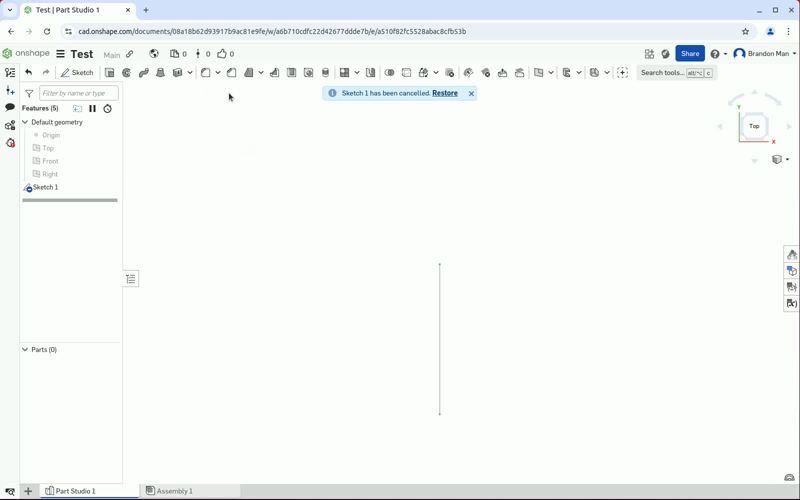
key(shift+h)
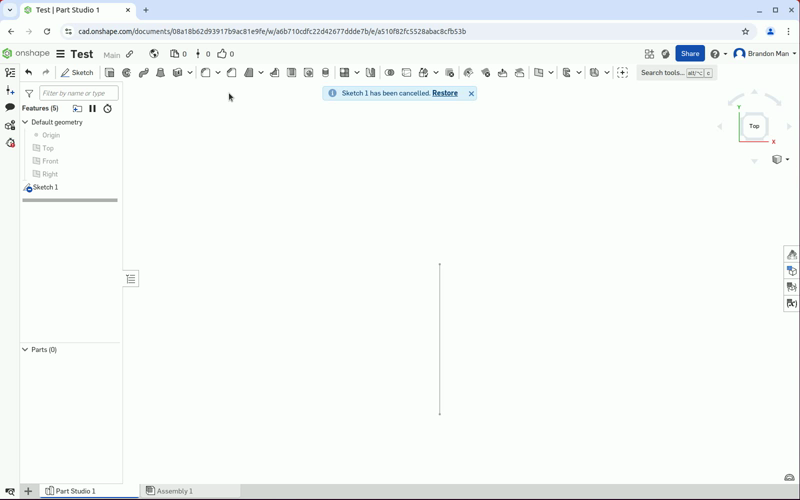
key(shift+s)
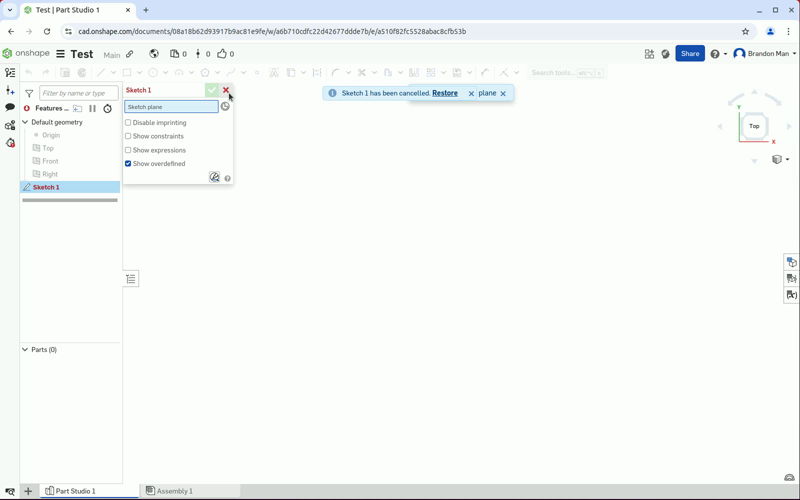
mouse_move(73, 150)
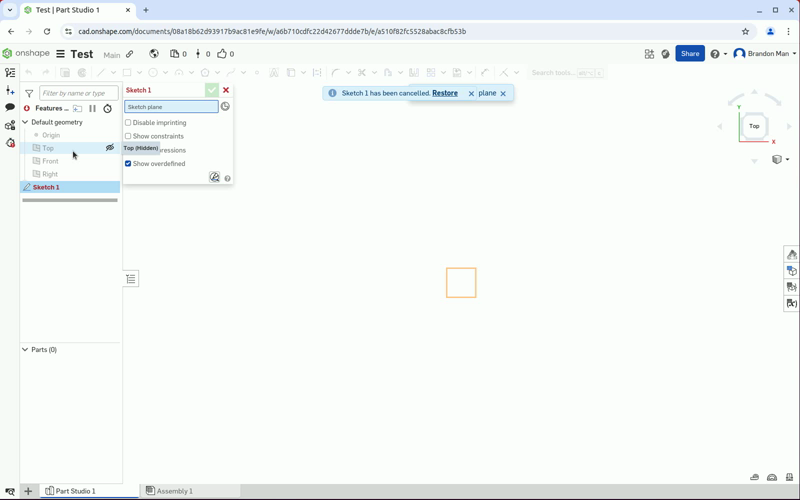
click(73, 150)
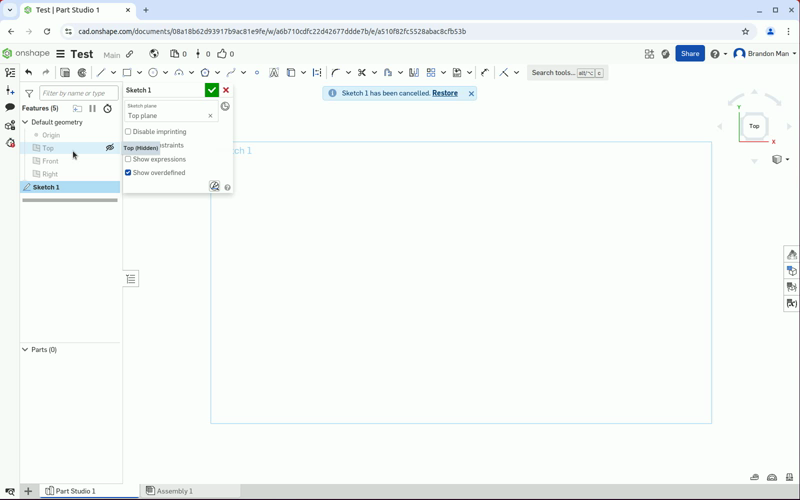
mouse_move(73, 352)
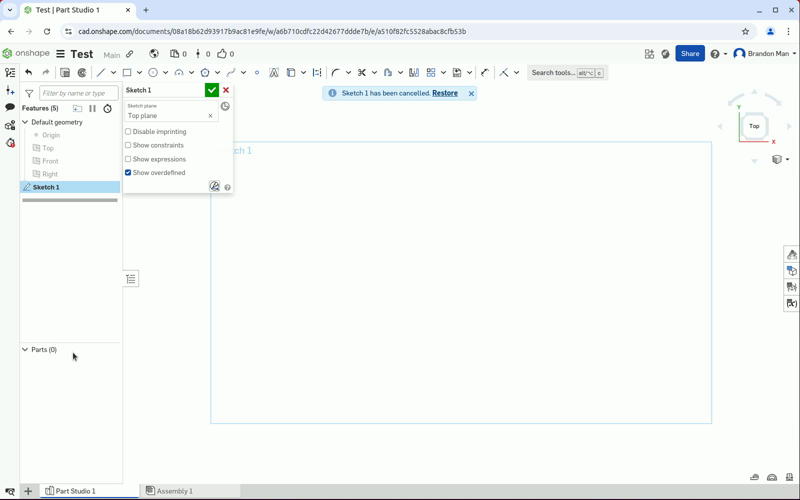
key(y)
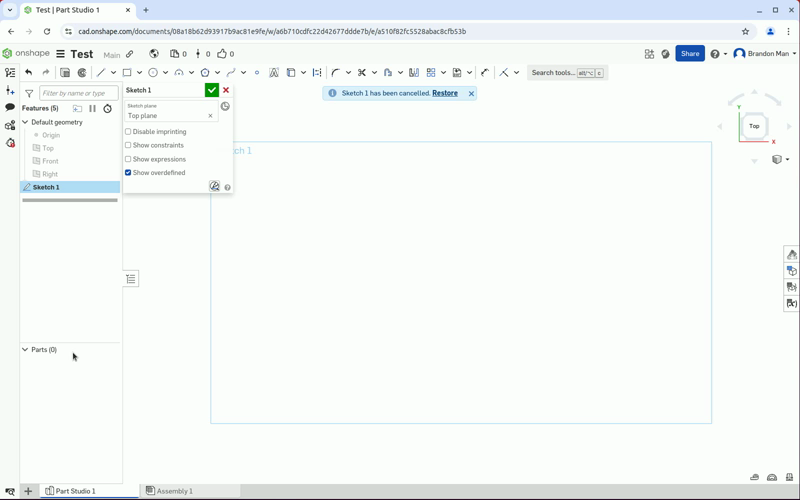
key(l)
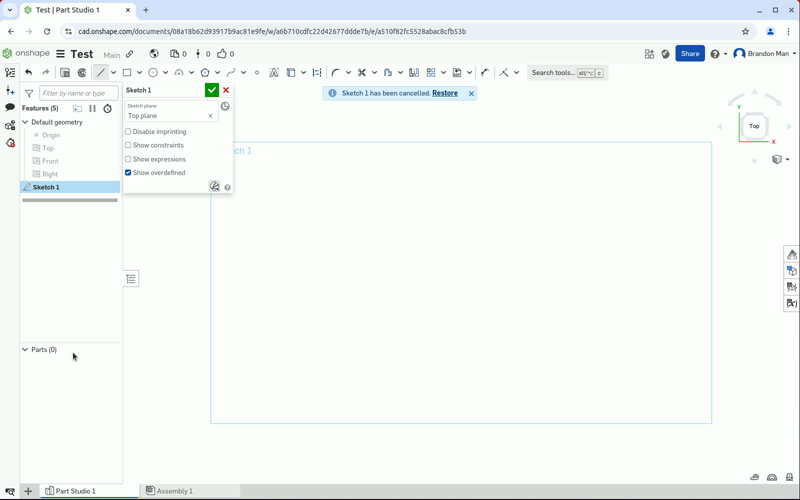
key_down(shift)
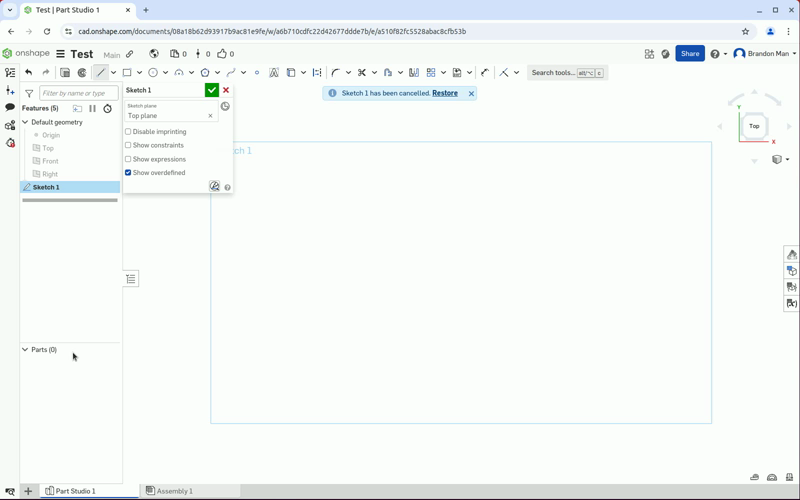
mouse_move(383, 325)
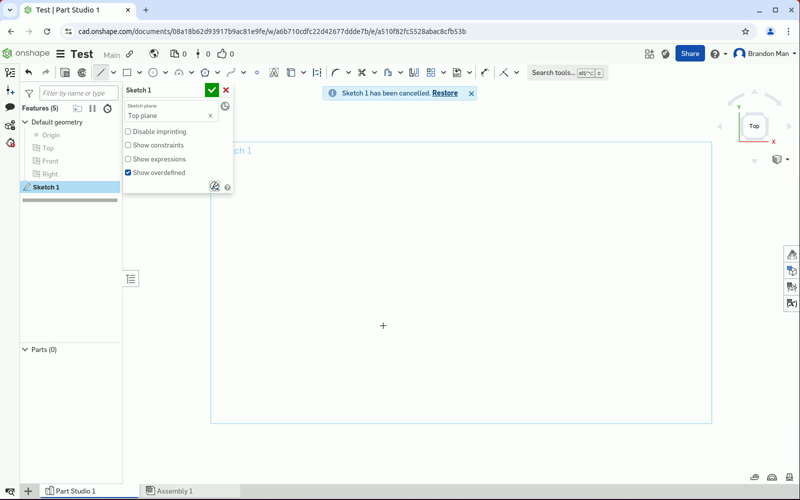
click(383, 325)
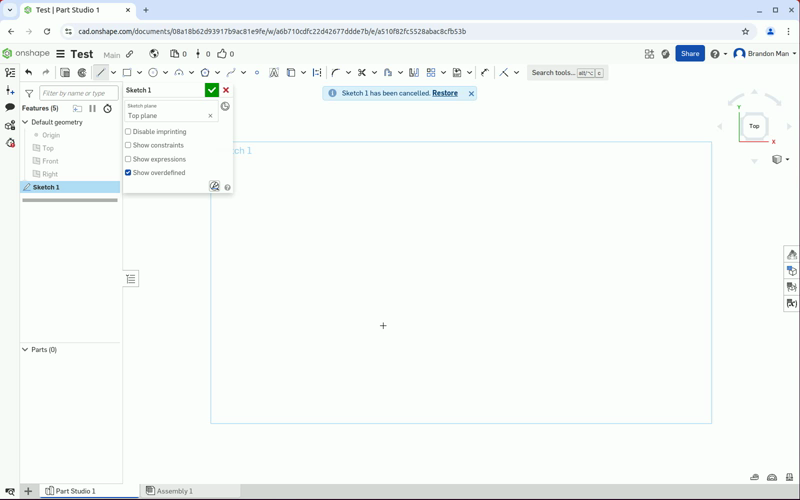
key_up(shift)
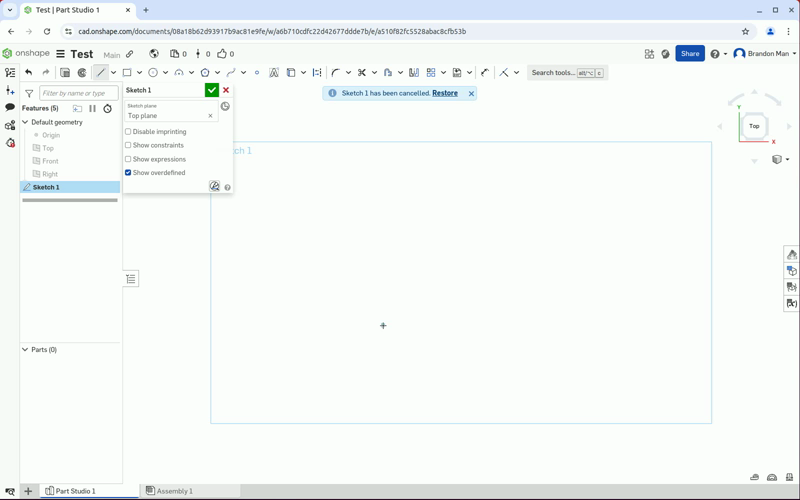
key_down(shift)
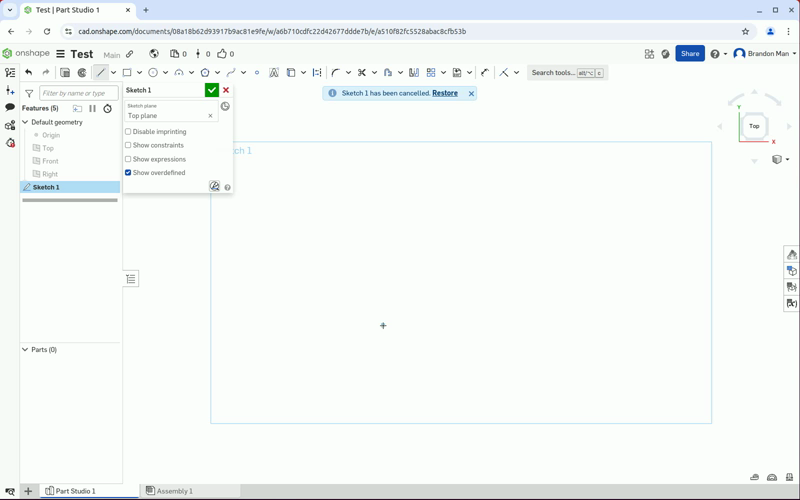
mouse_move(553, 325)
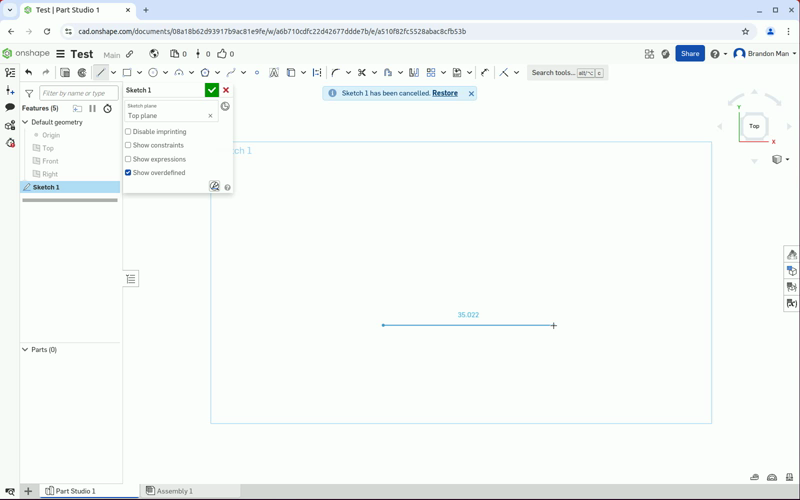
click(553, 325)
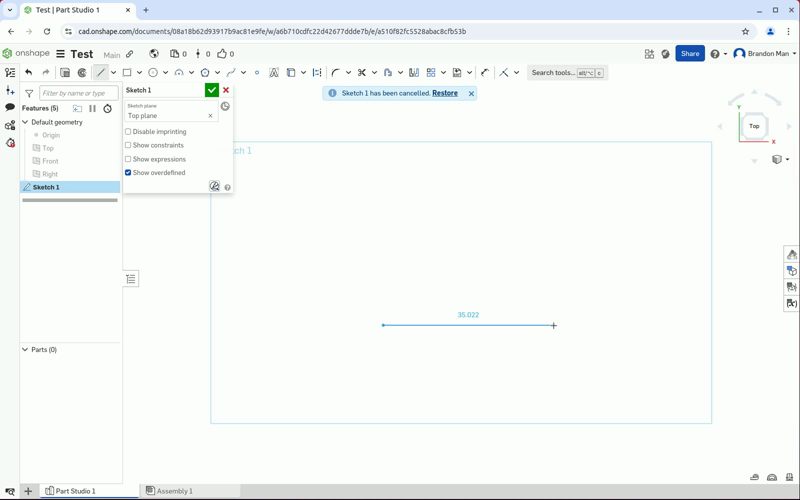
key_up(shift)
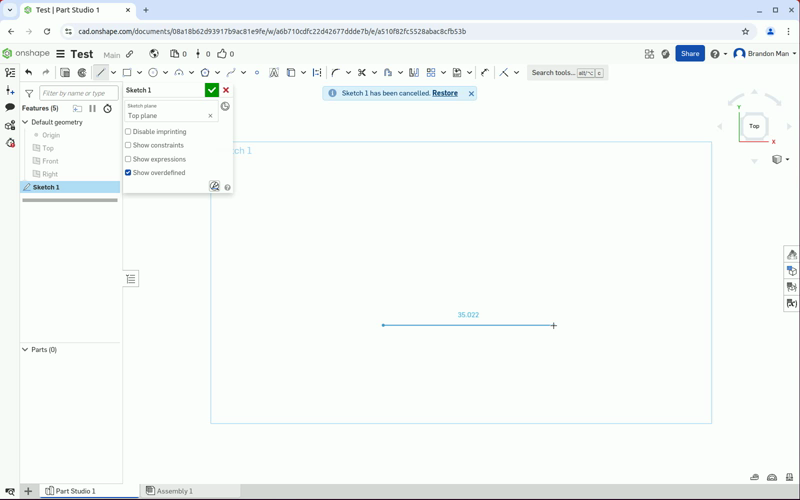
key(esc)
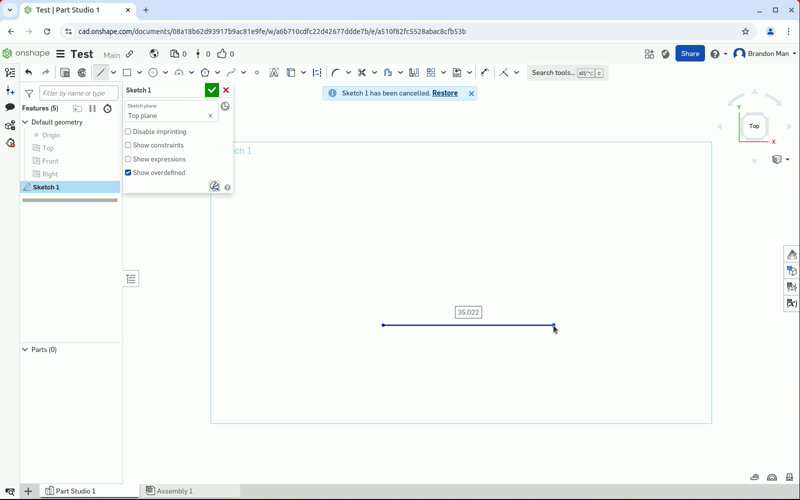
key(a)
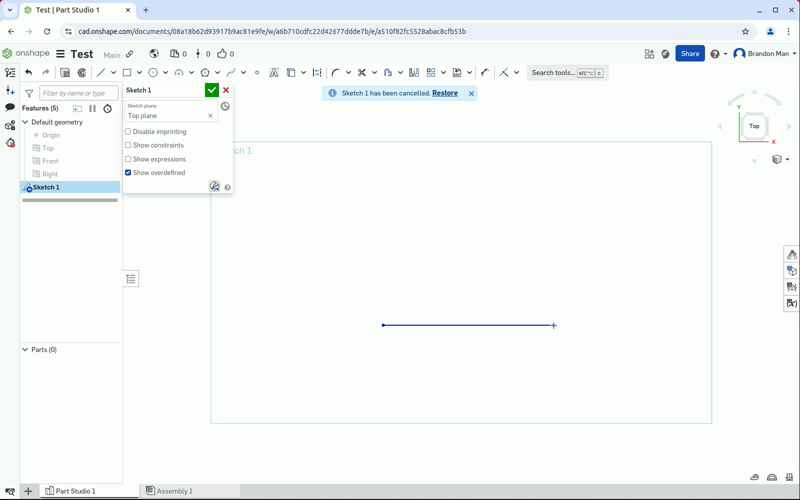
mouse_move(553, 325)
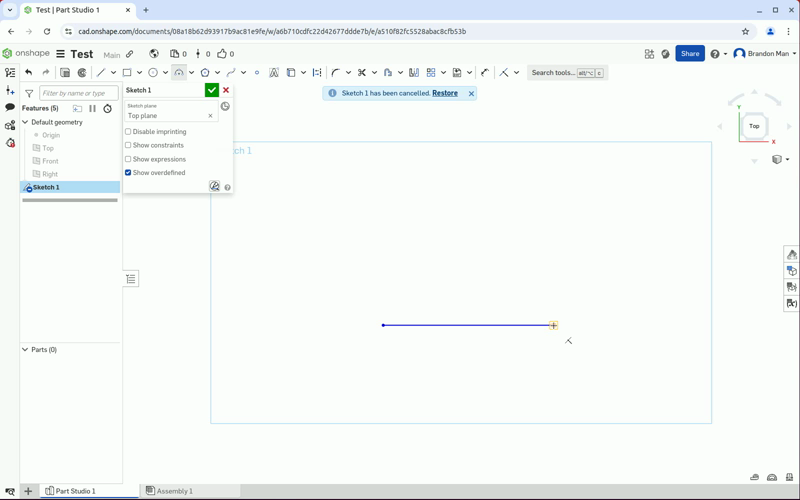
click(553, 325)
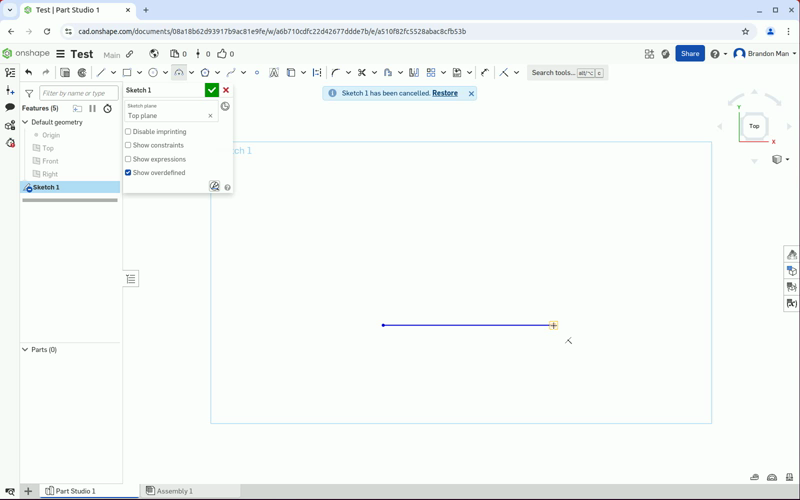
key_down(shift)
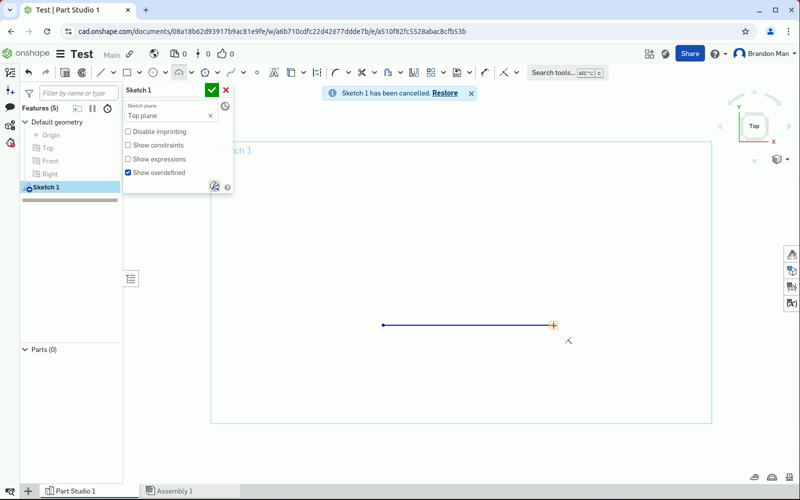
mouse_move(553, 318)
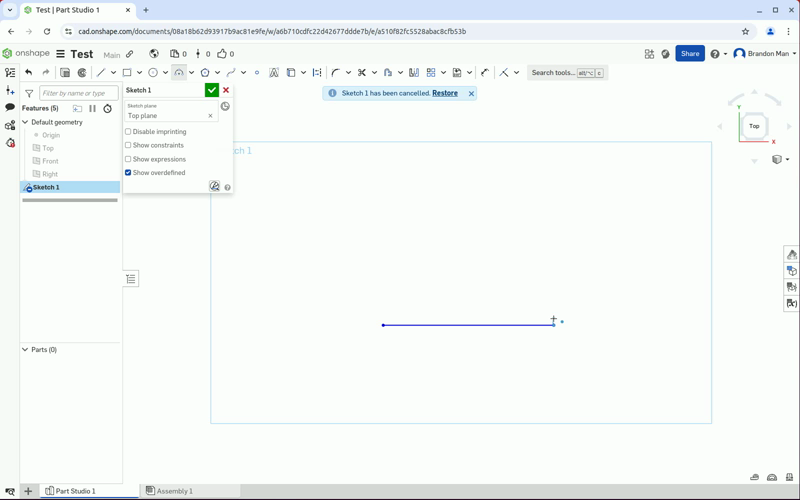
scroll(6)
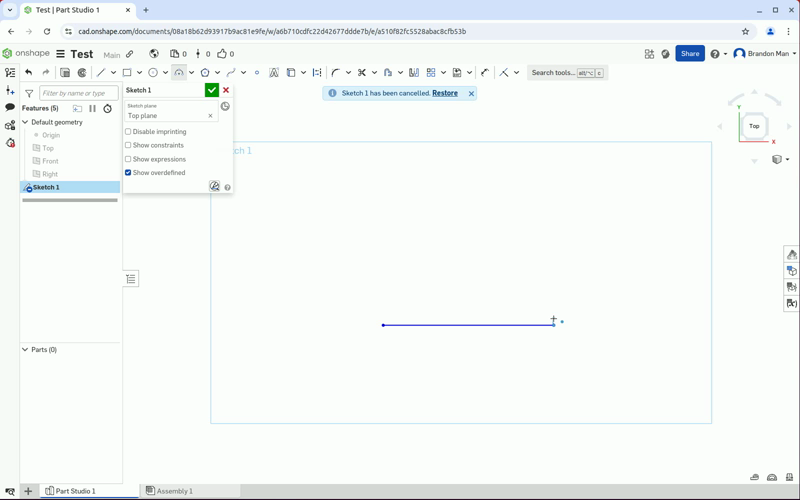
scroll(6)
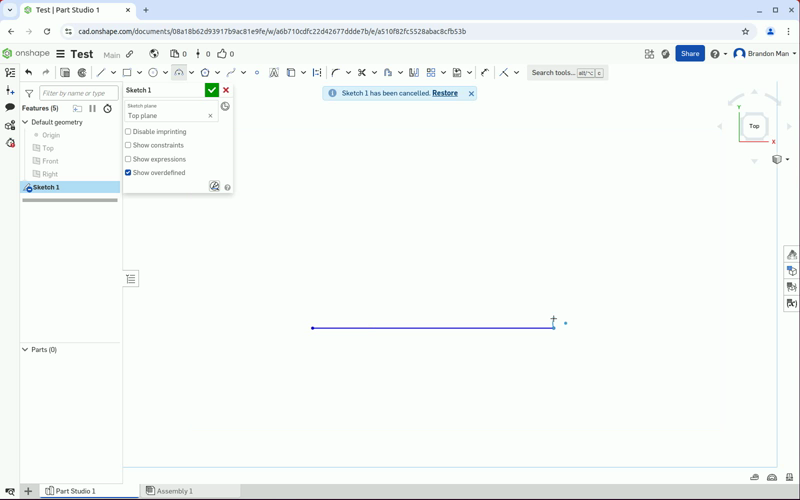
scroll(6)
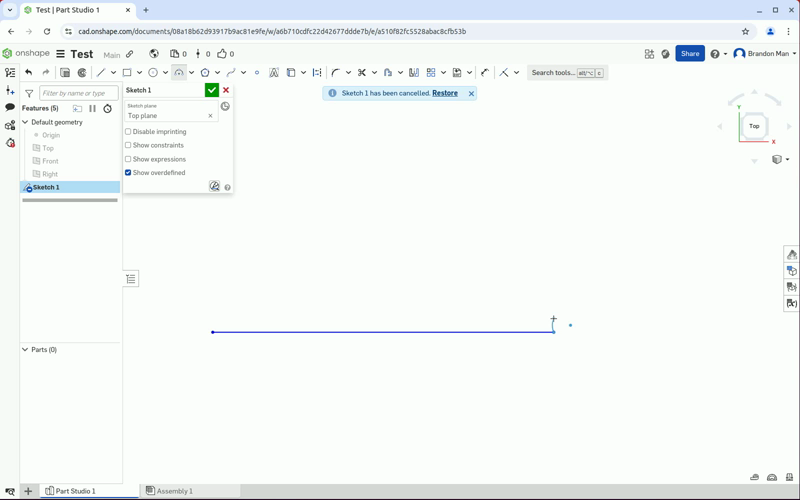
scroll(6)
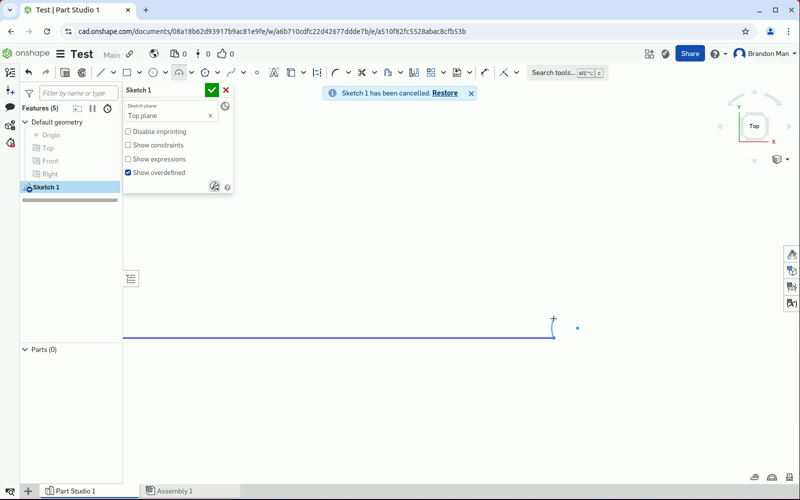
scroll(6)
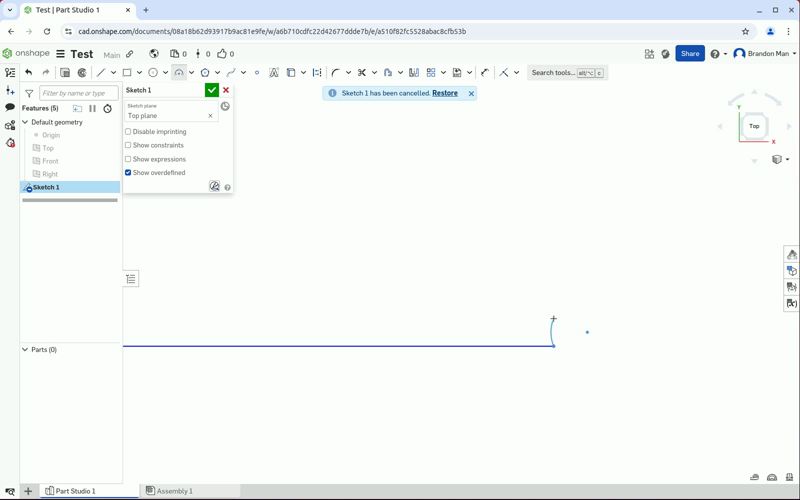
scroll(6)
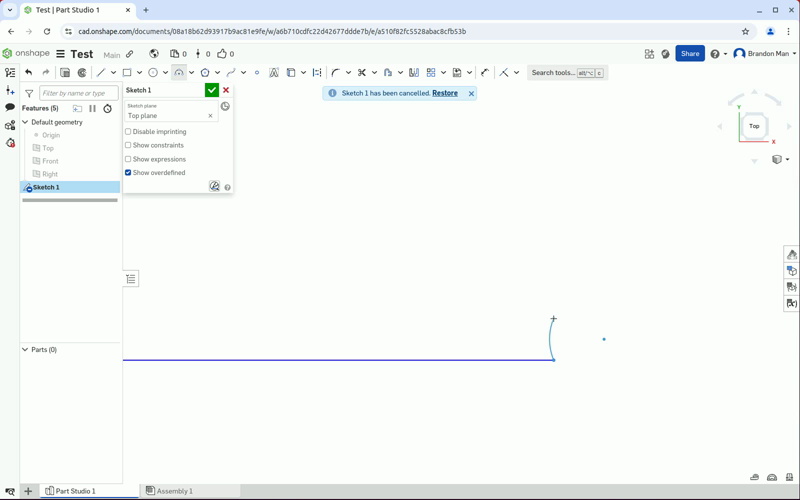
scroll(6)
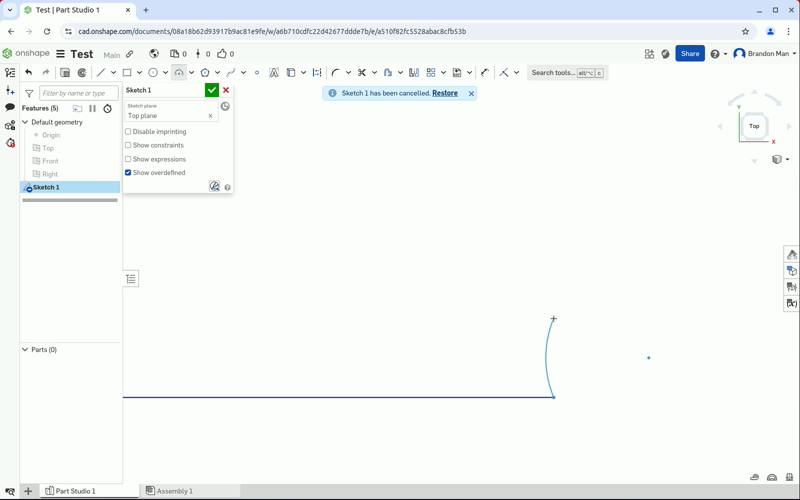
click(553, 318)
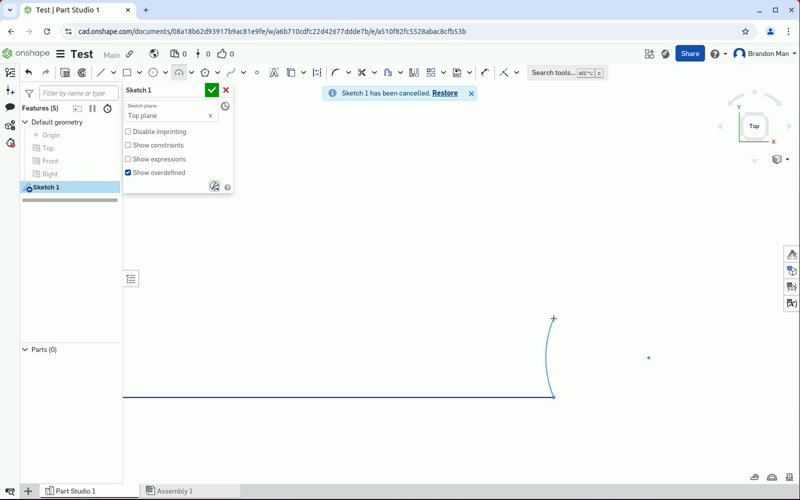
scroll(-6)
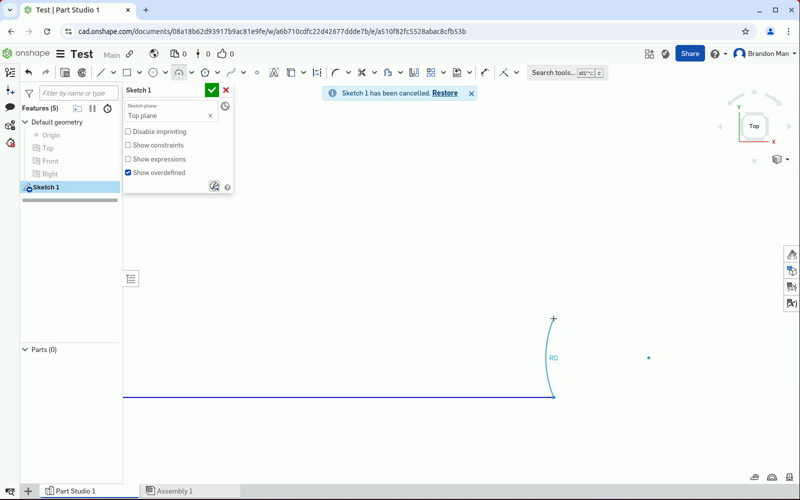
scroll(-6)
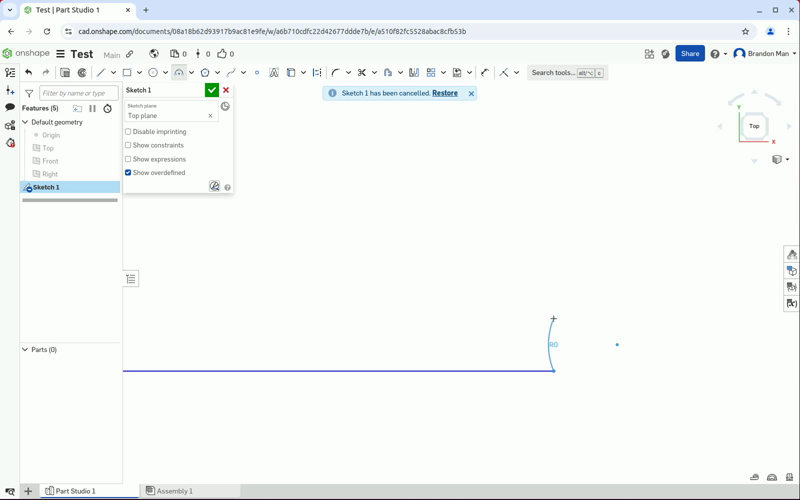
scroll(-6)
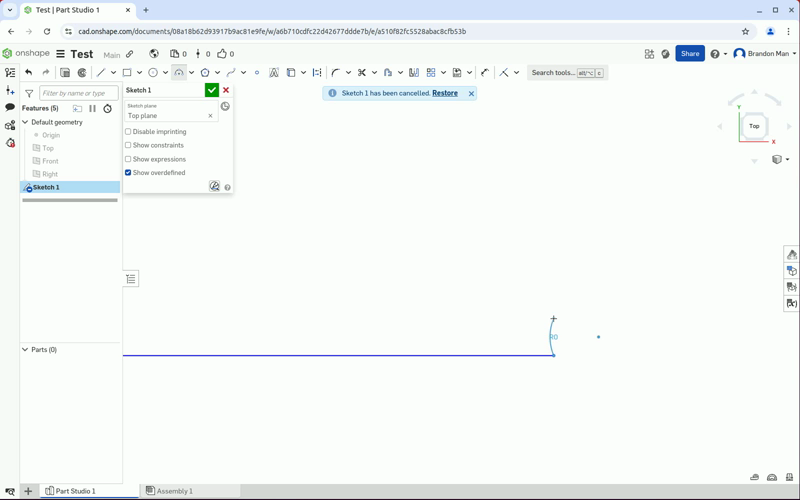
scroll(-6)
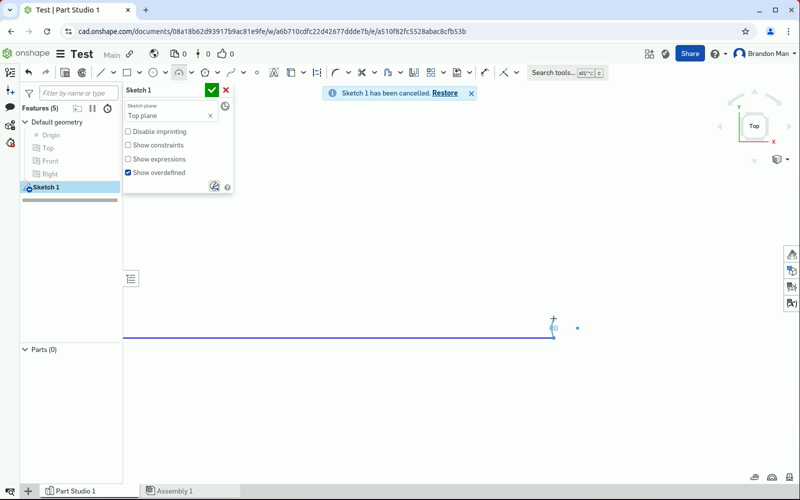
scroll(-6)
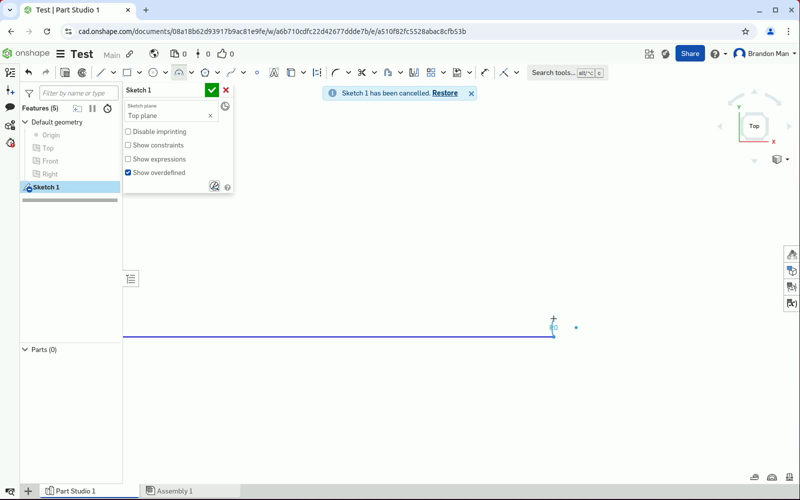
scroll(-6)
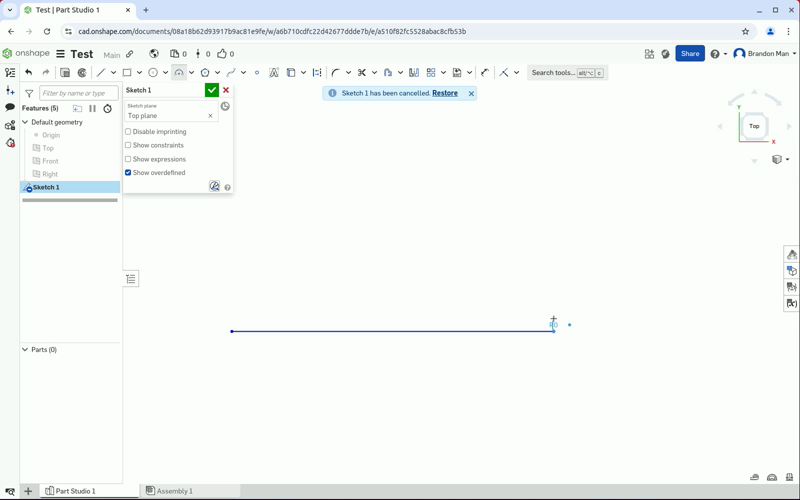
scroll(-6)
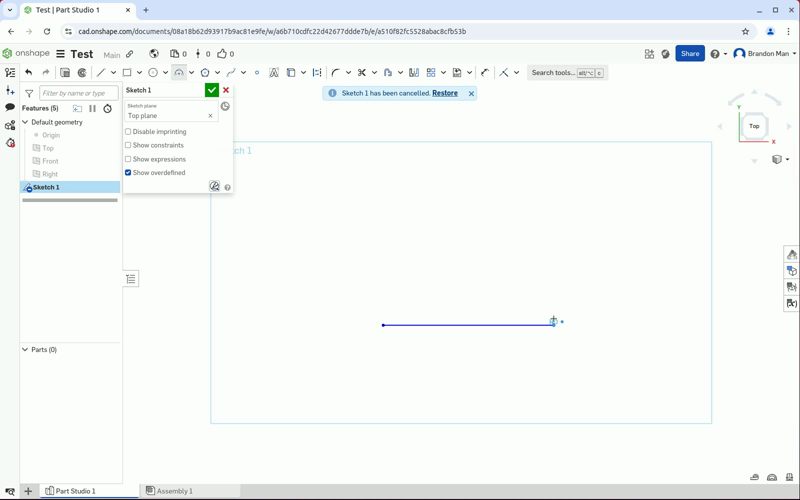
mouse_move(554, 321)
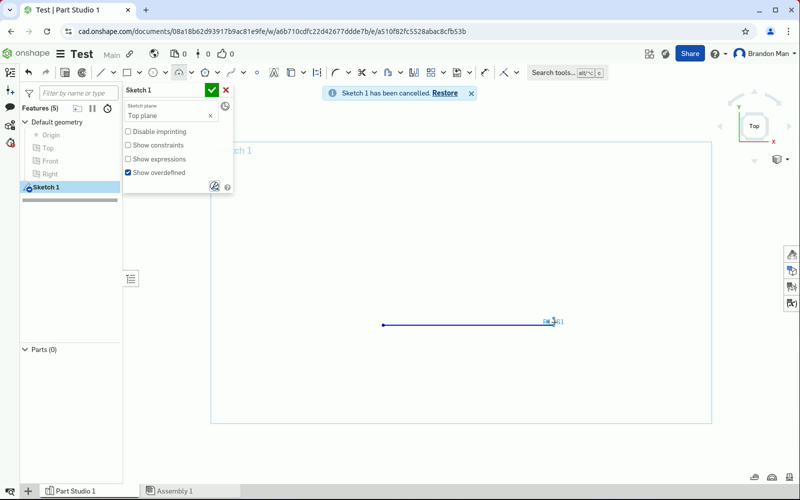
scroll(6)
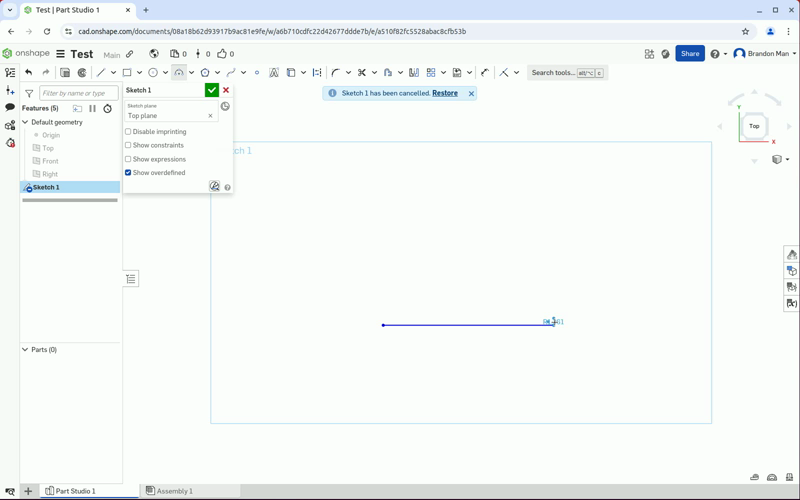
scroll(6)
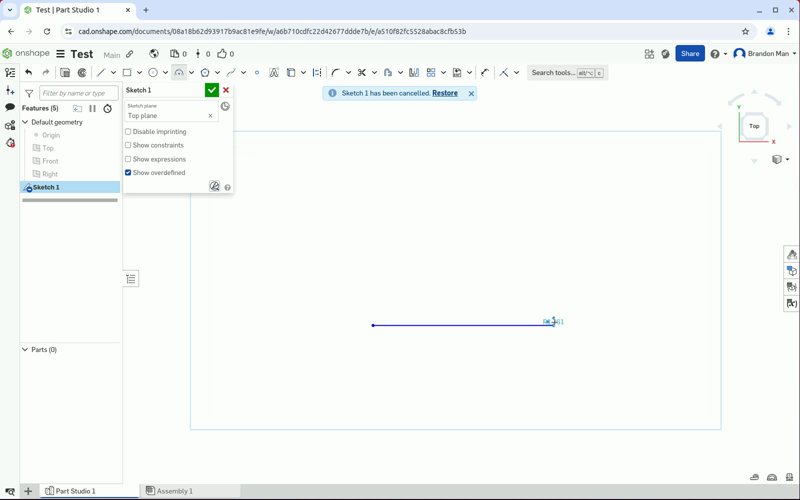
scroll(6)
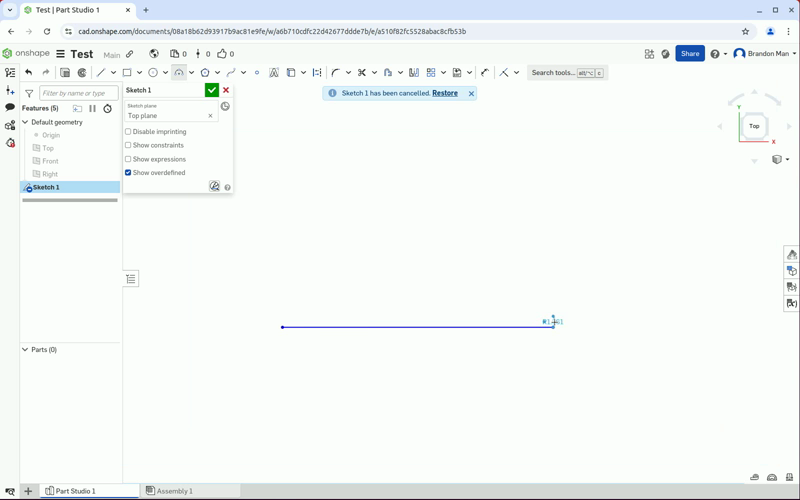
scroll(6)
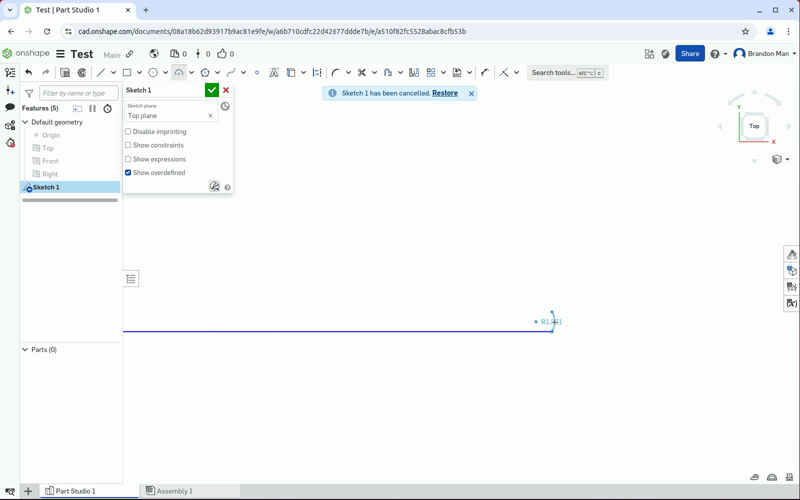
scroll(6)
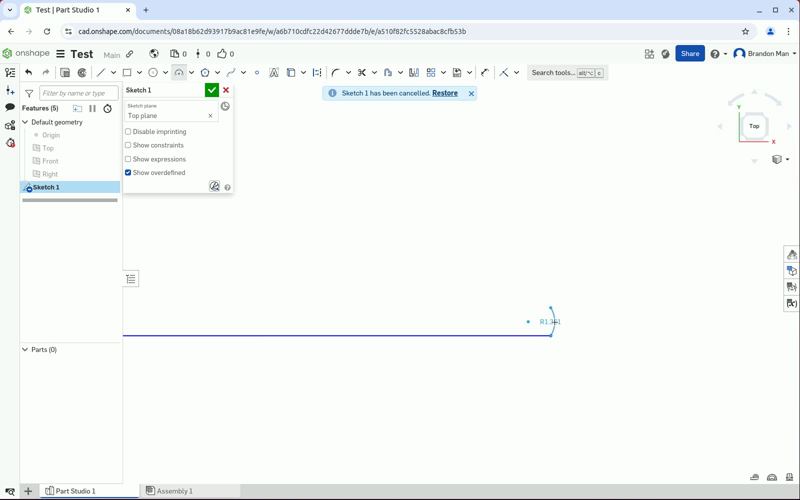
scroll(6)
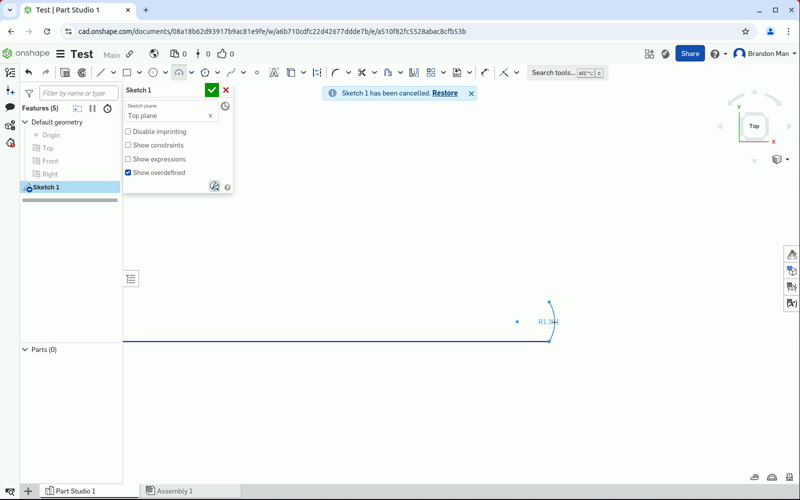
scroll(6)
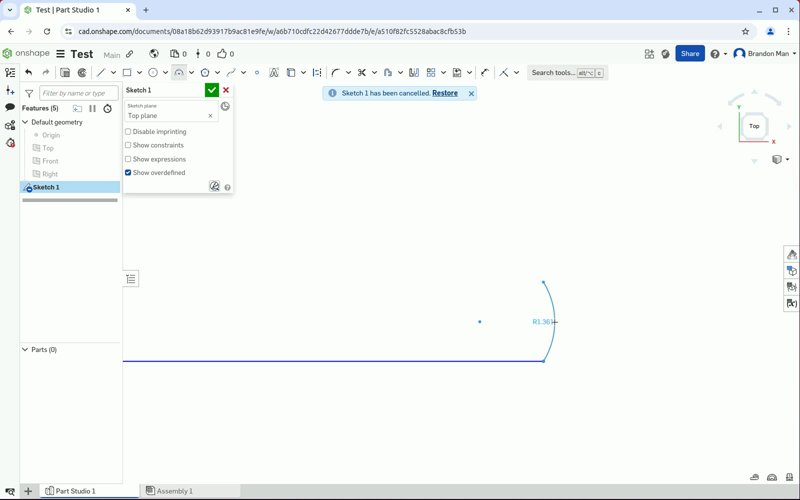
click(554, 321)
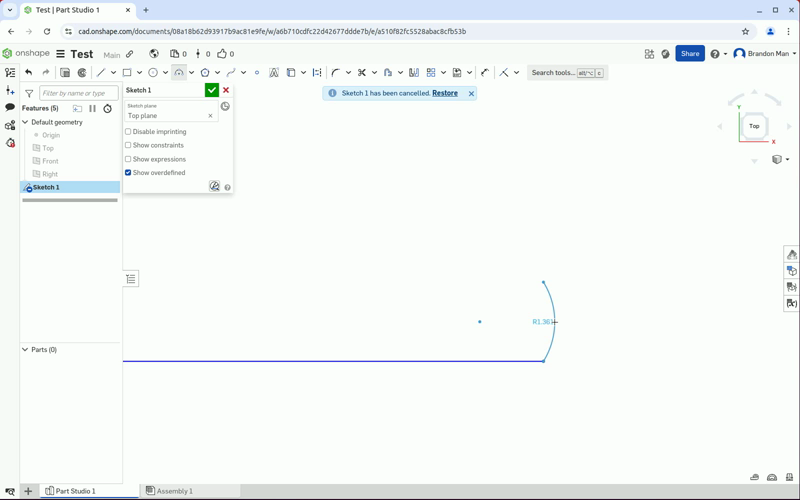
scroll(-6)
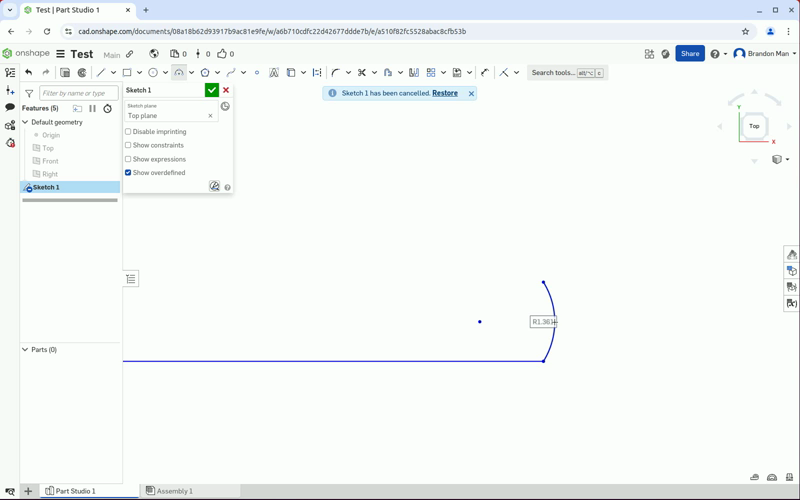
scroll(-6)
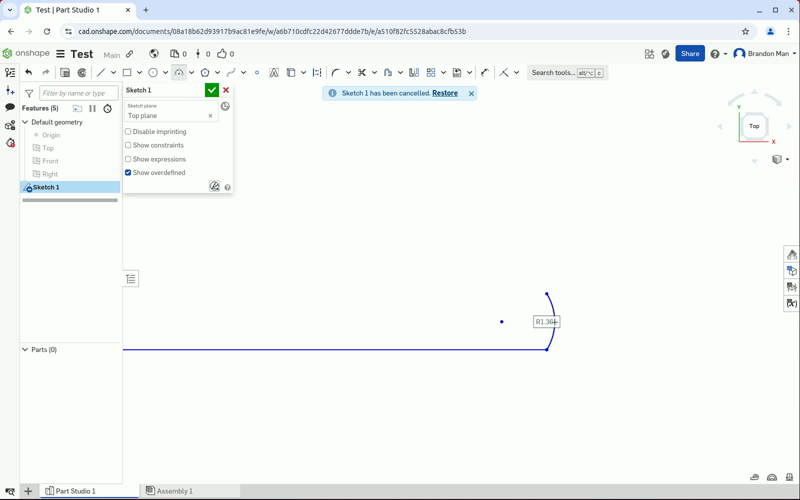
scroll(-6)
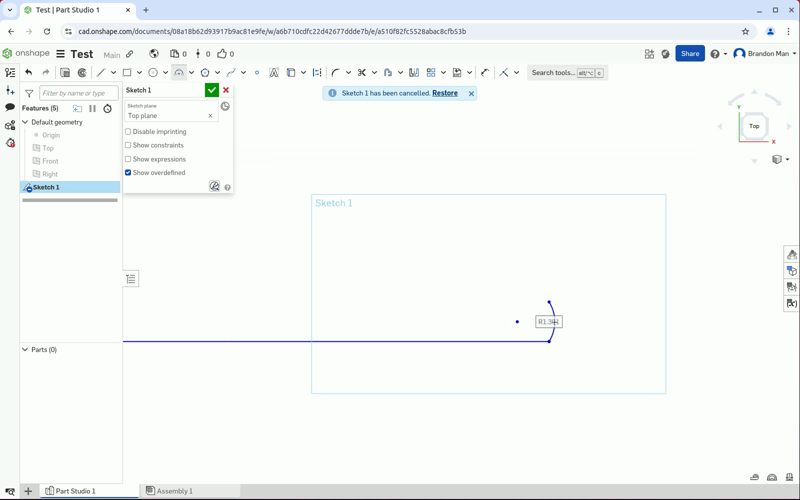
scroll(-6)
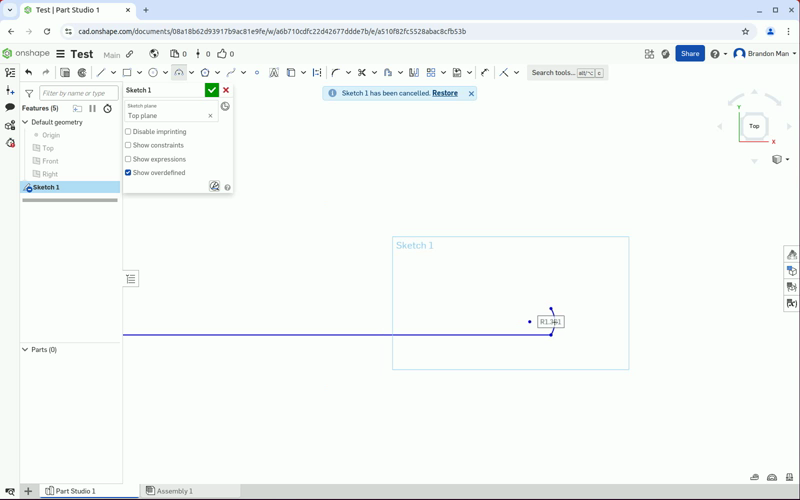
scroll(-6)
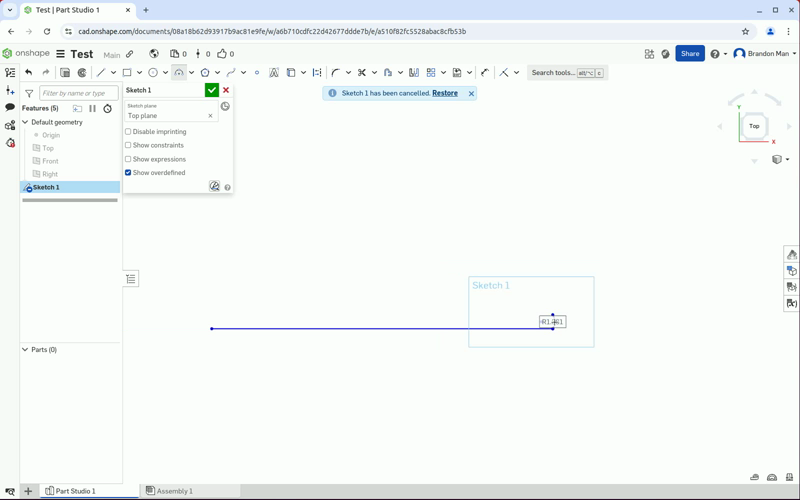
scroll(-6)
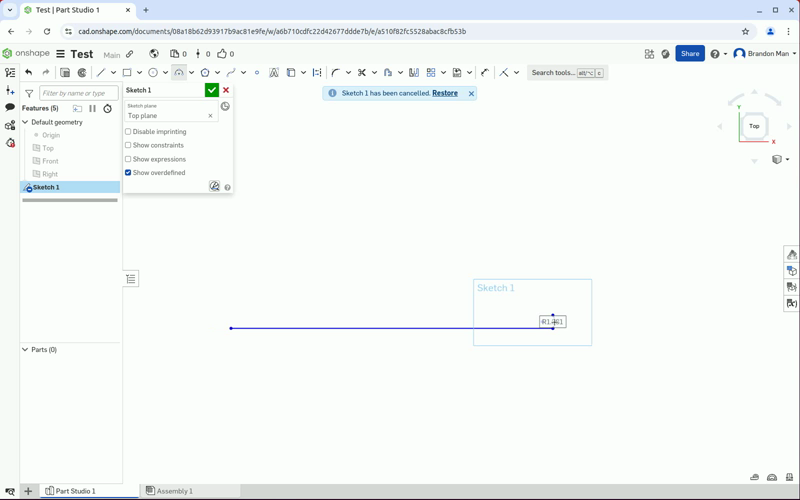
scroll(-6)
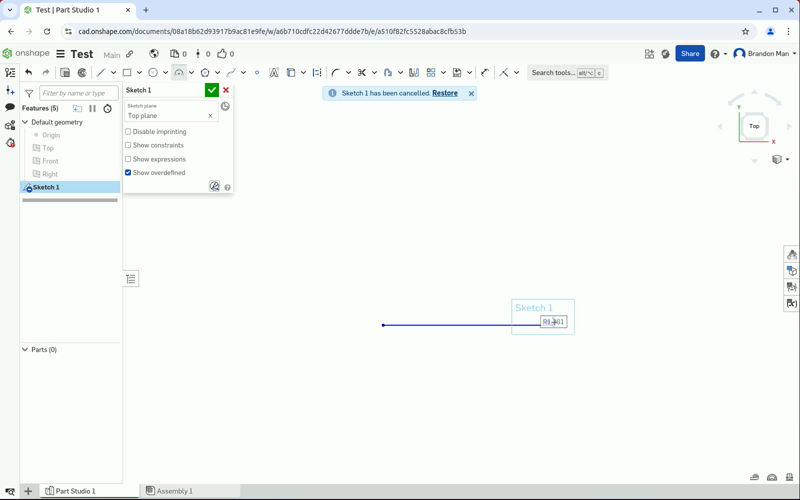
key_up(shift)
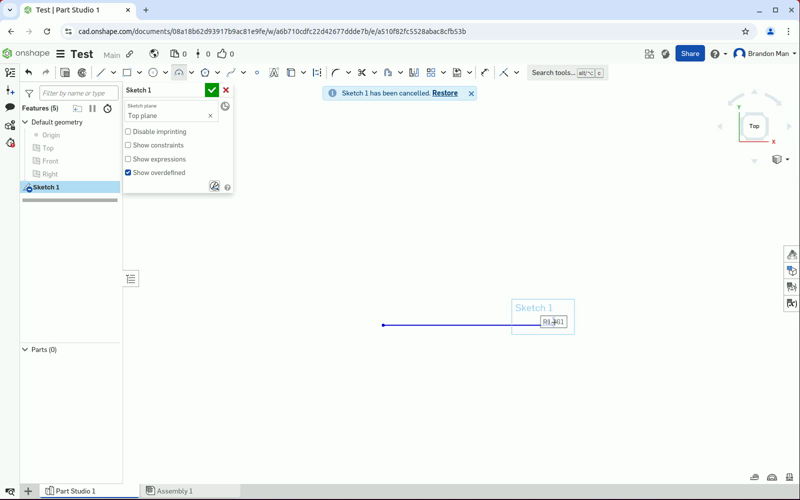
key(esc)
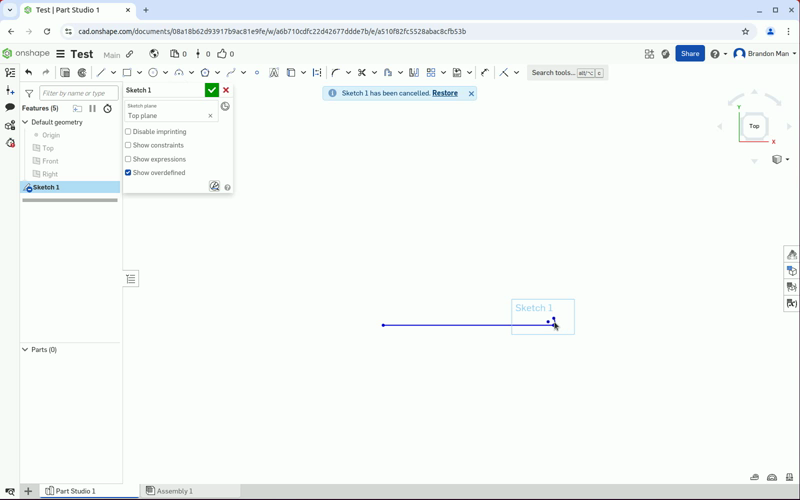
key(l)
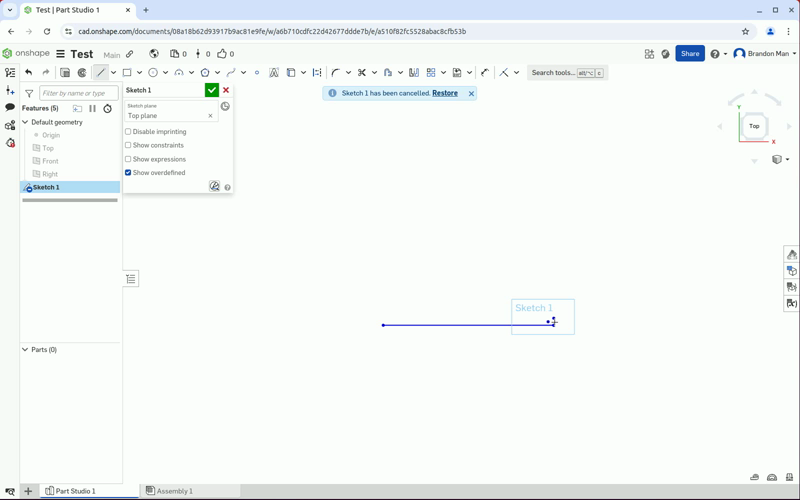
mouse_move(553, 318)
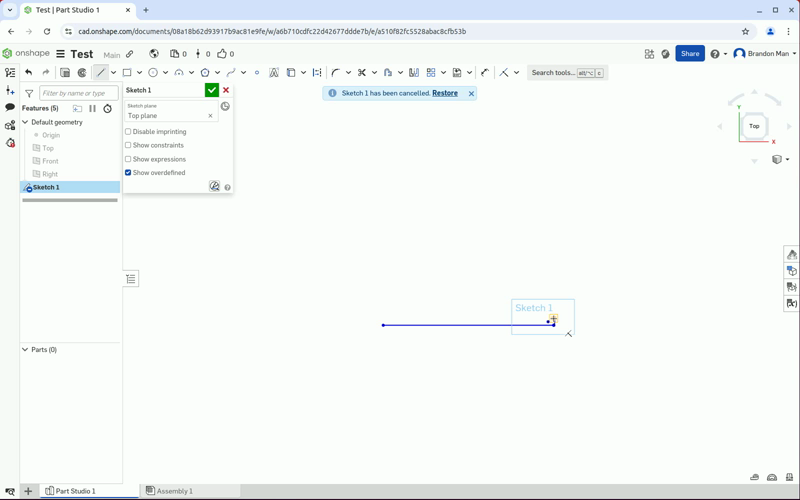
scroll(6)
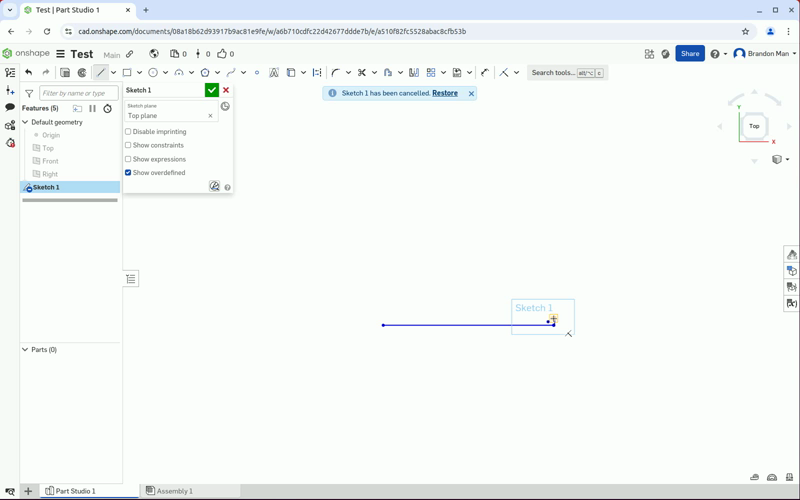
scroll(6)
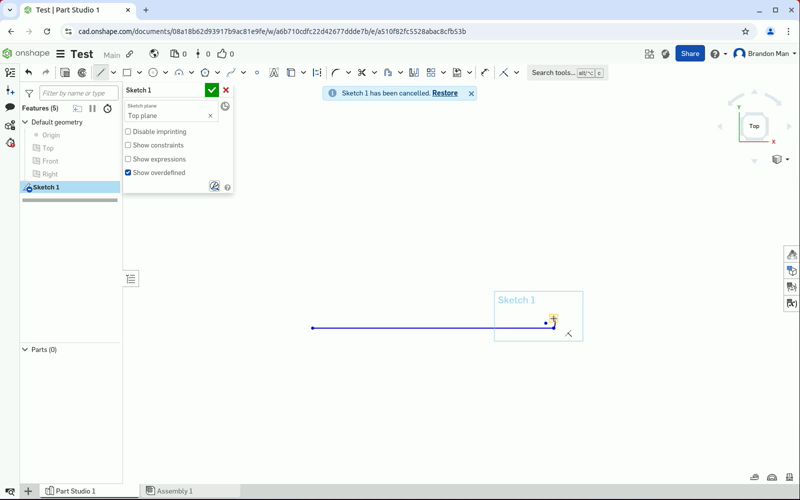
scroll(6)
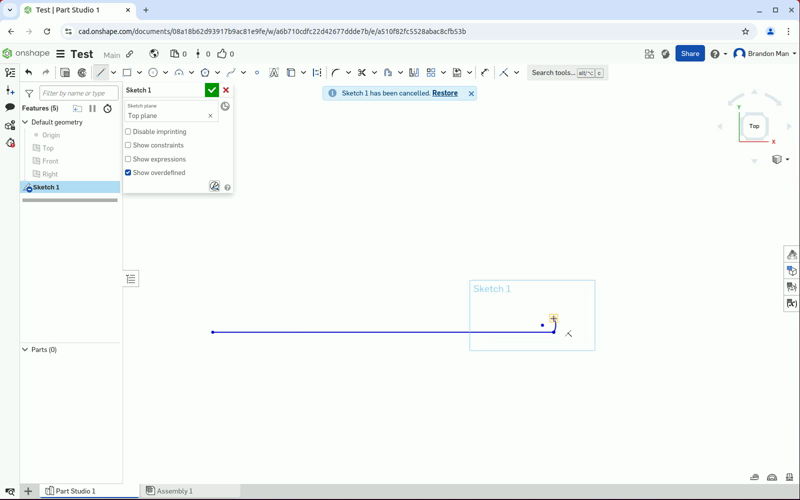
scroll(6)
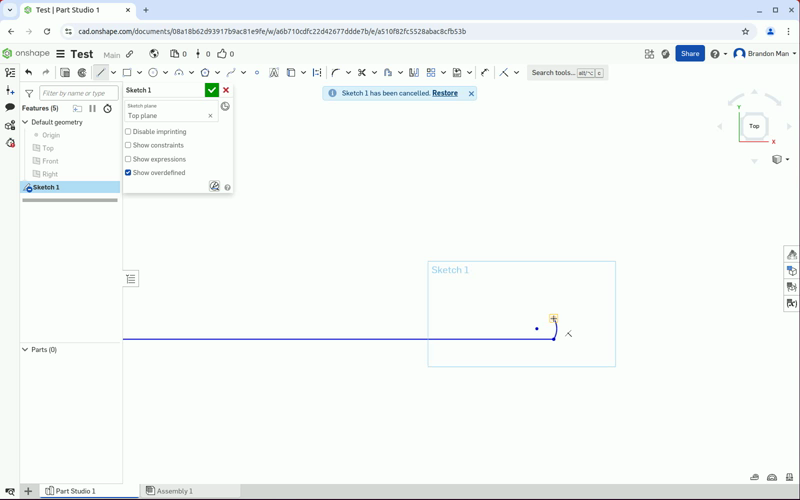
scroll(6)
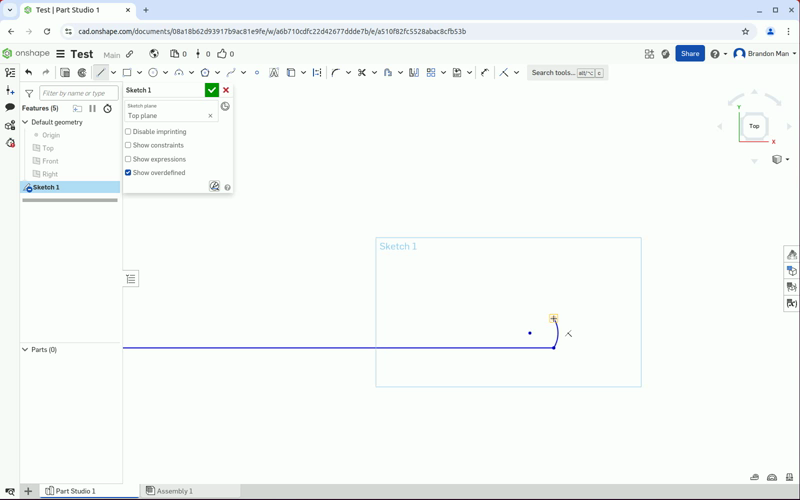
scroll(6)
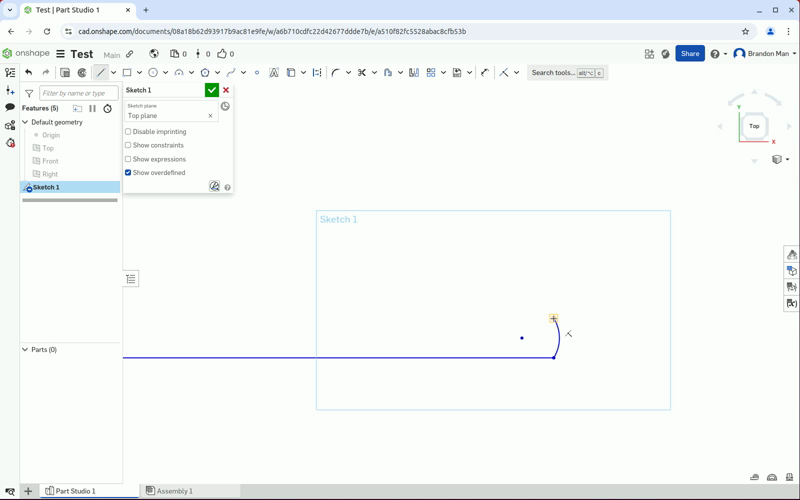
scroll(6)
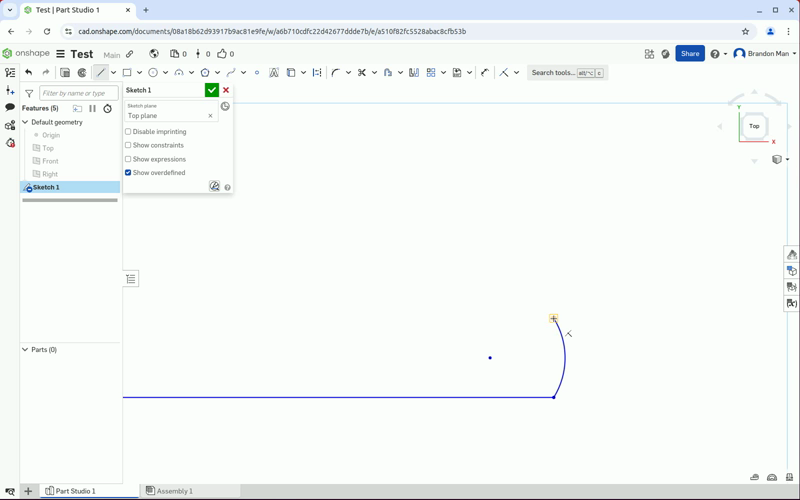
click(553, 318)
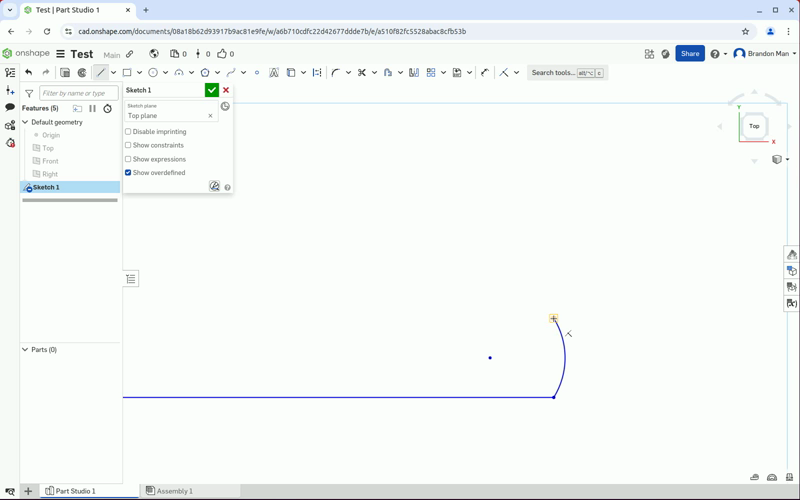
scroll(-6)
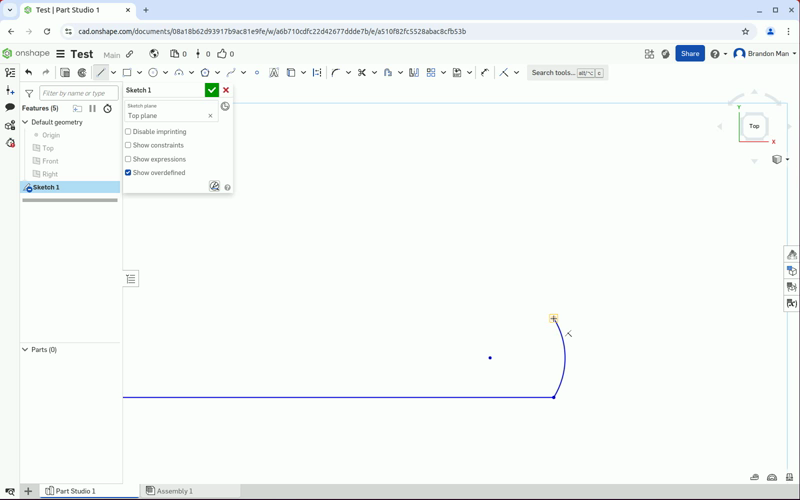
scroll(-6)
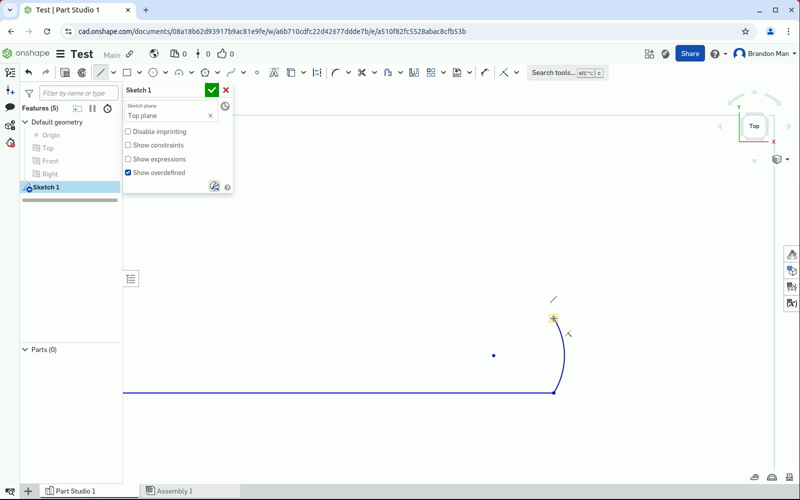
scroll(-6)
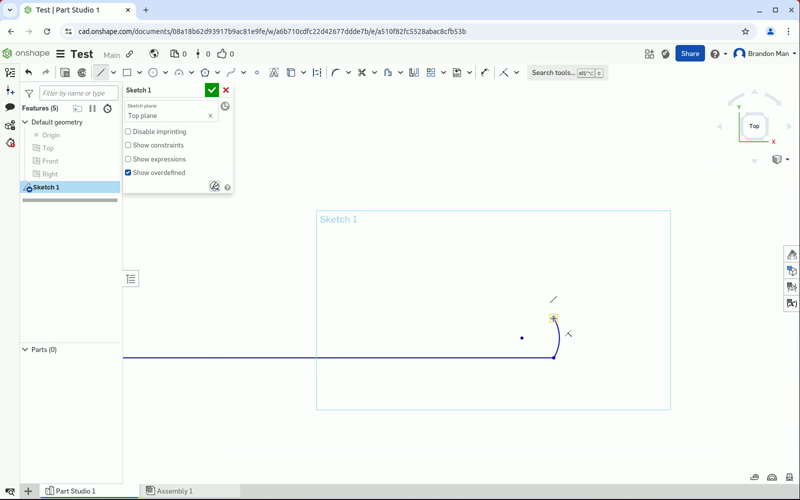
scroll(-6)
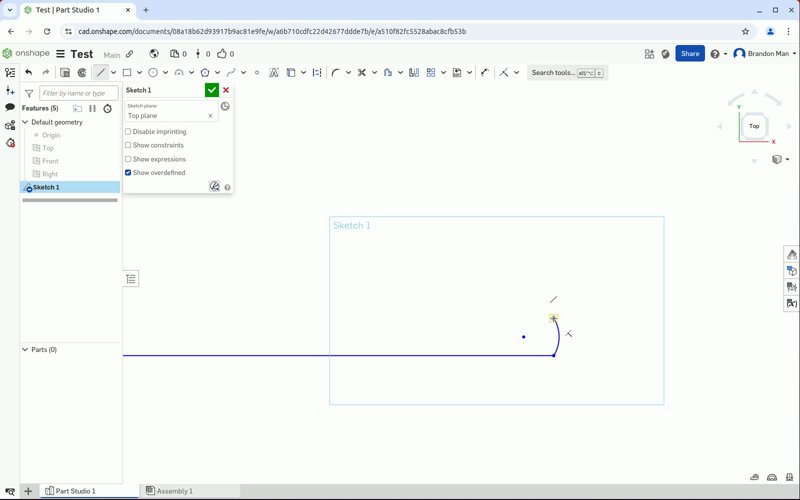
scroll(-6)
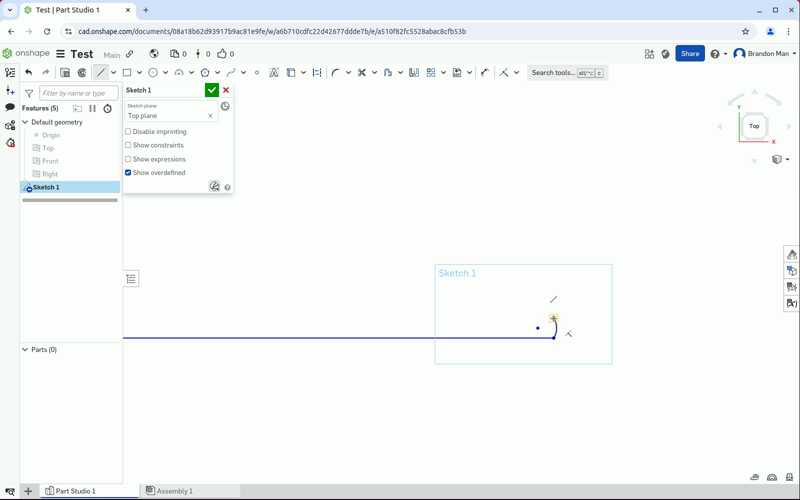
scroll(-6)
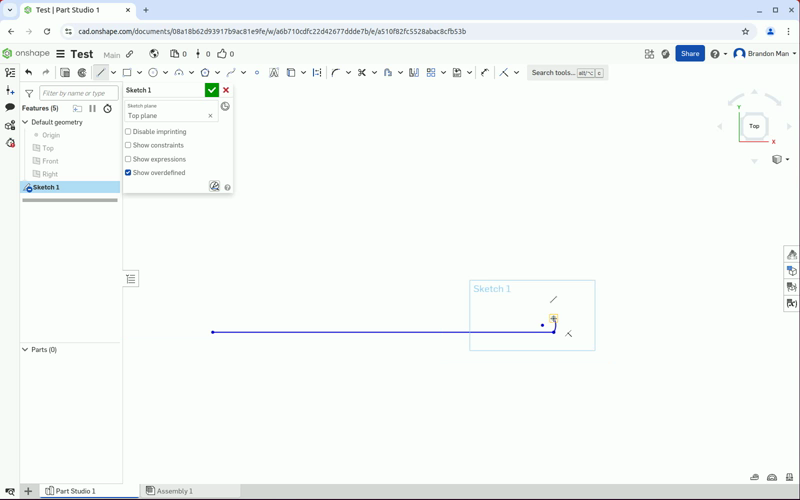
scroll(-6)
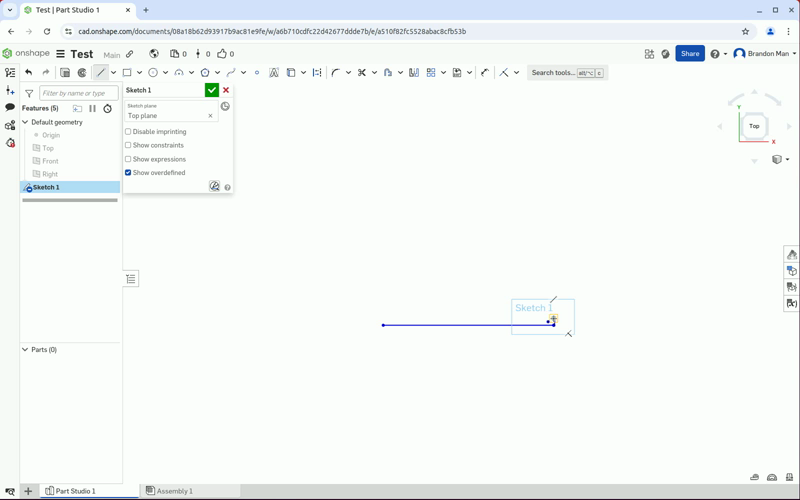
key_down(shift)
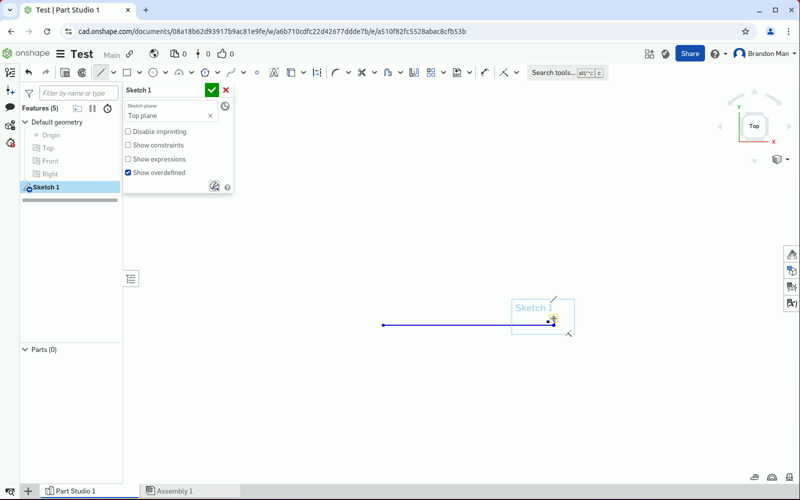
mouse_move(583, 318)
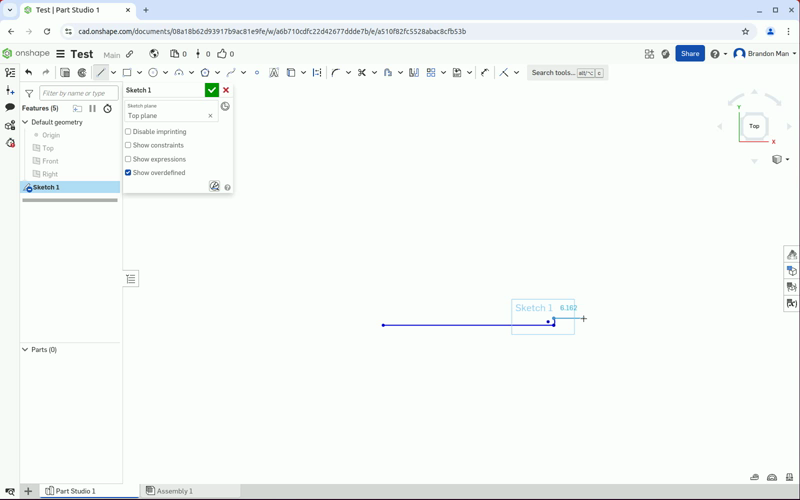
mouse_move(553, 260)
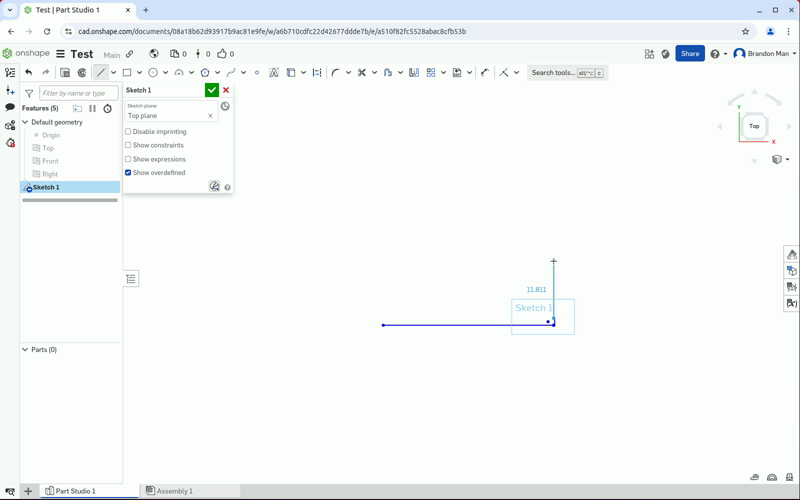
click(553, 260)
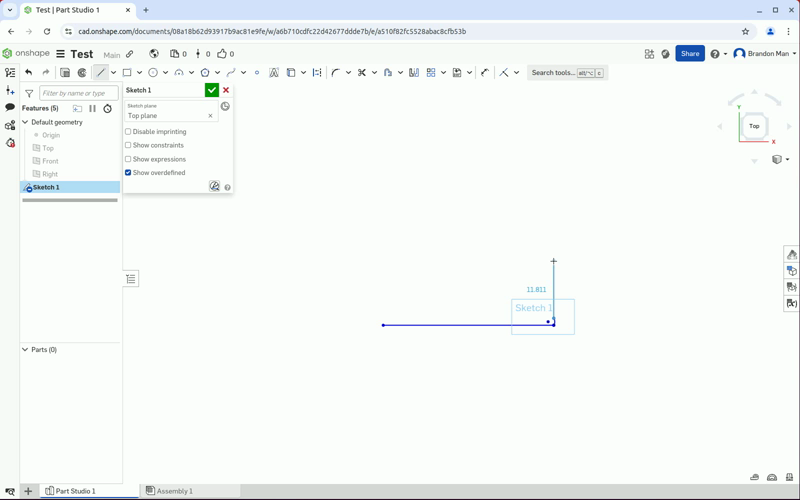
key_up(shift)
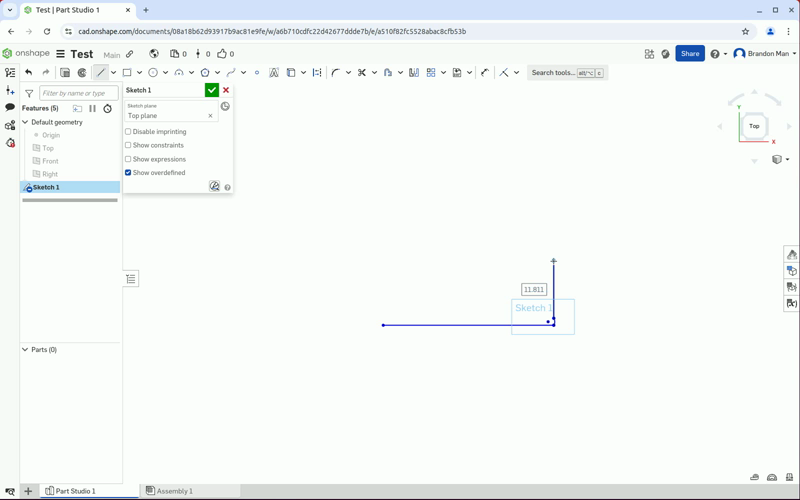
key(esc)
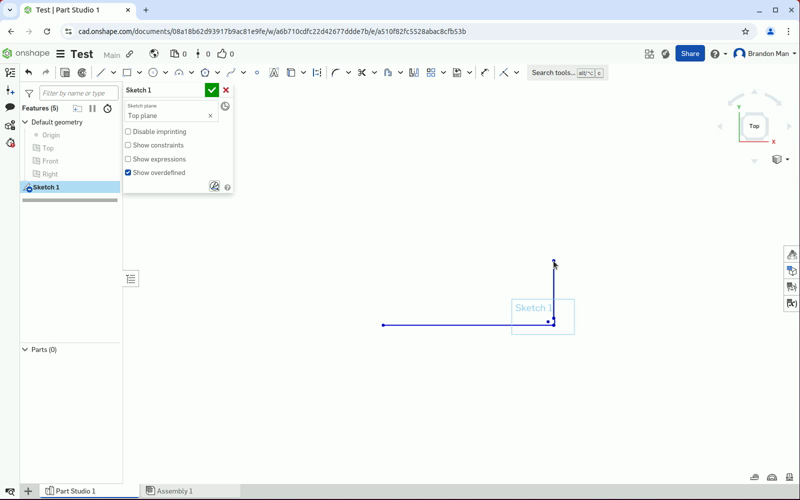
key(a)
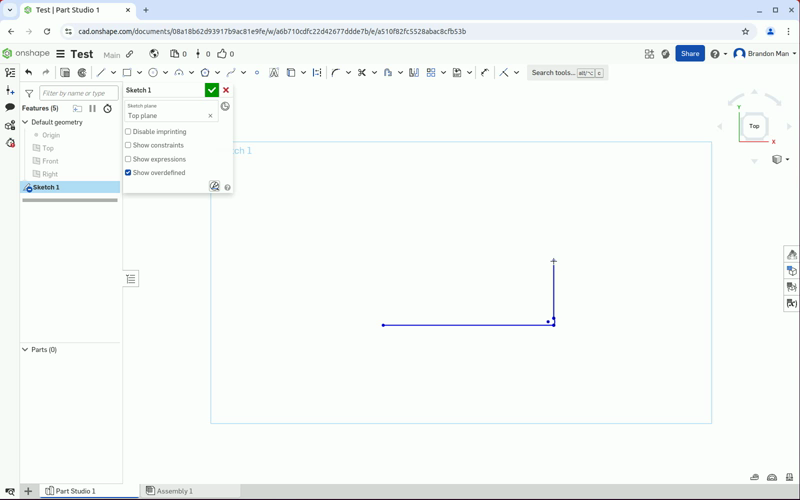
mouse_move(553, 260)
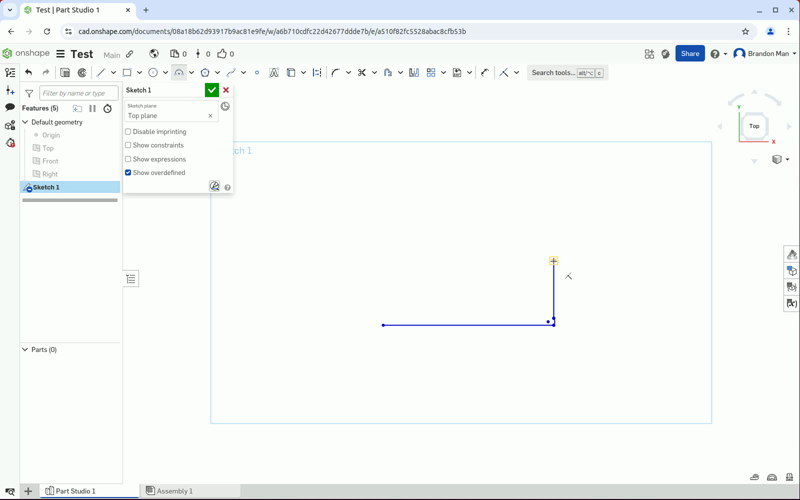
click(553, 260)
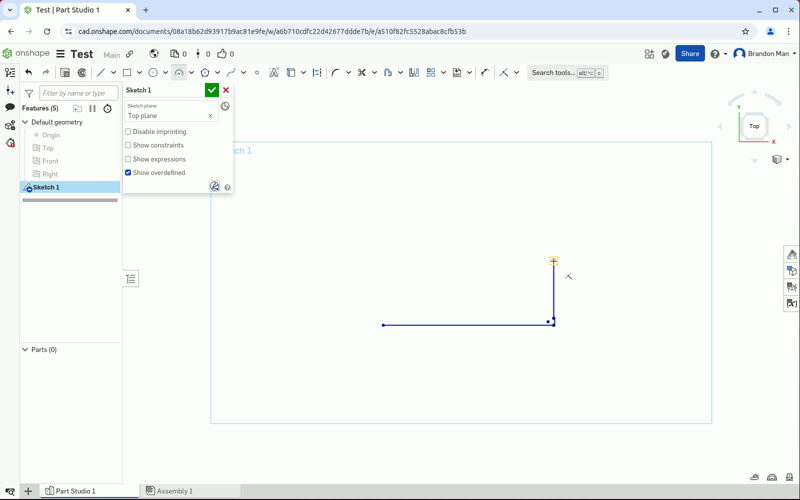
key_down(shift)
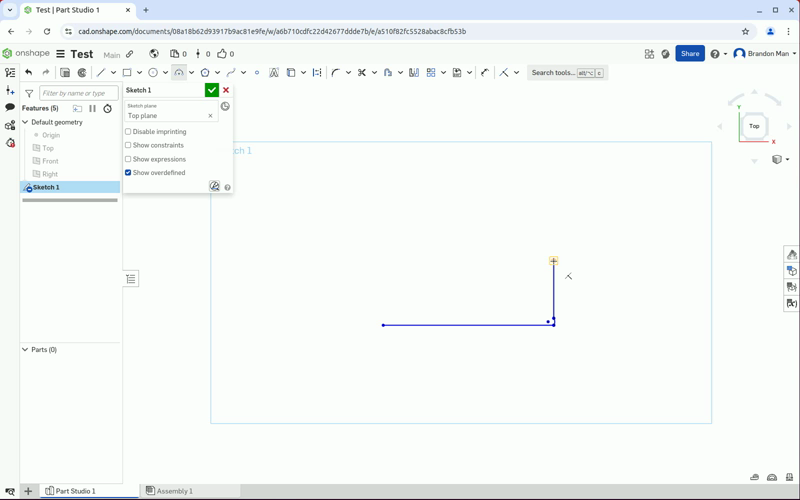
mouse_move(534, 240)
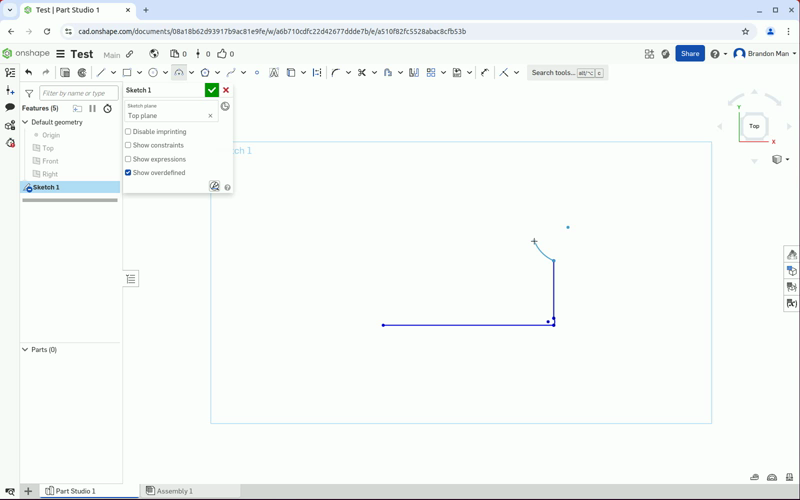
click(534, 240)
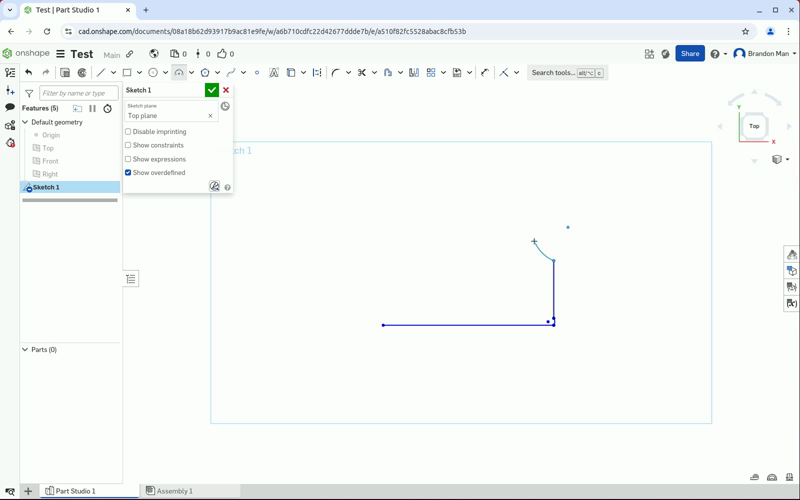
mouse_move(548, 246)
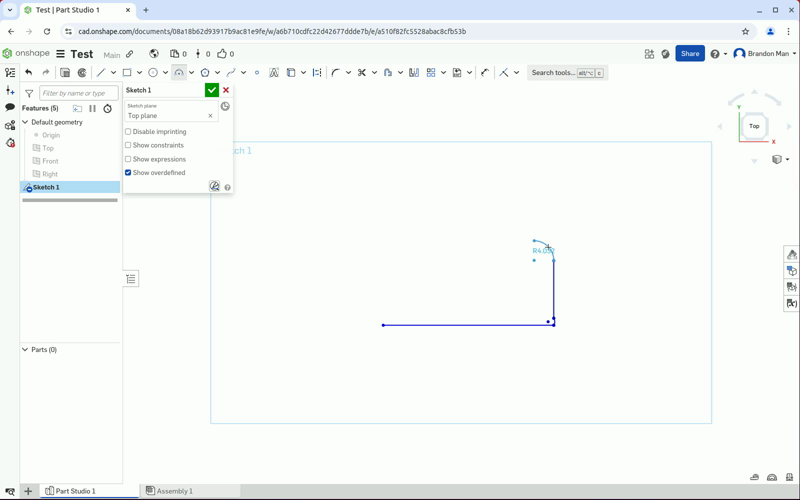
click(548, 246)
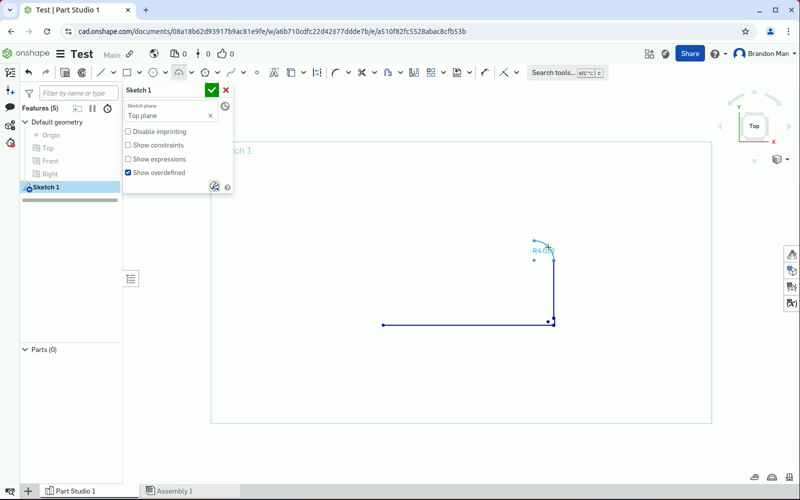
key_up(shift)
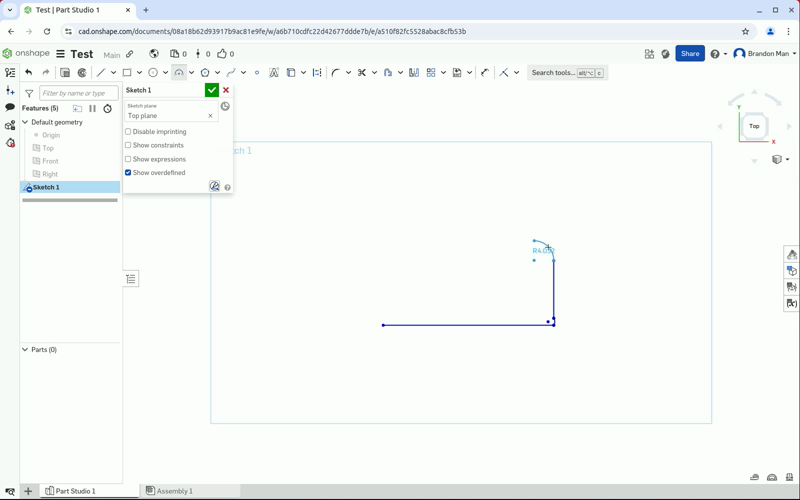
key(esc)
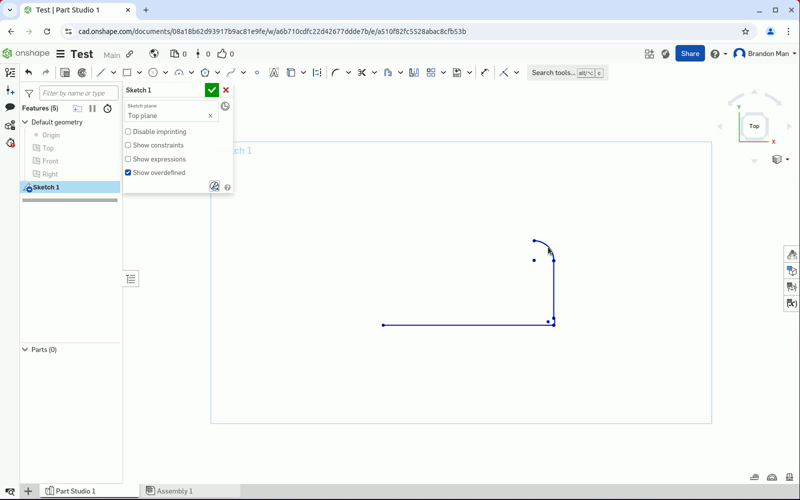
key(l)
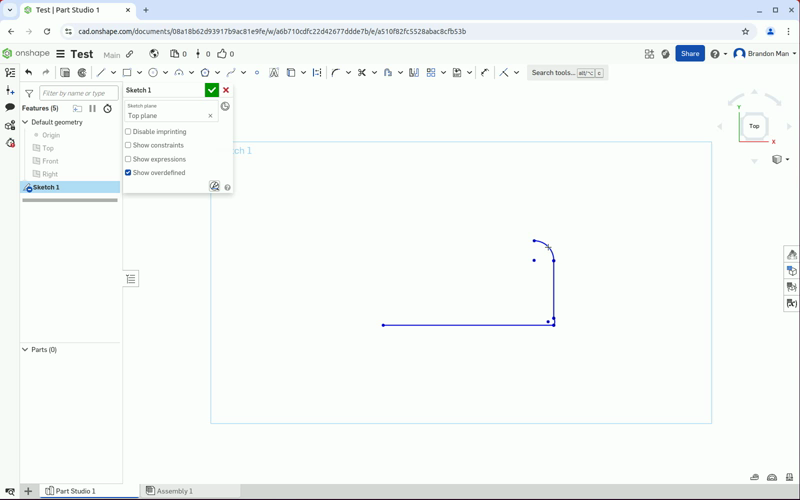
mouse_move(534, 240)
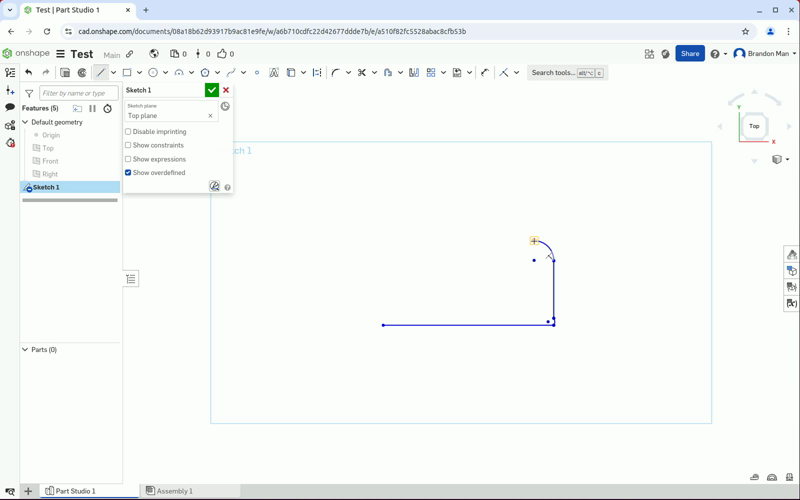
click(534, 240)
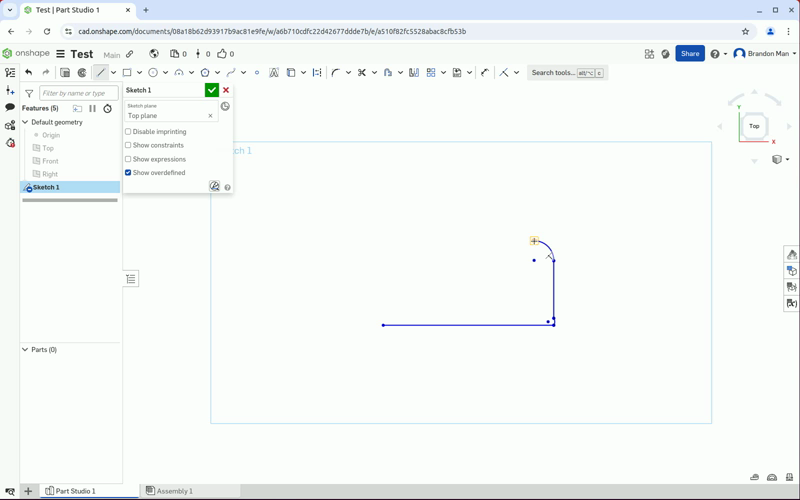
key_down(shift)
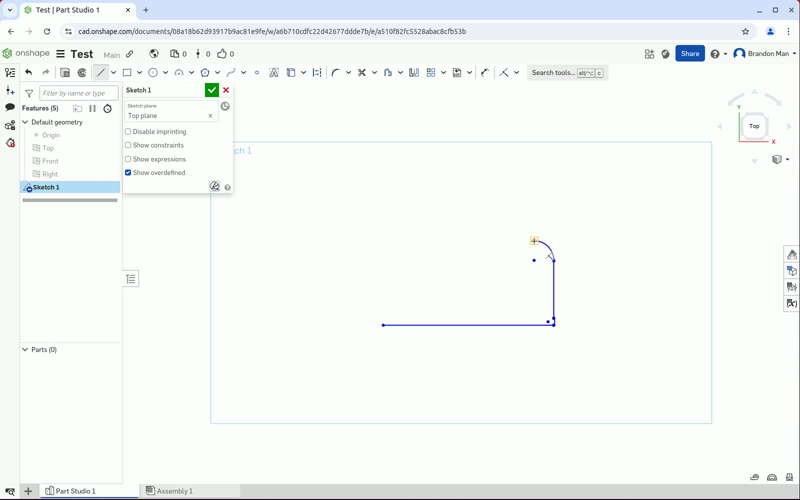
mouse_move(403, 240)
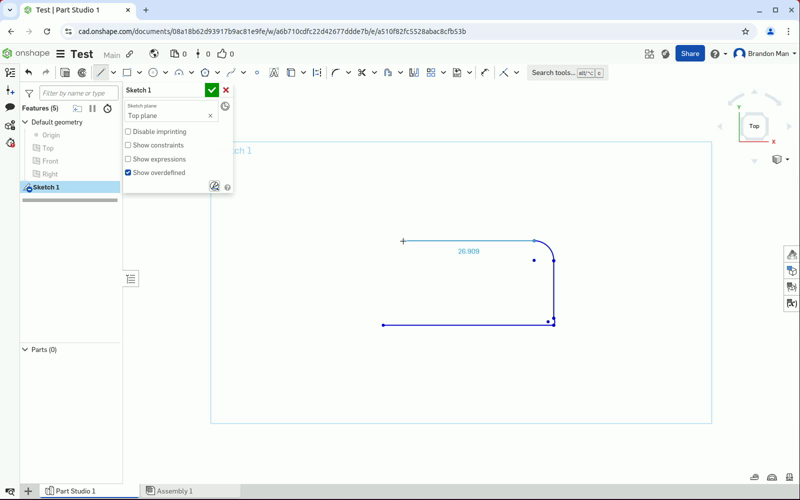
click(403, 240)
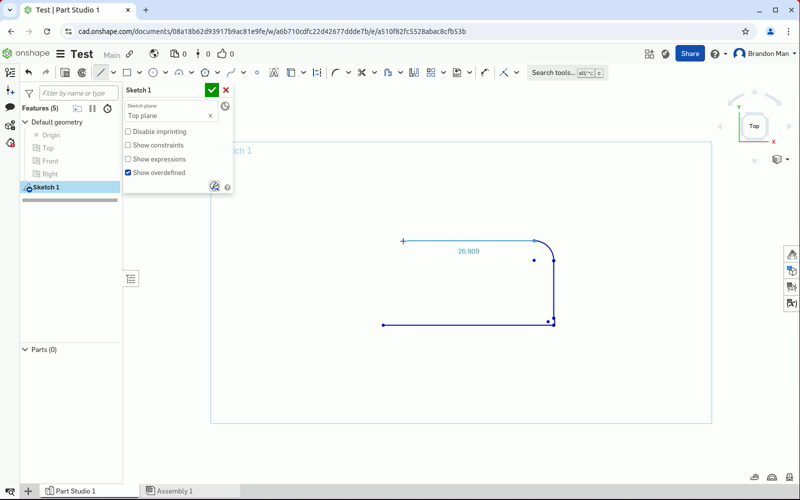
key_up(shift)
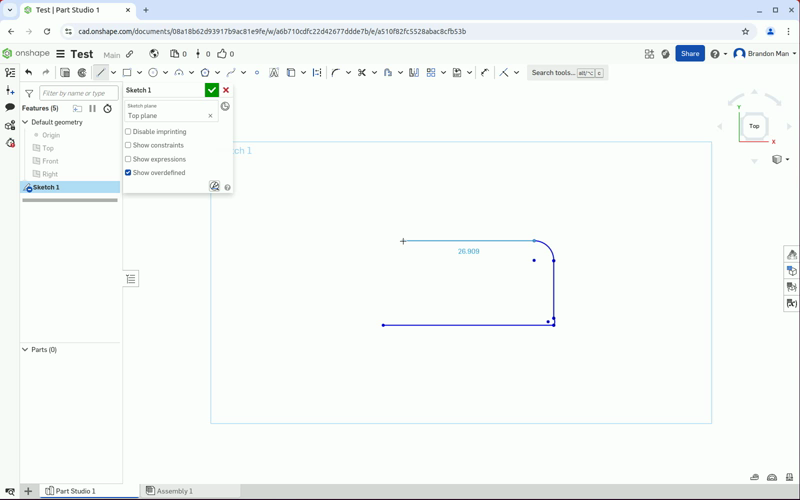
key(esc)
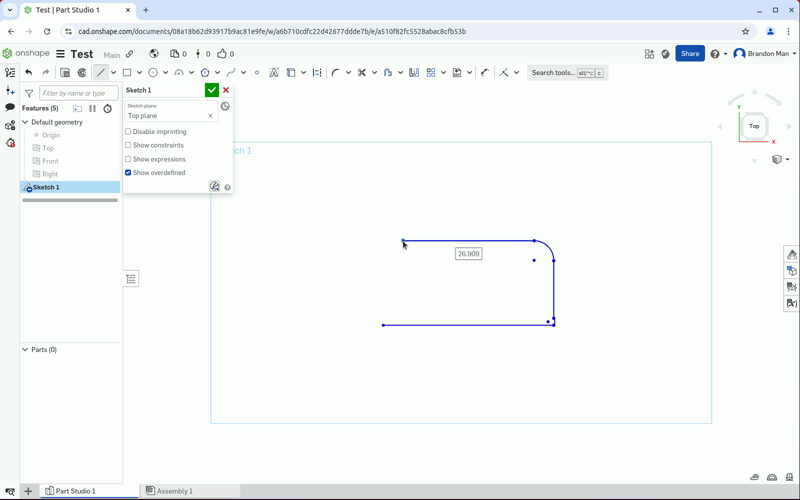
key(a)
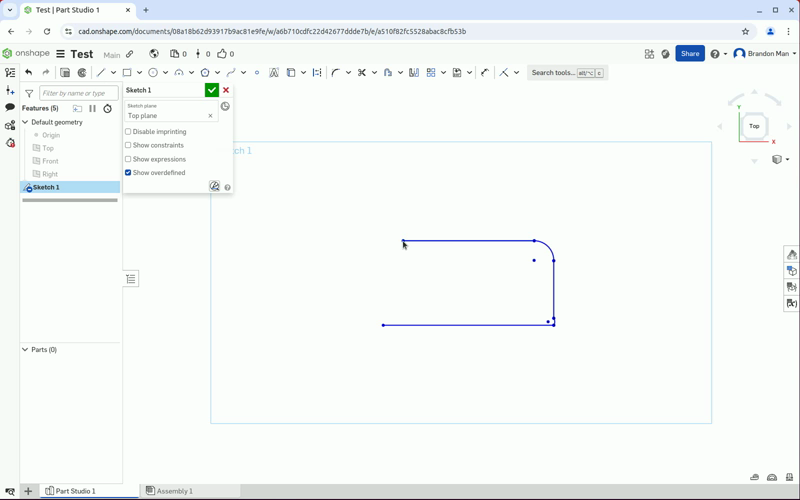
mouse_move(403, 240)
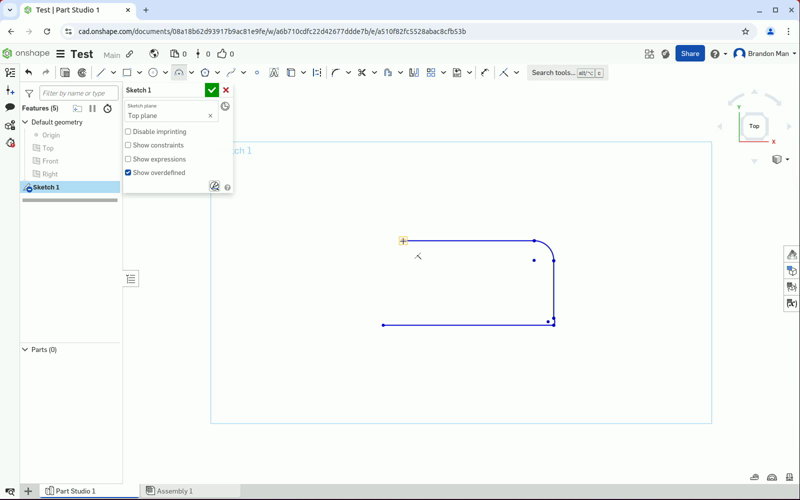
click(403, 240)
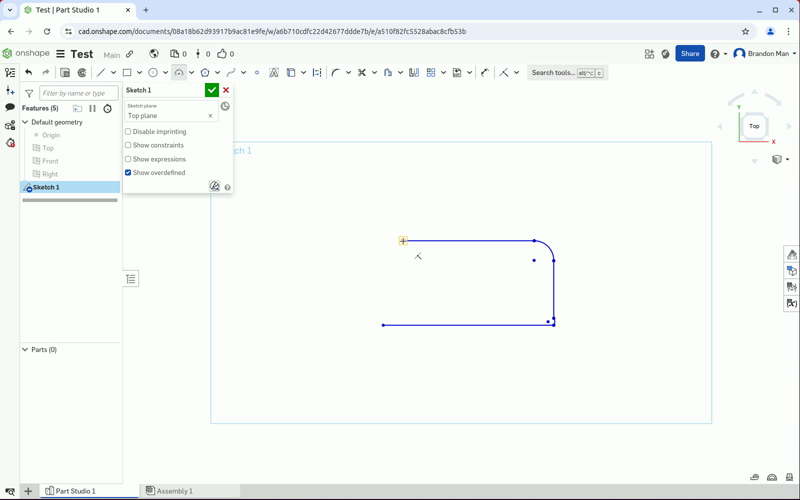
key_down(shift)
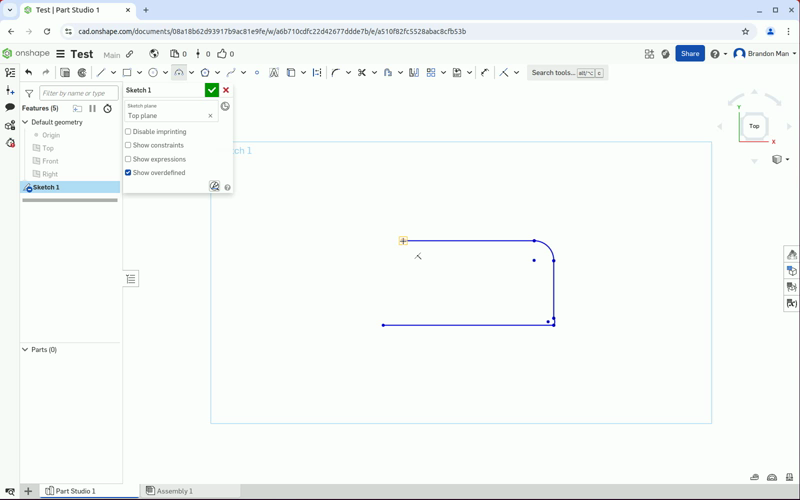
mouse_move(383, 260)
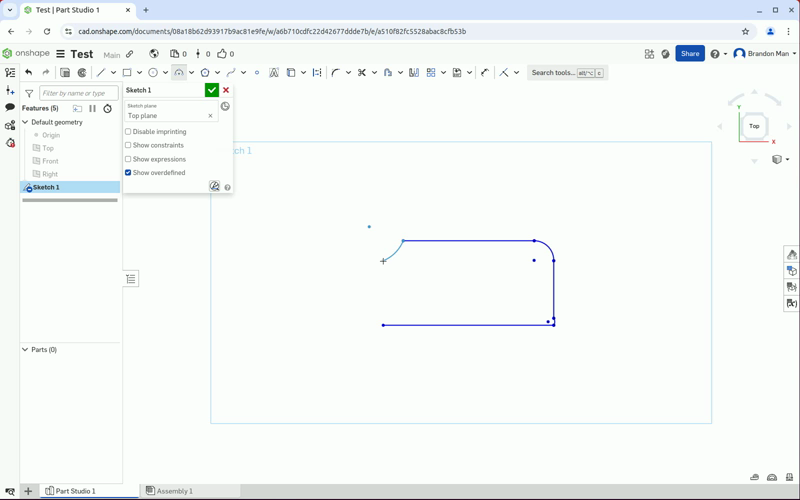
click(383, 260)
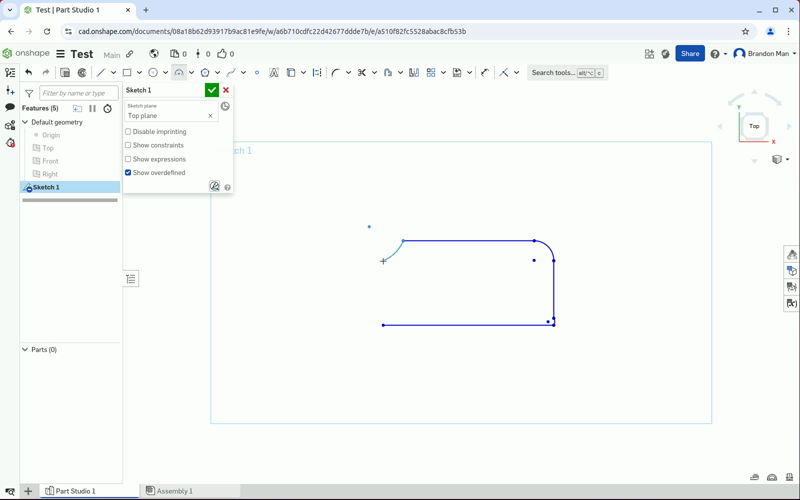
mouse_move(389, 246)
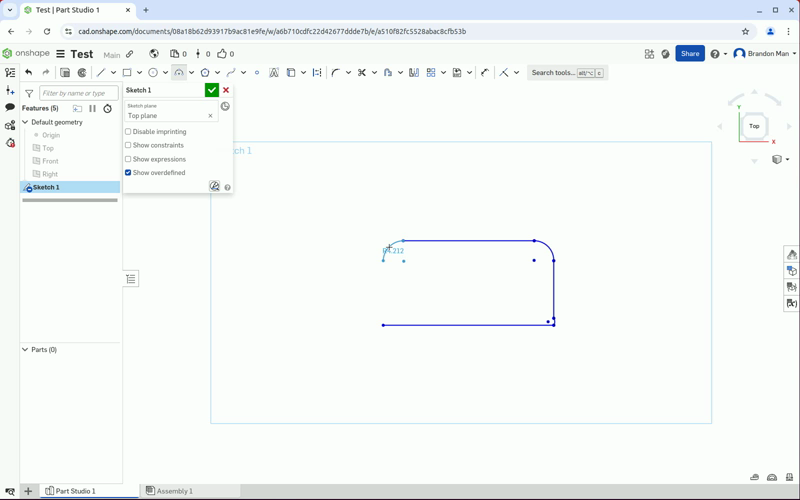
click(389, 246)
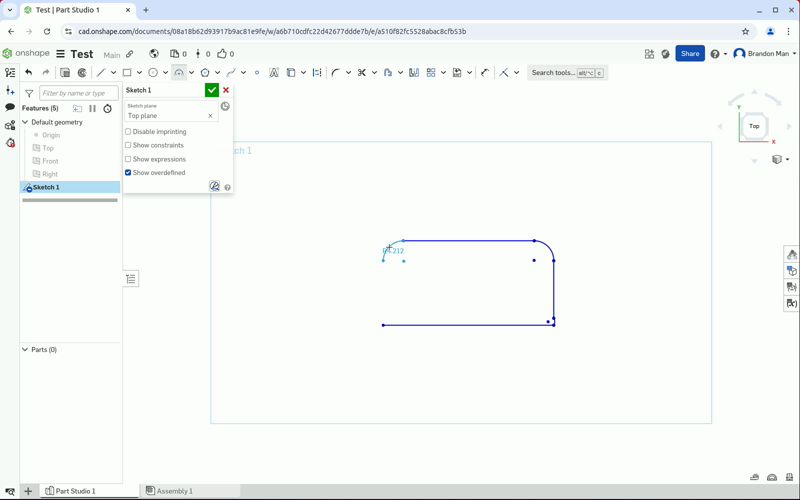
key_up(shift)
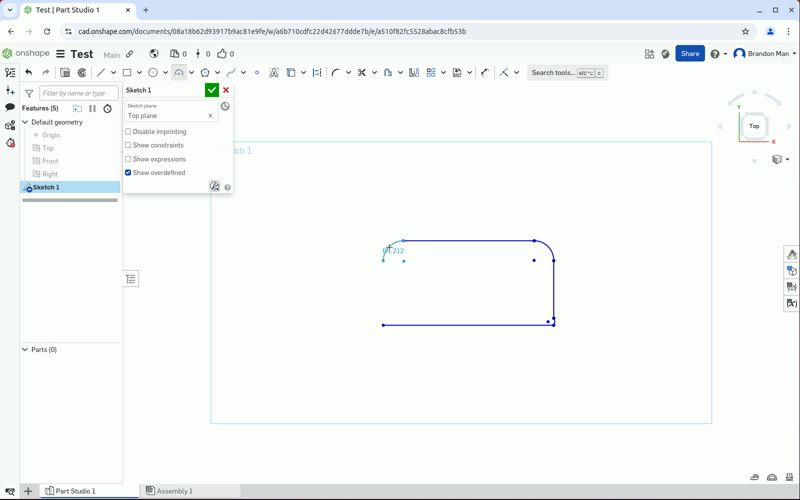
key(esc)
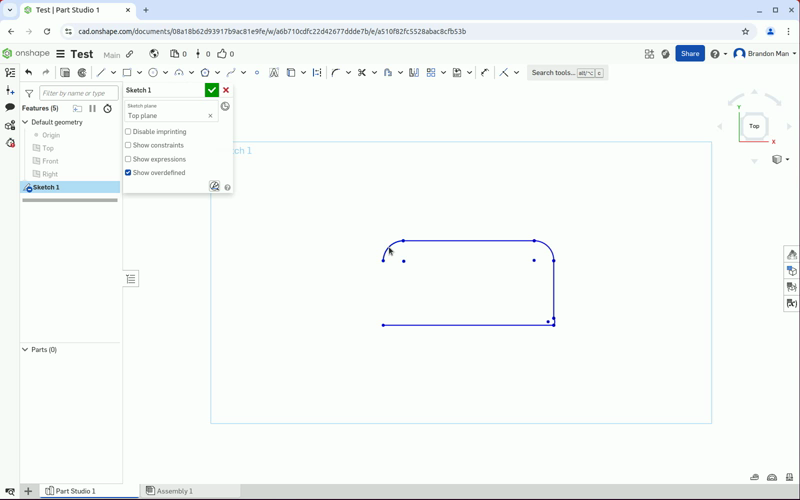
key(l)
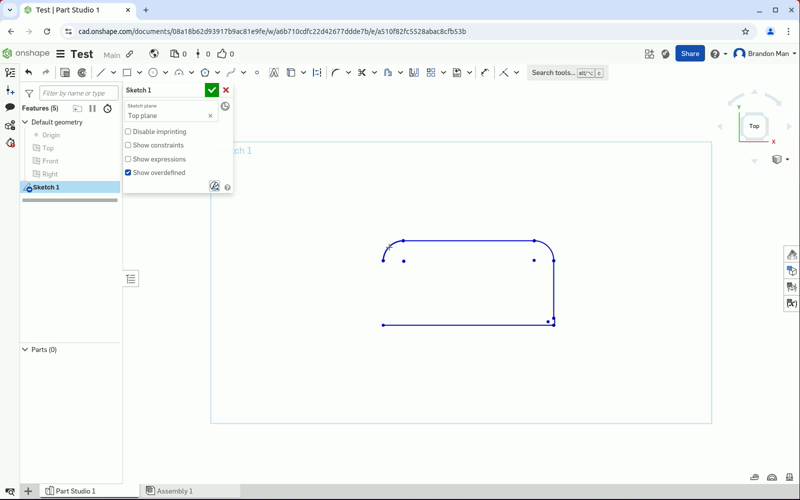
mouse_move(383, 260)
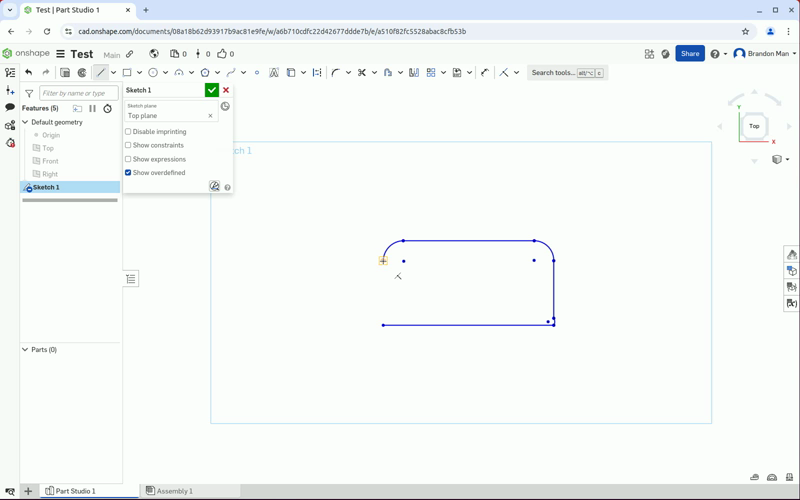
click(383, 260)
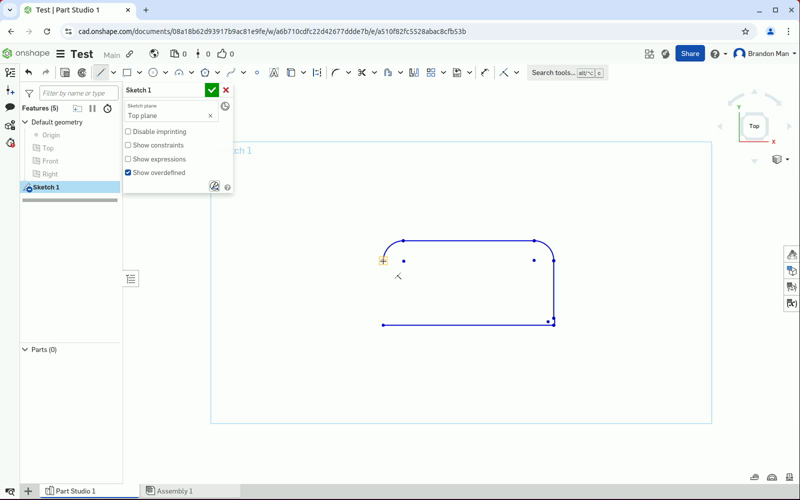
key_down(shift)
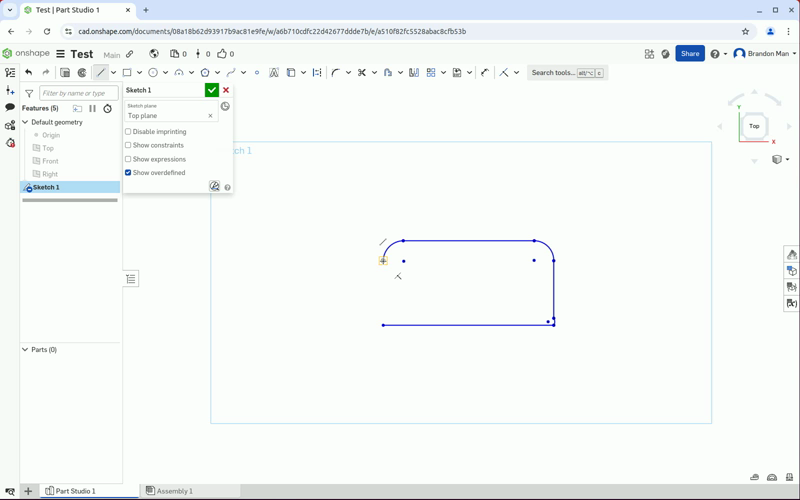
mouse_move(413, 260)
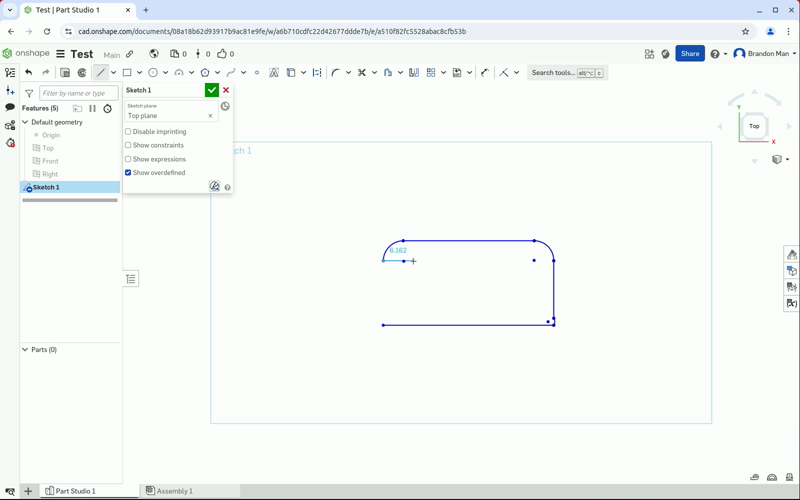
mouse_move(383, 318)
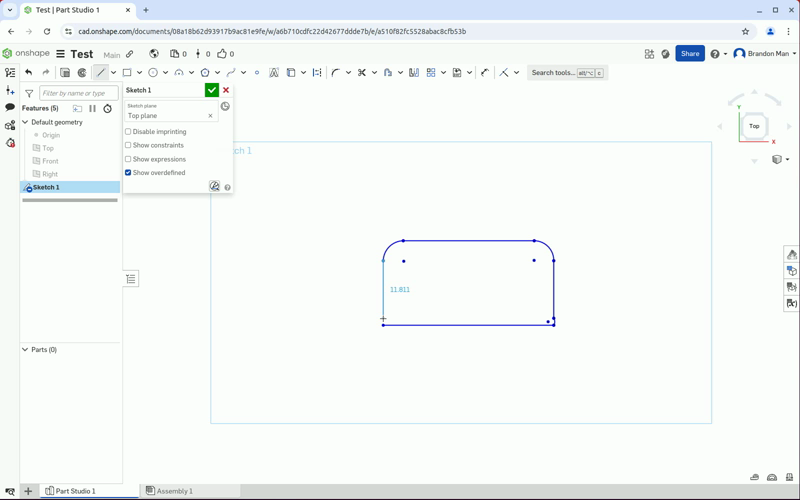
click(383, 318)
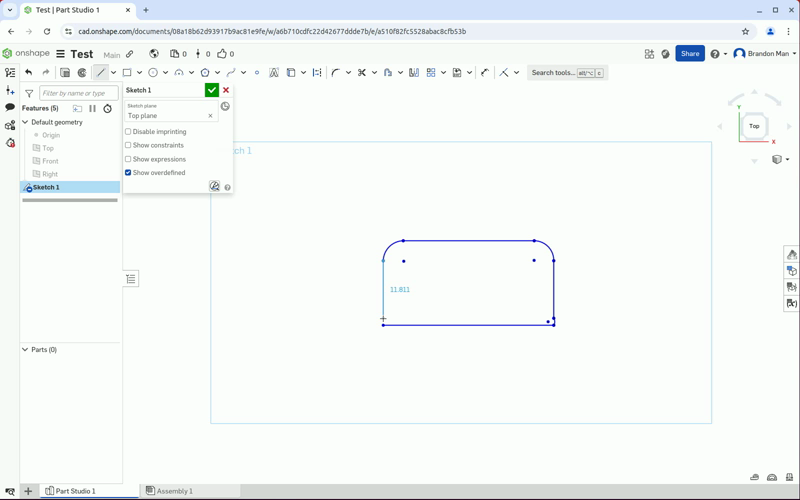
key_up(shift)
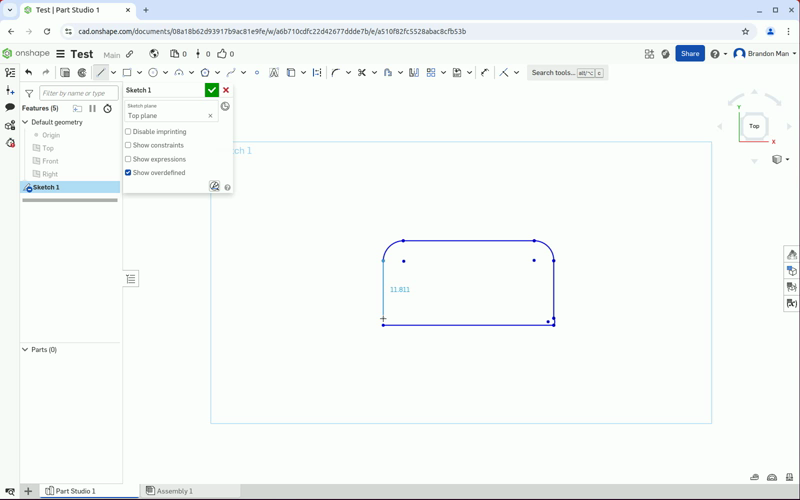
key(esc)
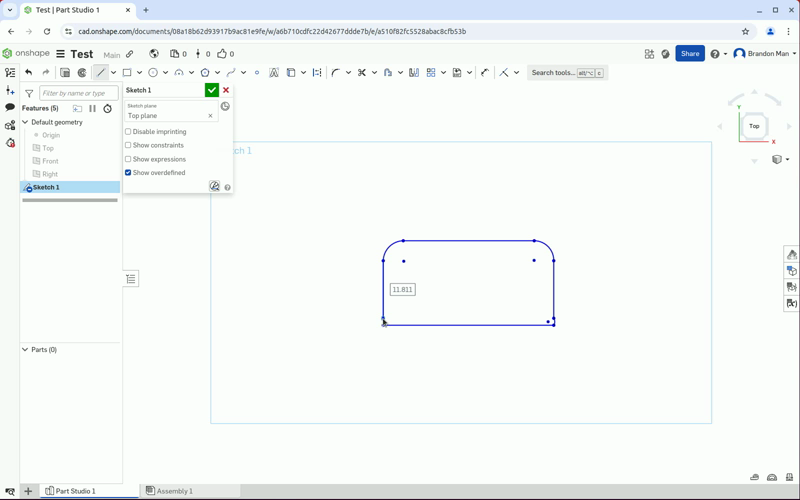
key(a)
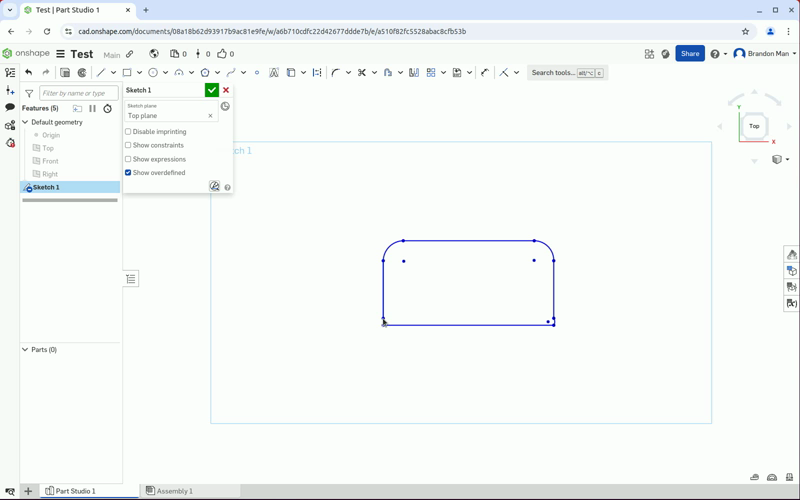
mouse_move(383, 318)
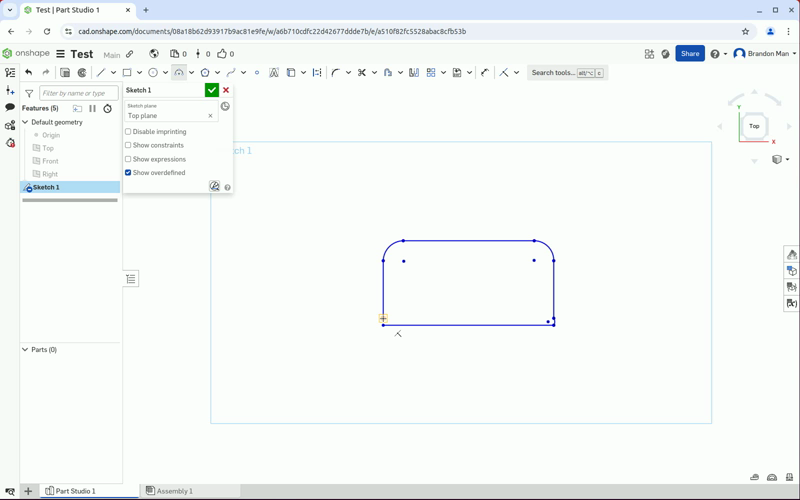
click(383, 318)
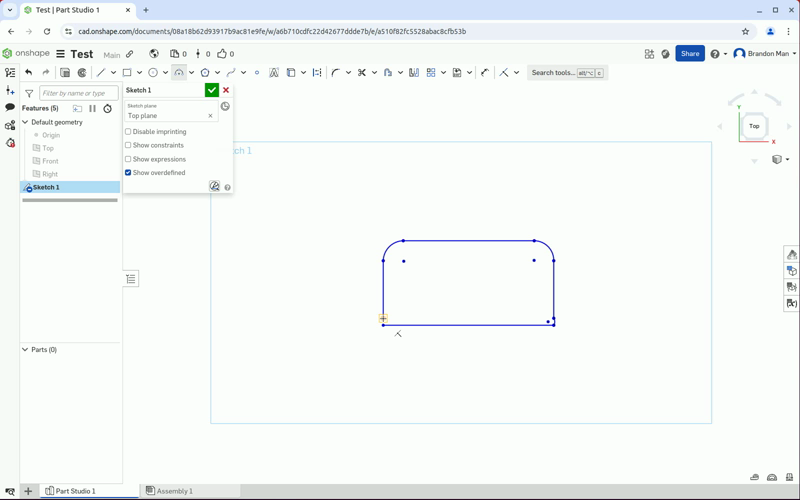
mouse_move(383, 325)
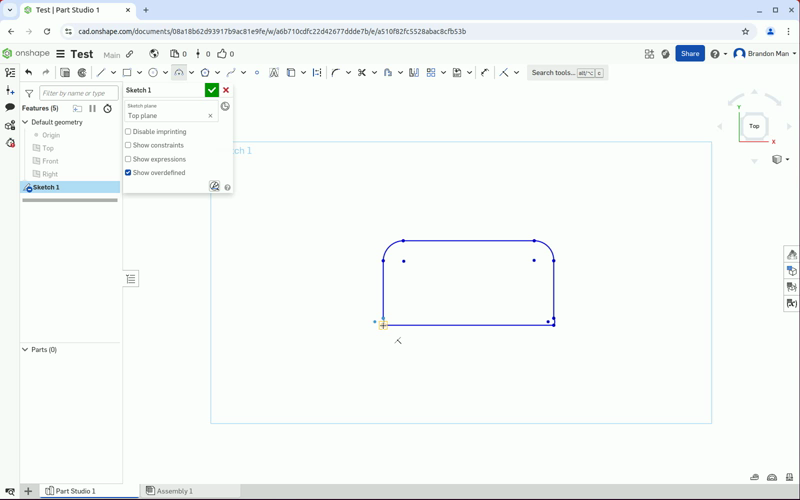
scroll(6)
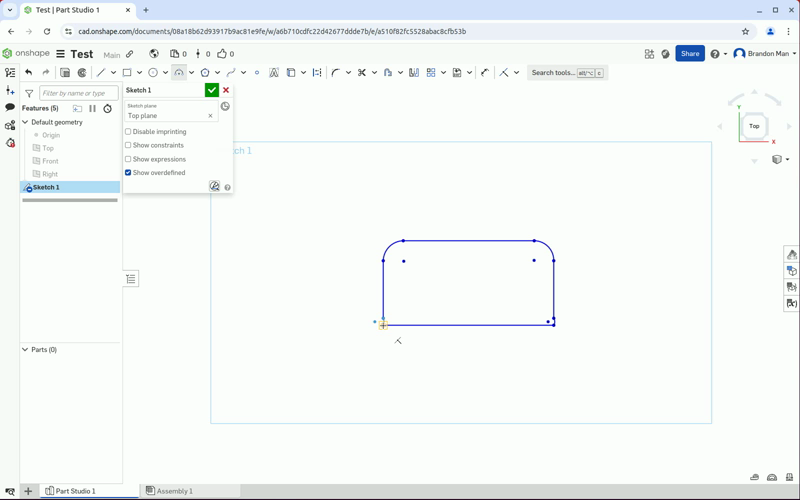
scroll(6)
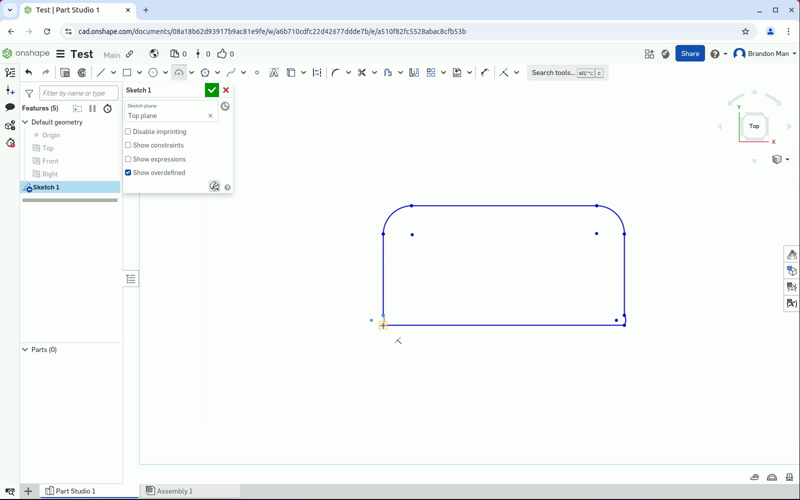
scroll(6)
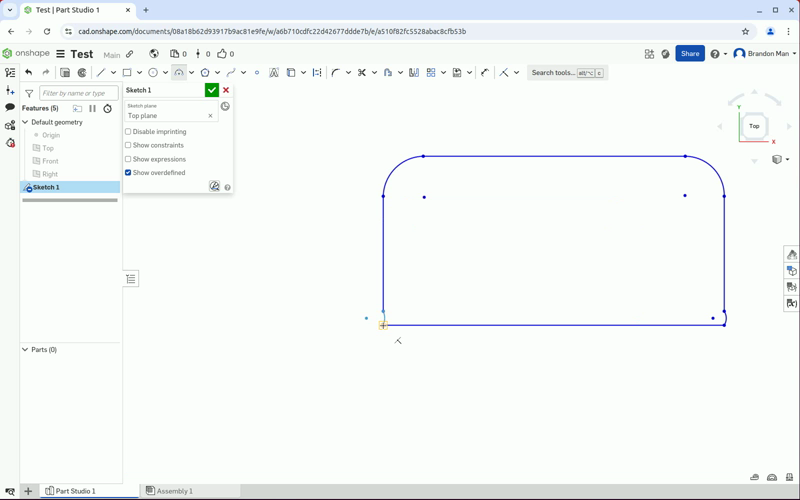
scroll(6)
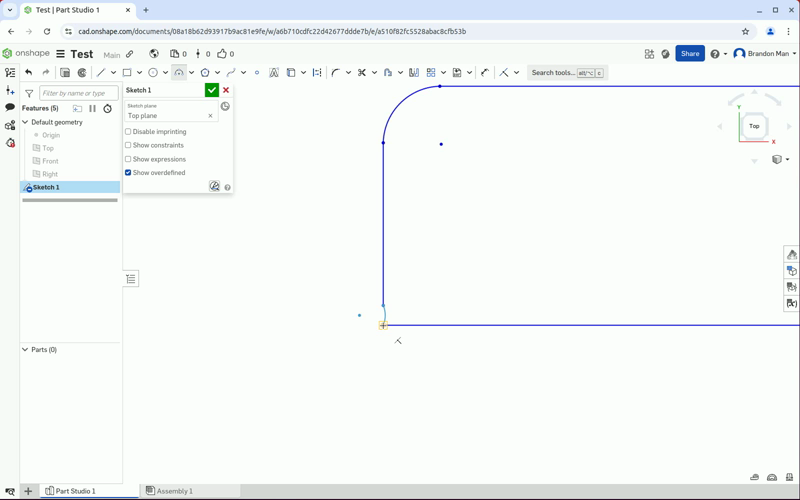
scroll(6)
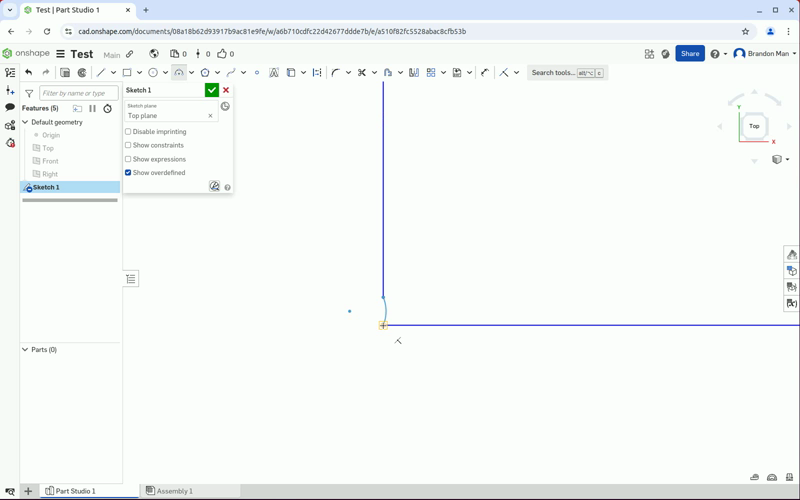
scroll(6)
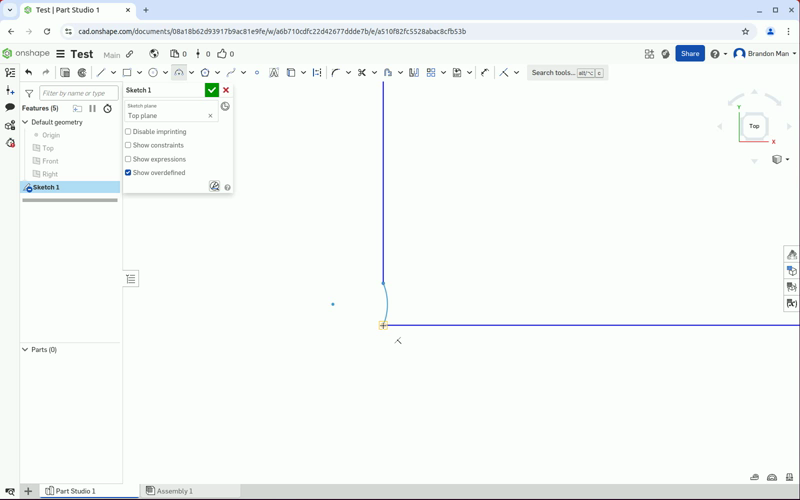
scroll(6)
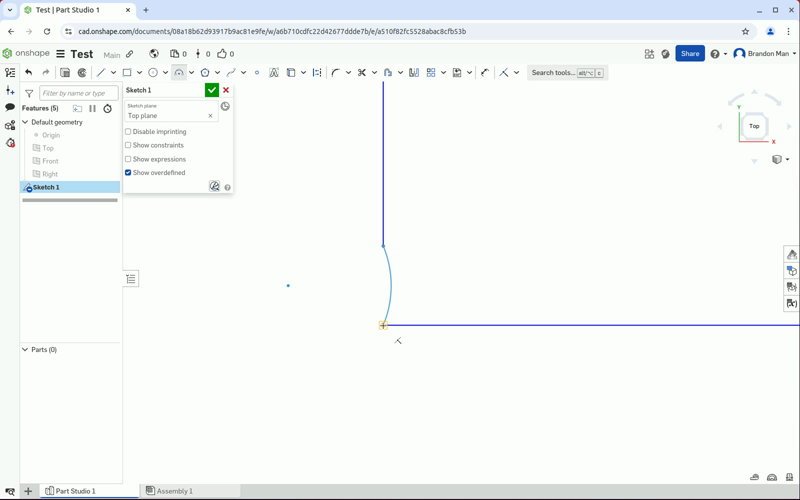
click(383, 325)
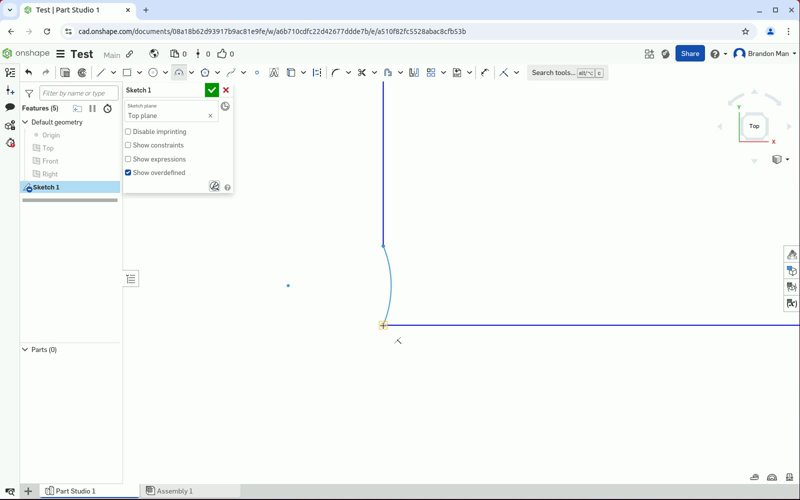
scroll(-6)
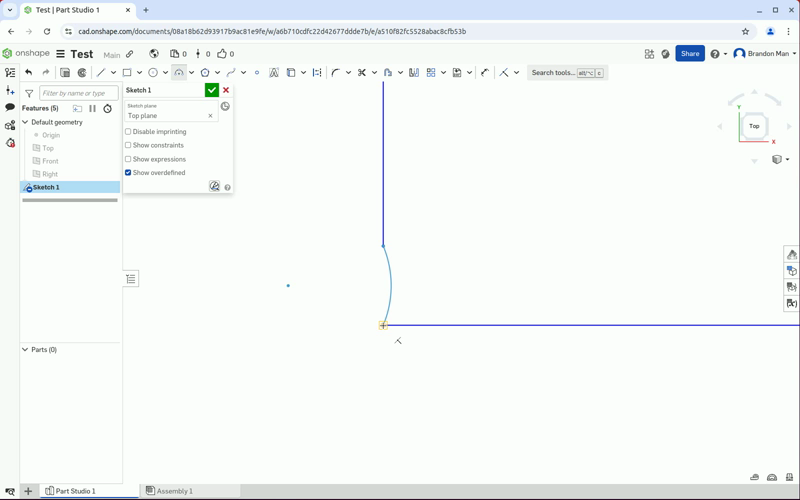
scroll(-6)
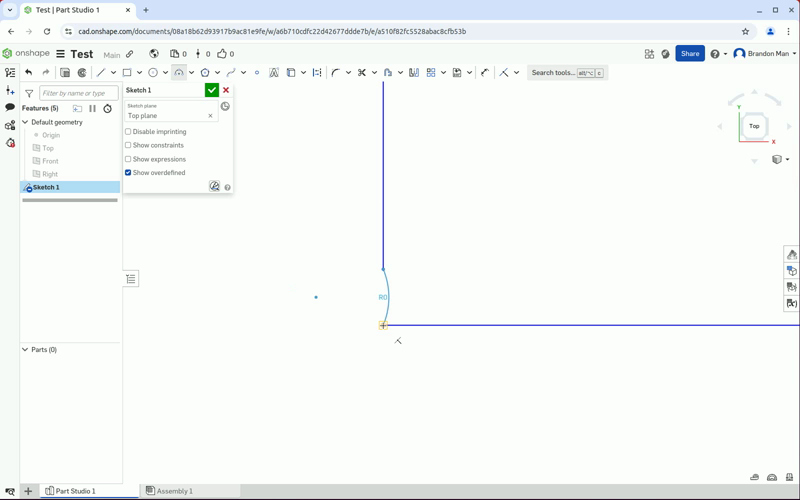
scroll(-6)
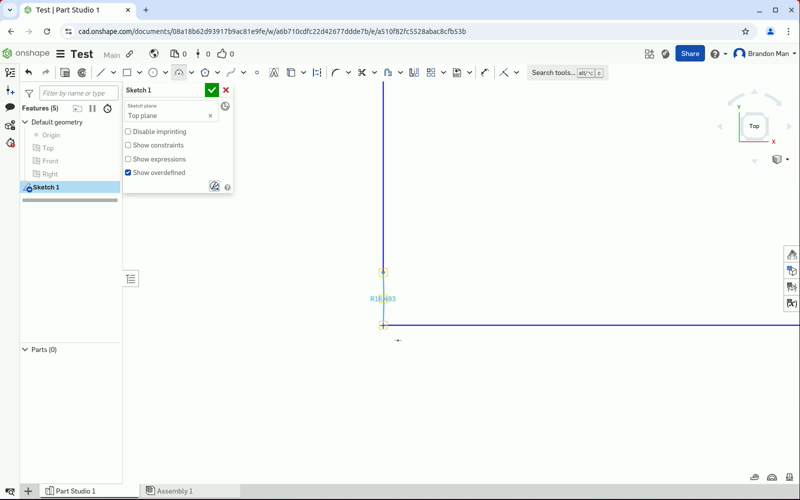
scroll(-6)
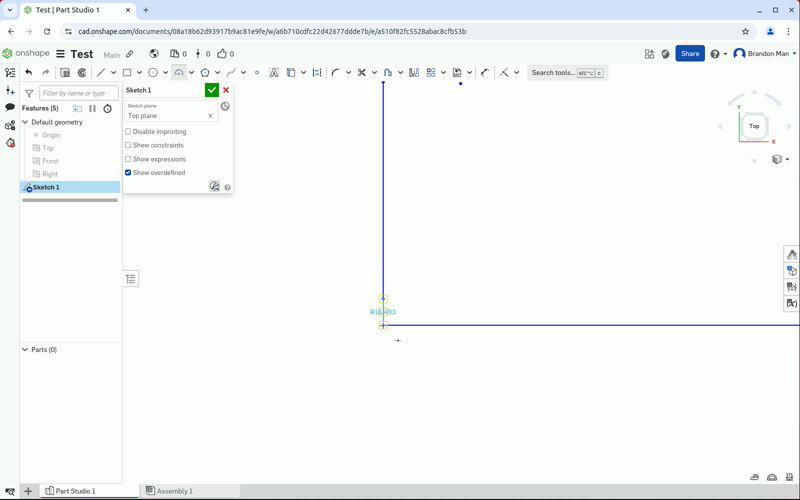
scroll(-6)
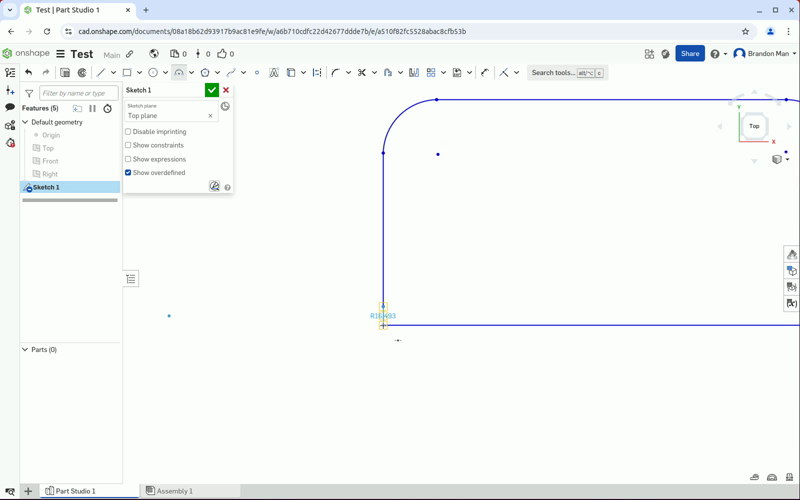
scroll(-6)
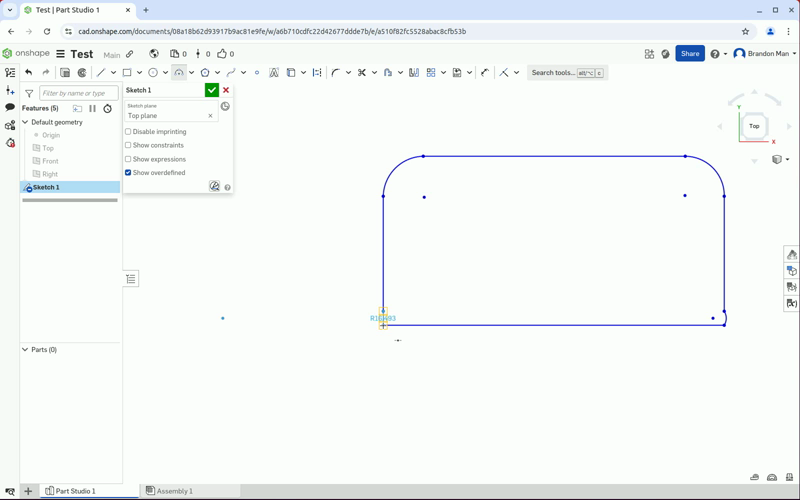
scroll(-6)
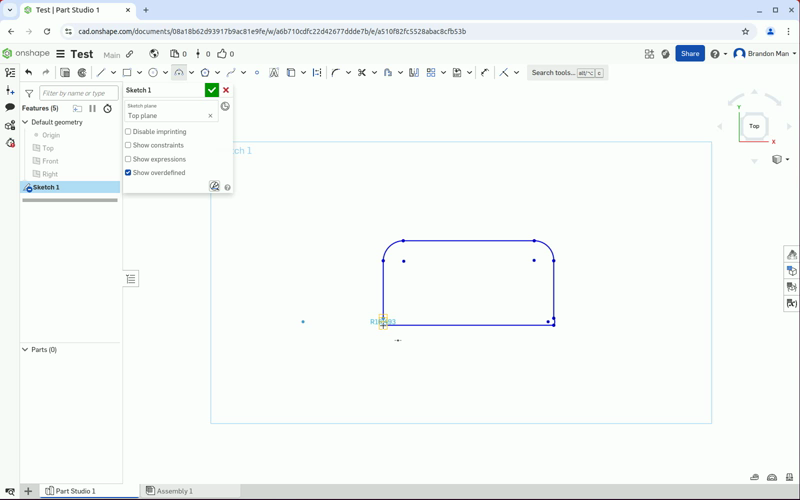
key_down(shift)
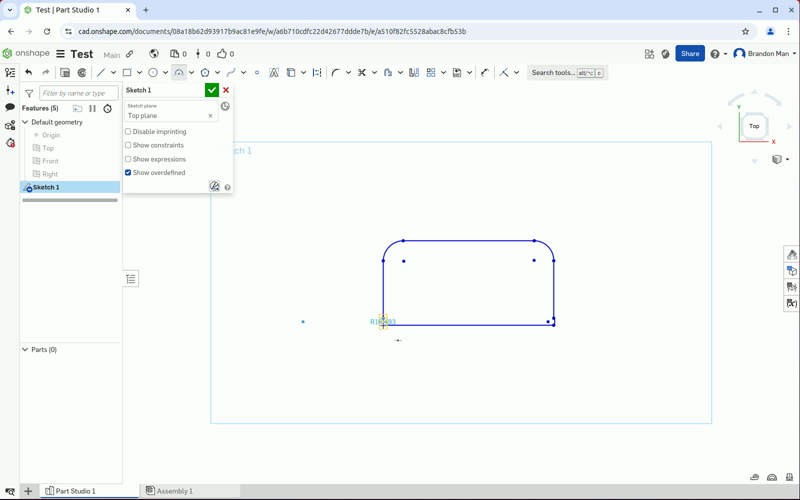
mouse_move(382, 321)
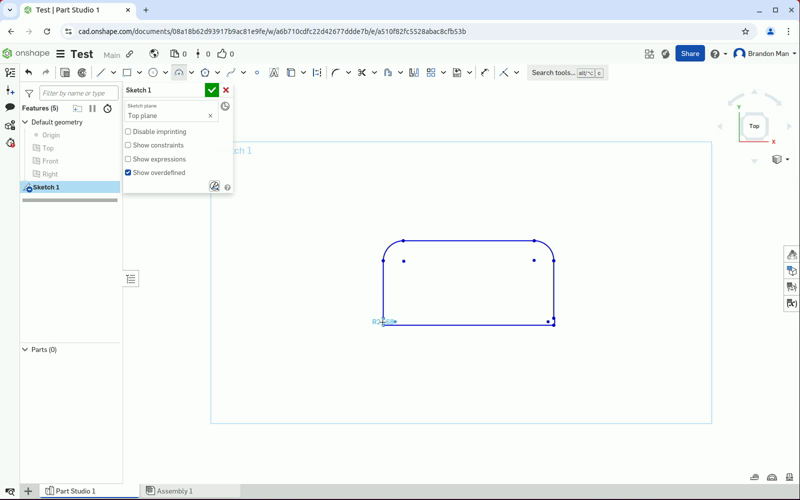
scroll(6)
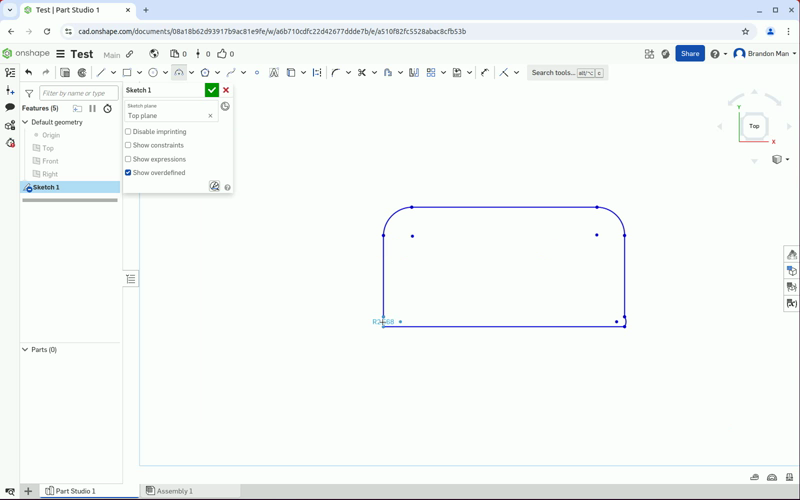
scroll(6)
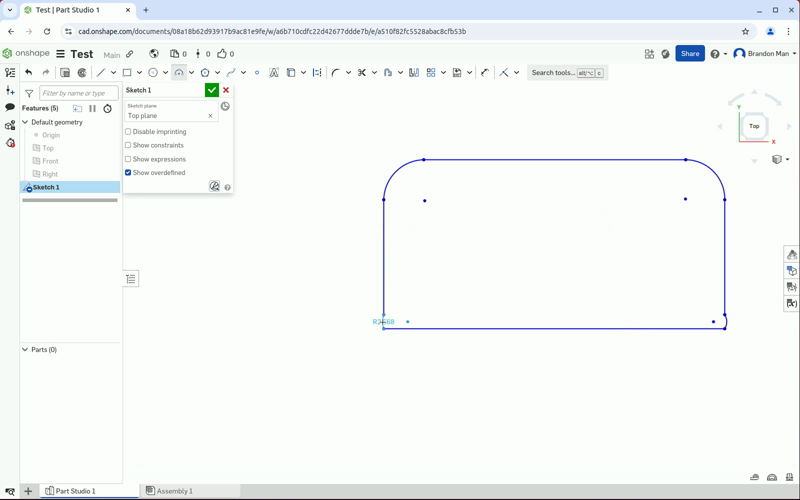
scroll(6)
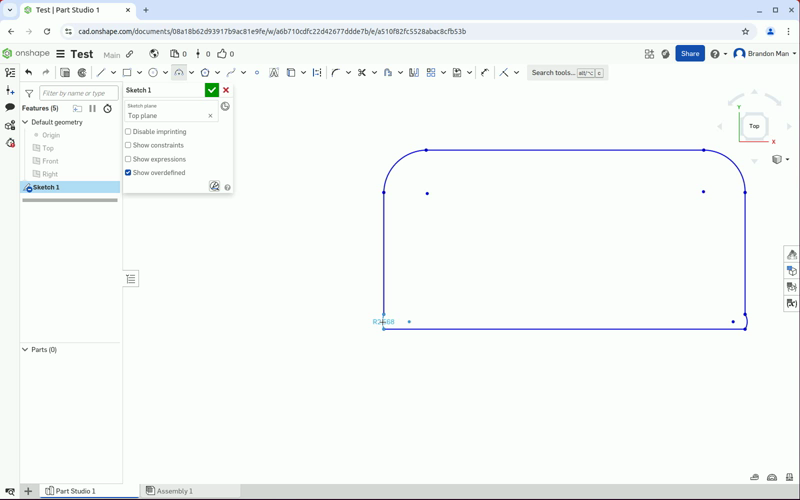
scroll(6)
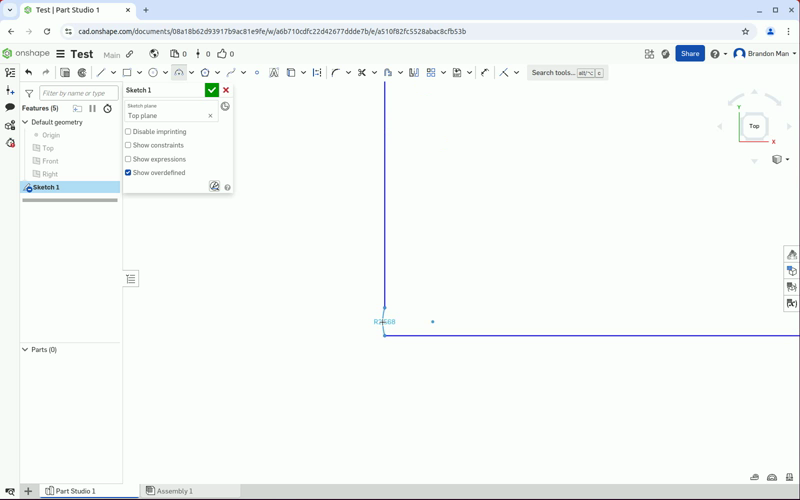
scroll(6)
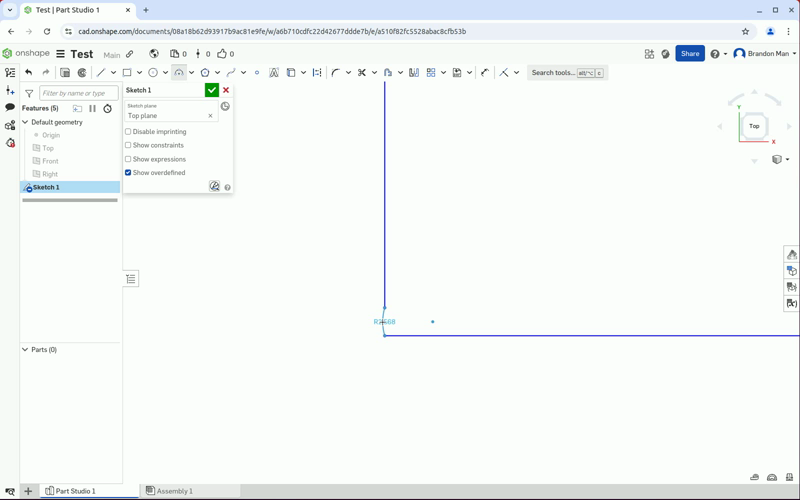
scroll(6)
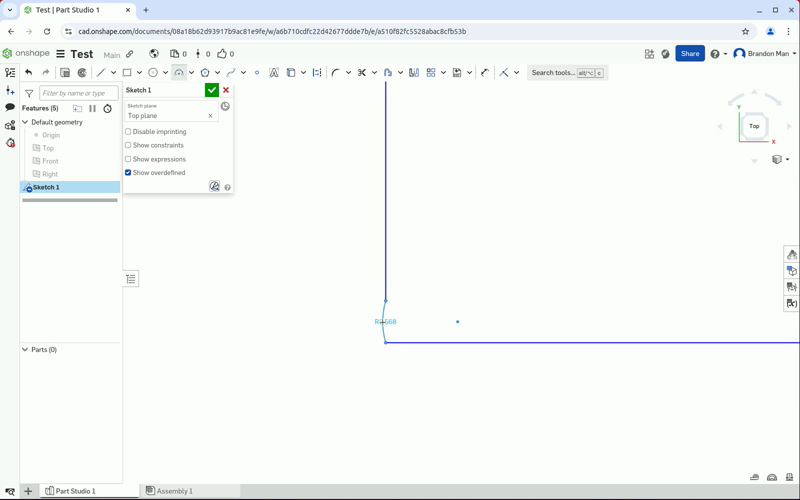
scroll(6)
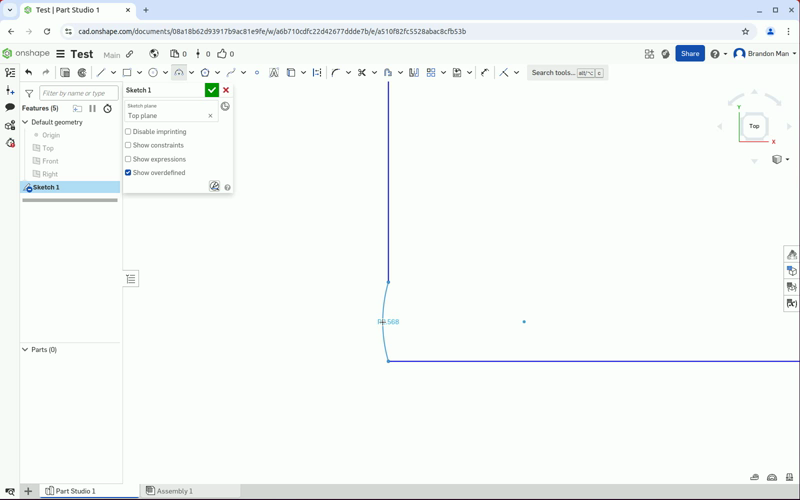
click(382, 321)
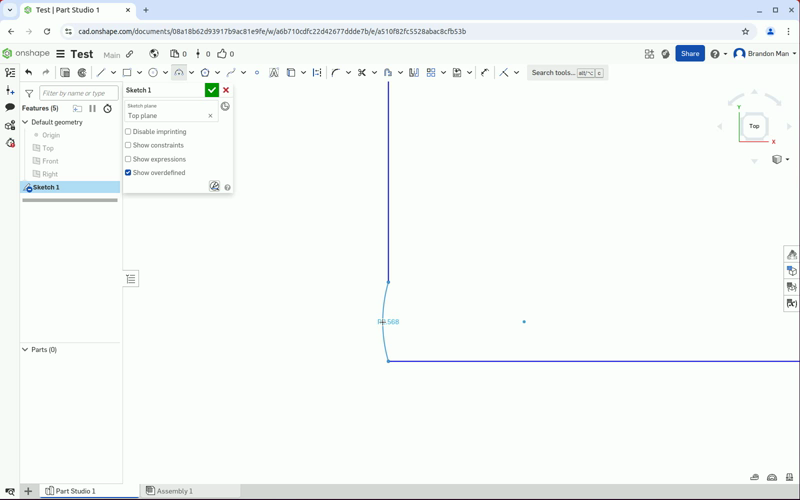
scroll(-6)
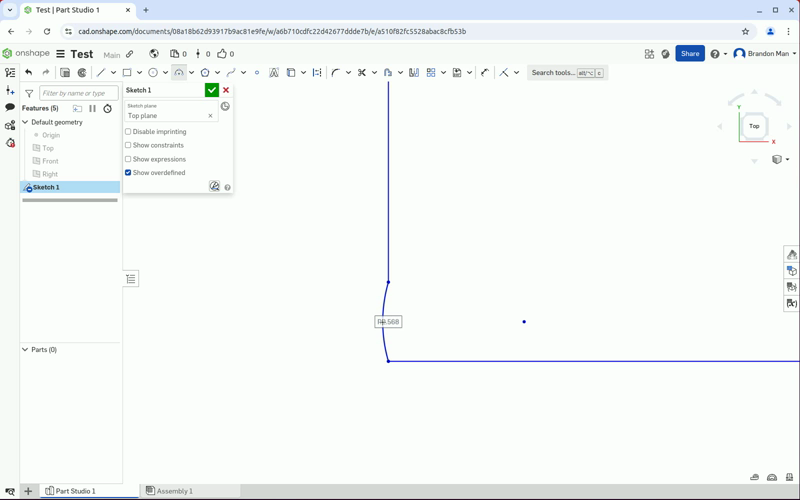
scroll(-6)
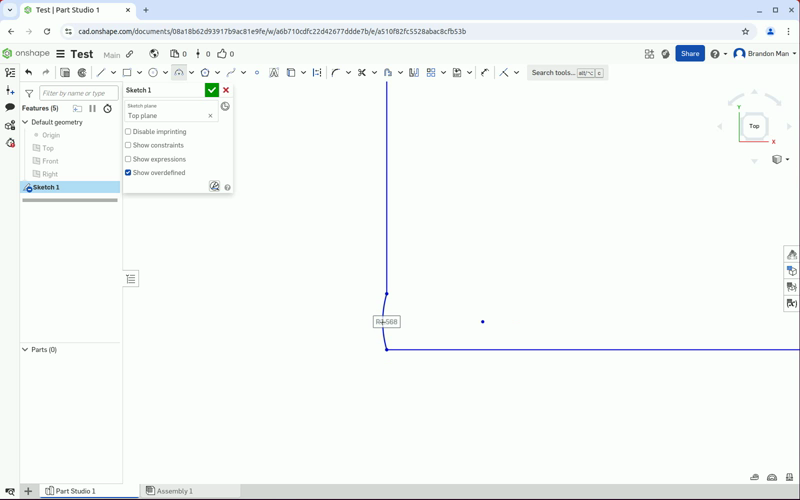
scroll(-6)
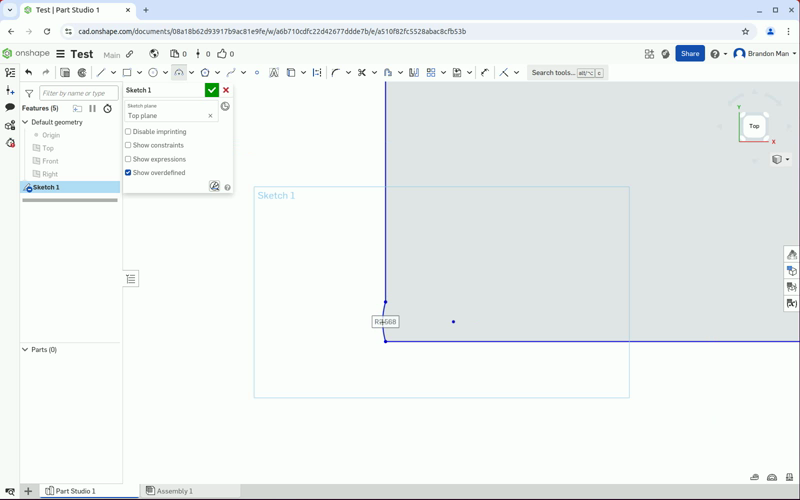
scroll(-6)
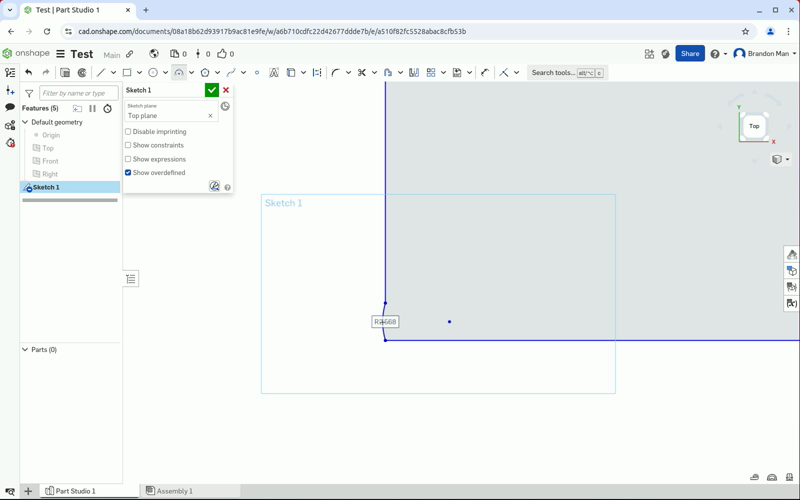
scroll(-6)
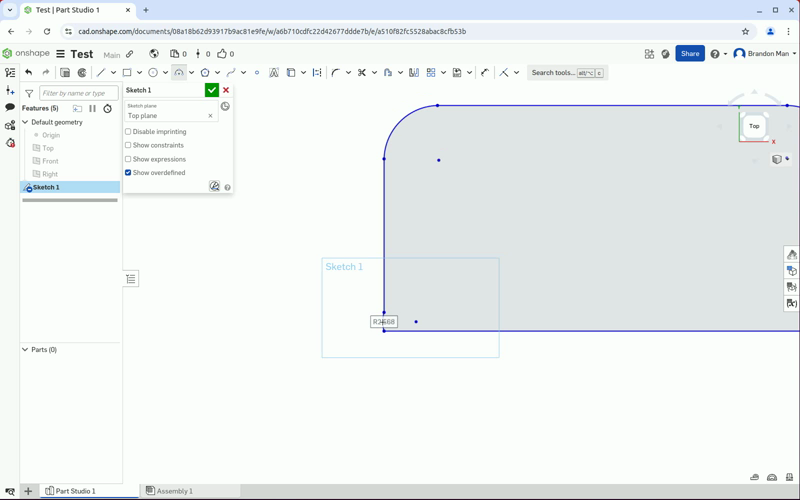
scroll(-6)
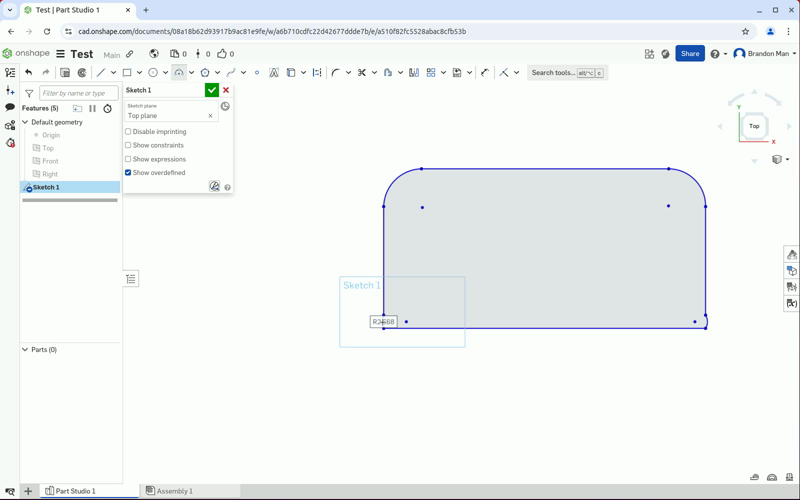
scroll(-6)
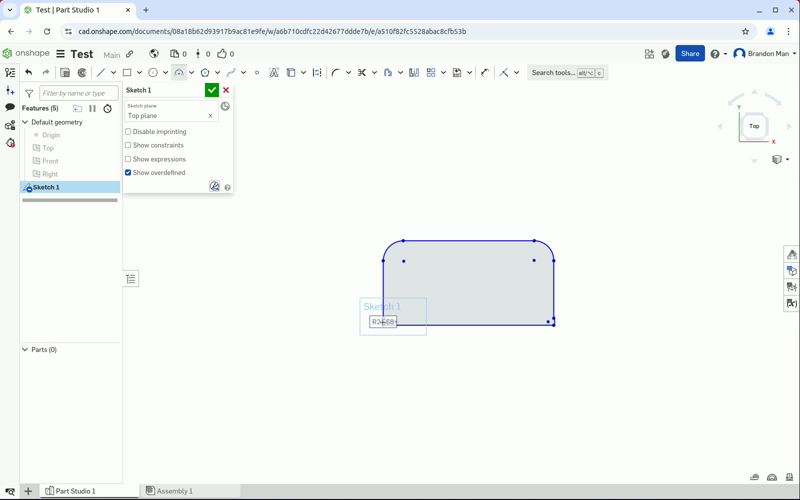
key_up(shift)
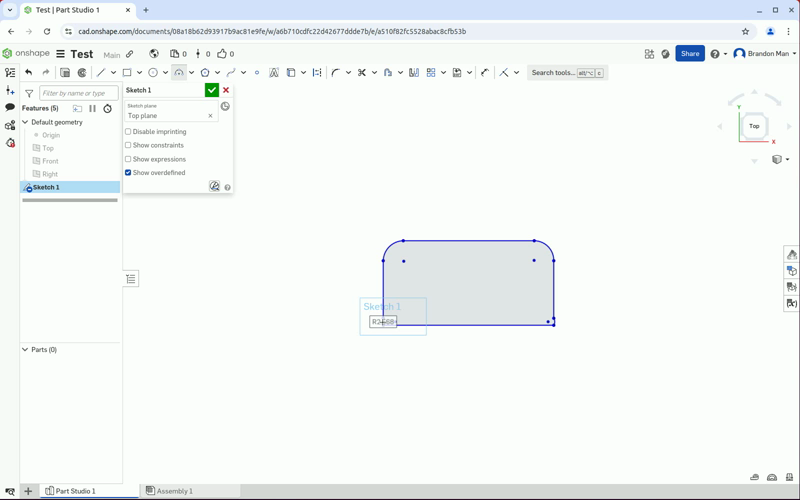
key(esc)
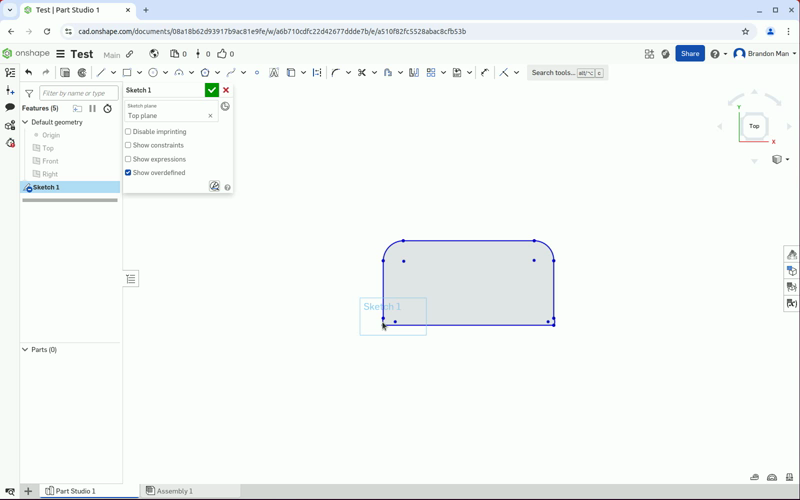
mouse_move(433, 272)
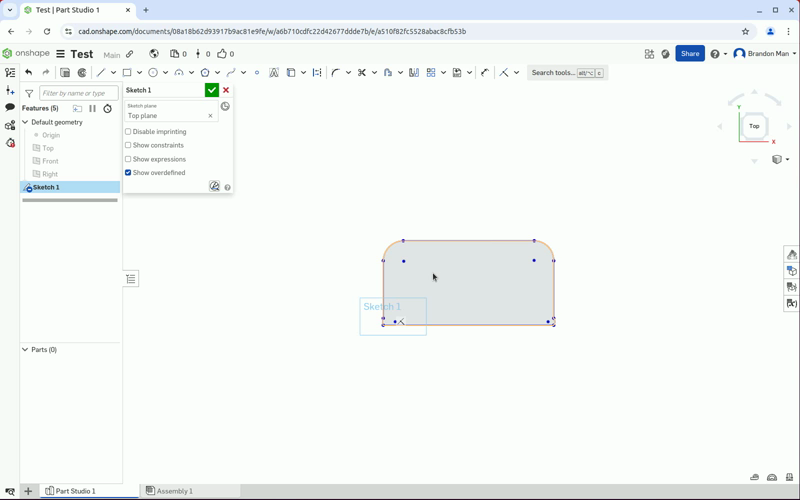
click(433, 272)
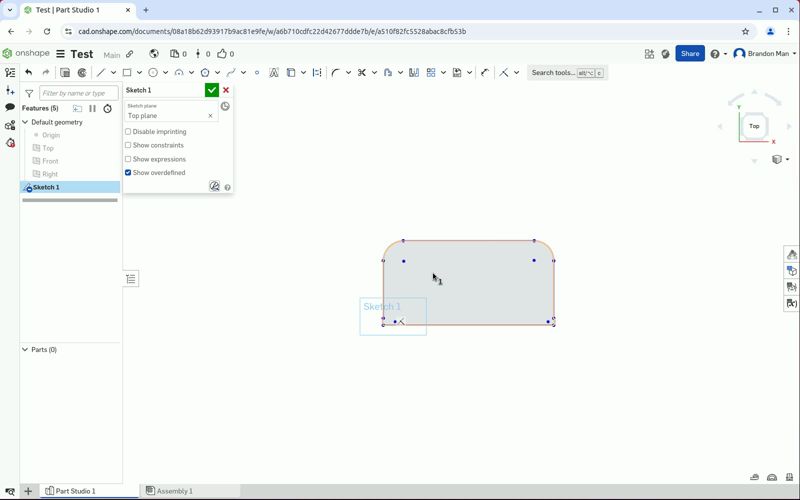
mouse_move(73, 352)
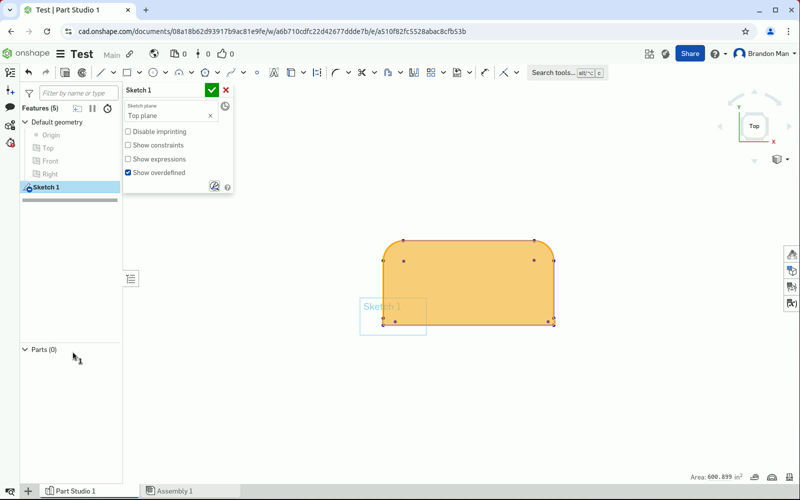
key(shift+y)
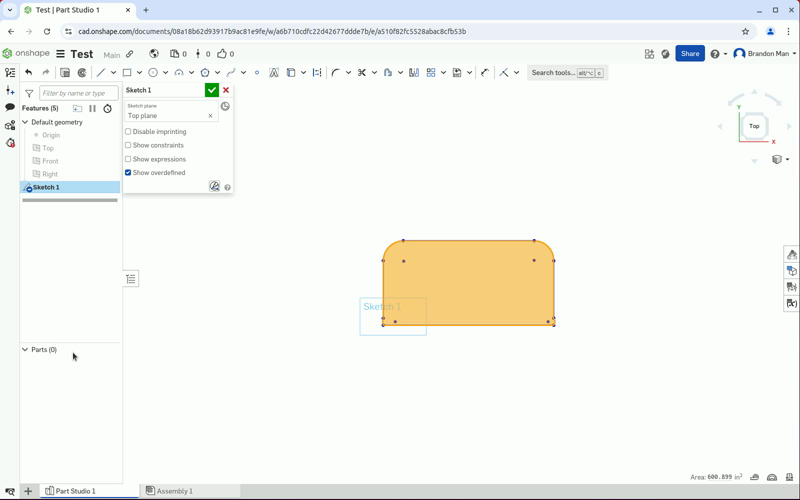
key(shift+e)
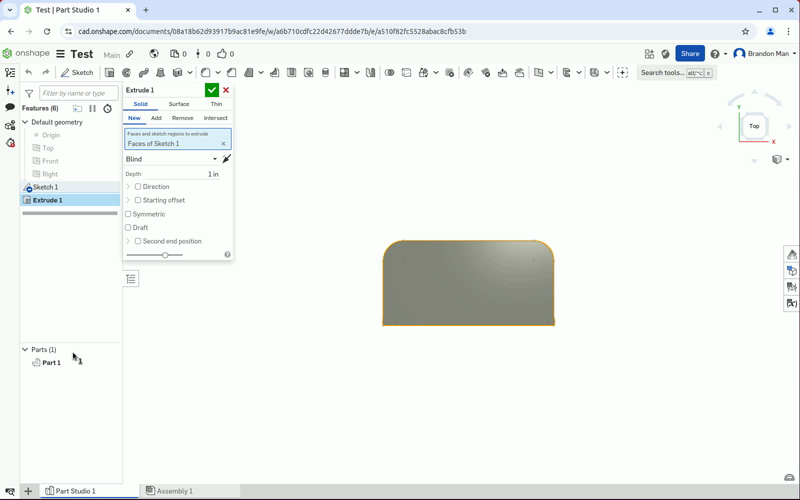
mouse_move(143, 106)
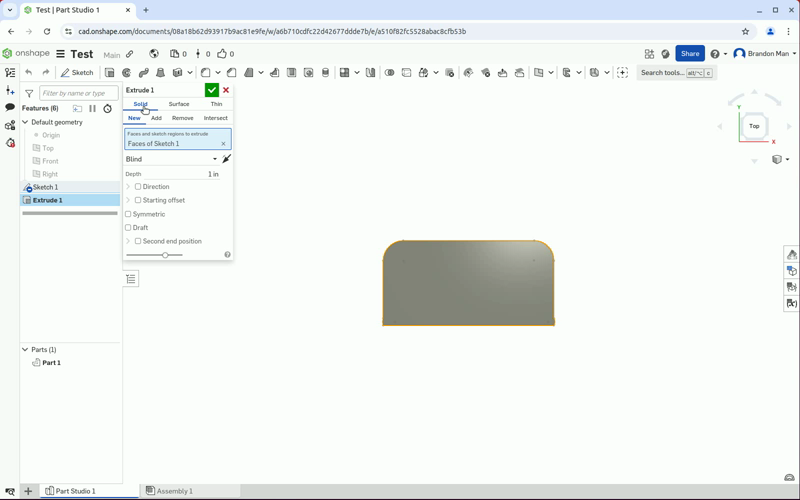
click(143, 106)
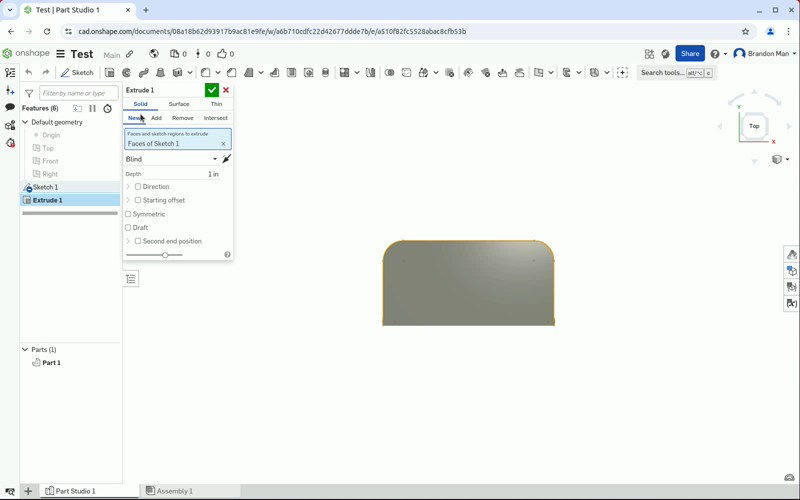
mouse_move(137, 120)
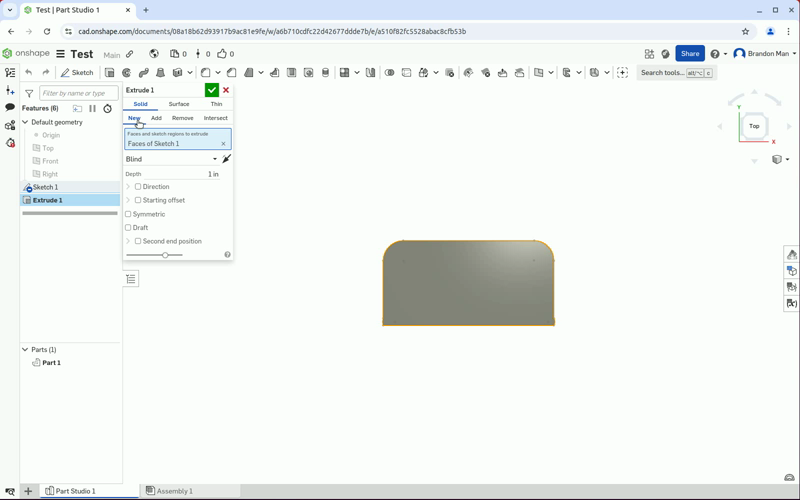
click(137, 120)
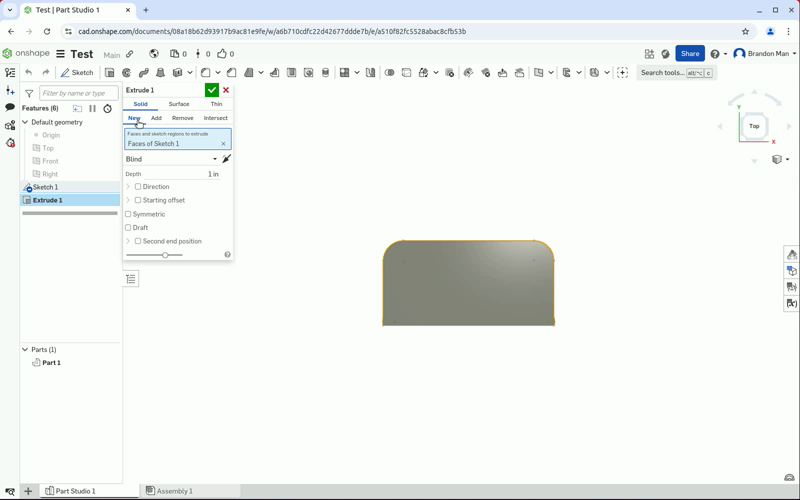
key(tab, 4)
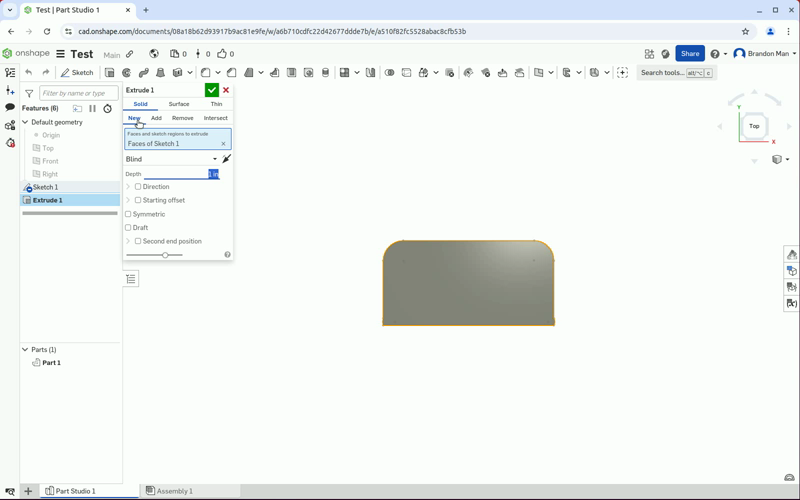
text(0.481)
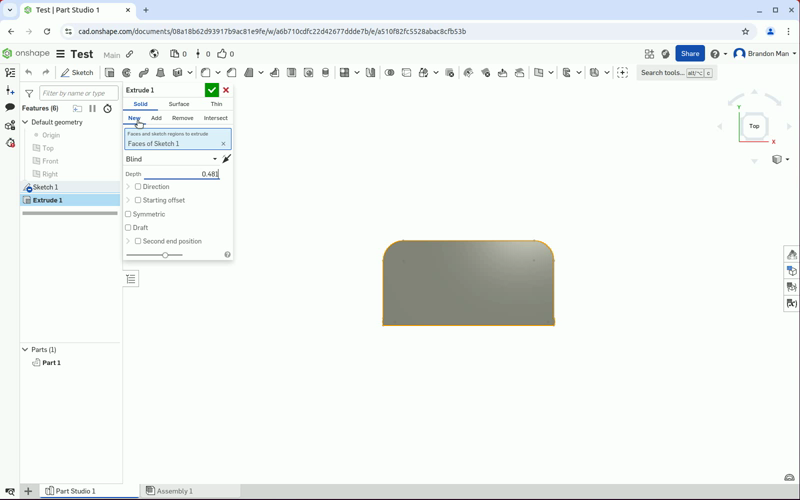
key(enter)
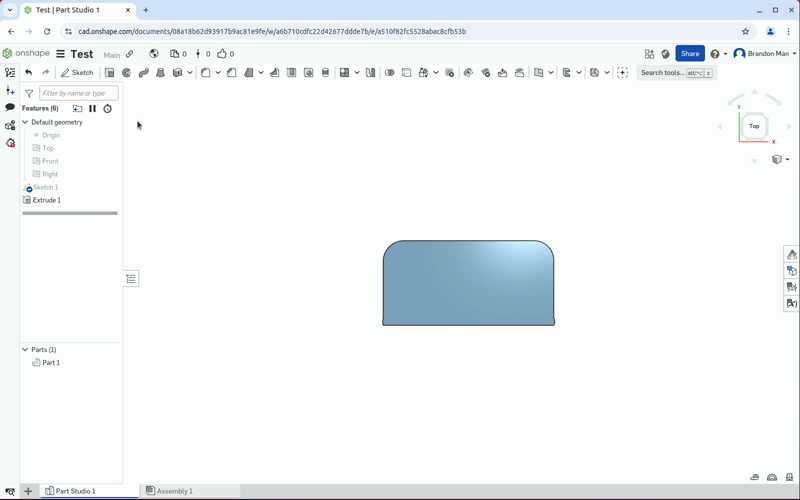
key(shift+h)
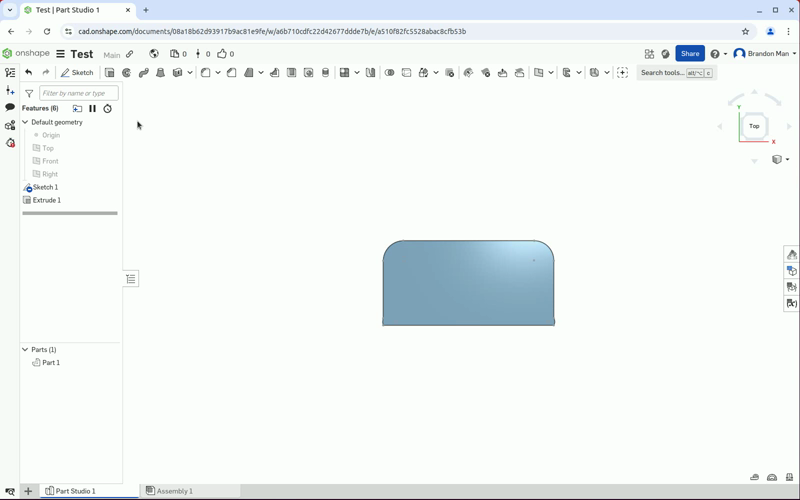
key(shift+h)
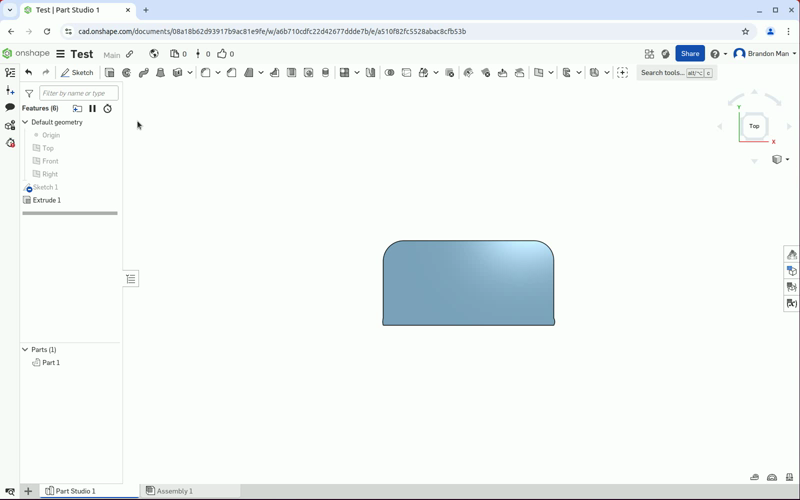
mouse_move(73, 189)
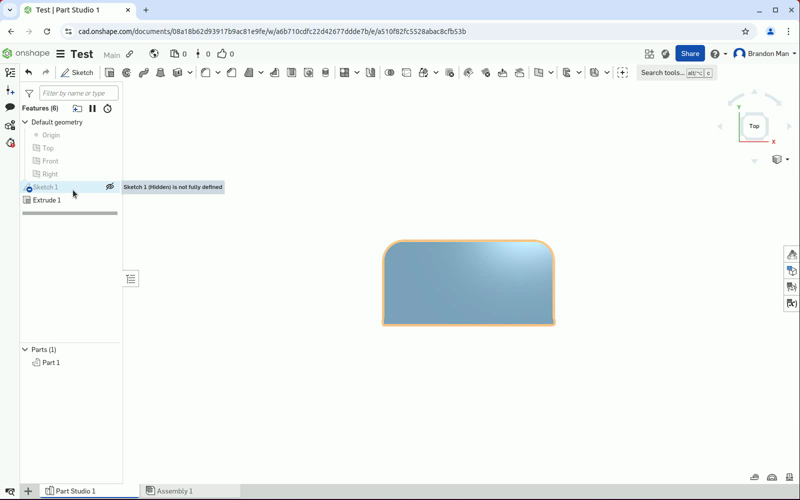
click(73, 189)
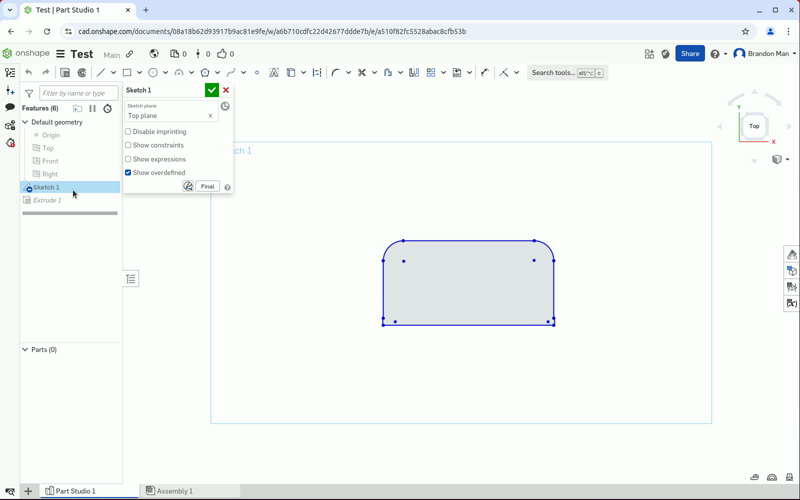
mouse_move(229, 92)
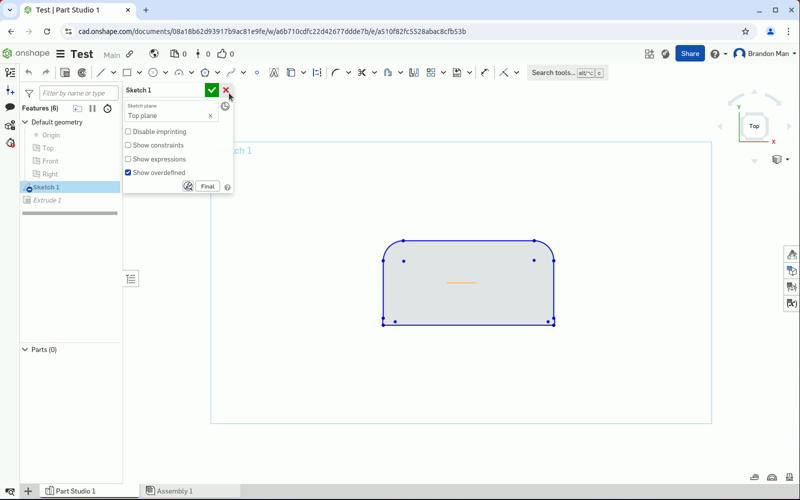
click(229, 92)
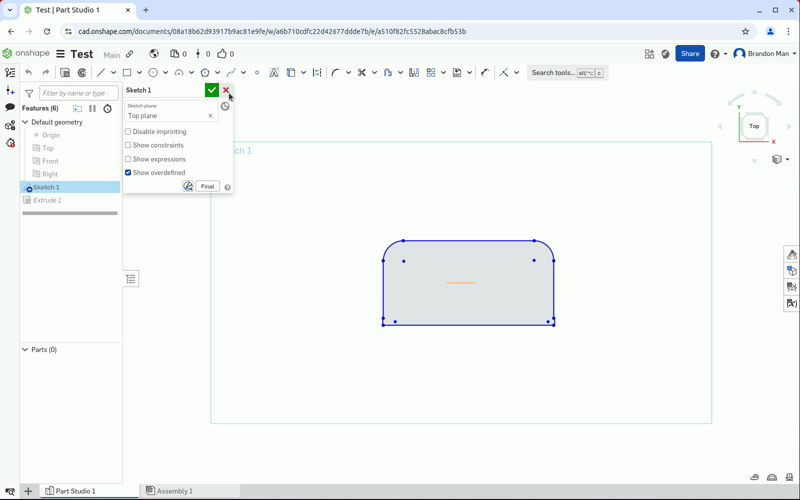
key(shift+s)
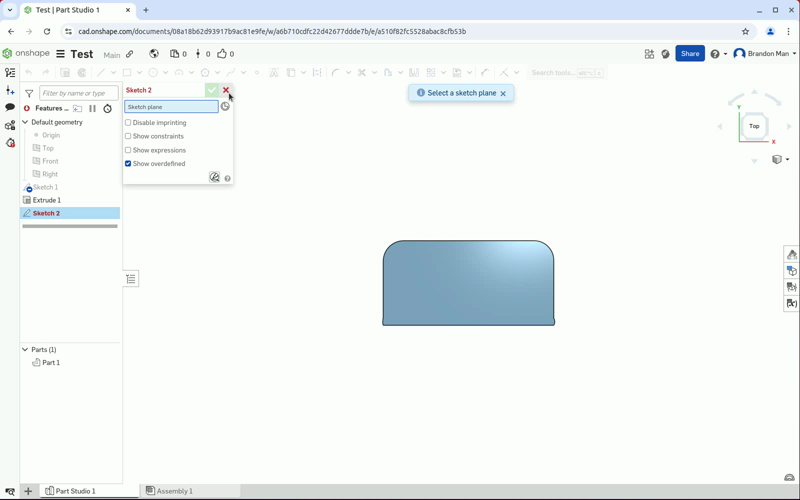
mouse_move(73, 150)
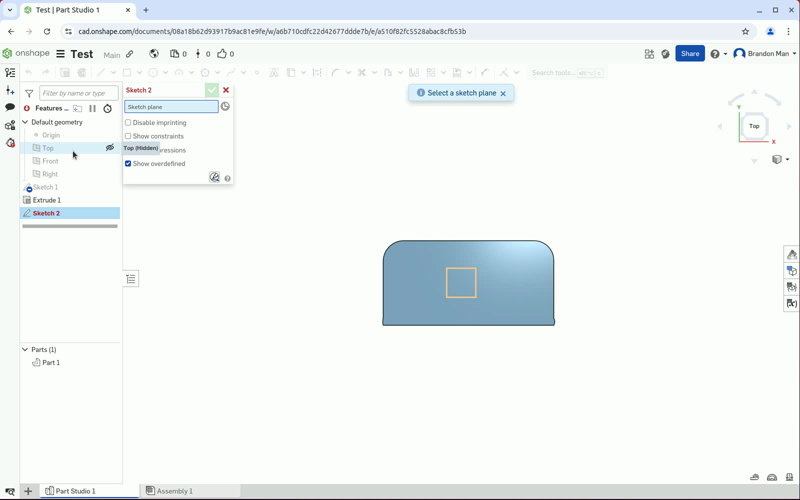
click(73, 150)
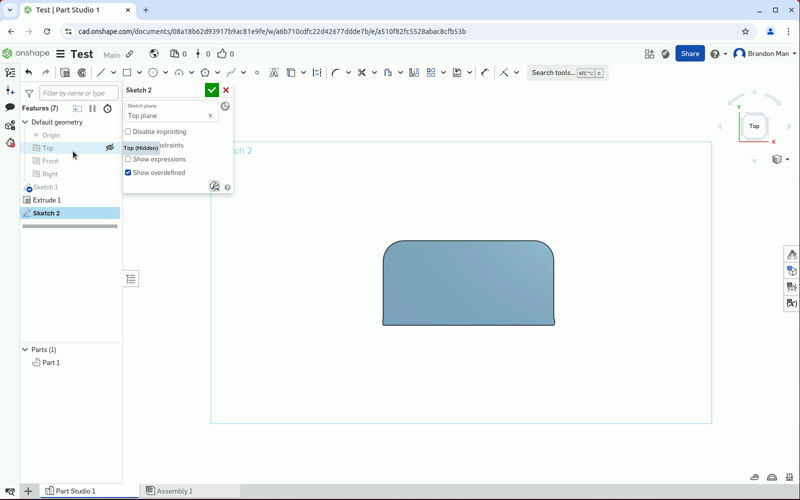
mouse_move(73, 352)
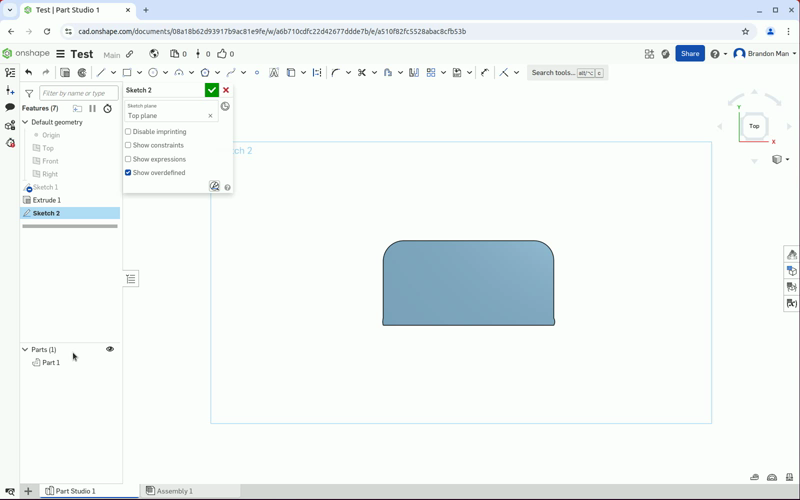
key(y)
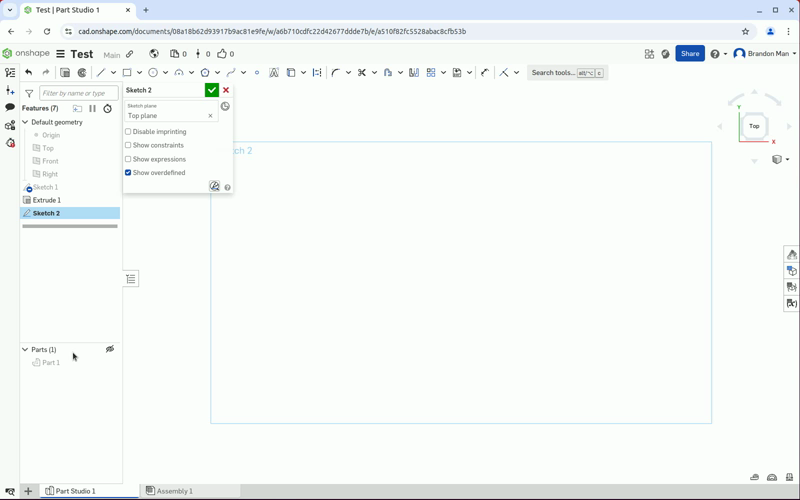
key(a)
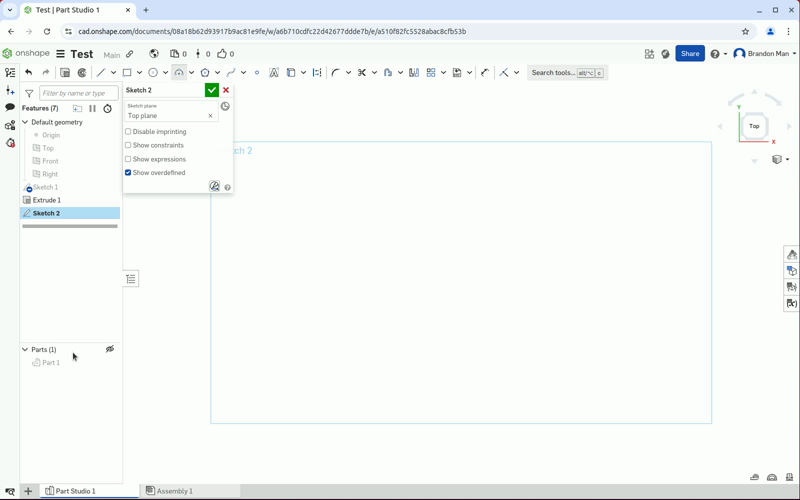
key_down(shift)
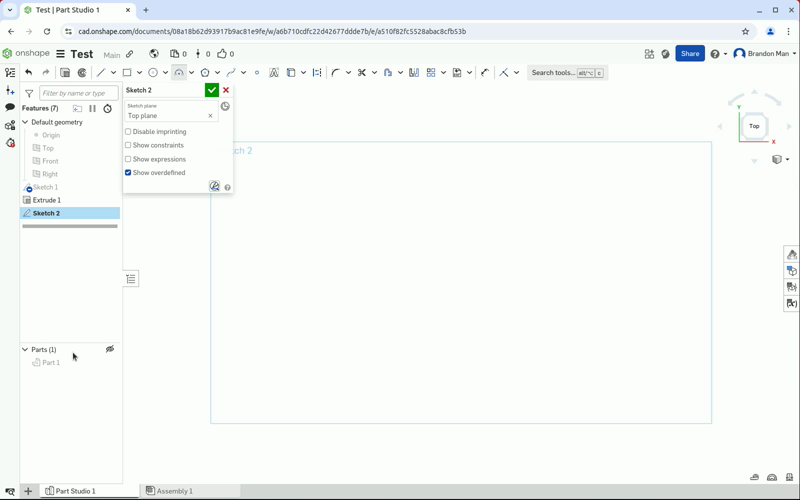
mouse_move(506, 379)
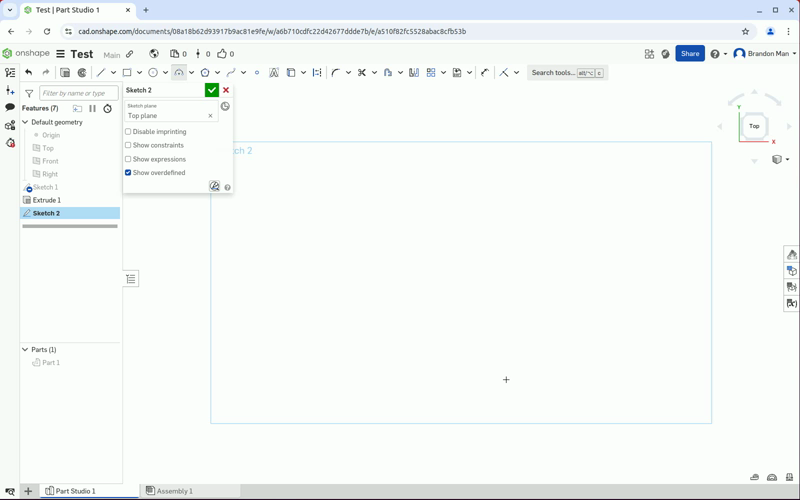
click(506, 379)
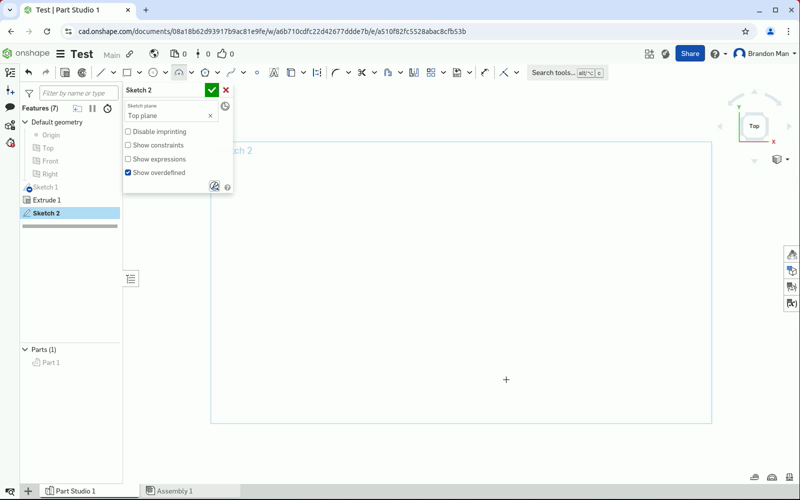
key_up(shift)
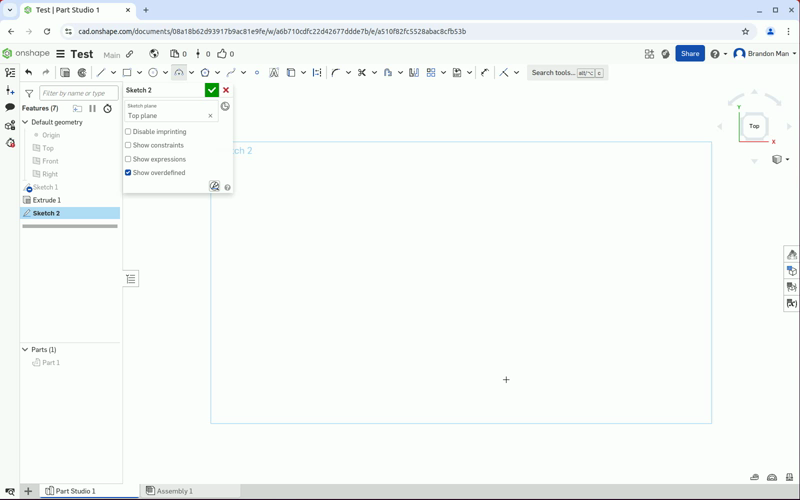
key_down(shift)
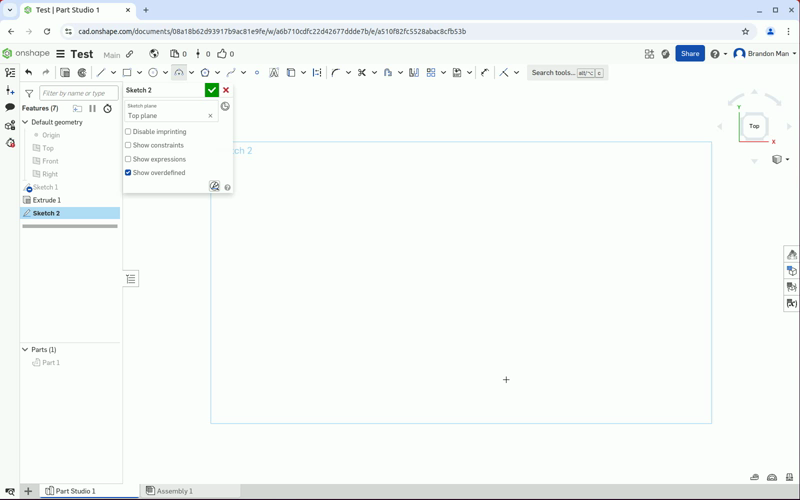
mouse_move(539, 379)
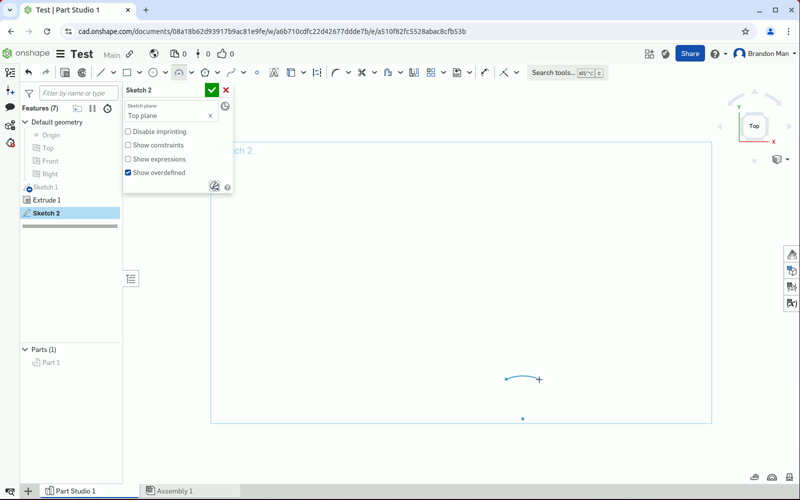
click(539, 379)
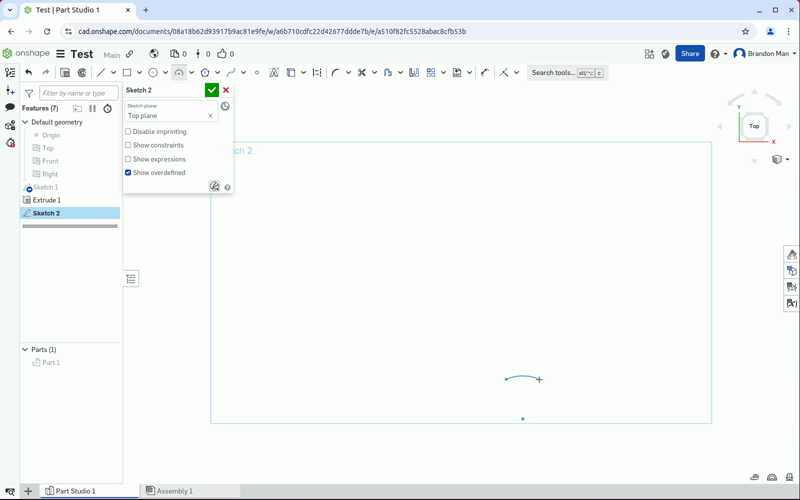
mouse_move(522, 395)
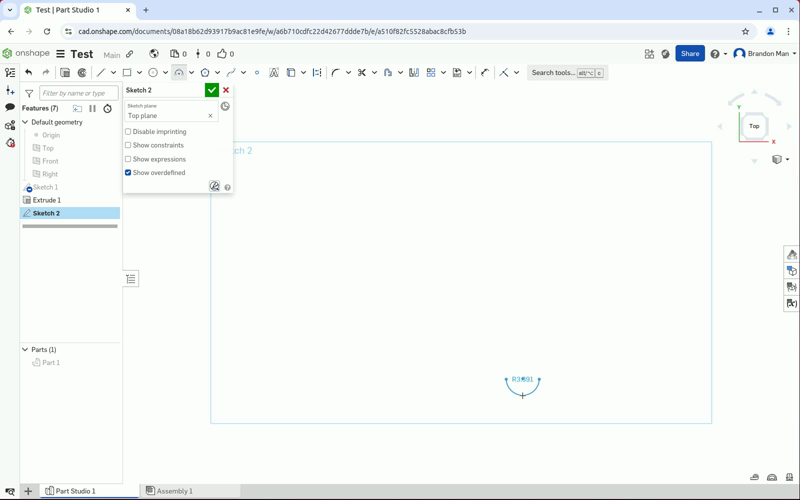
click(522, 395)
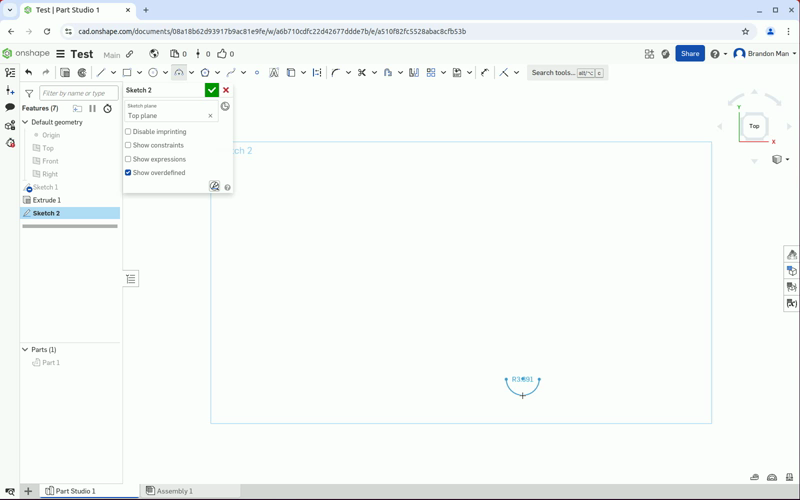
key_up(shift)
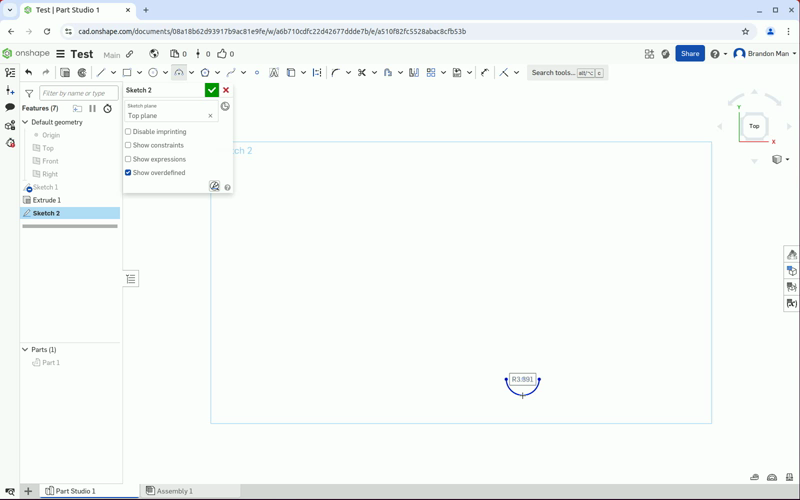
key(esc)
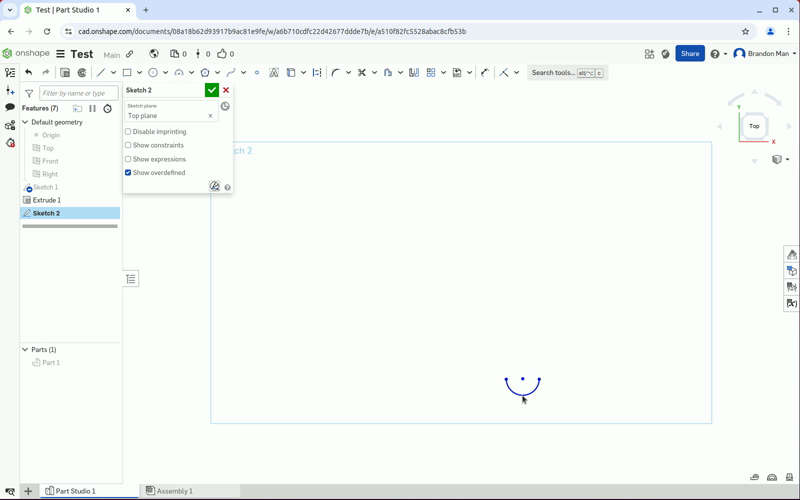
key(l)
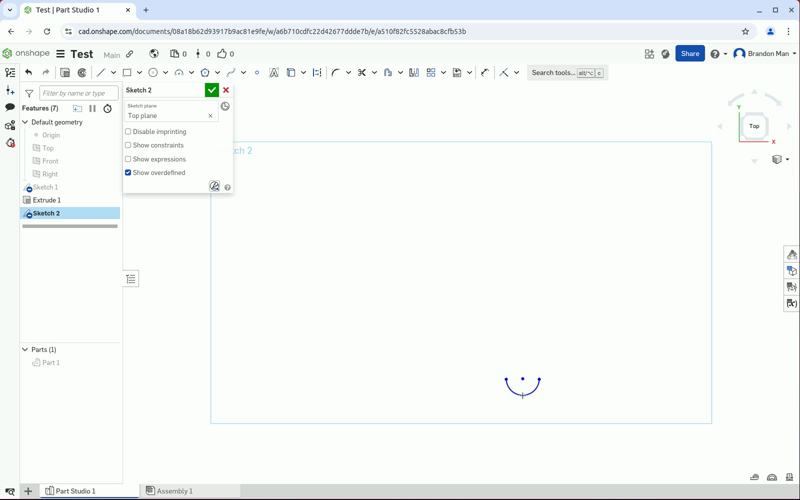
mouse_move(539, 379)
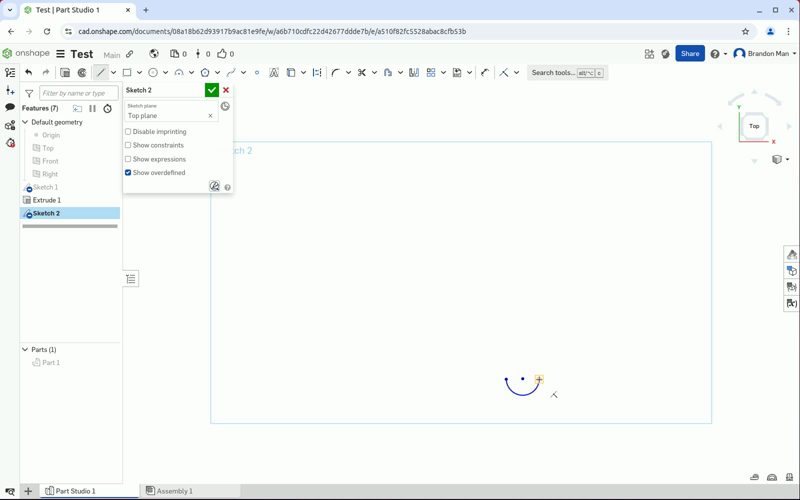
click(539, 379)
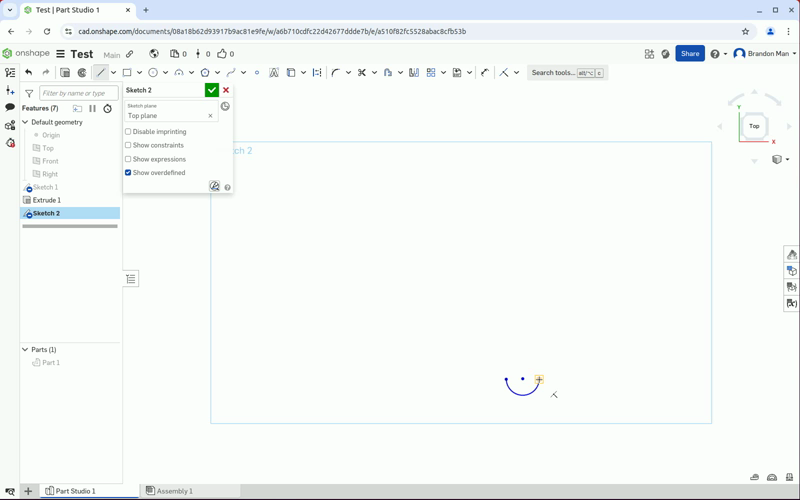
key_down(shift)
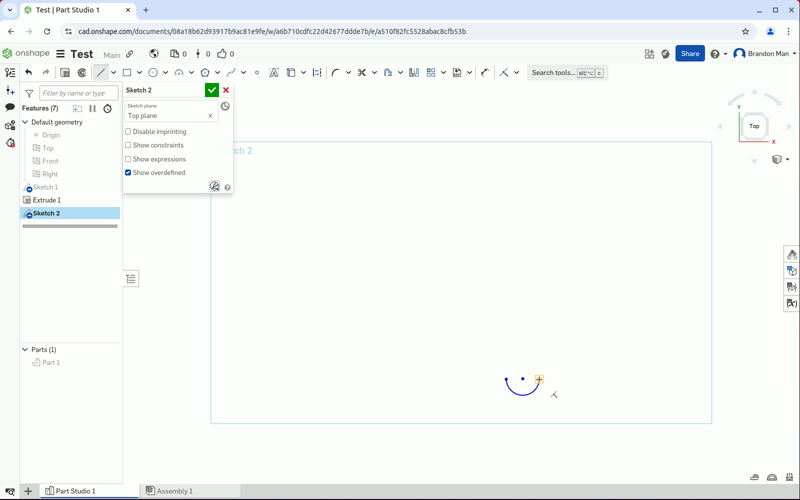
mouse_move(569, 379)
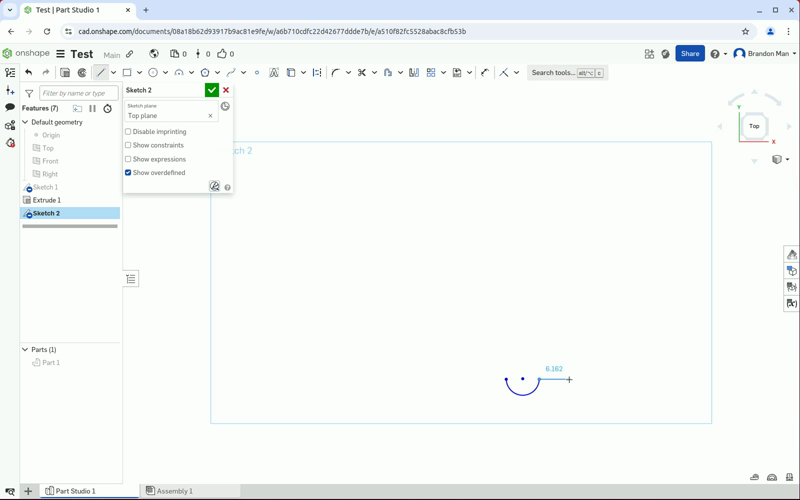
mouse_move(525, 379)
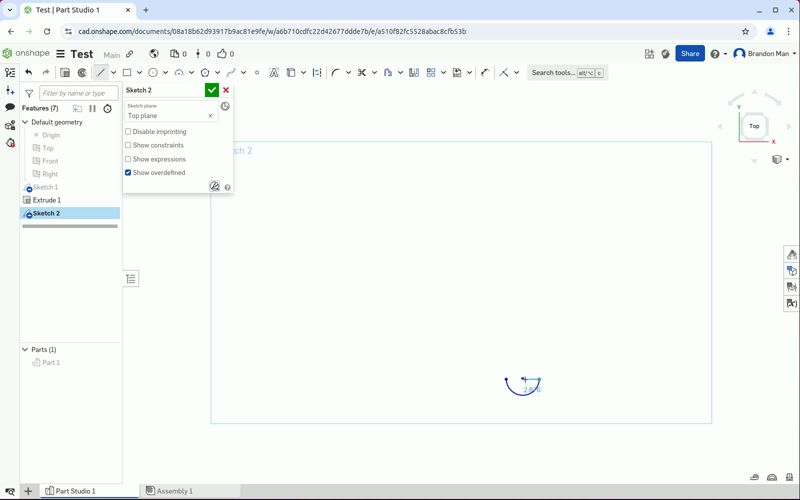
scroll(6)
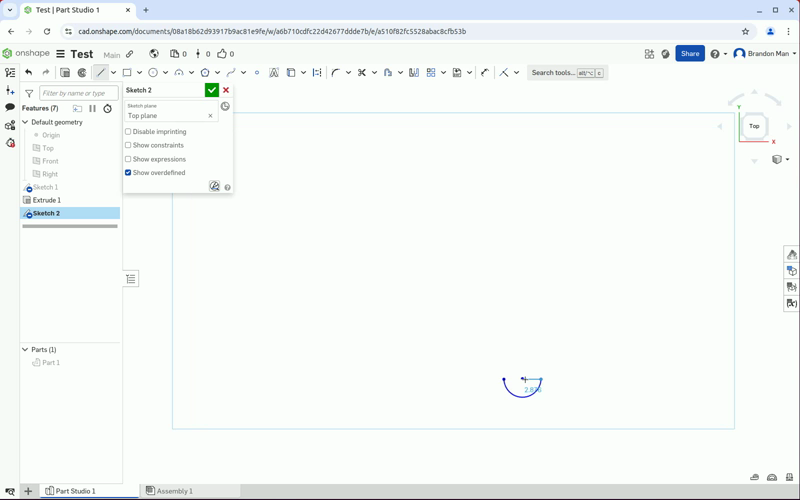
scroll(6)
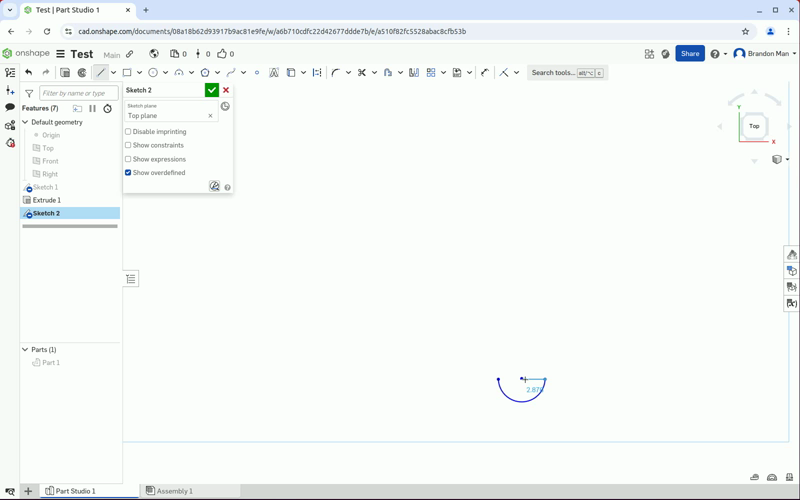
scroll(6)
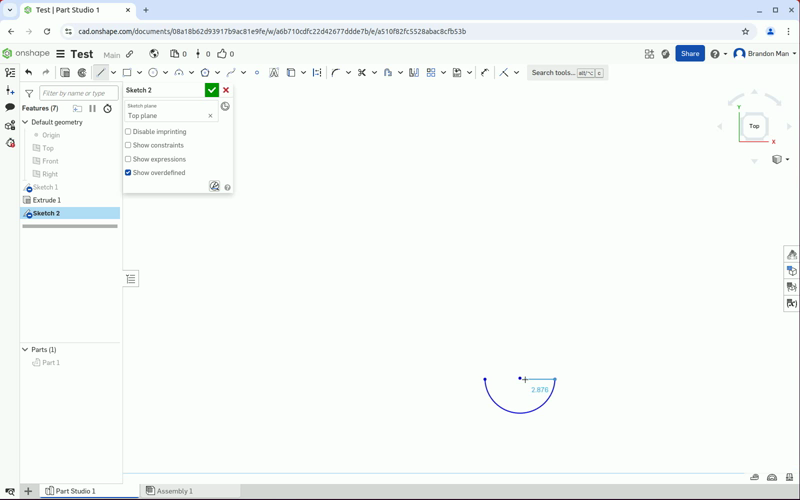
scroll(6)
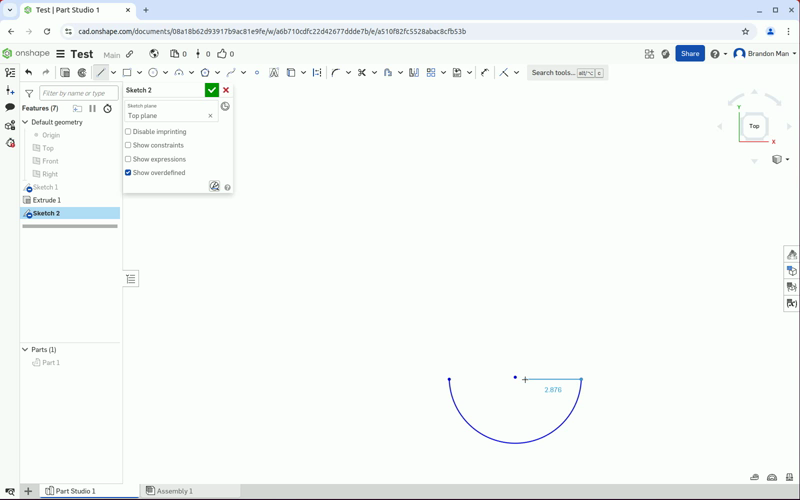
scroll(6)
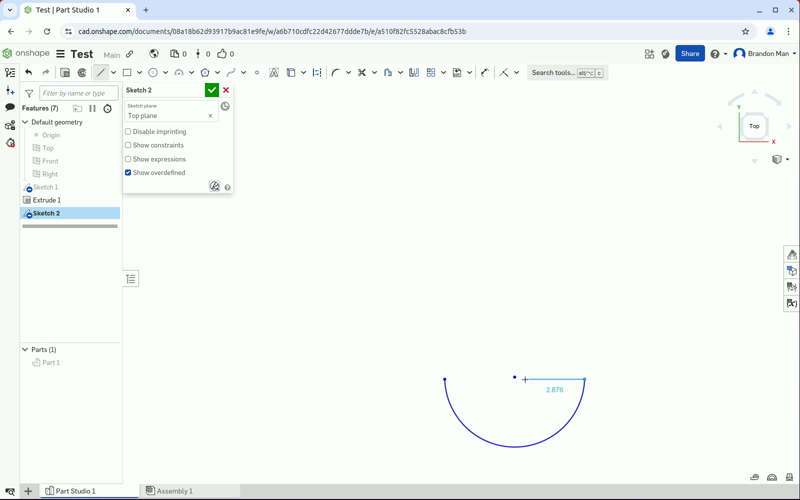
scroll(6)
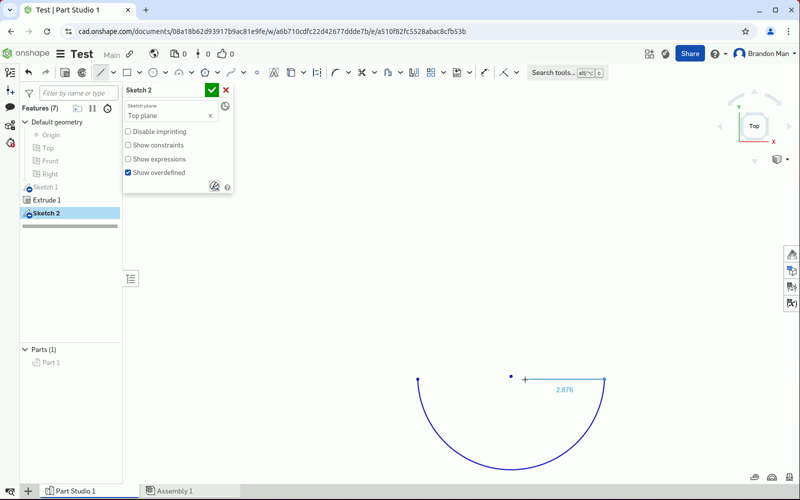
scroll(6)
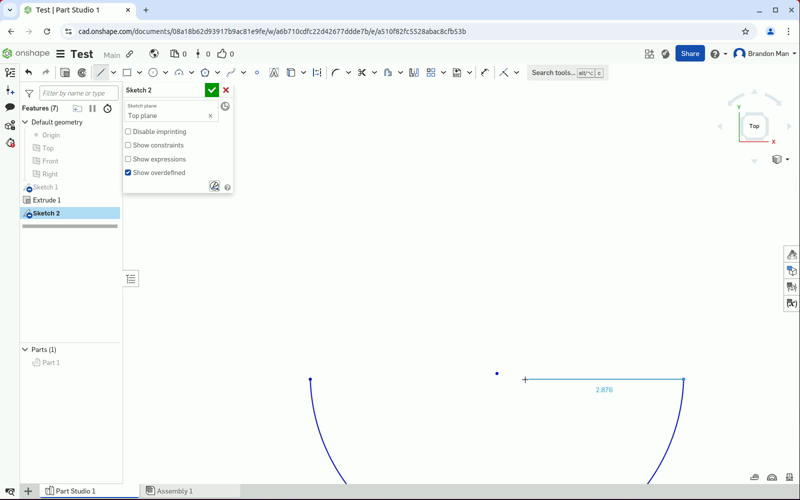
click(525, 379)
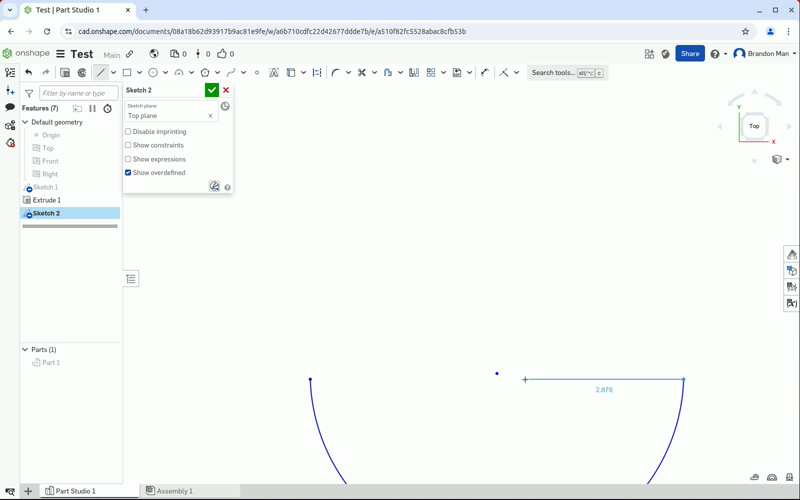
scroll(-6)
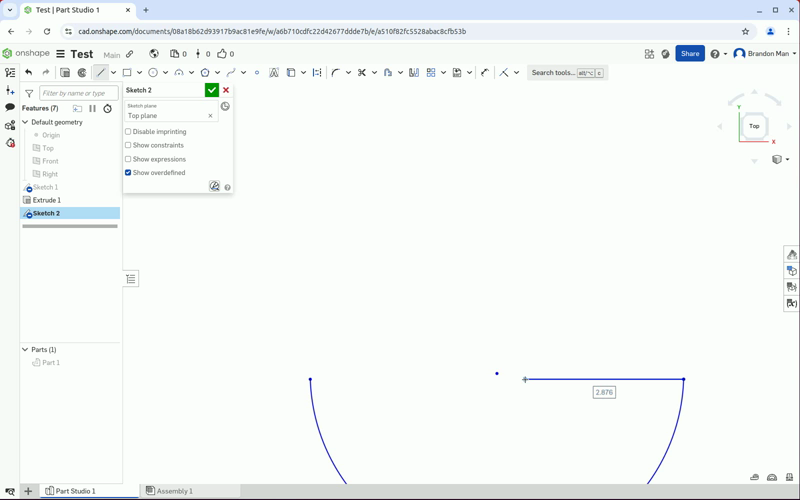
scroll(-6)
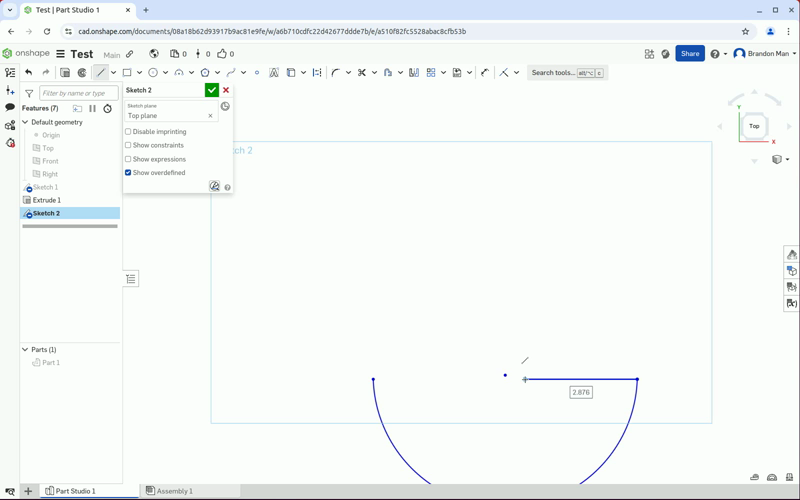
scroll(-6)
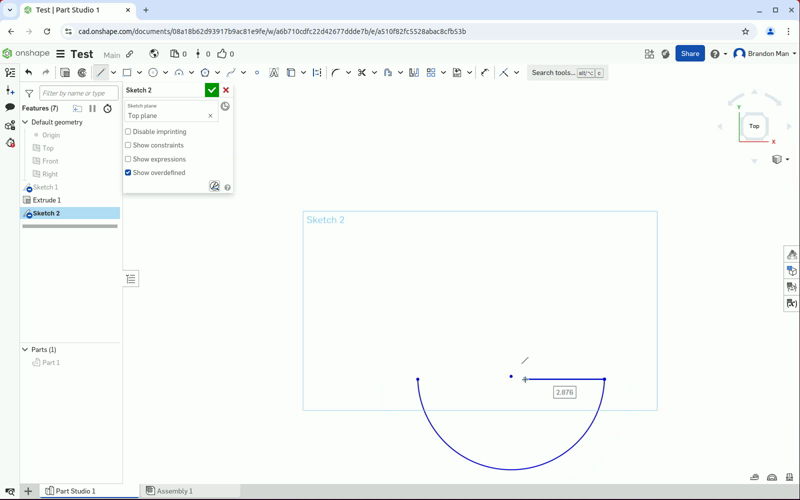
scroll(-6)
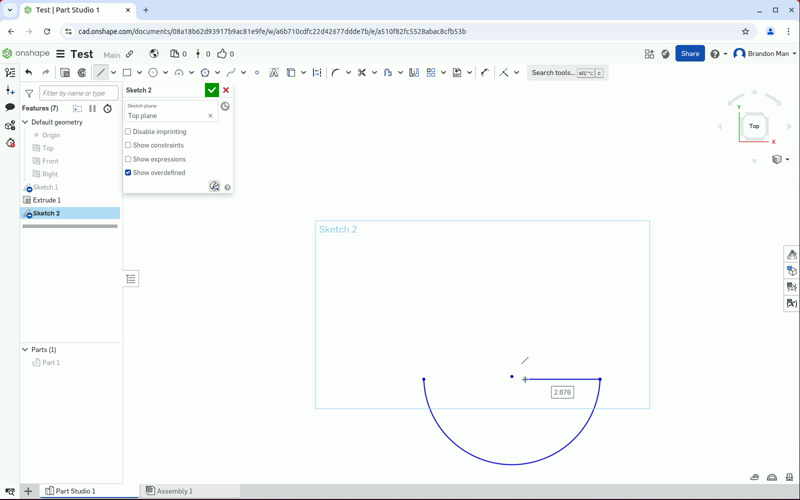
scroll(-6)
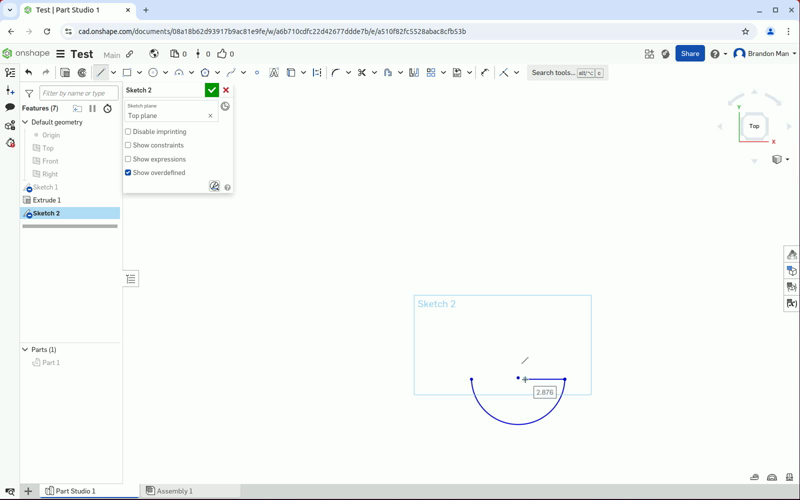
scroll(-6)
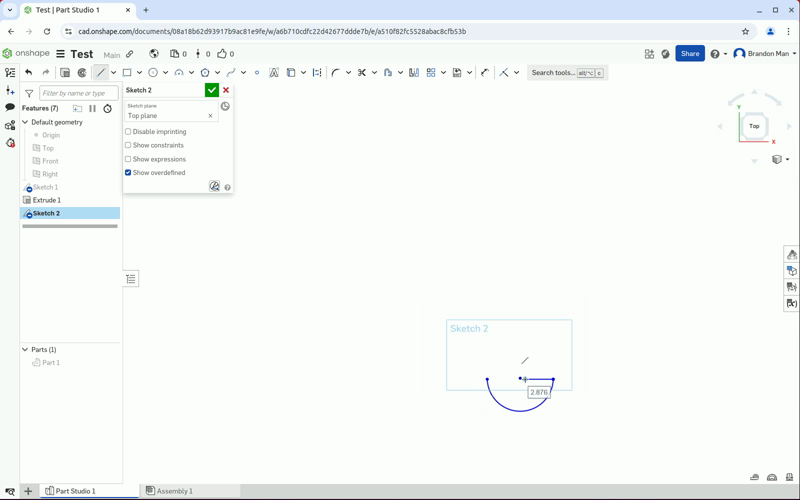
scroll(-6)
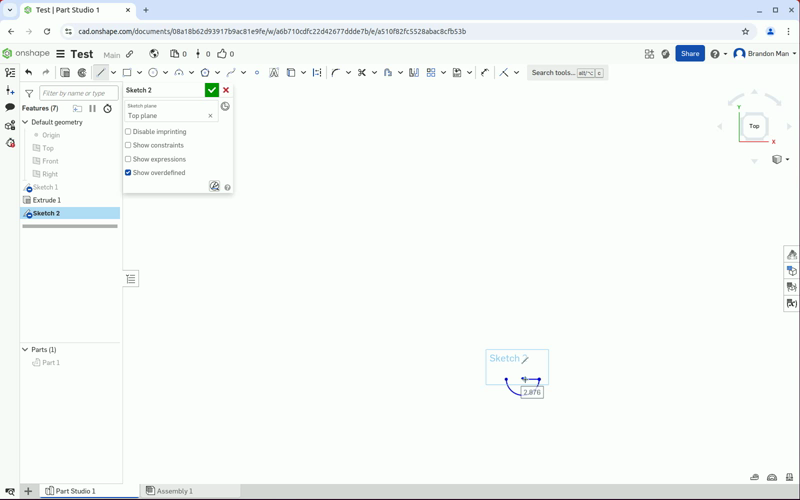
key_up(shift)
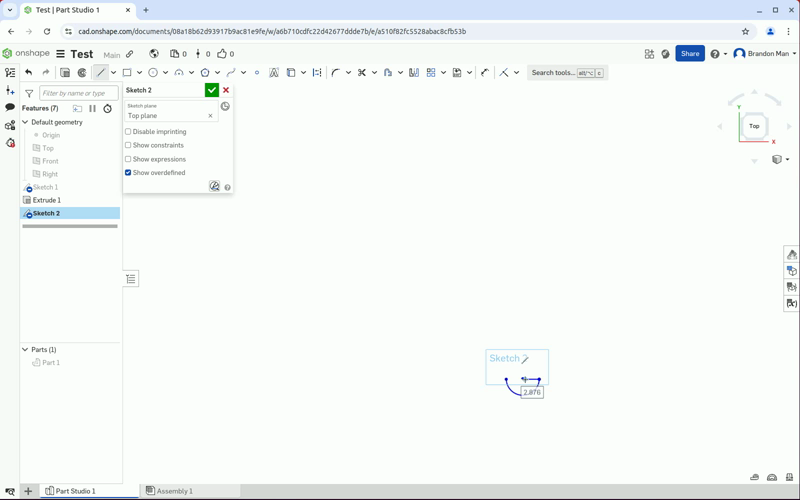
key(esc)
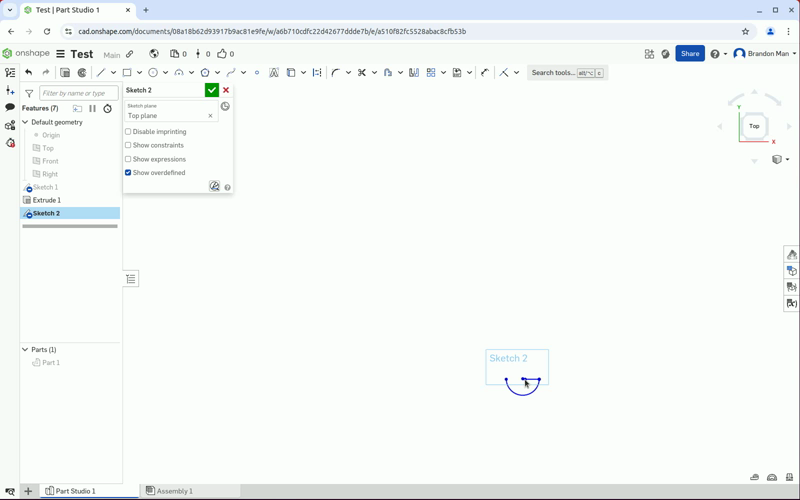
key(a)
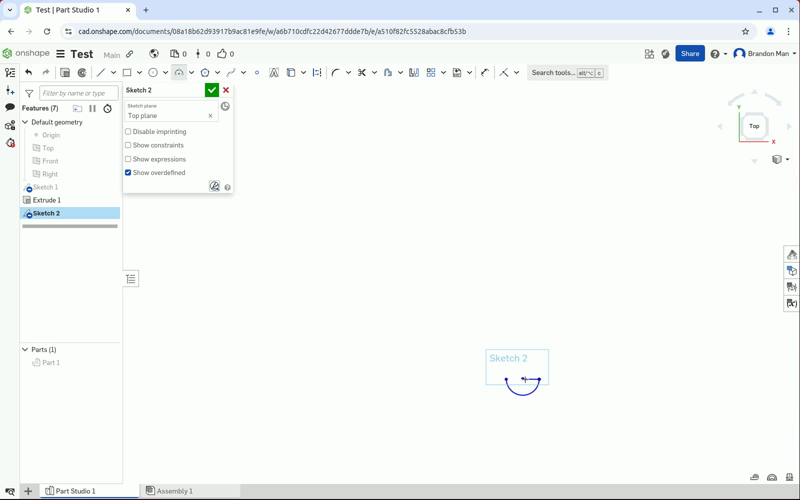
mouse_move(525, 379)
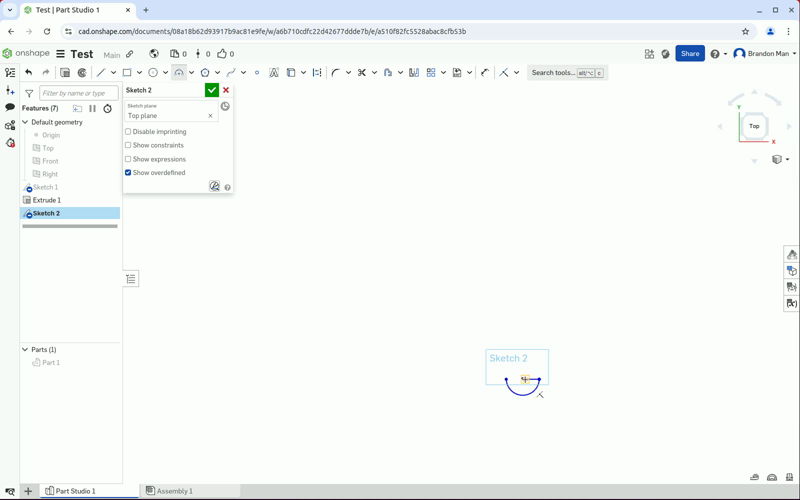
scroll(6)
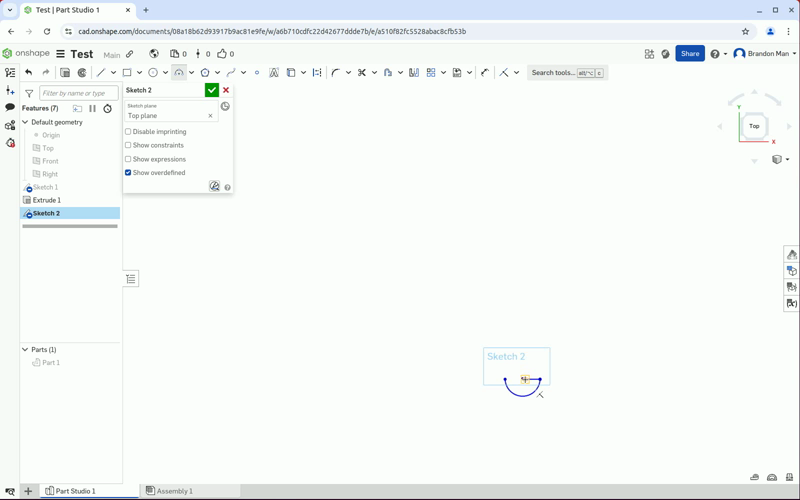
scroll(6)
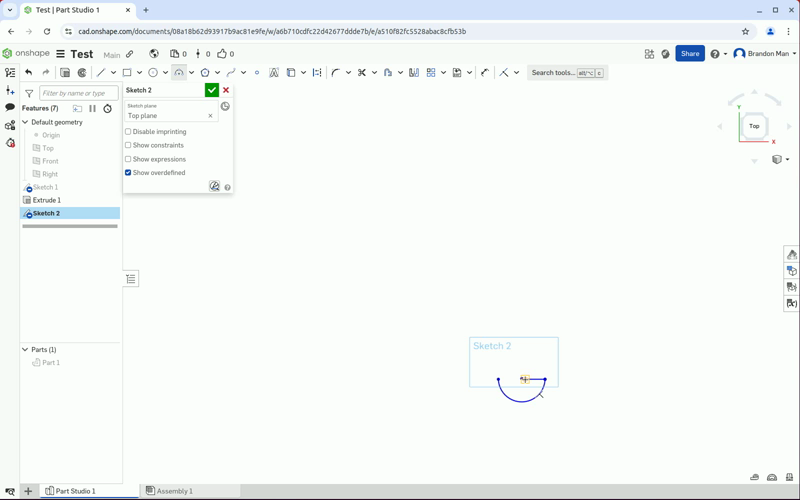
scroll(6)
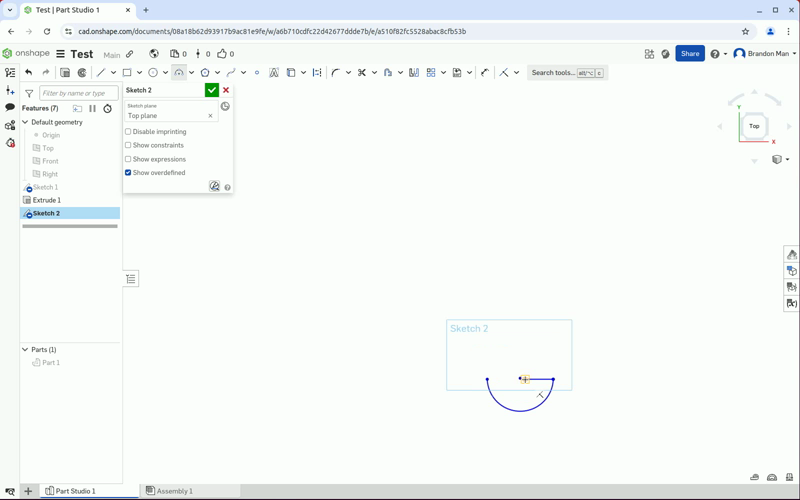
scroll(6)
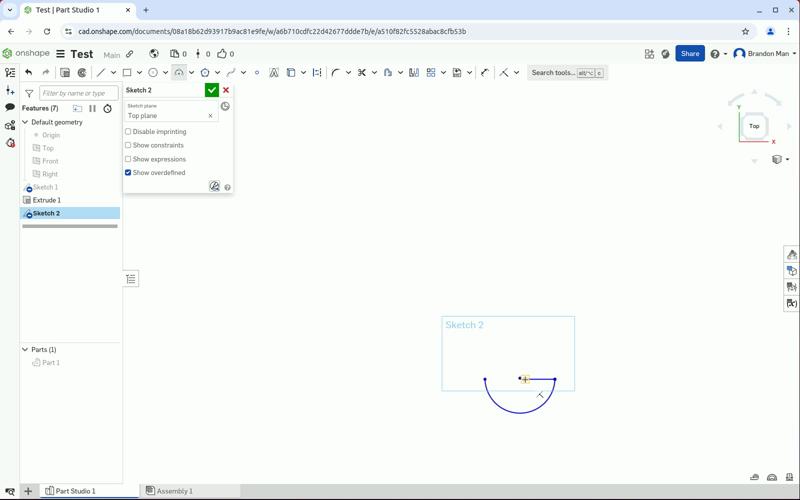
scroll(6)
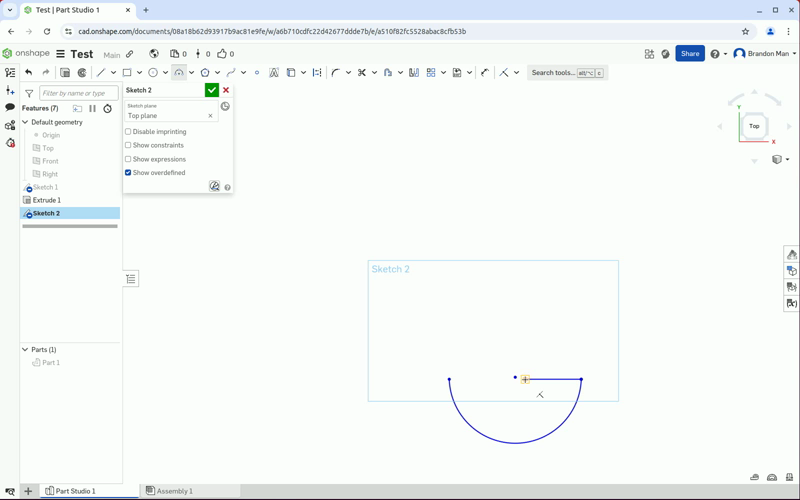
scroll(6)
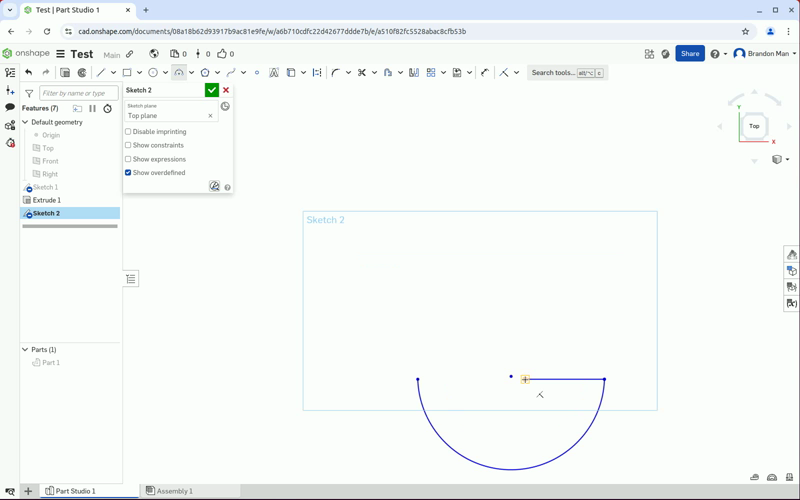
scroll(6)
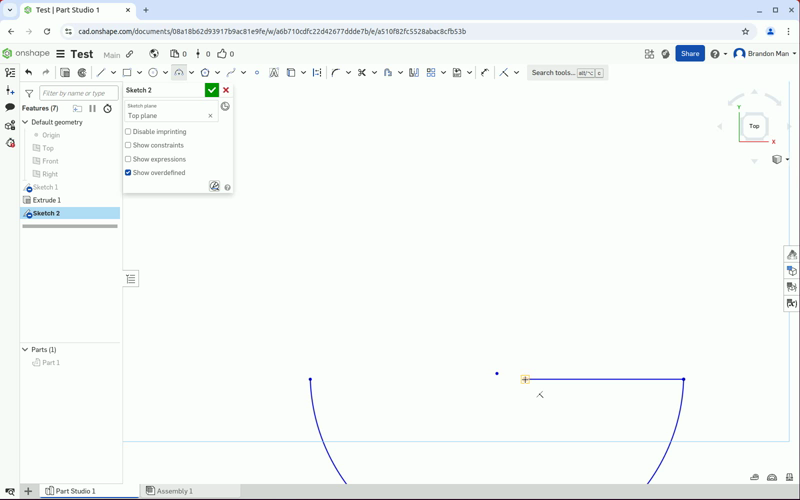
click(525, 379)
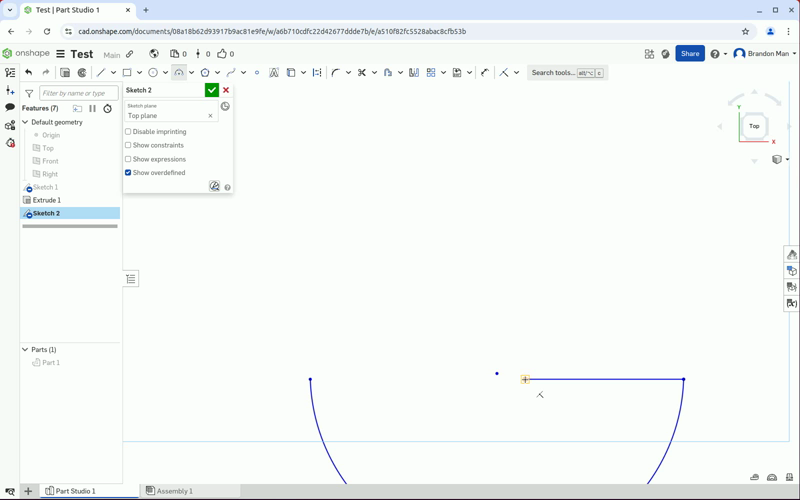
scroll(-6)
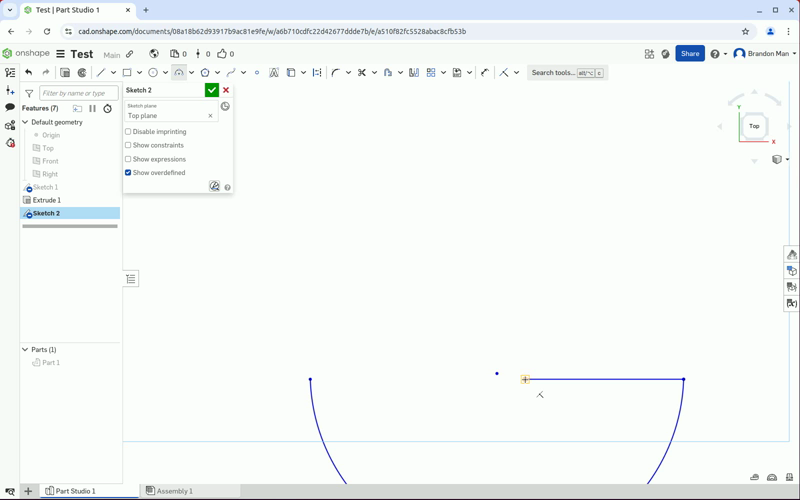
scroll(-6)
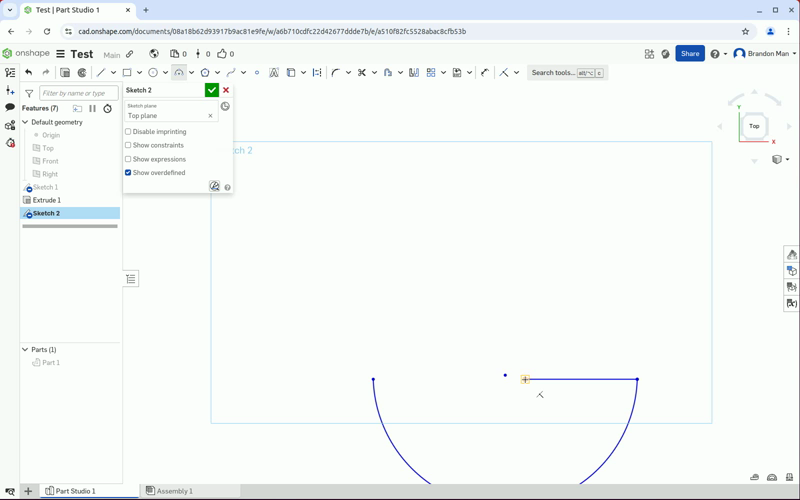
scroll(-6)
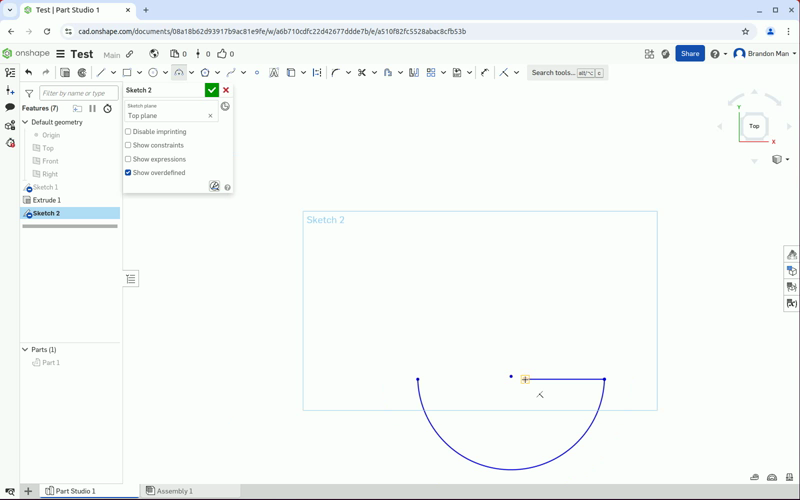
scroll(-6)
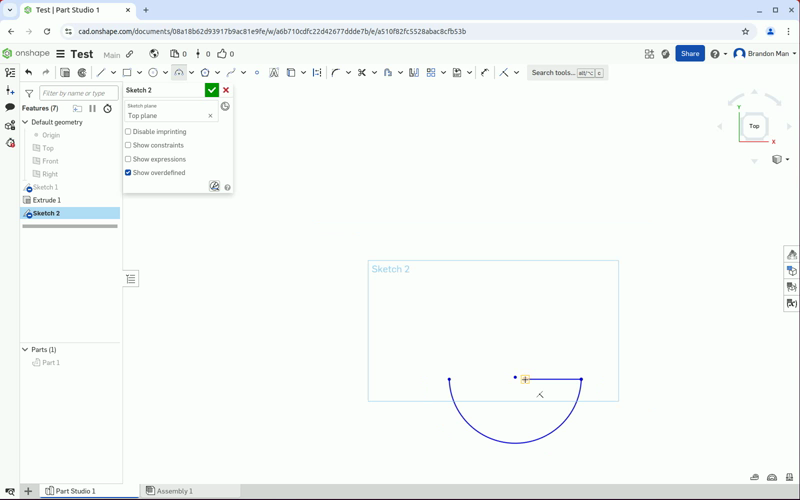
scroll(-6)
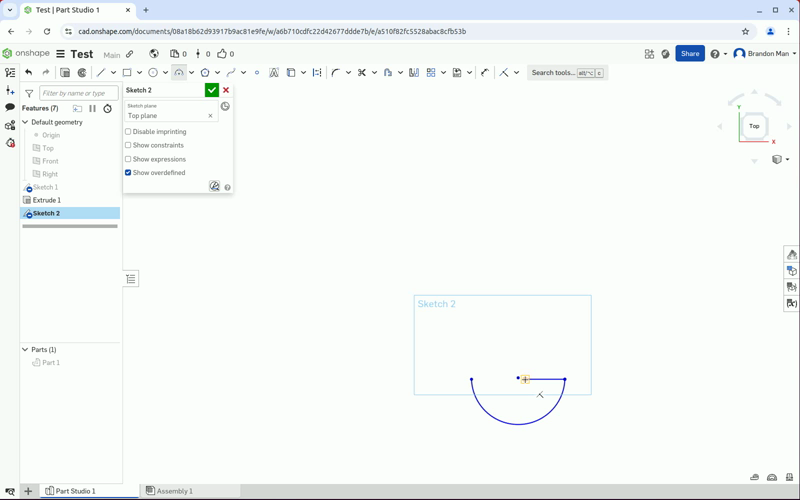
scroll(-6)
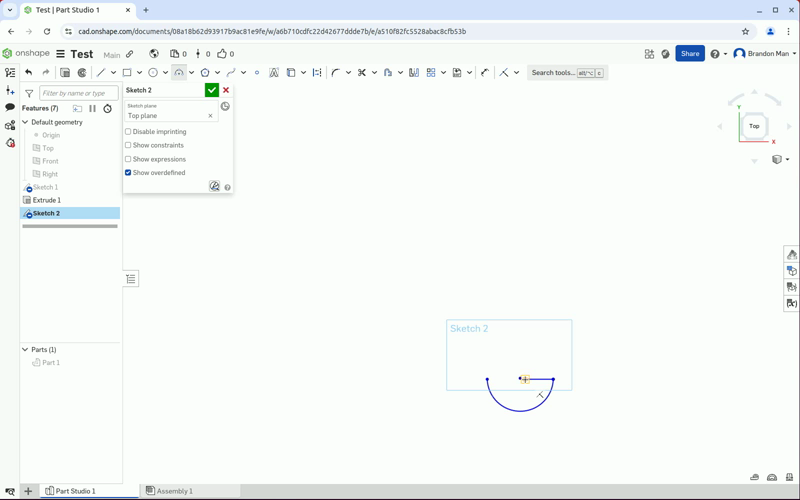
scroll(-6)
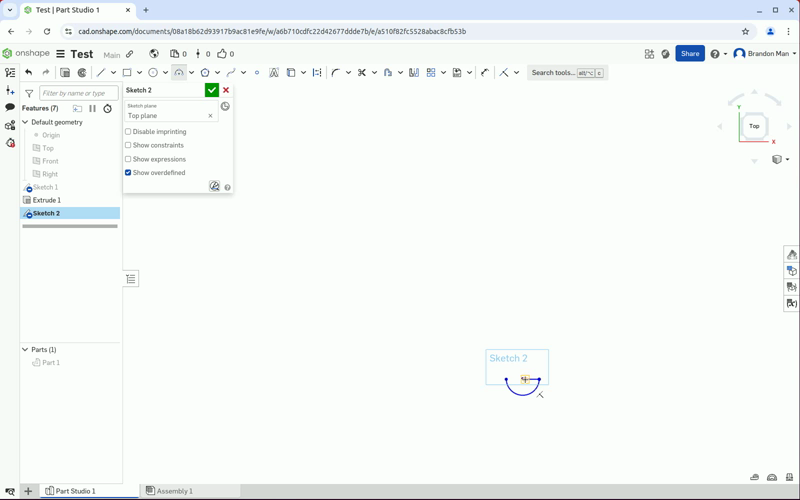
key_down(shift)
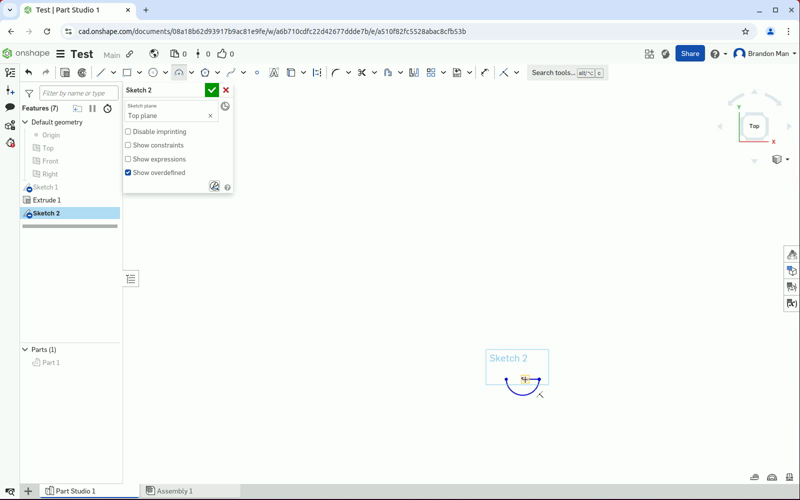
mouse_move(520, 379)
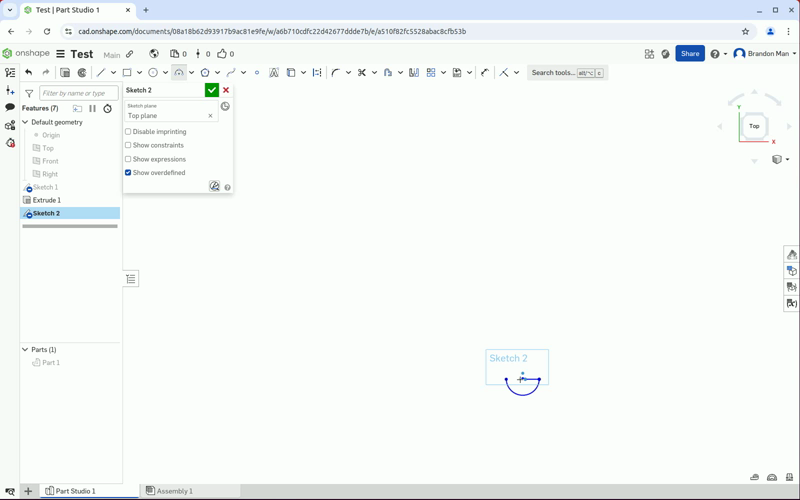
scroll(6)
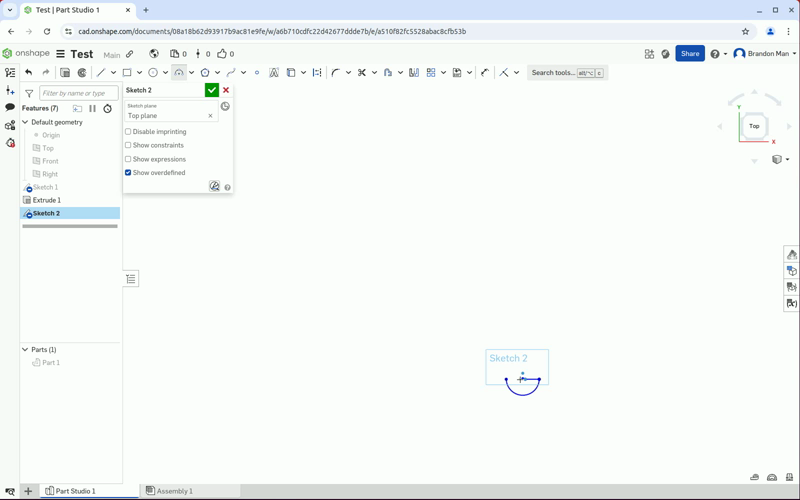
scroll(6)
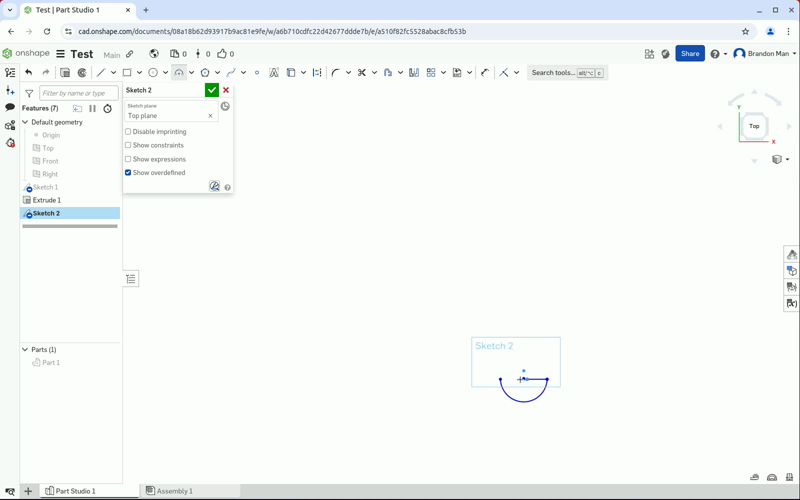
scroll(6)
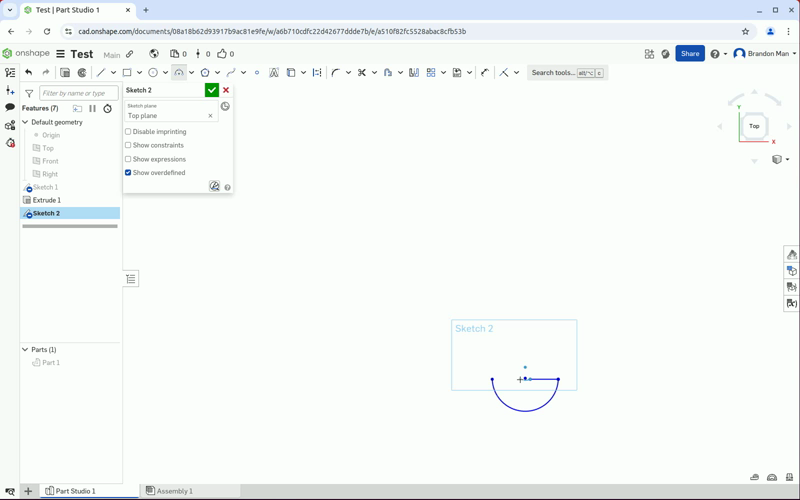
scroll(6)
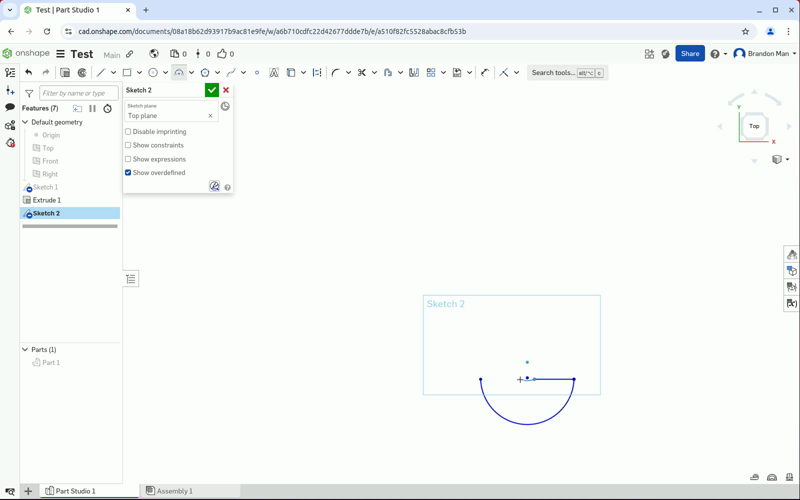
scroll(6)
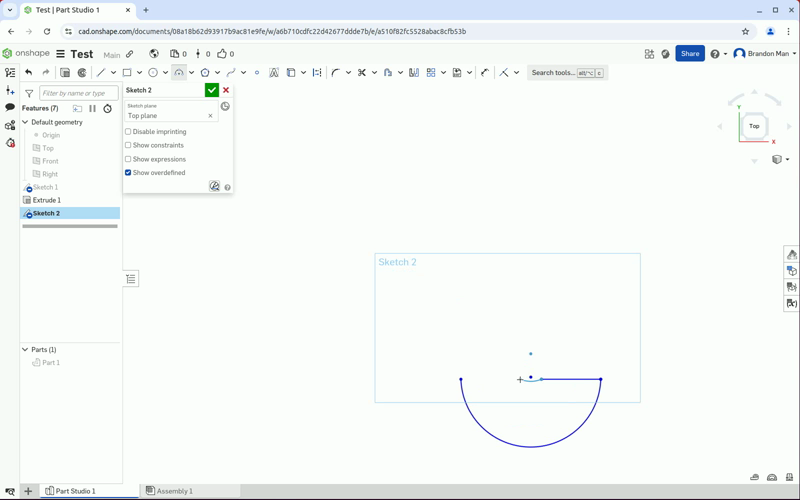
scroll(6)
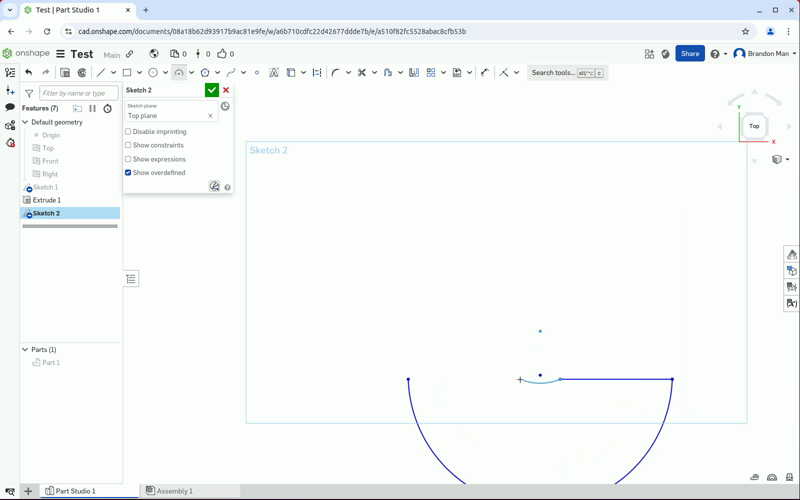
scroll(6)
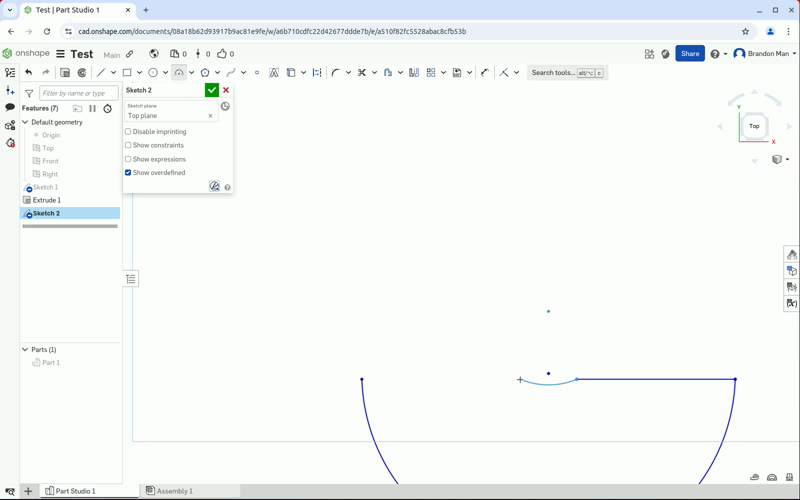
click(520, 379)
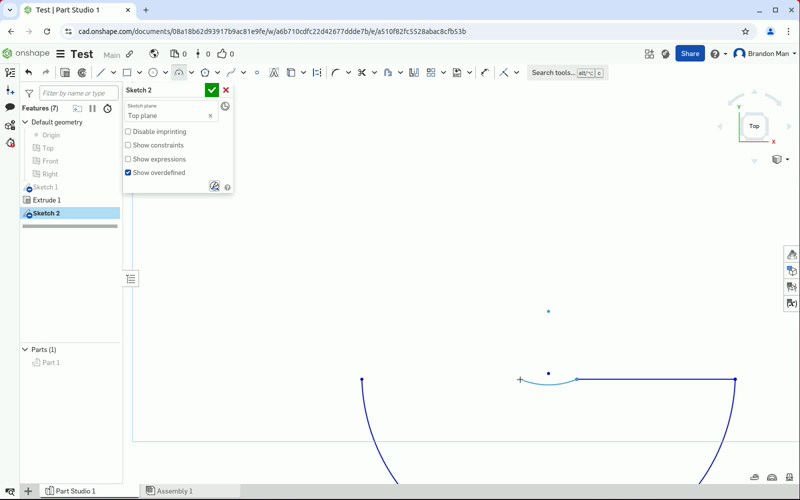
scroll(-6)
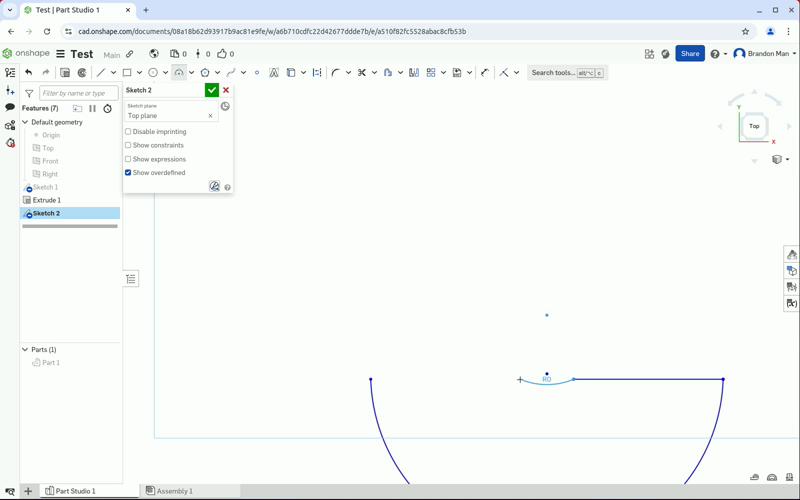
scroll(-6)
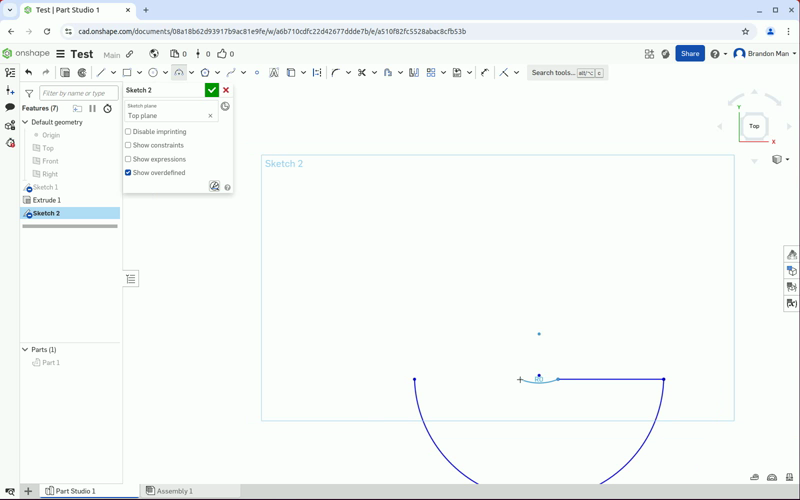
scroll(-6)
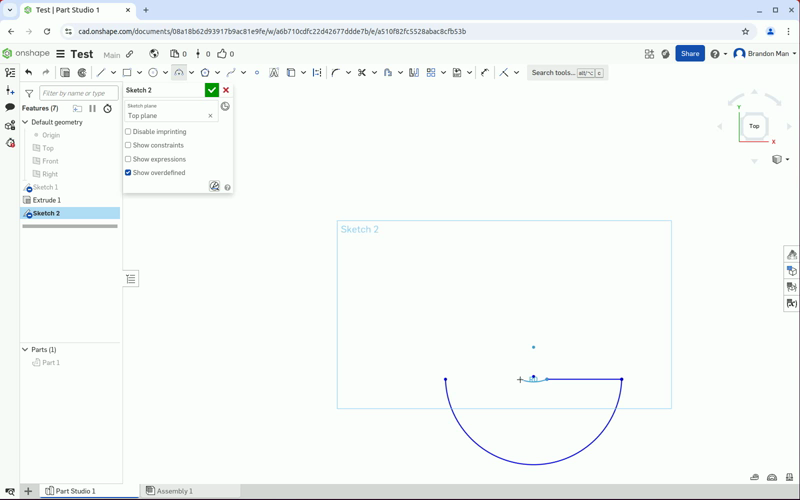
scroll(-6)
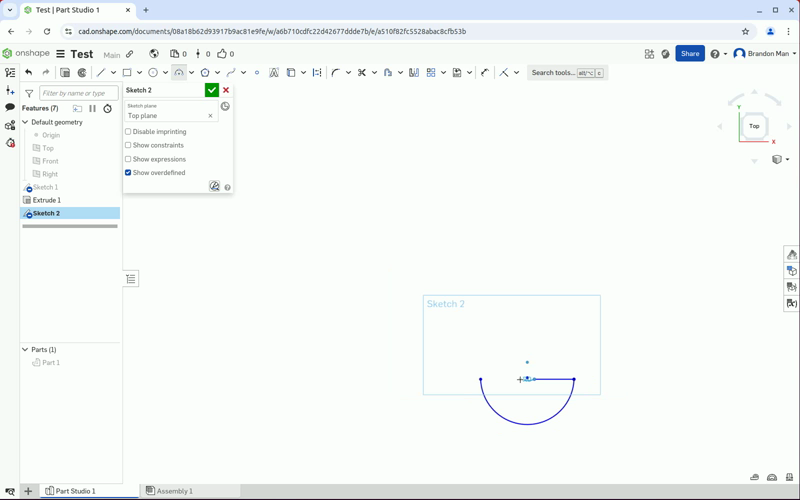
scroll(-6)
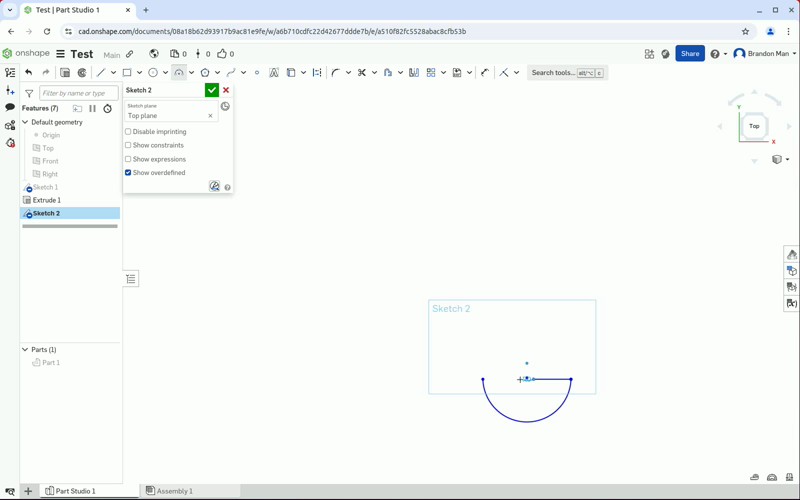
scroll(-6)
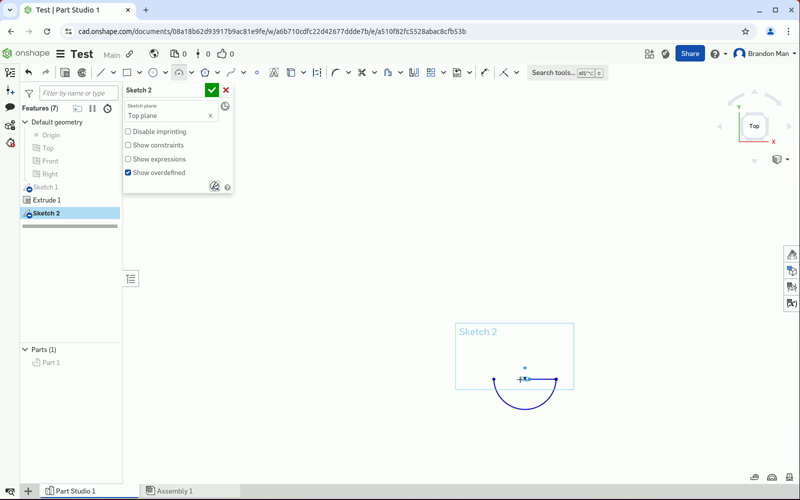
scroll(-6)
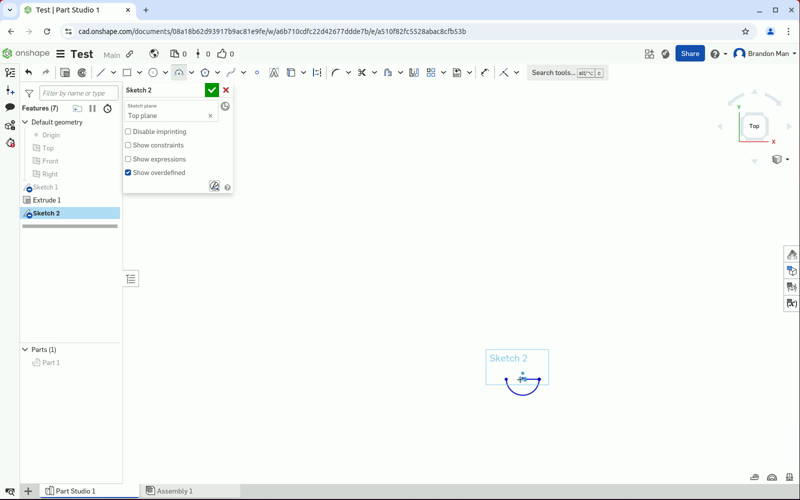
mouse_move(522, 381)
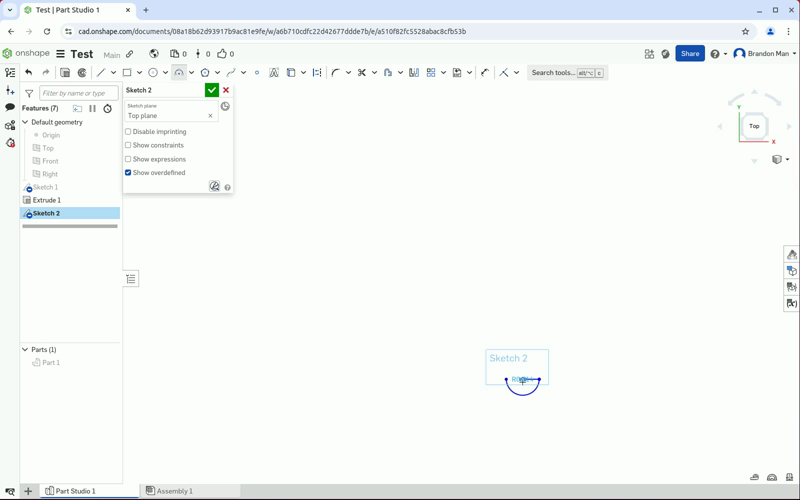
scroll(6)
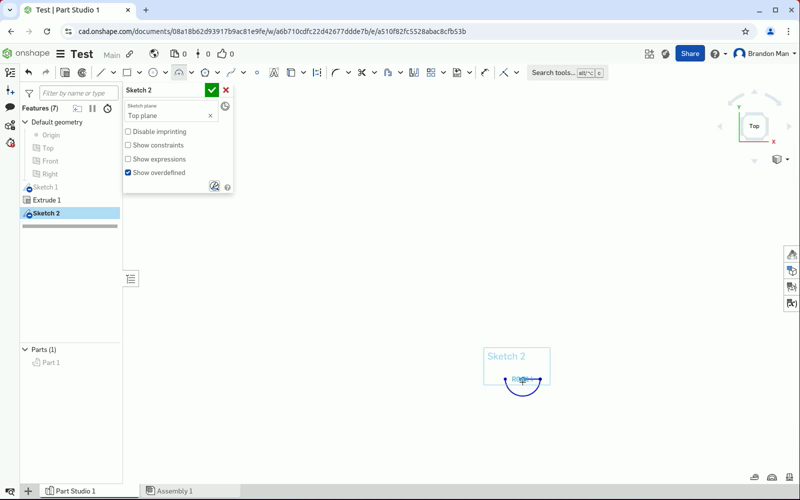
scroll(6)
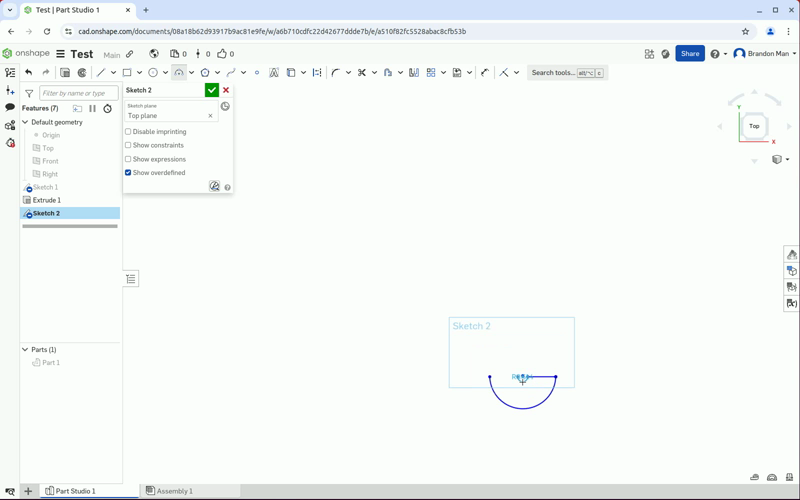
scroll(6)
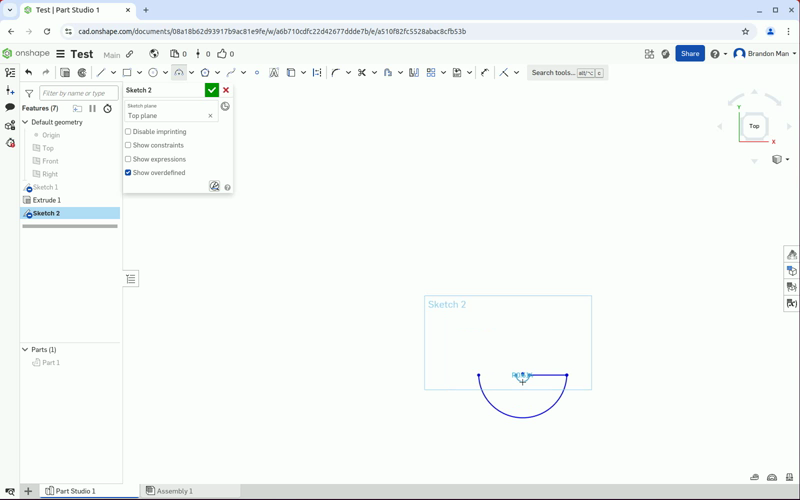
scroll(6)
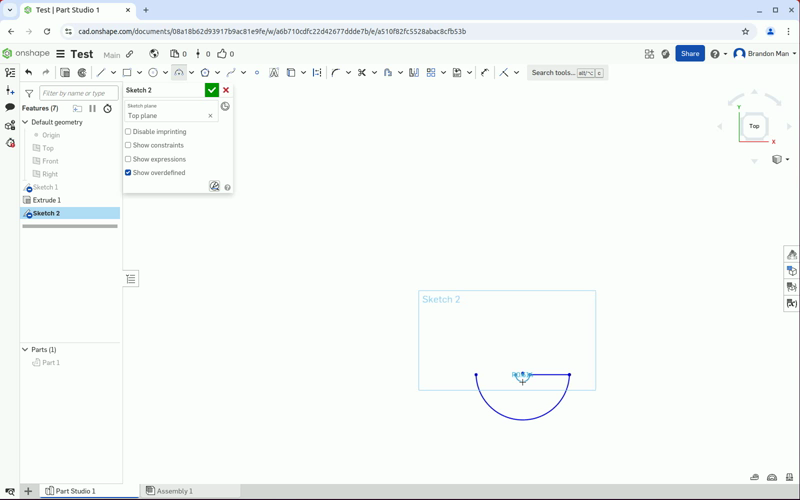
scroll(6)
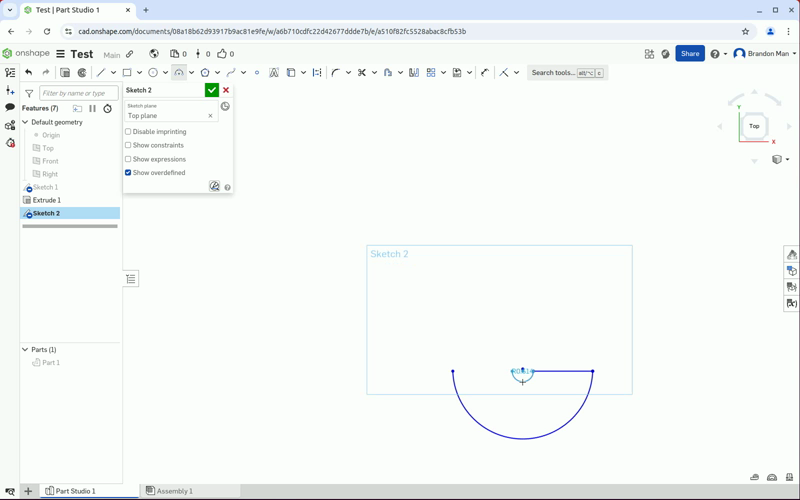
scroll(6)
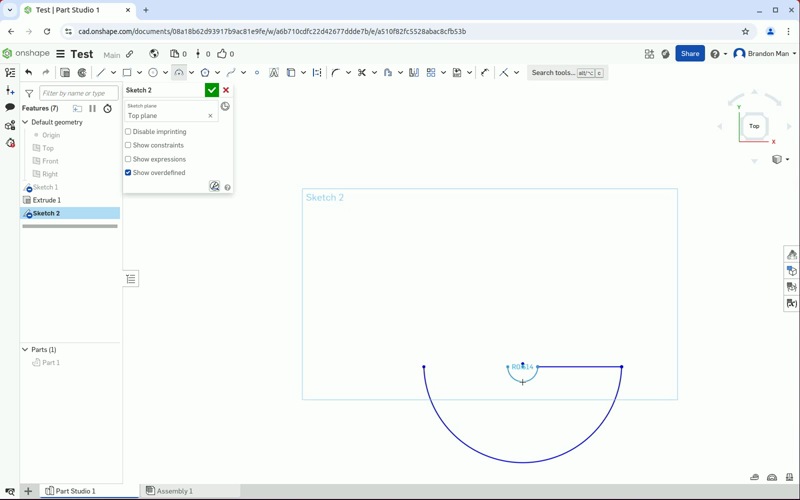
scroll(6)
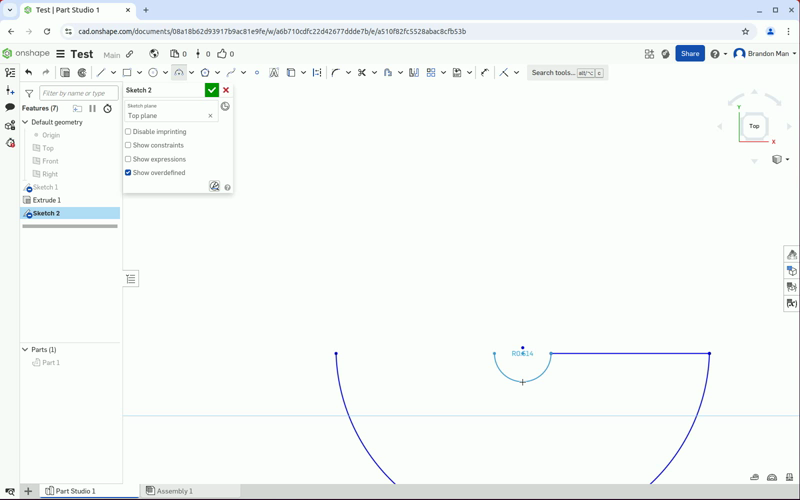
click(522, 381)
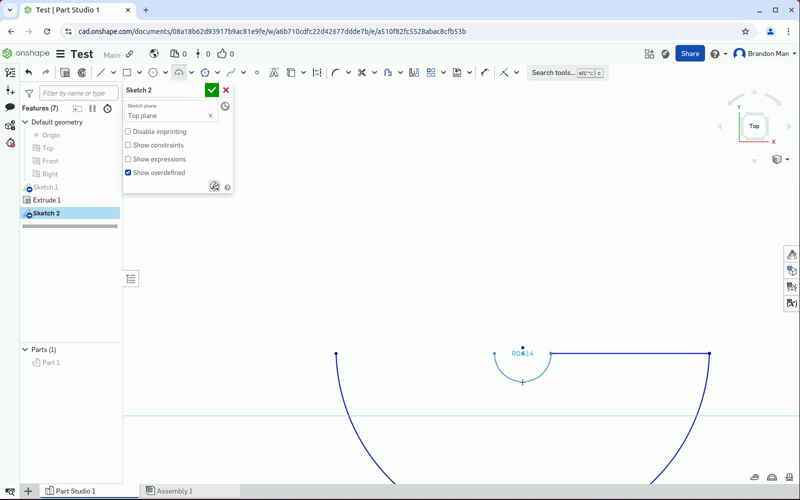
scroll(-6)
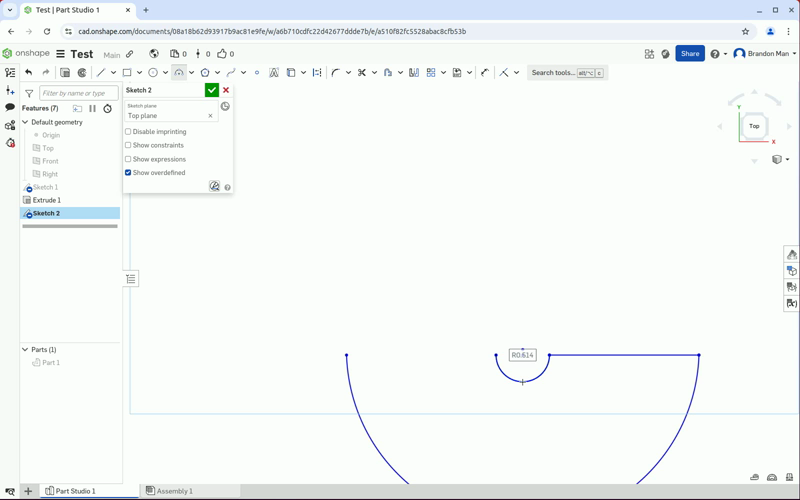
scroll(-6)
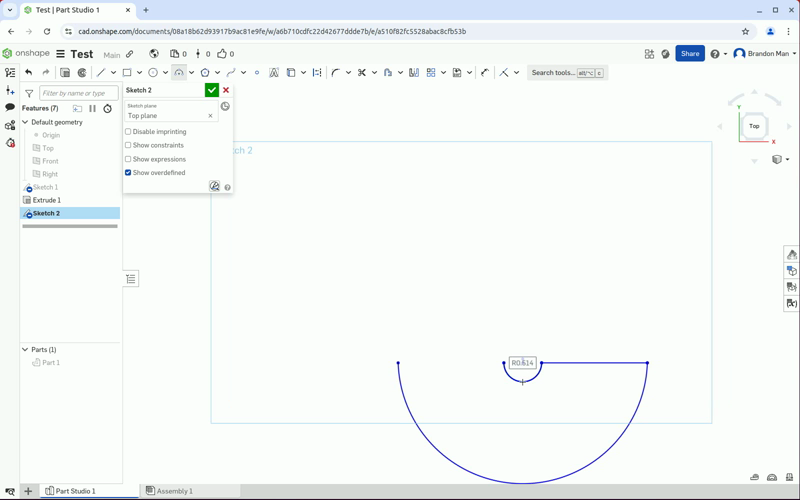
scroll(-6)
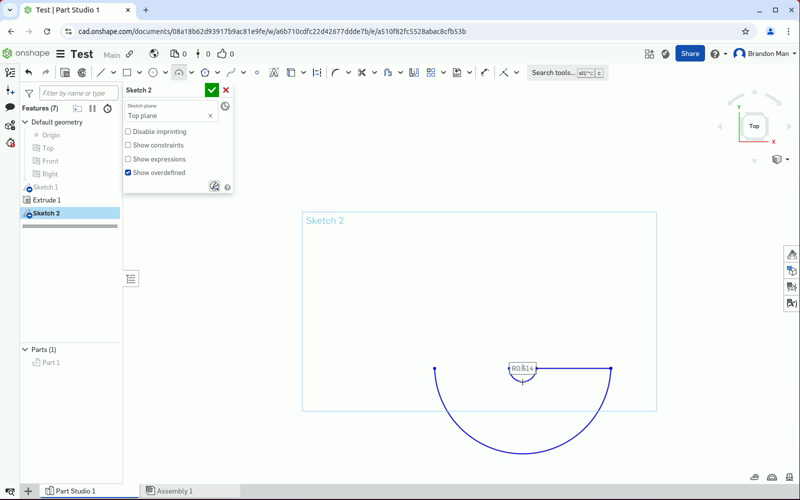
scroll(-6)
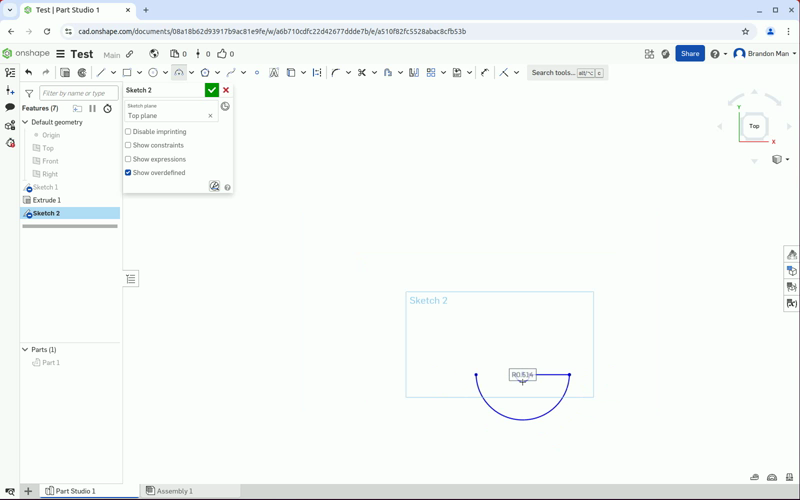
scroll(-6)
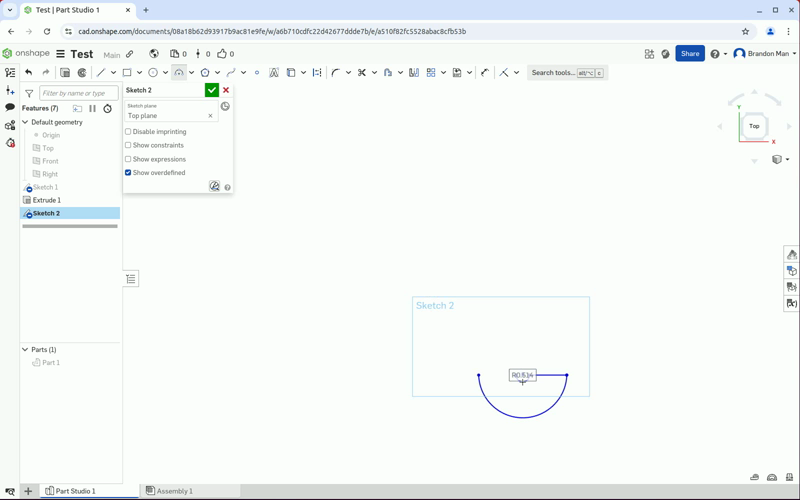
scroll(-6)
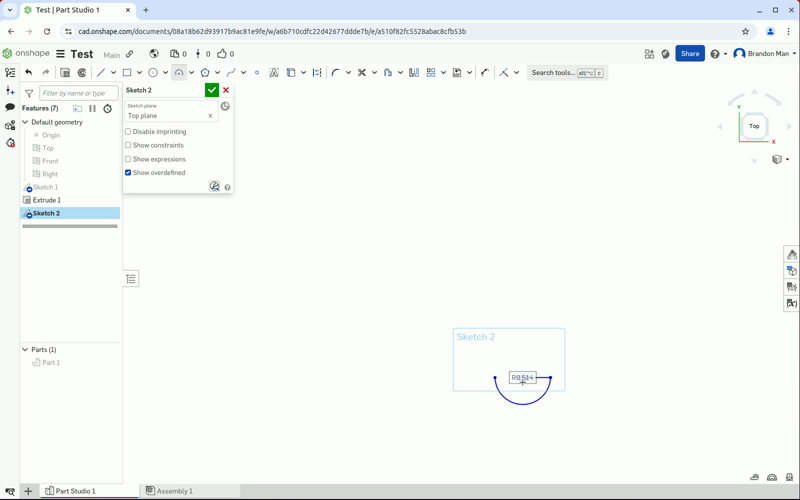
scroll(-6)
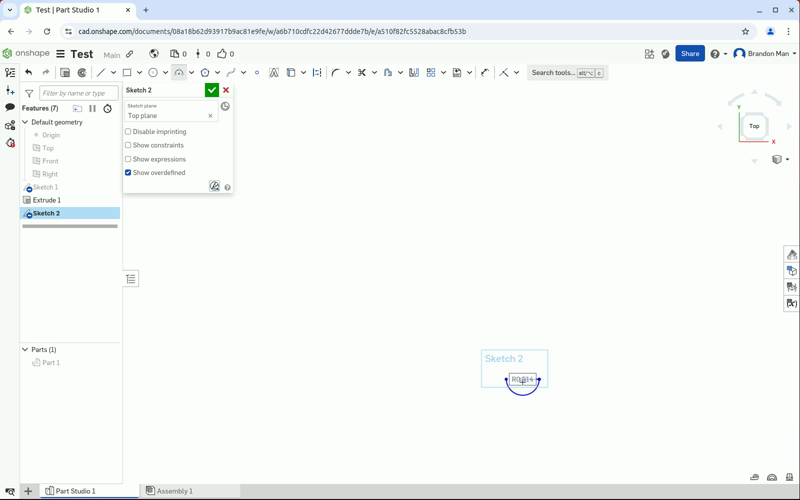
key_up(shift)
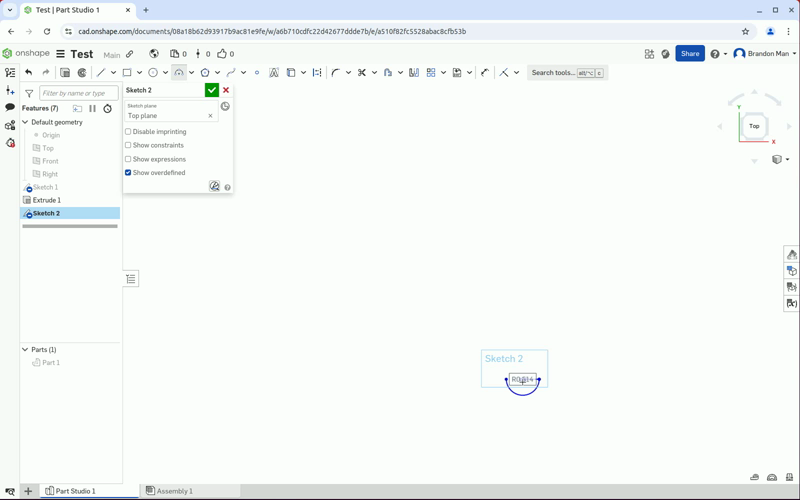
key(esc)
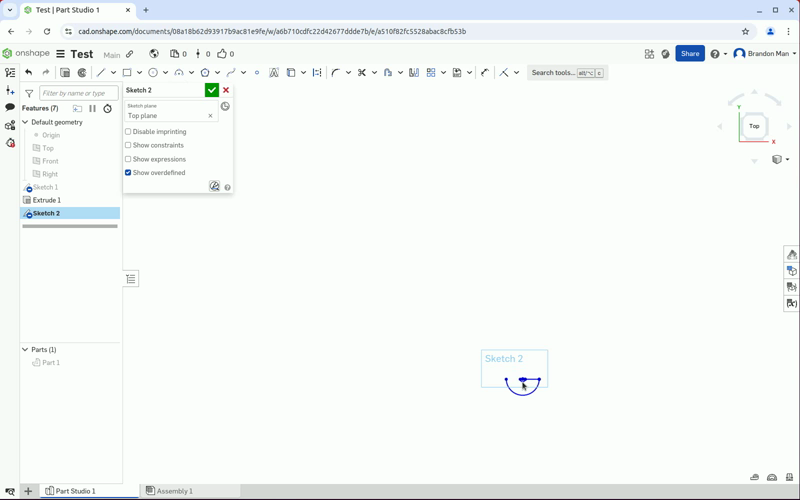
key(l)
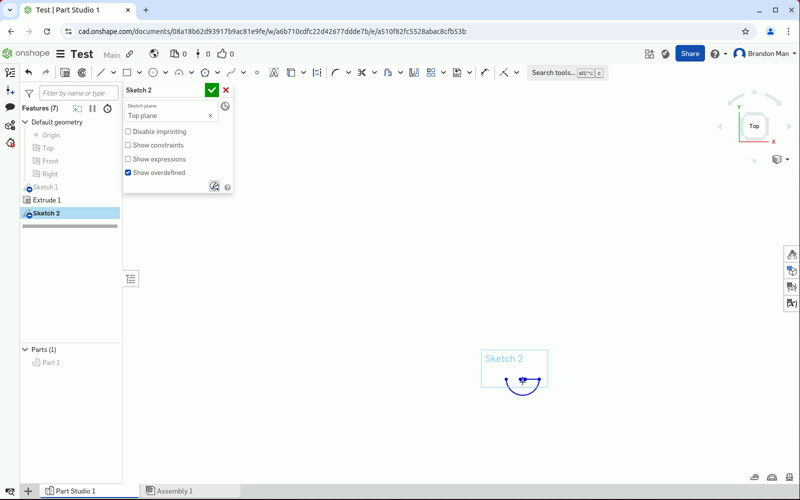
mouse_move(520, 379)
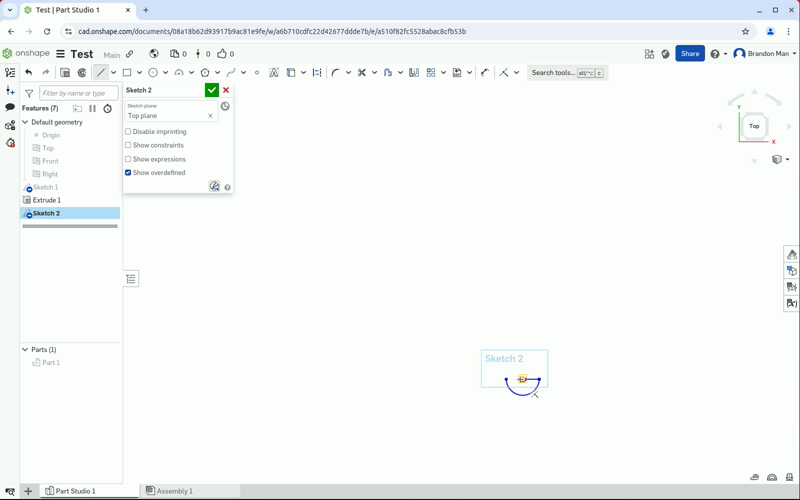
scroll(6)
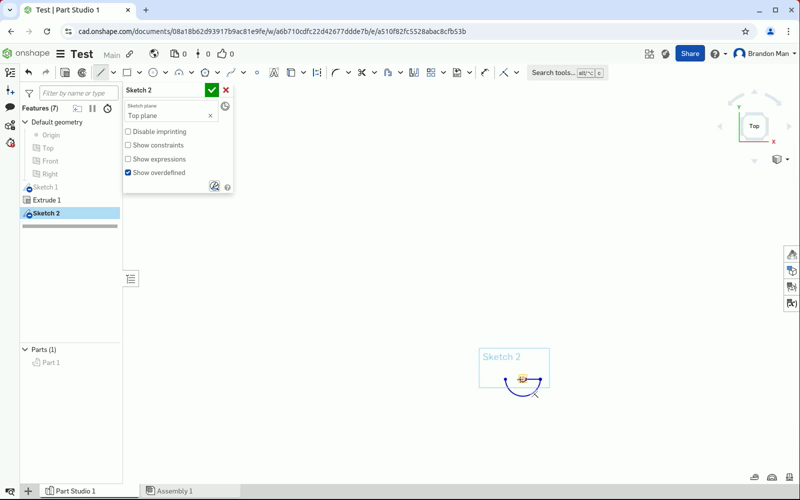
scroll(6)
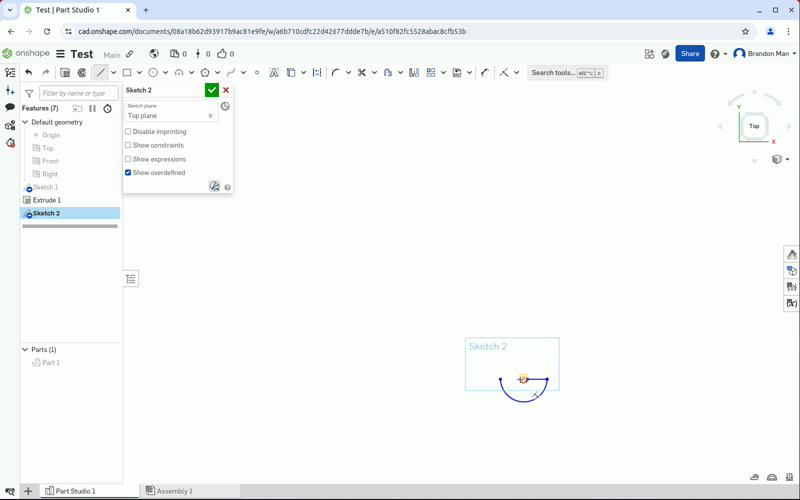
scroll(6)
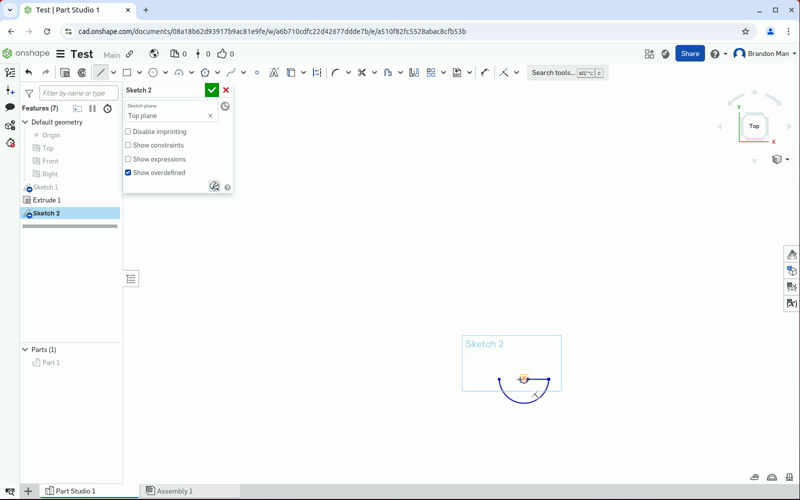
scroll(6)
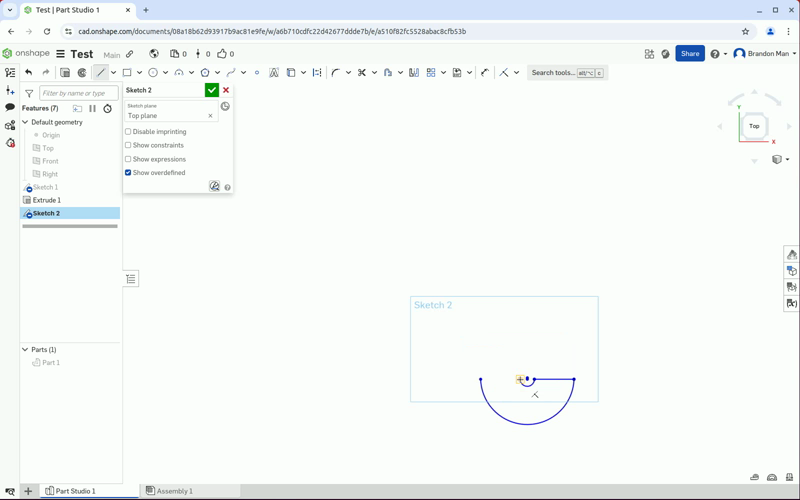
scroll(6)
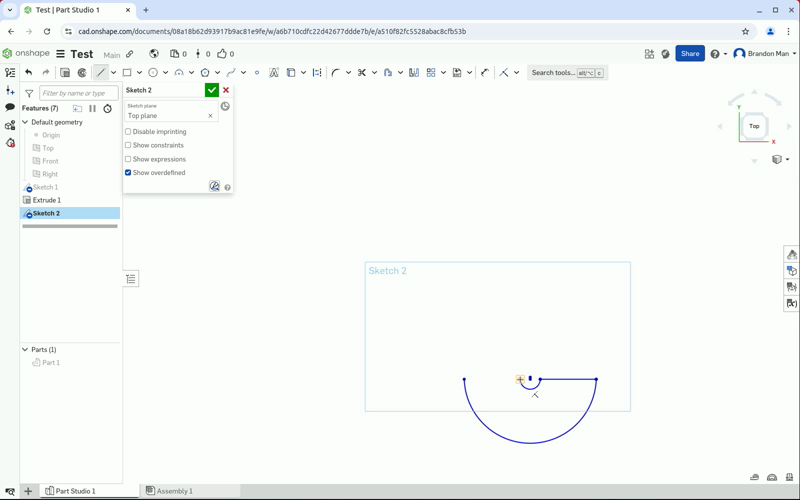
scroll(6)
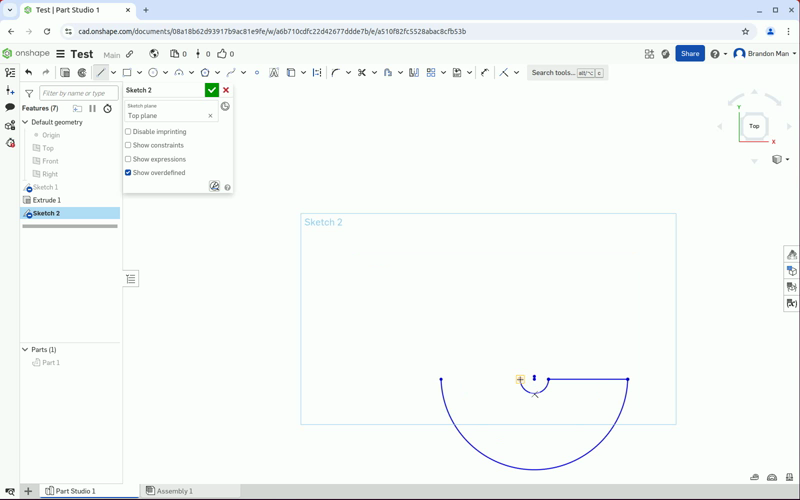
scroll(6)
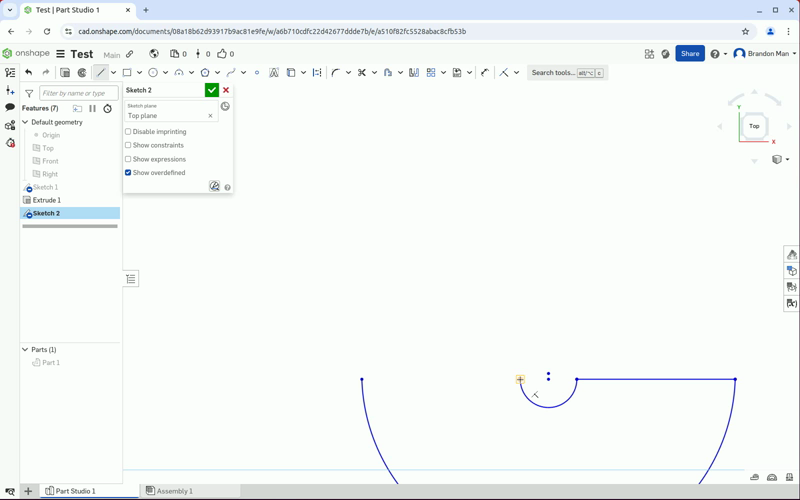
click(520, 379)
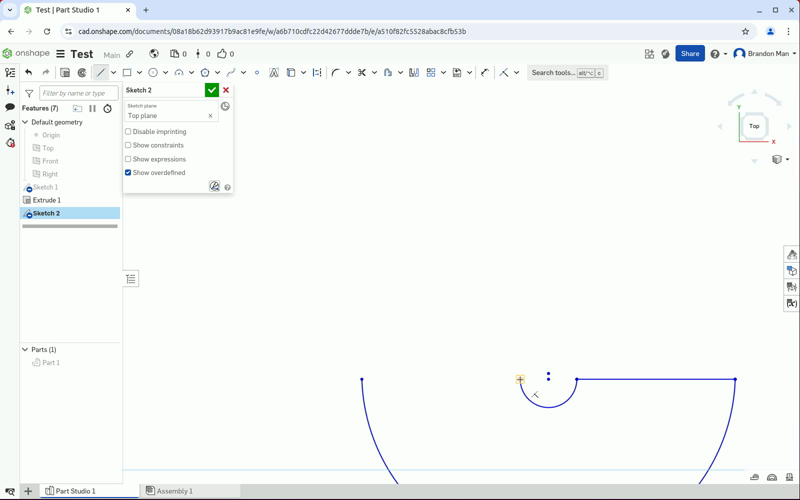
scroll(-6)
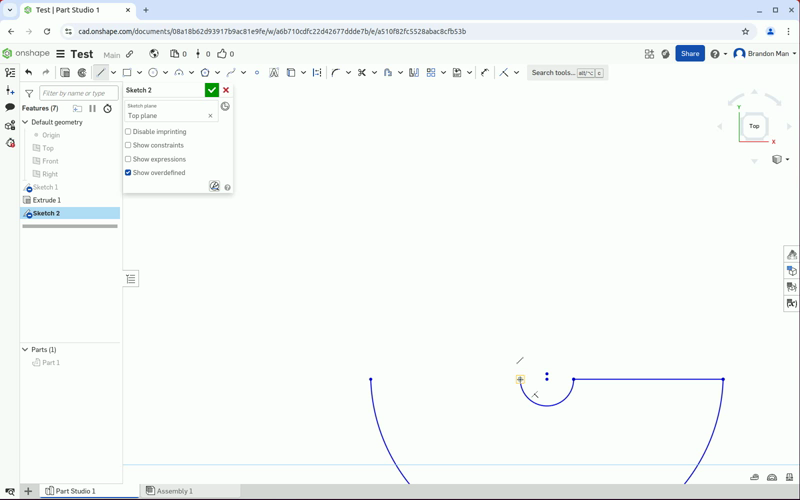
scroll(-6)
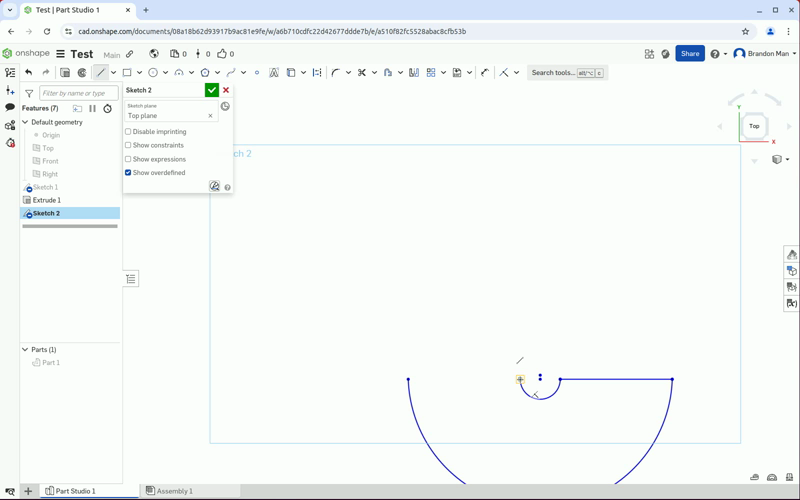
scroll(-6)
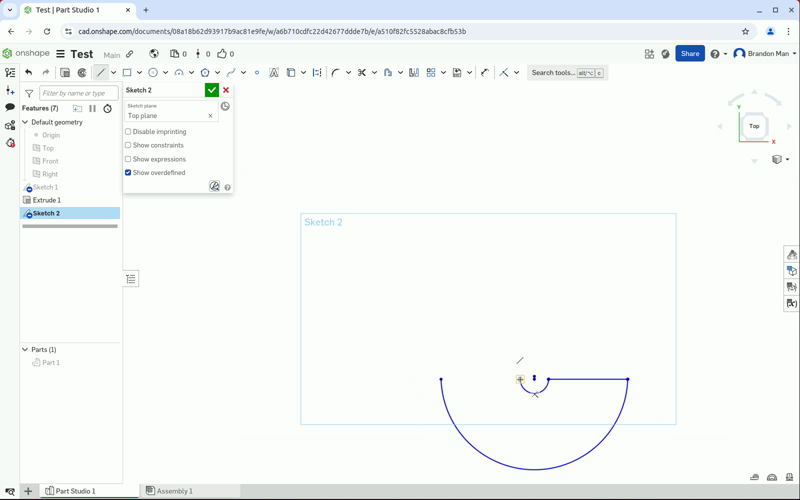
scroll(-6)
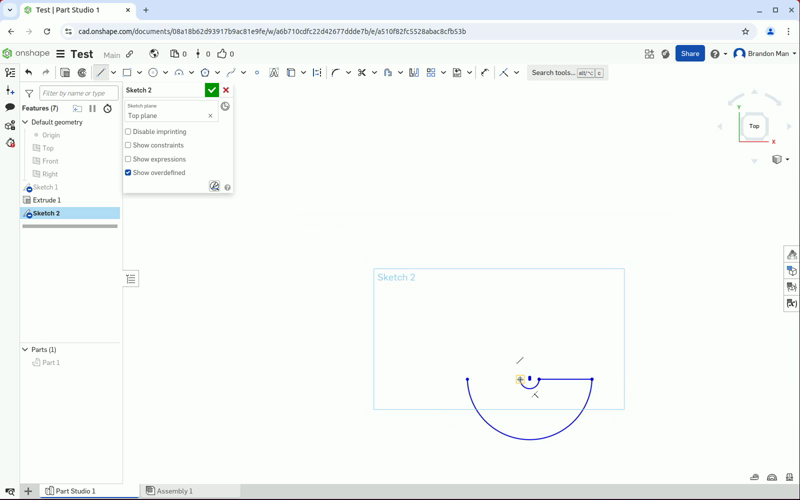
scroll(-6)
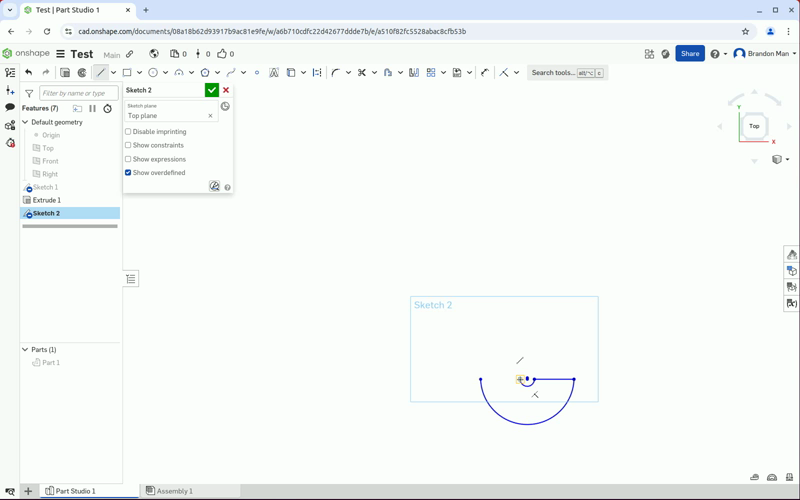
scroll(-6)
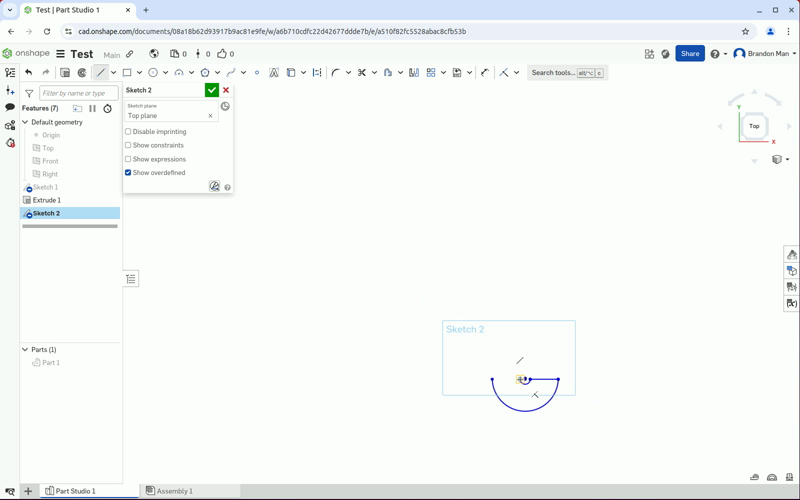
scroll(-6)
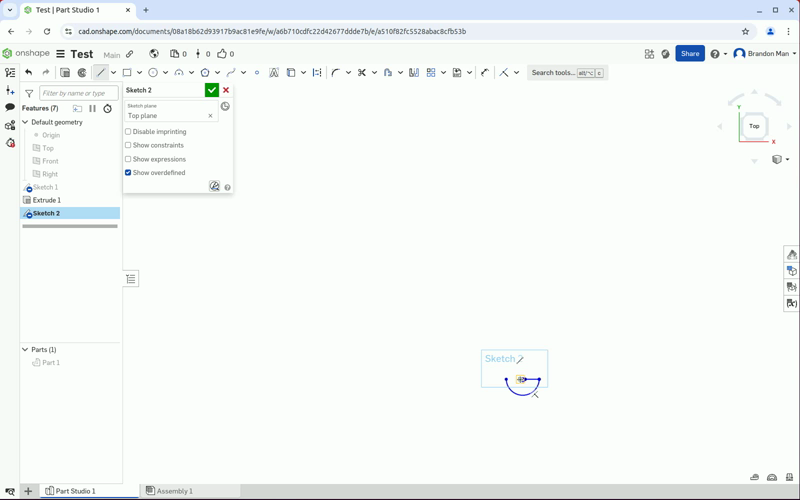
mouse_move(550, 379)
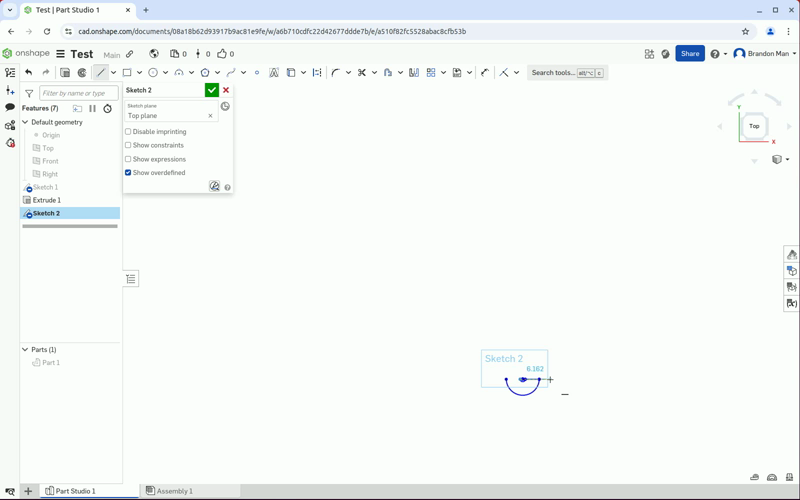
key_down(shift)
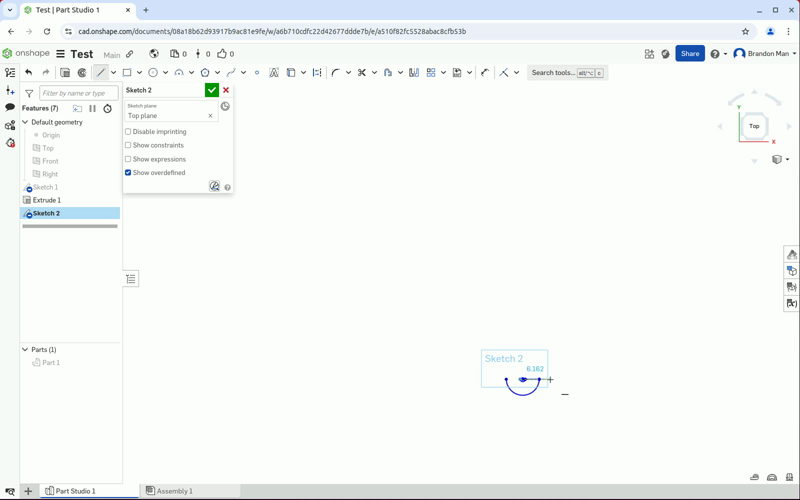
mouse_move(506, 379)
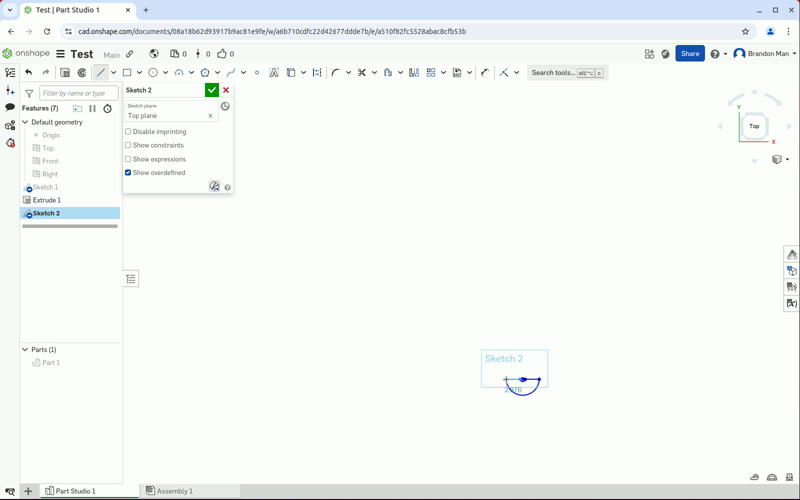
key_up(shift)
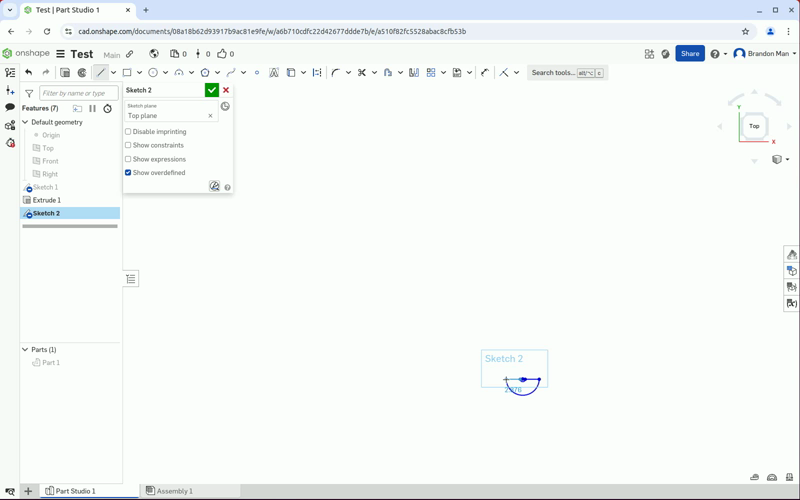
click(506, 379)
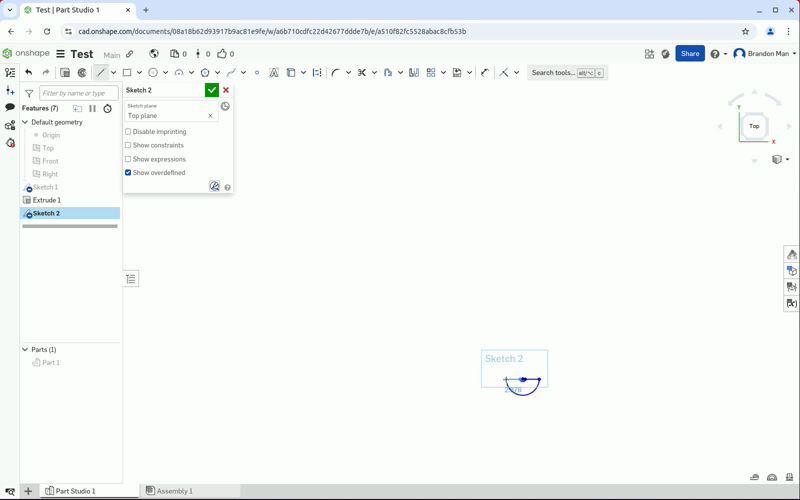
key(esc)
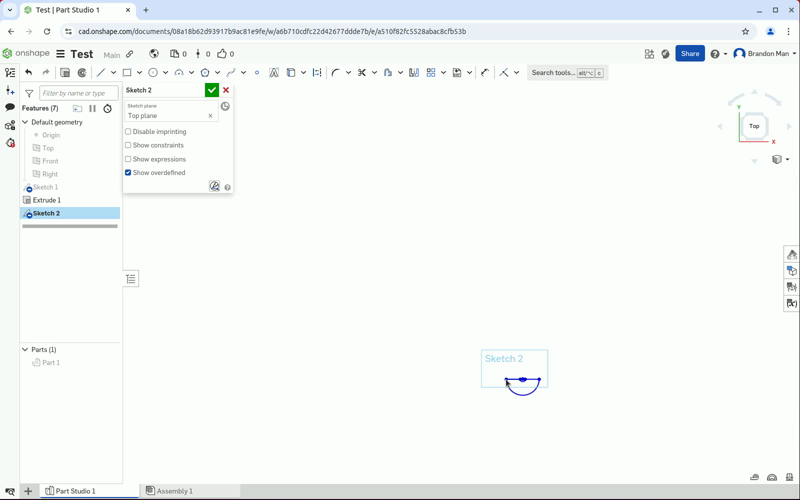
mouse_move(524, 390)
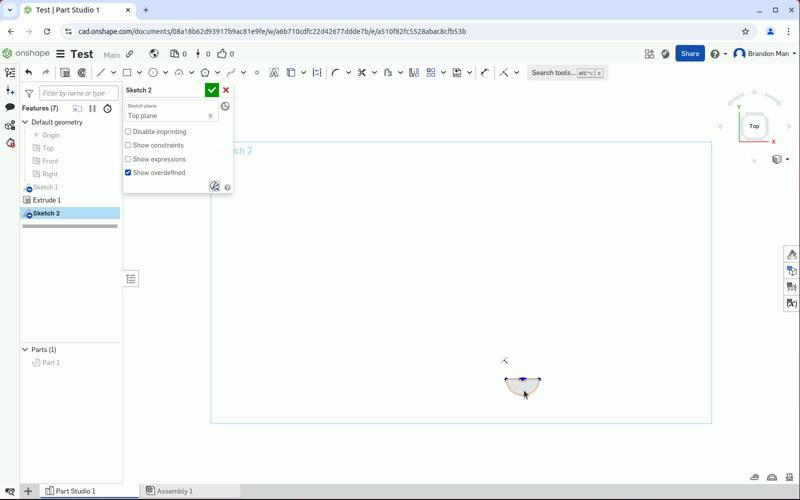
scroll(6)
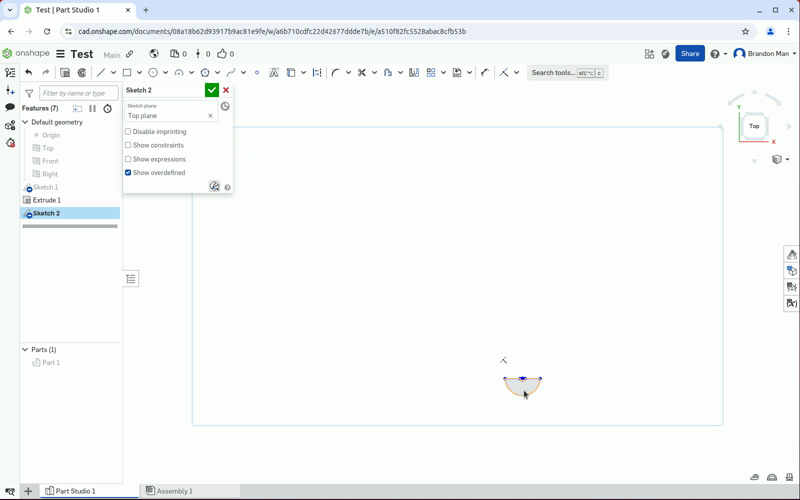
scroll(6)
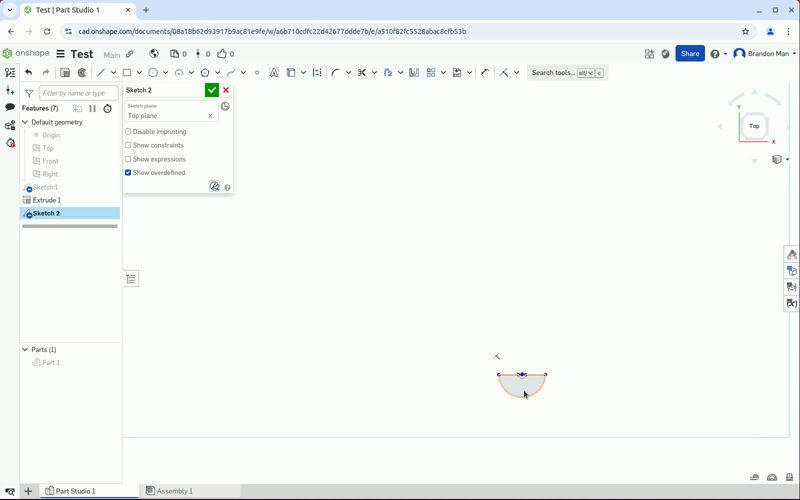
scroll(6)
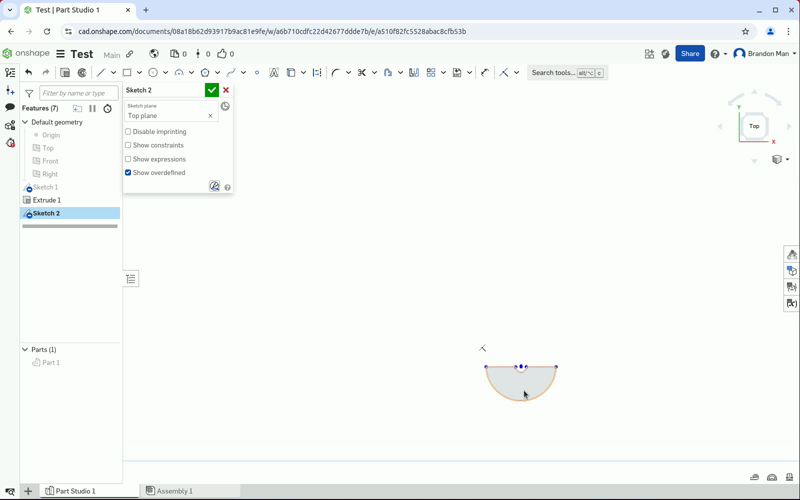
scroll(6)
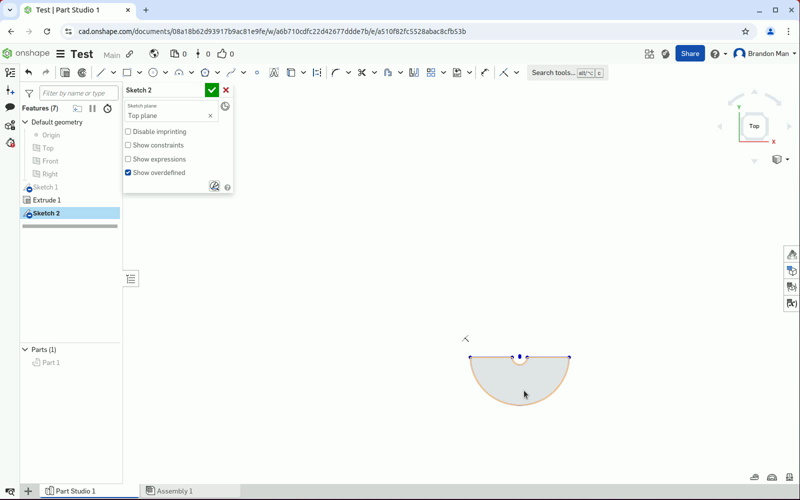
scroll(6)
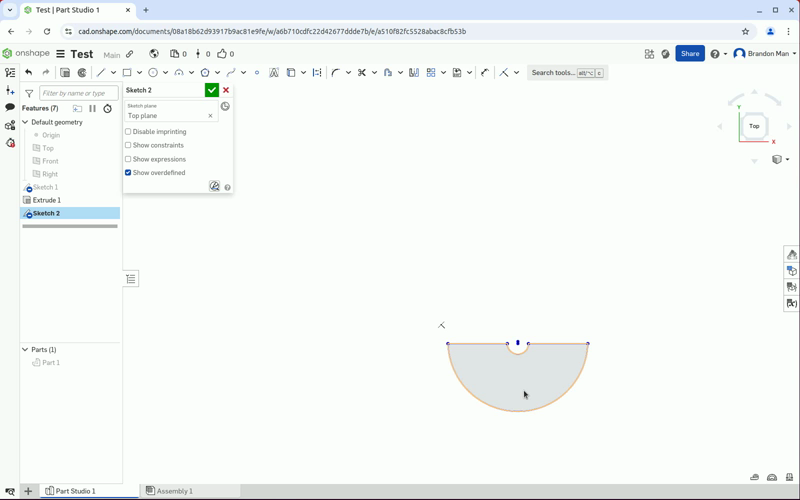
scroll(6)
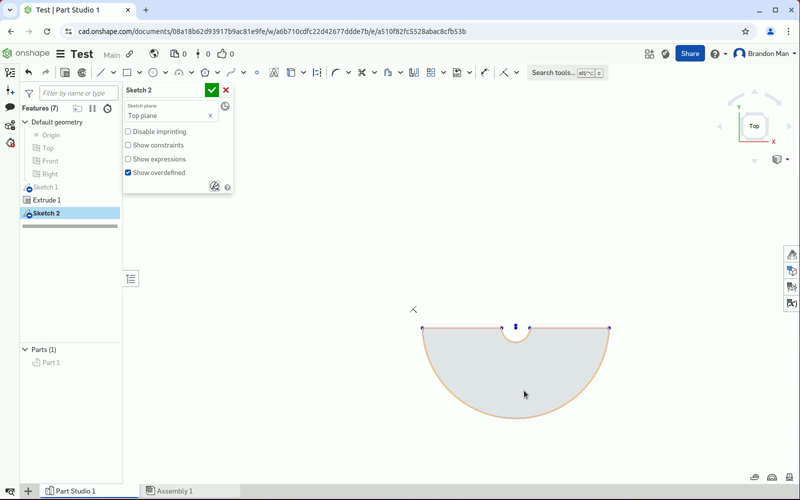
scroll(6)
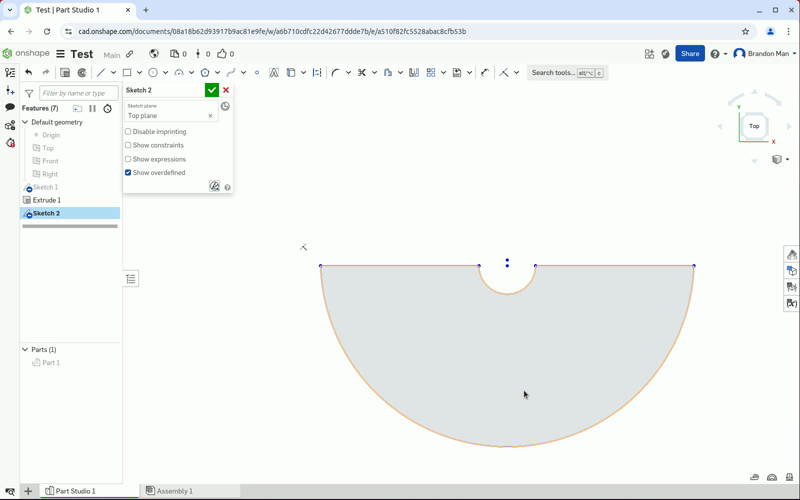
click(524, 390)
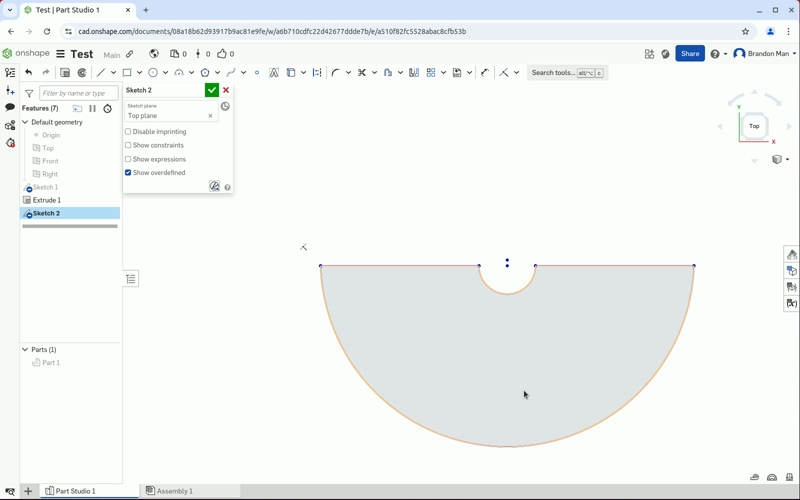
scroll(-6)
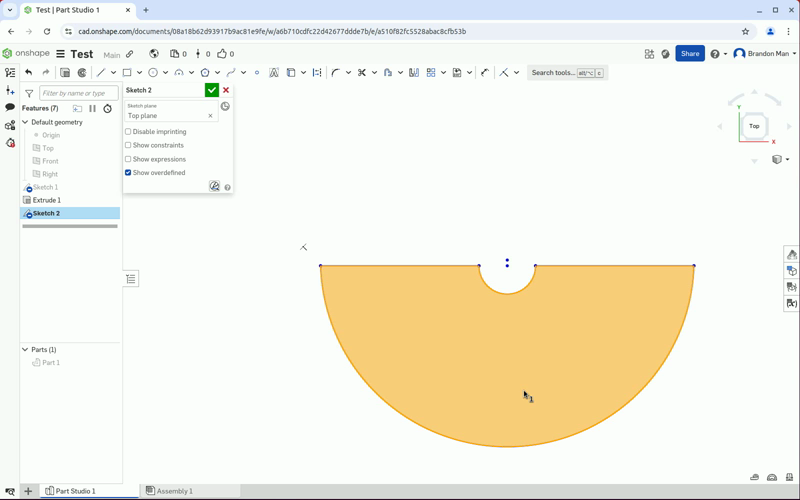
scroll(-6)
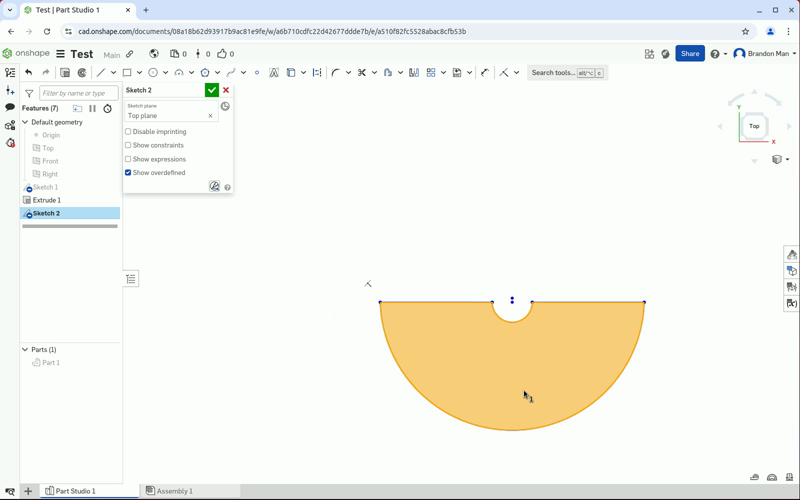
scroll(-6)
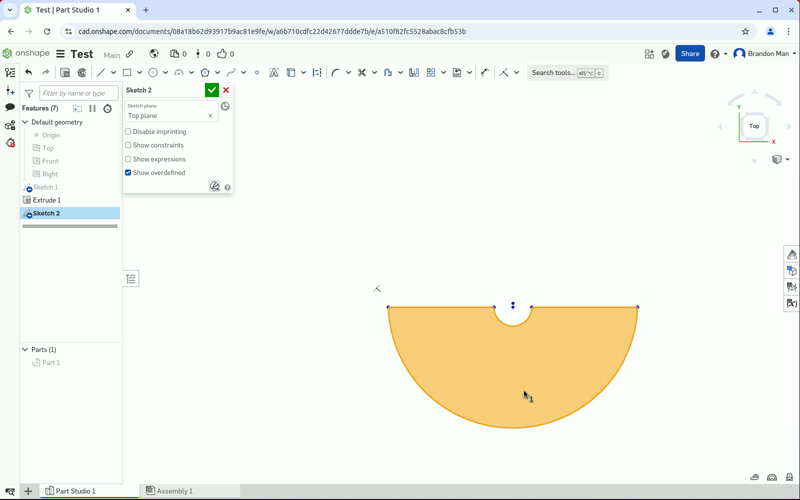
scroll(-6)
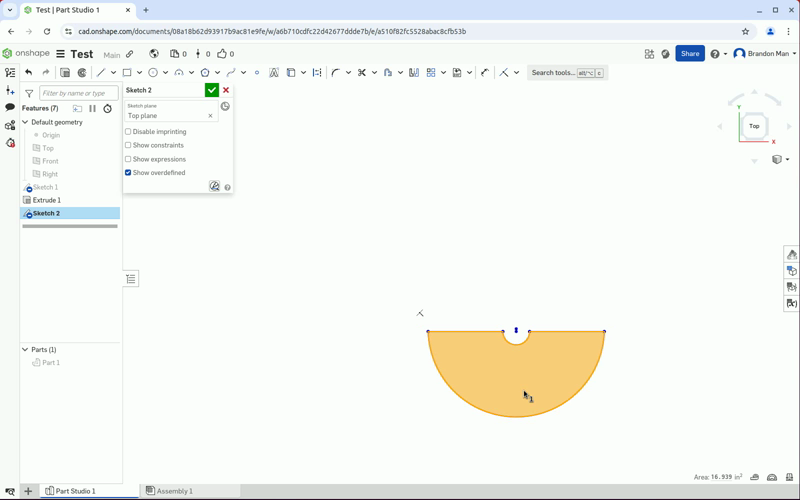
scroll(-6)
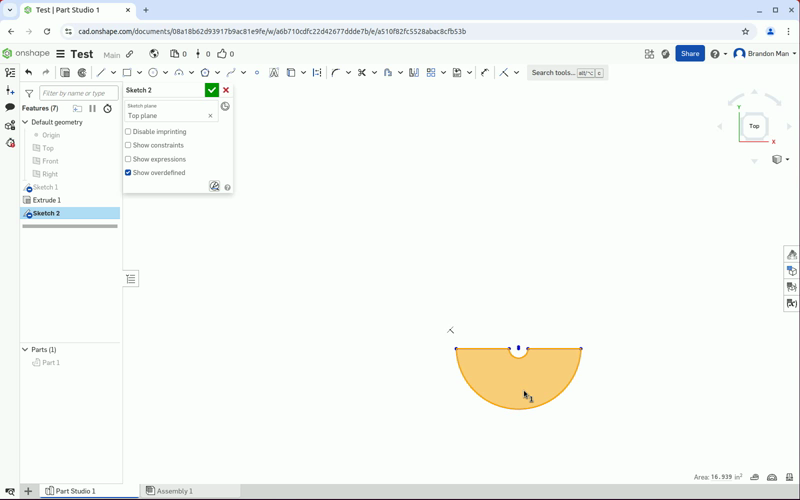
scroll(-6)
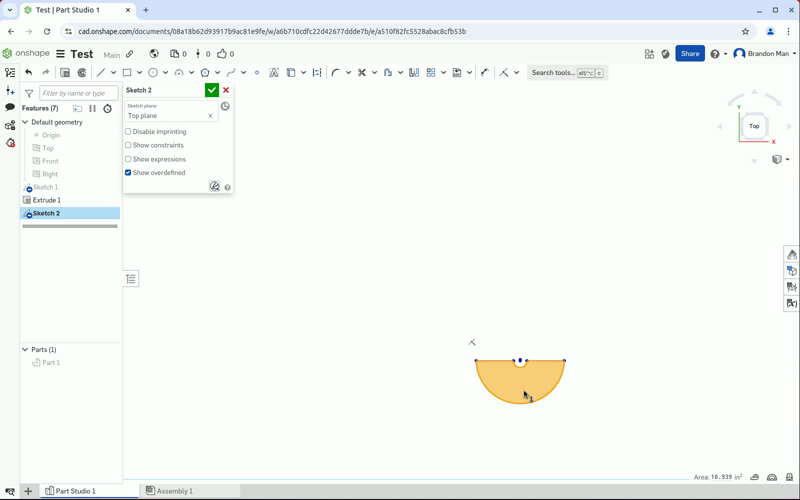
scroll(-6)
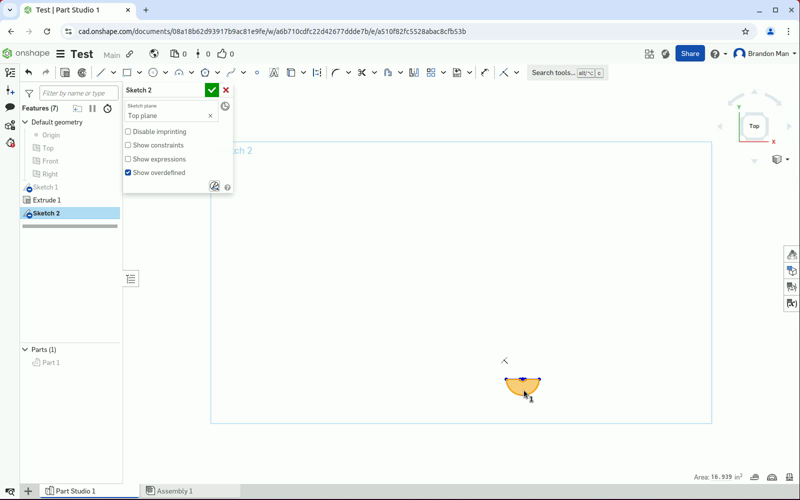
mouse_move(73, 352)
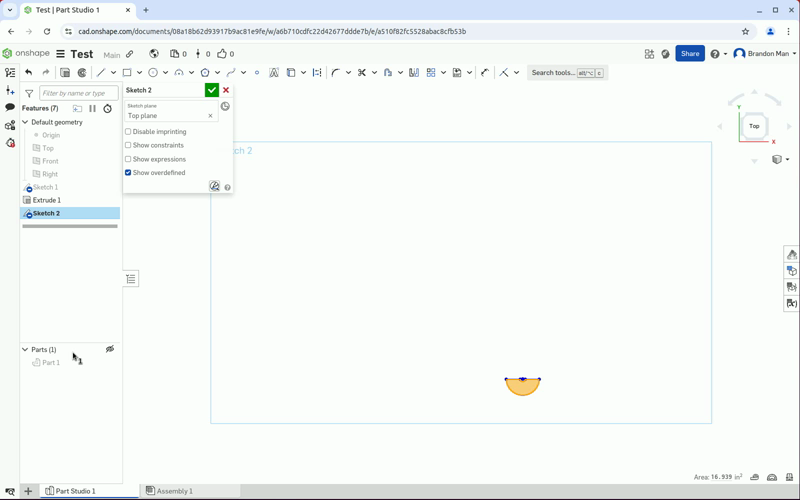
key(shift+y)
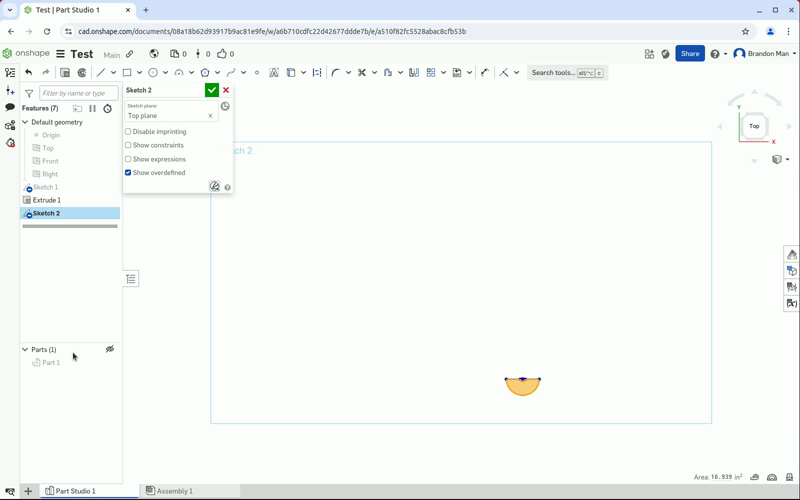
key(shift+e)
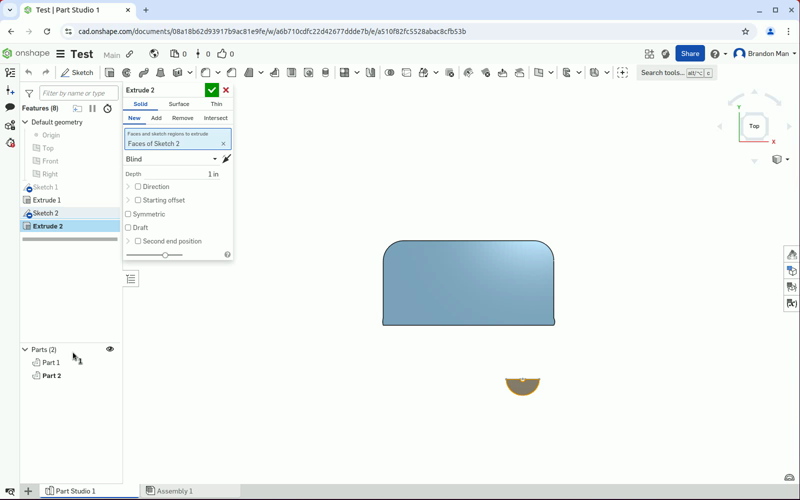
mouse_move(143, 106)
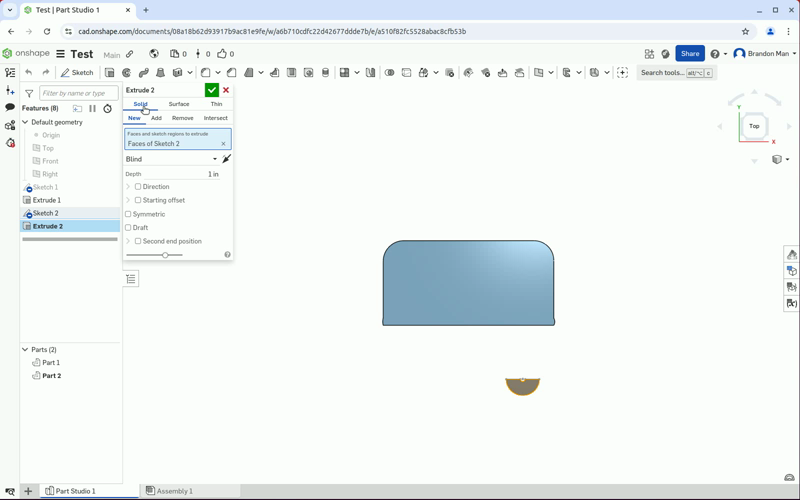
click(143, 106)
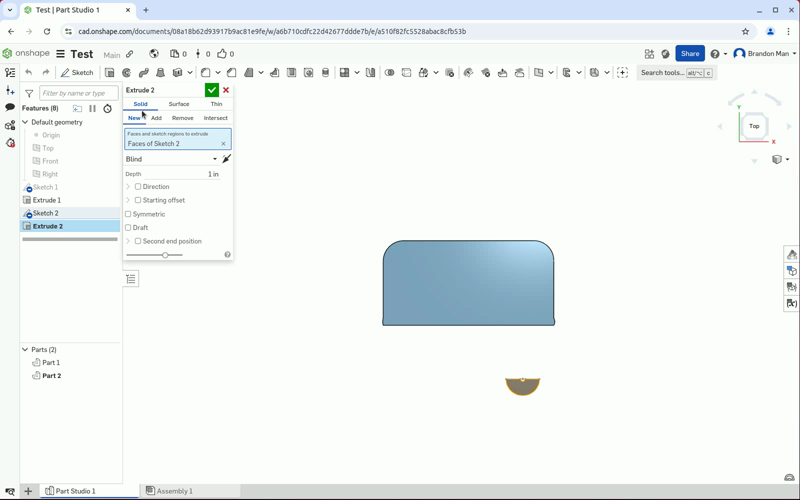
mouse_move(137, 120)
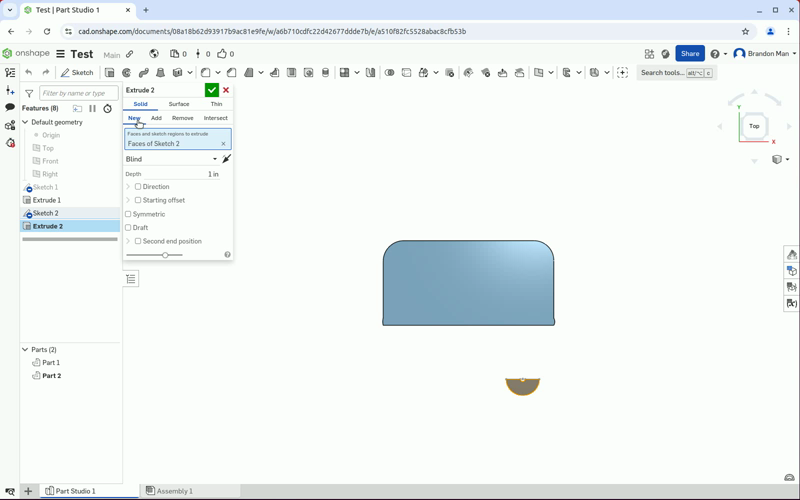
click(137, 120)
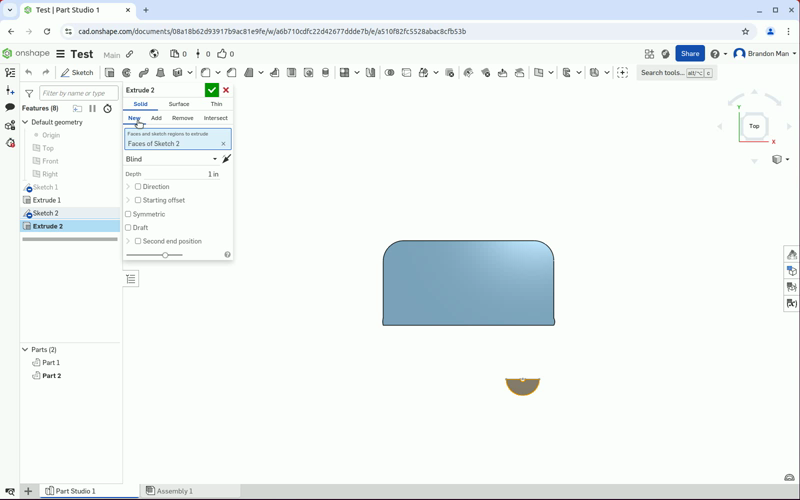
key(tab, 4)
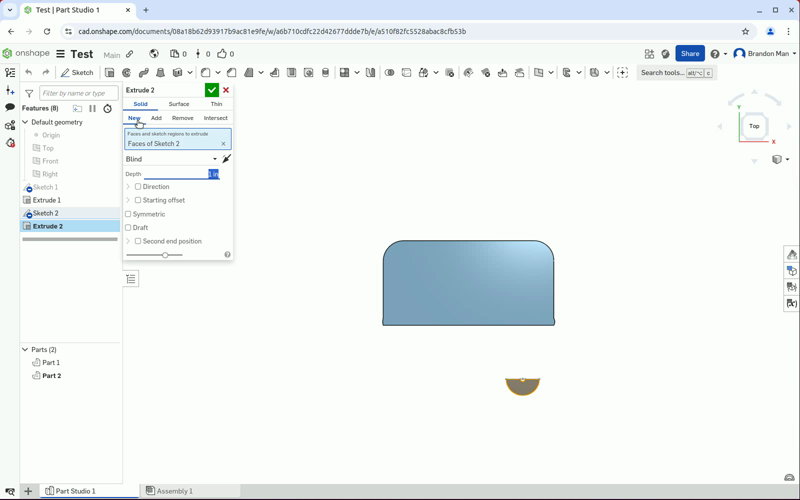
text(0.481)
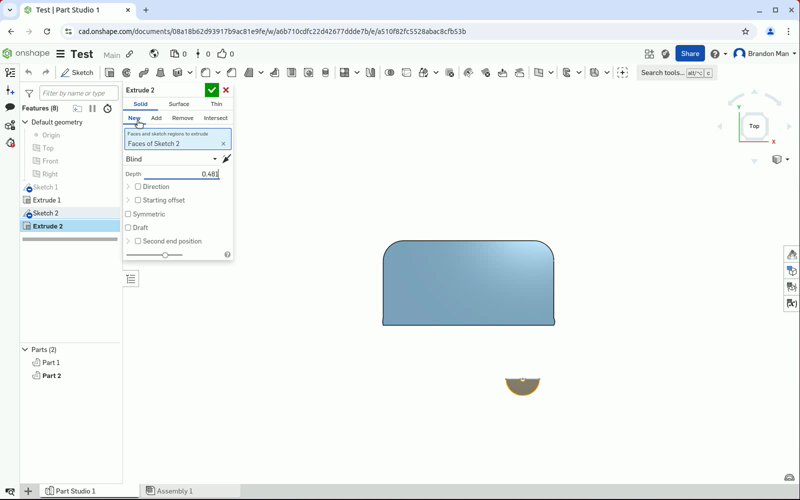
key(enter)
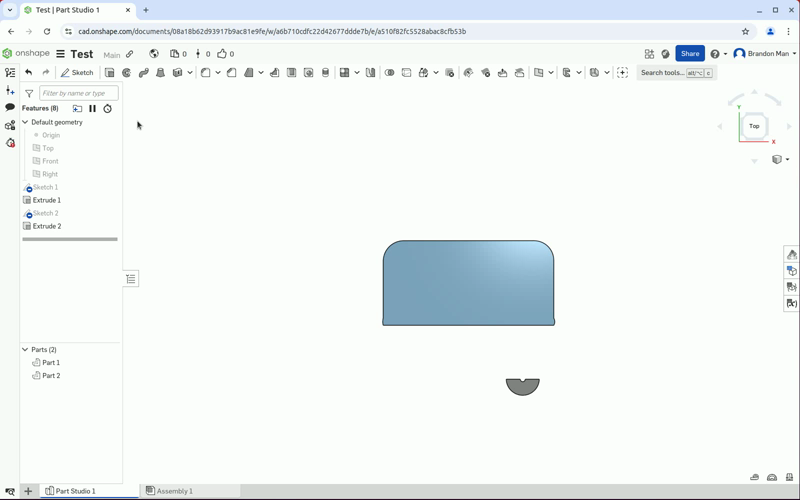
key(shift+h)
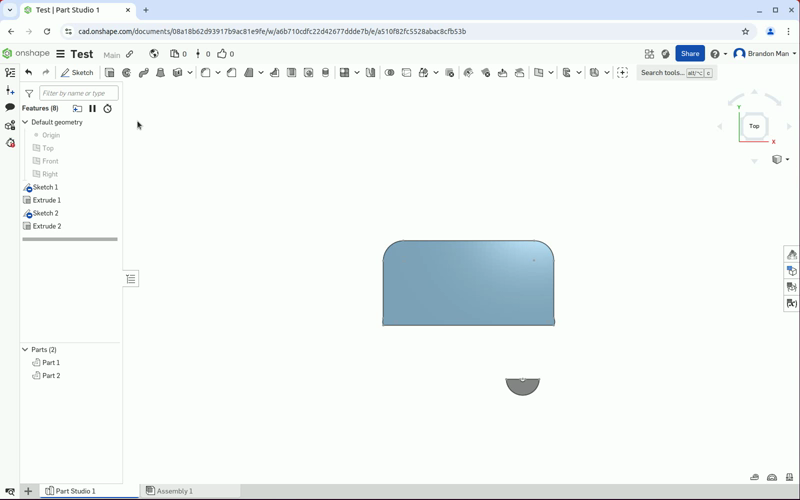
key(shift+h)
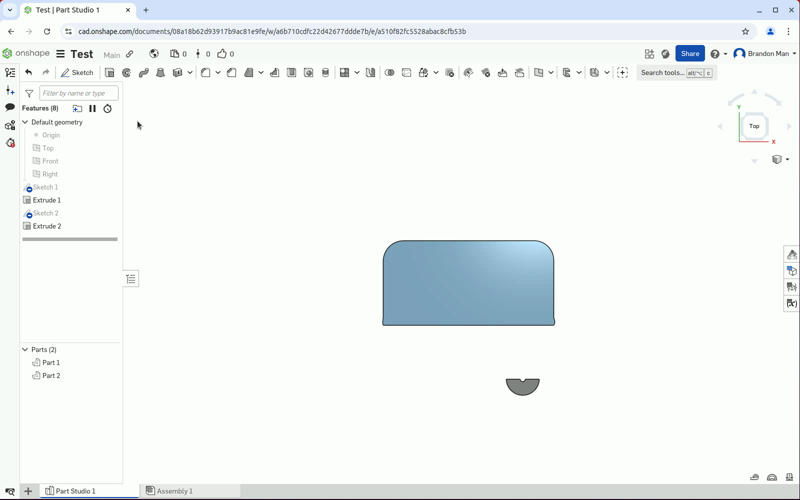
mouse_move(73, 189)
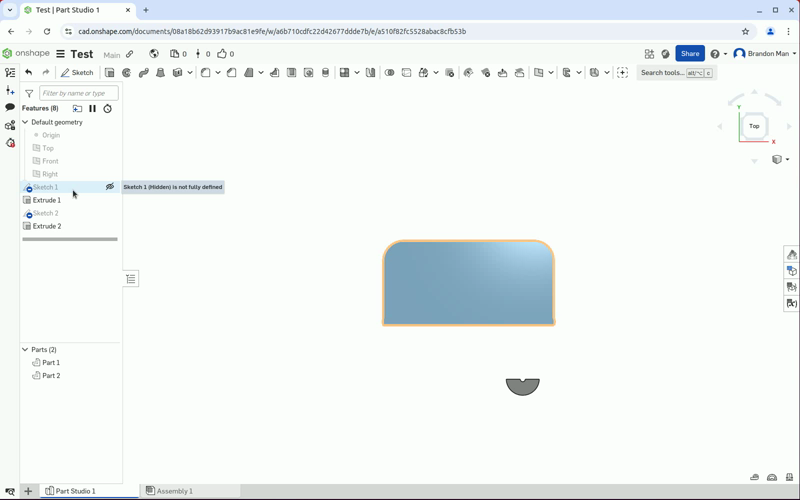
click(73, 189)
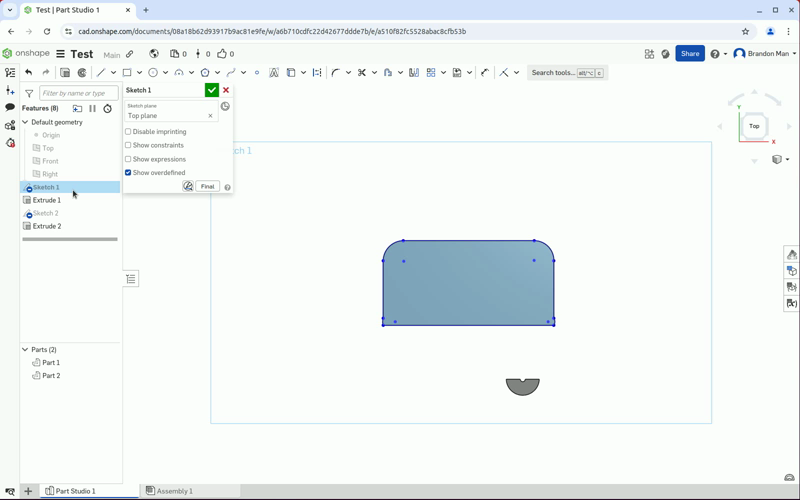
mouse_move(229, 92)
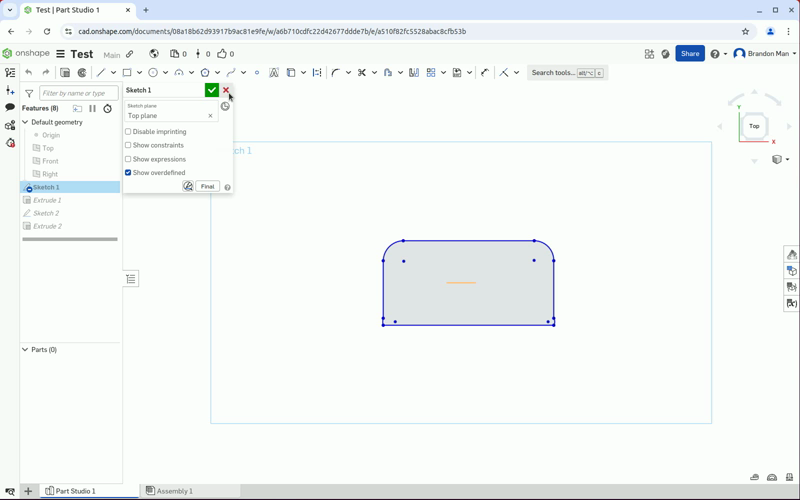
click(229, 92)
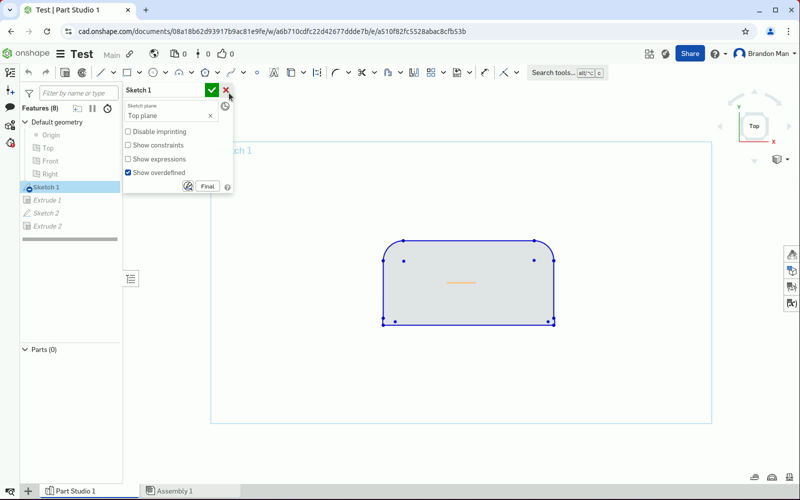
key(shift+s)
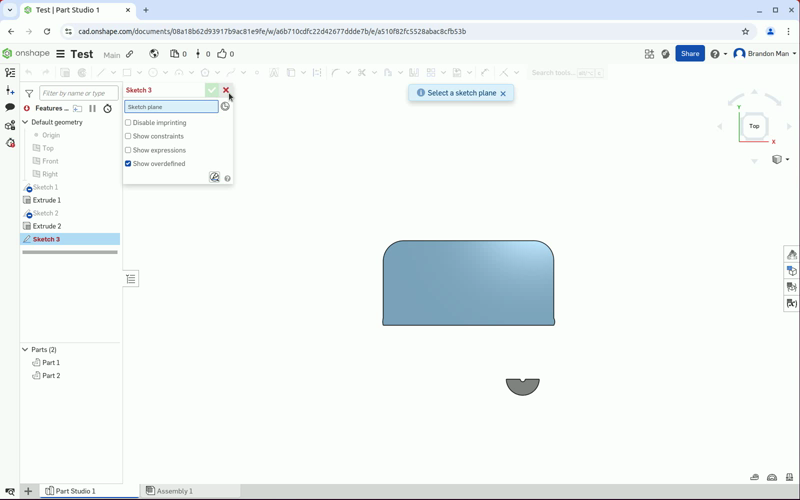
mouse_move(73, 150)
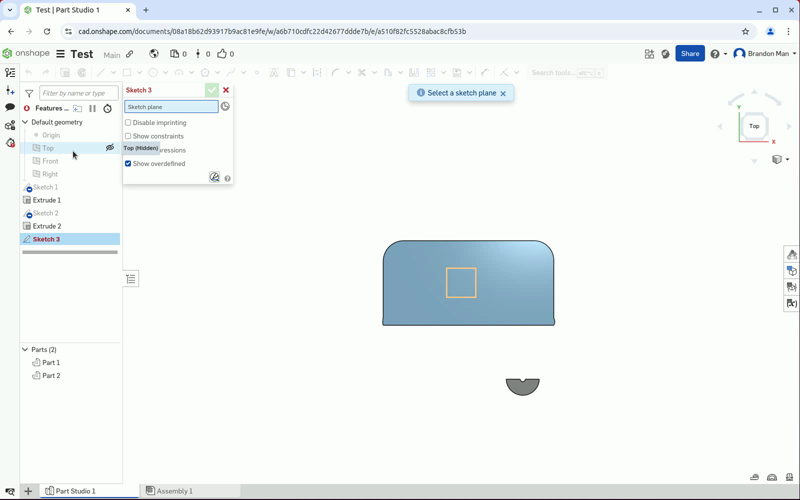
click(73, 150)
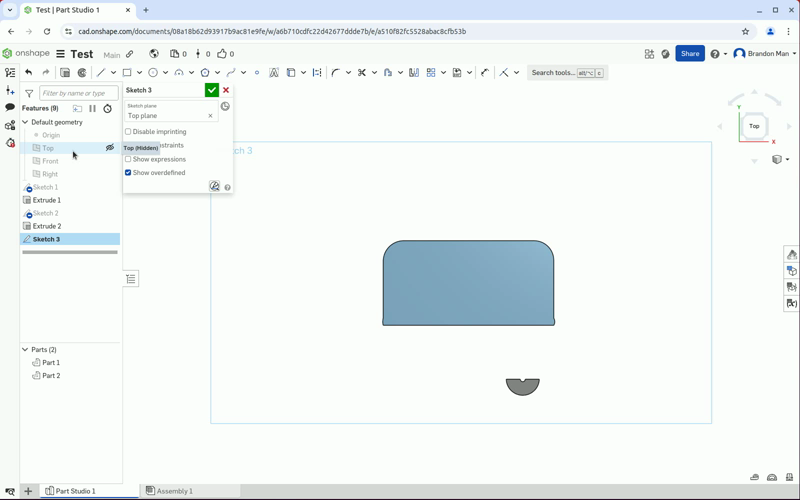
mouse_move(73, 352)
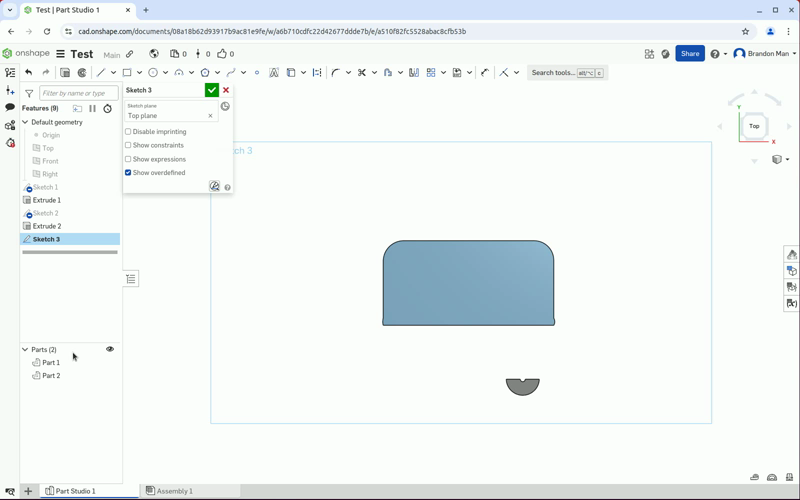
key(y)
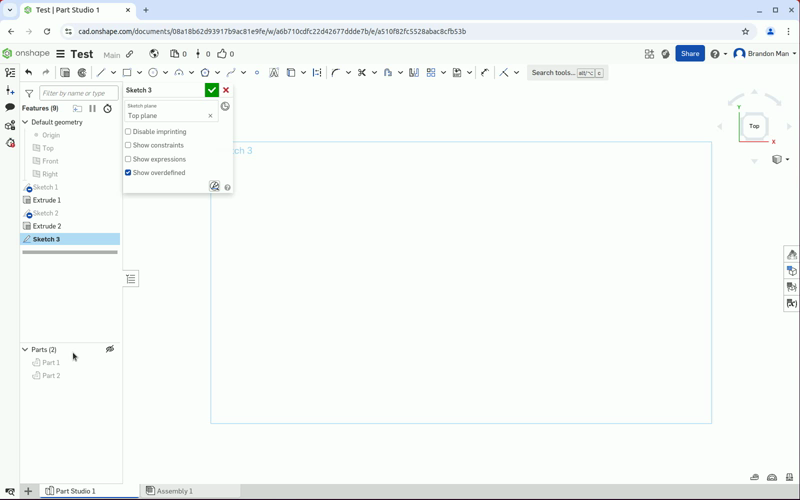
key(a)
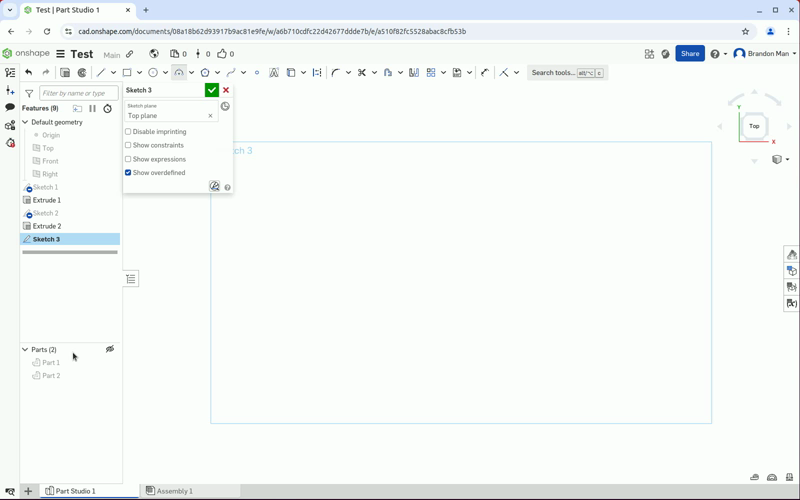
key_down(shift)
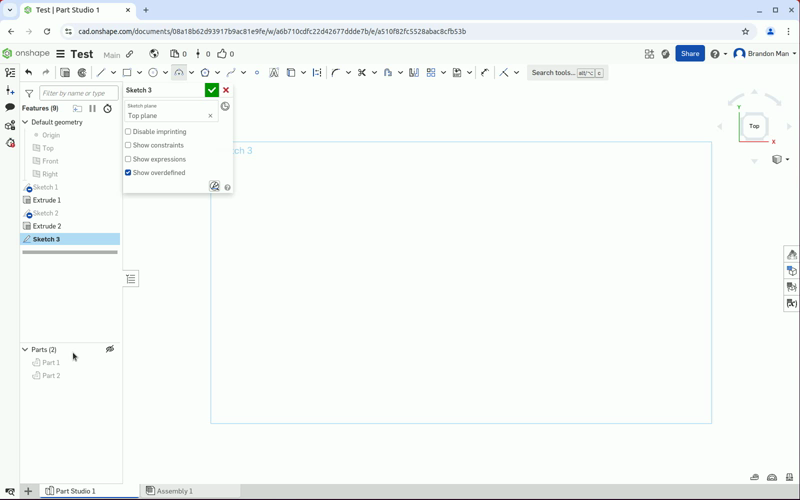
mouse_move(399, 379)
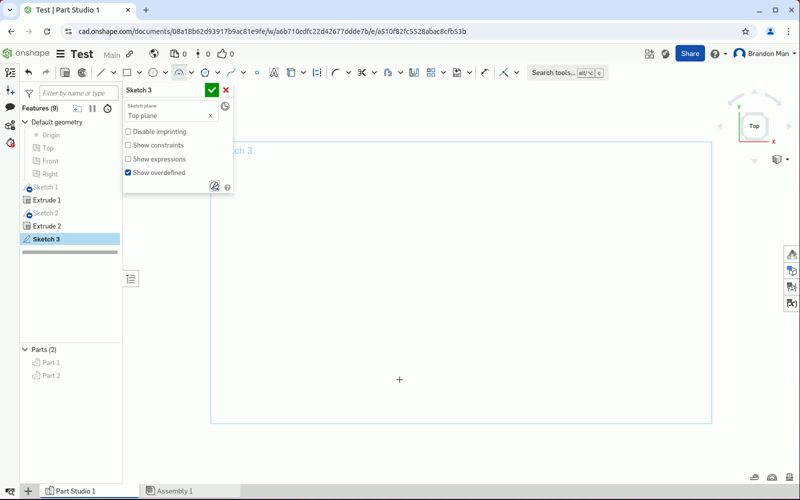
click(399, 379)
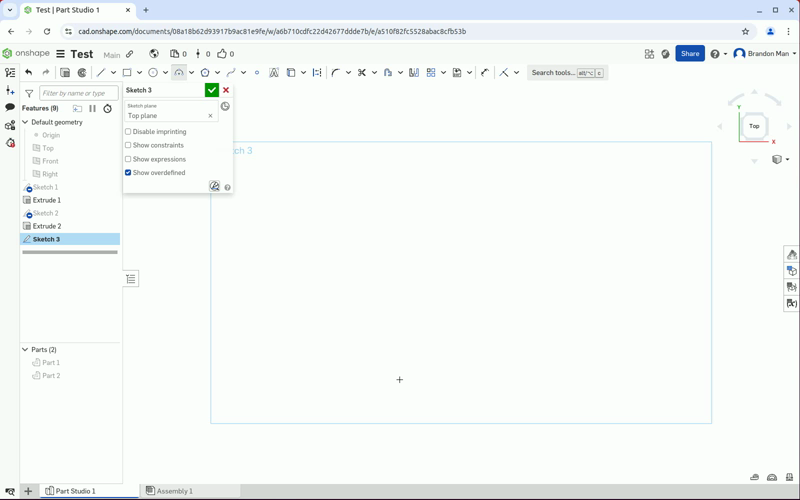
key_up(shift)
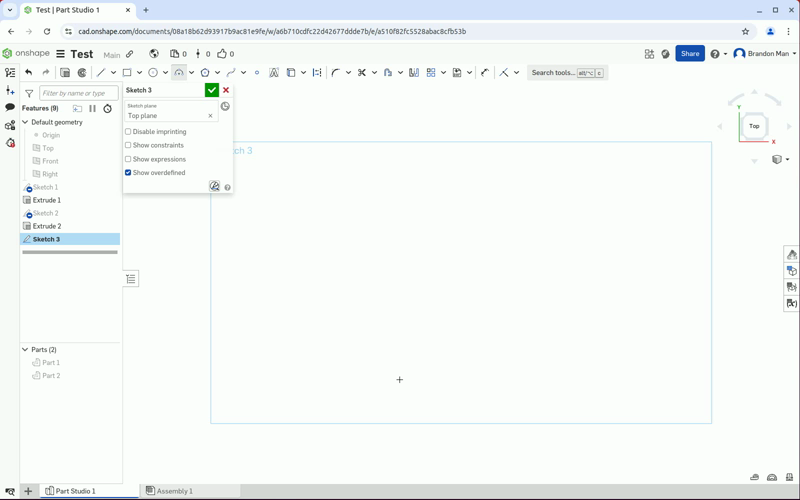
key_down(shift)
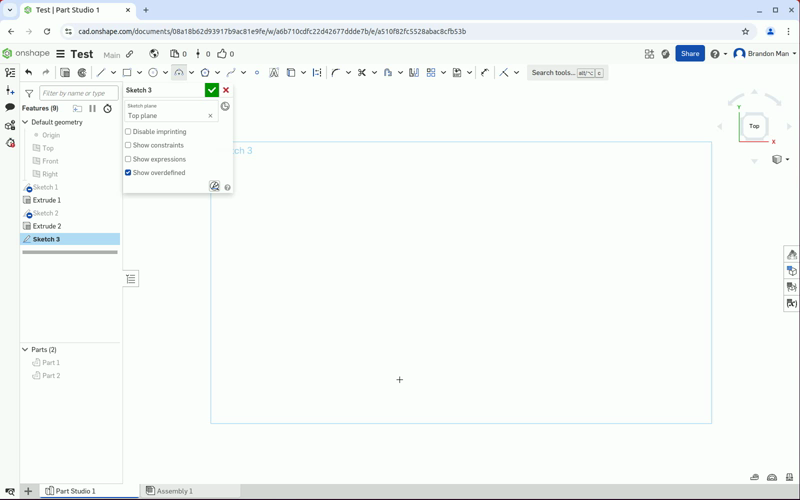
mouse_move(432, 379)
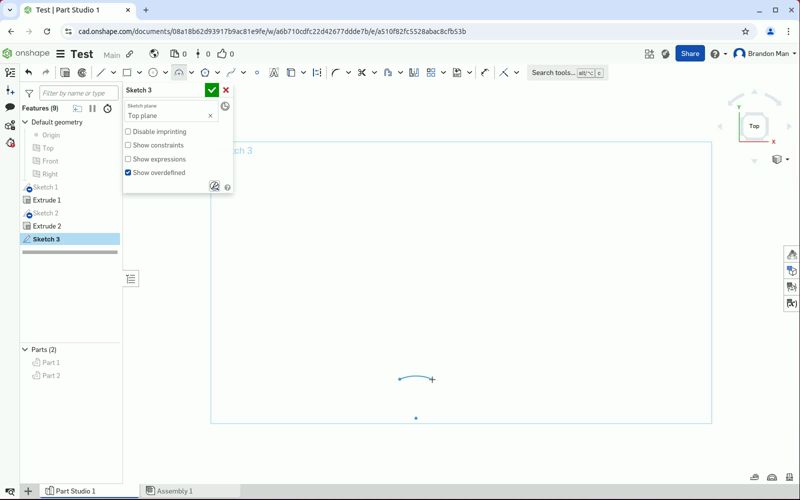
click(432, 379)
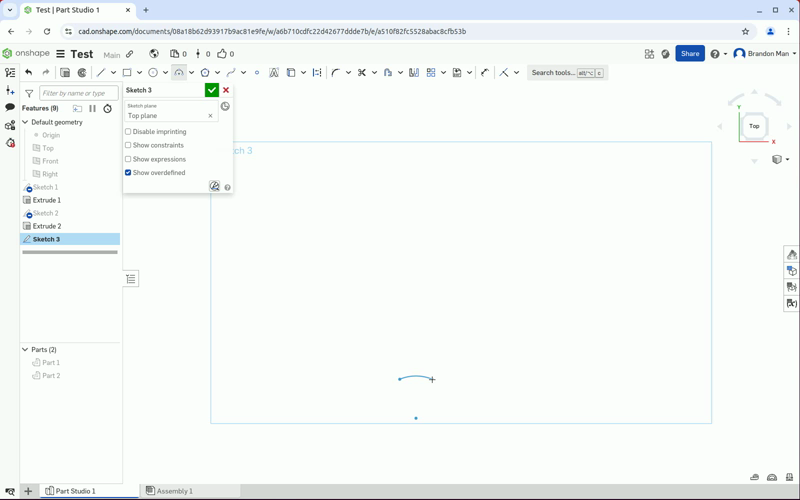
mouse_move(416, 395)
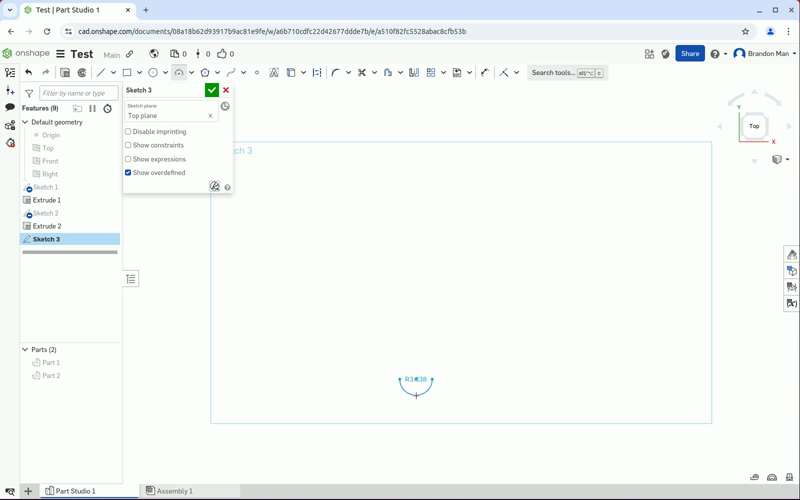
click(416, 395)
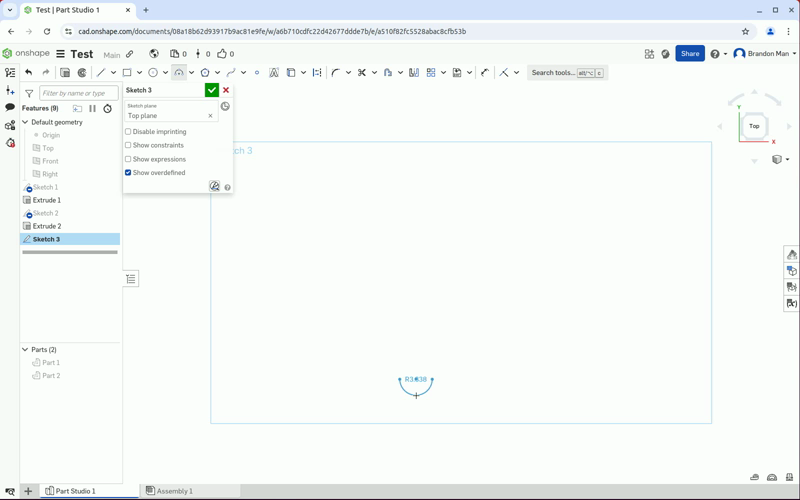
key_up(shift)
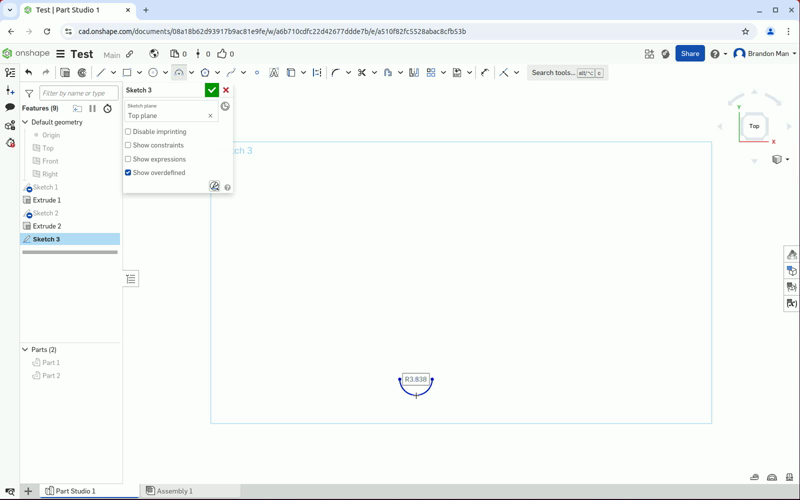
key(esc)
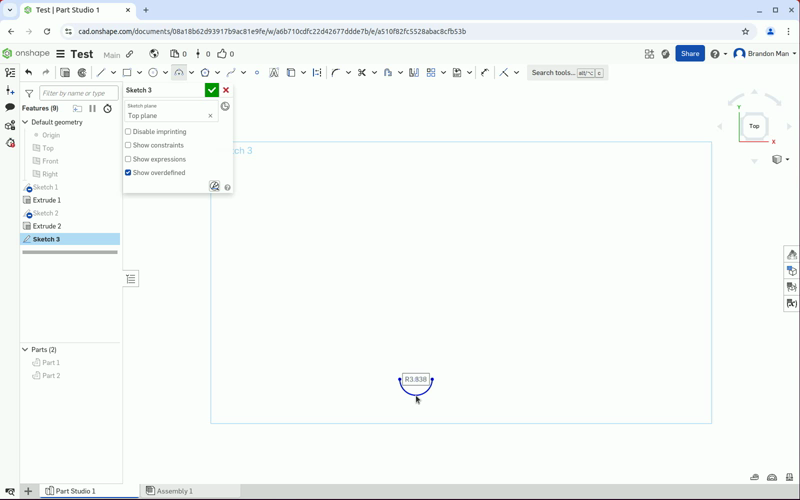
key(l)
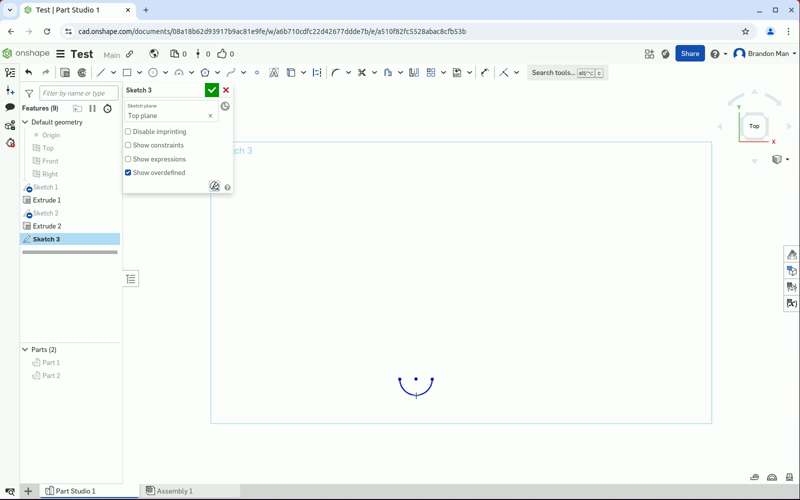
mouse_move(432, 379)
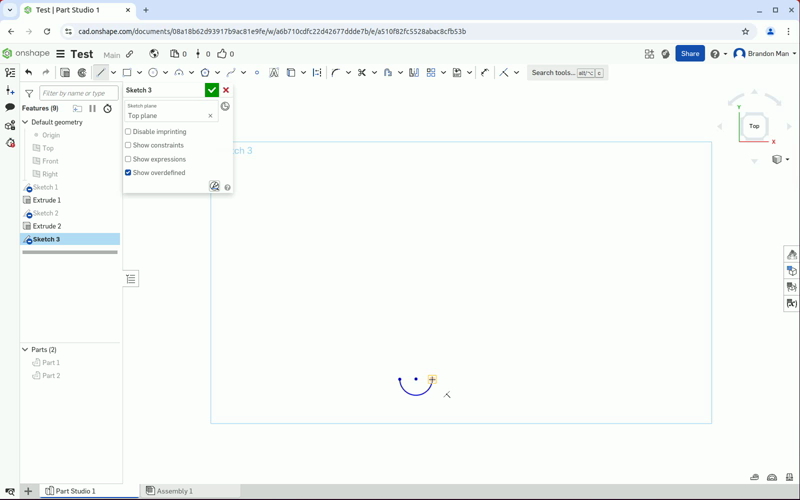
click(432, 379)
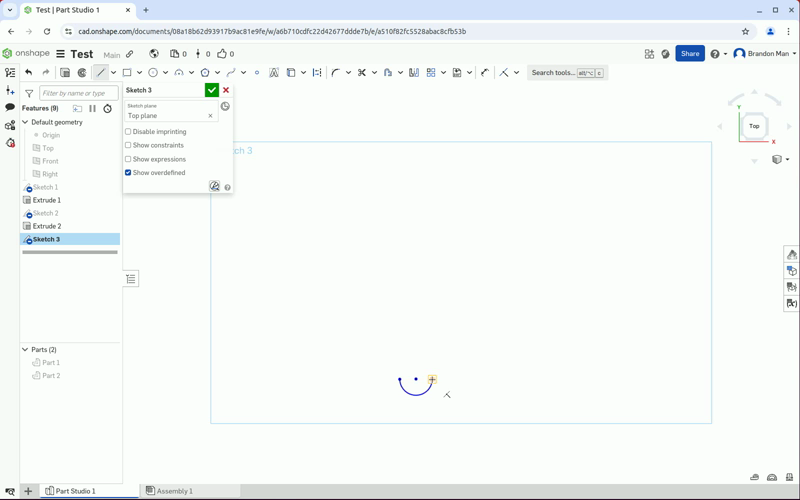
key_down(shift)
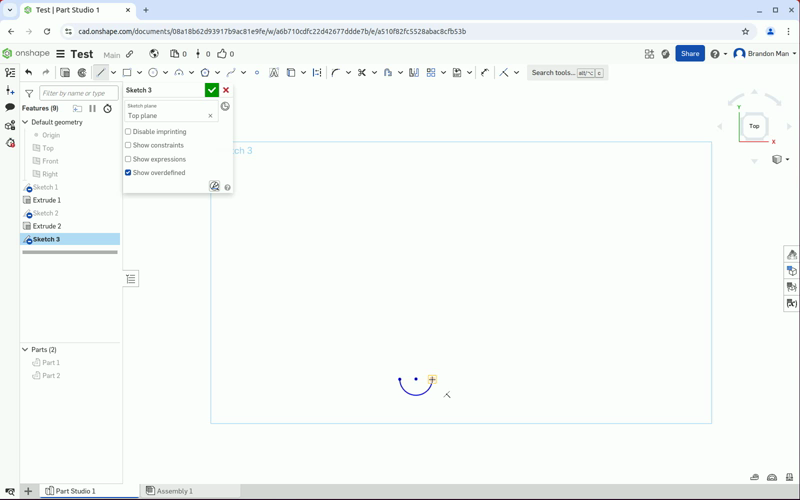
mouse_move(462, 379)
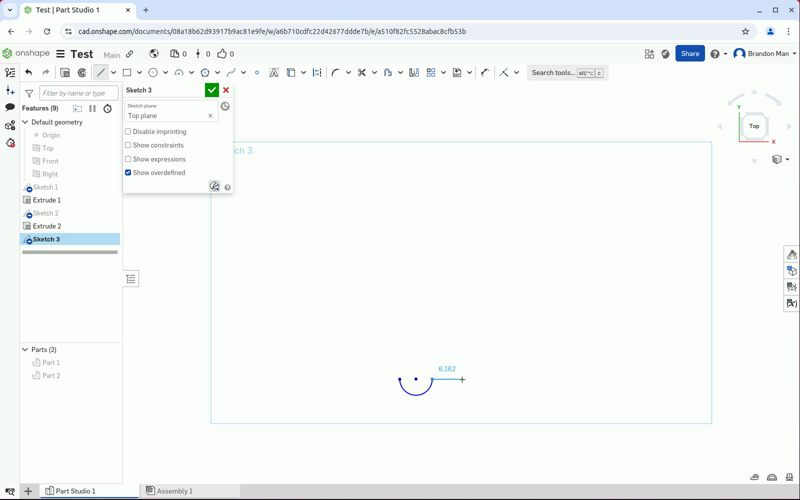
mouse_move(418, 379)
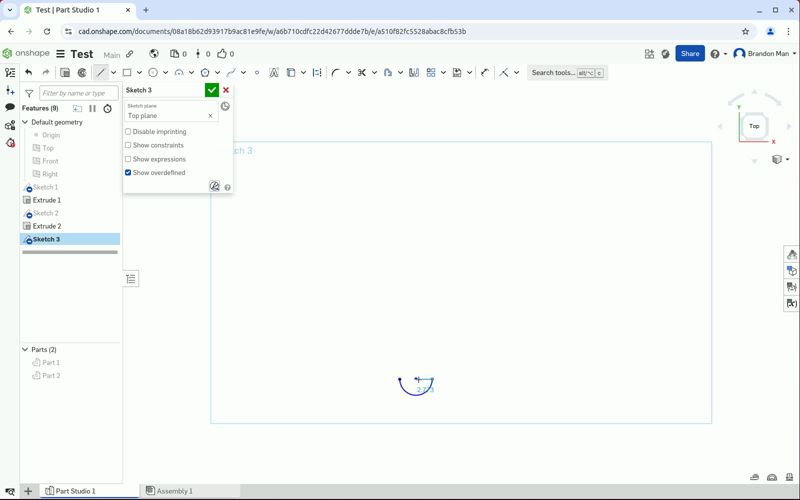
scroll(6)
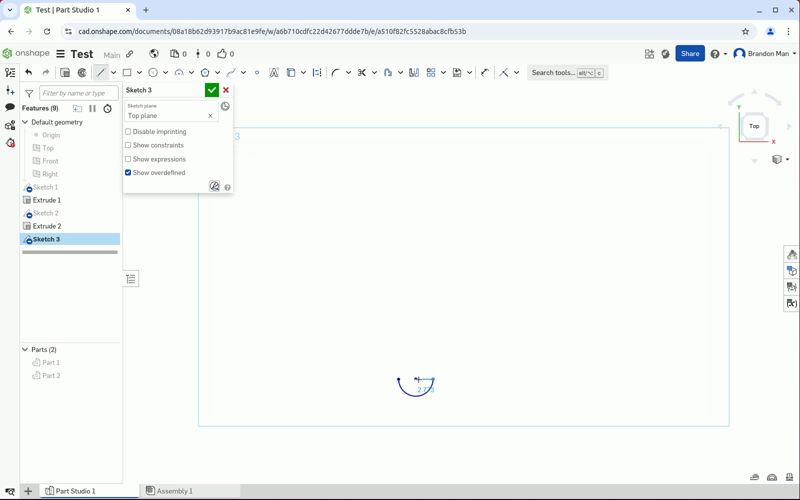
scroll(6)
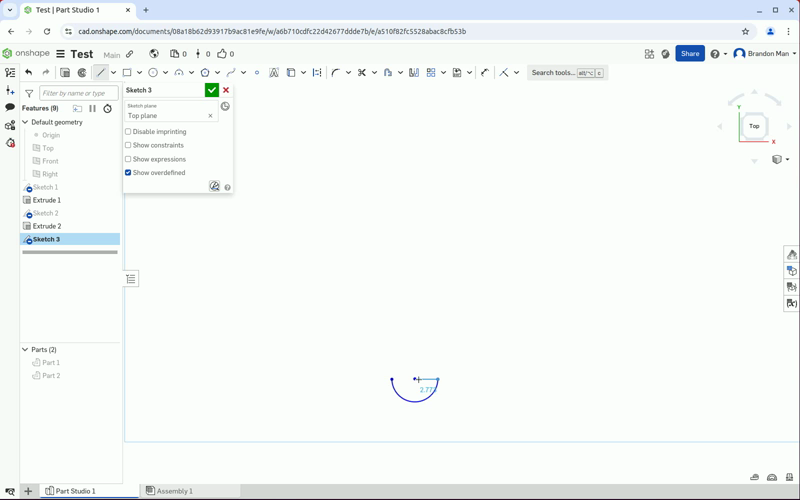
scroll(6)
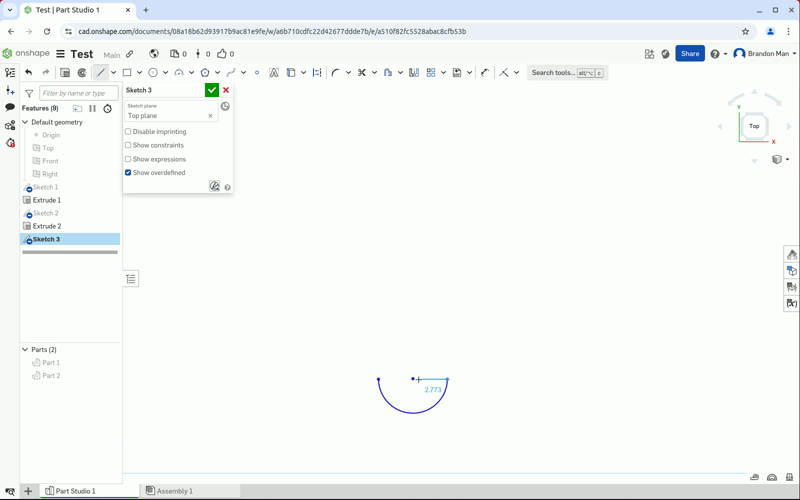
scroll(6)
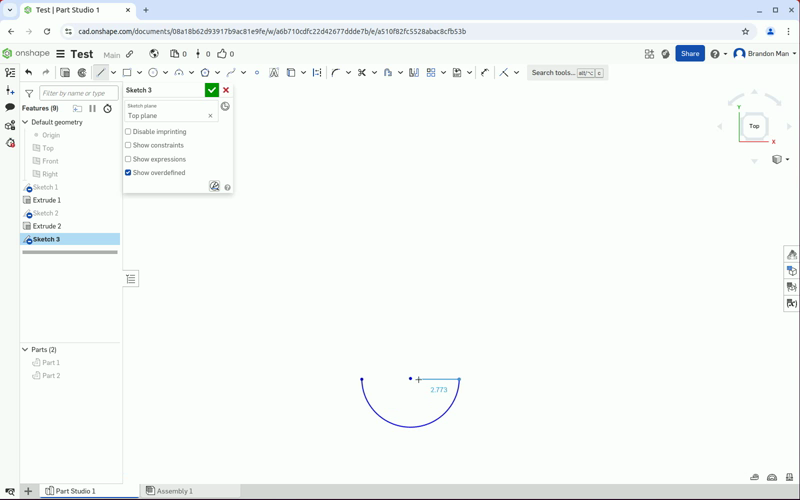
scroll(6)
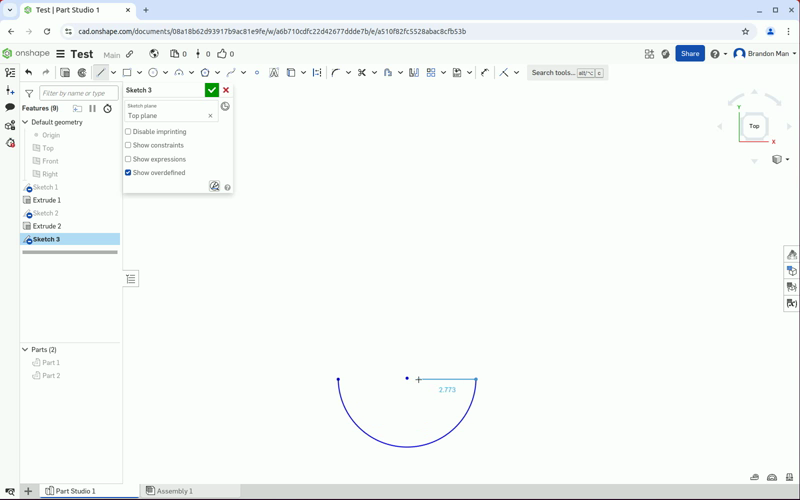
scroll(6)
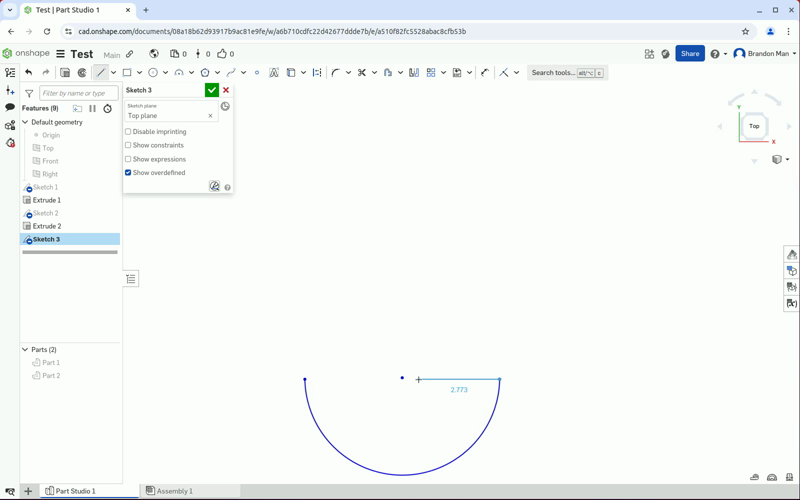
scroll(6)
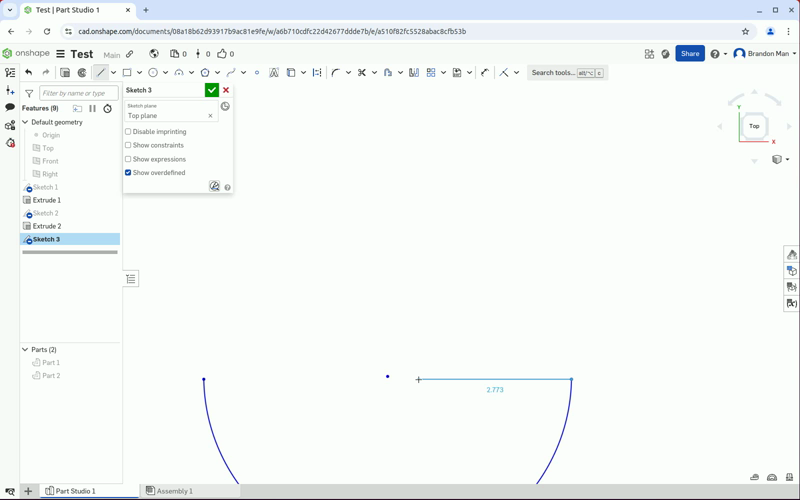
click(418, 379)
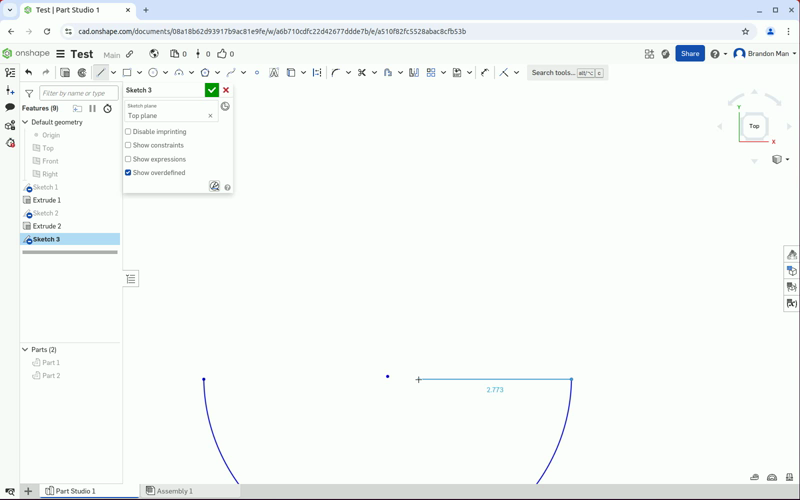
scroll(-6)
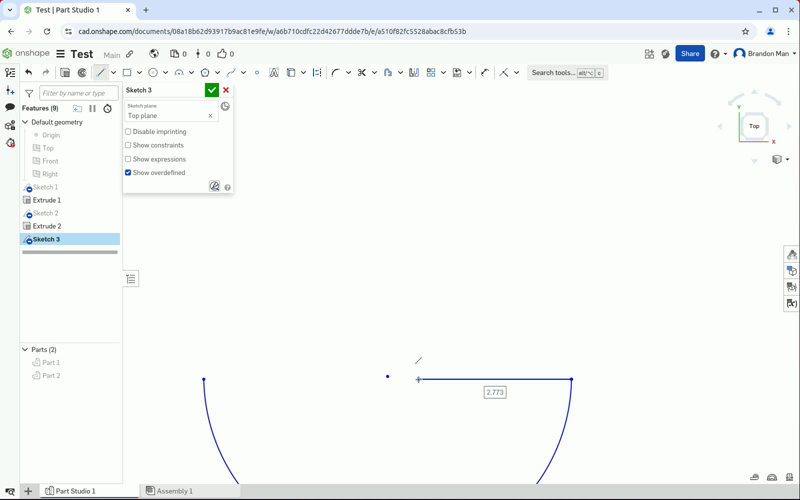
scroll(-6)
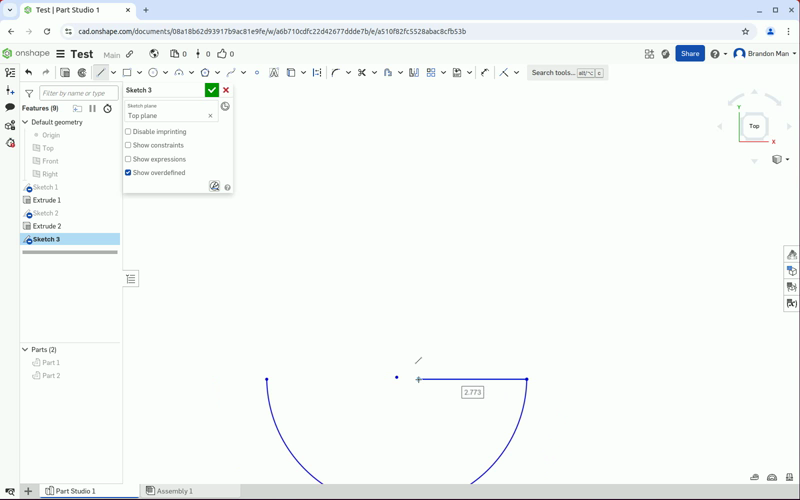
scroll(-6)
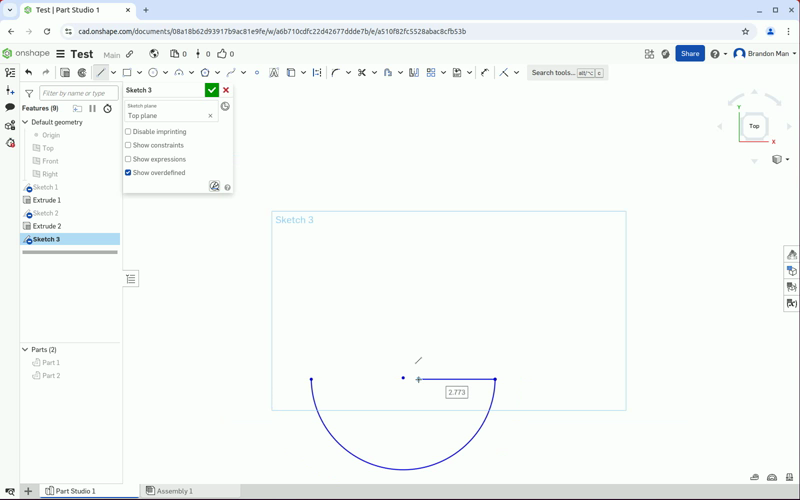
scroll(-6)
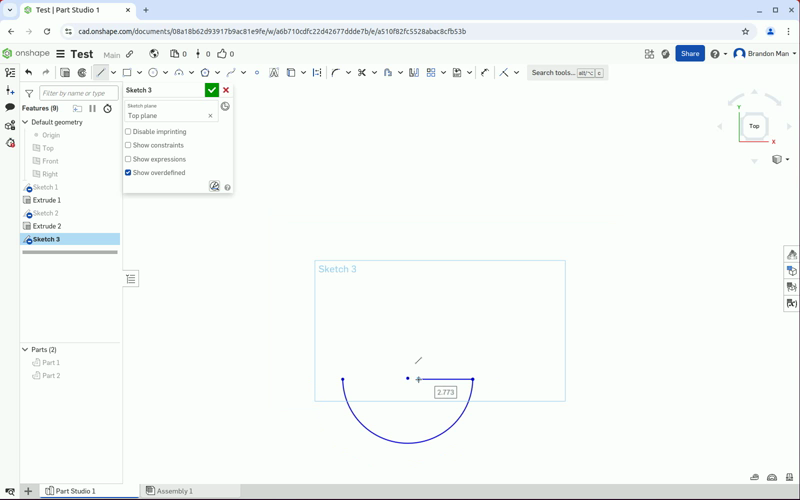
scroll(-6)
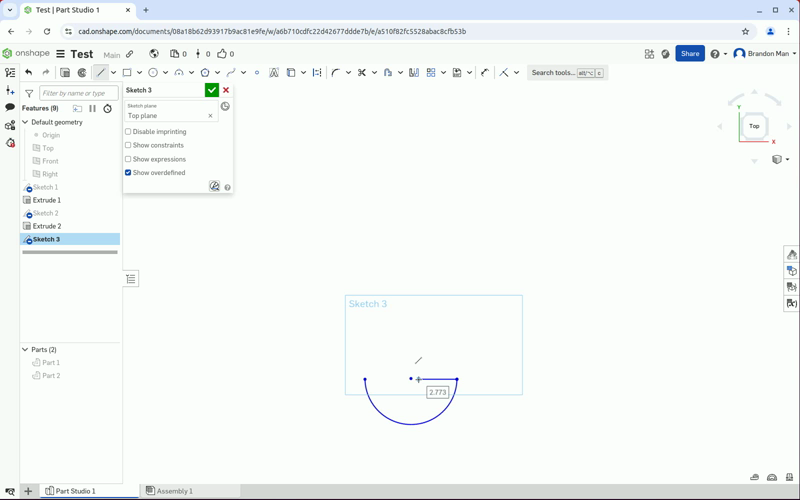
scroll(-6)
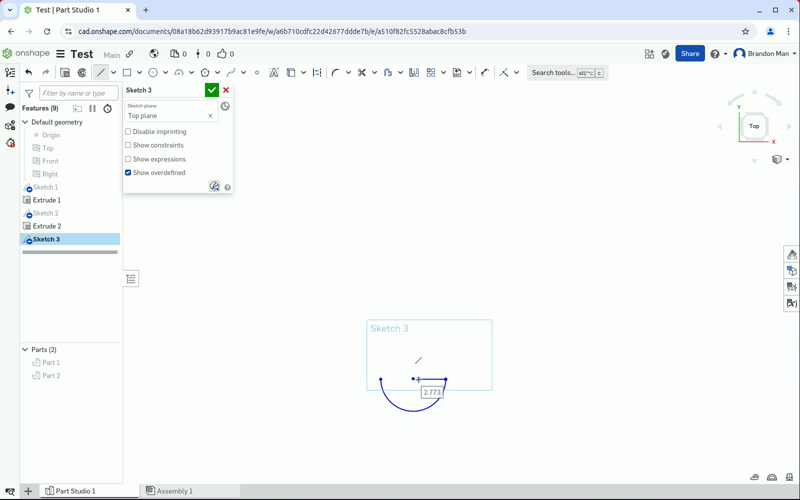
scroll(-6)
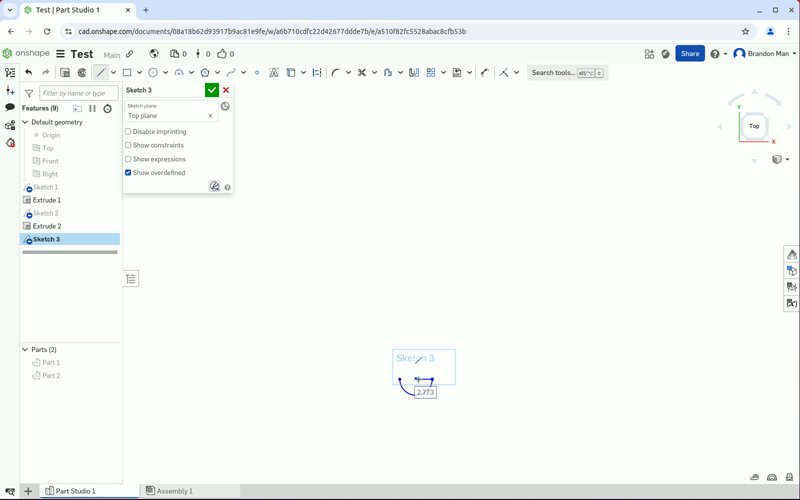
key_up(shift)
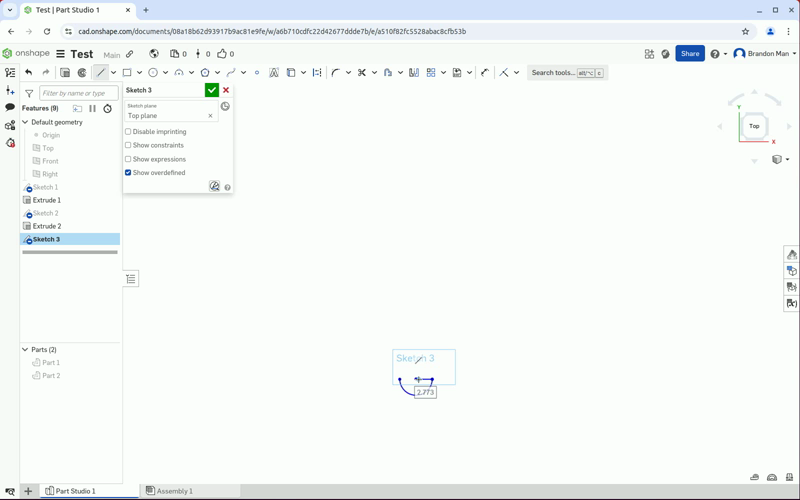
key(esc)
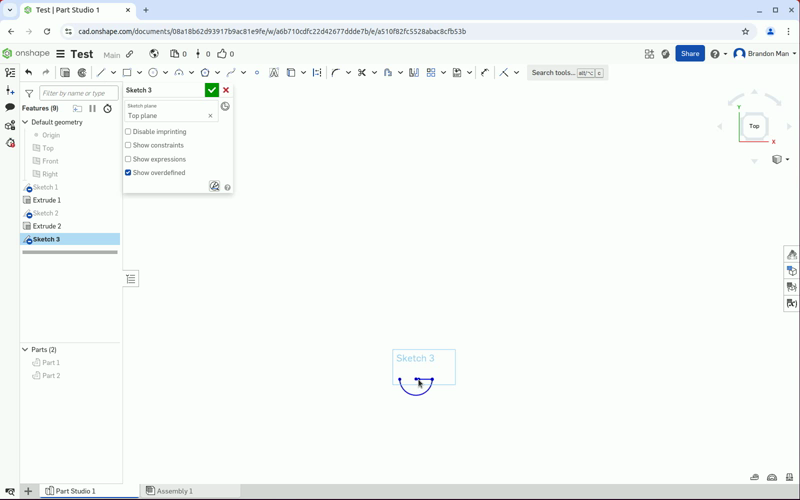
key(a)
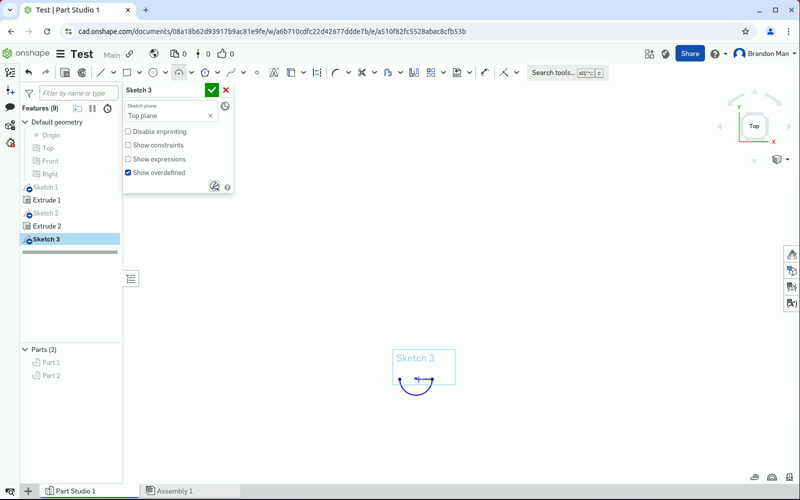
mouse_move(418, 379)
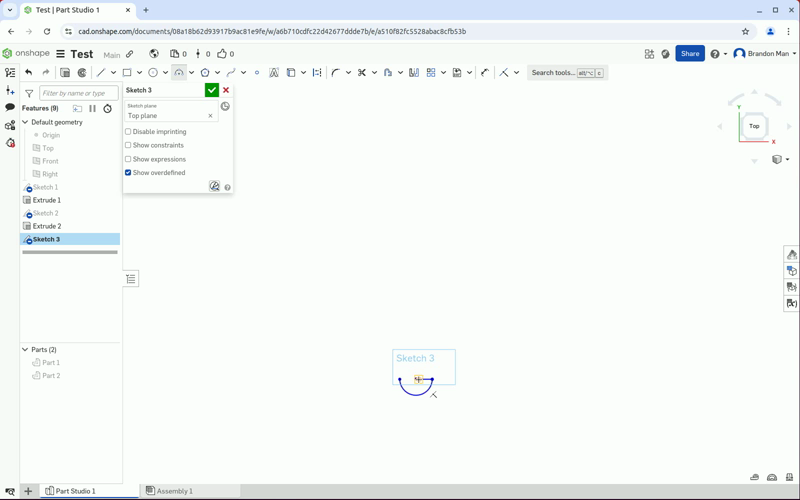
scroll(6)
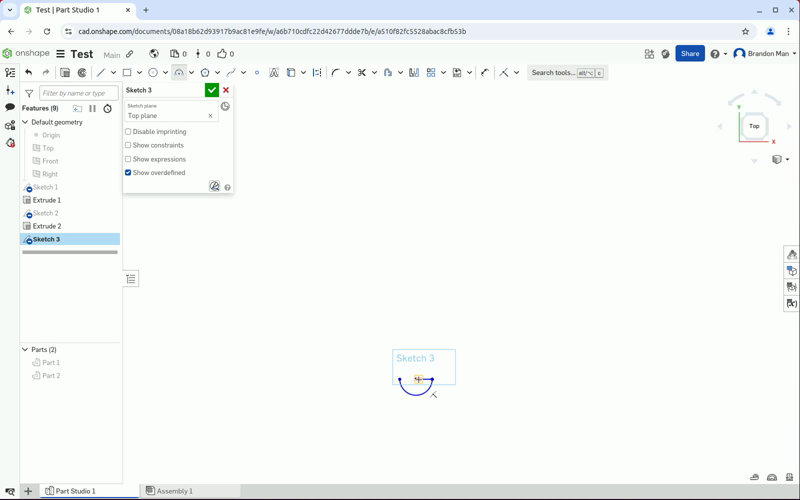
scroll(6)
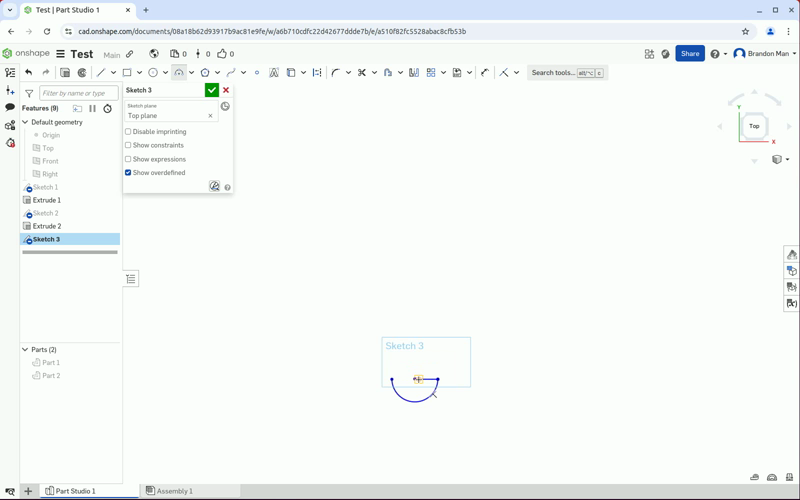
scroll(6)
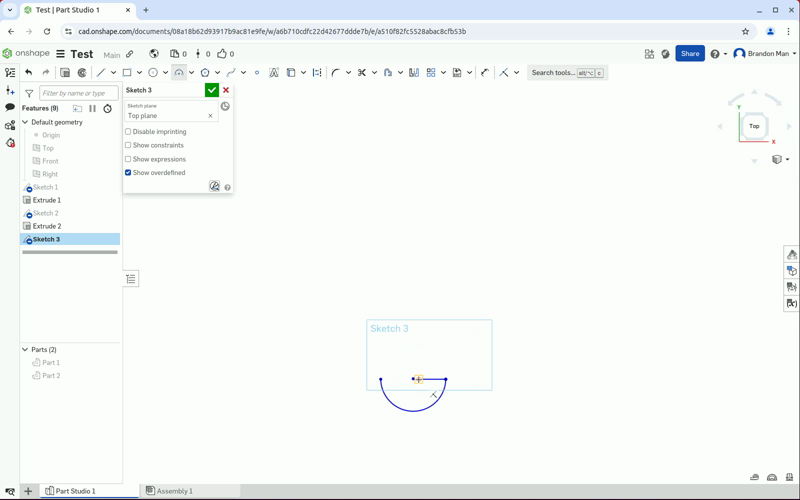
scroll(6)
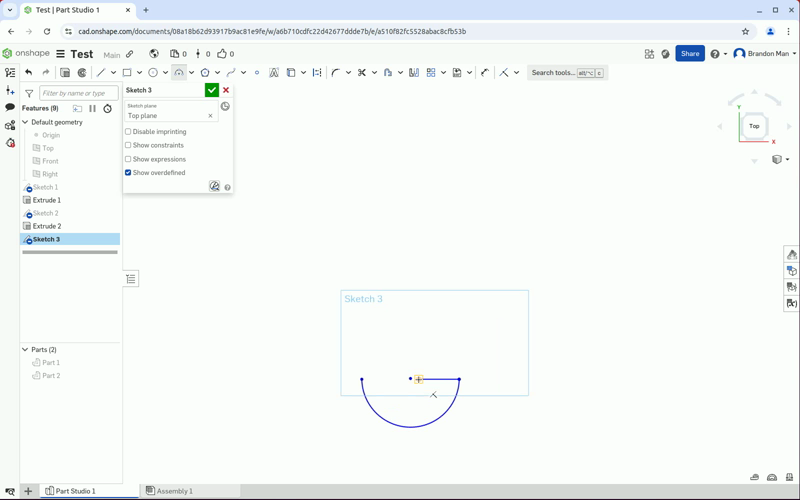
scroll(6)
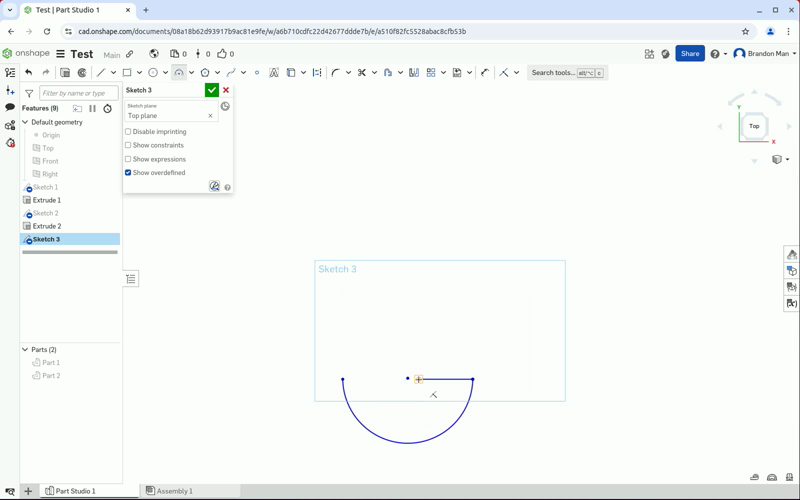
scroll(6)
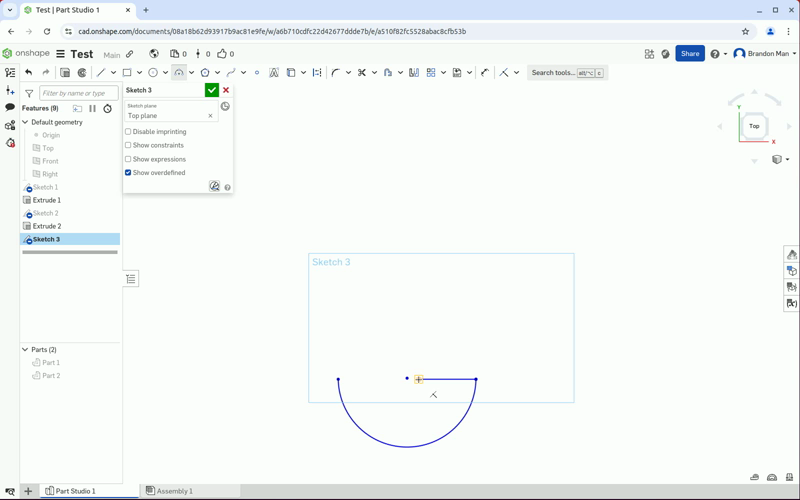
scroll(6)
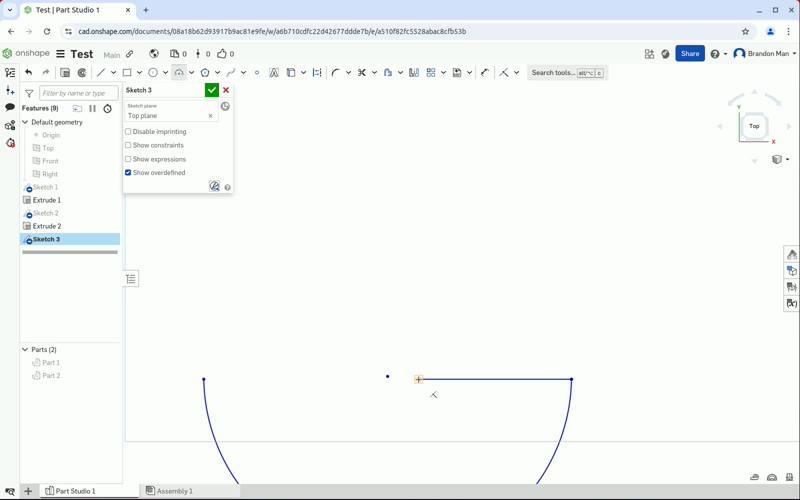
click(418, 379)
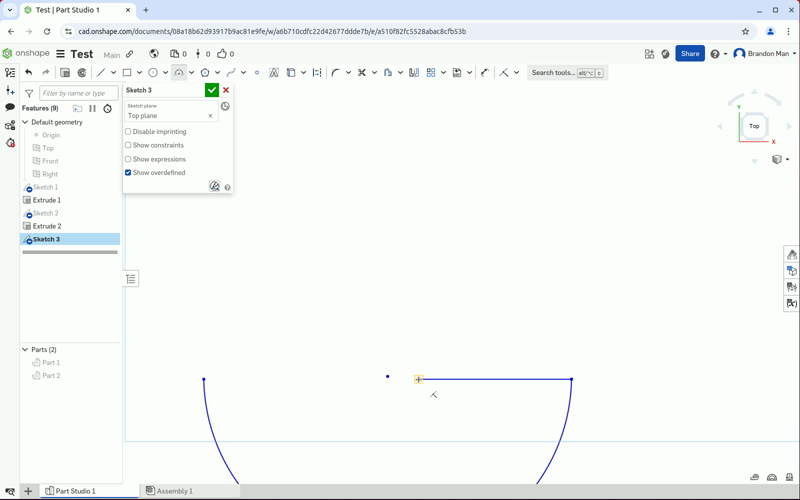
scroll(-6)
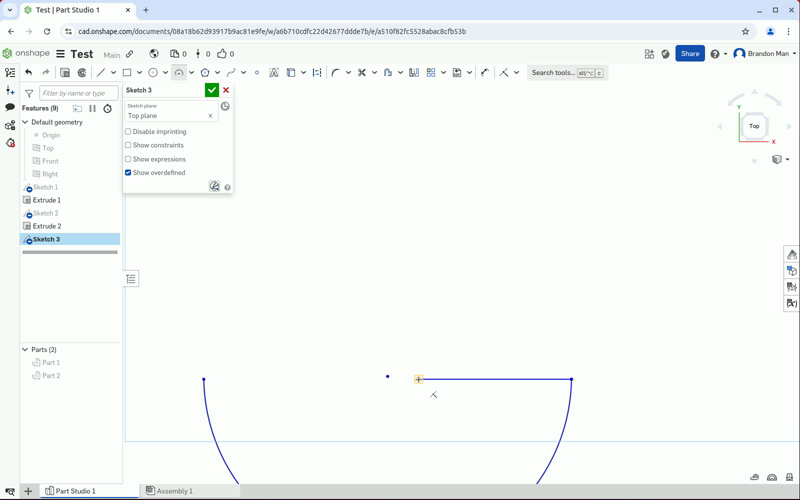
scroll(-6)
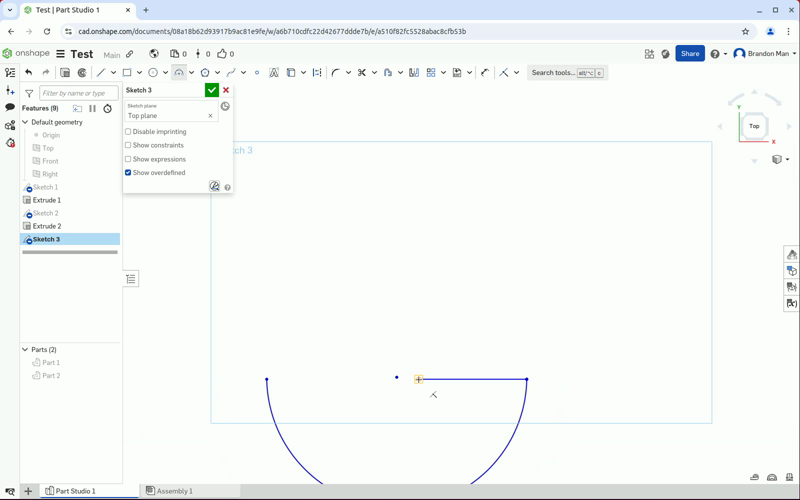
scroll(-6)
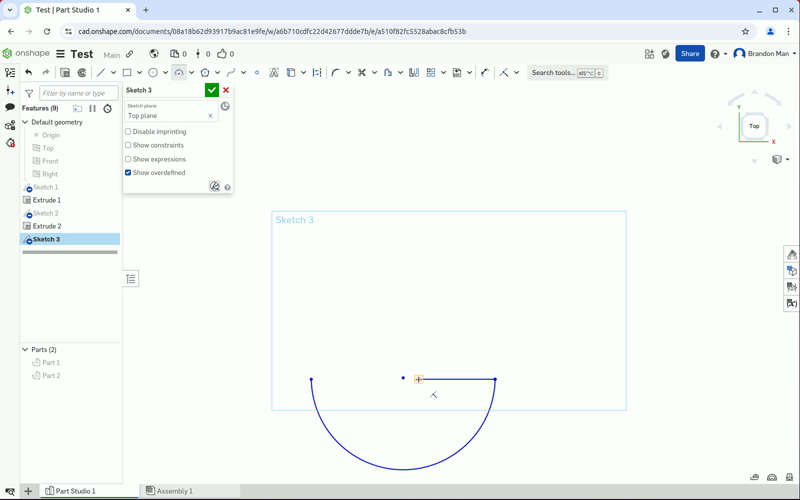
scroll(-6)
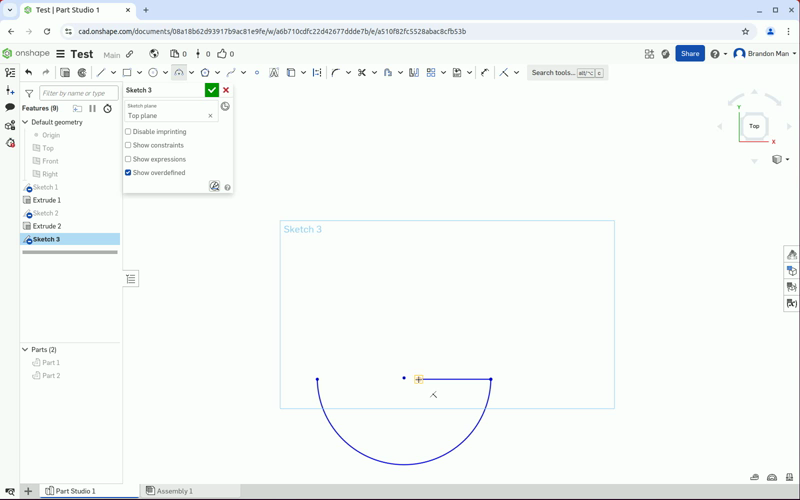
scroll(-6)
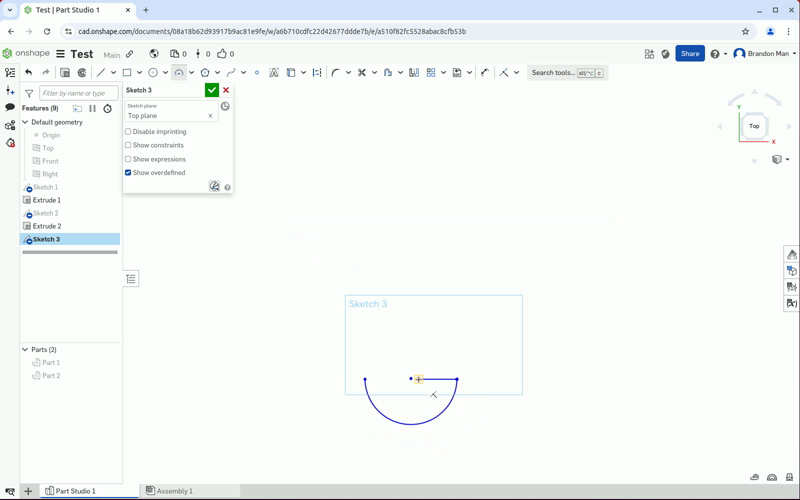
scroll(-6)
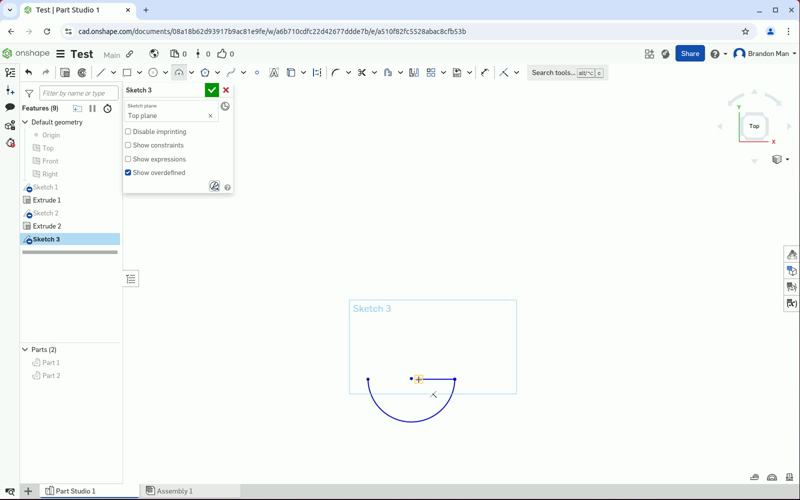
scroll(-6)
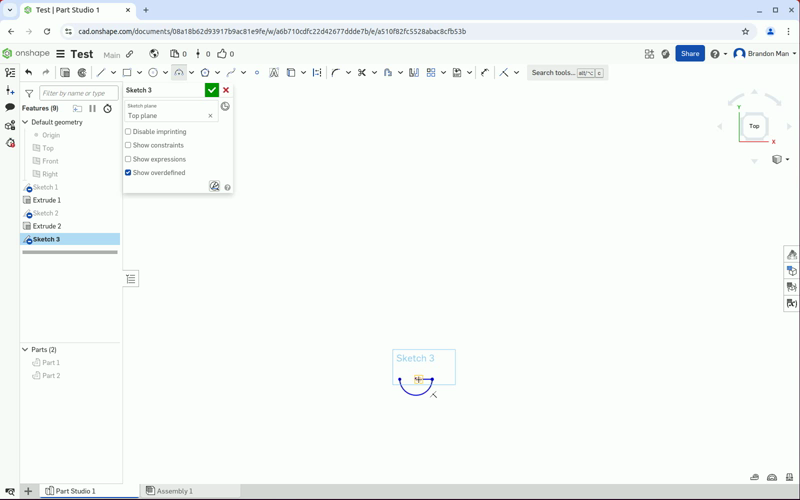
key_down(shift)
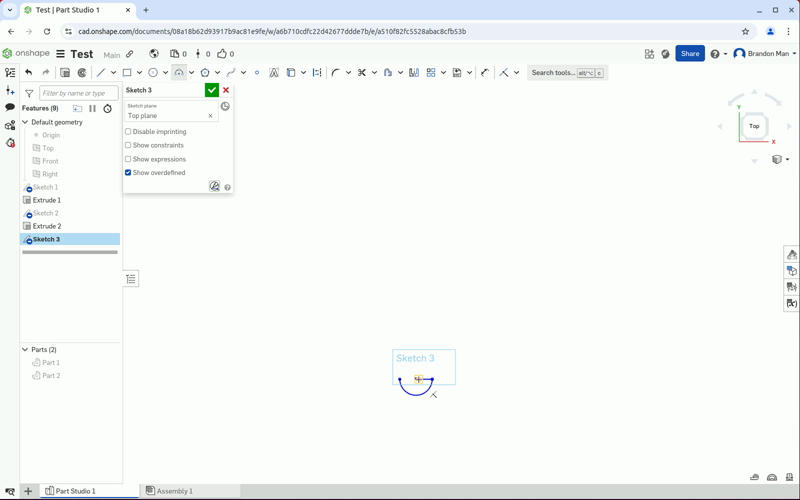
mouse_move(413, 379)
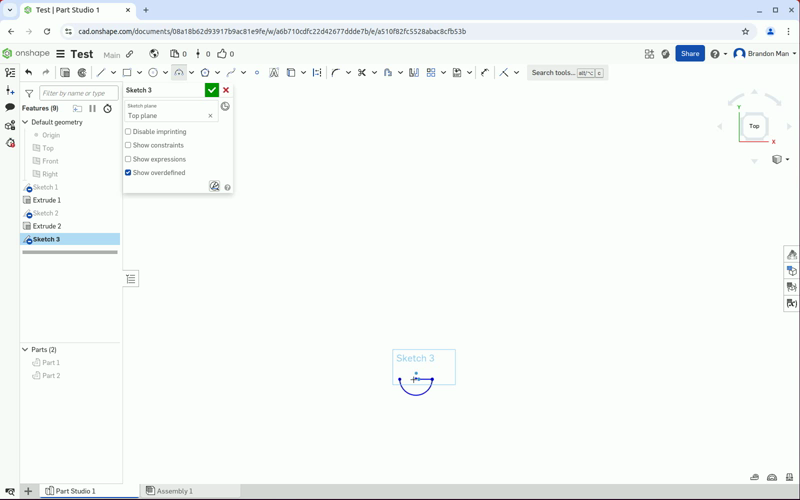
scroll(6)
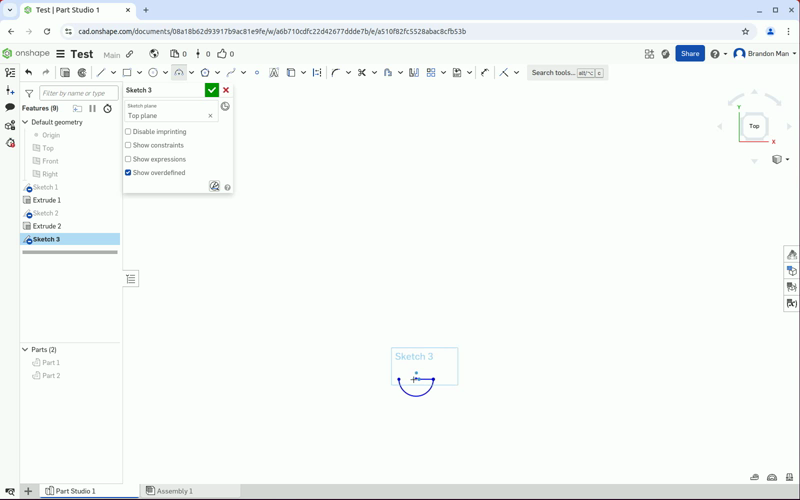
scroll(6)
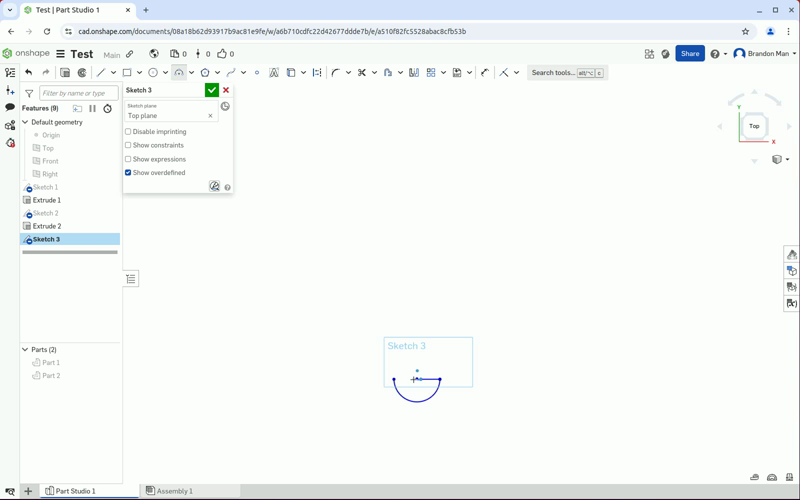
scroll(6)
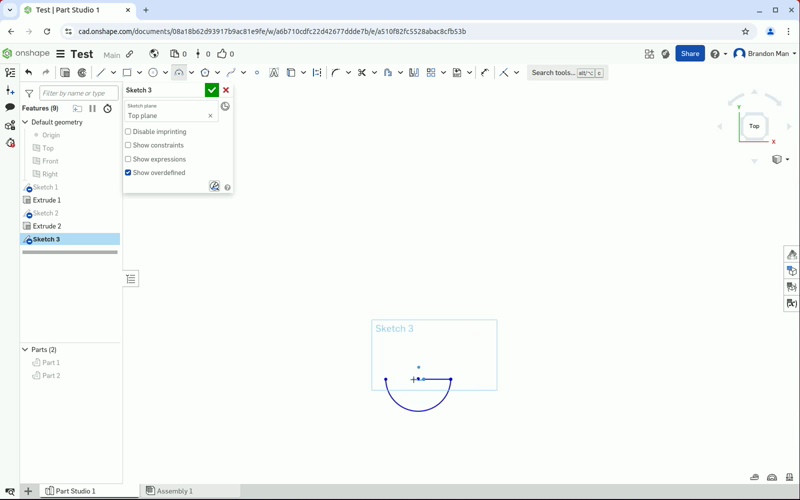
scroll(6)
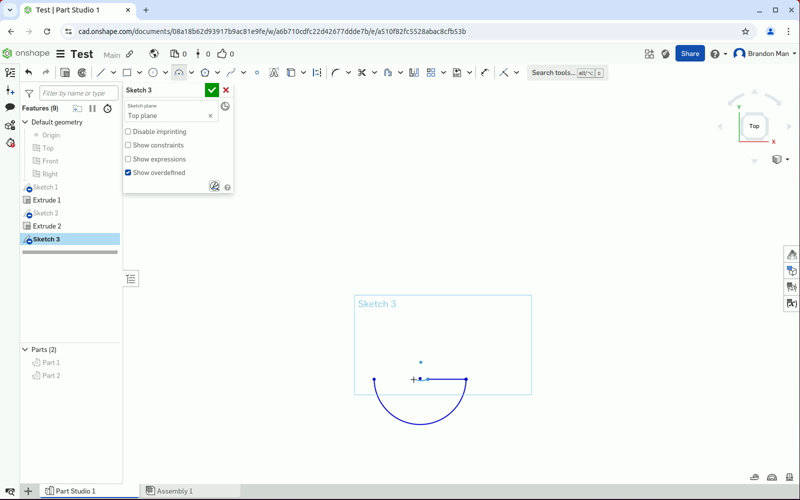
scroll(6)
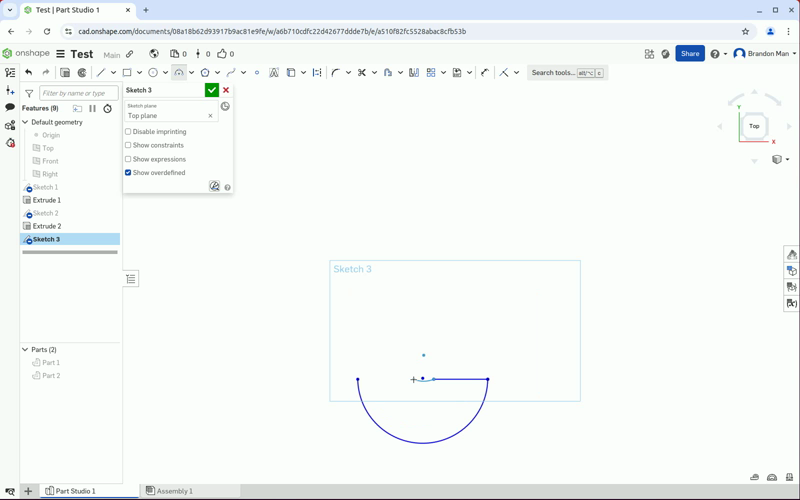
scroll(6)
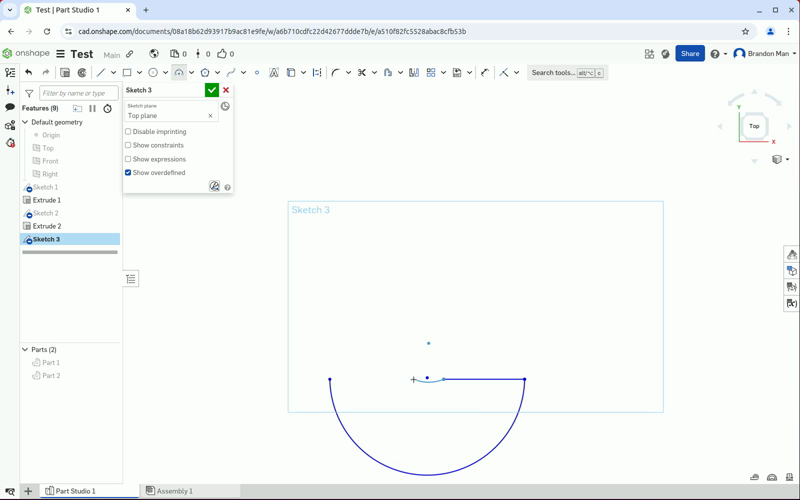
scroll(6)
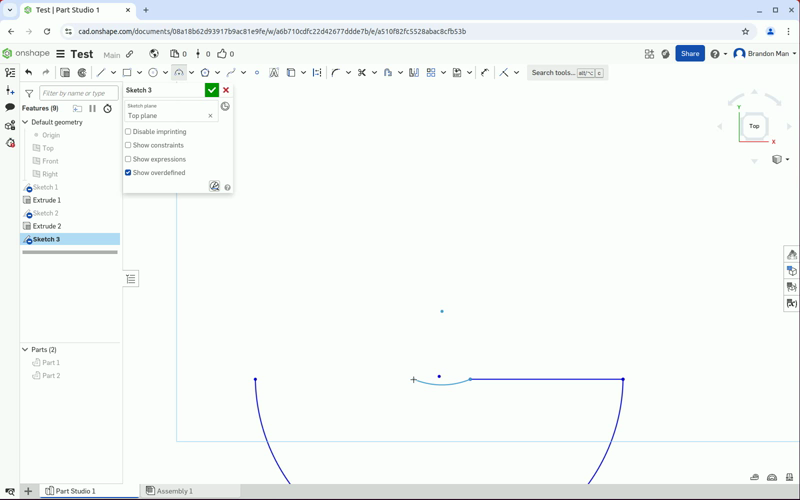
click(413, 379)
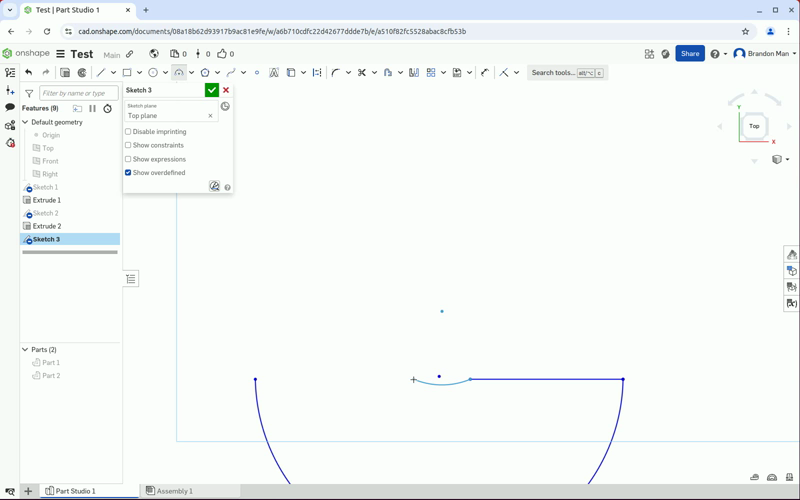
scroll(-6)
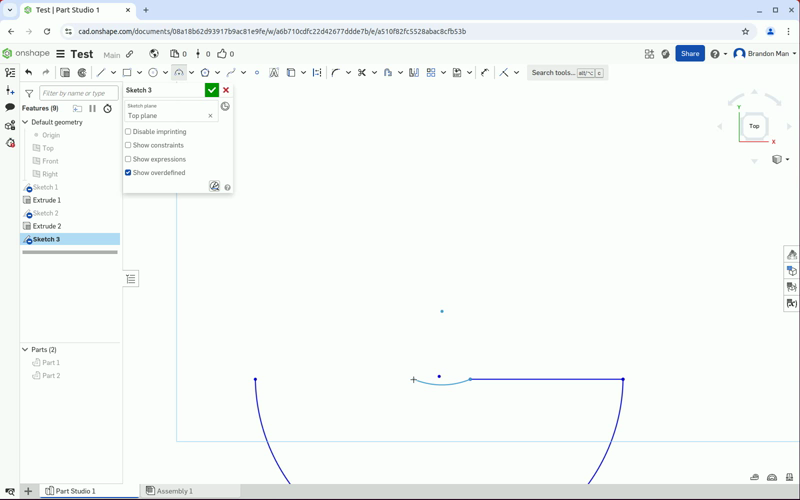
scroll(-6)
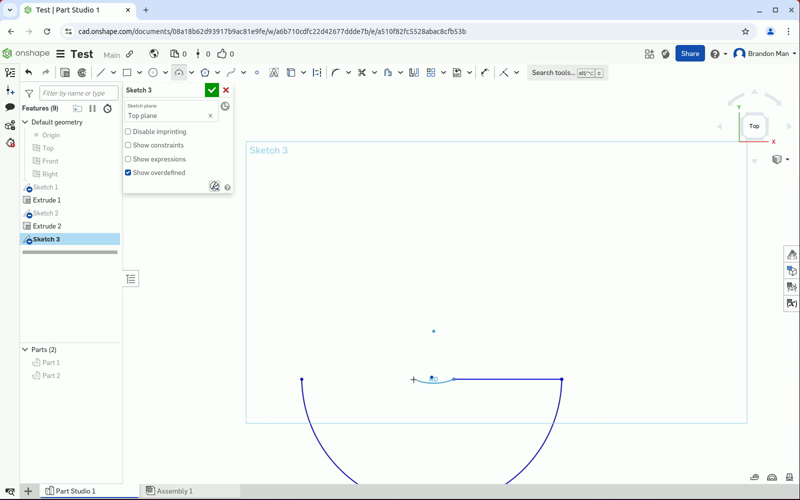
scroll(-6)
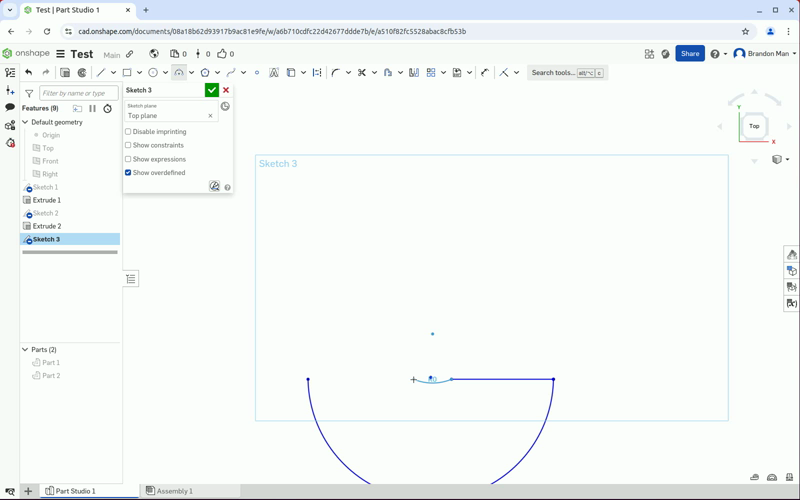
scroll(-6)
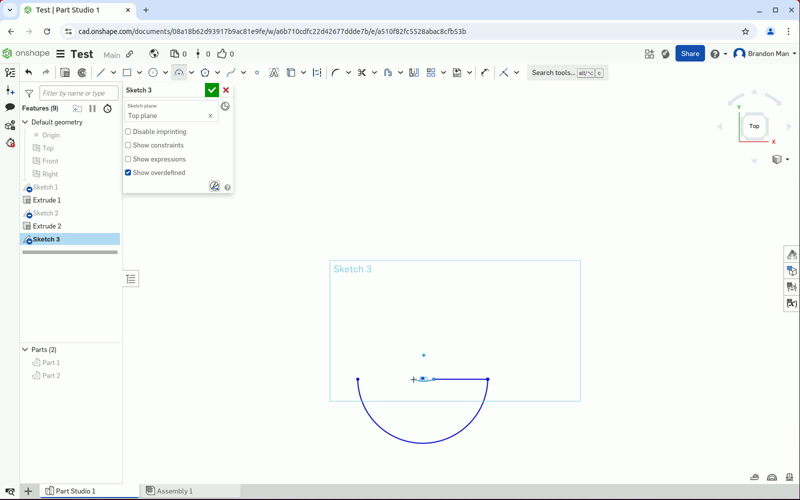
scroll(-6)
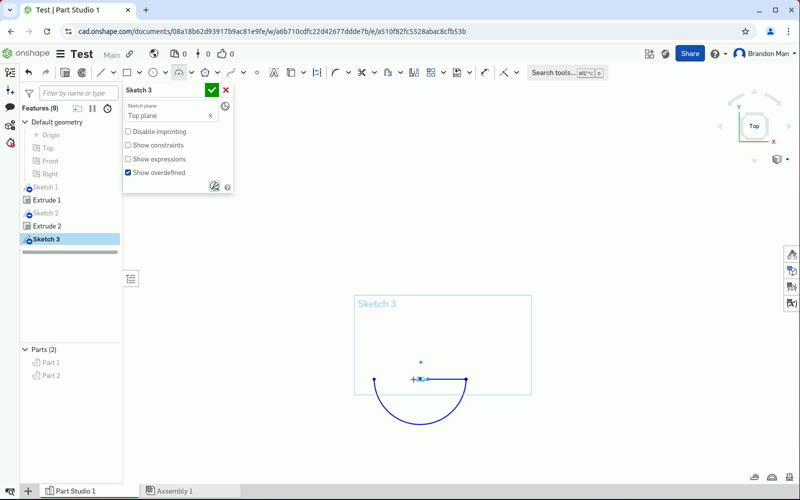
scroll(-6)
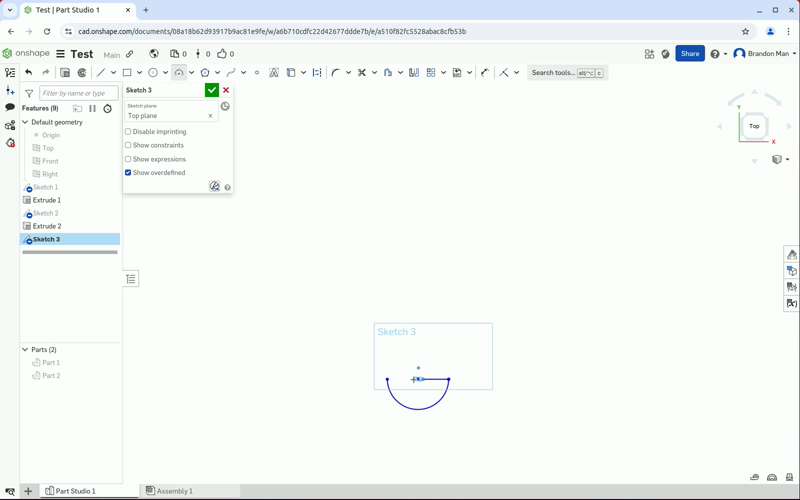
scroll(-6)
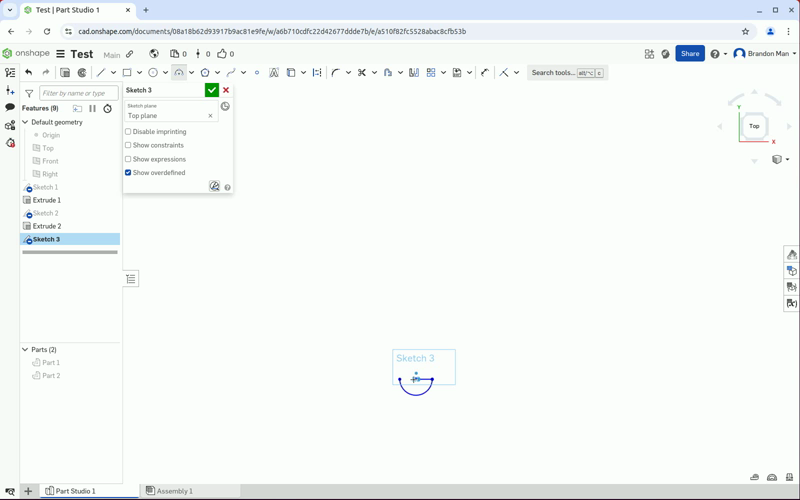
mouse_move(416, 381)
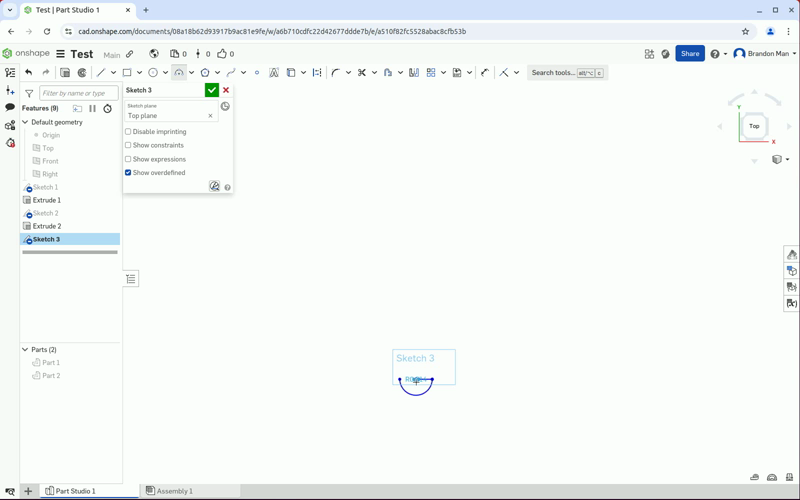
scroll(6)
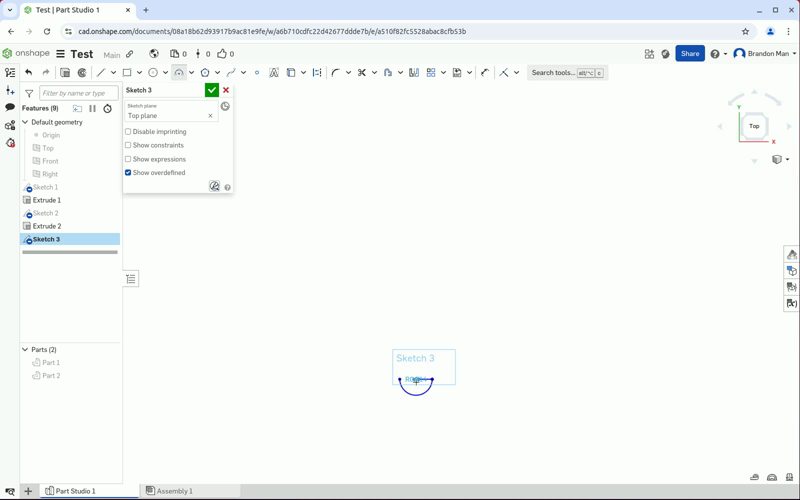
scroll(6)
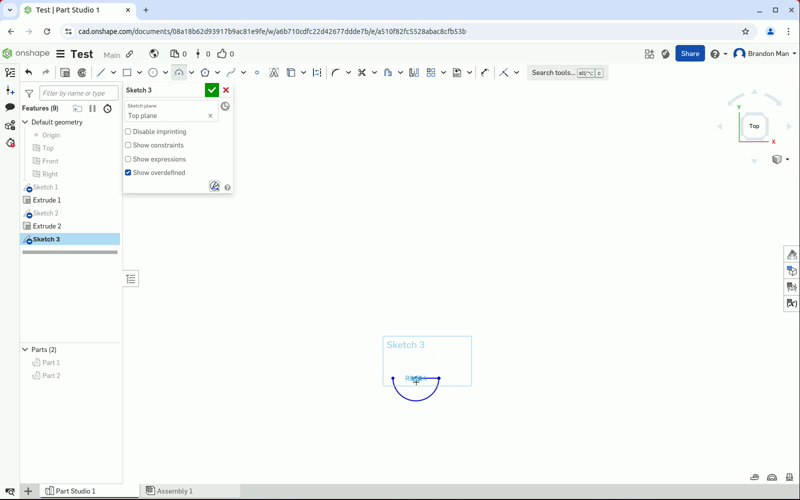
scroll(6)
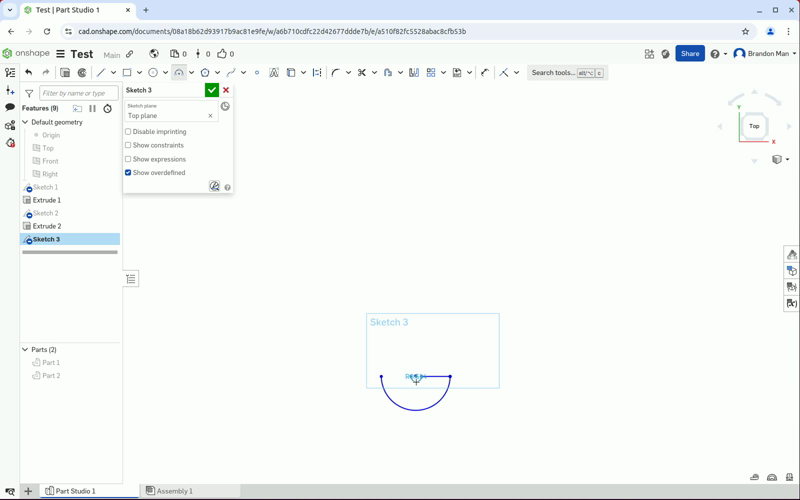
scroll(6)
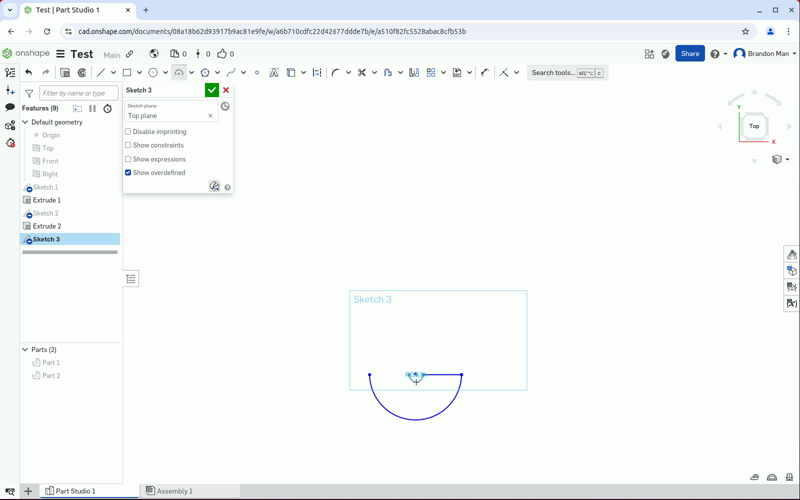
scroll(6)
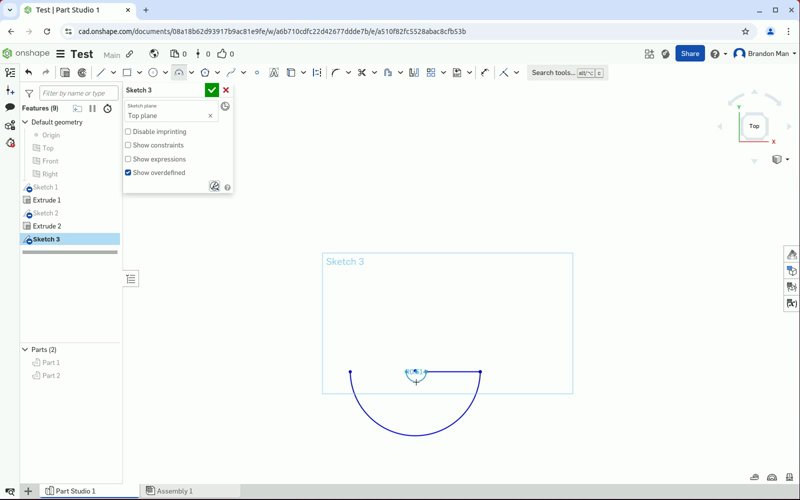
scroll(6)
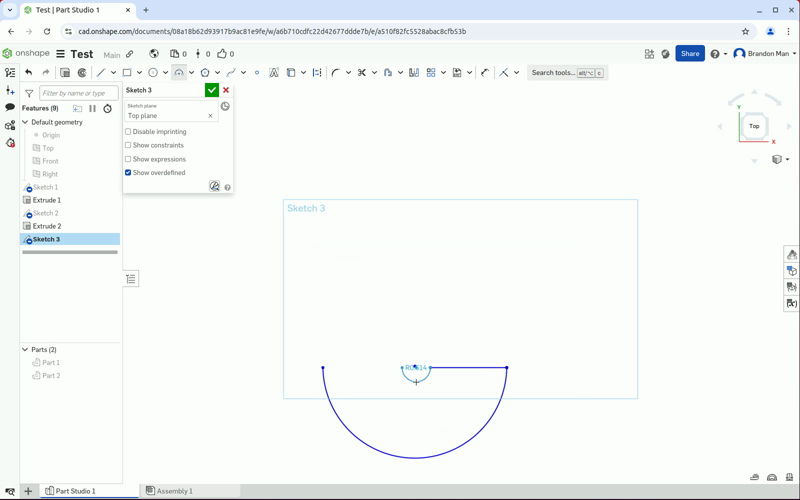
scroll(6)
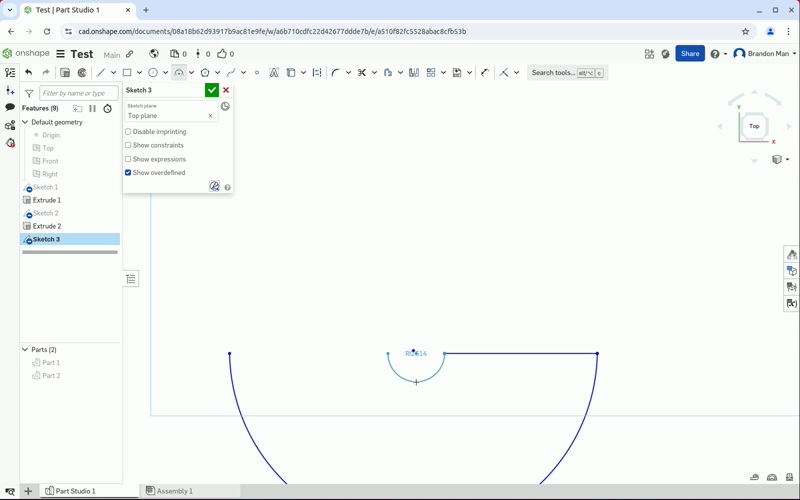
click(416, 381)
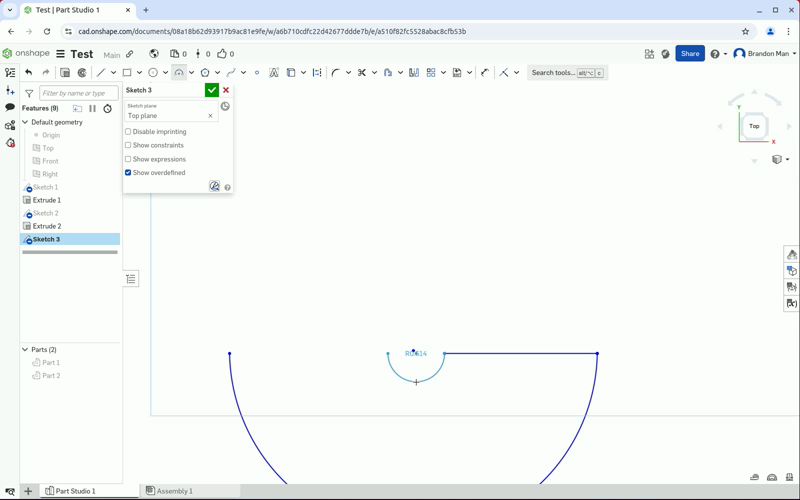
scroll(-6)
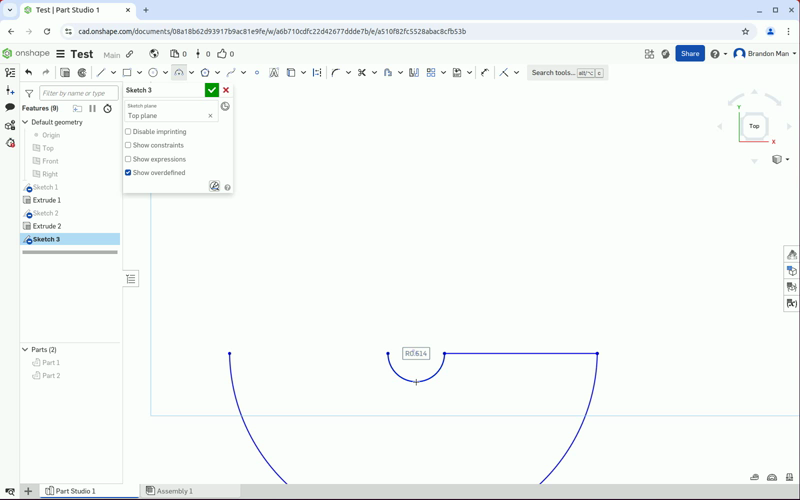
scroll(-6)
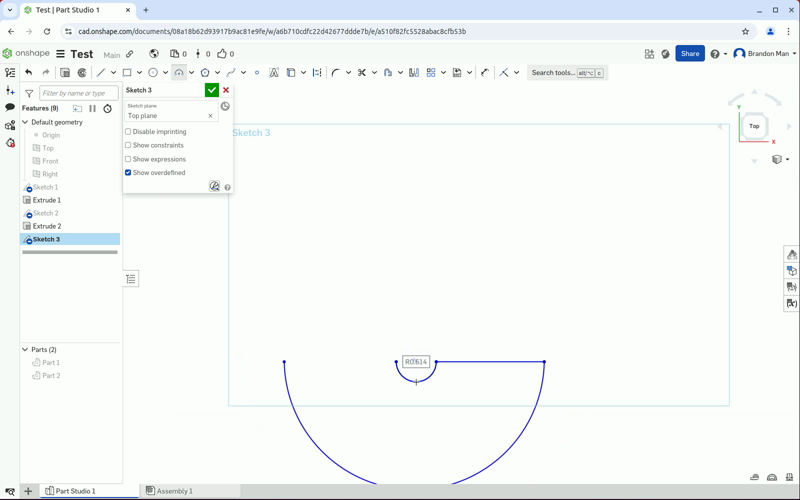
scroll(-6)
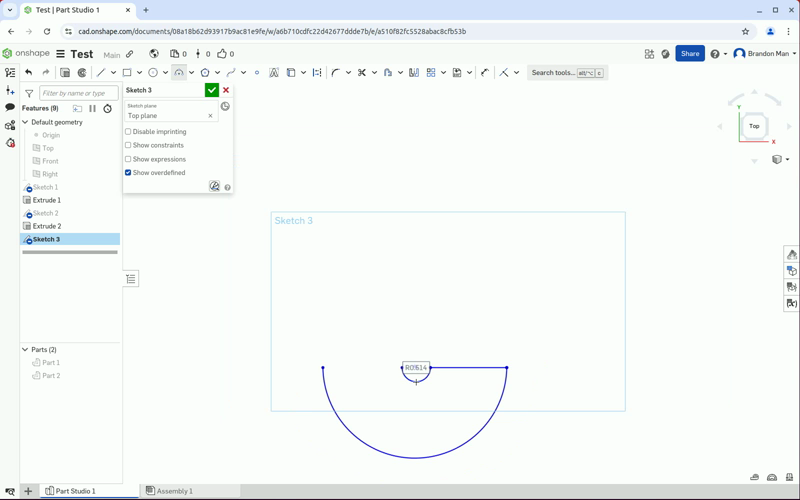
scroll(-6)
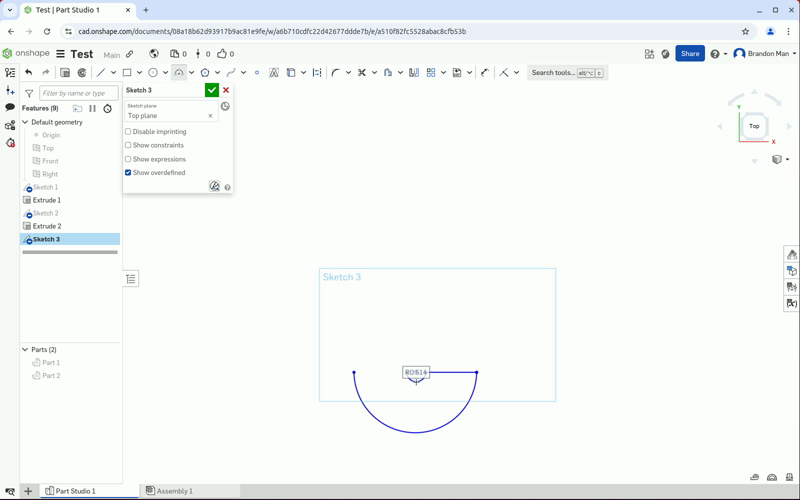
scroll(-6)
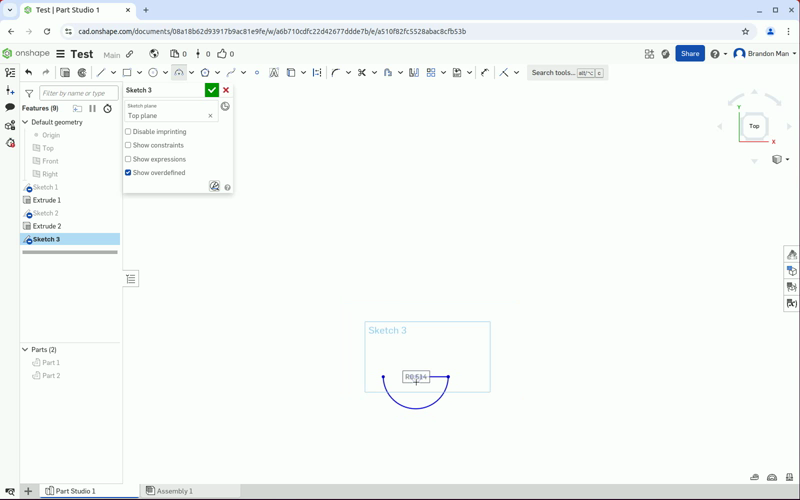
scroll(-6)
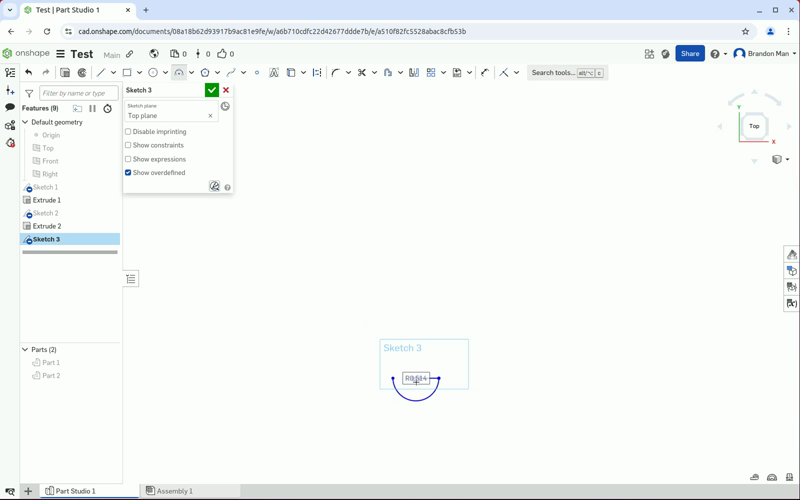
scroll(-6)
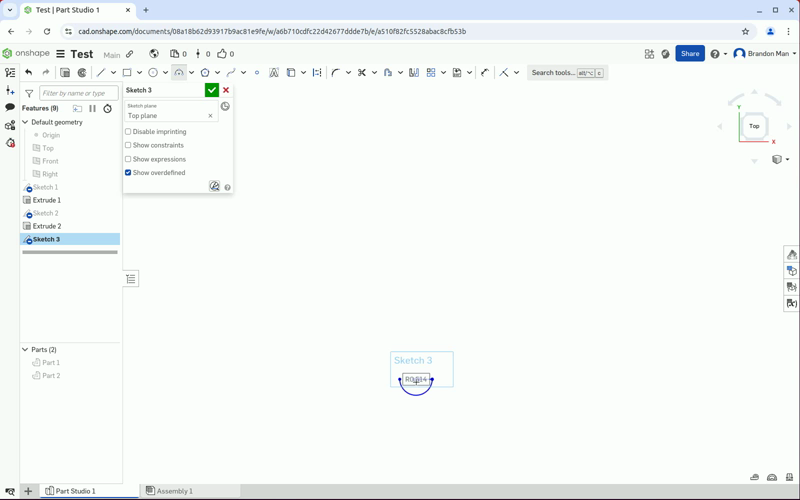
key_up(shift)
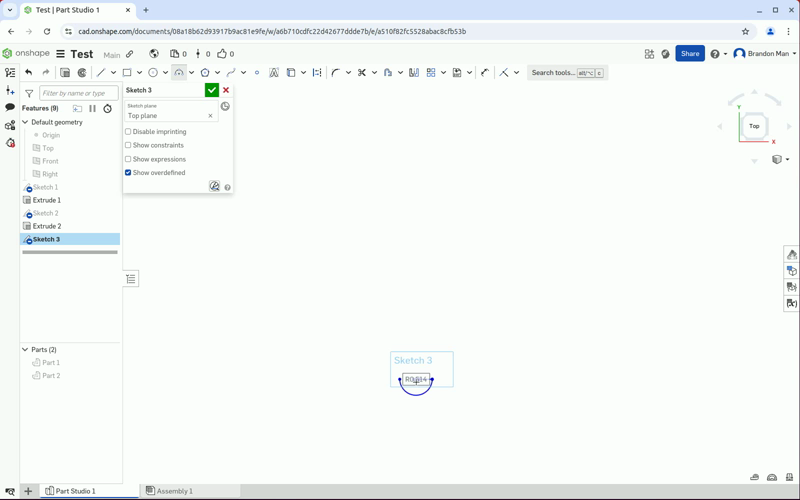
key(esc)
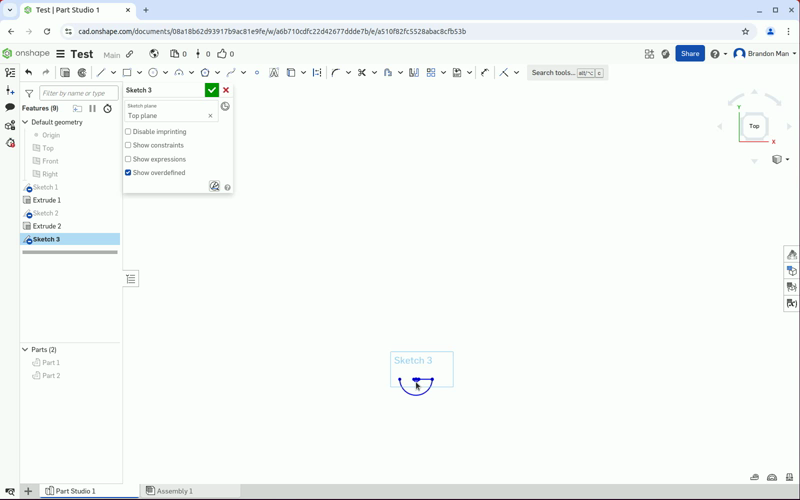
key(l)
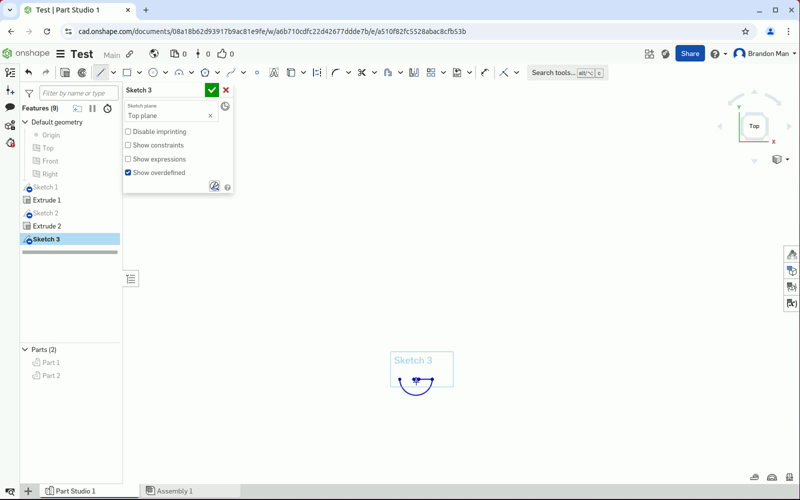
mouse_move(413, 379)
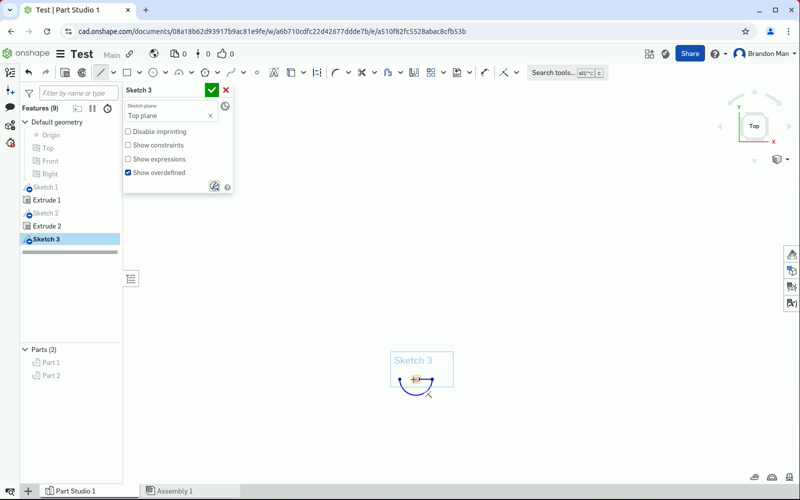
scroll(6)
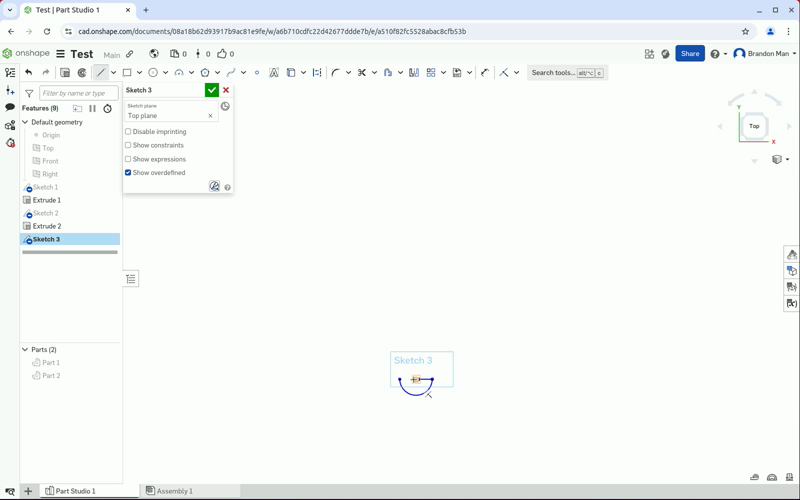
scroll(6)
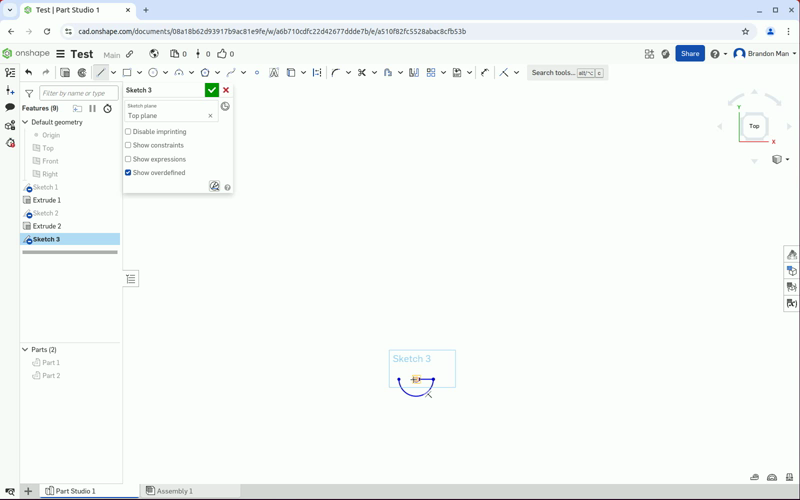
scroll(6)
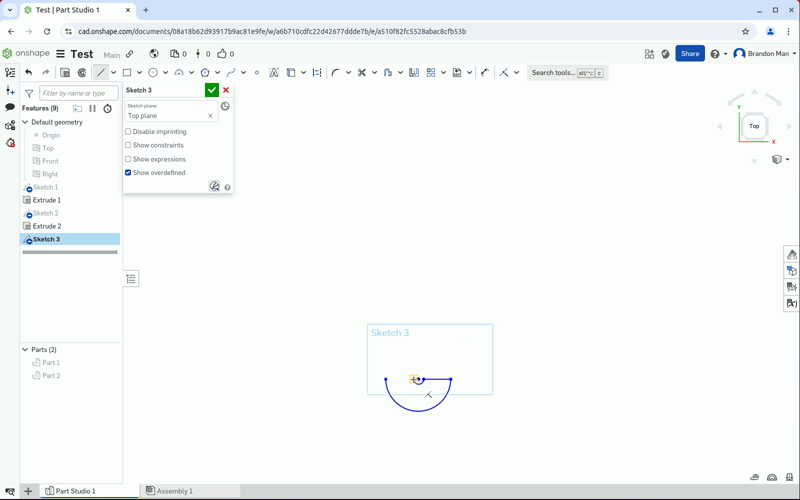
scroll(6)
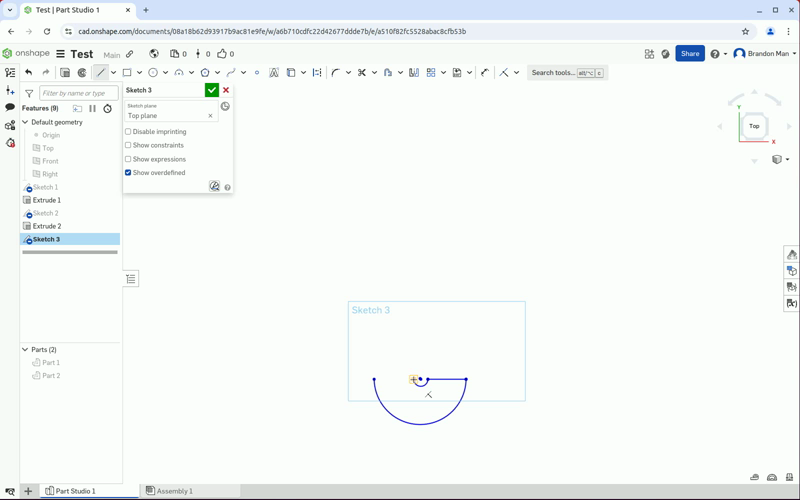
scroll(6)
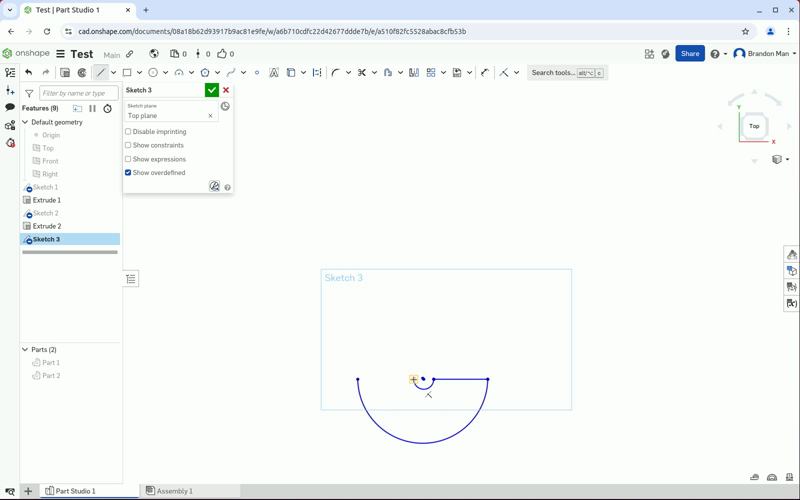
scroll(6)
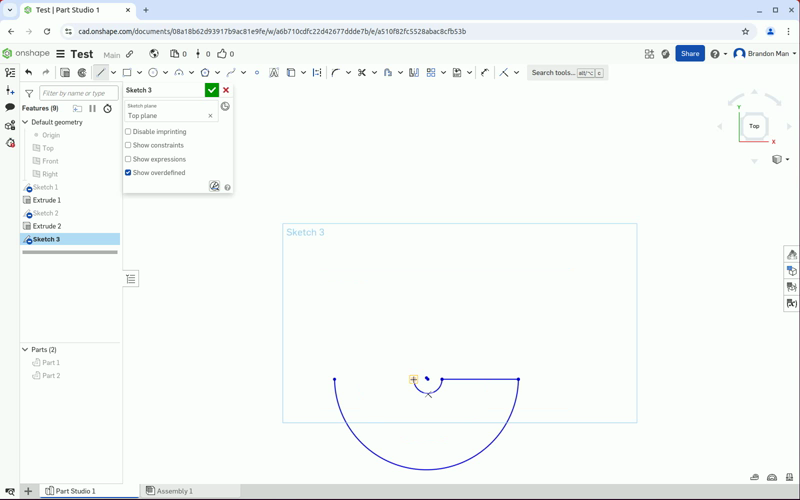
scroll(6)
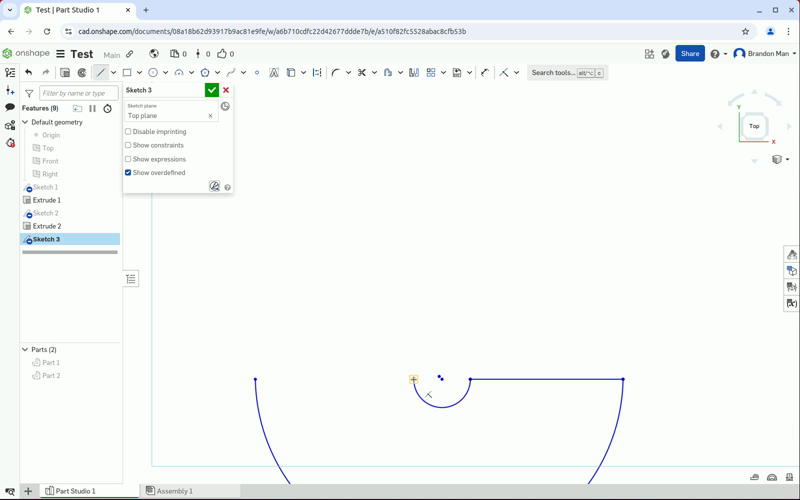
click(413, 379)
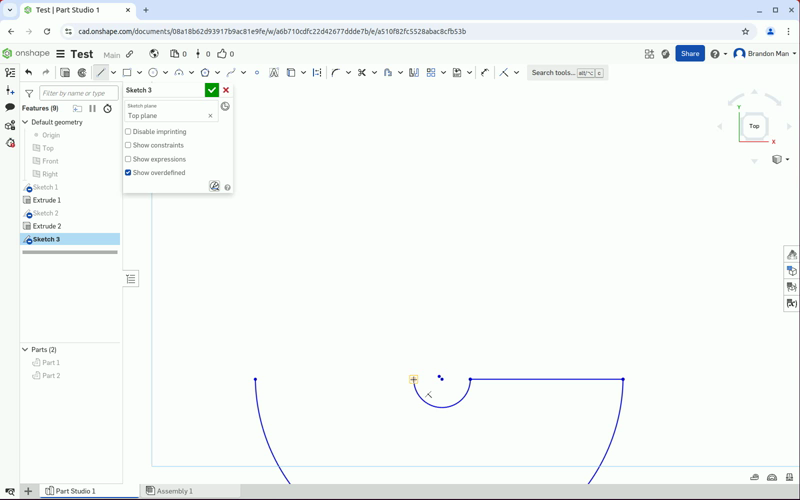
scroll(-6)
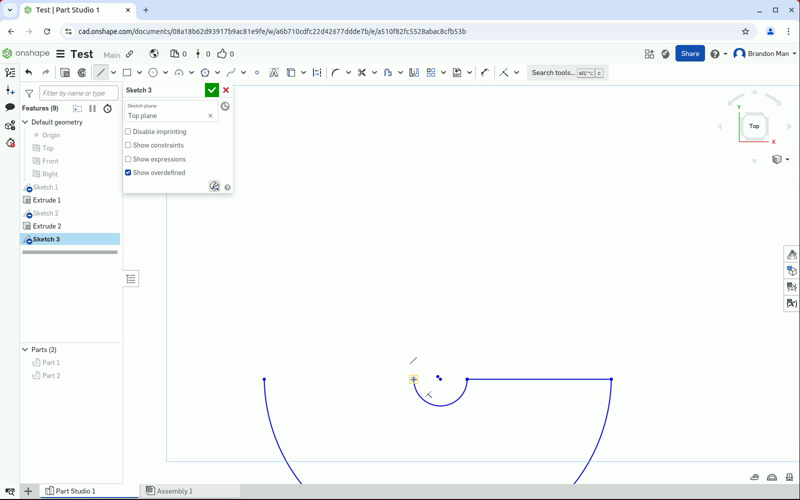
scroll(-6)
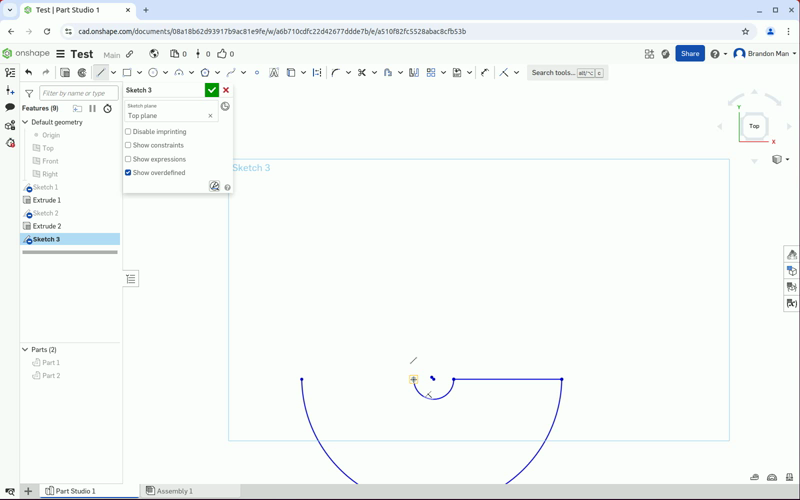
scroll(-6)
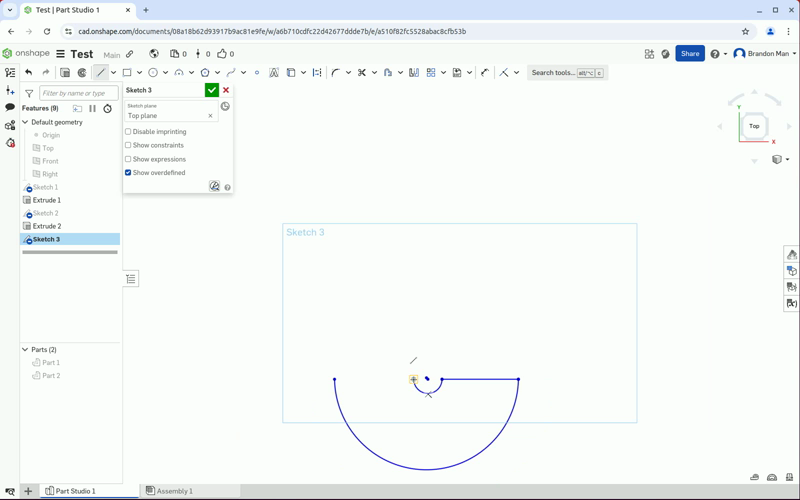
scroll(-6)
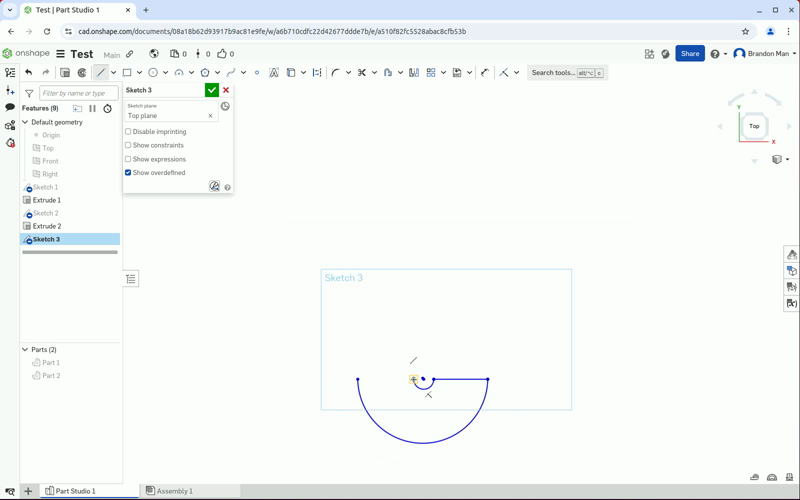
scroll(-6)
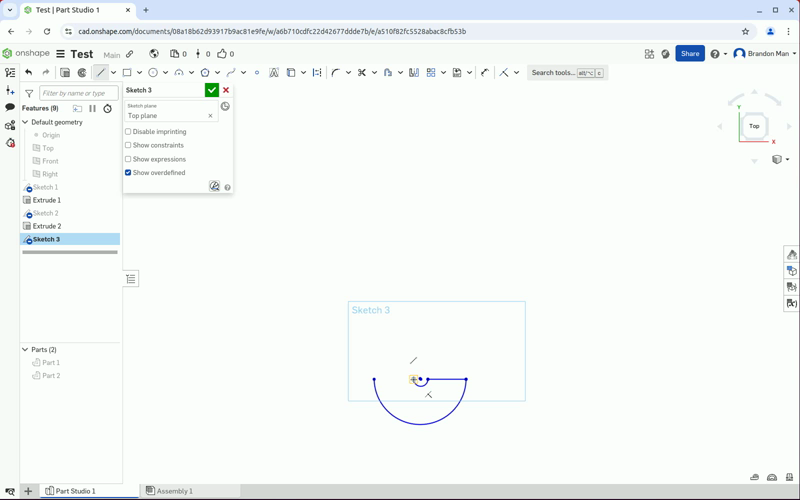
scroll(-6)
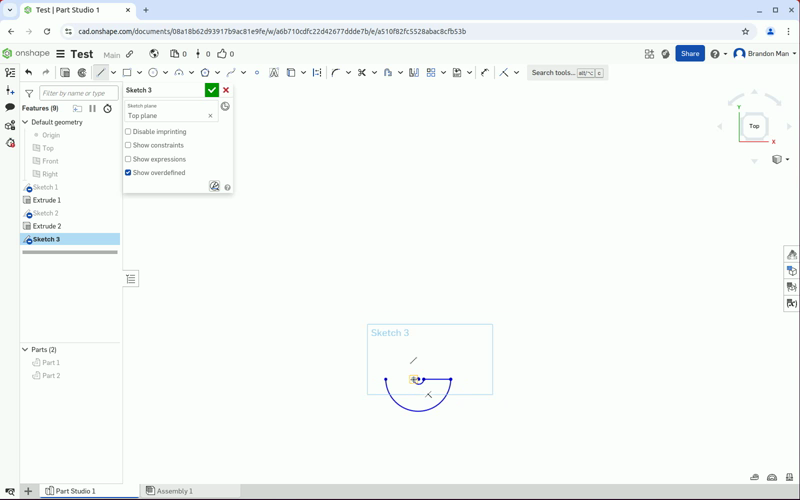
scroll(-6)
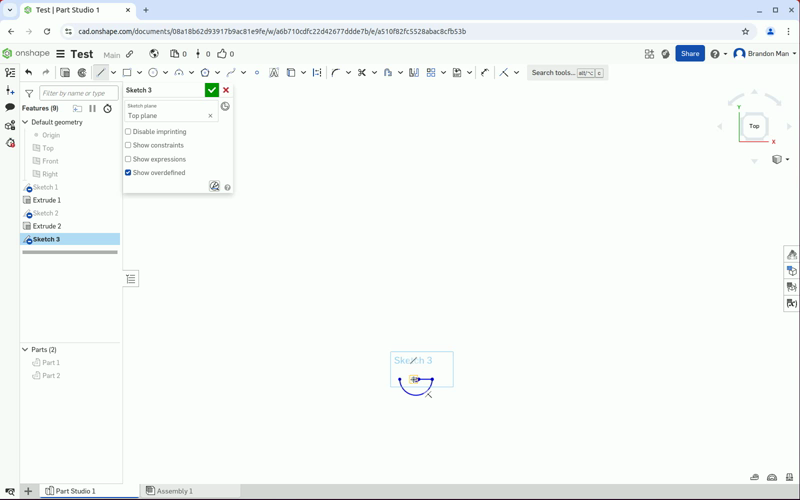
mouse_move(443, 379)
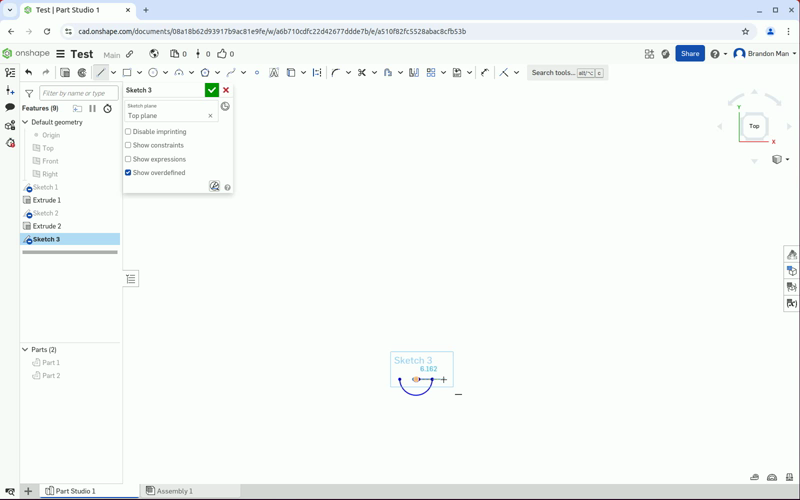
key_down(shift)
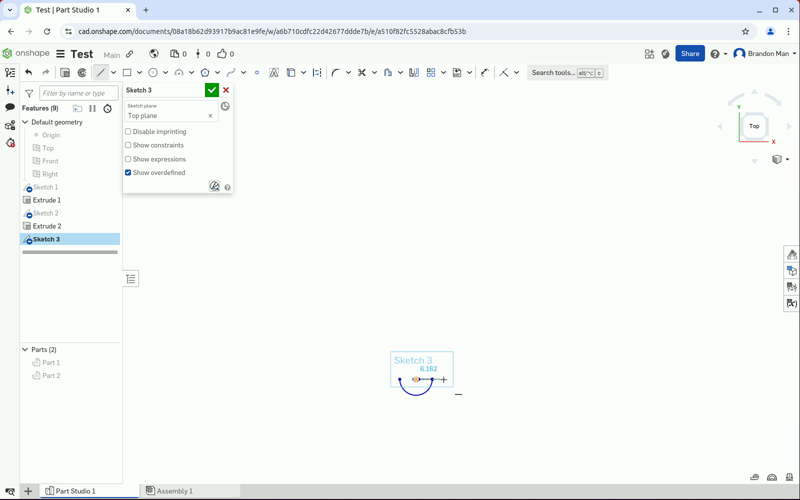
mouse_move(399, 379)
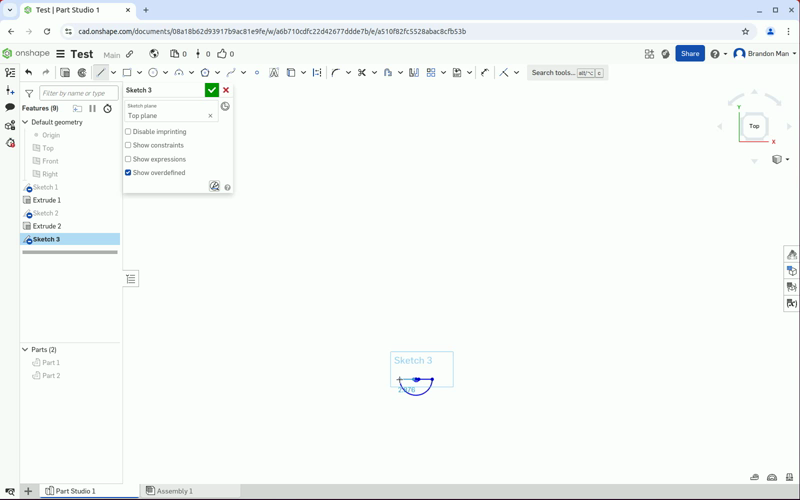
key_up(shift)
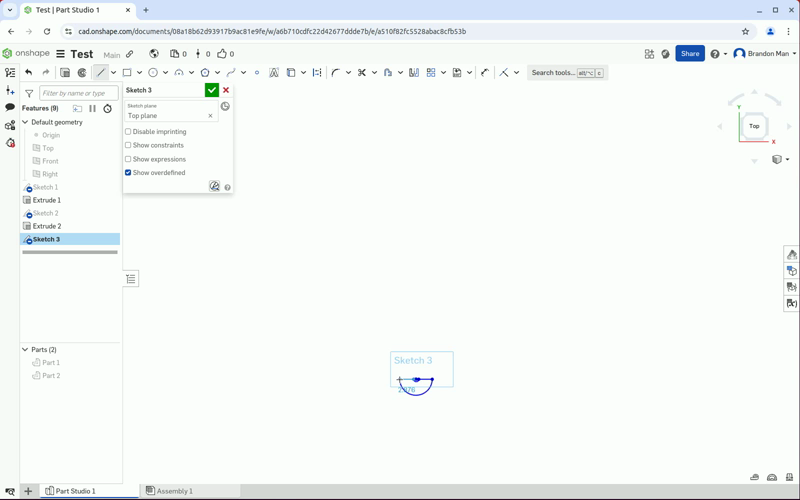
click(399, 379)
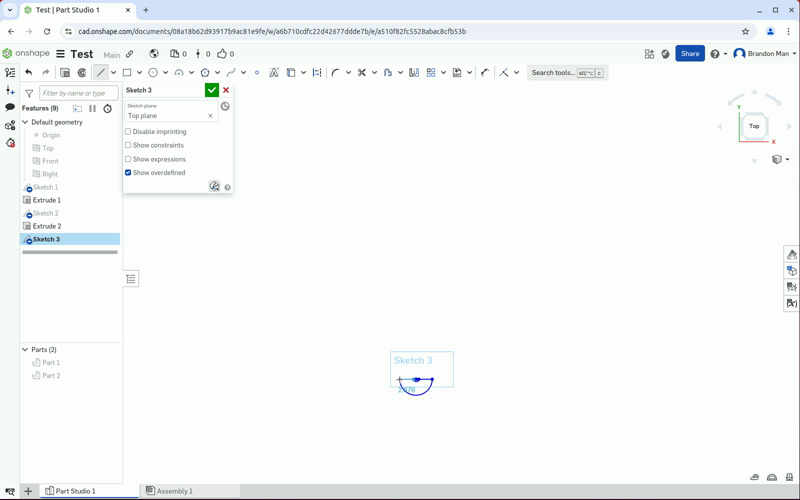
key(esc)
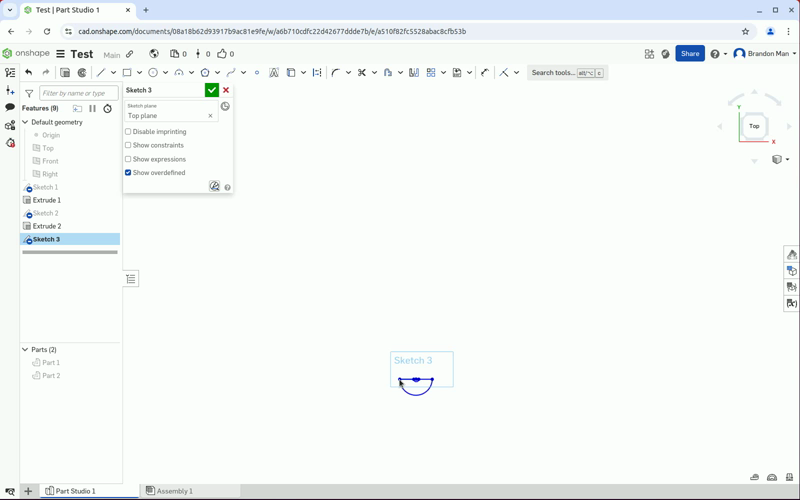
mouse_move(416, 382)
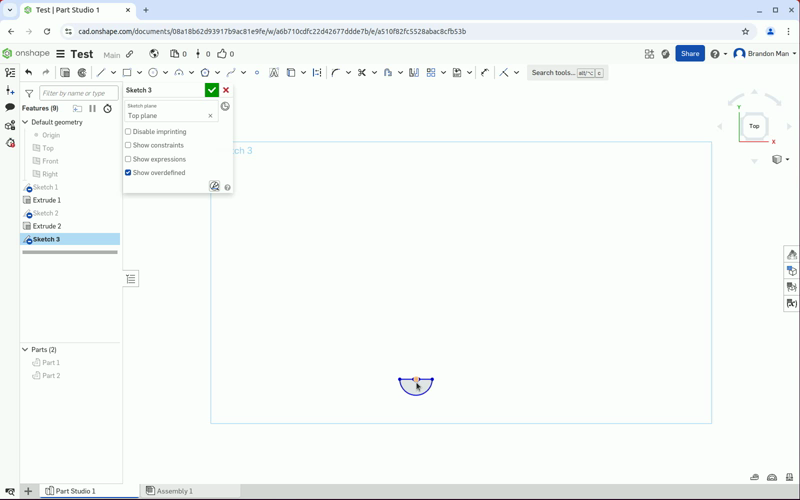
scroll(6)
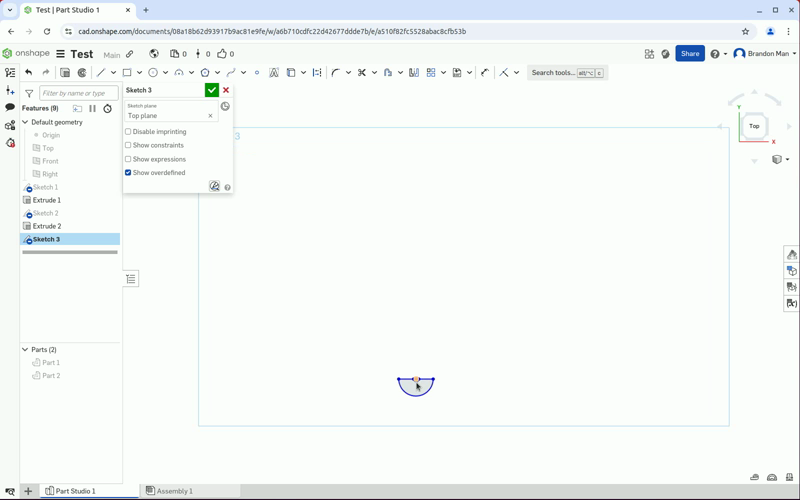
scroll(6)
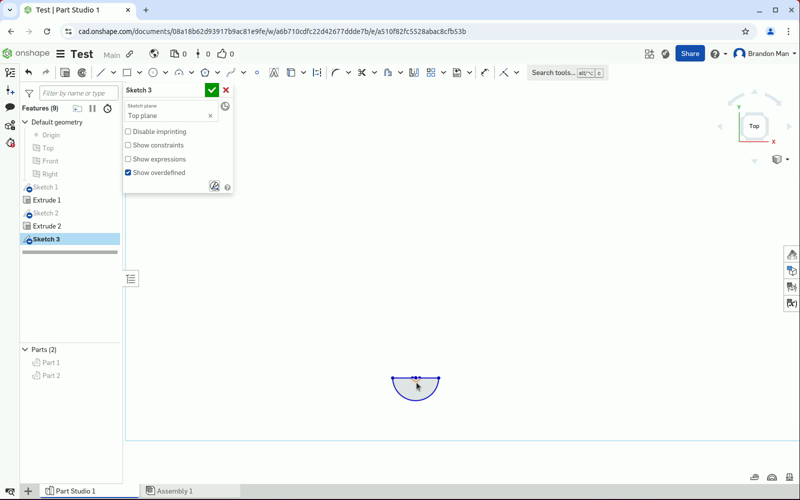
scroll(6)
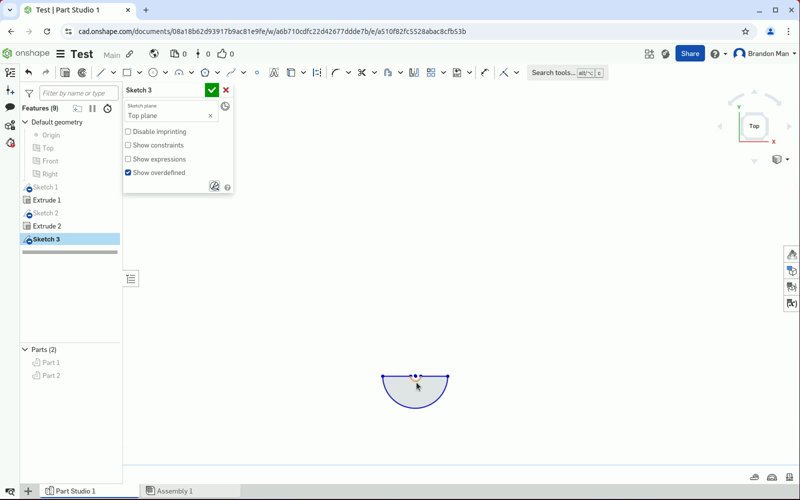
scroll(6)
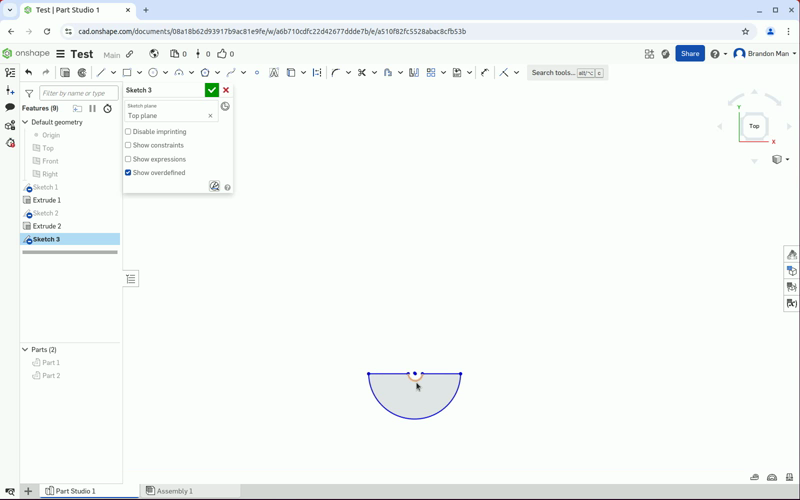
scroll(6)
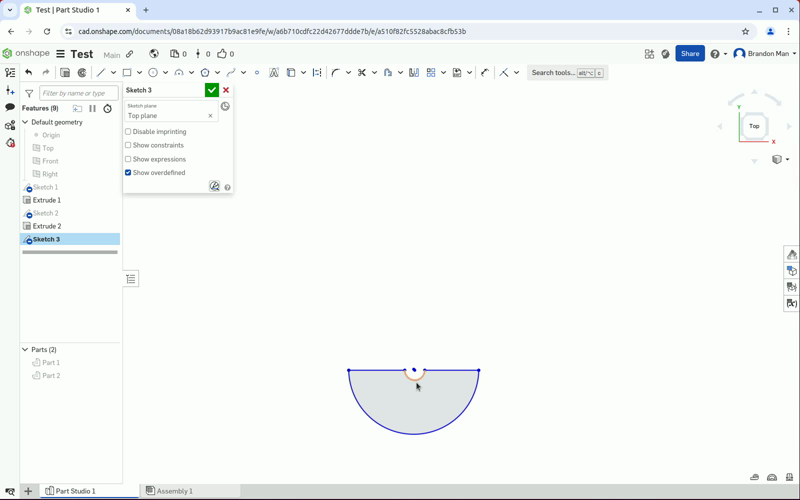
scroll(6)
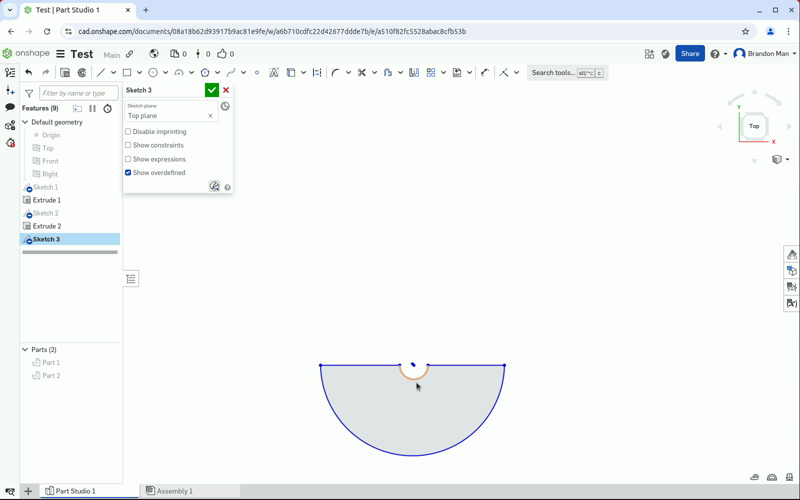
scroll(6)
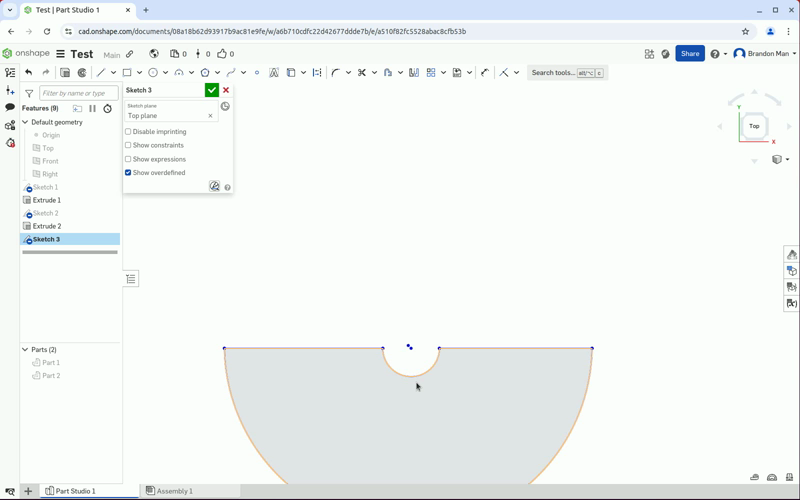
click(416, 382)
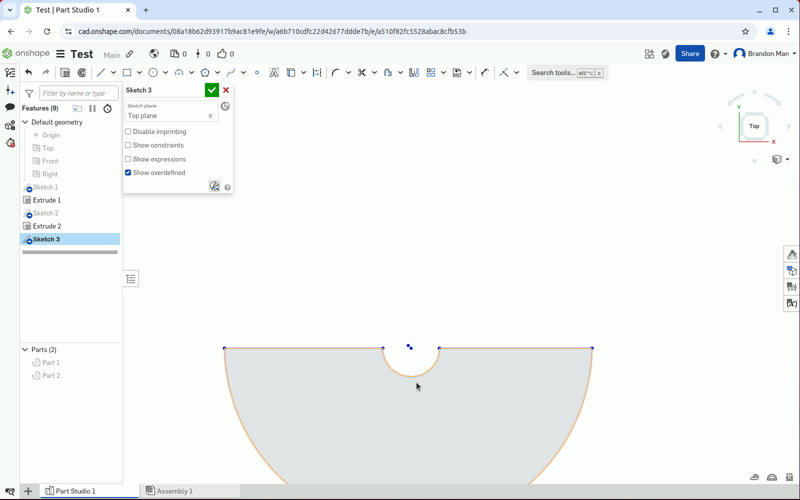
scroll(-6)
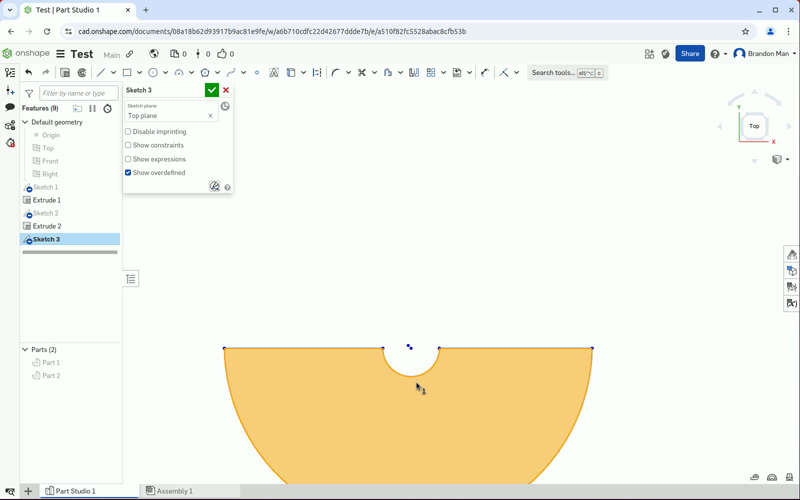
scroll(-6)
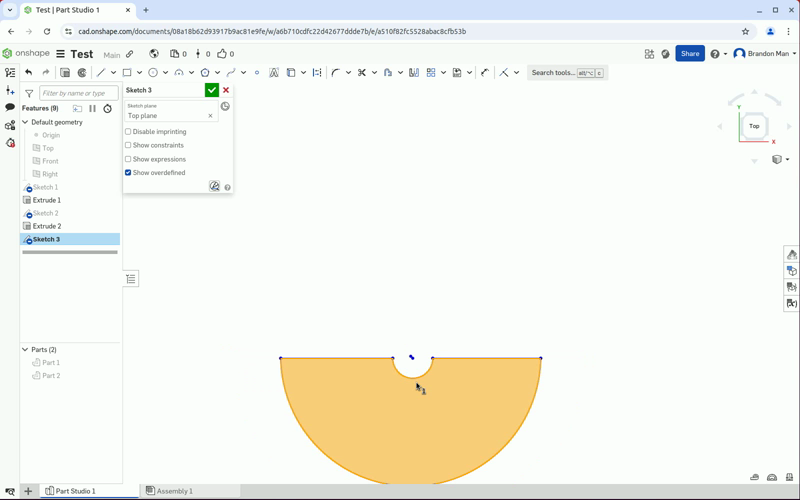
scroll(-6)
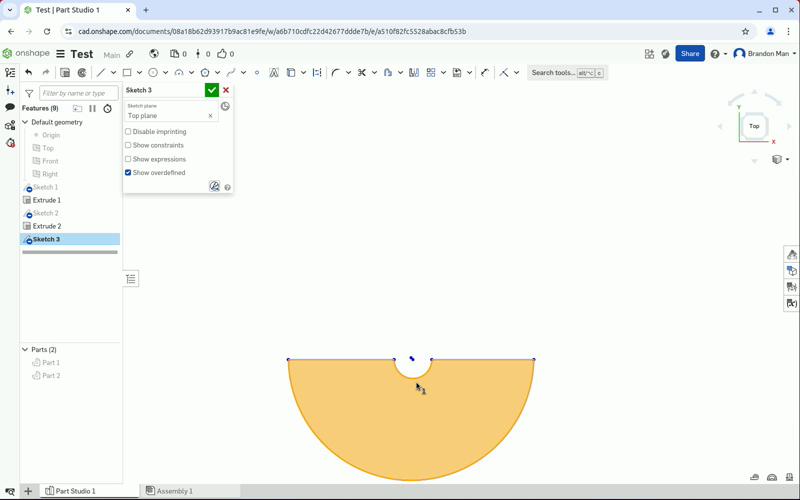
scroll(-6)
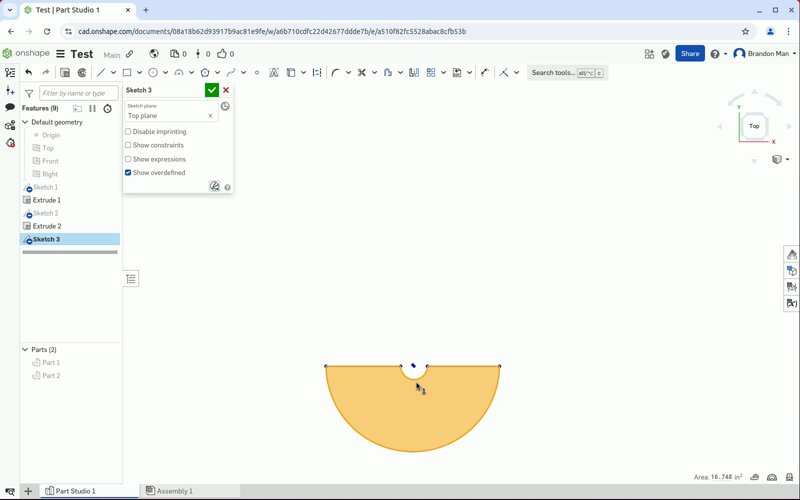
scroll(-6)
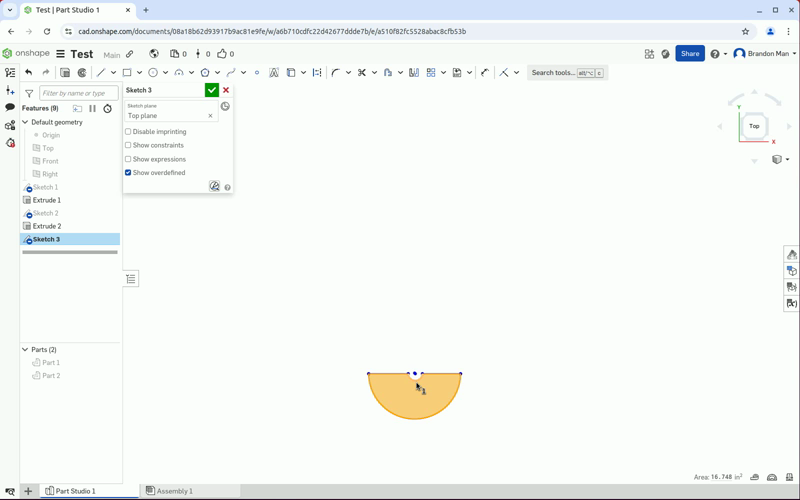
scroll(-6)
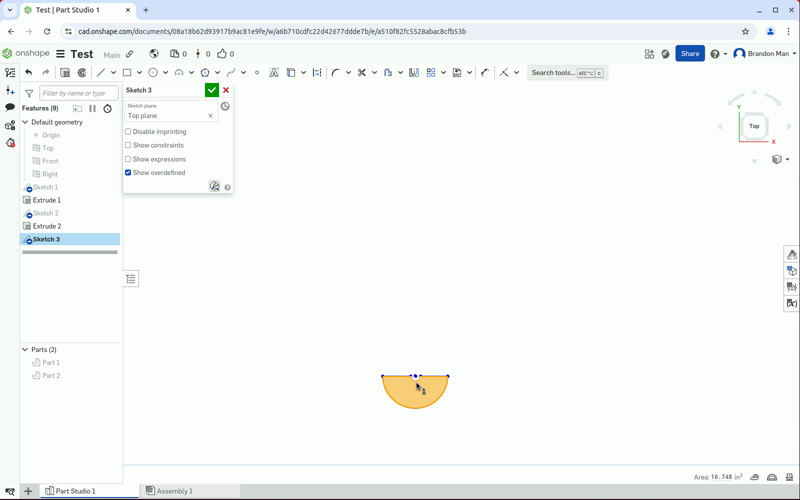
scroll(-6)
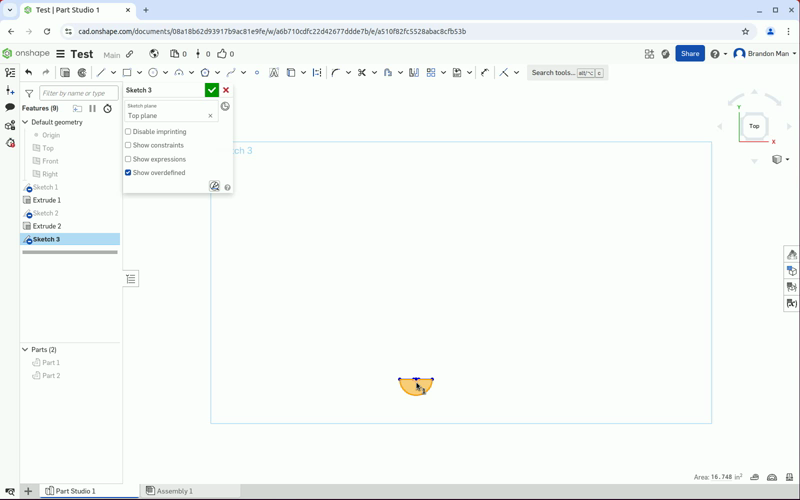
mouse_move(73, 352)
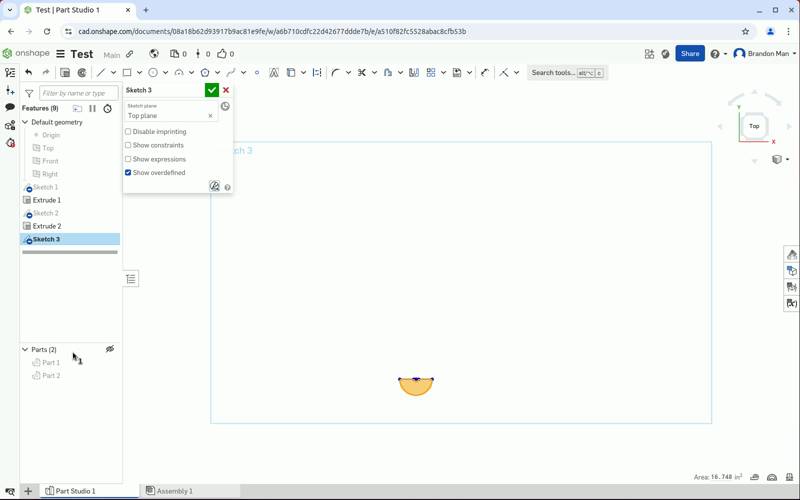
key(shift+y)
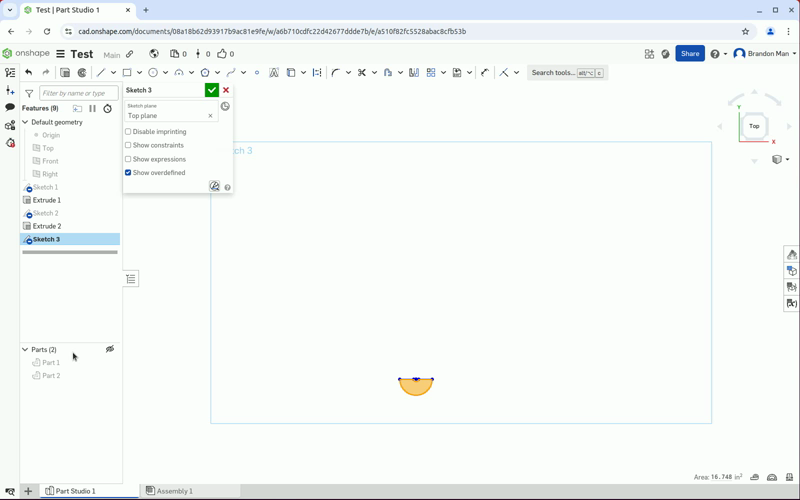
key(shift+e)
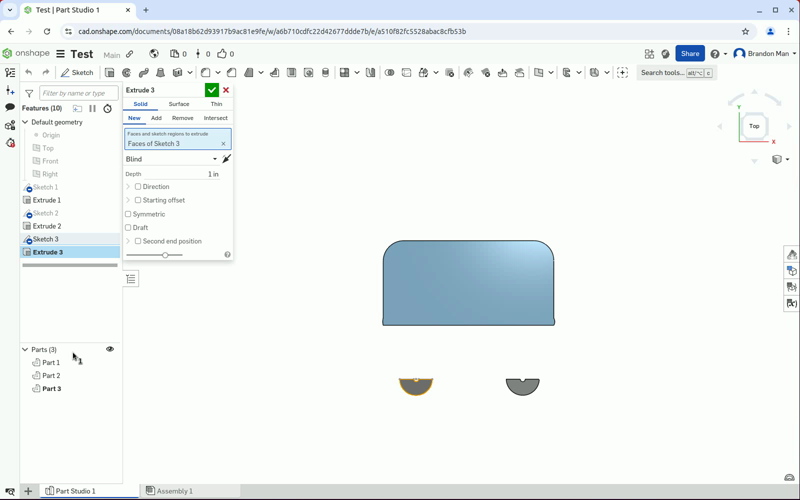
mouse_move(143, 106)
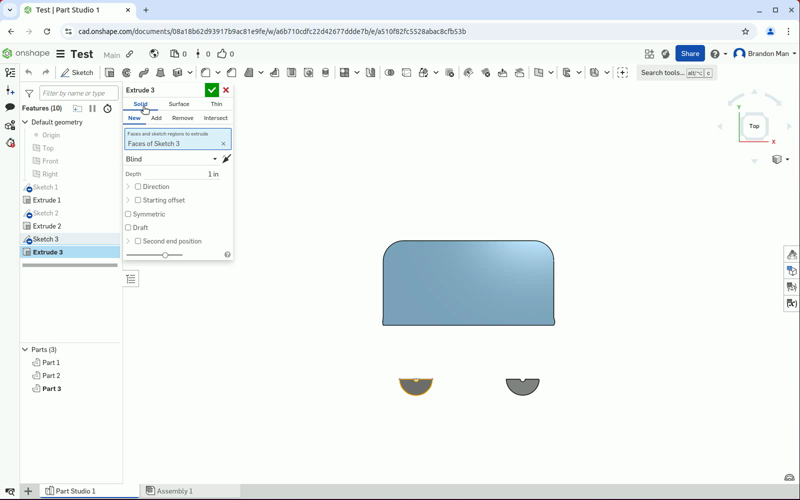
click(143, 106)
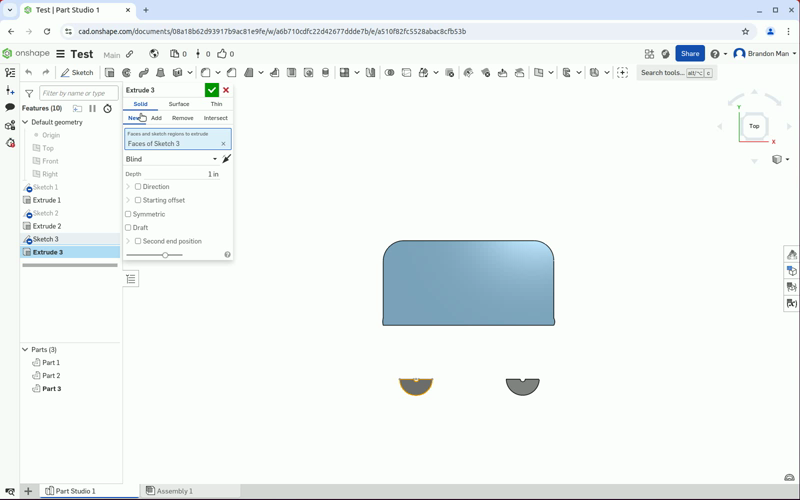
mouse_move(137, 120)
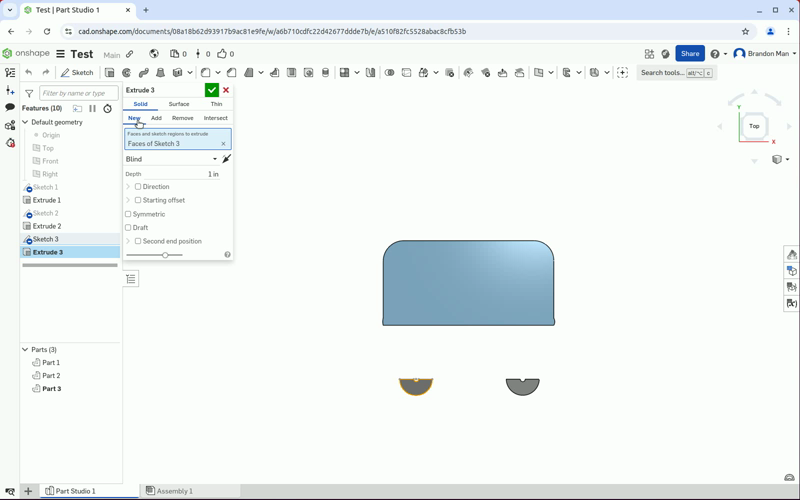
click(137, 120)
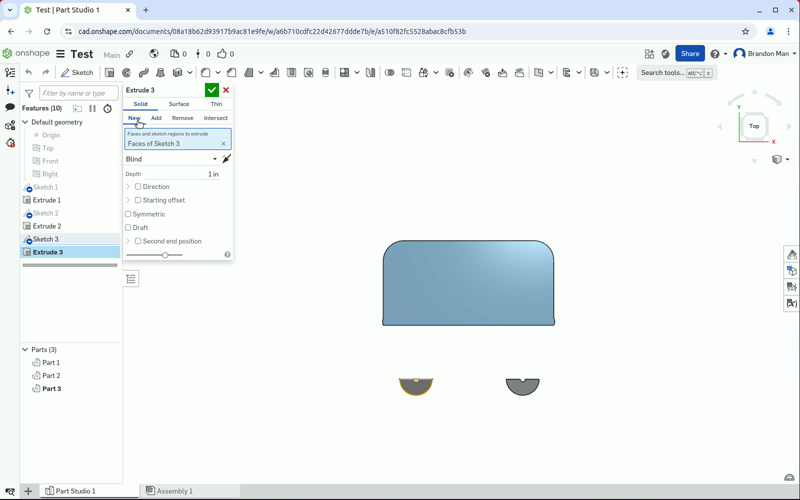
key(tab, 4)
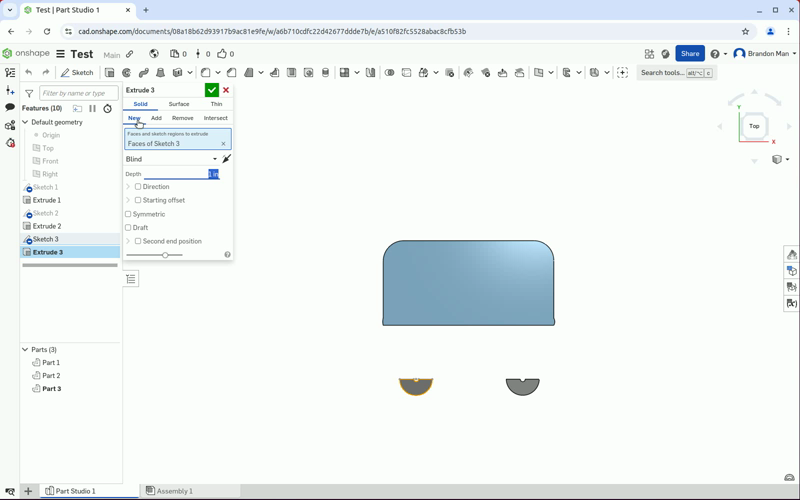
text(0.481)
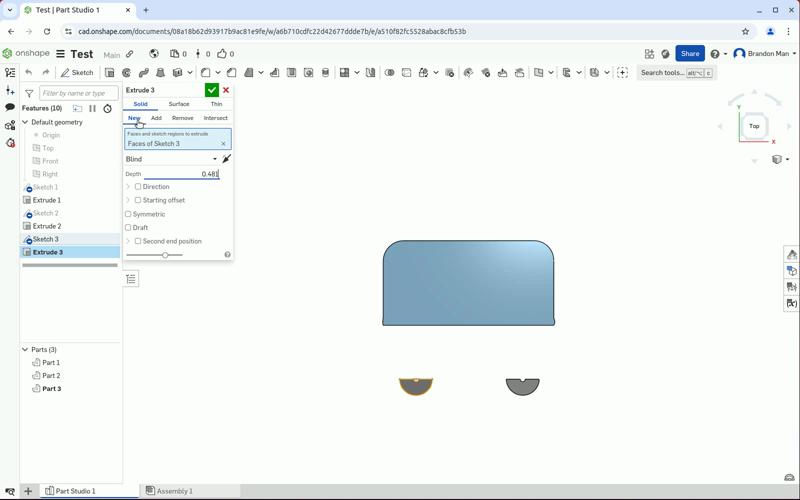
key(enter)
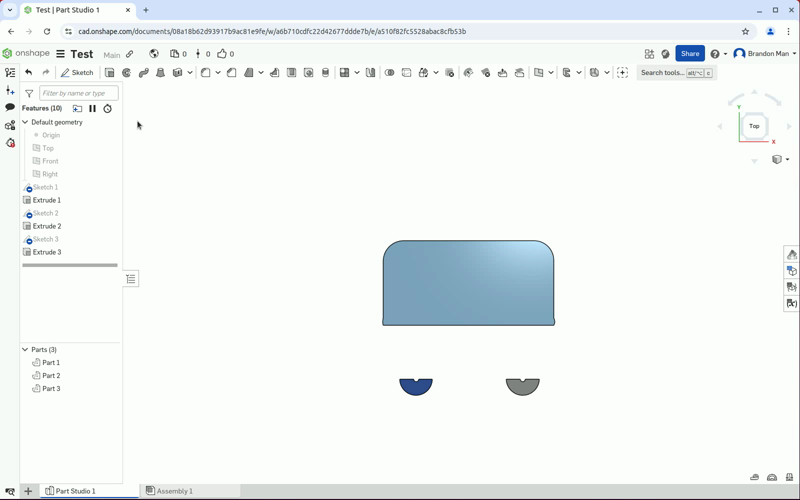
key(shift+h)
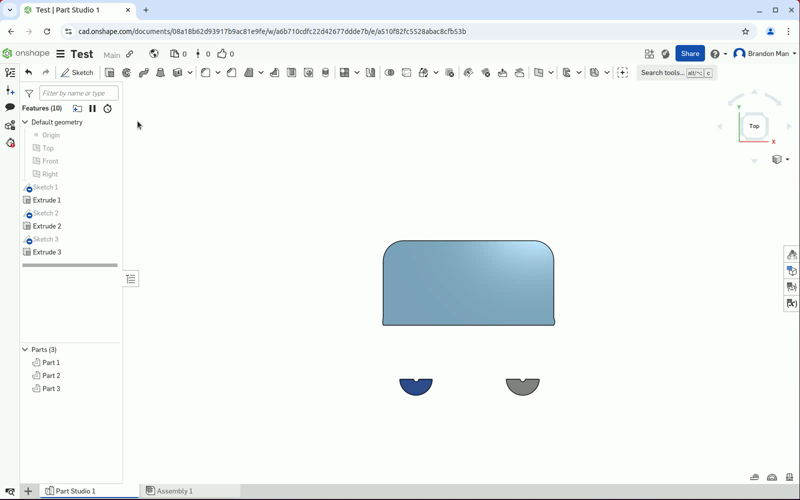
key(shift+h)
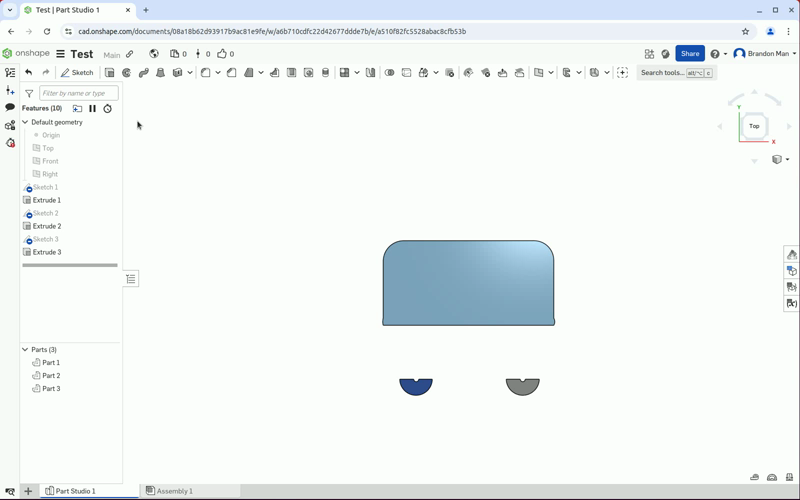
mouse_move(73, 189)
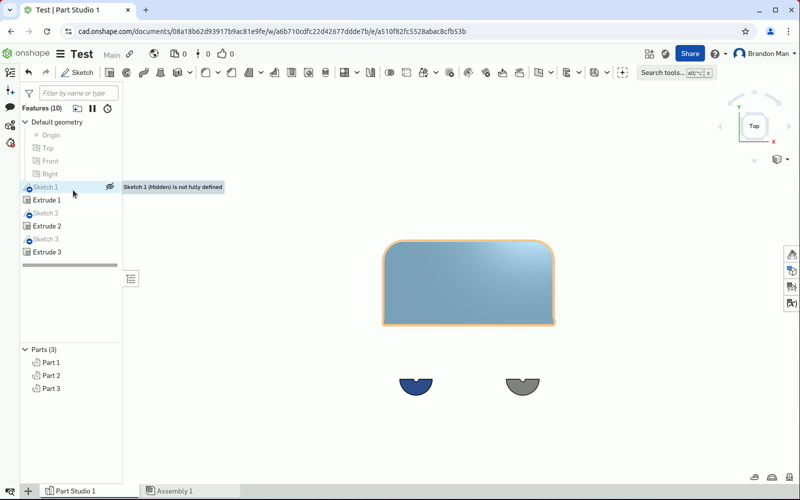
click(73, 189)
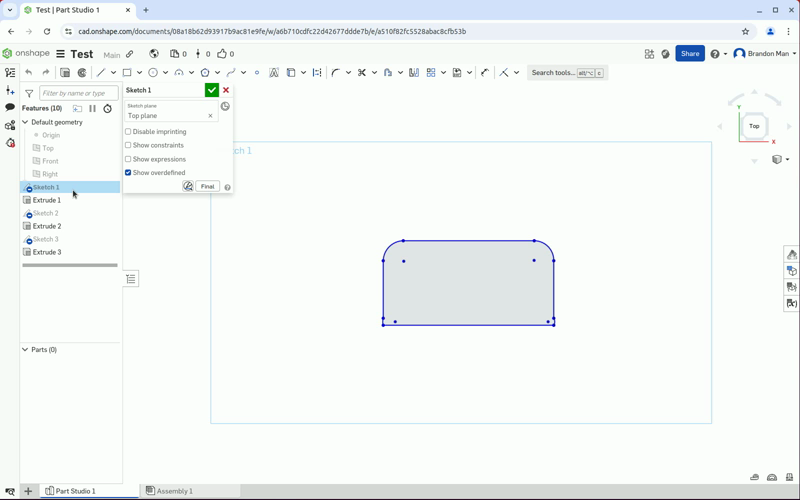
mouse_move(229, 92)
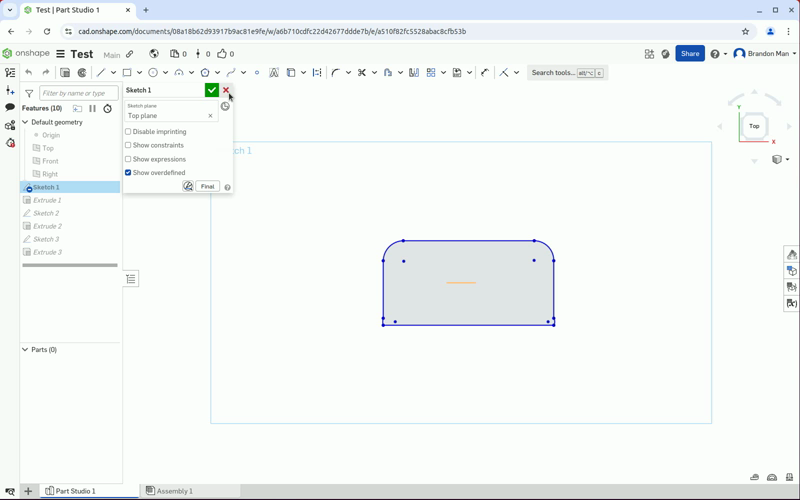
click(229, 92)
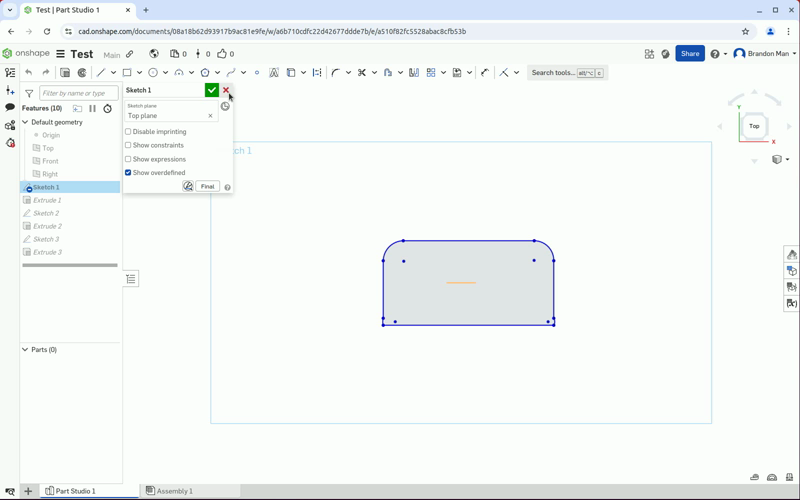
key(shift+s)
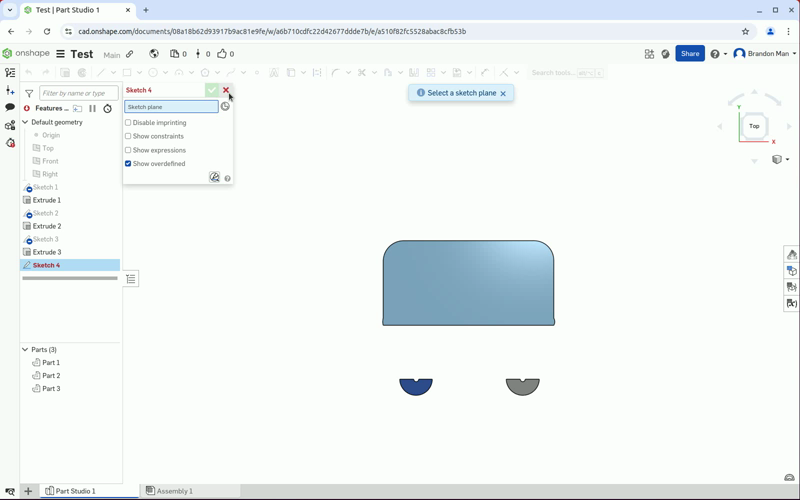
mouse_move(73, 150)
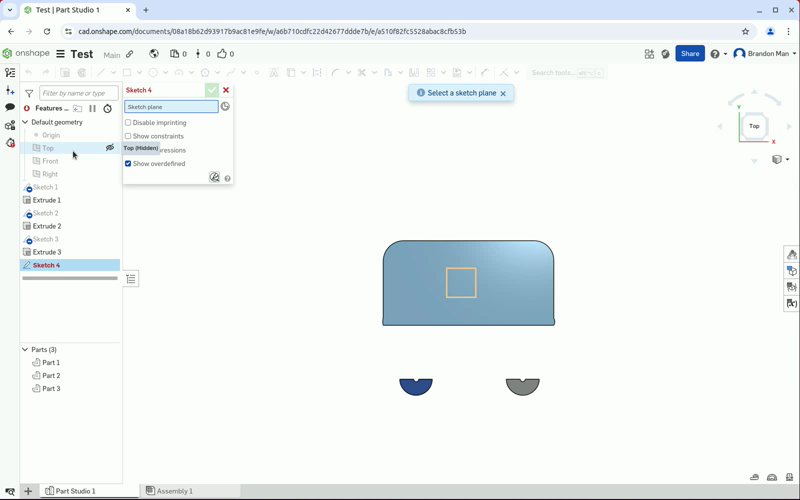
click(73, 150)
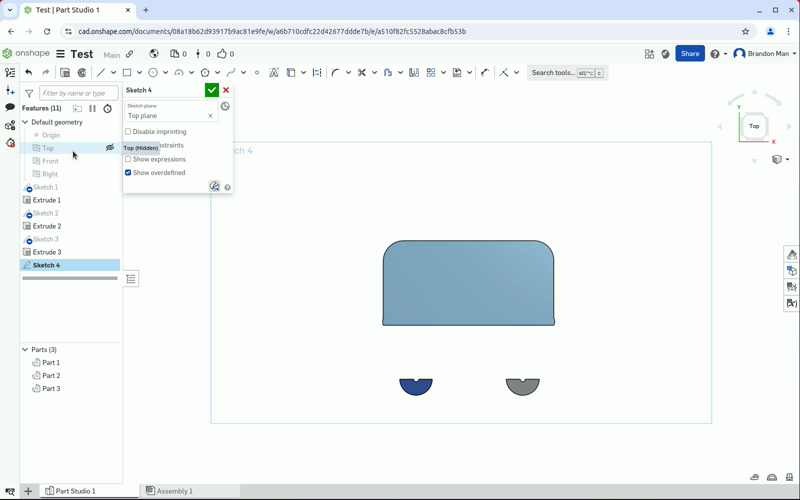
mouse_move(73, 352)
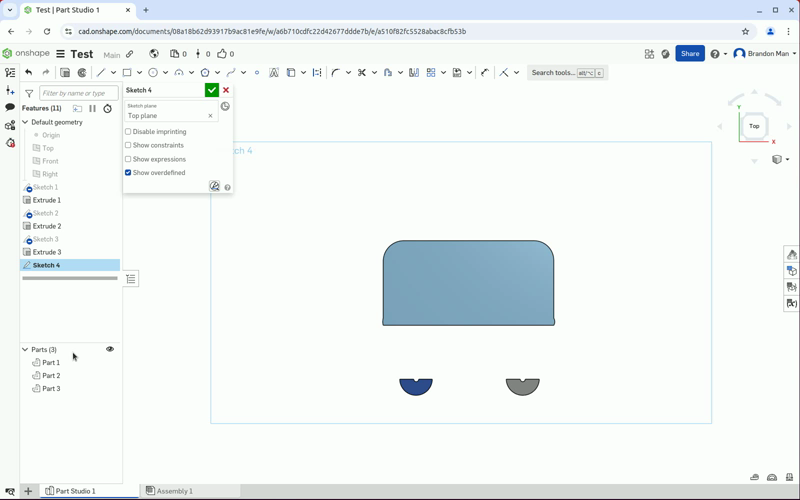
key(y)
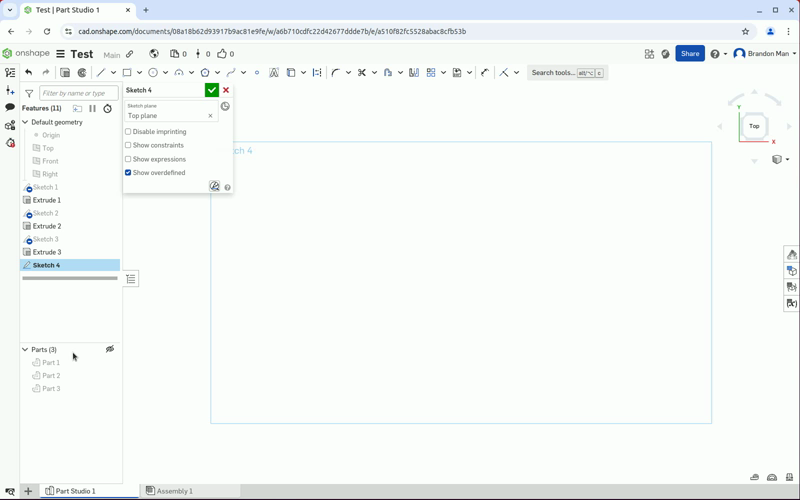
key(a)
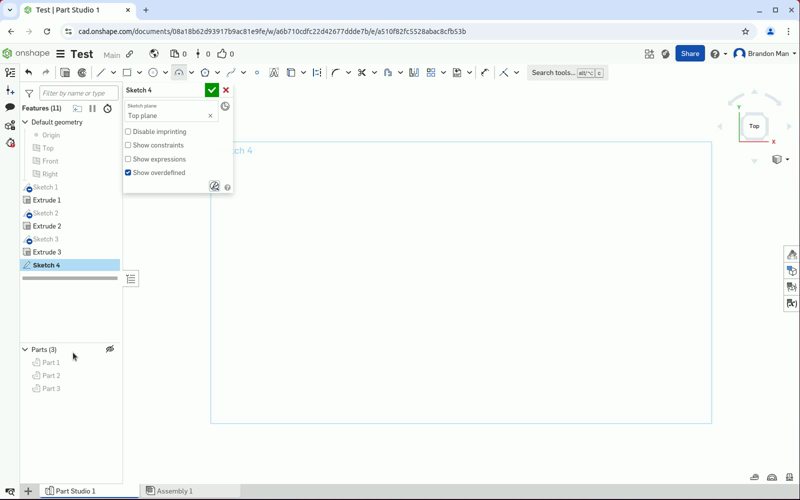
key_down(shift)
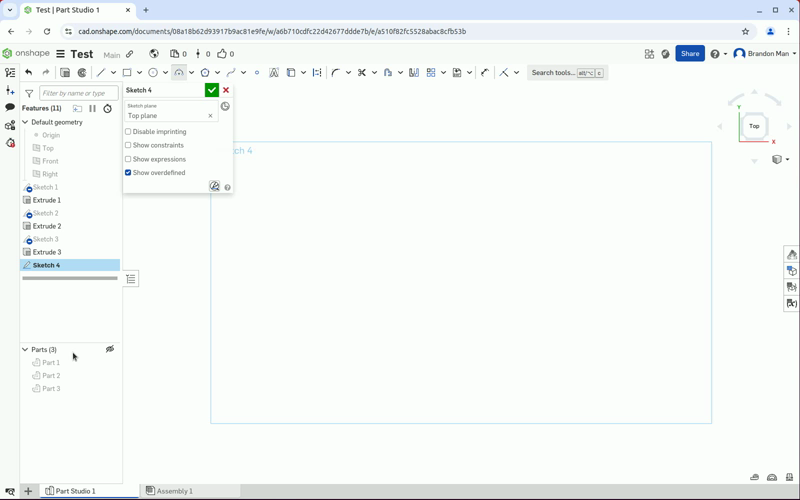
mouse_move(384, 326)
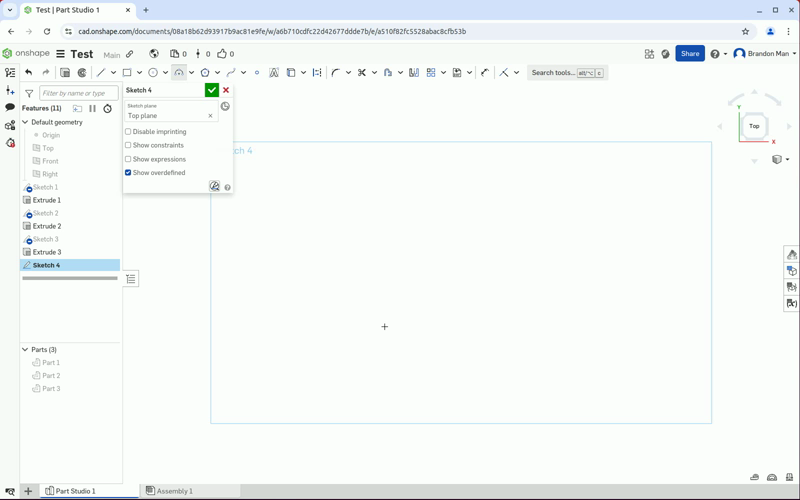
click(384, 326)
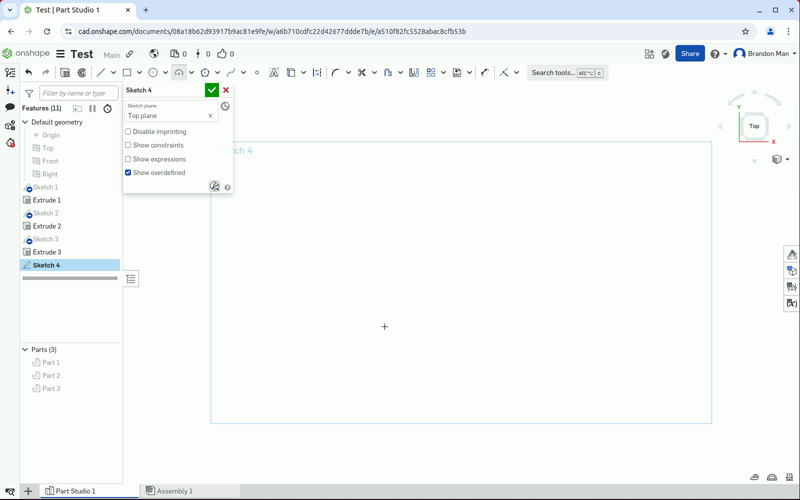
key_up(shift)
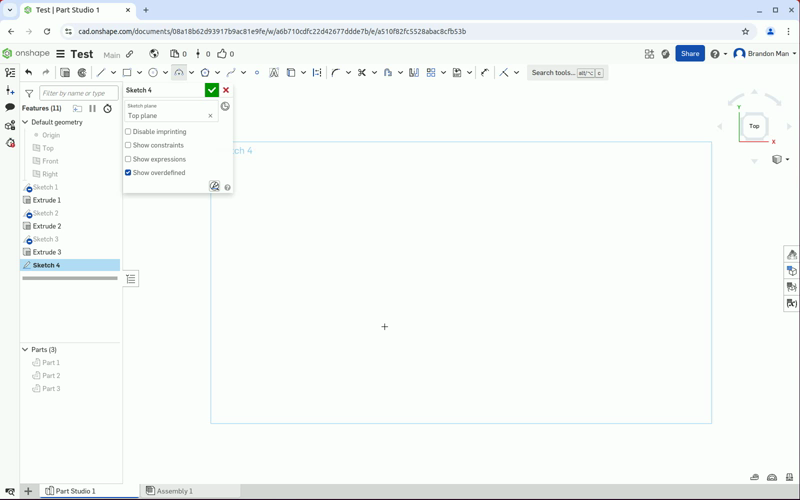
key_down(shift)
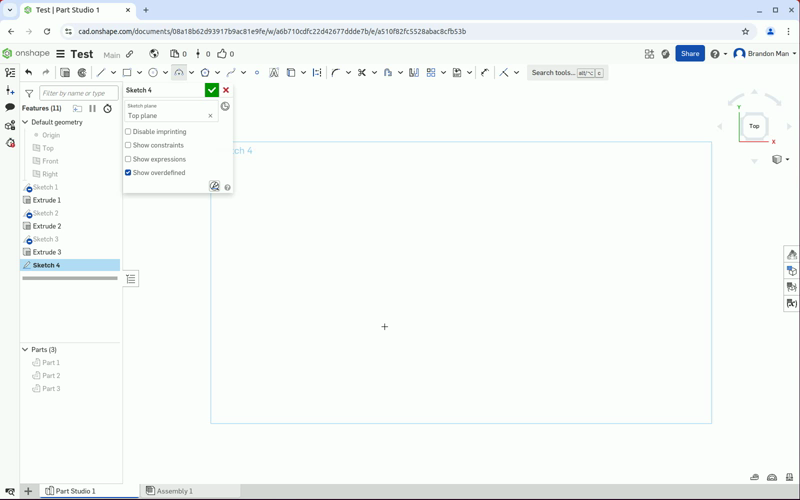
mouse_move(386, 333)
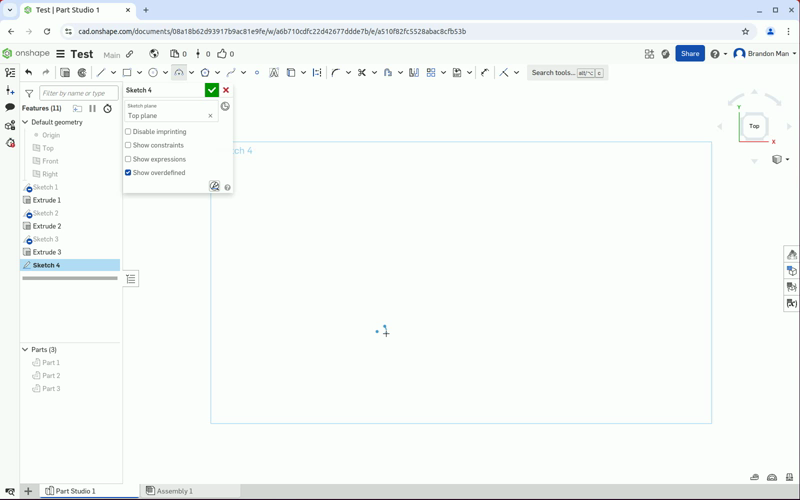
scroll(6)
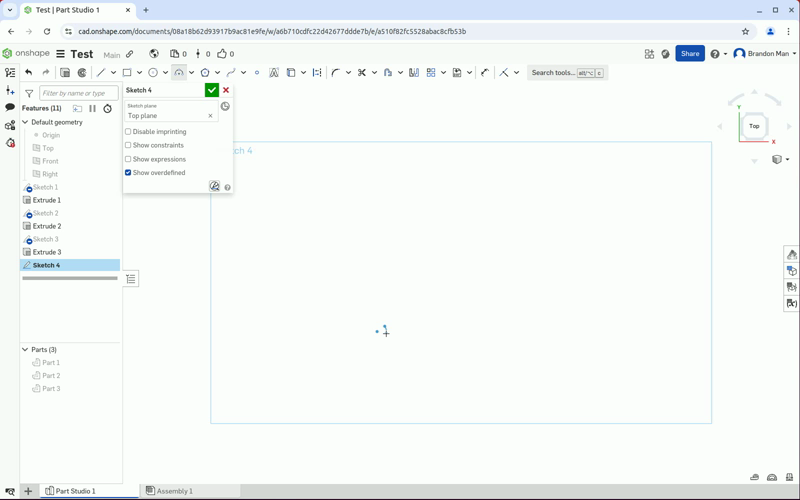
scroll(6)
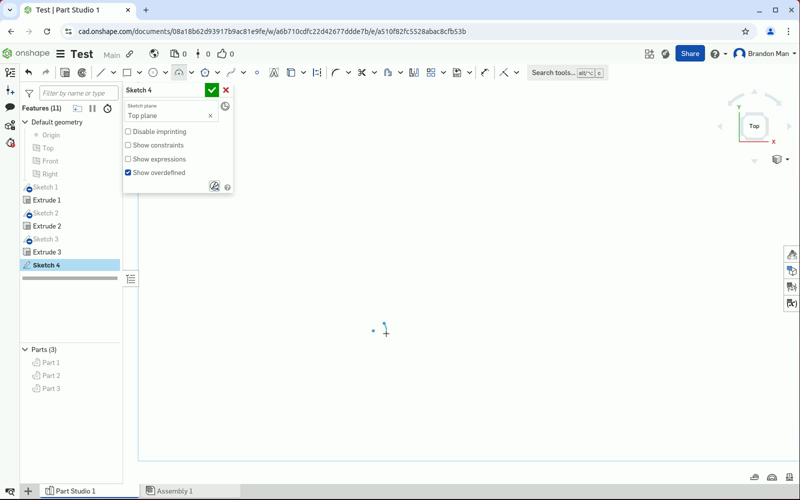
scroll(6)
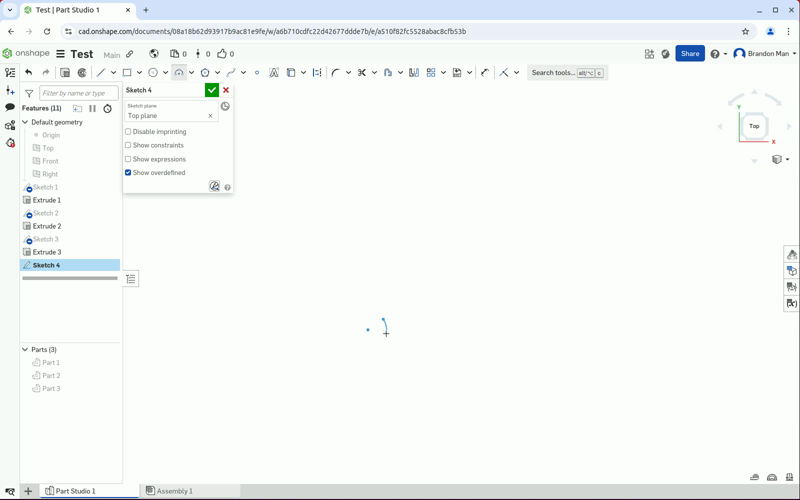
scroll(6)
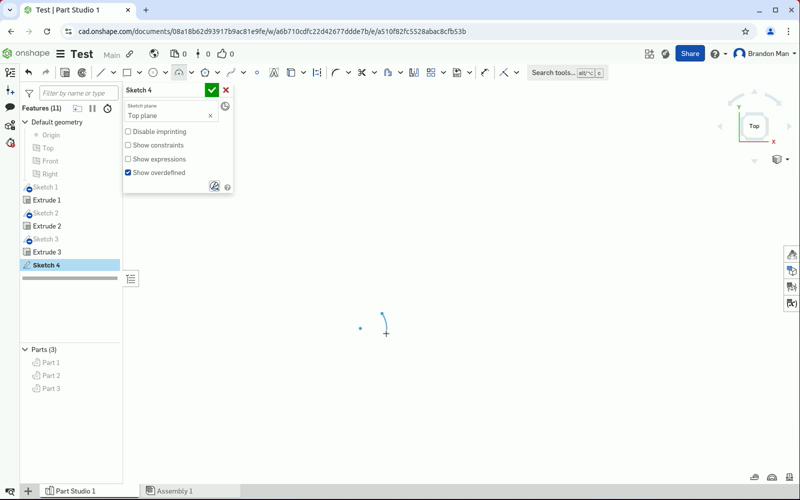
scroll(6)
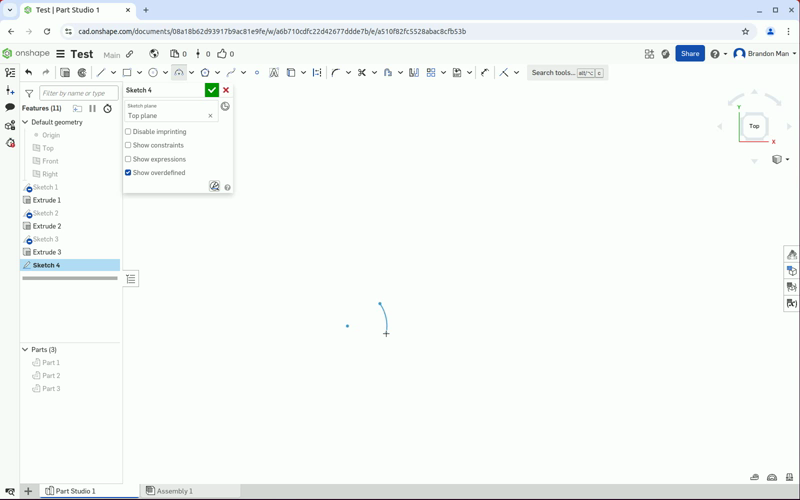
scroll(6)
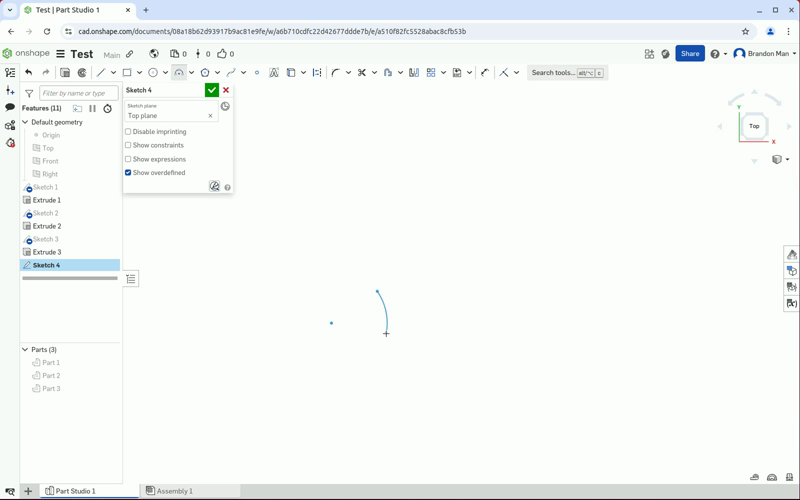
scroll(6)
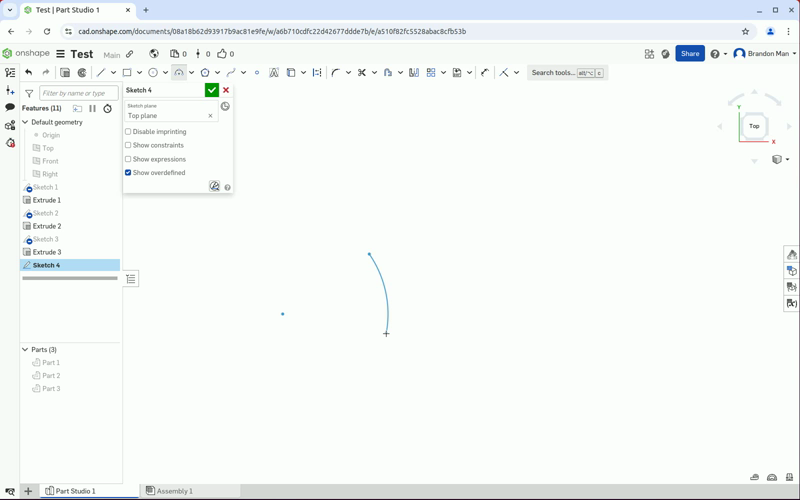
click(386, 333)
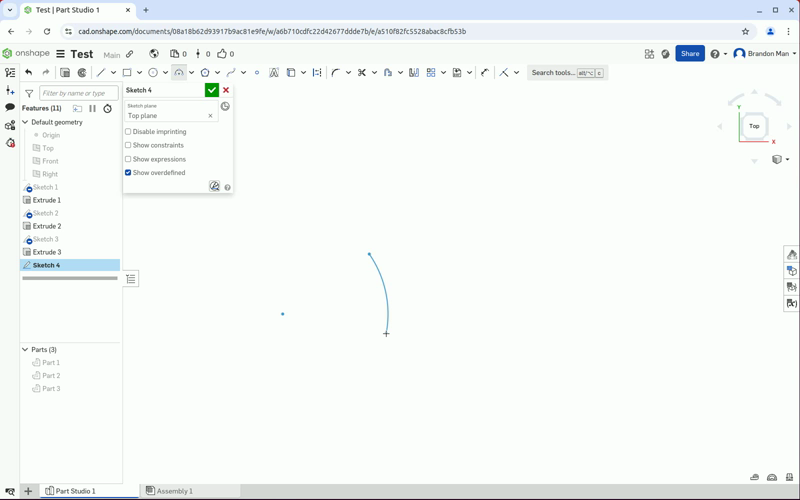
scroll(-6)
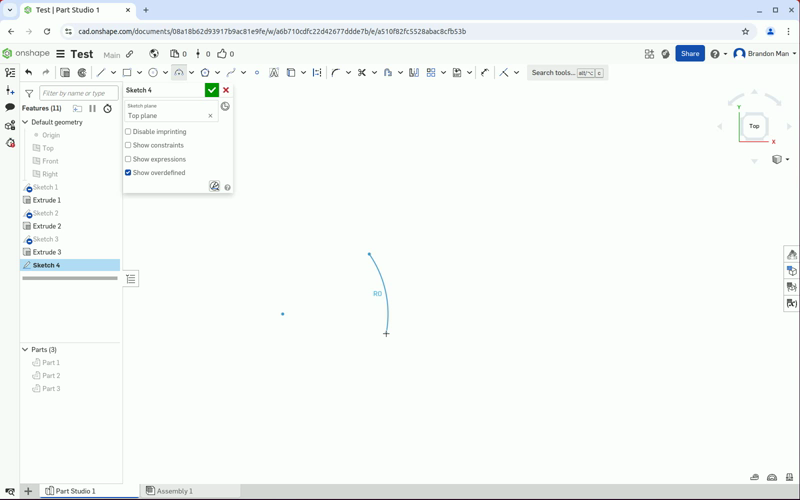
scroll(-6)
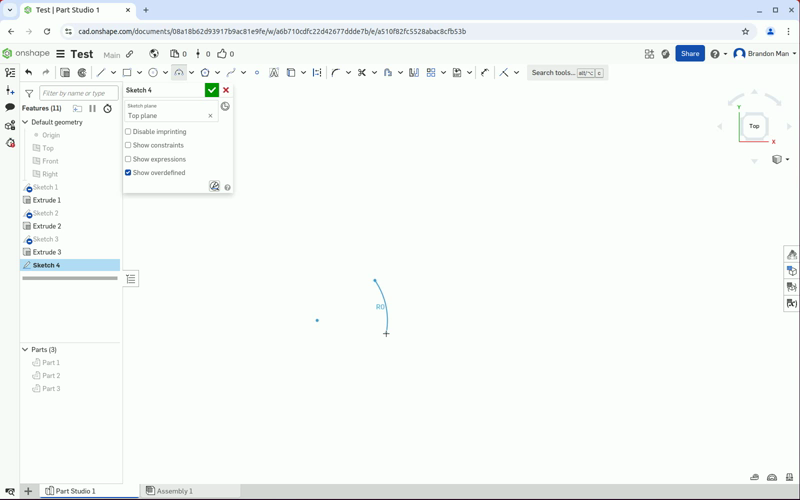
scroll(-6)
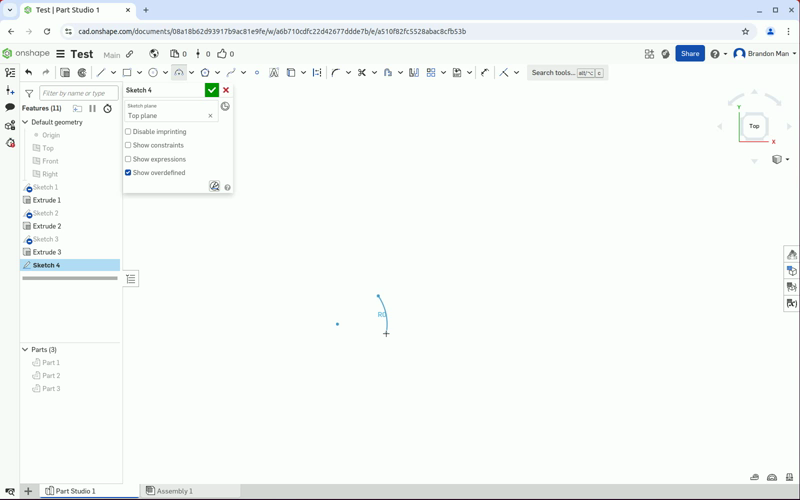
scroll(-6)
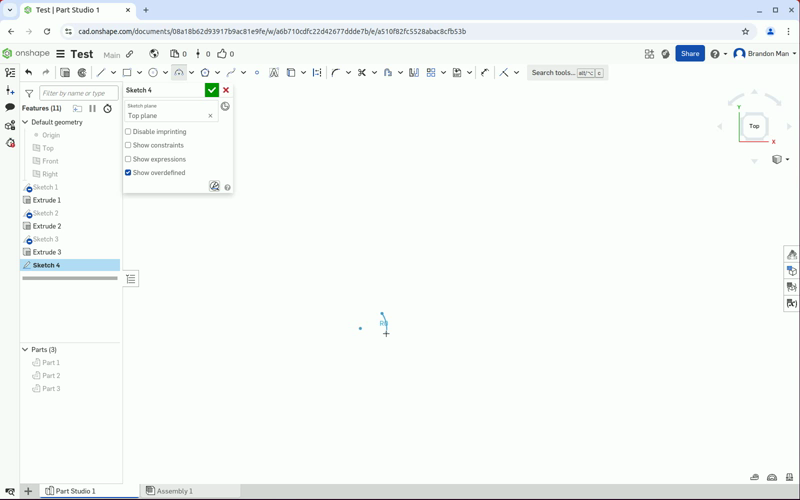
scroll(-6)
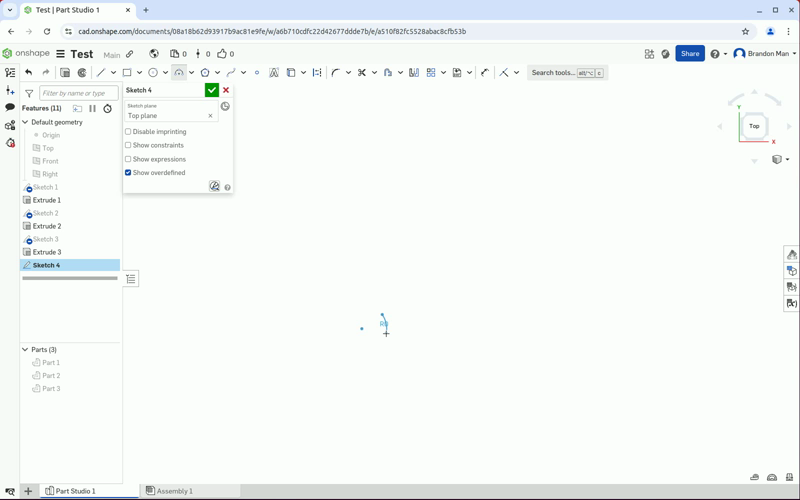
scroll(-6)
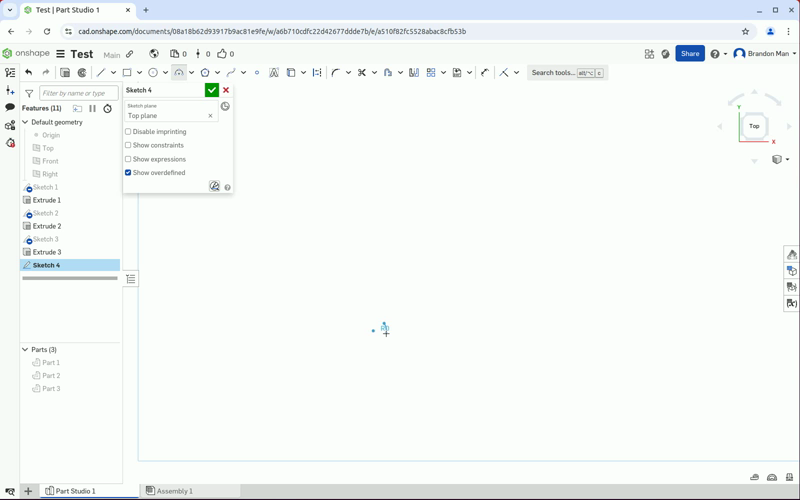
scroll(-6)
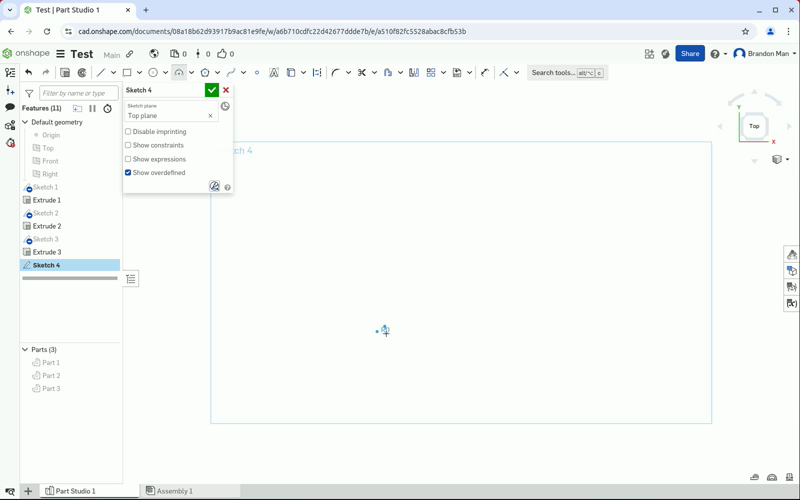
mouse_move(385, 329)
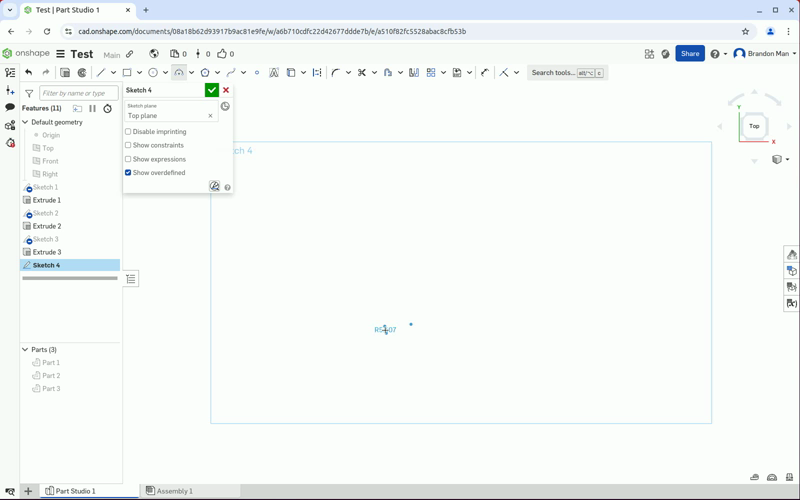
scroll(6)
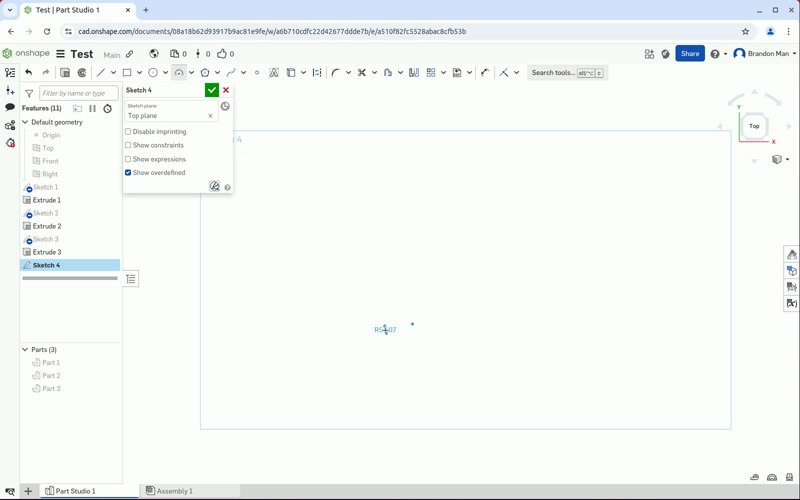
scroll(6)
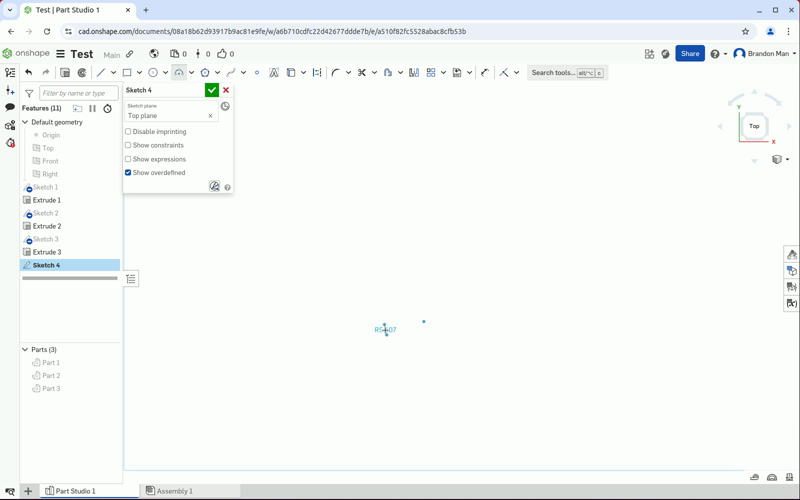
scroll(6)
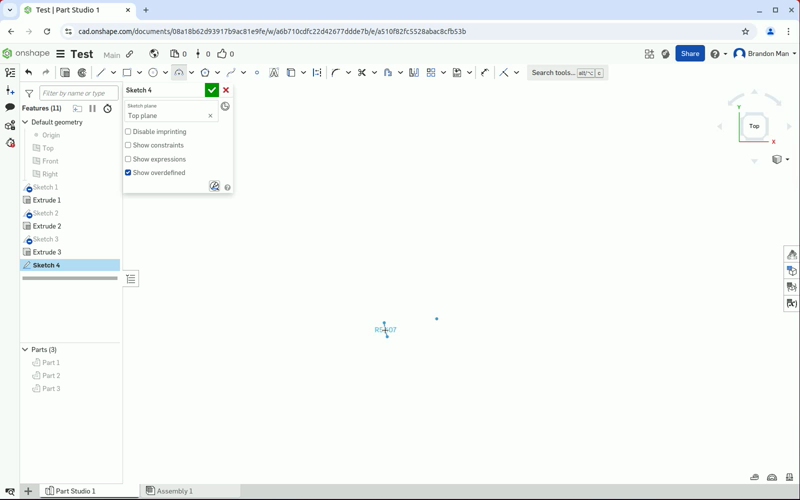
scroll(6)
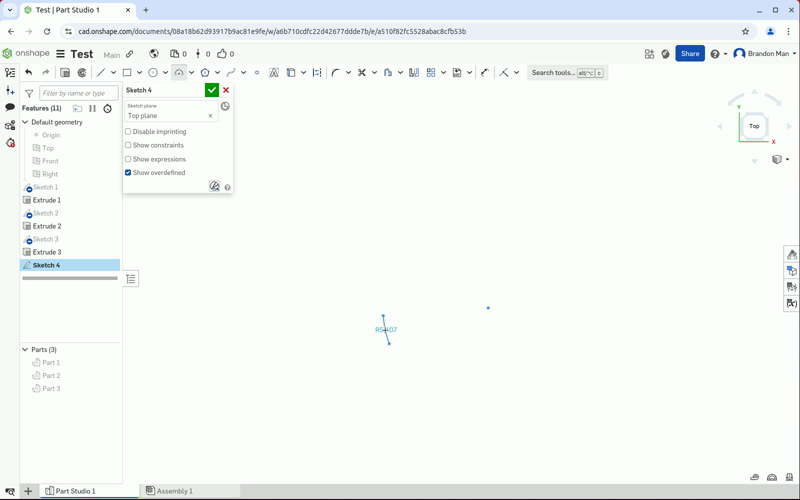
scroll(6)
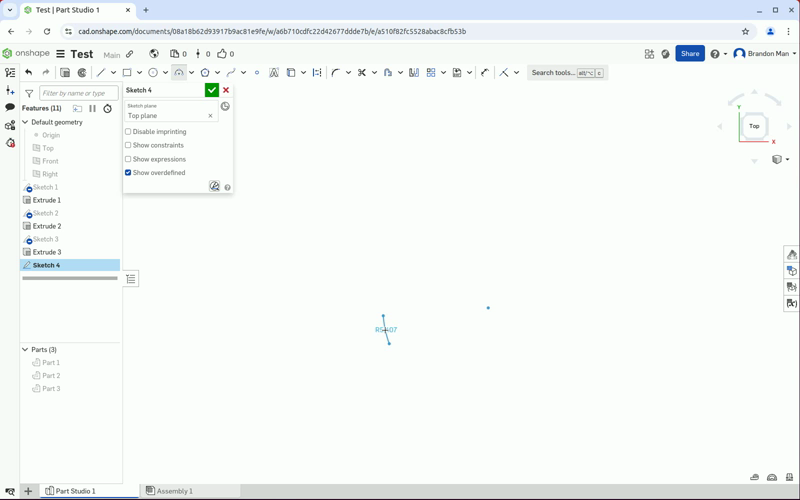
scroll(6)
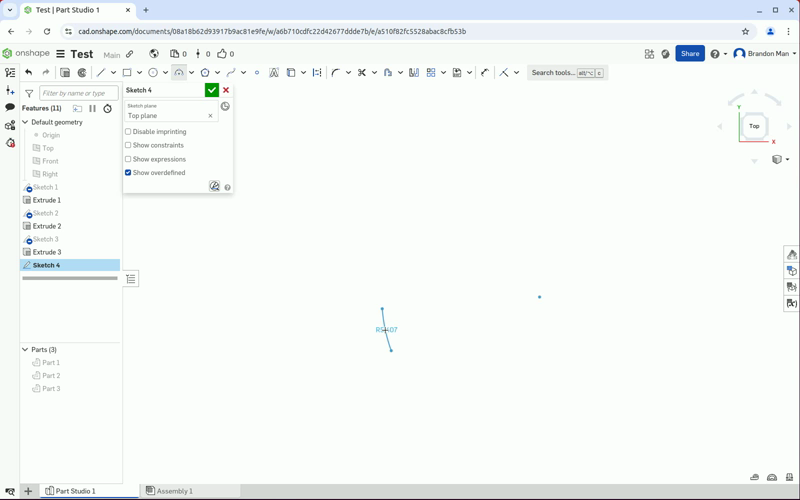
scroll(6)
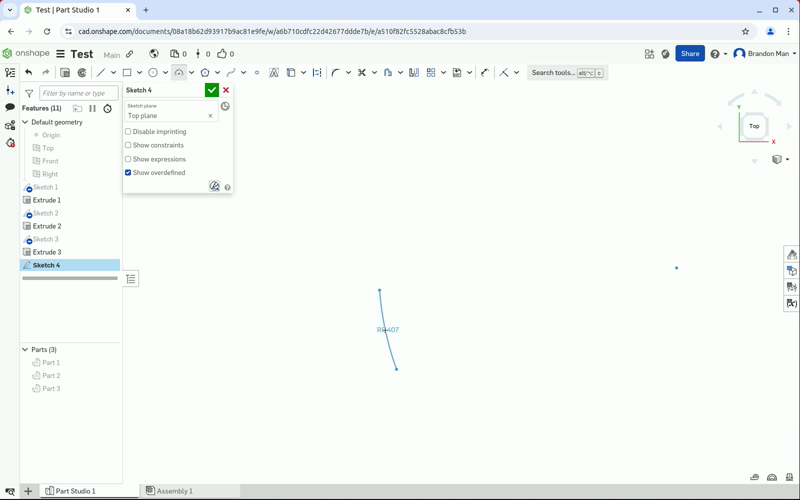
click(385, 329)
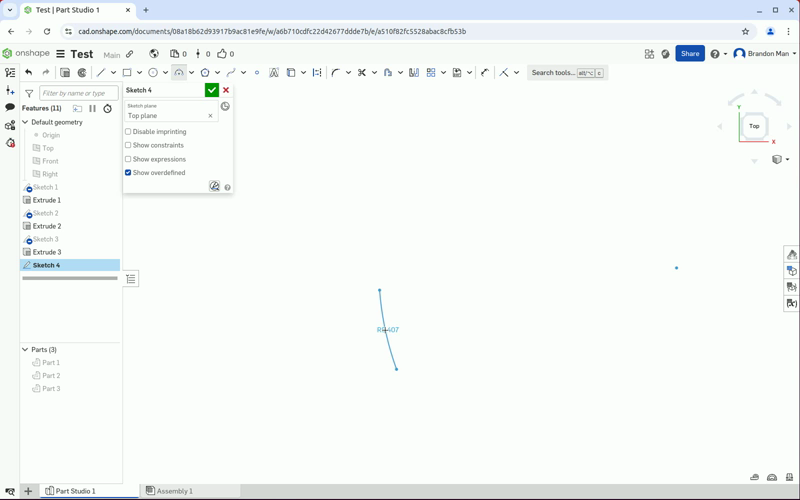
scroll(-6)
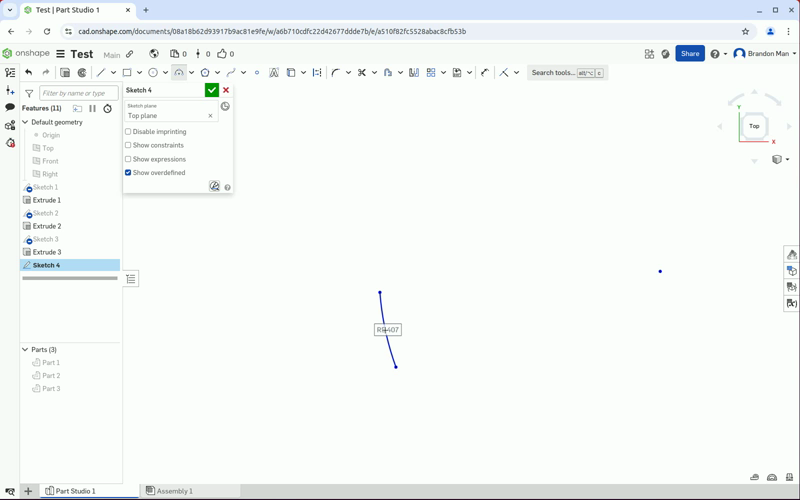
scroll(-6)
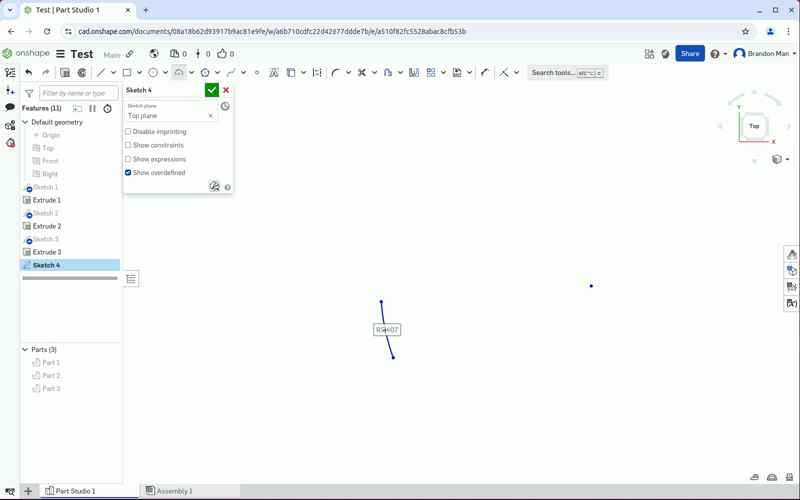
scroll(-6)
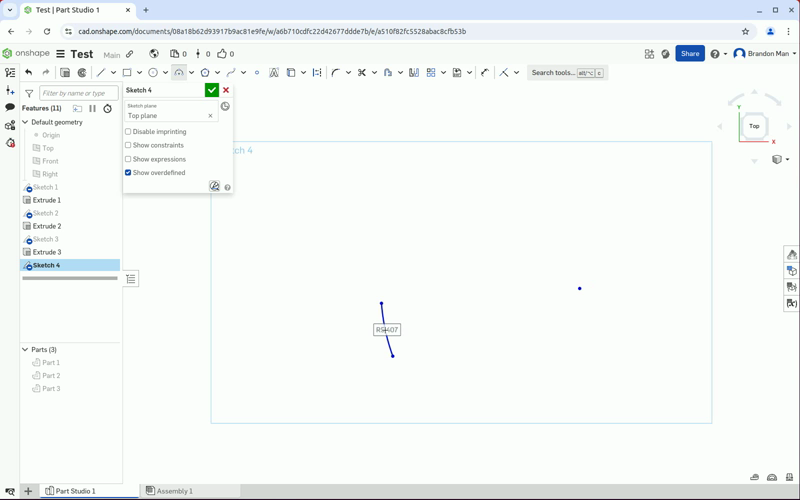
scroll(-6)
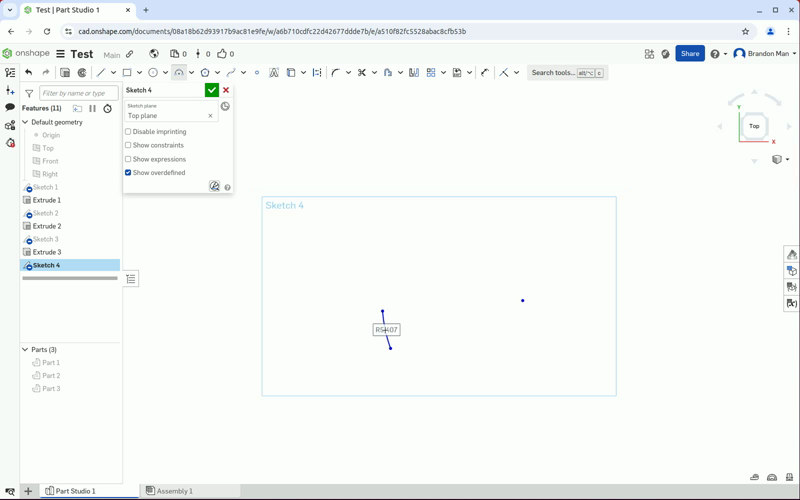
scroll(-6)
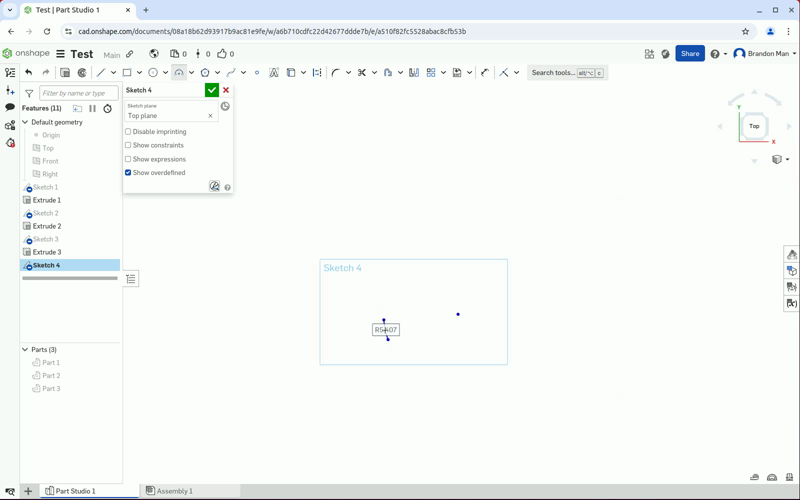
scroll(-6)
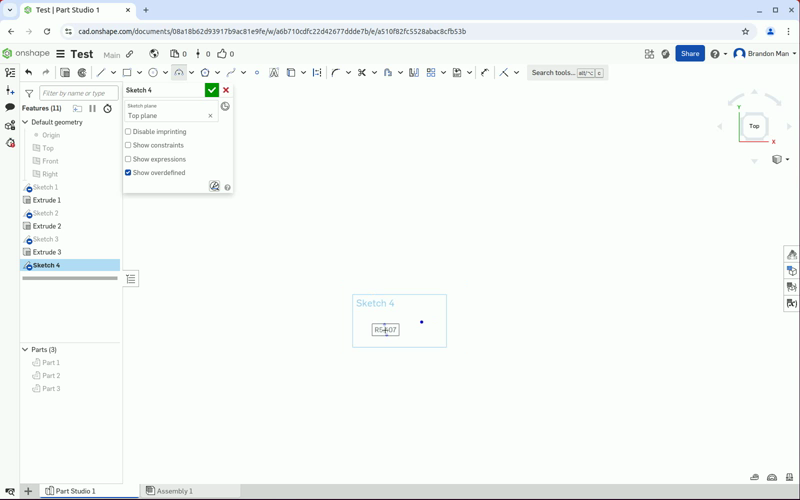
scroll(-6)
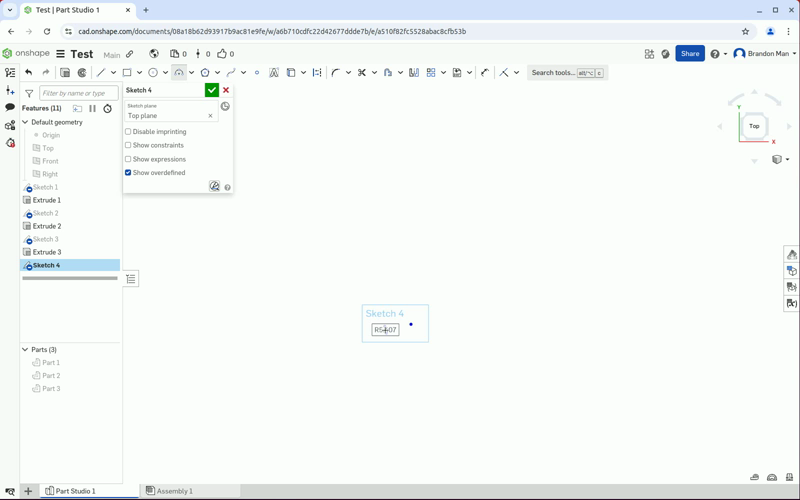
key_up(shift)
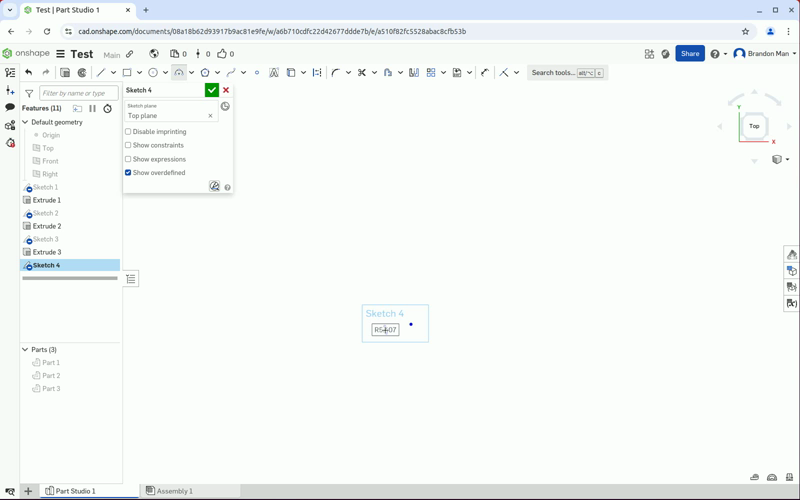
key(esc)
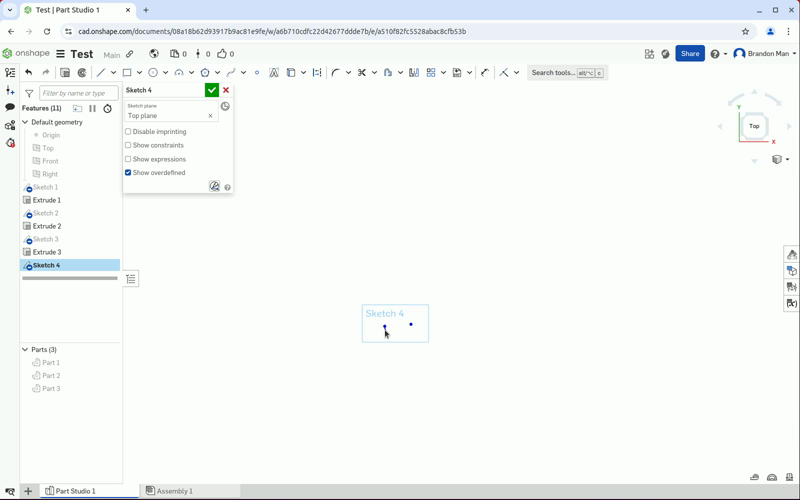
key(l)
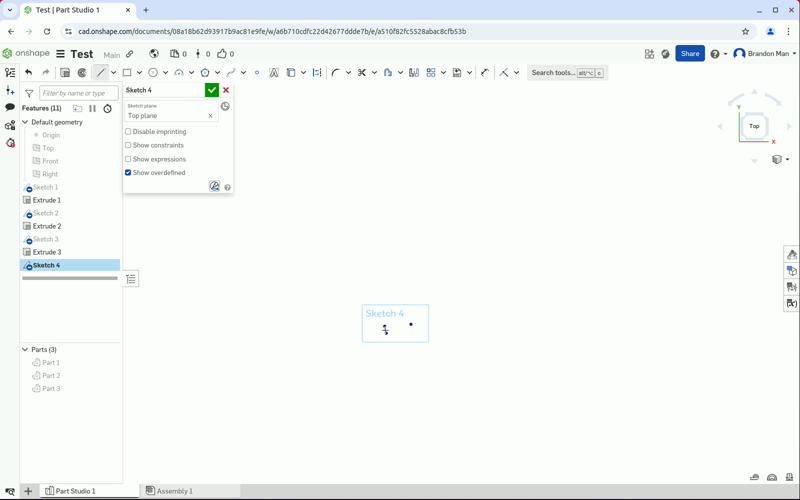
mouse_move(386, 333)
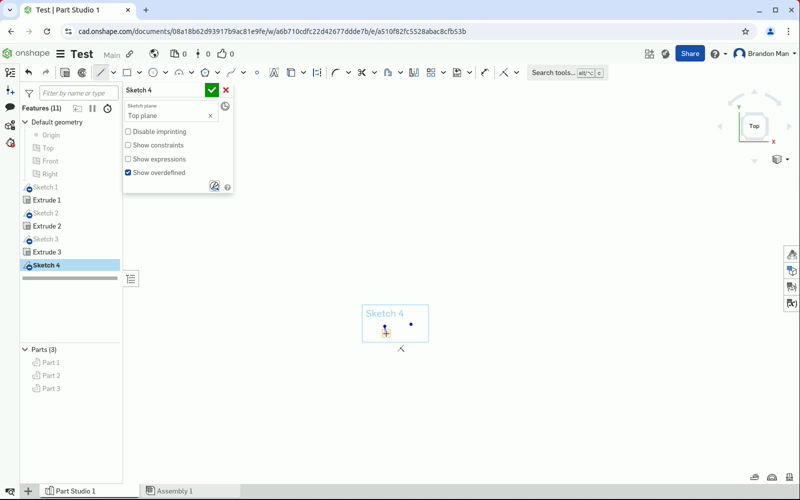
scroll(6)
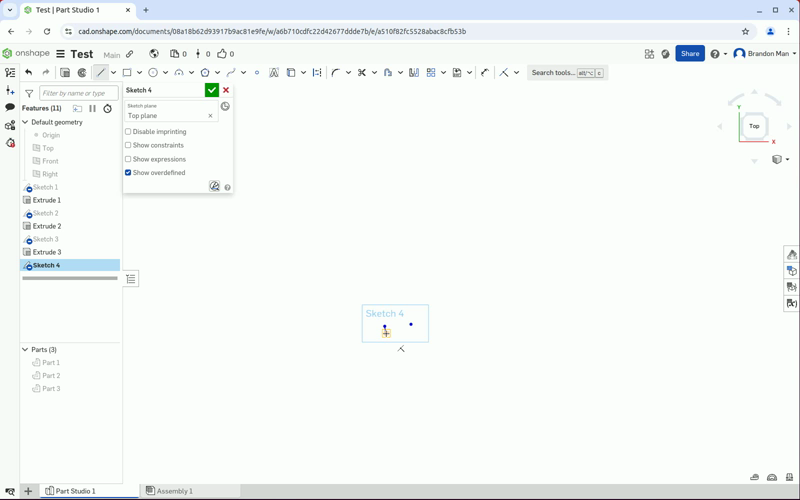
scroll(6)
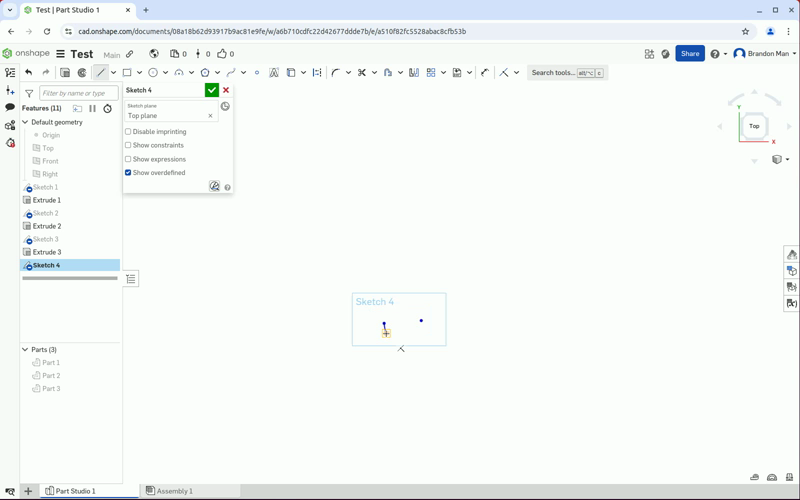
scroll(6)
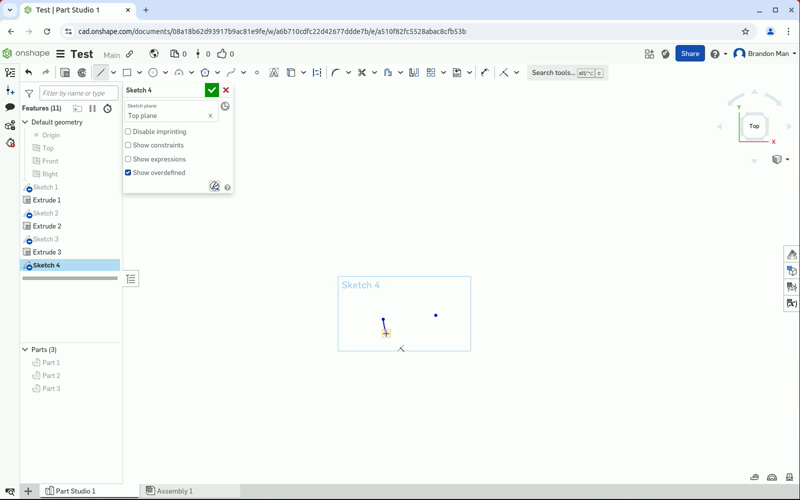
scroll(6)
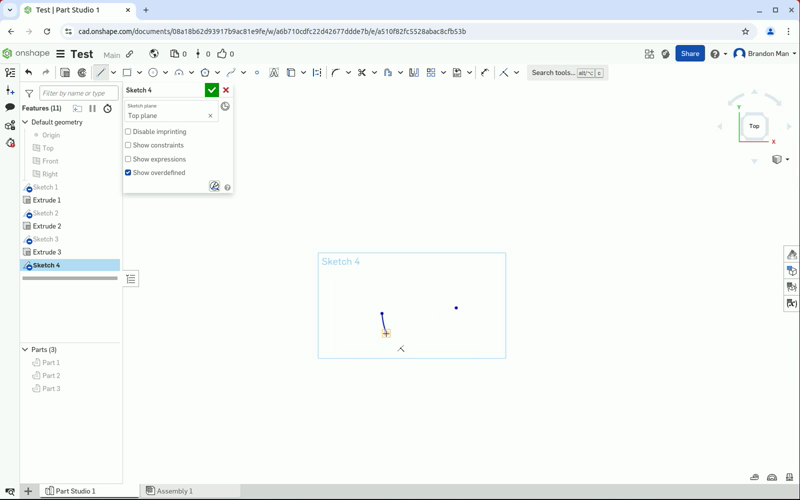
scroll(6)
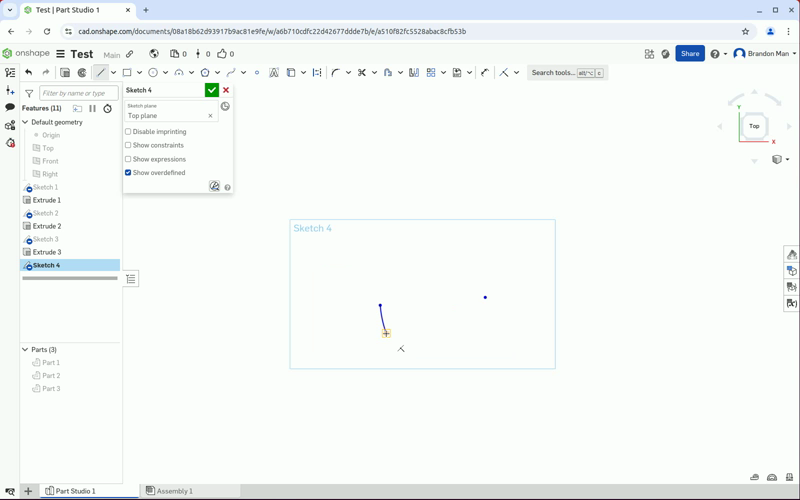
scroll(6)
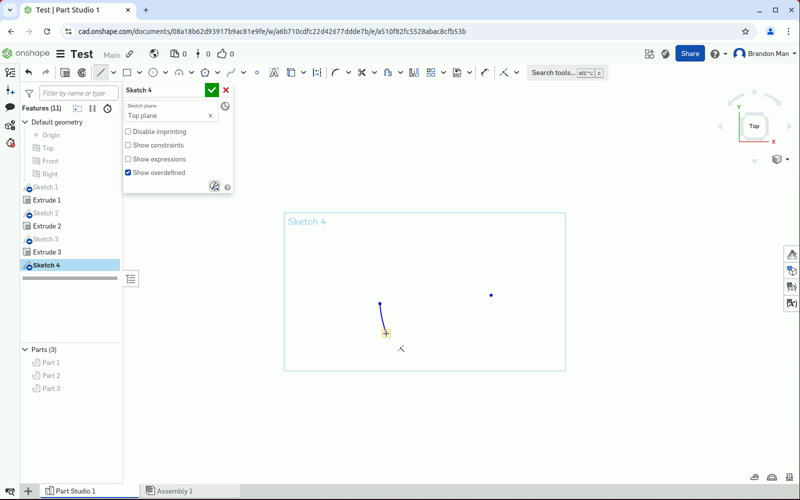
scroll(6)
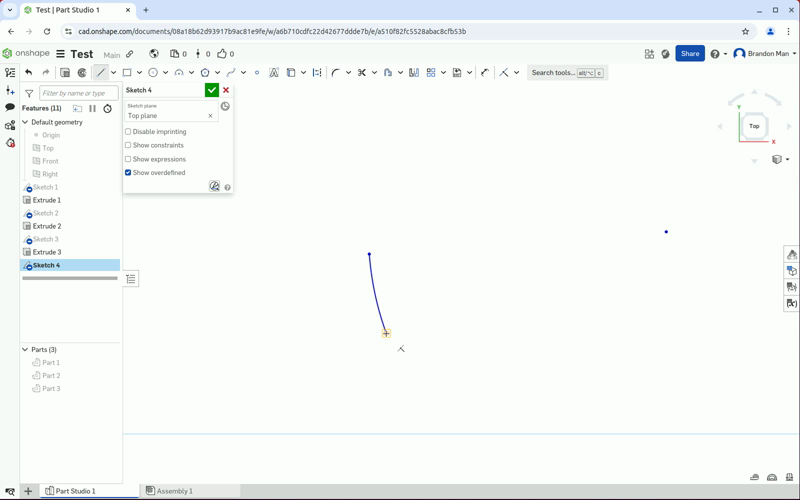
click(386, 333)
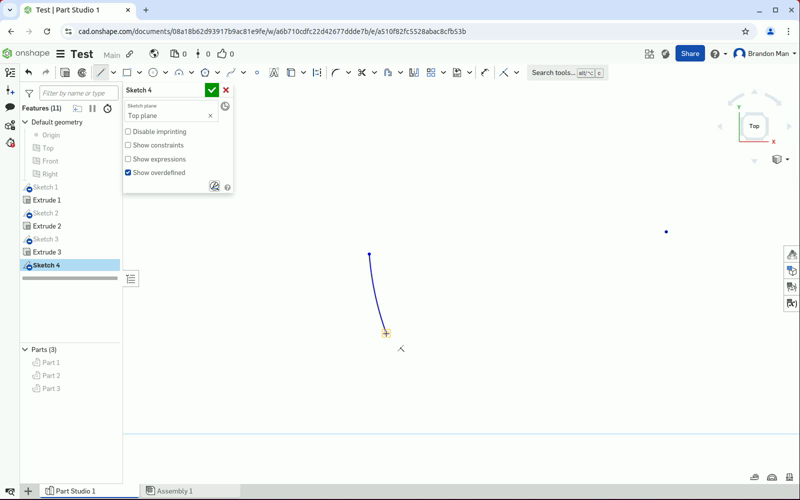
scroll(-6)
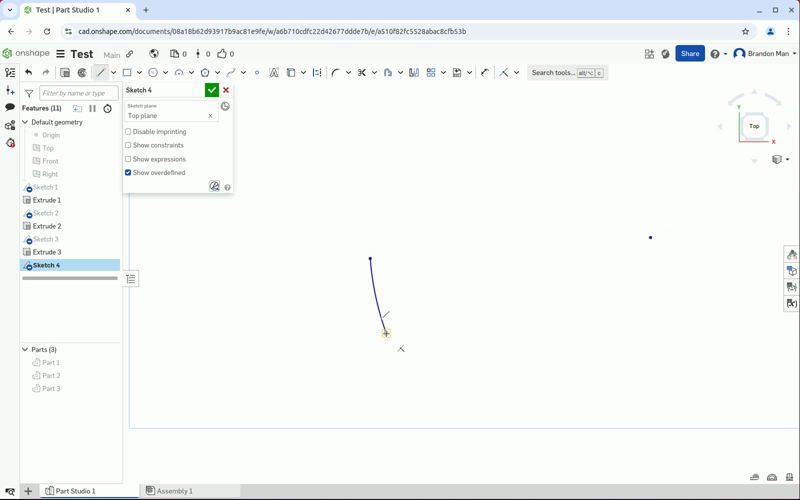
scroll(-6)
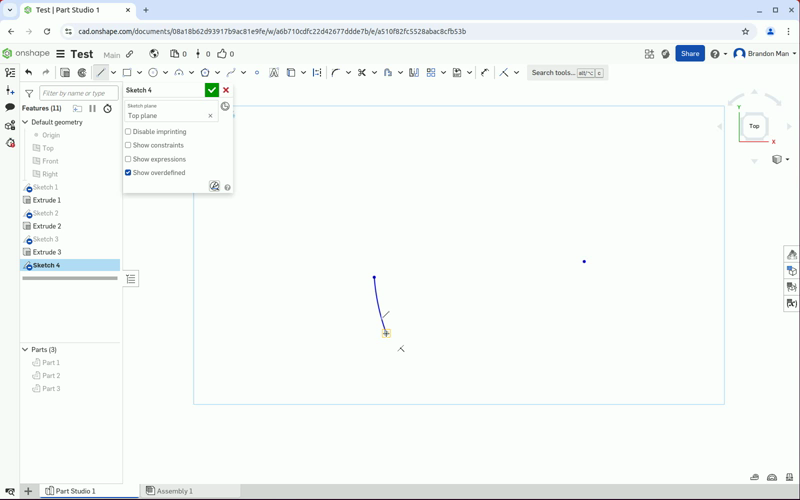
scroll(-6)
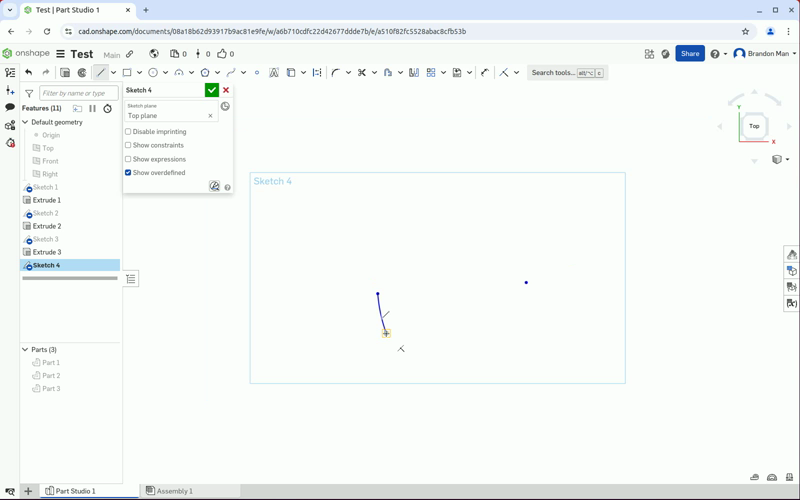
scroll(-6)
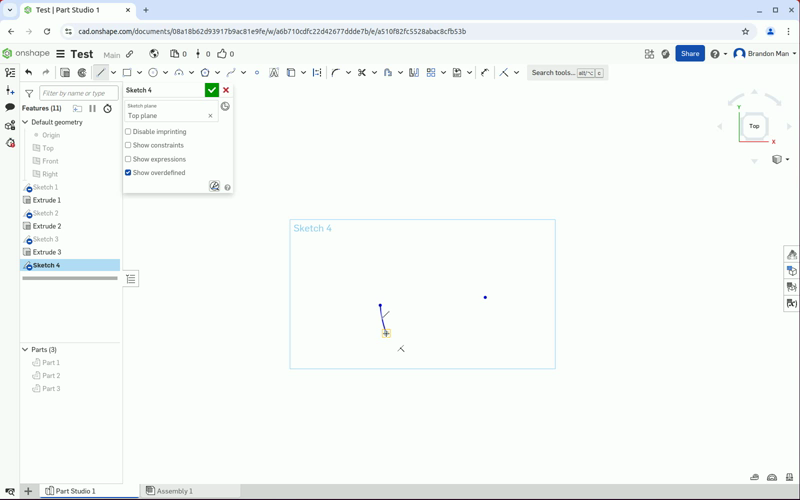
scroll(-6)
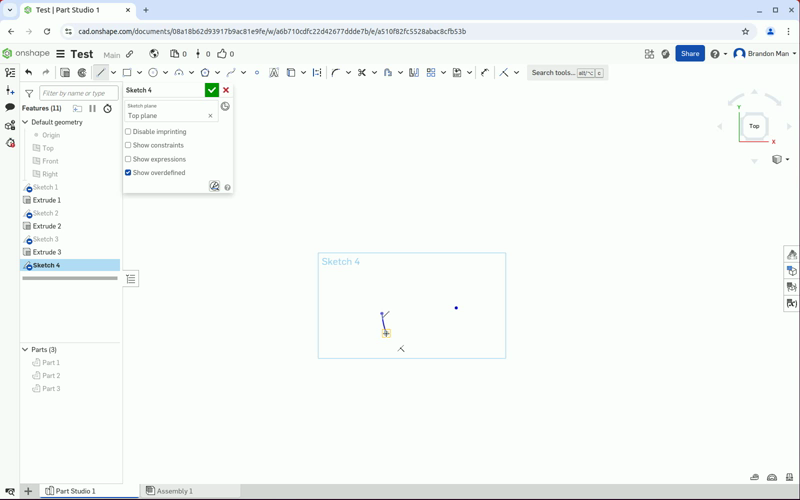
scroll(-6)
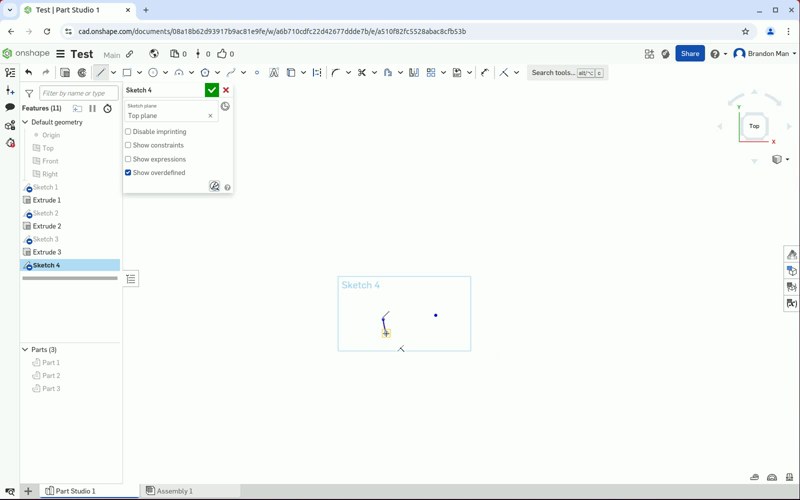
scroll(-6)
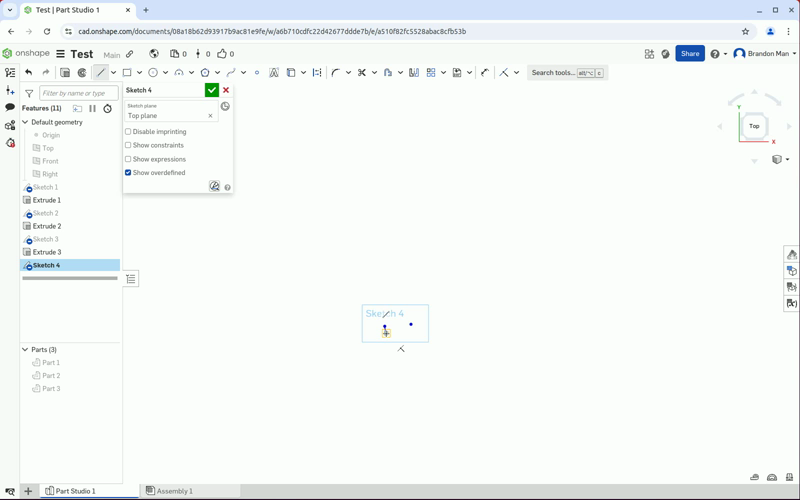
key_down(shift)
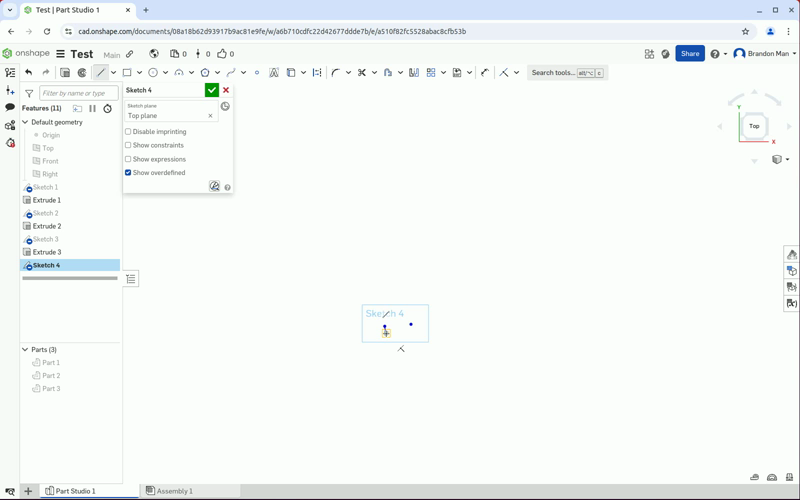
mouse_move(416, 333)
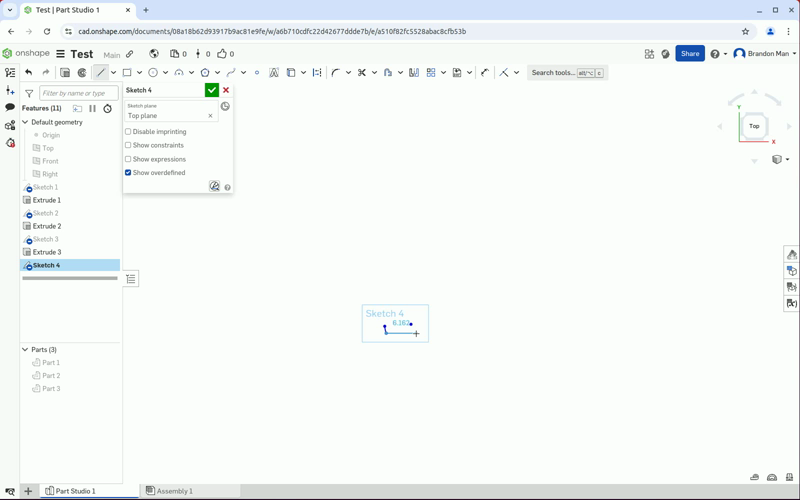
mouse_move(400, 379)
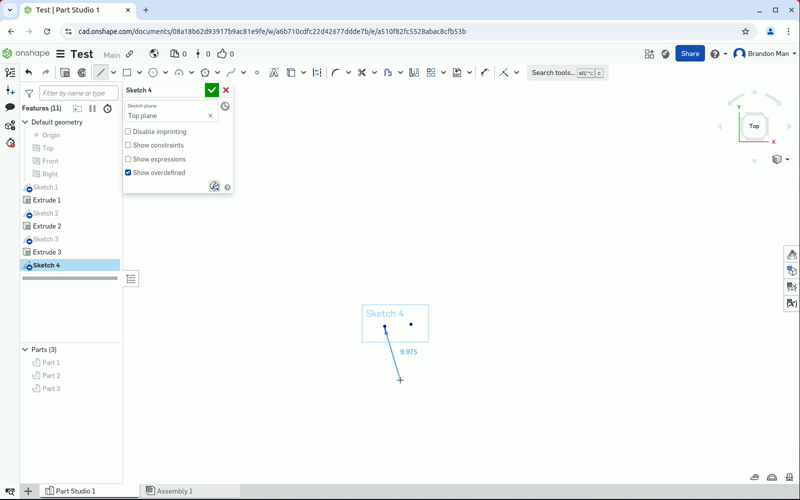
click(400, 379)
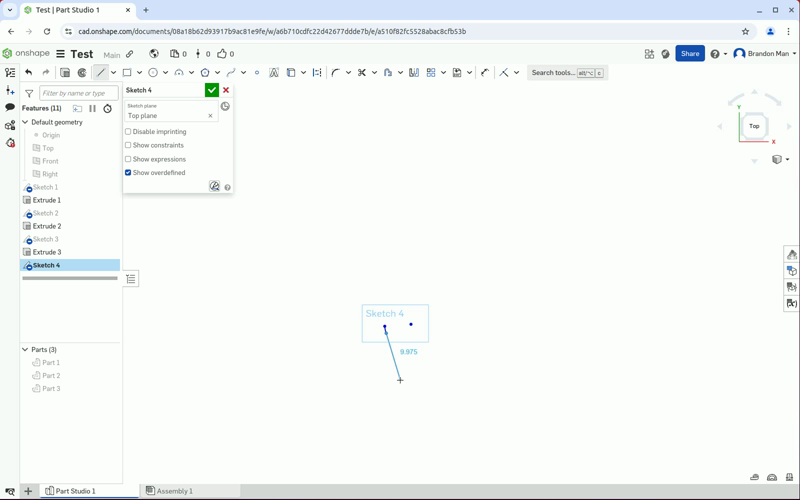
key_up(shift)
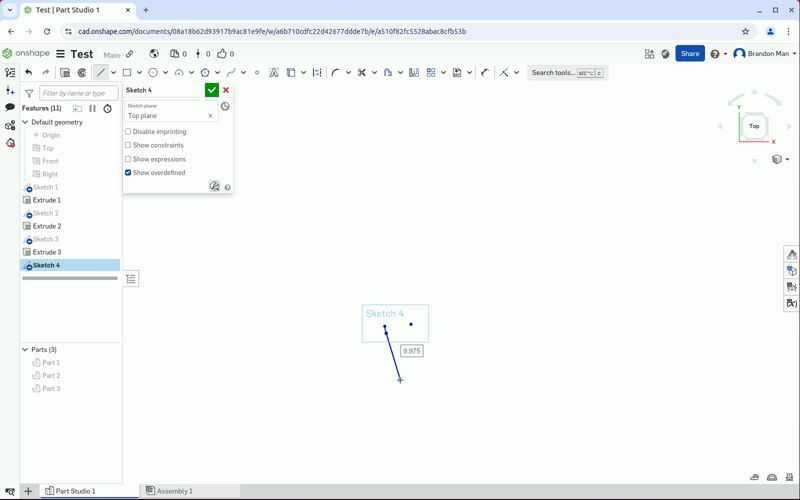
key(esc)
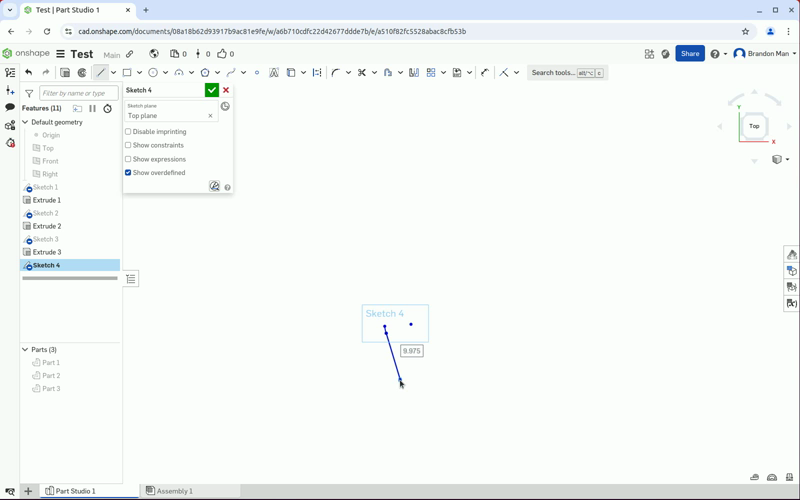
key(a)
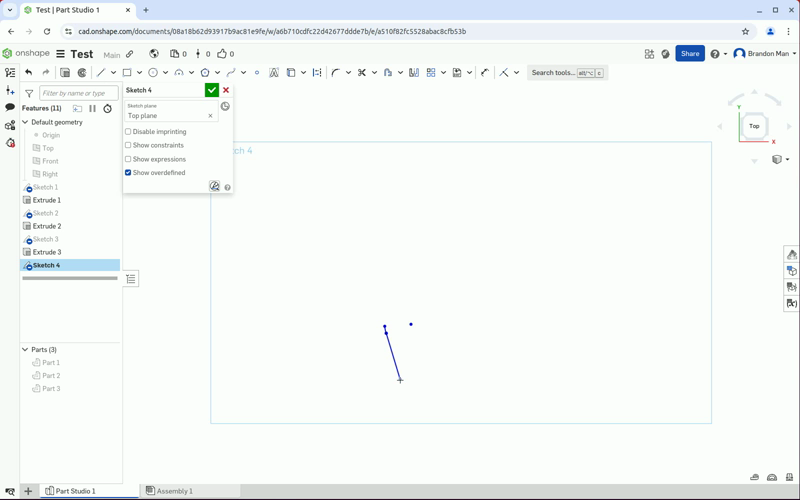
mouse_move(400, 379)
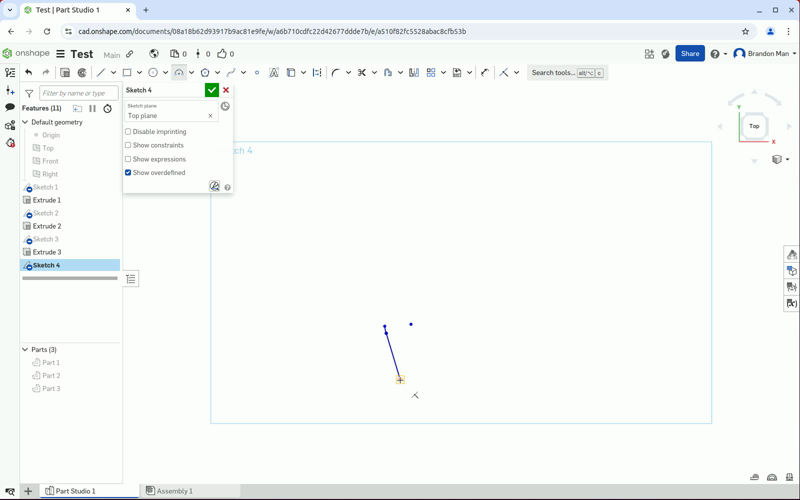
click(400, 379)
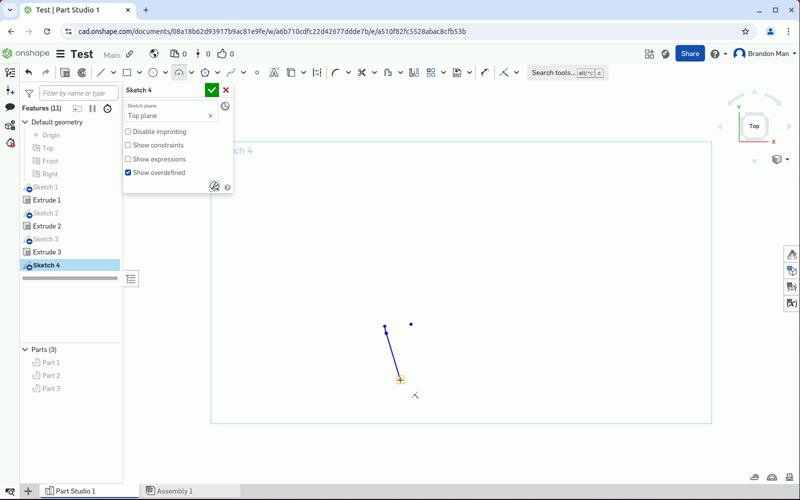
key_down(shift)
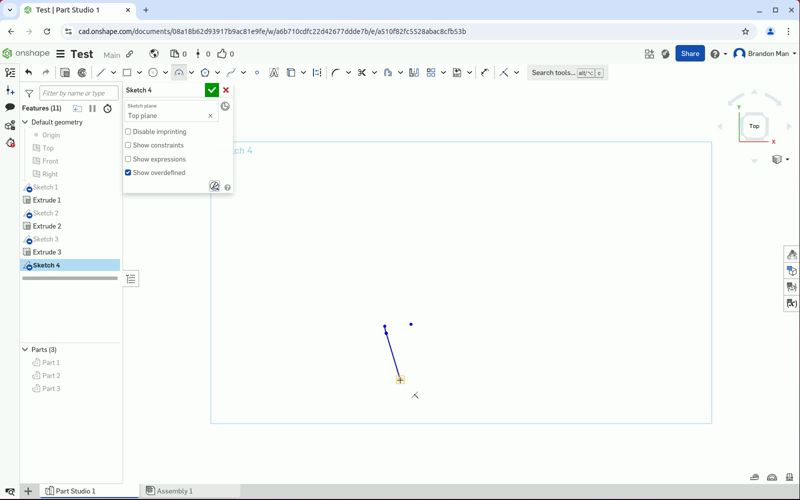
mouse_move(432, 379)
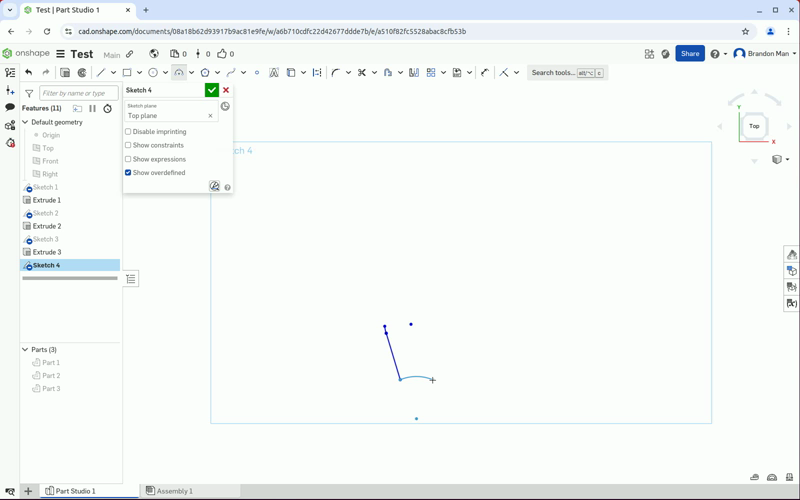
click(432, 379)
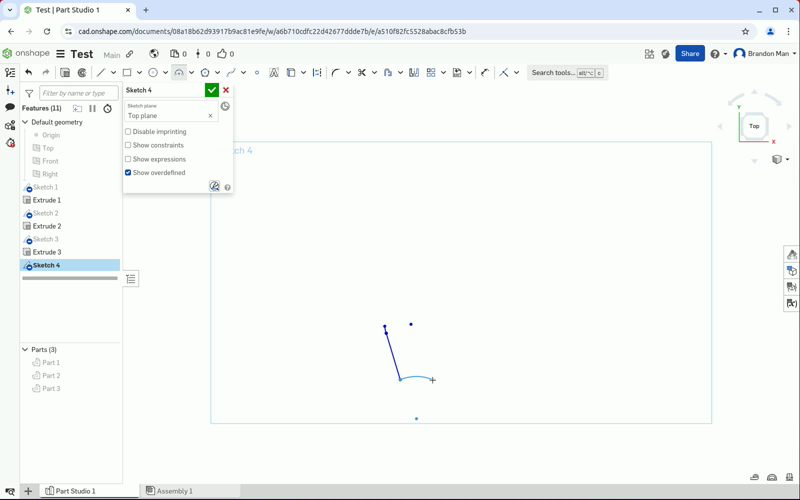
mouse_move(416, 395)
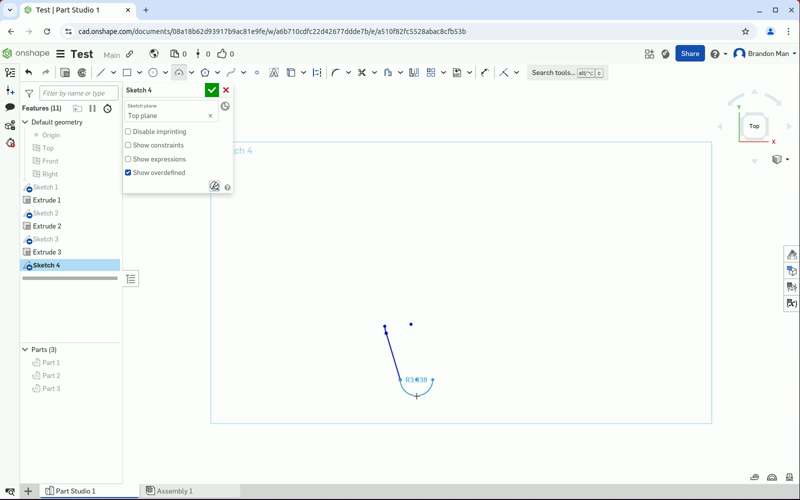
click(416, 395)
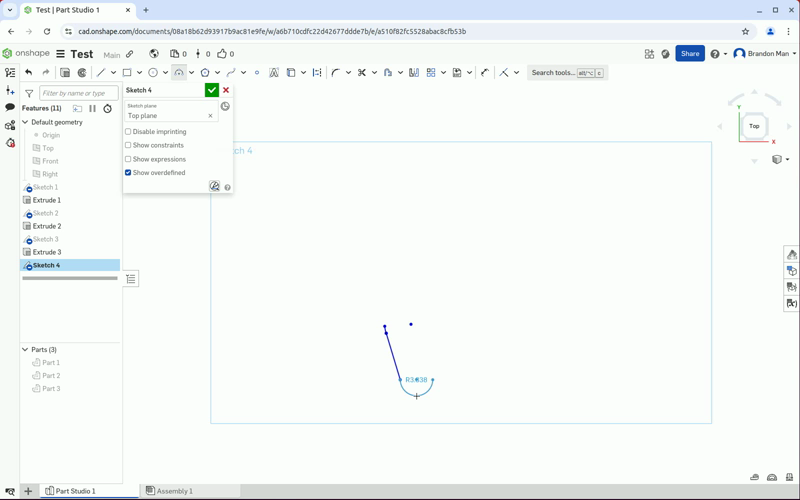
key_up(shift)
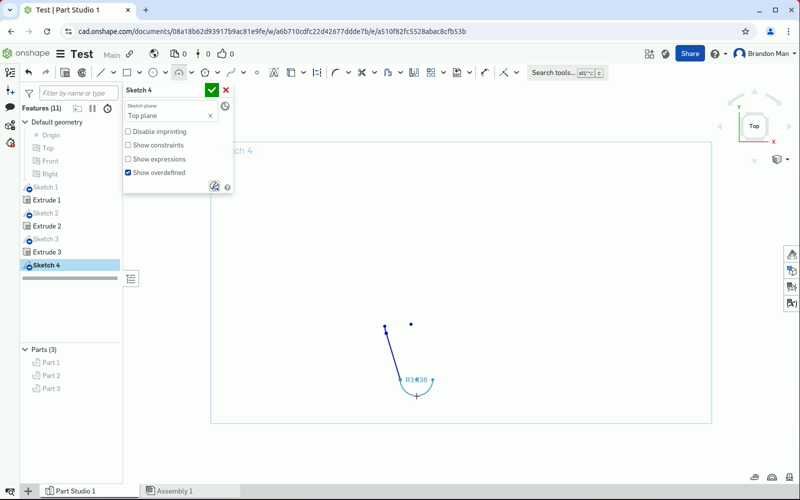
key(esc)
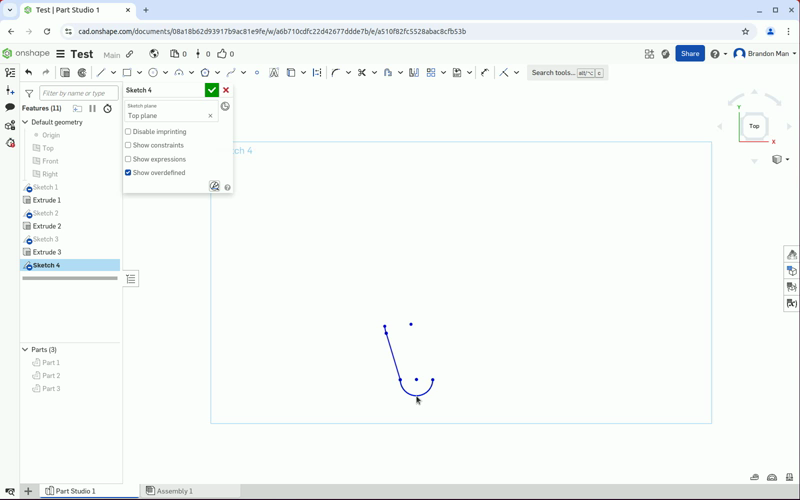
key(l)
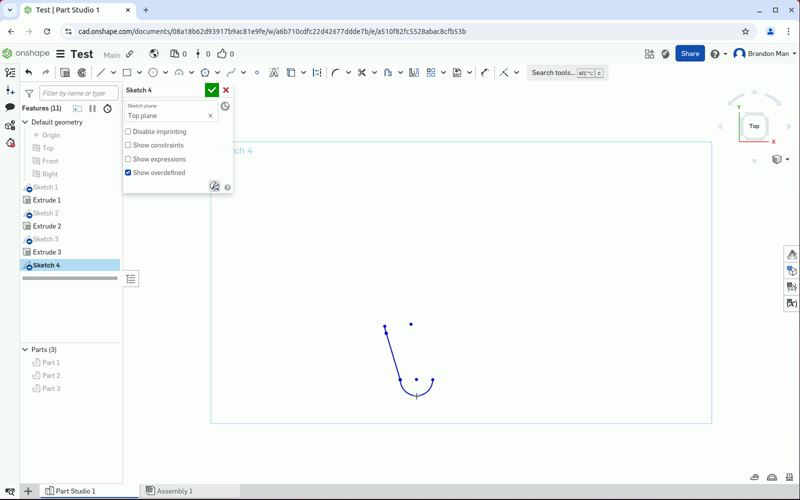
mouse_move(432, 379)
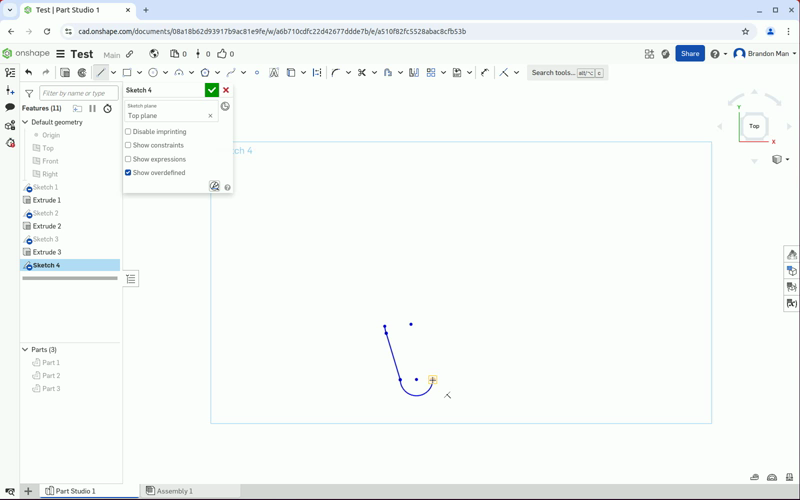
click(432, 379)
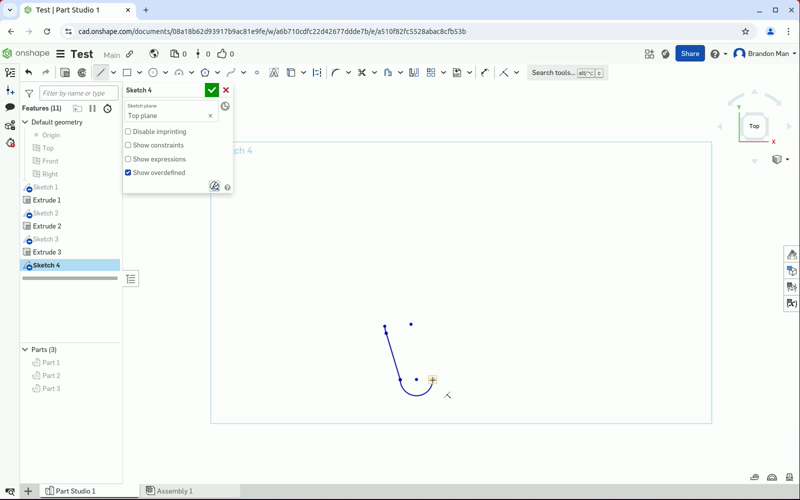
key_down(shift)
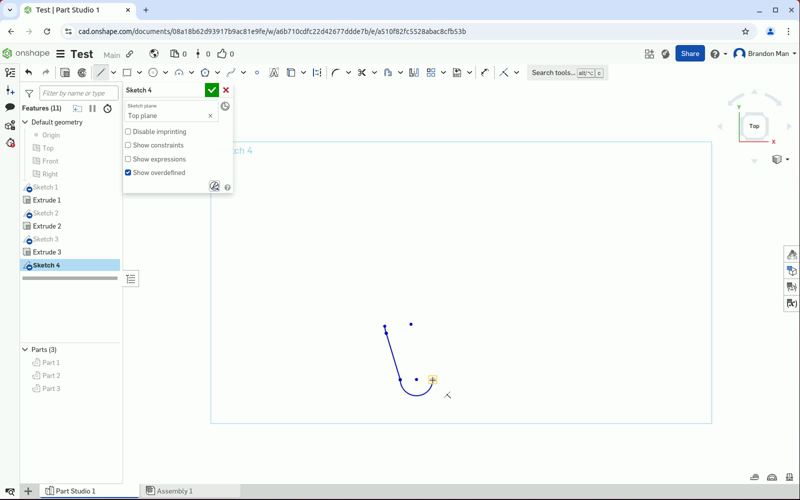
mouse_move(462, 379)
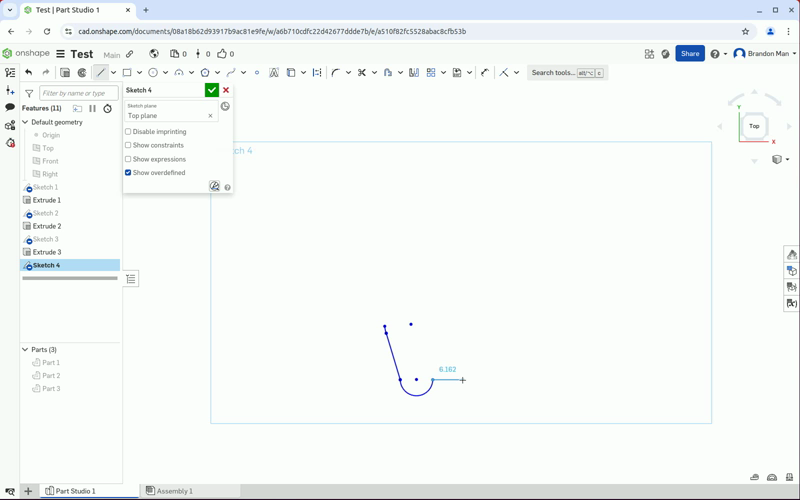
mouse_move(432, 360)
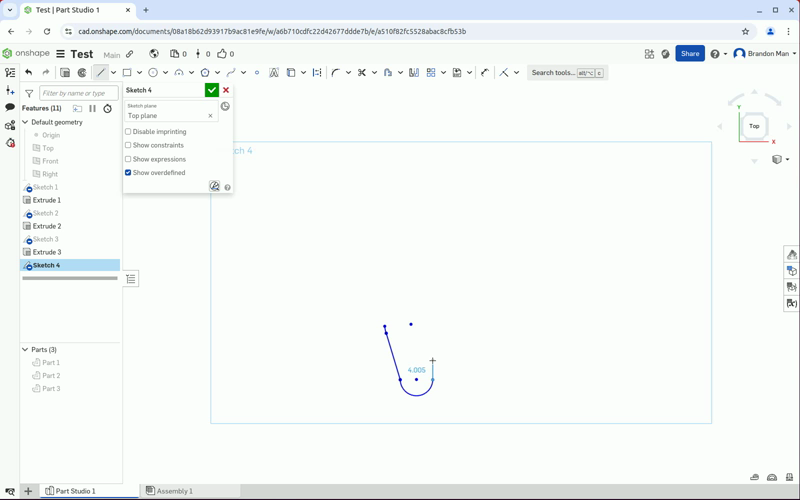
click(432, 360)
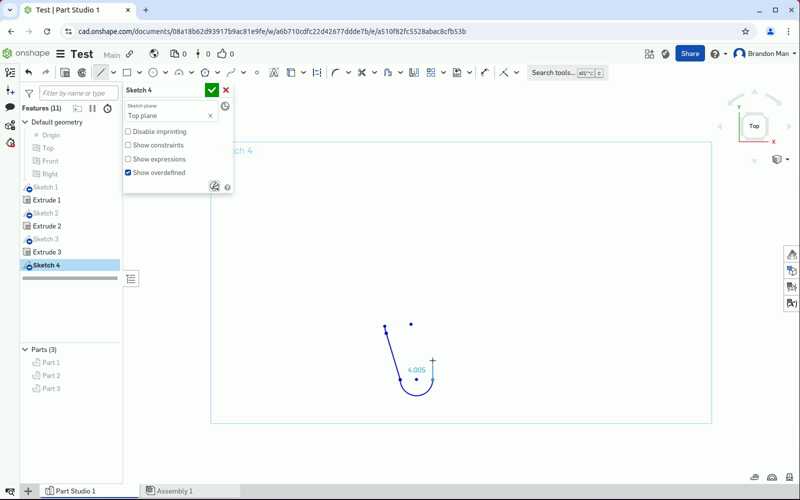
key_up(shift)
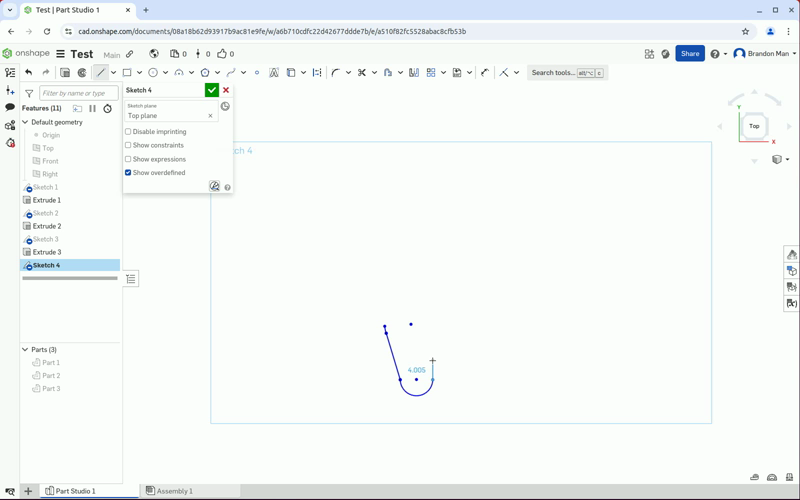
key(esc)
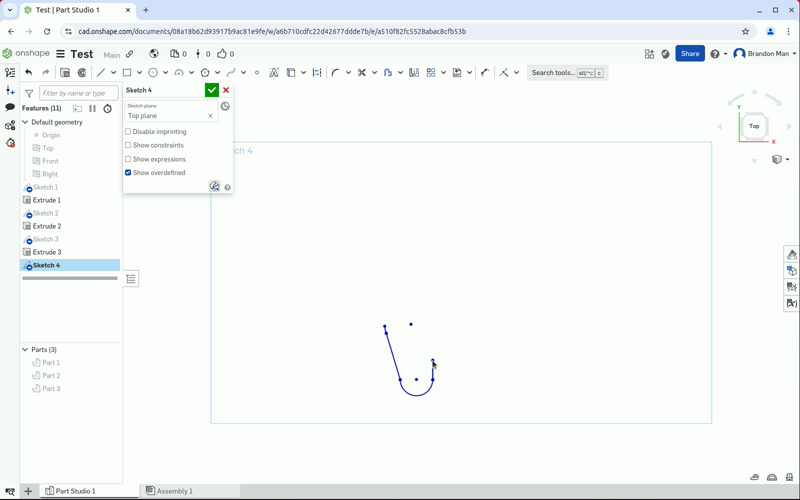
key(a)
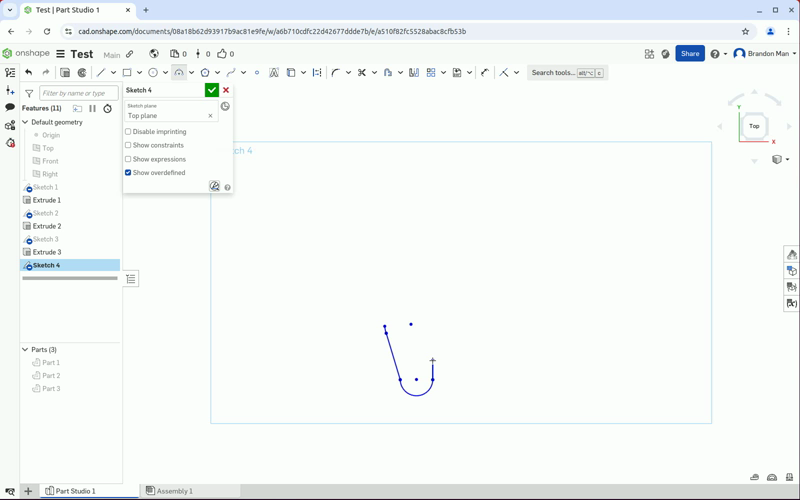
mouse_move(432, 360)
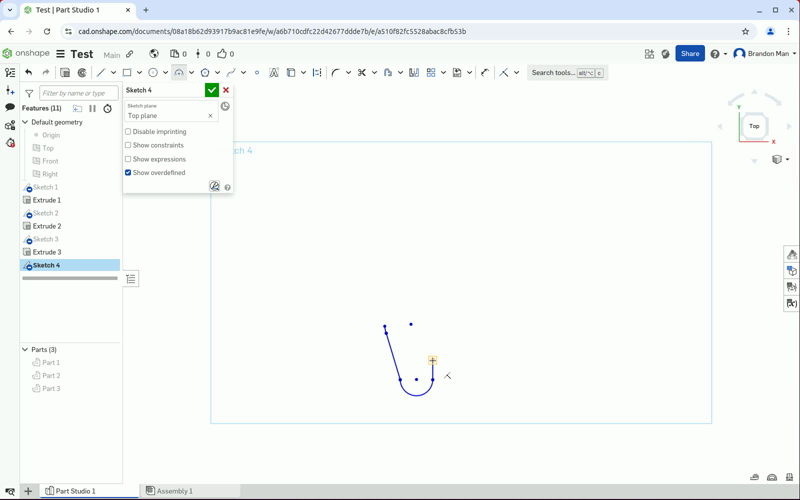
click(432, 360)
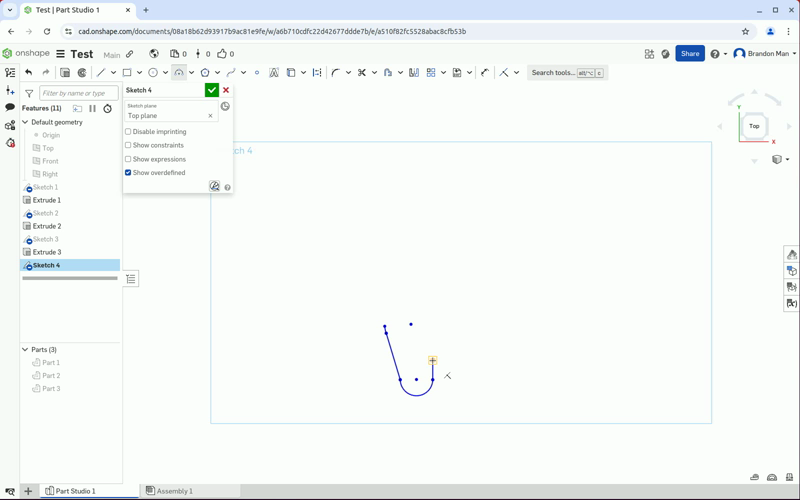
key_down(shift)
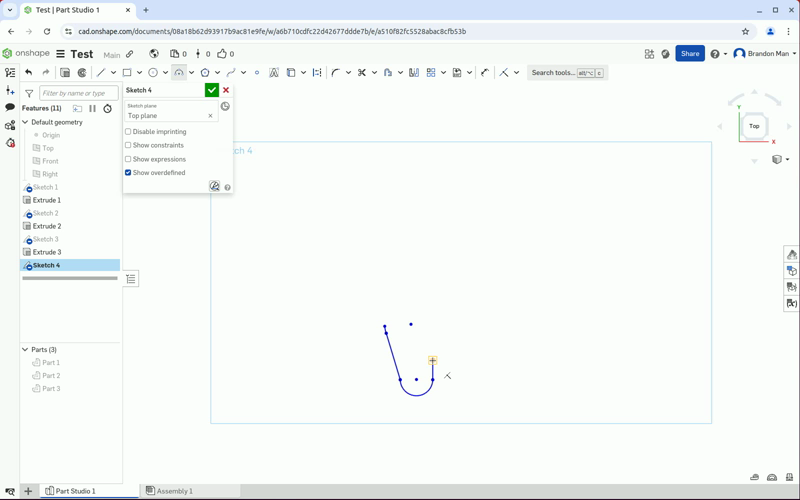
mouse_move(445, 347)
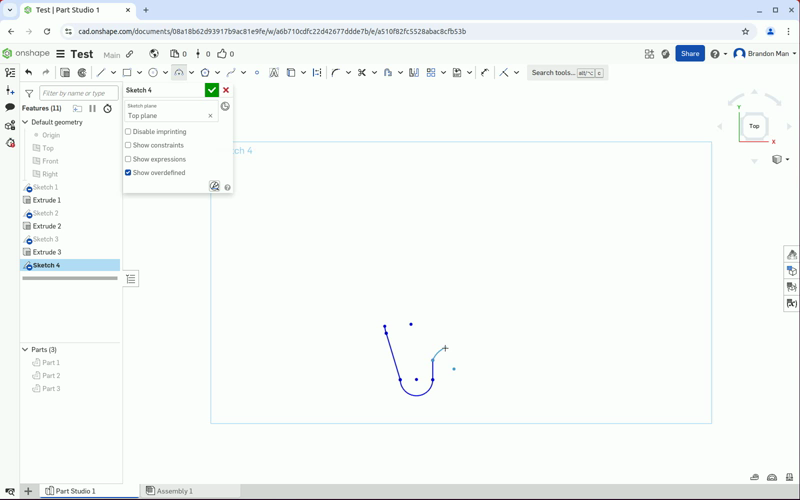
click(445, 347)
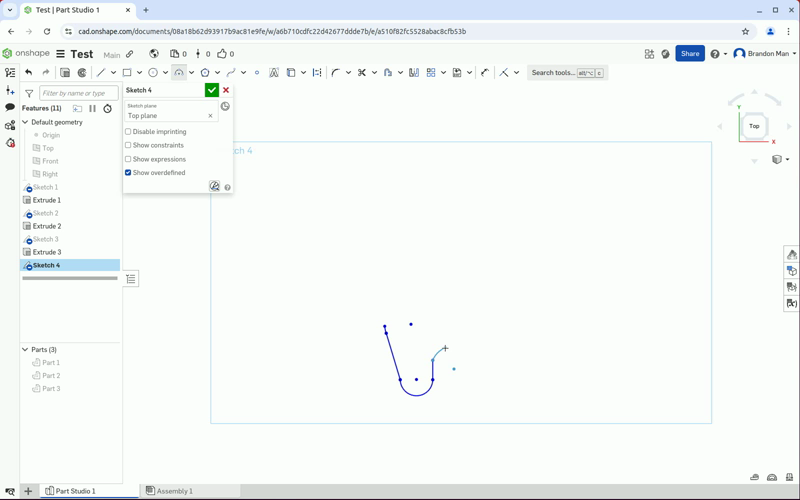
mouse_move(436, 351)
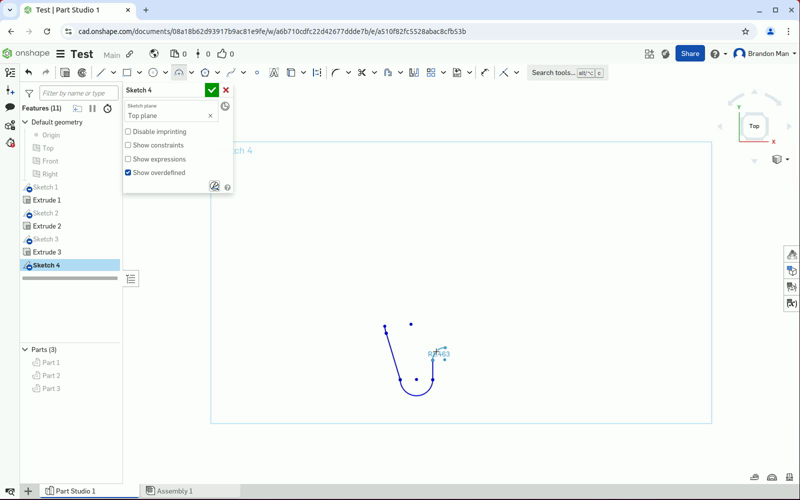
click(436, 351)
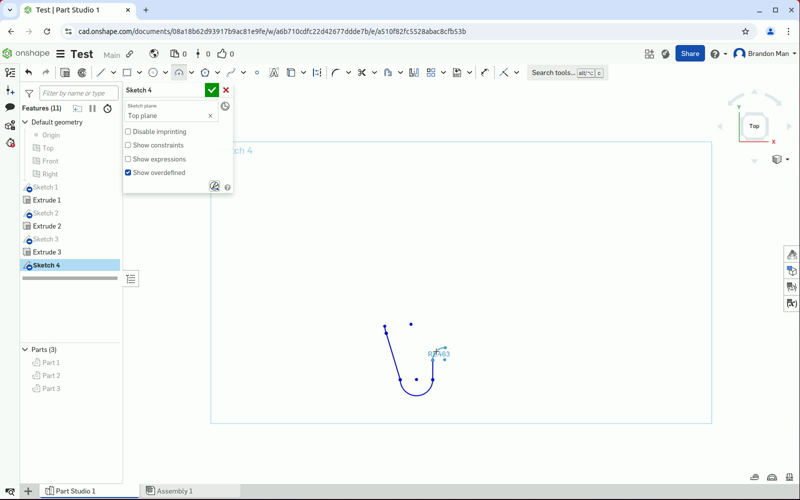
key_up(shift)
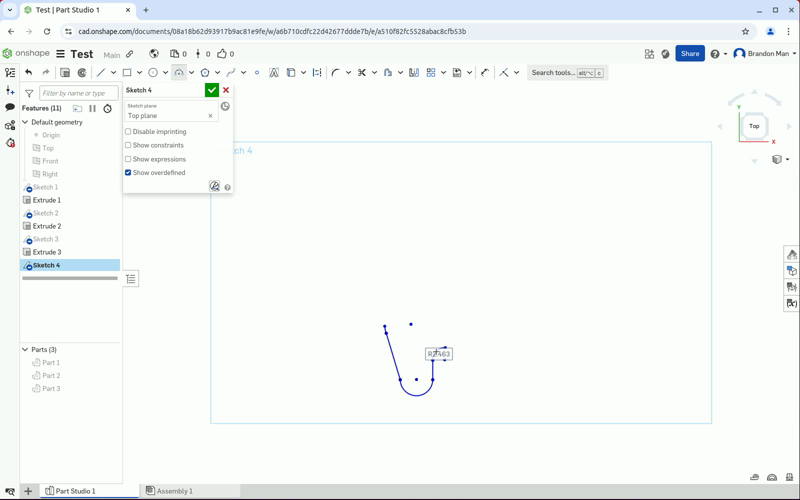
key(esc)
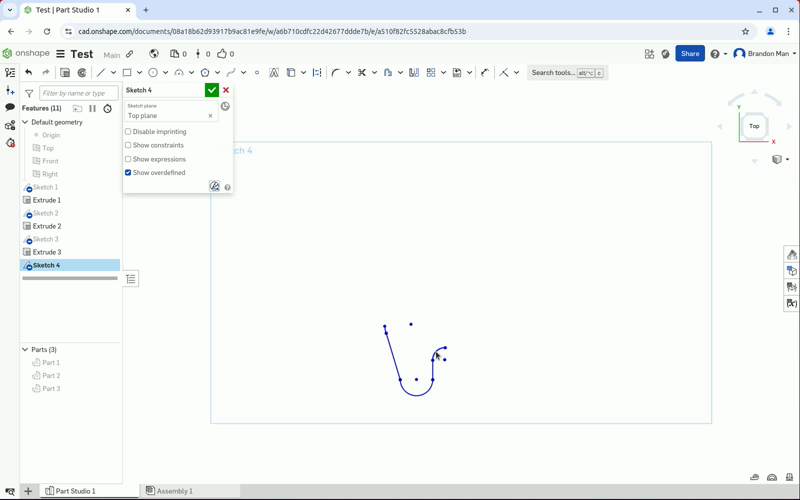
key(l)
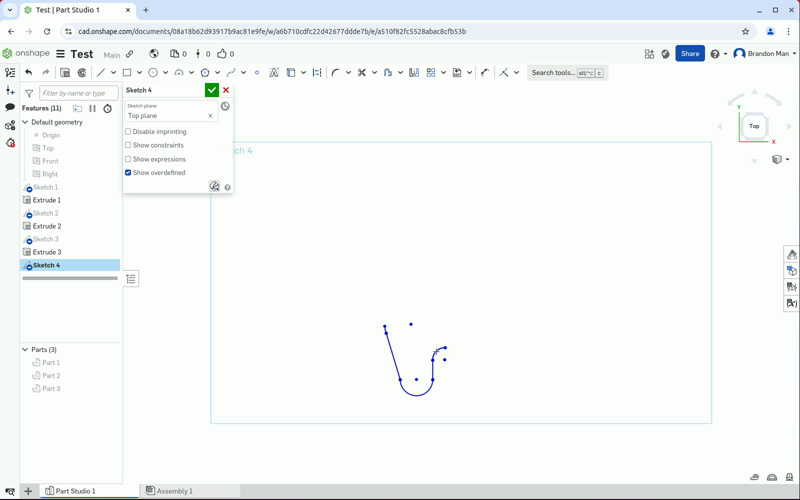
mouse_move(445, 347)
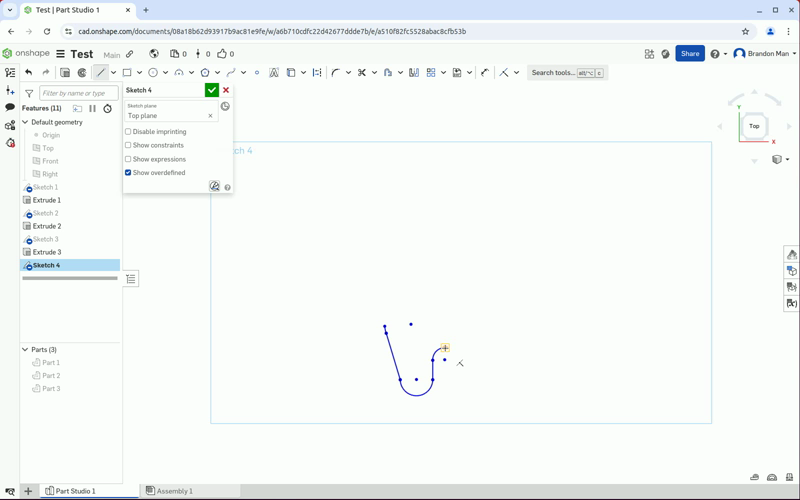
click(445, 347)
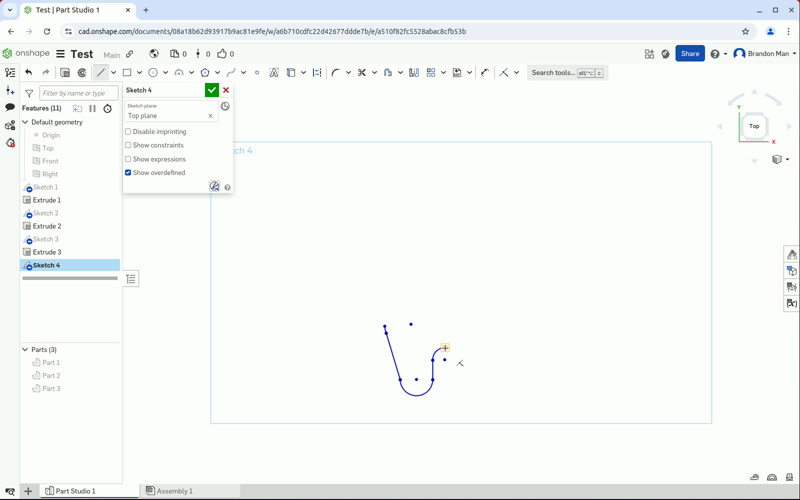
key_down(shift)
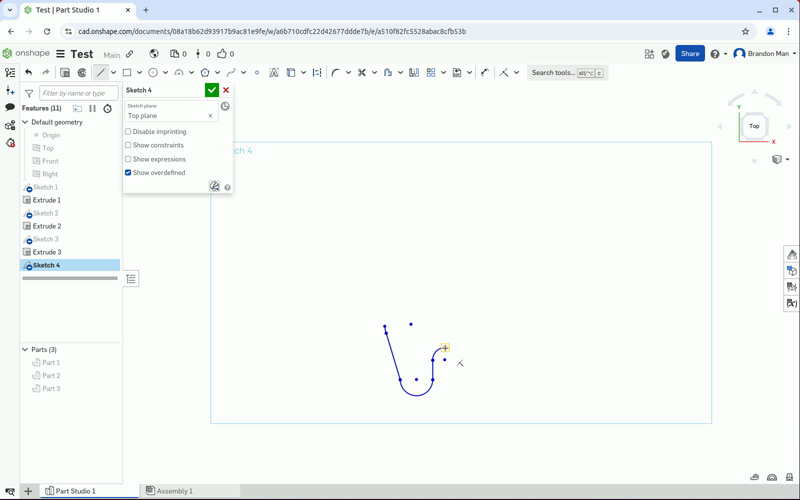
mouse_move(475, 347)
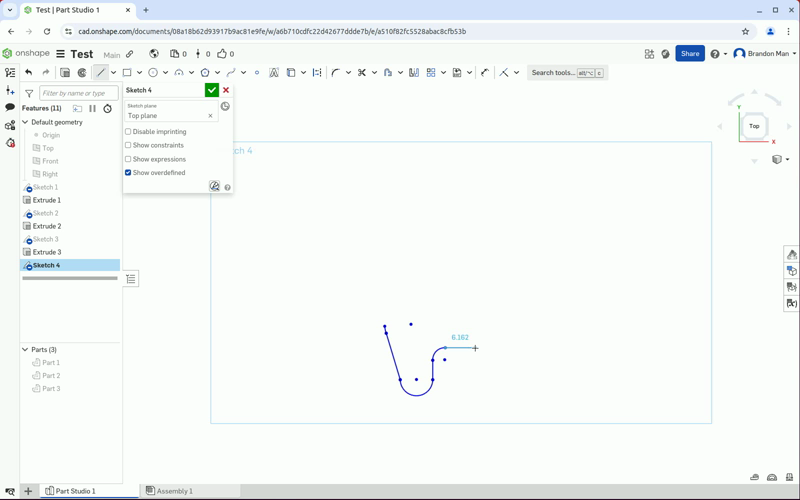
mouse_move(493, 347)
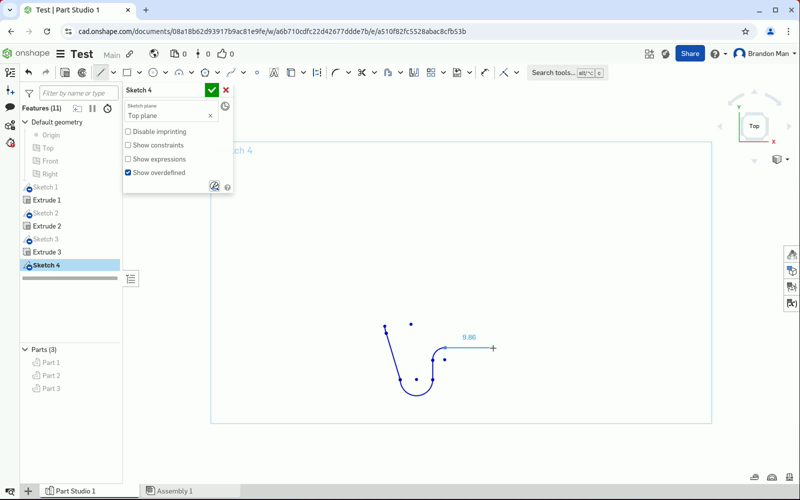
click(493, 347)
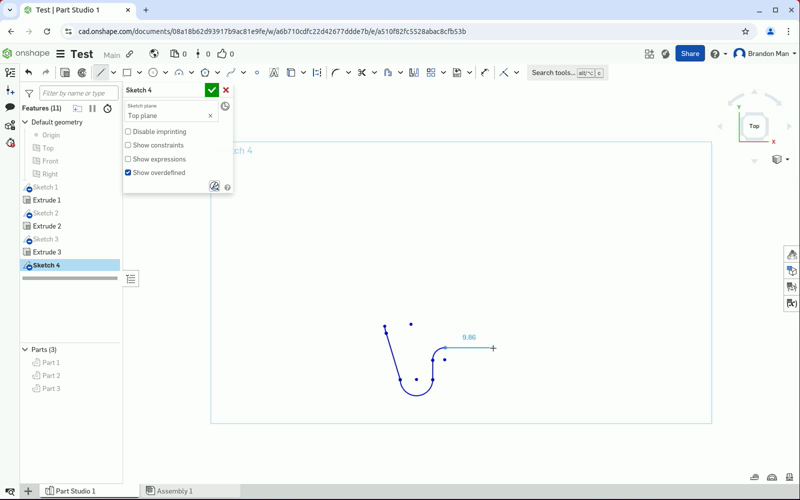
key_up(shift)
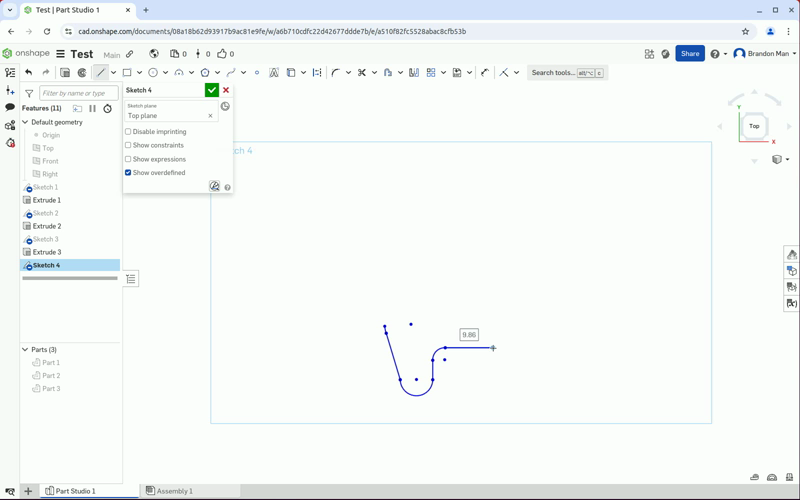
key(esc)
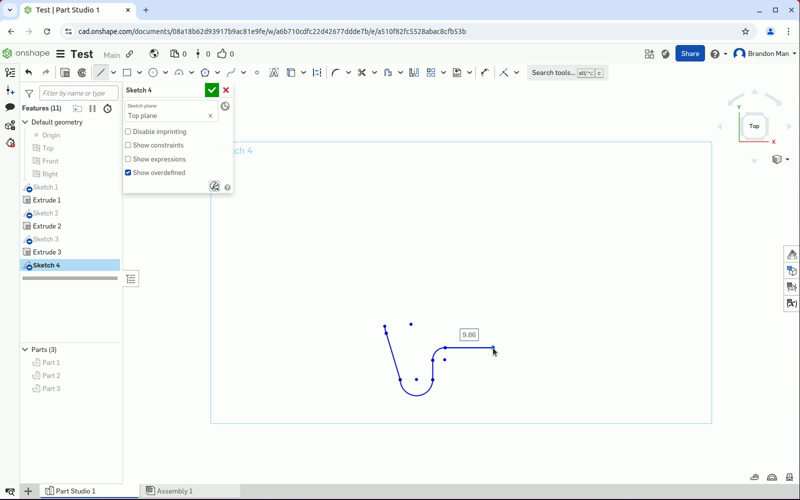
key(a)
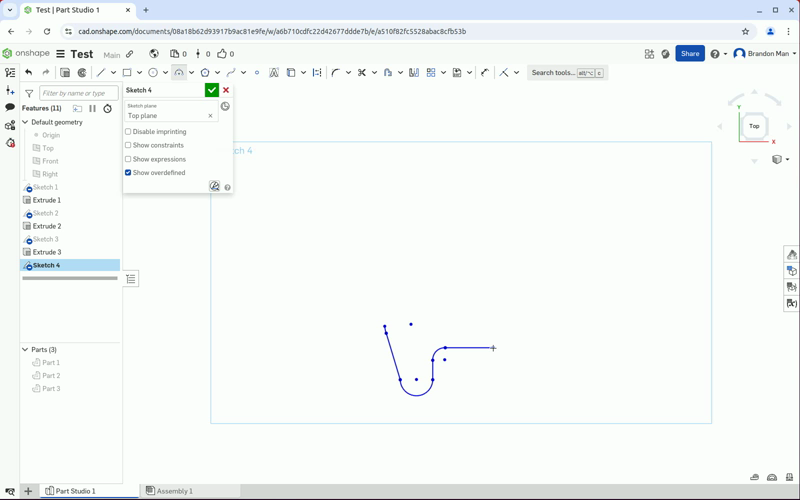
mouse_move(493, 347)
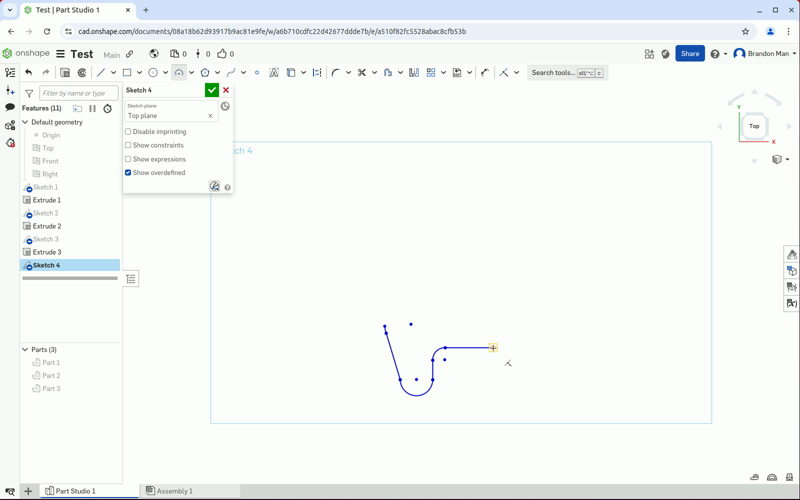
click(493, 347)
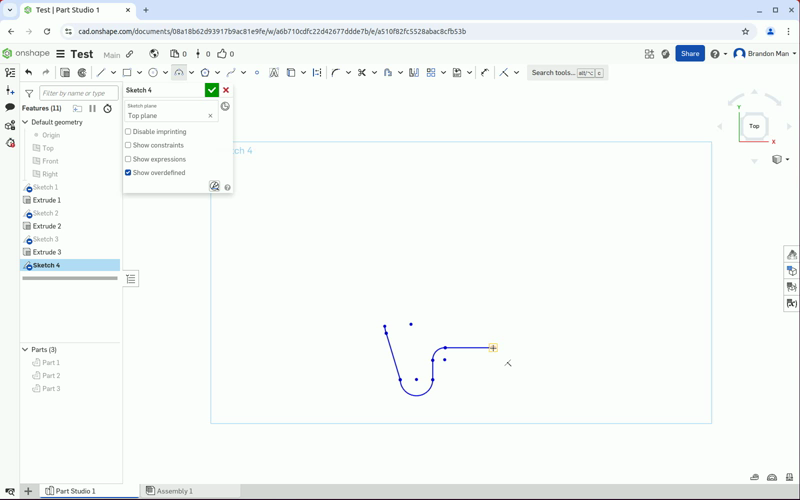
key_down(shift)
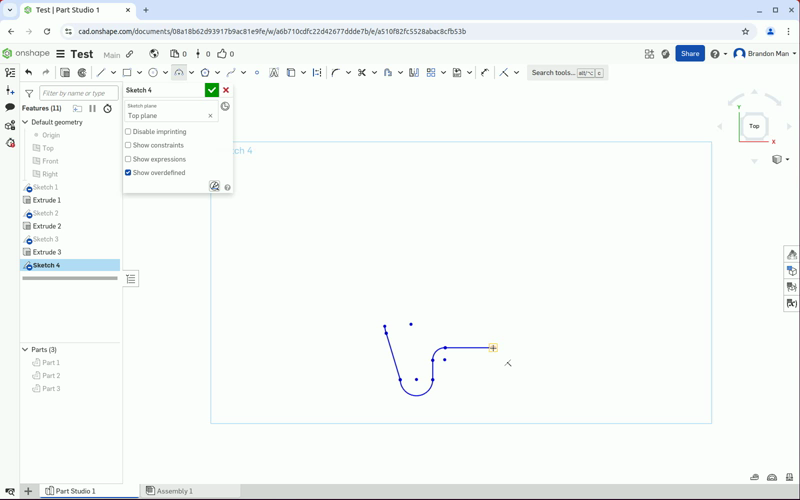
mouse_move(505, 360)
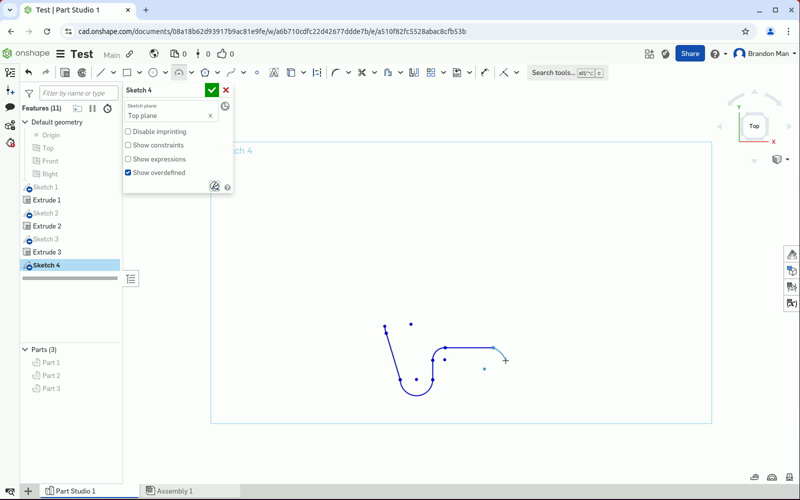
click(505, 360)
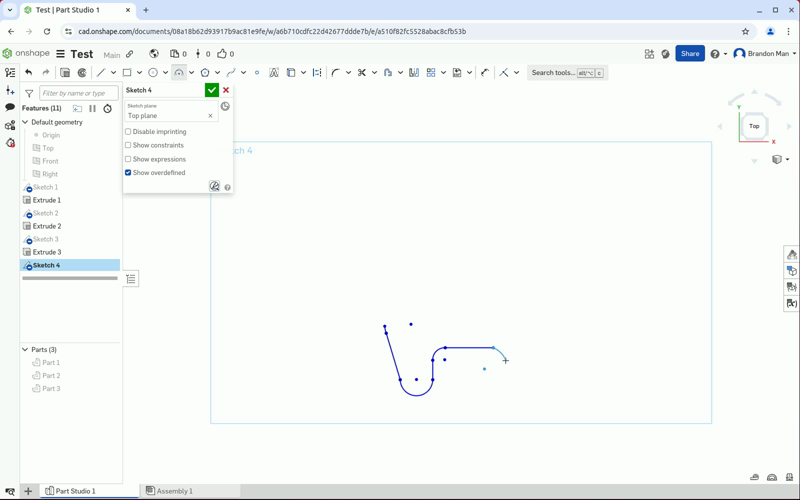
mouse_move(502, 351)
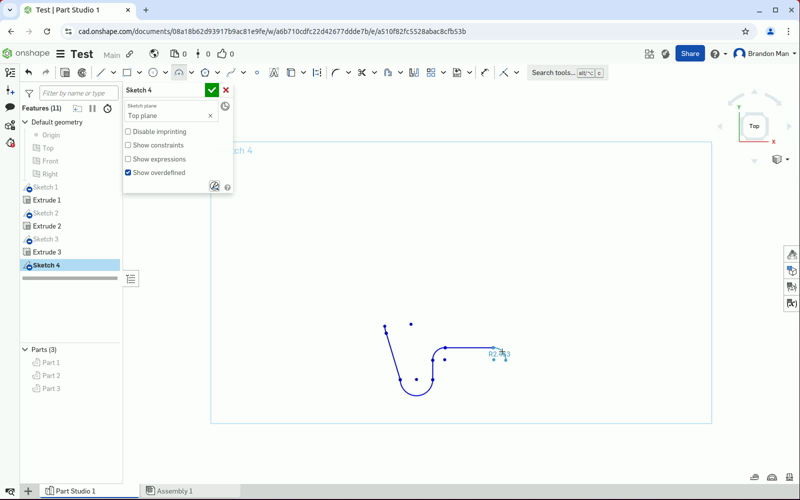
click(502, 351)
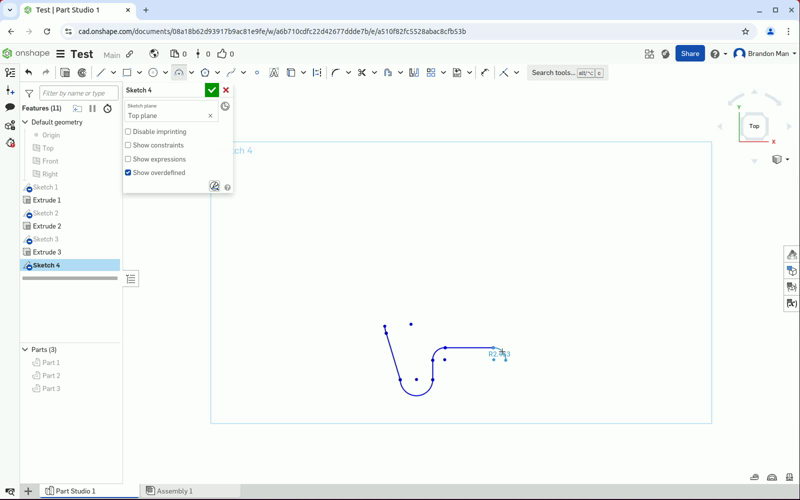
key_up(shift)
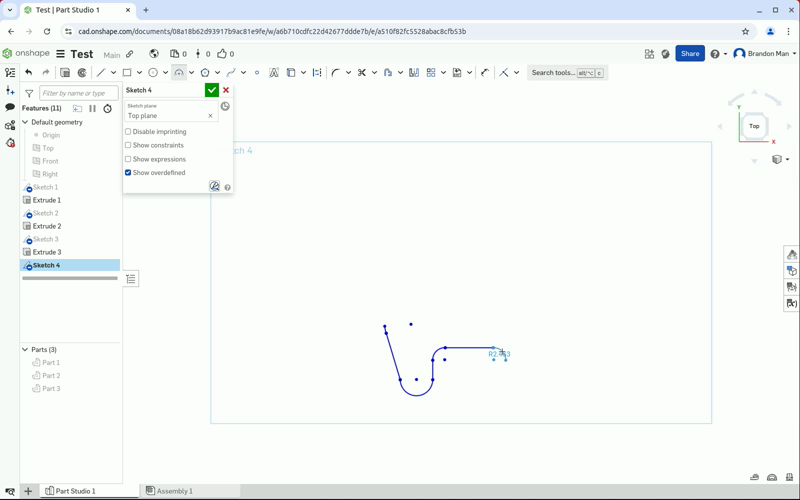
key(esc)
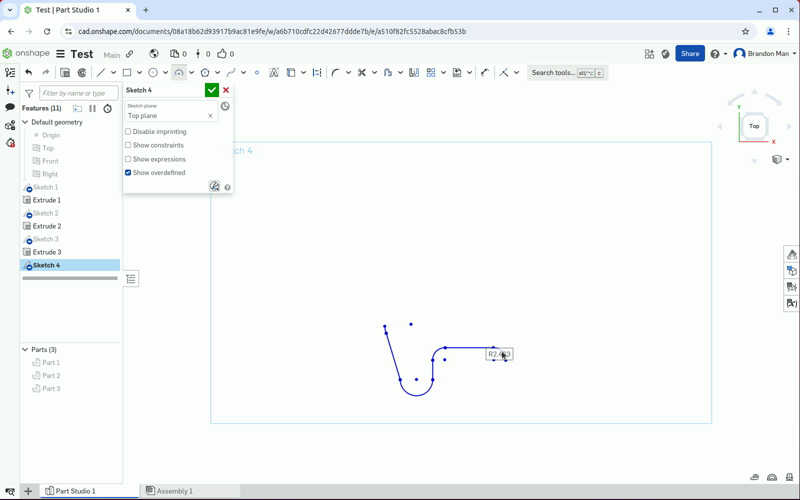
key(l)
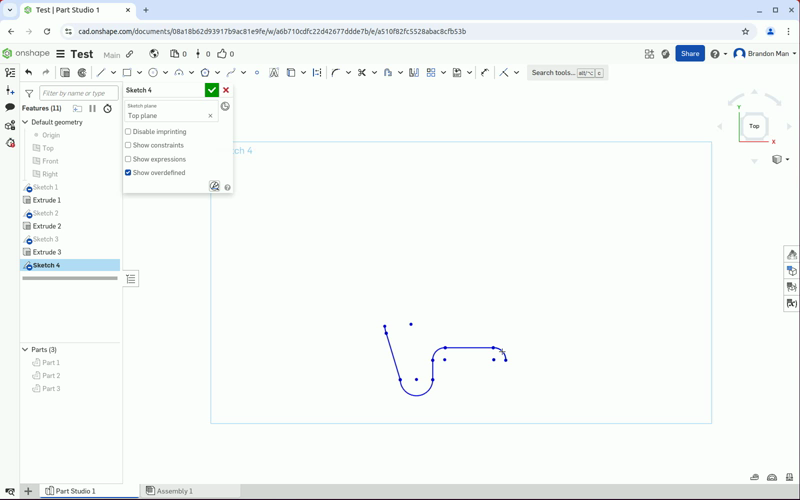
mouse_move(505, 360)
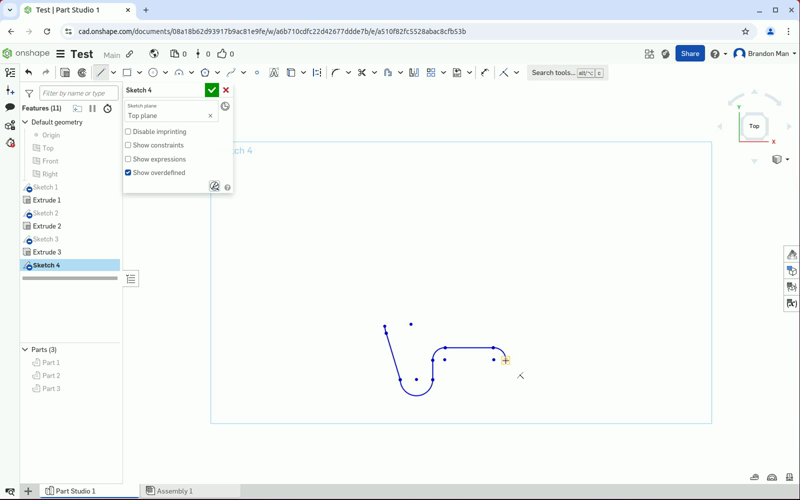
click(505, 360)
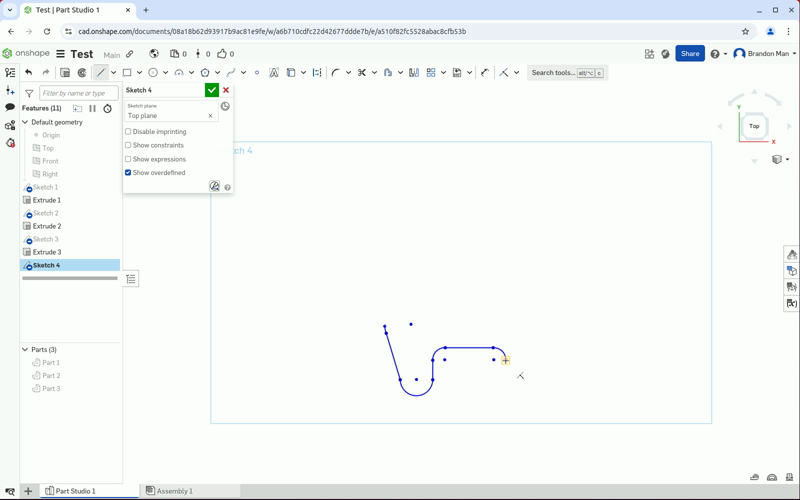
key_down(shift)
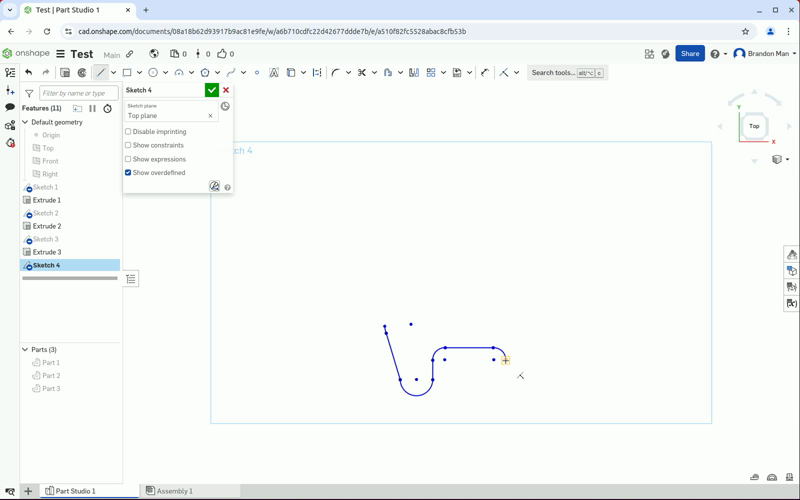
mouse_move(535, 360)
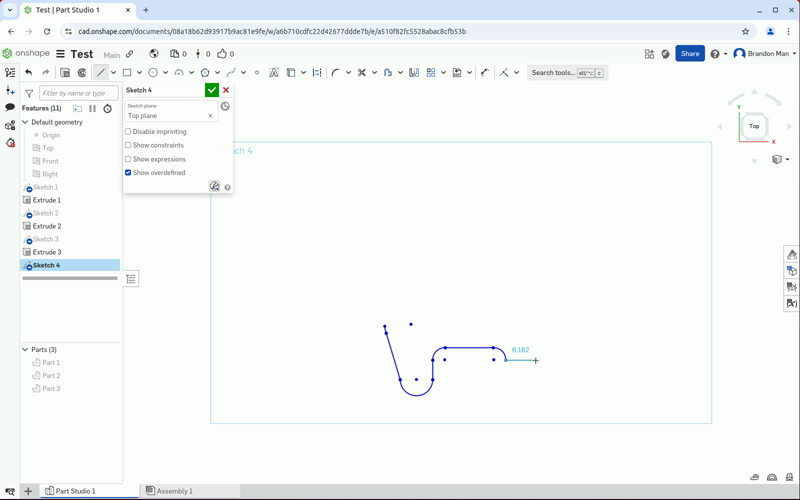
mouse_move(505, 379)
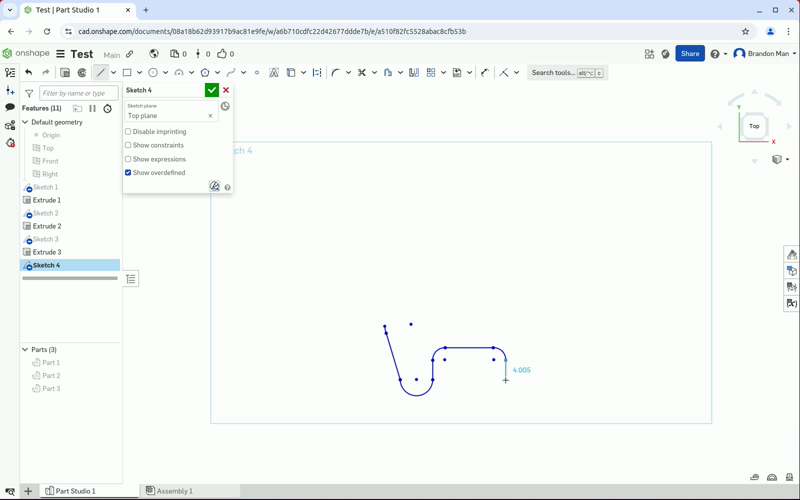
click(505, 379)
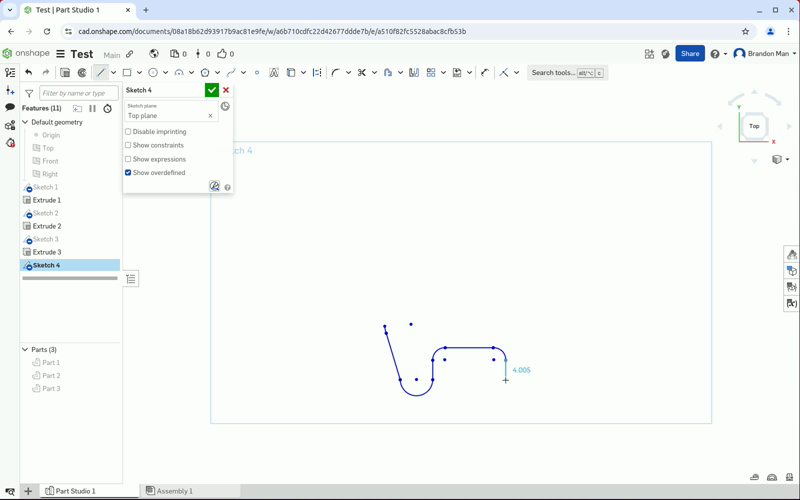
key_up(shift)
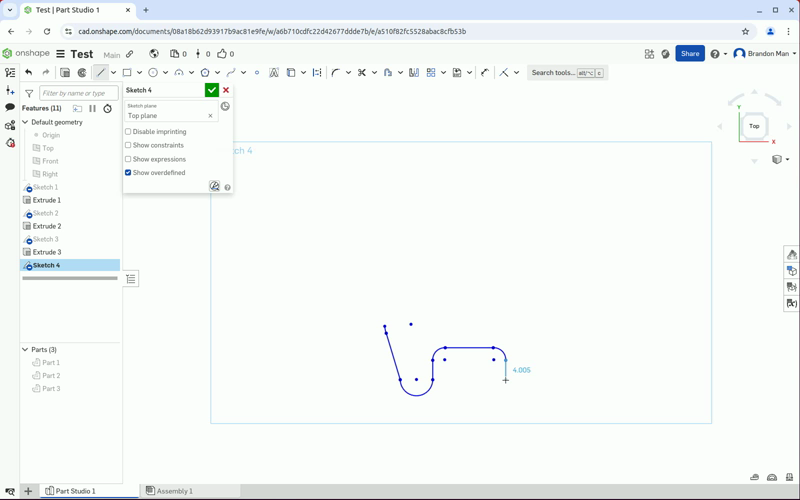
key(esc)
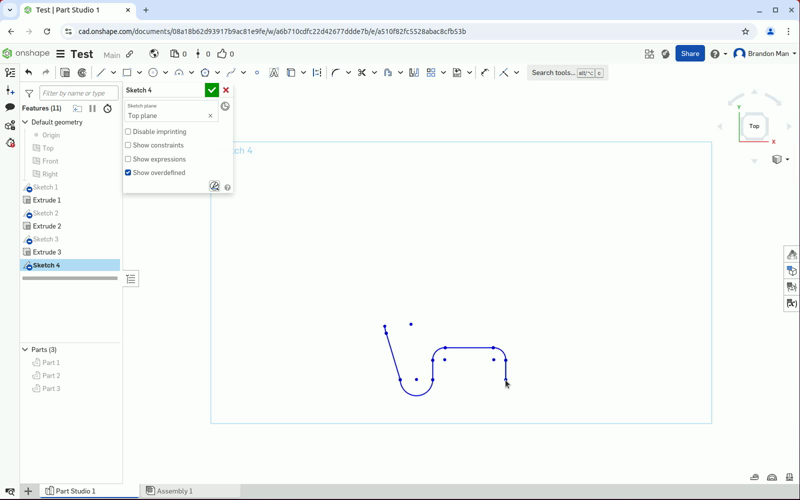
key(a)
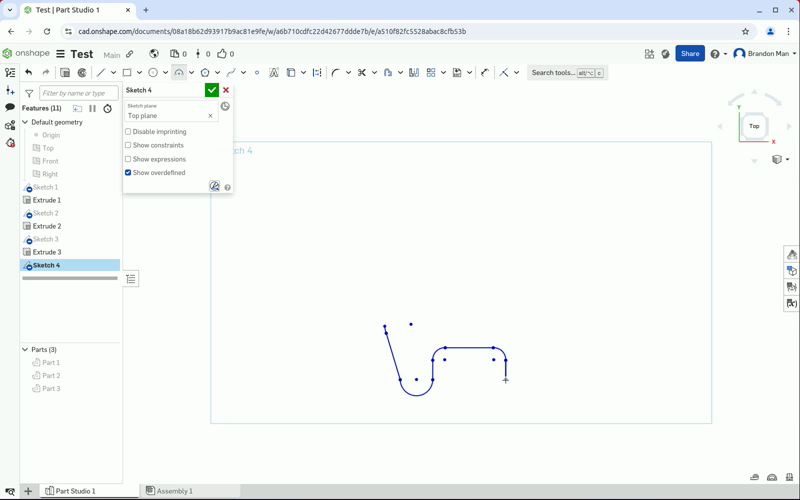
mouse_move(505, 379)
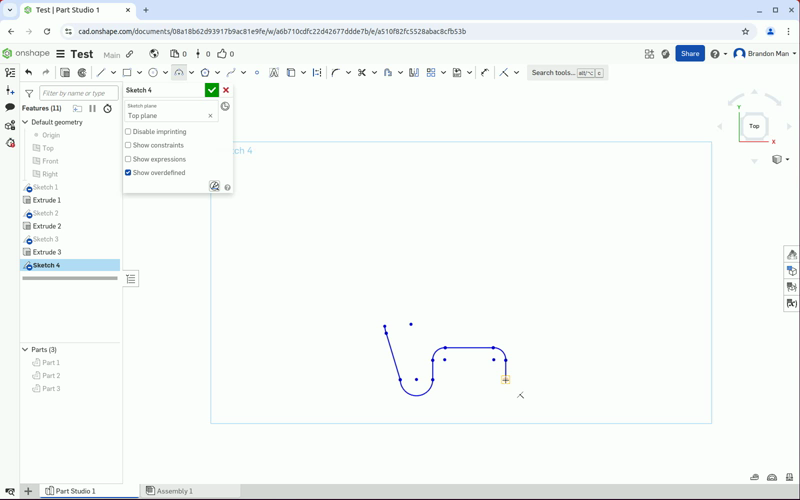
click(505, 379)
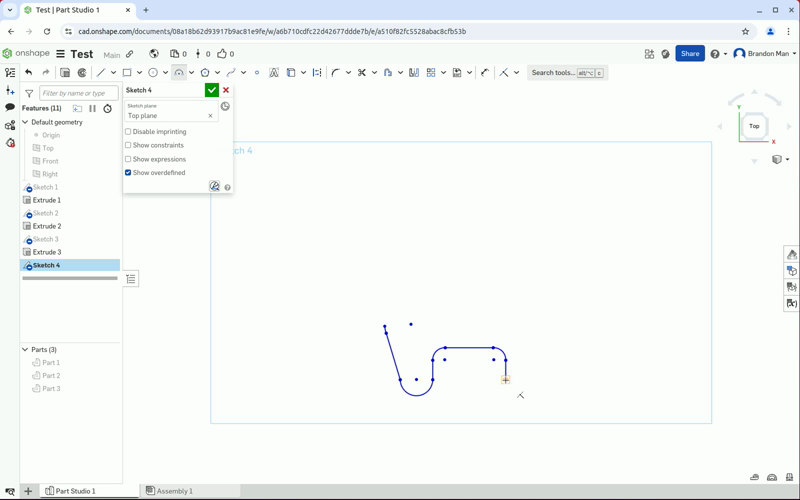
key_down(shift)
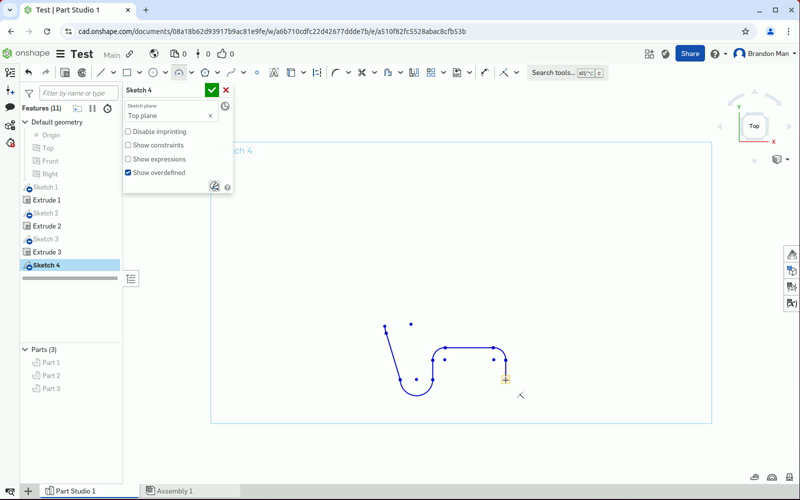
mouse_move(537, 379)
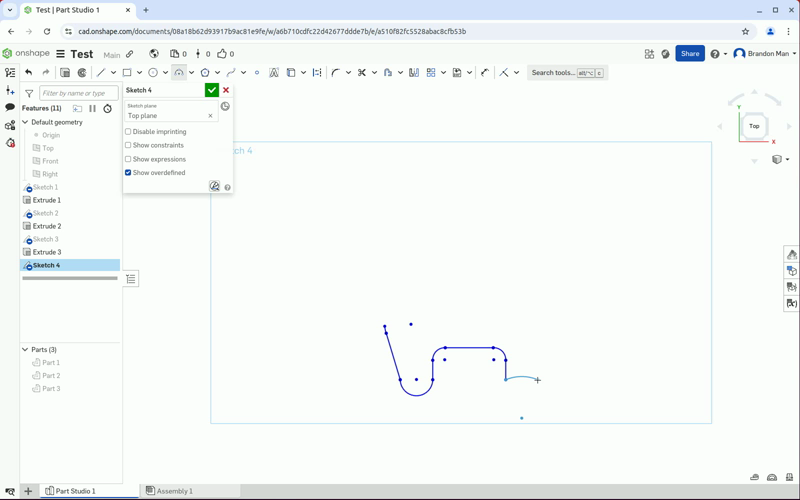
click(537, 379)
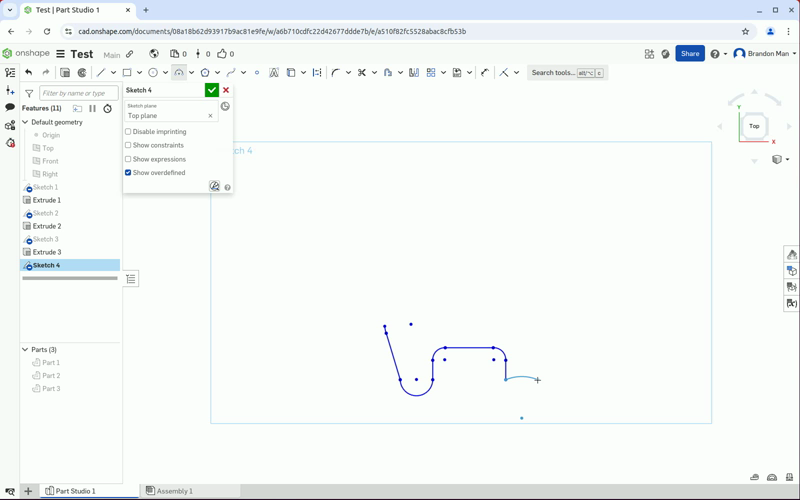
mouse_move(521, 395)
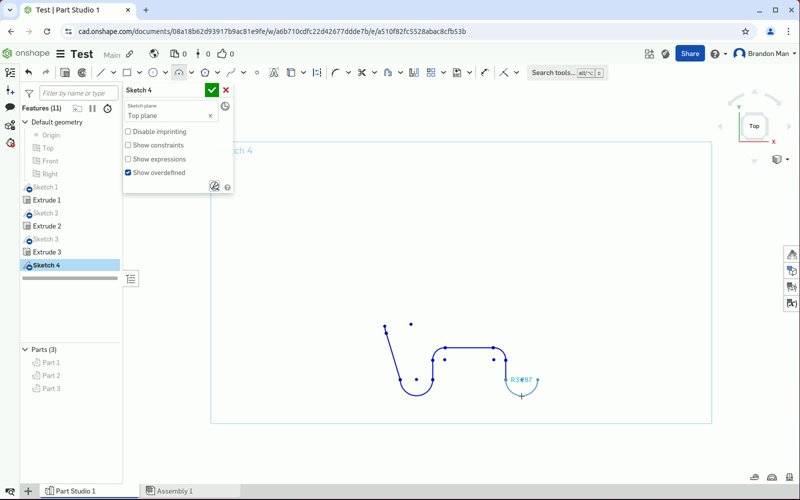
click(521, 395)
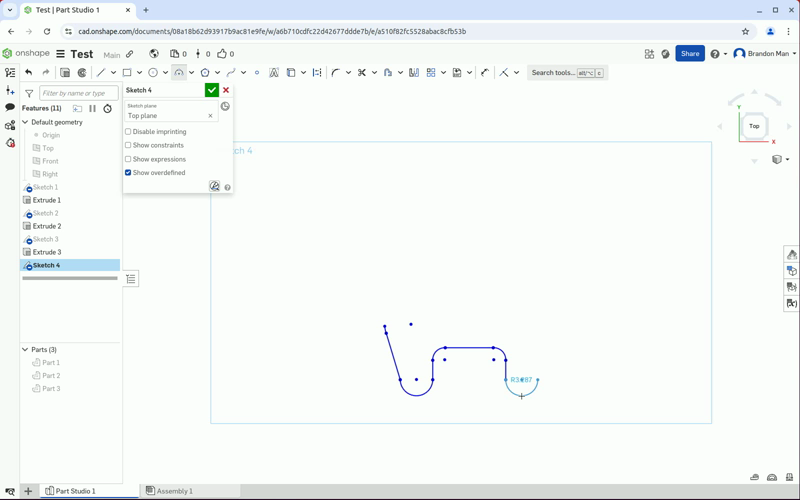
key_up(shift)
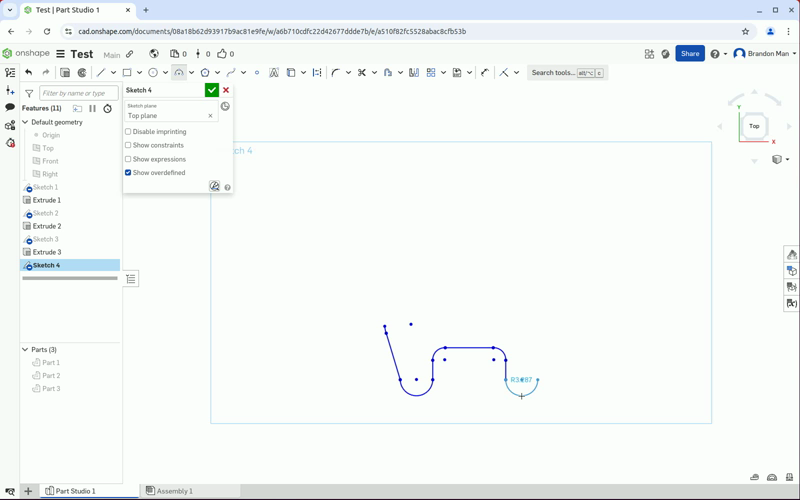
key(esc)
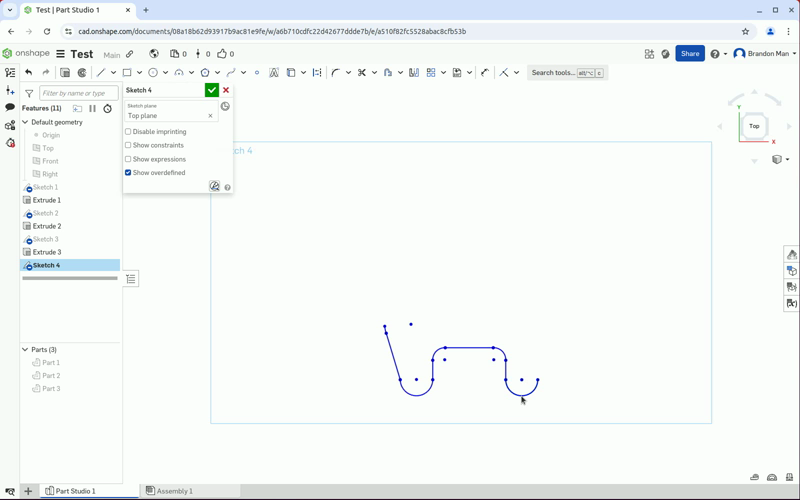
key(l)
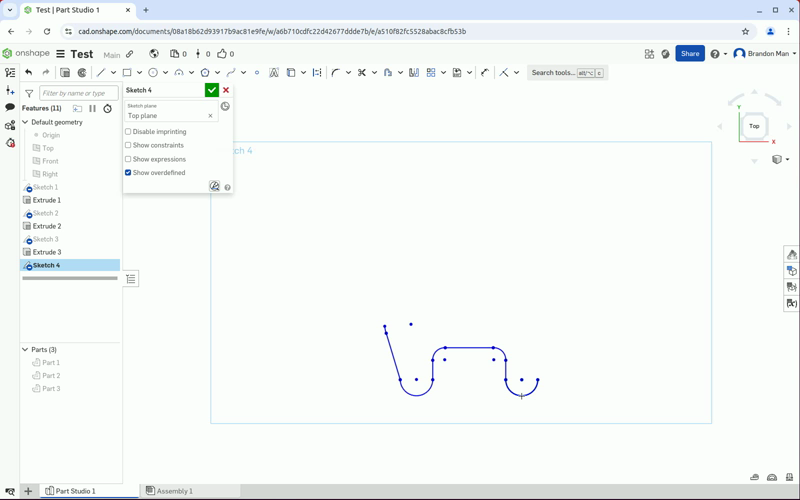
mouse_move(537, 379)
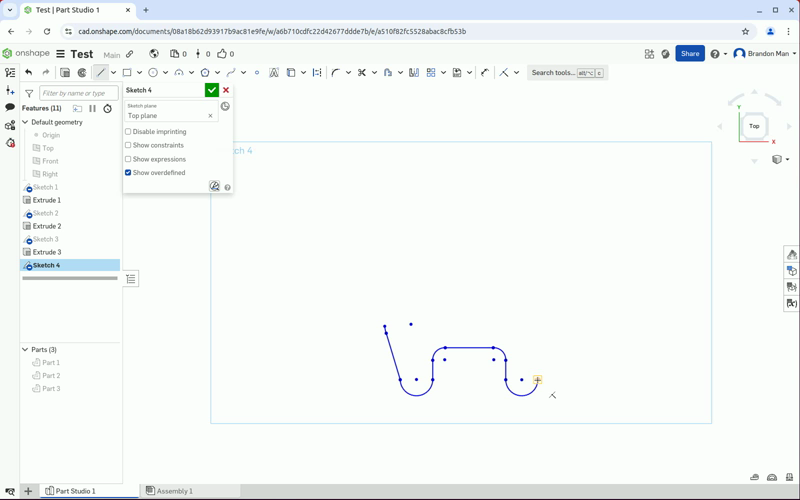
click(537, 379)
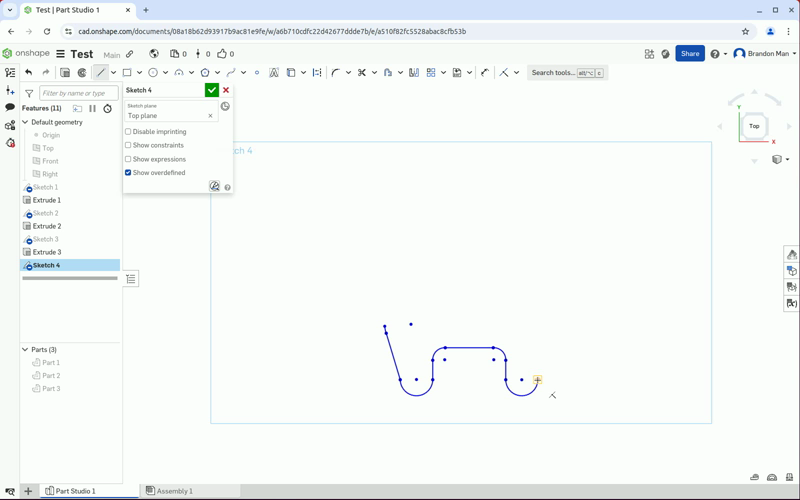
key_down(shift)
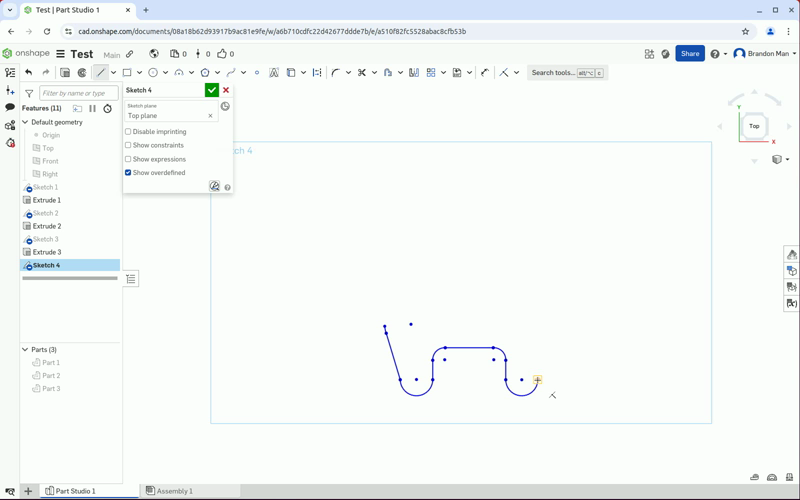
mouse_move(567, 379)
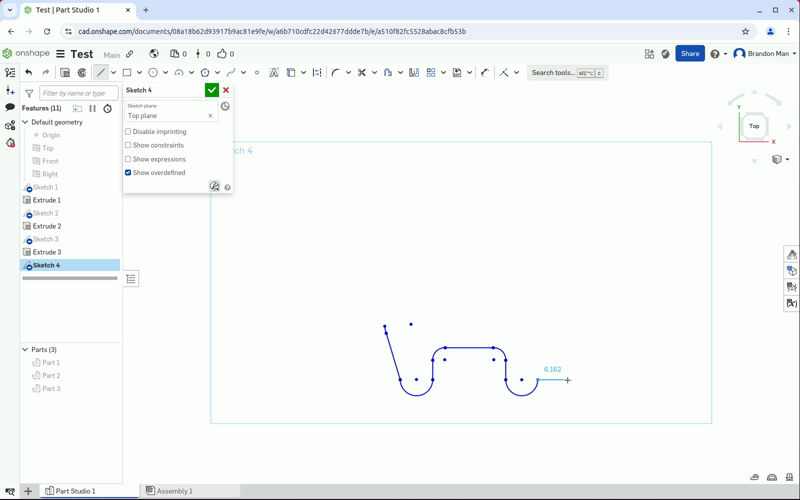
mouse_move(552, 333)
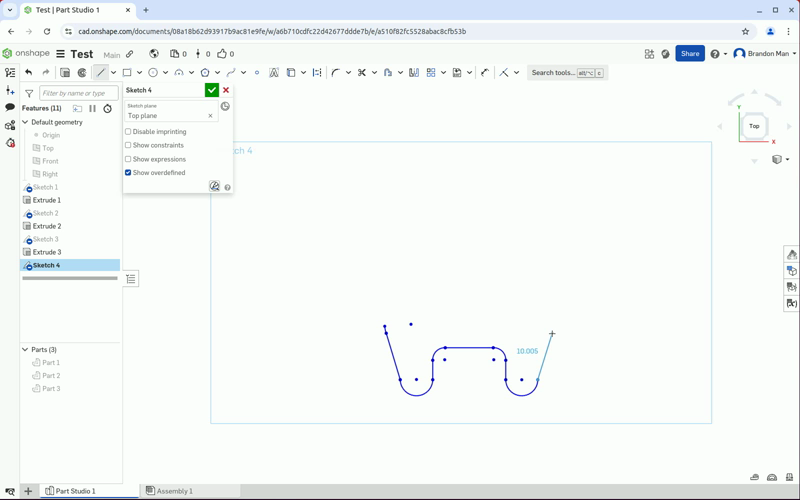
click(552, 333)
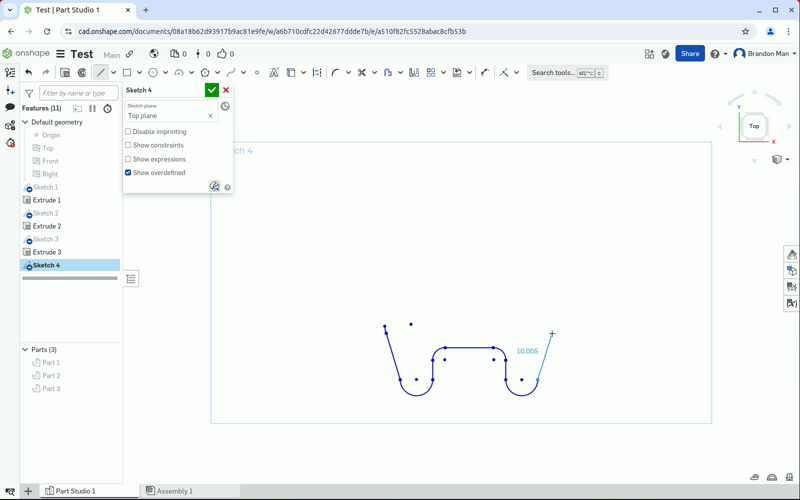
key_up(shift)
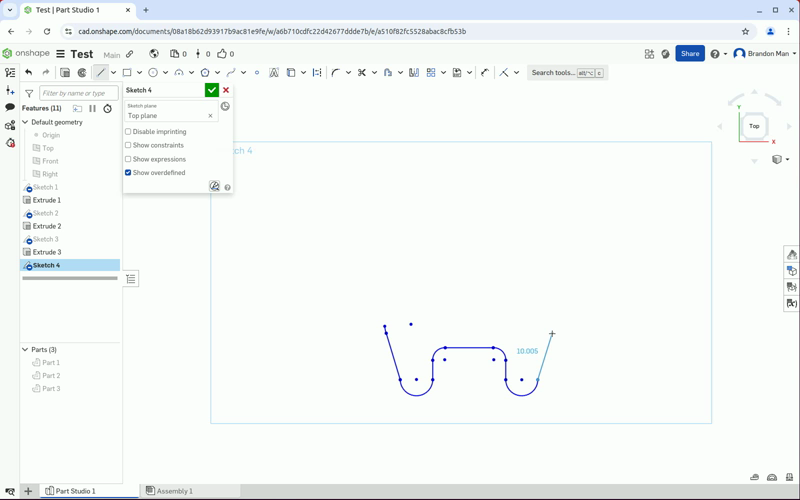
key(esc)
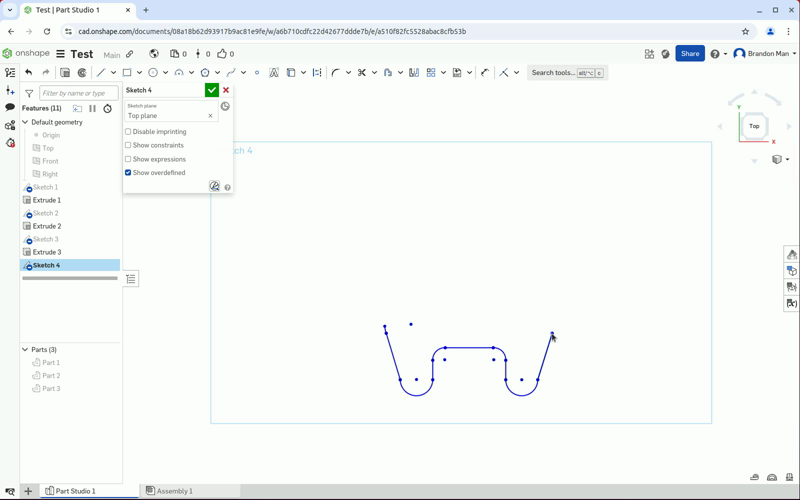
key(a)
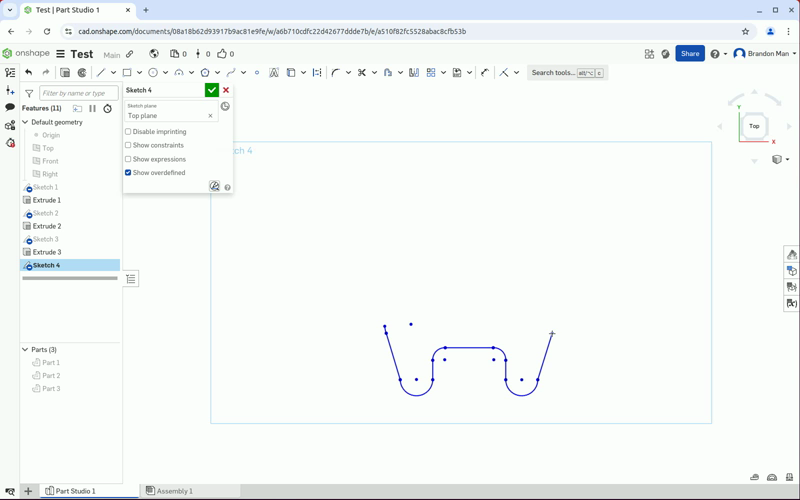
mouse_move(552, 333)
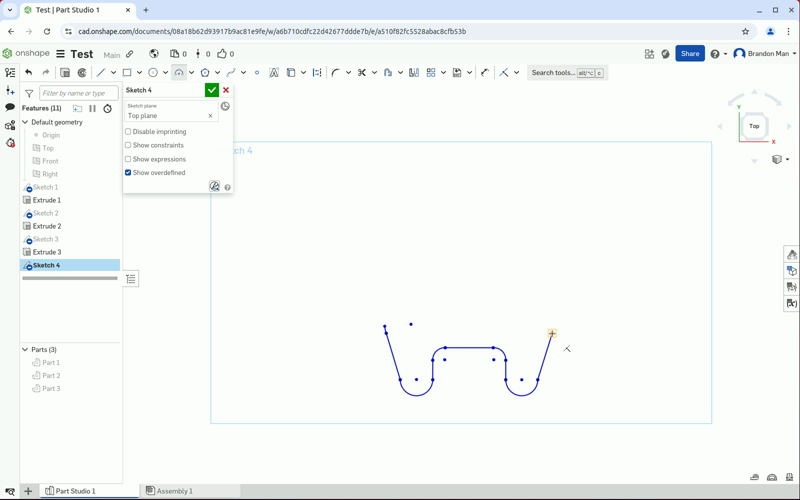
click(552, 333)
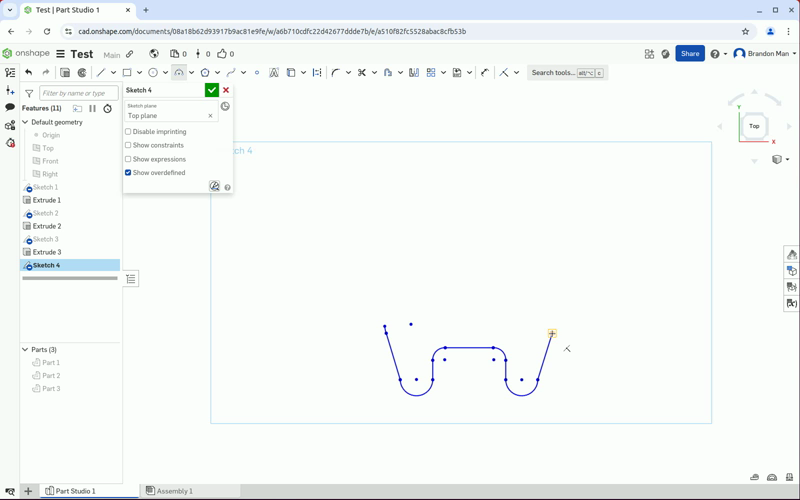
key_down(shift)
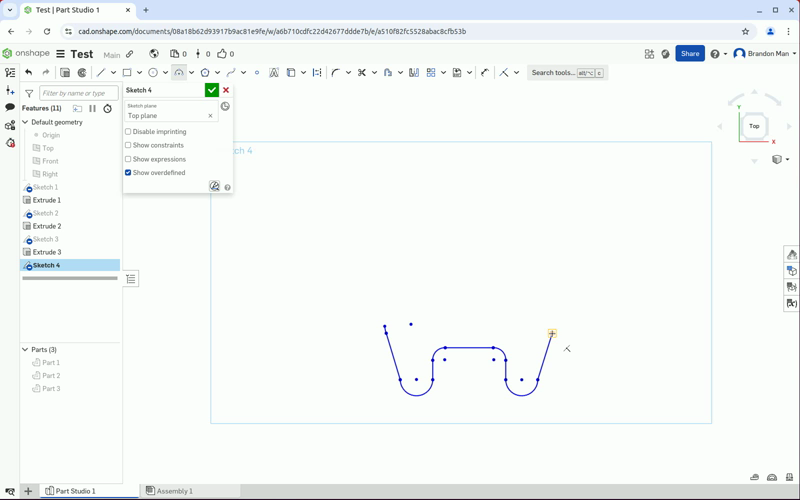
mouse_move(553, 326)
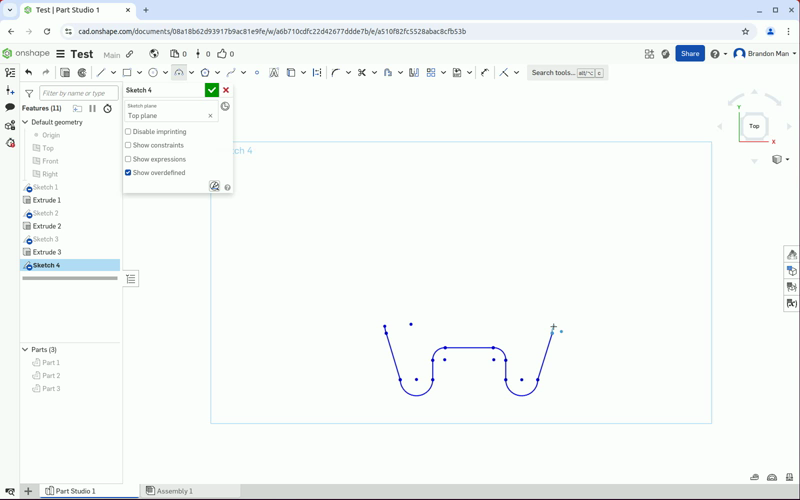
scroll(6)
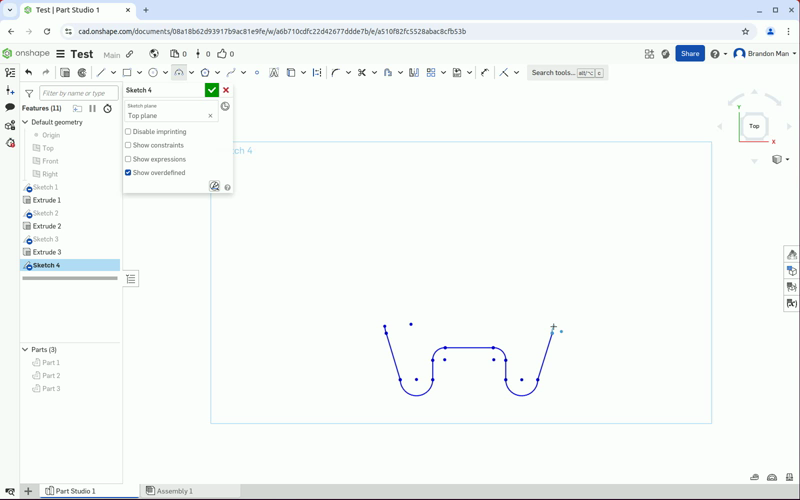
scroll(6)
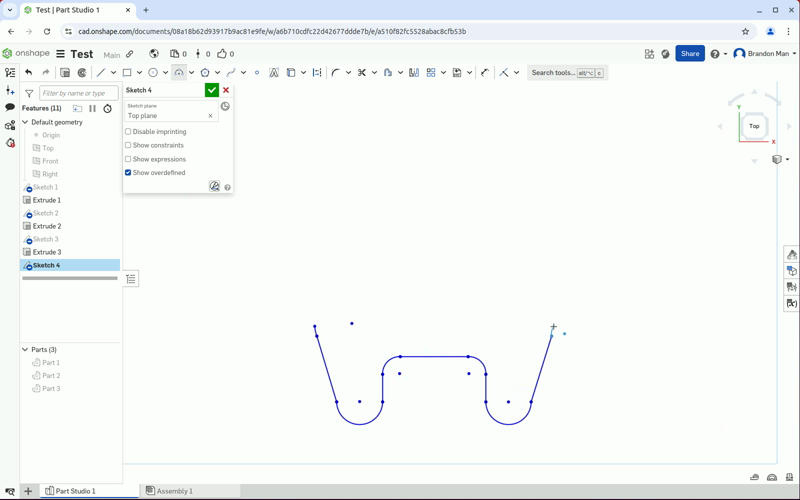
scroll(6)
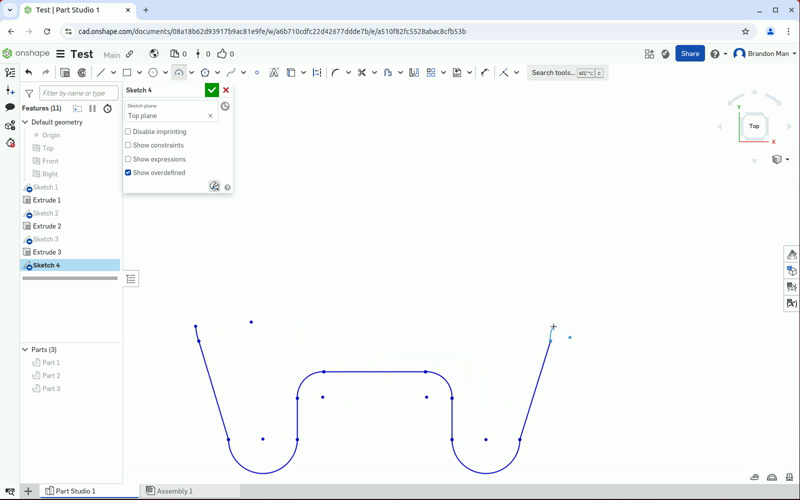
scroll(6)
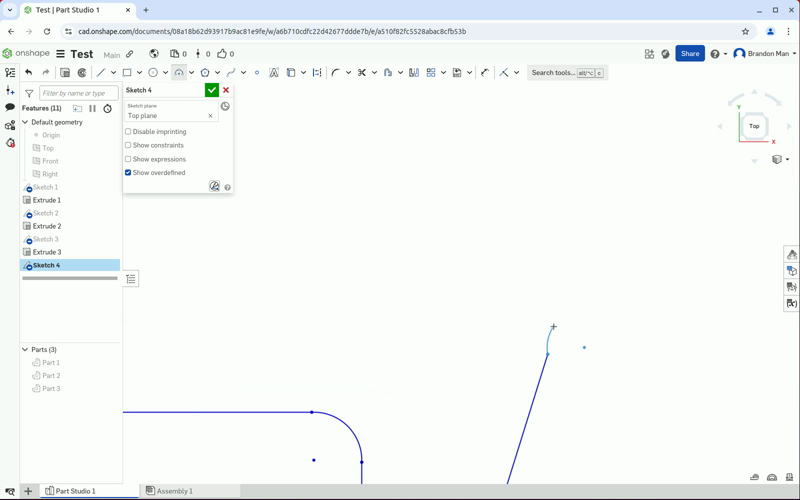
scroll(6)
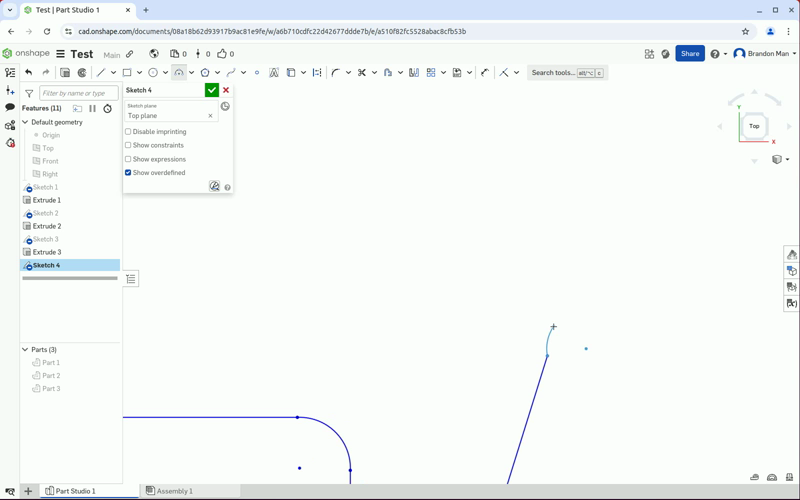
scroll(6)
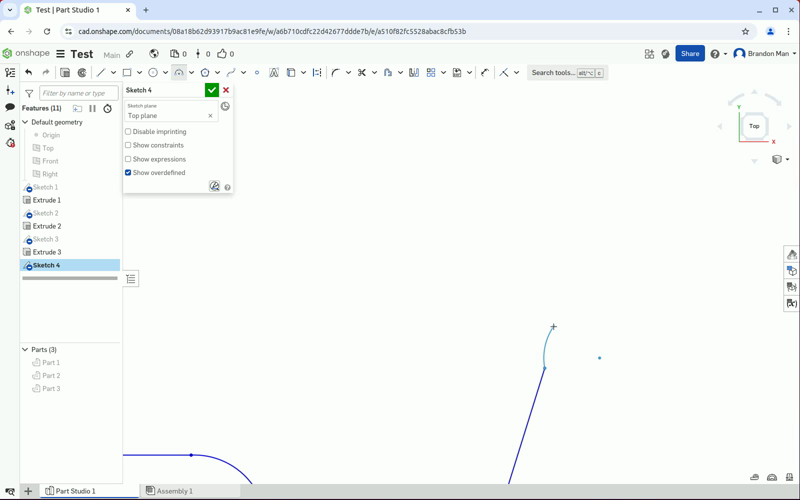
scroll(6)
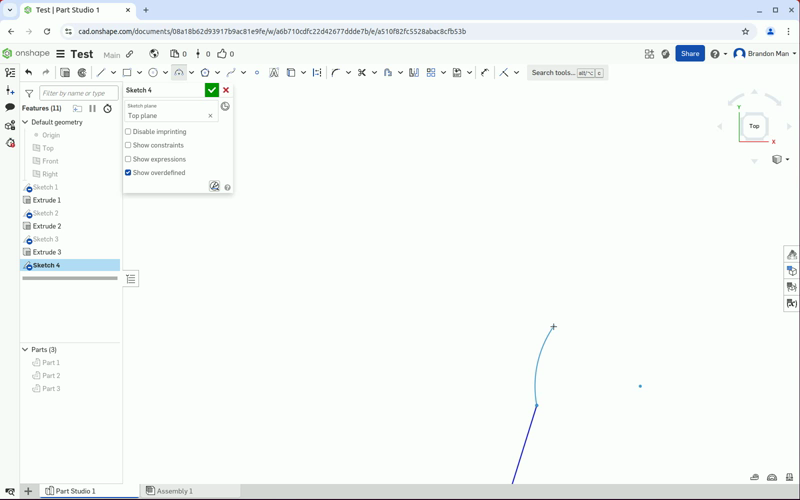
click(553, 326)
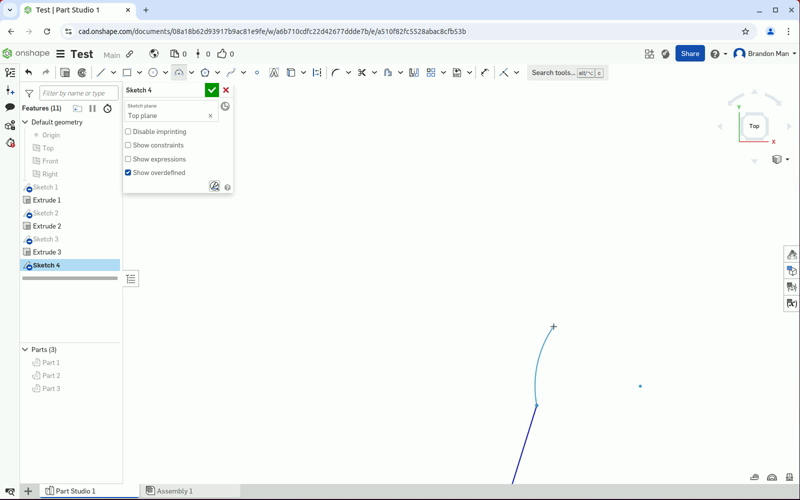
scroll(-6)
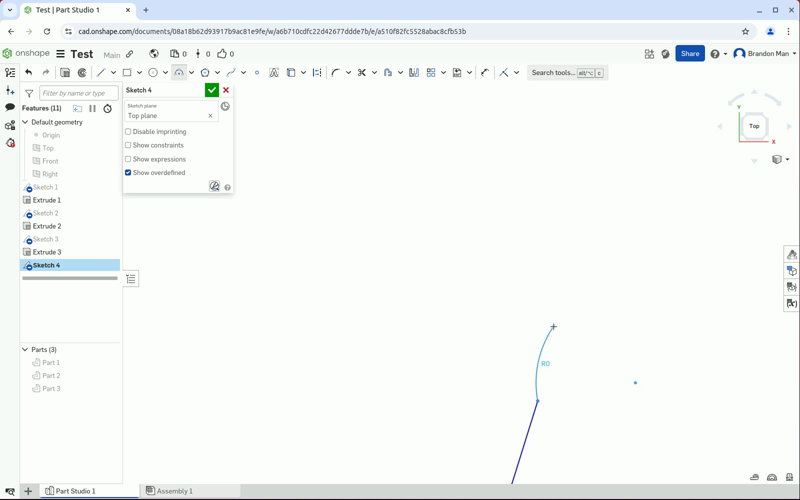
scroll(-6)
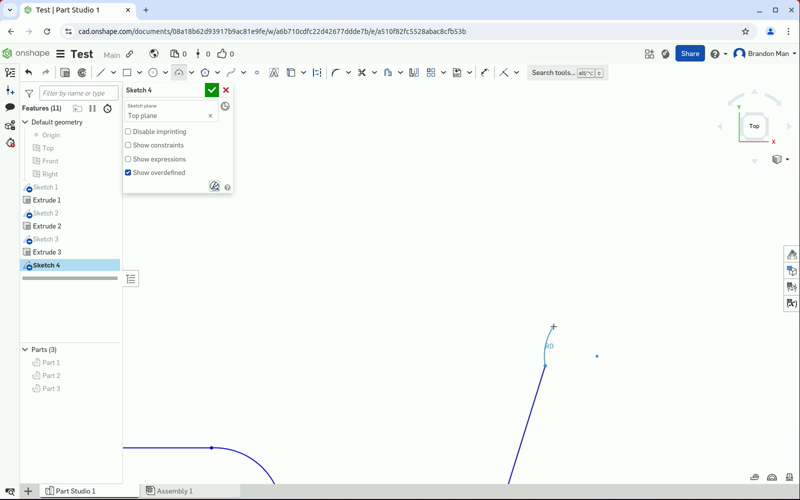
scroll(-6)
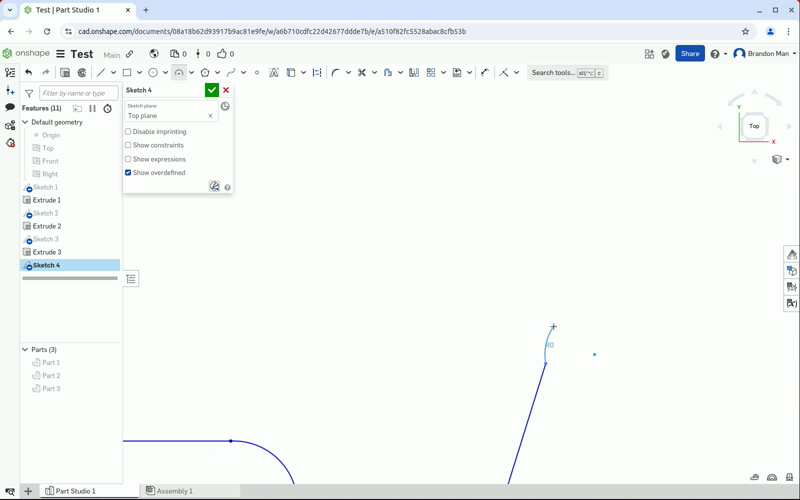
scroll(-6)
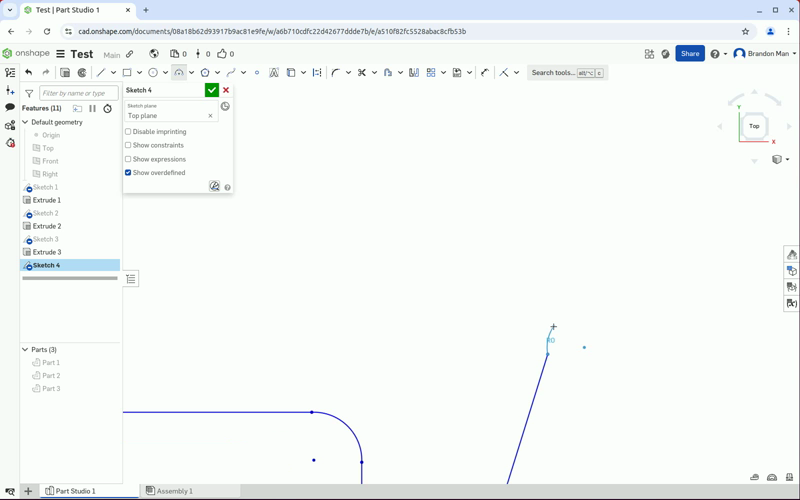
scroll(-6)
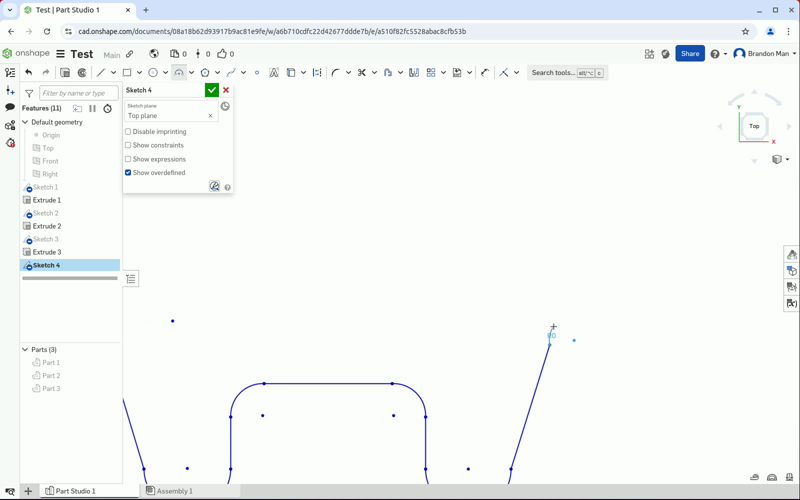
scroll(-6)
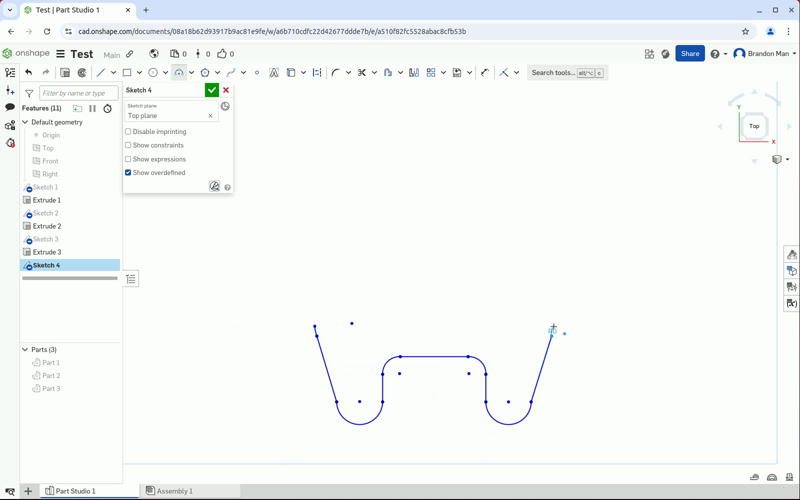
scroll(-6)
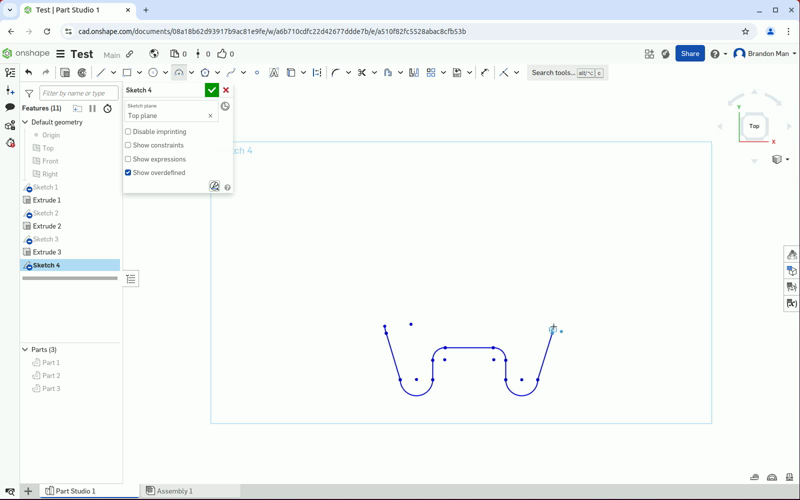
mouse_move(553, 329)
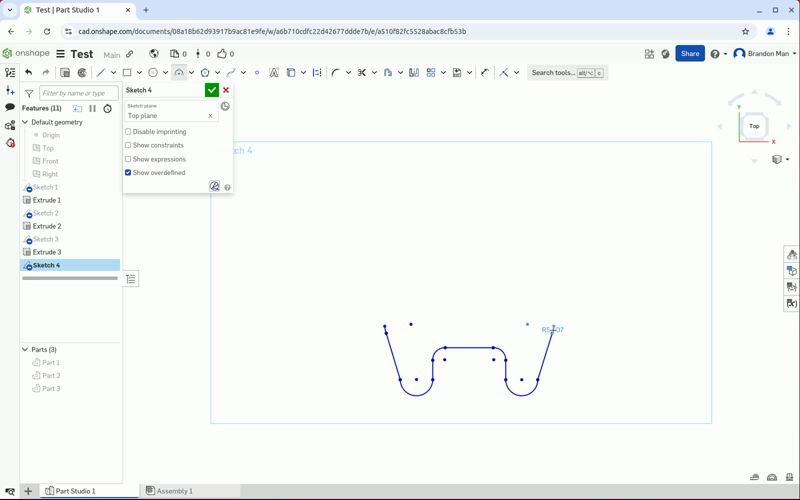
scroll(6)
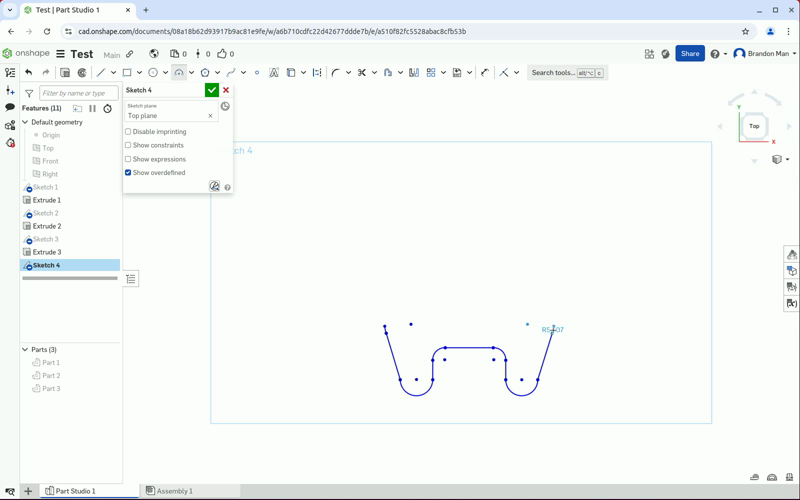
scroll(6)
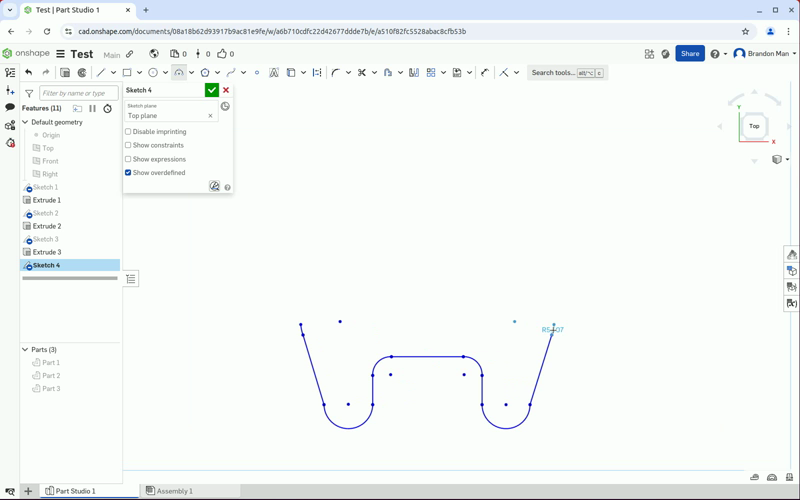
scroll(6)
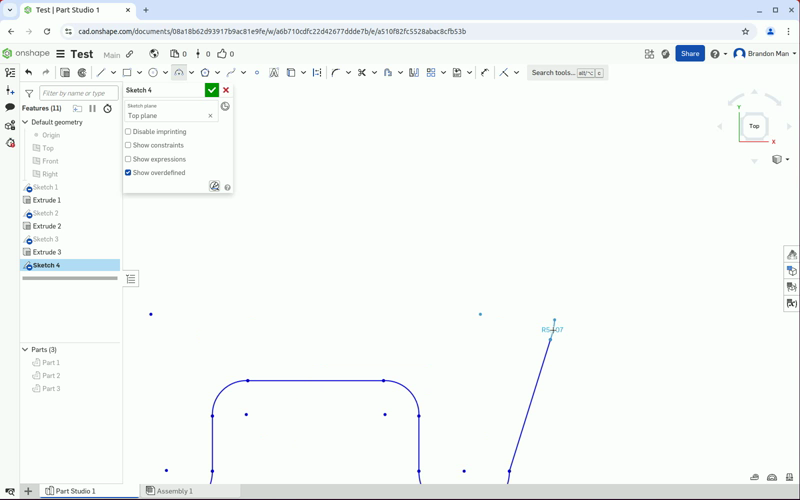
scroll(6)
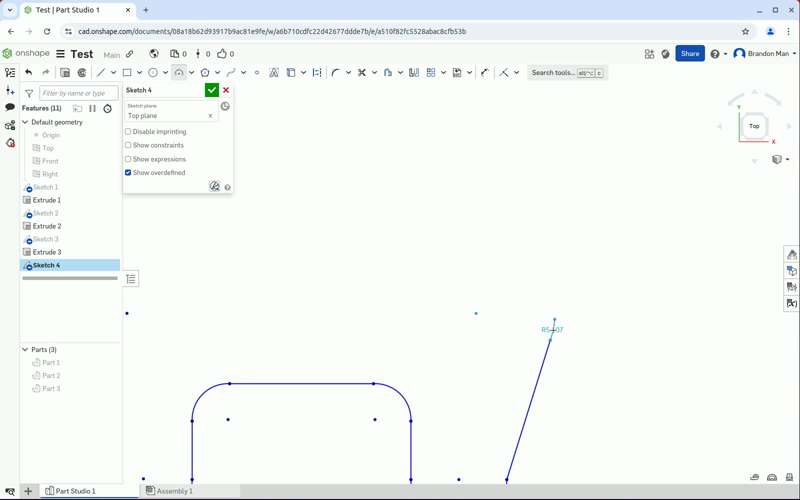
scroll(6)
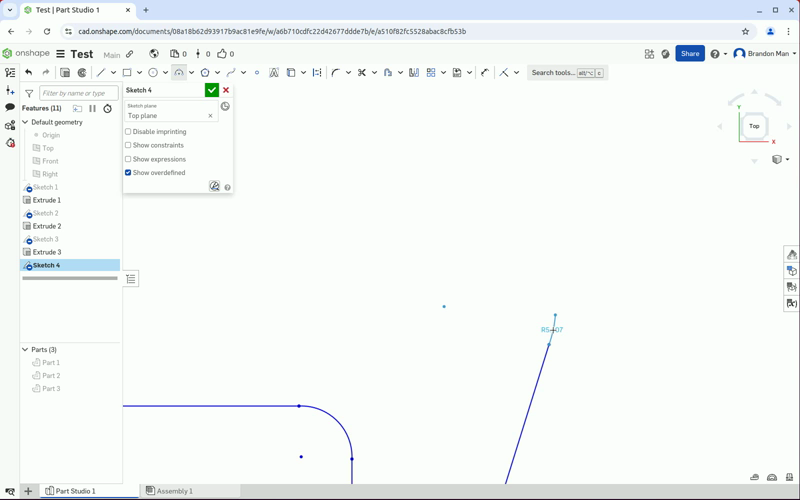
scroll(6)
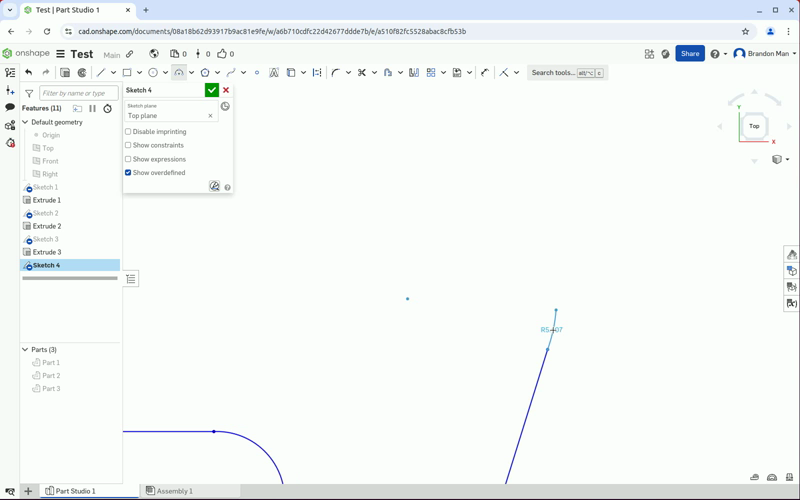
scroll(6)
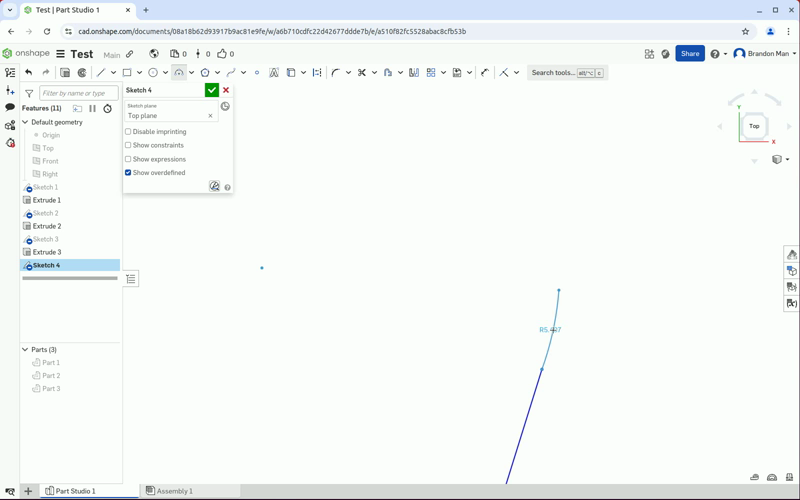
click(553, 329)
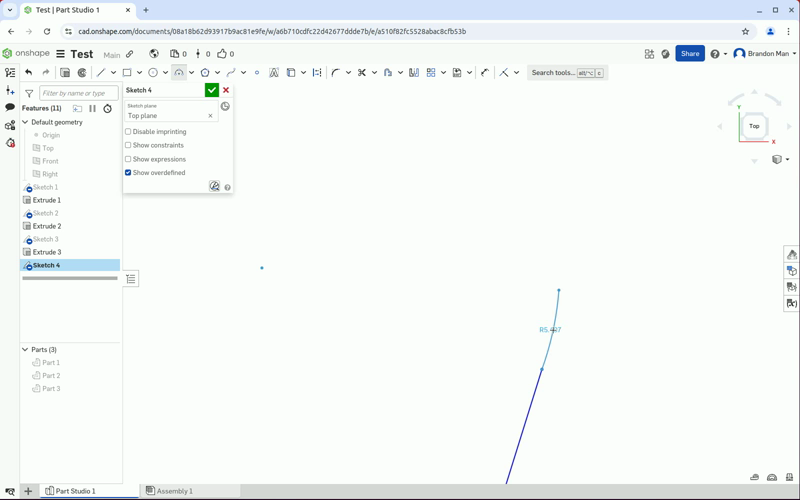
scroll(-6)
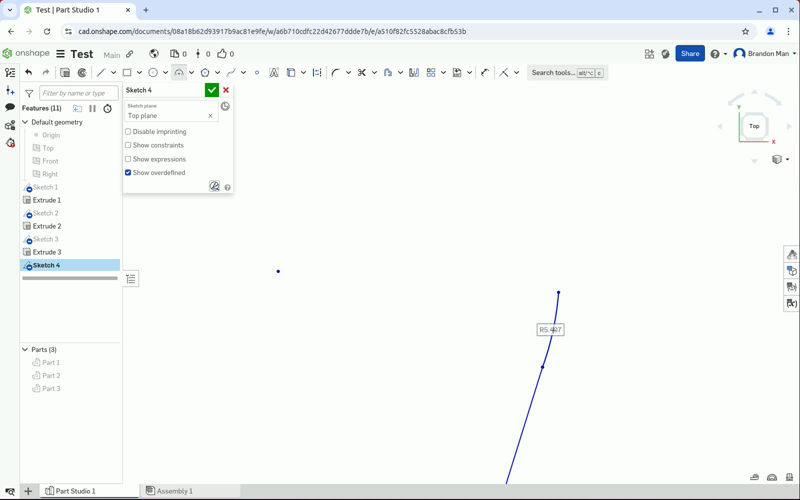
scroll(-6)
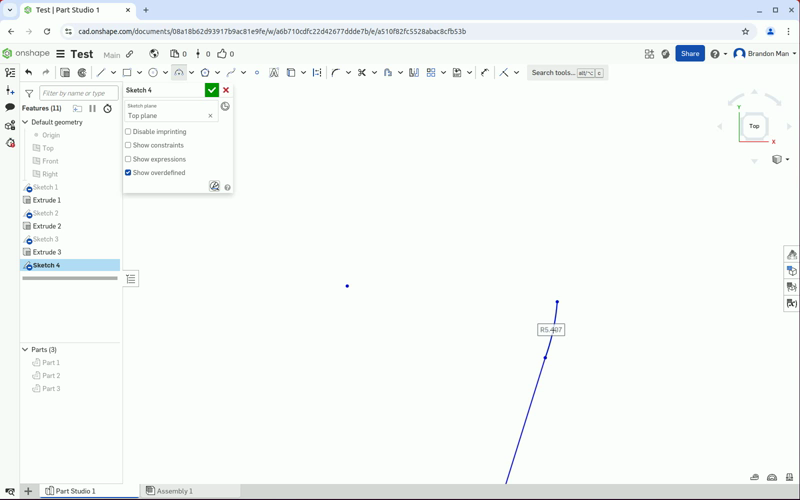
scroll(-6)
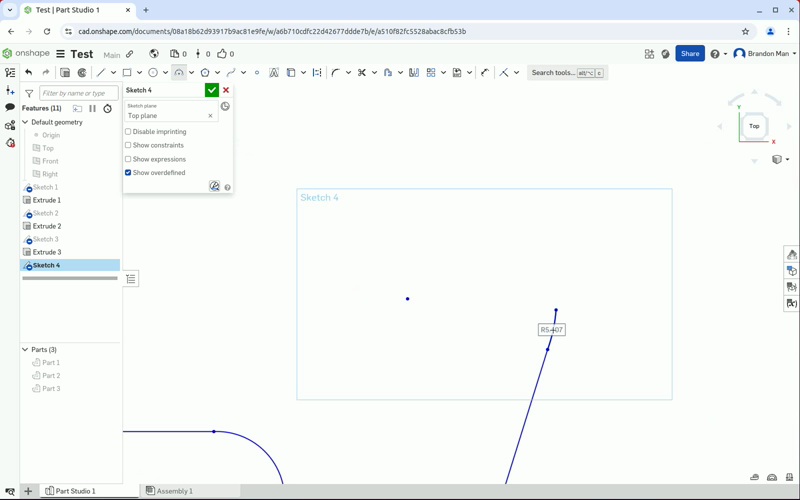
scroll(-6)
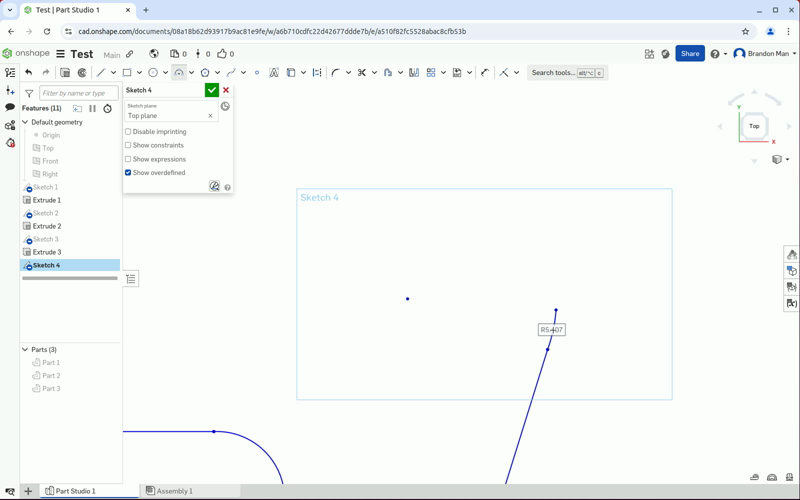
scroll(-6)
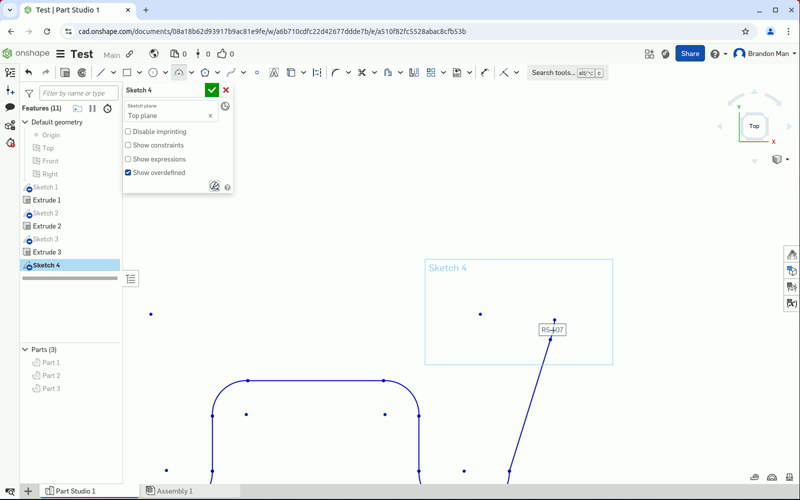
scroll(-6)
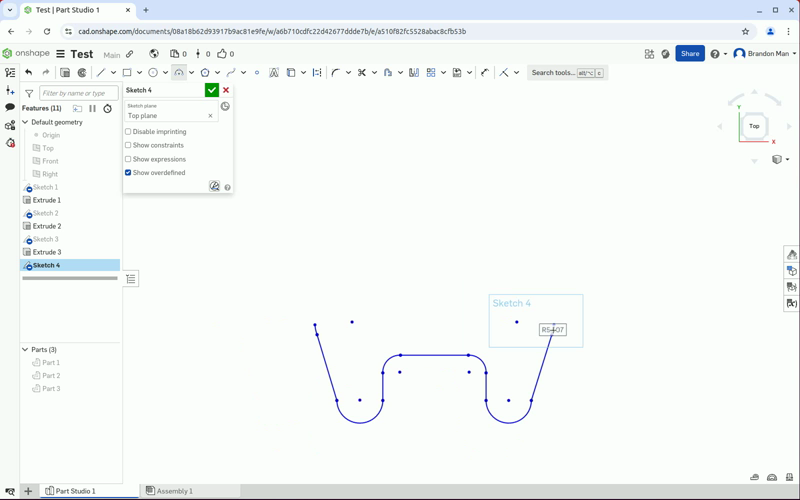
scroll(-6)
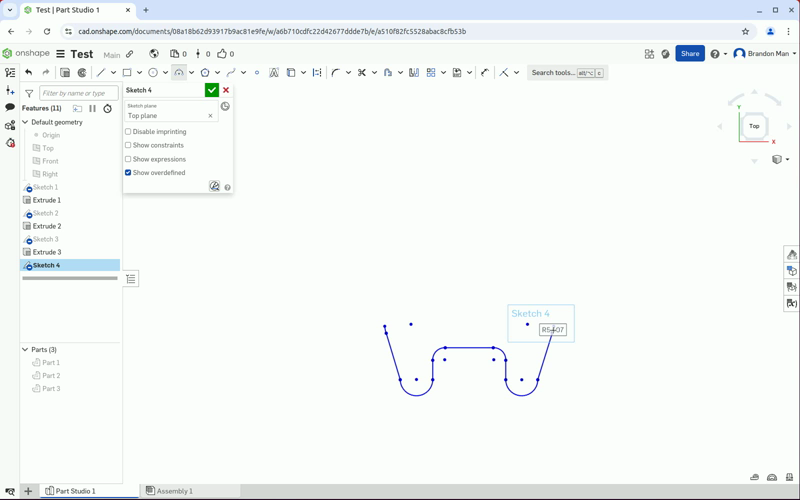
key_up(shift)
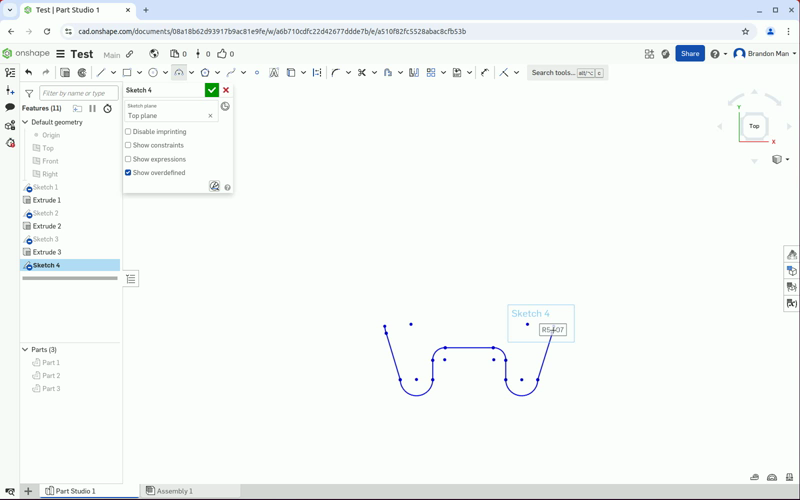
key(esc)
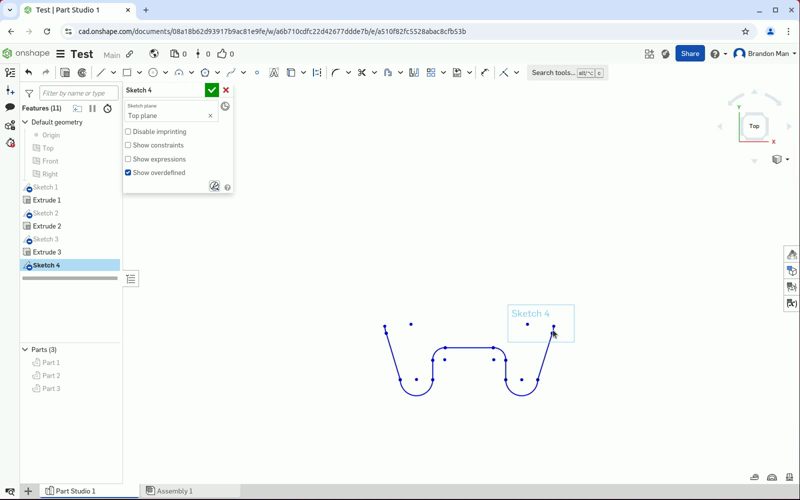
key(l)
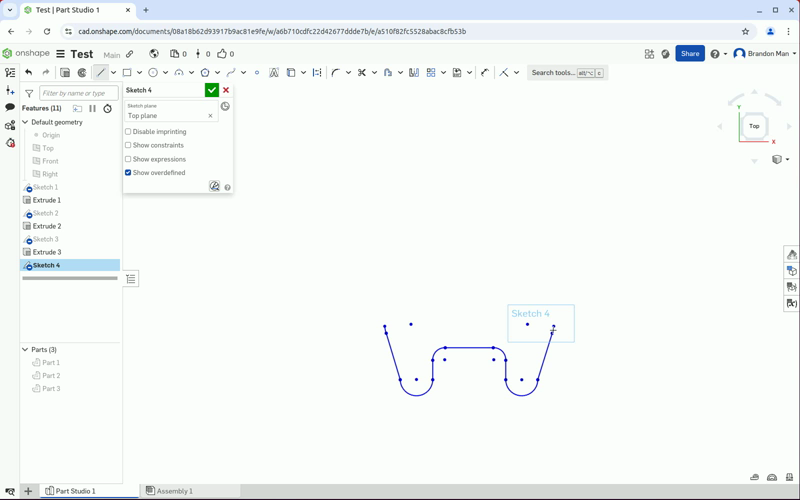
mouse_move(553, 326)
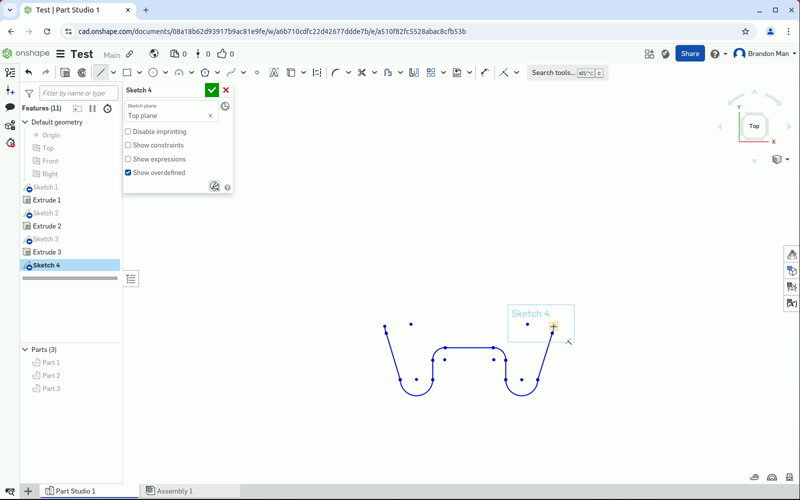
scroll(6)
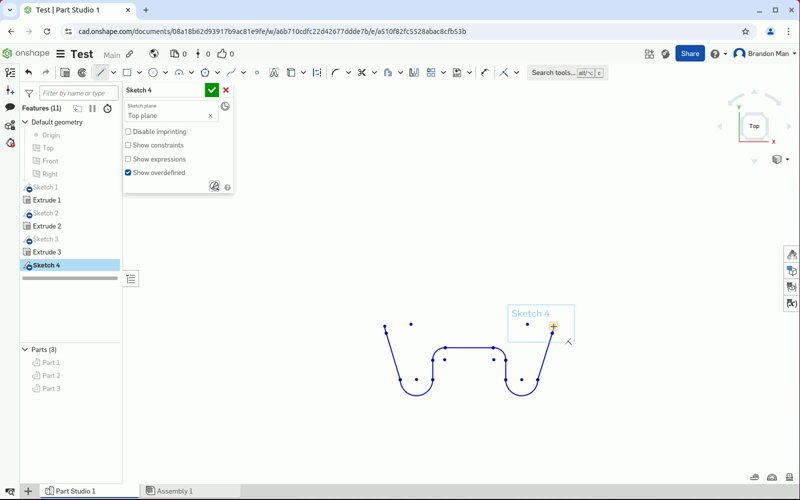
scroll(6)
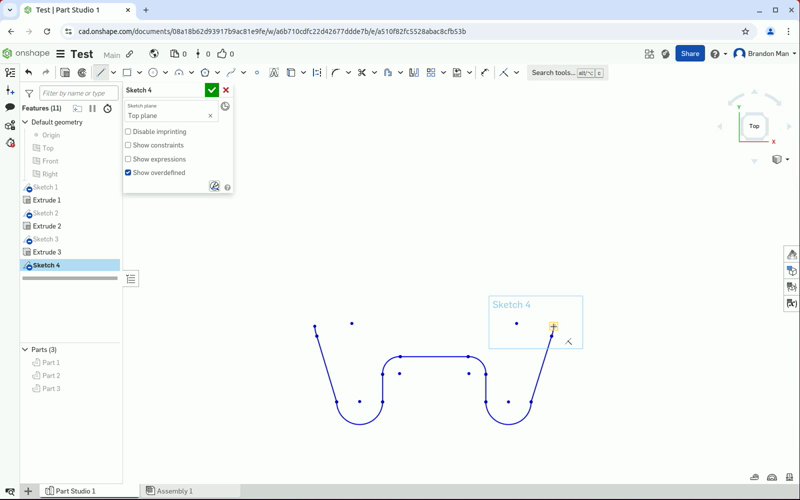
scroll(6)
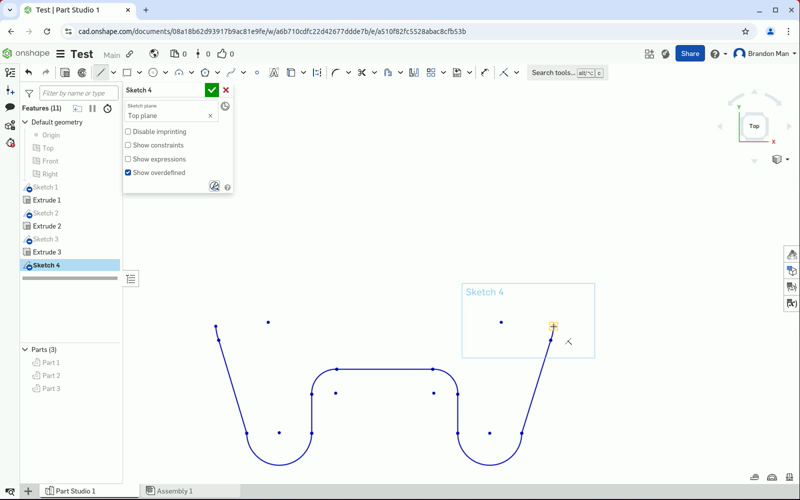
scroll(6)
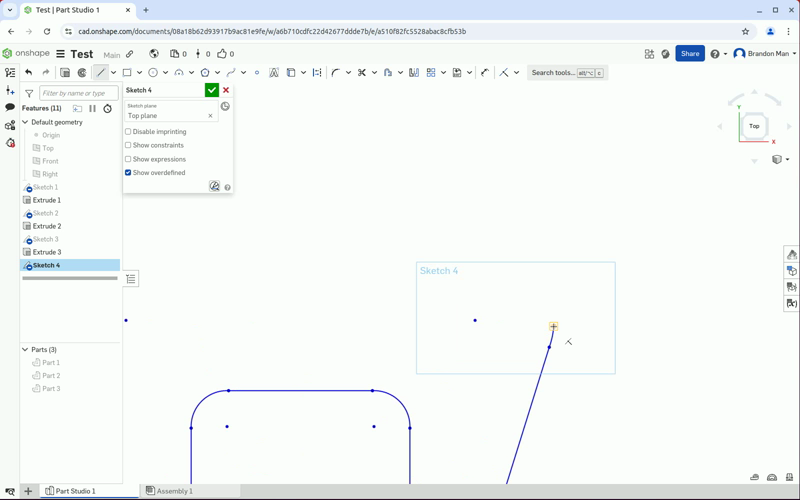
scroll(6)
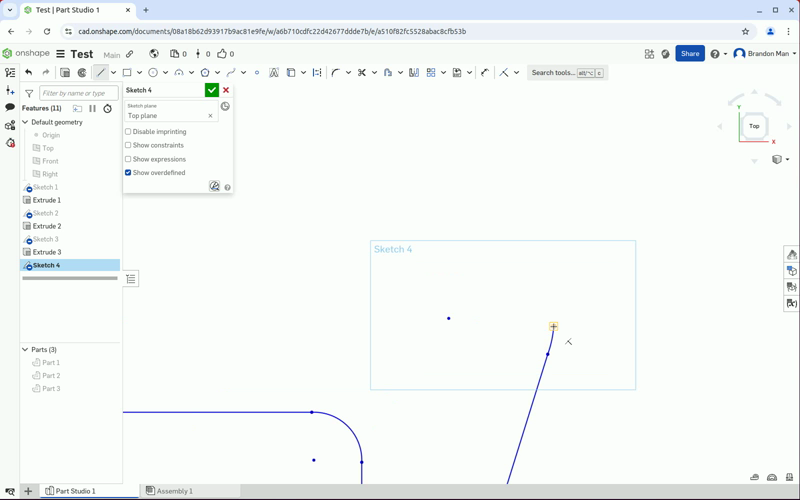
scroll(6)
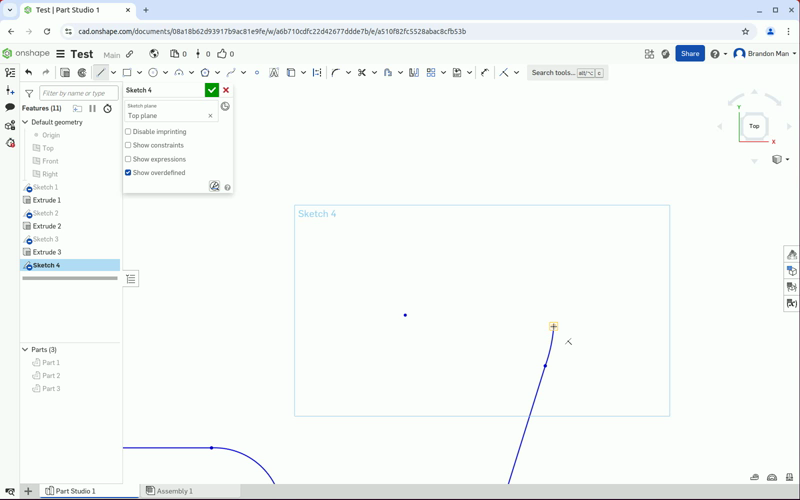
scroll(6)
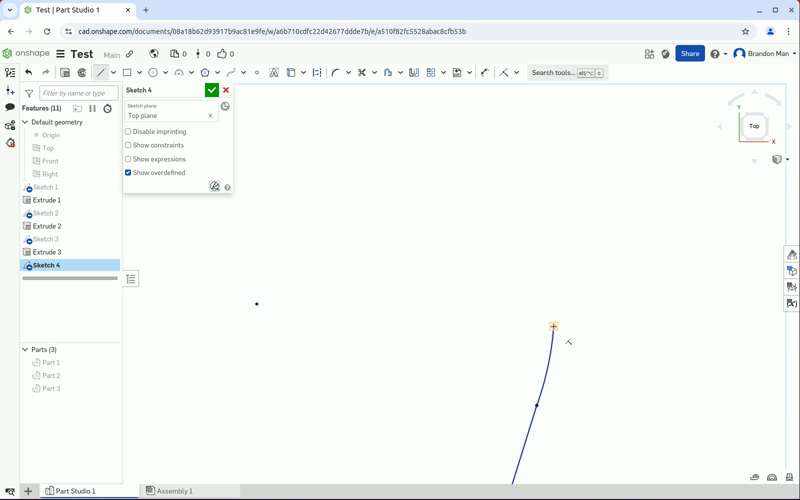
click(553, 326)
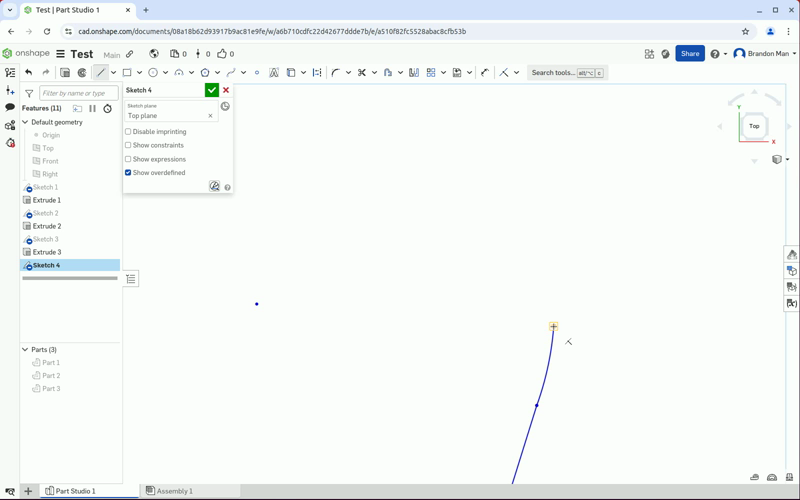
scroll(-6)
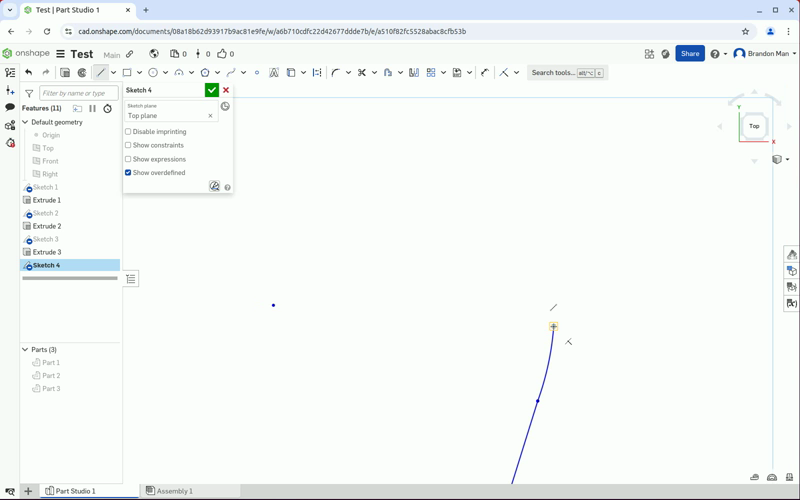
scroll(-6)
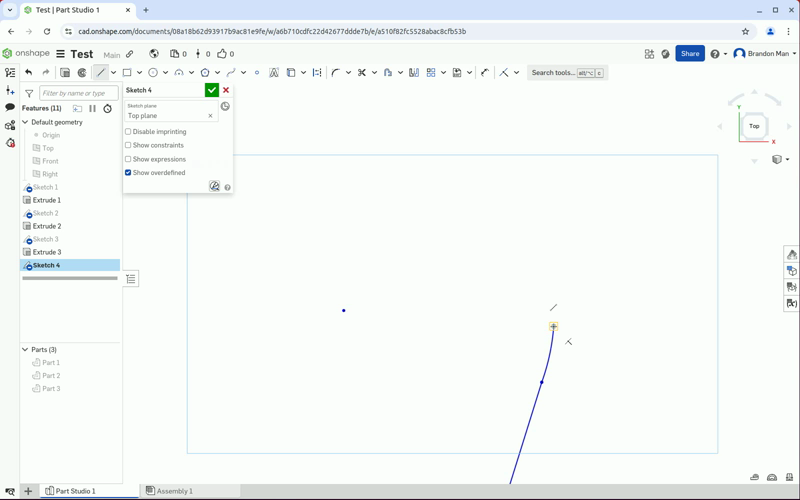
scroll(-6)
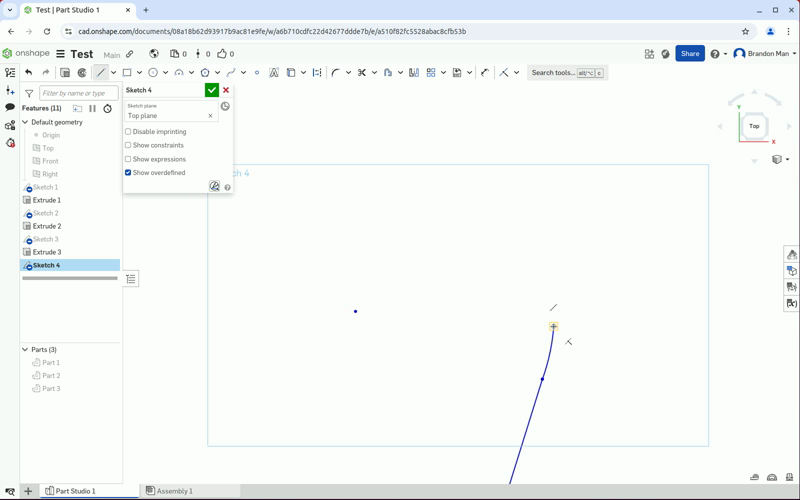
scroll(-6)
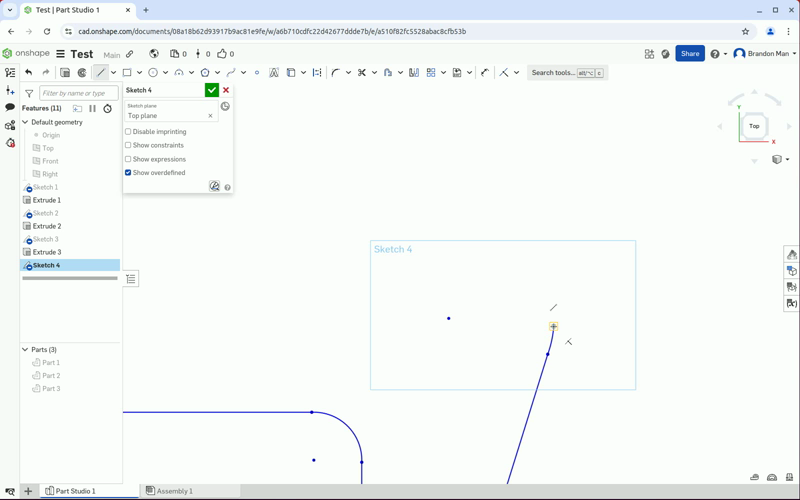
scroll(-6)
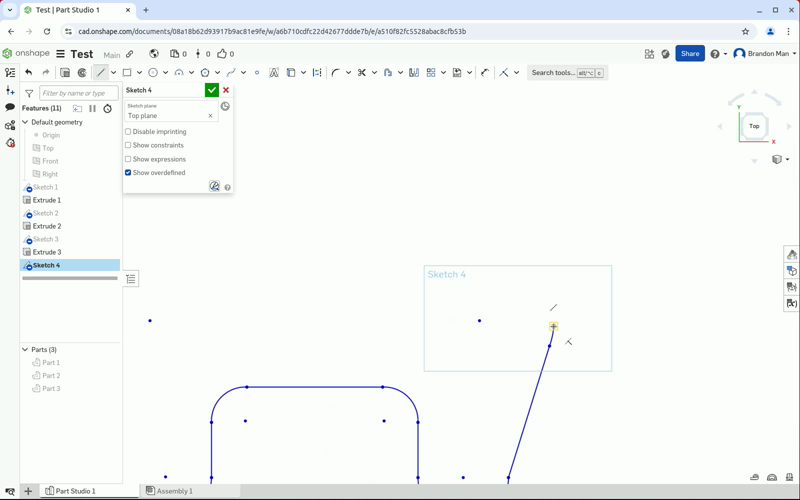
scroll(-6)
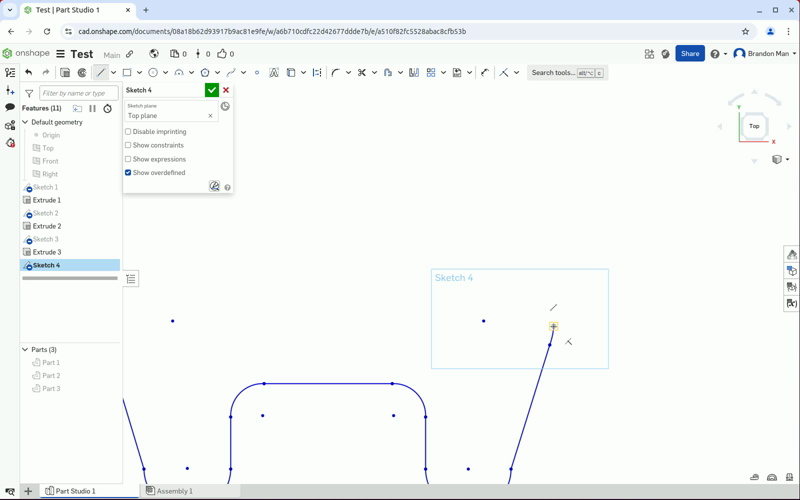
scroll(-6)
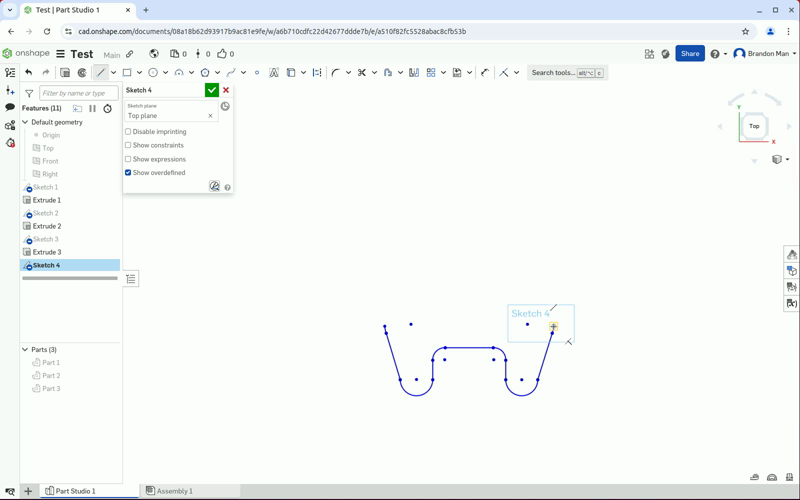
key_down(shift)
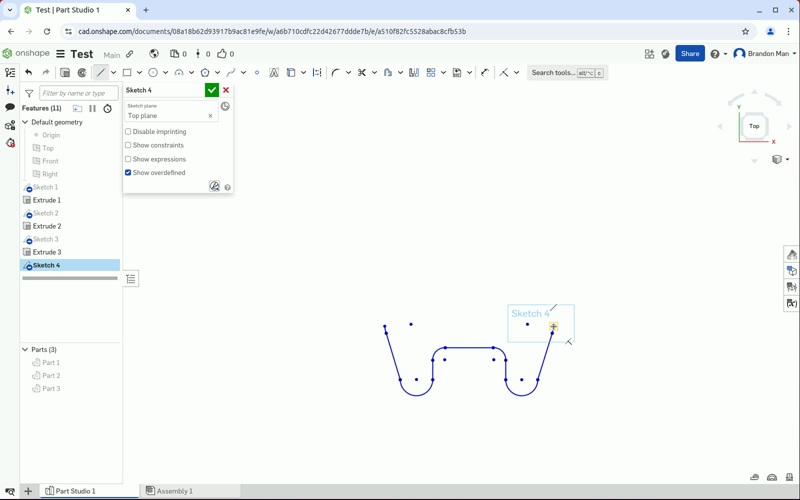
mouse_move(384, 326)
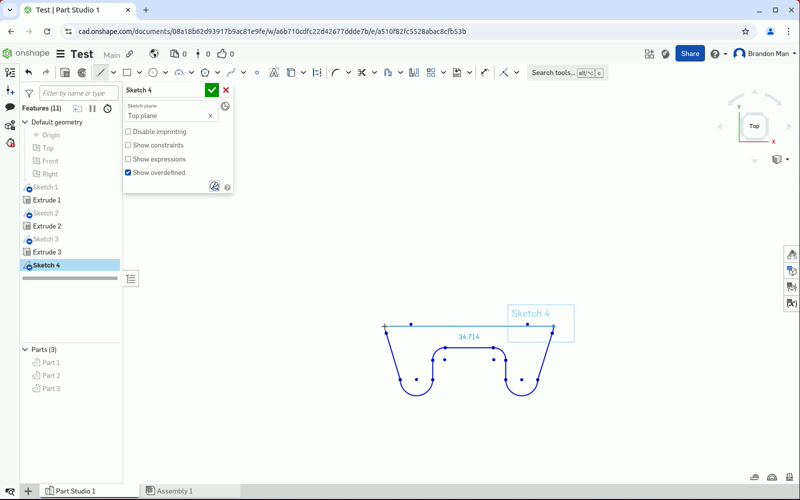
scroll(6)
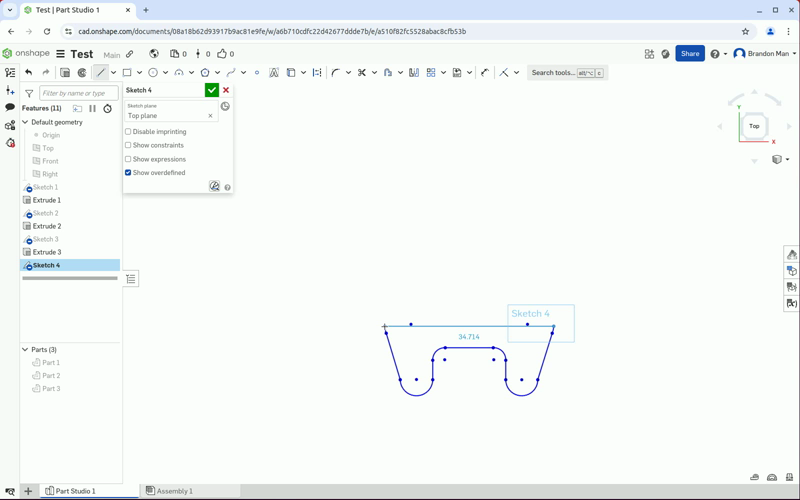
scroll(6)
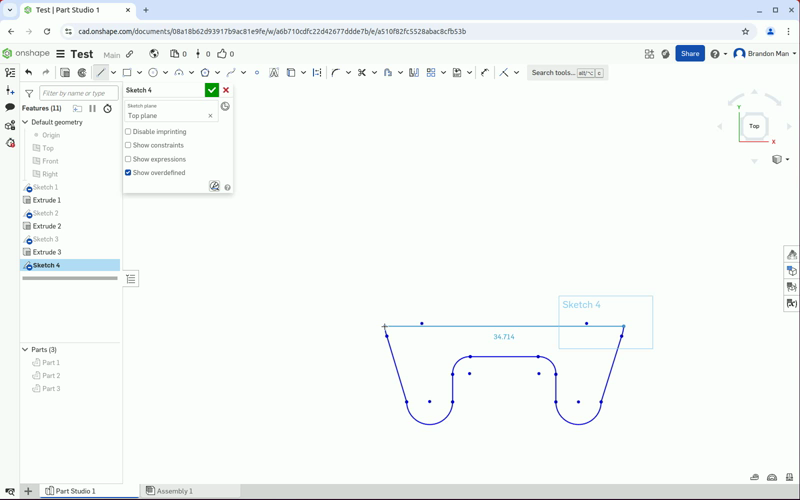
scroll(6)
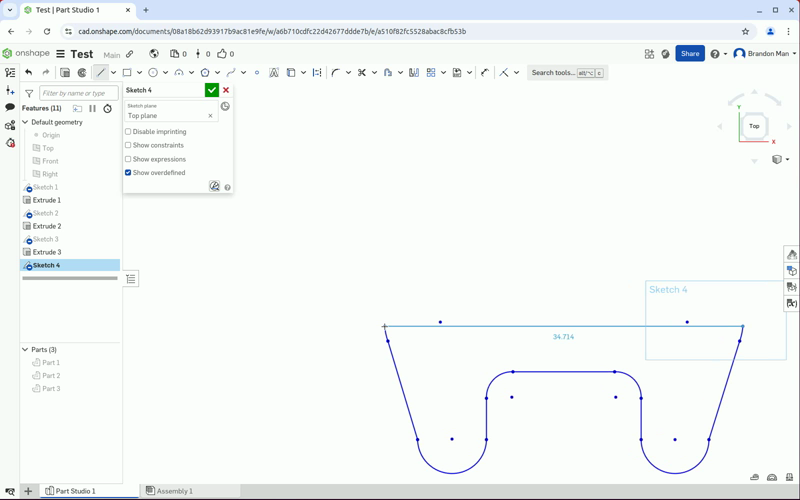
scroll(6)
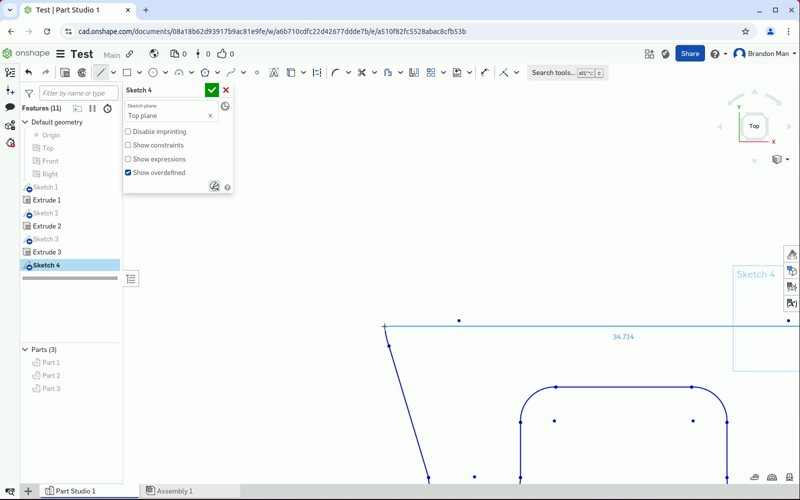
scroll(6)
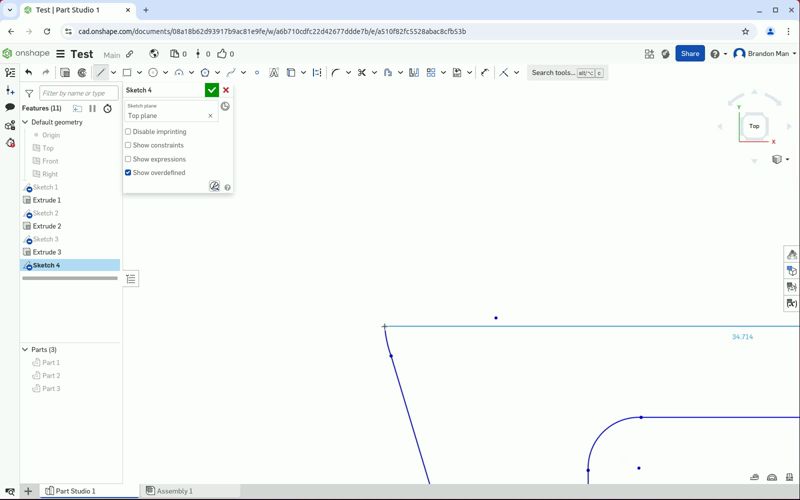
scroll(6)
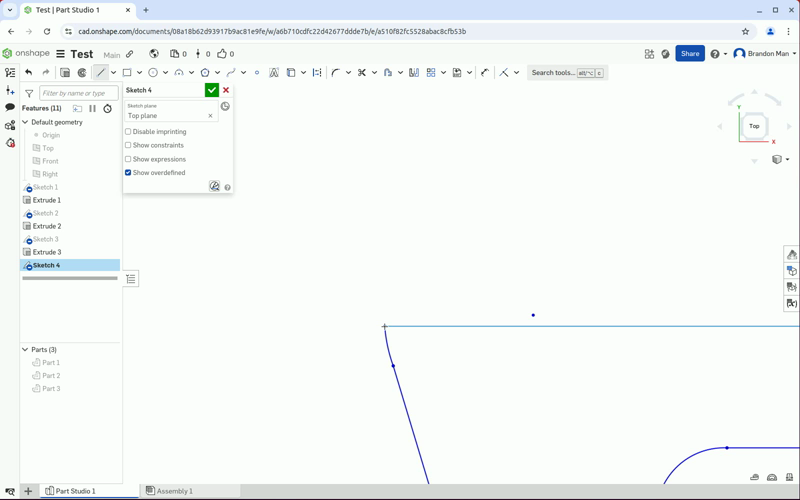
scroll(6)
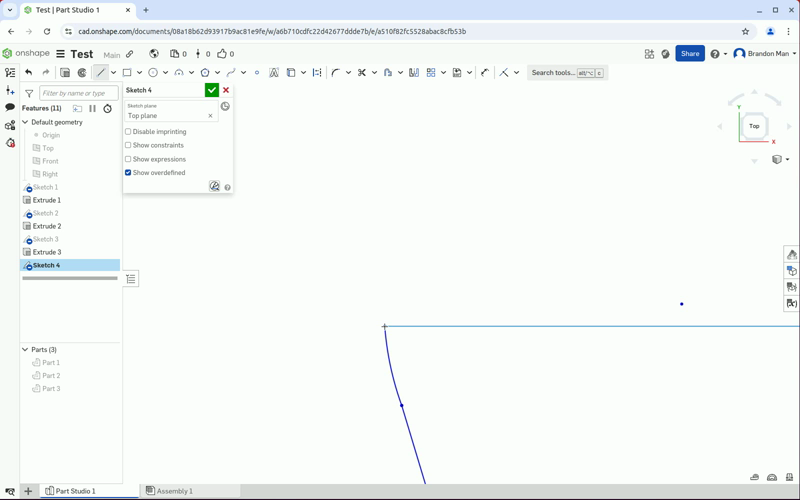
key_up(shift)
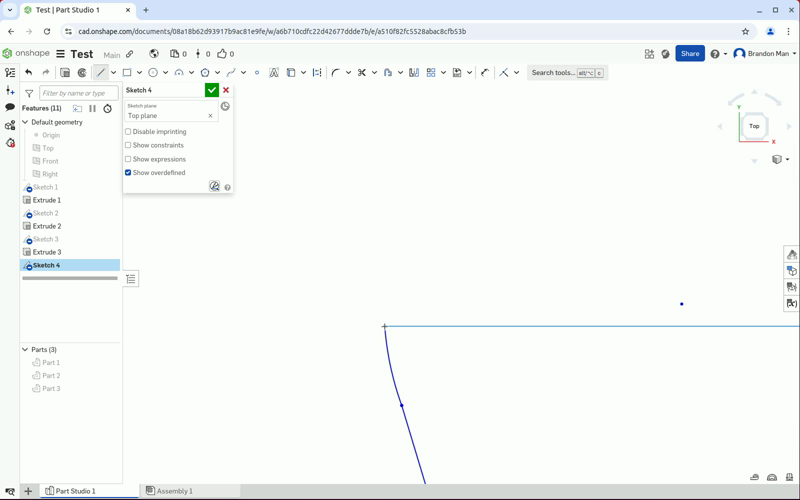
click(384, 326)
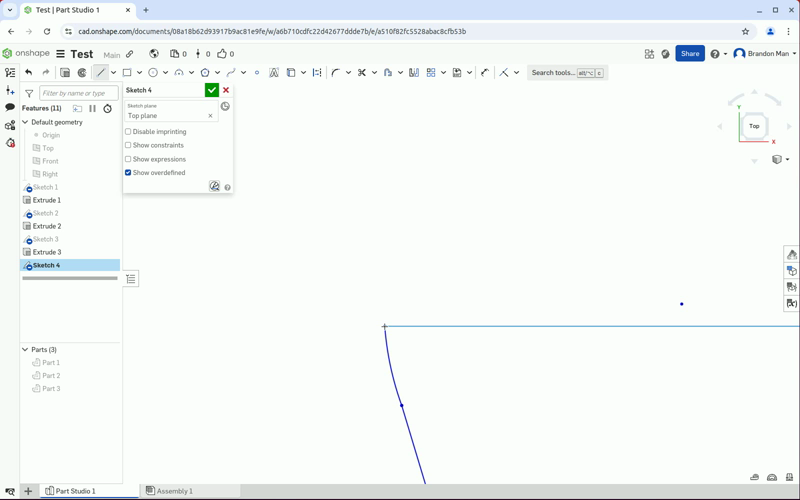
scroll(-6)
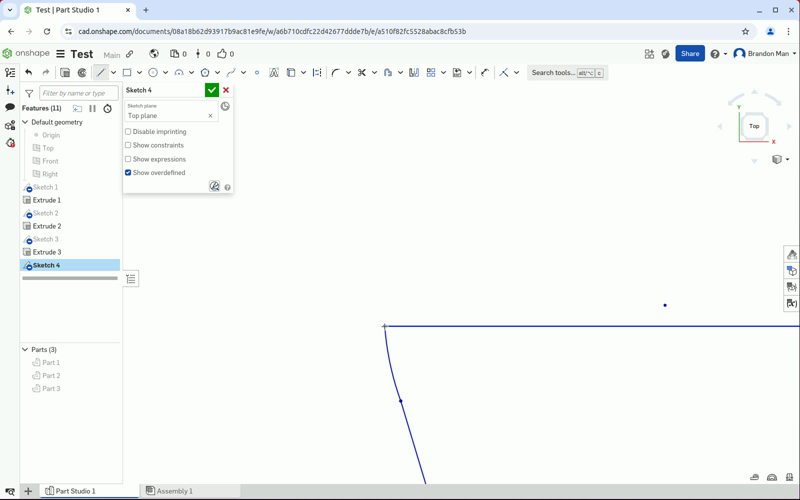
scroll(-6)
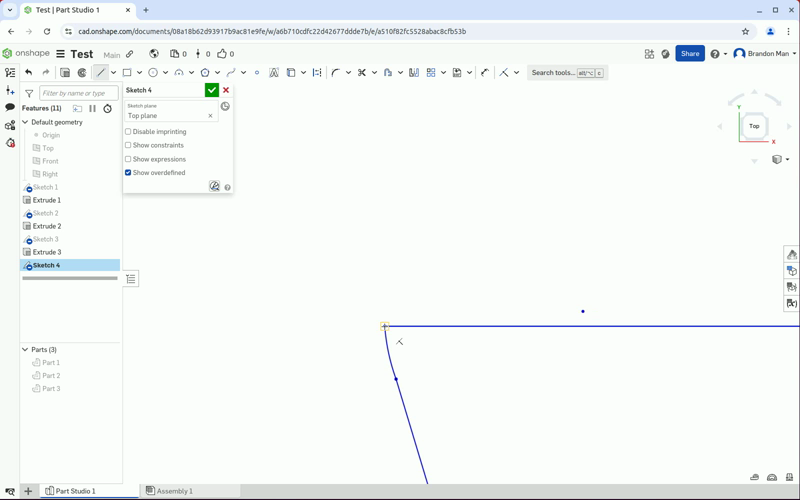
scroll(-6)
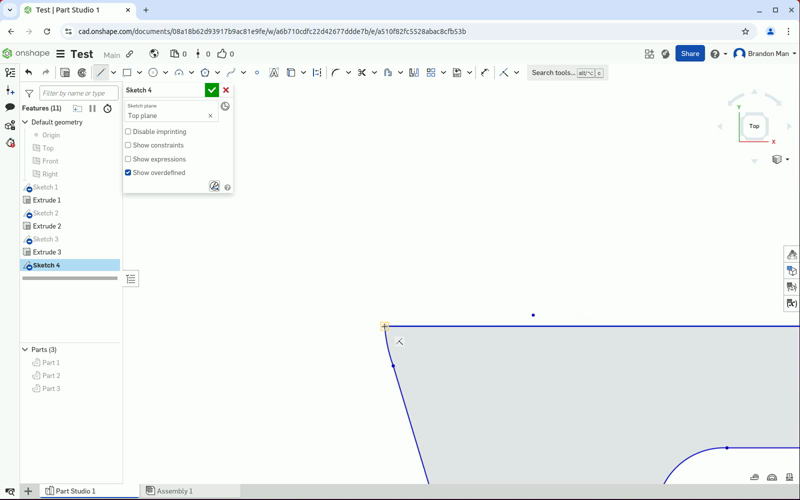
scroll(-6)
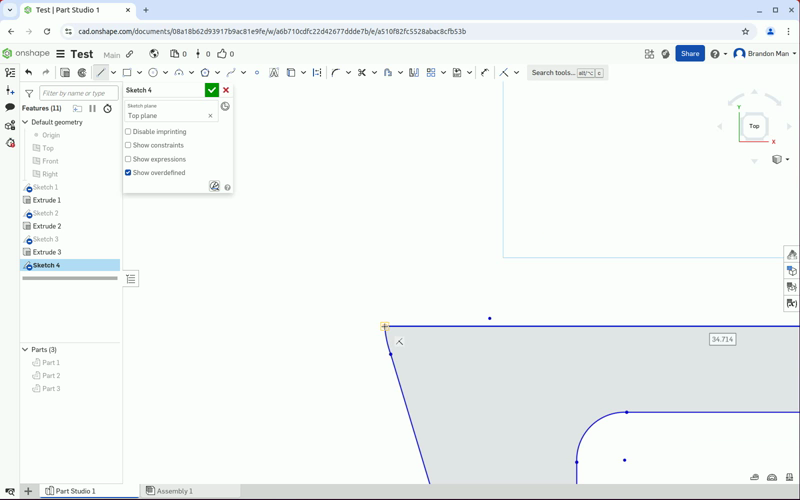
scroll(-6)
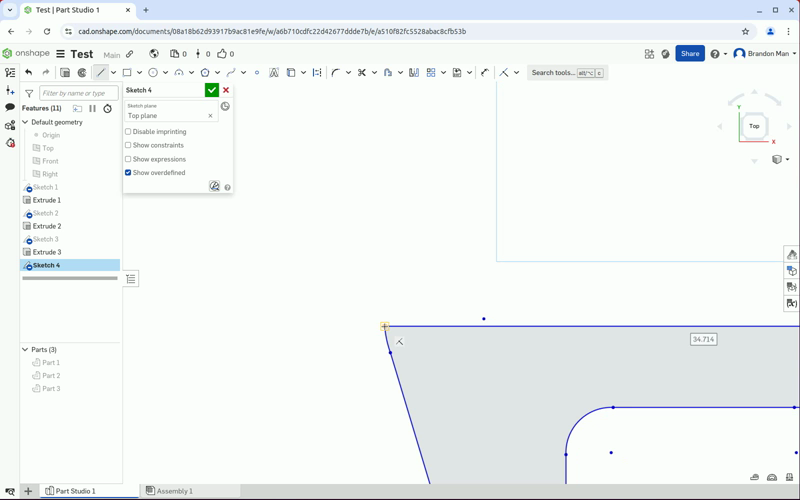
scroll(-6)
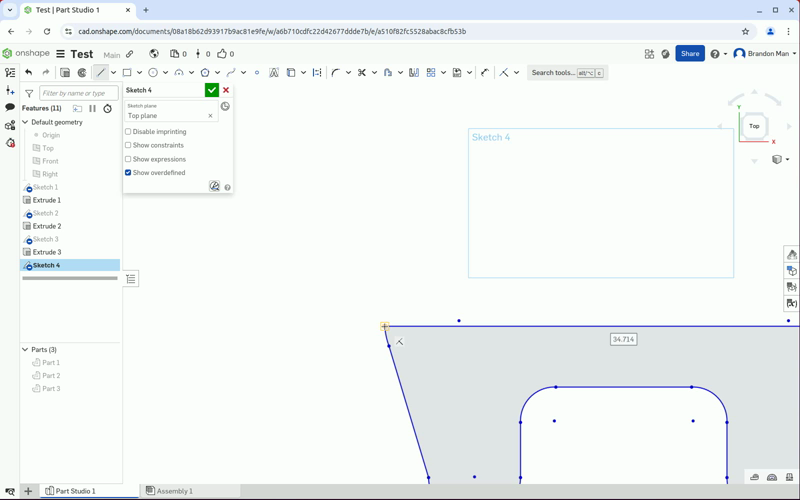
scroll(-6)
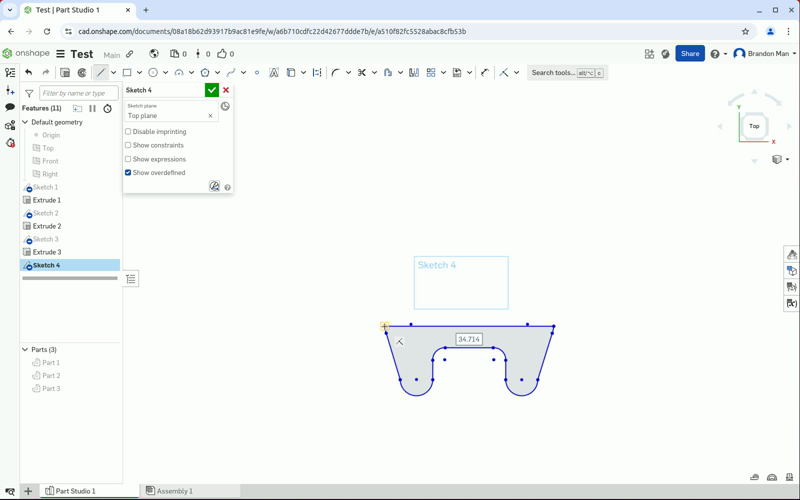
key(esc)
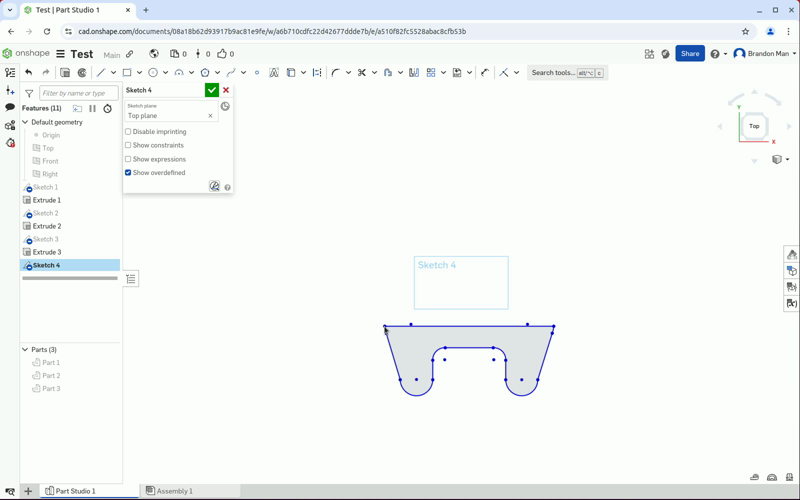
mouse_move(533, 339)
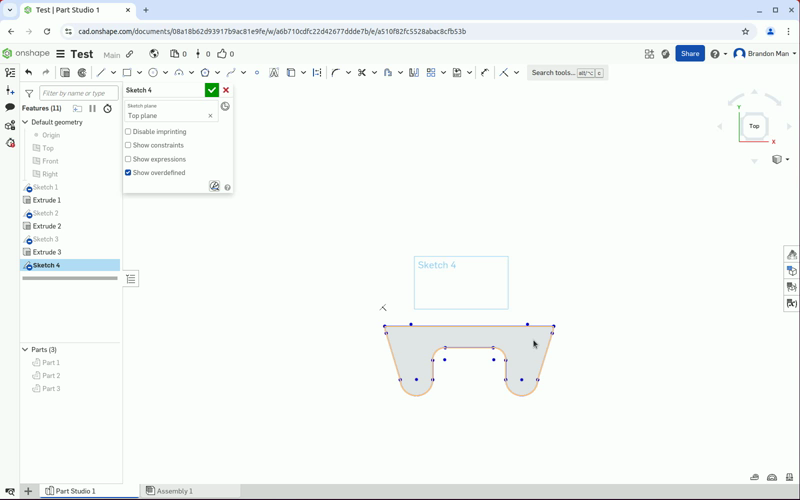
click(533, 339)
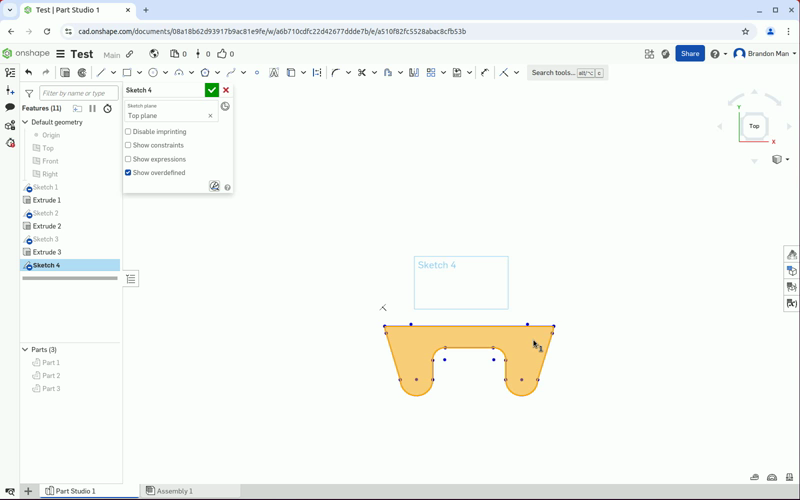
mouse_move(73, 352)
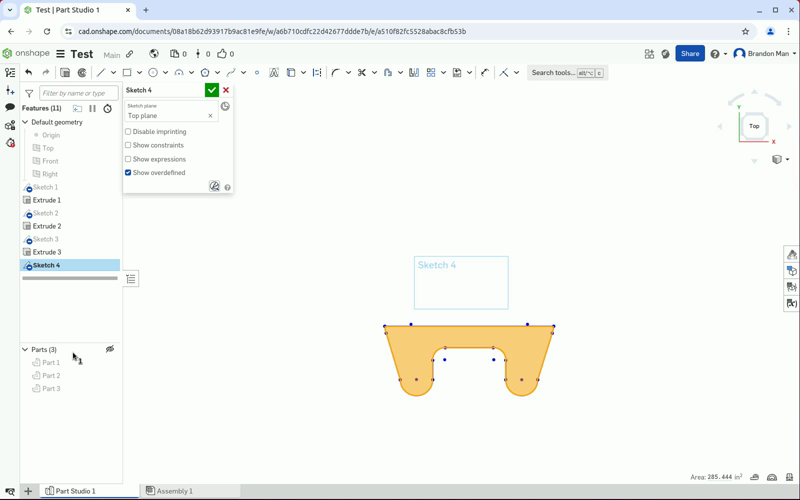
key(shift+y)
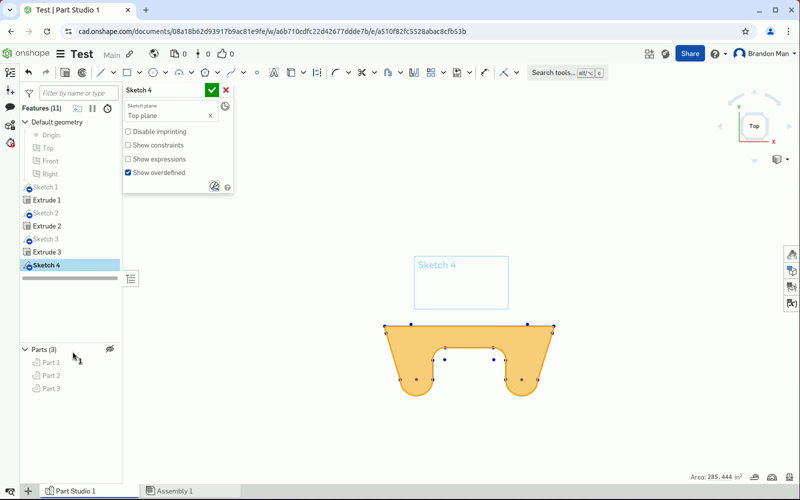
key(shift+e)
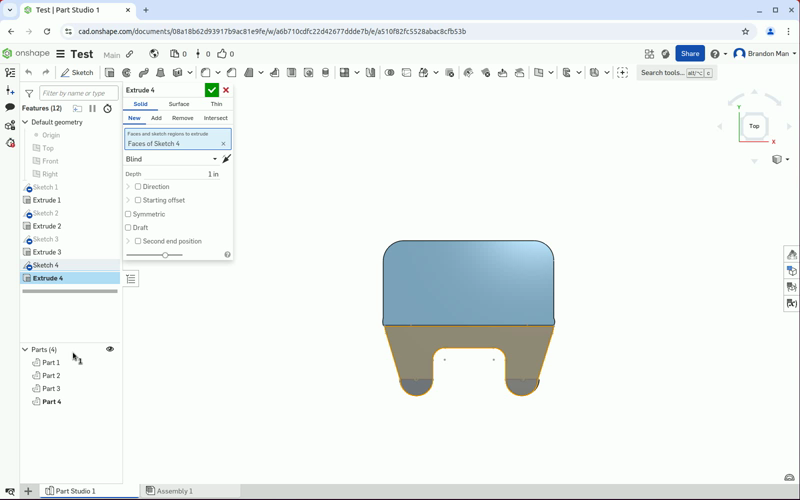
mouse_move(143, 106)
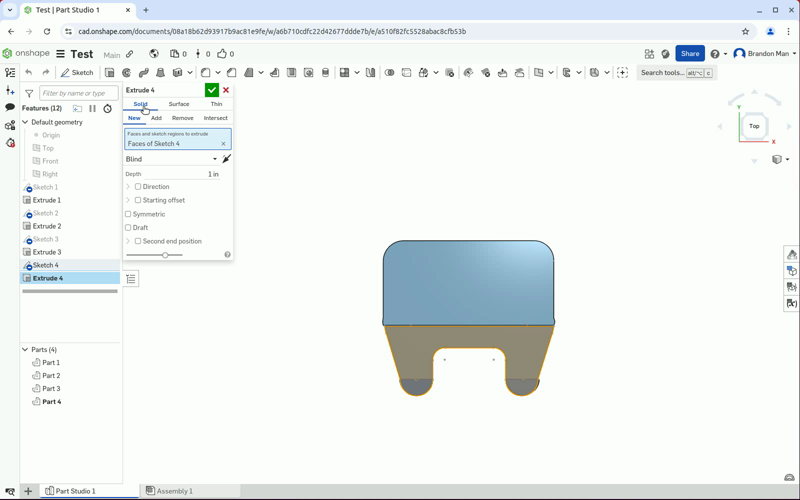
click(143, 106)
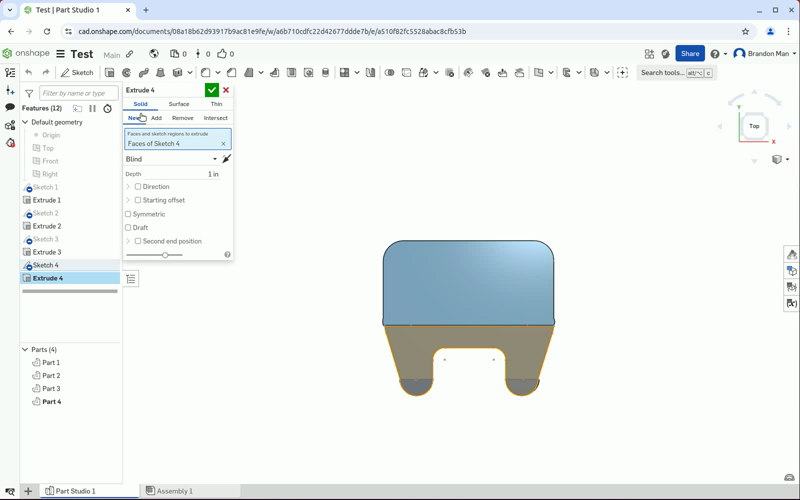
mouse_move(137, 120)
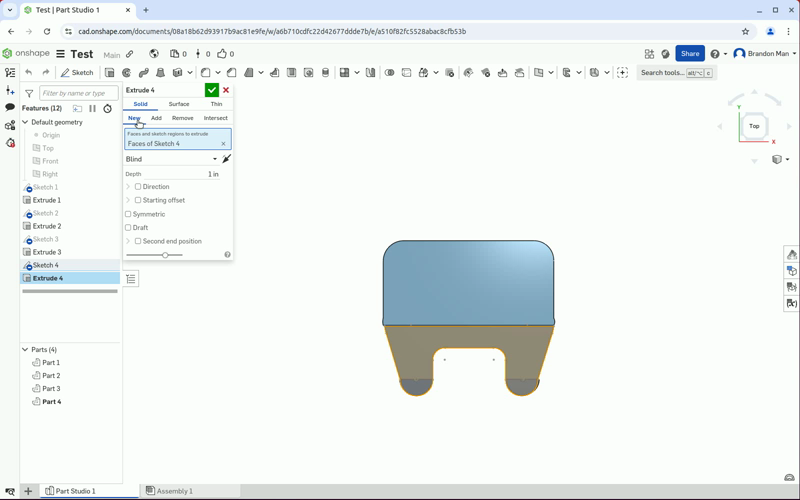
click(137, 120)
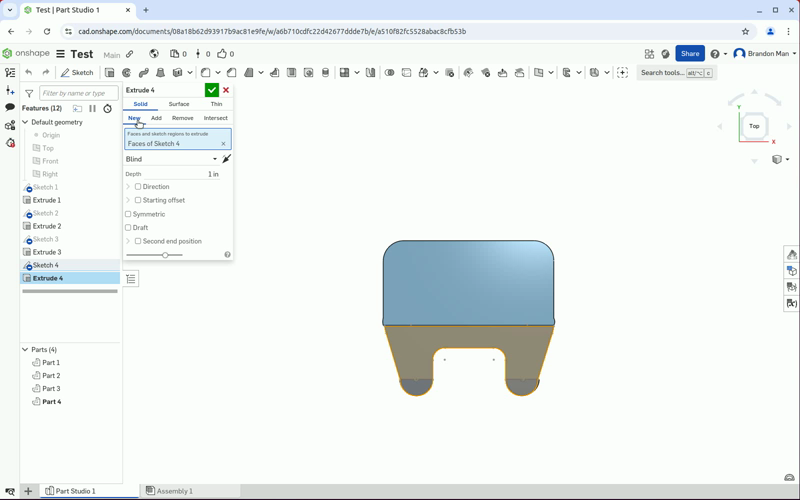
key(tab, 4)
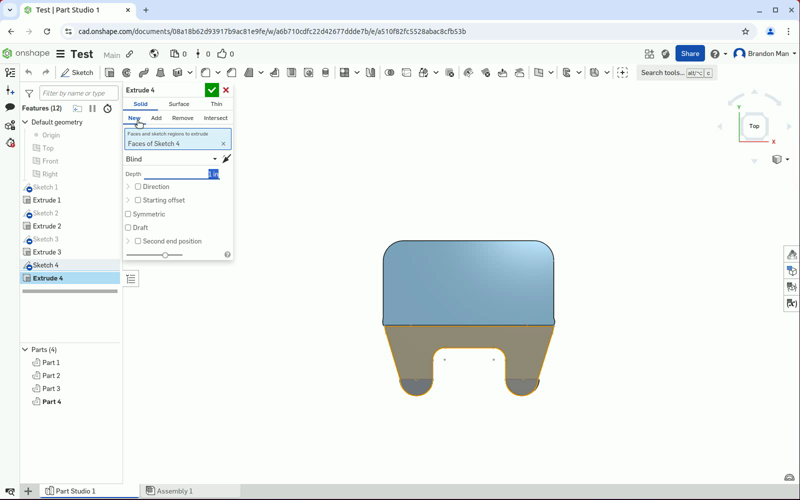
text(0.481)
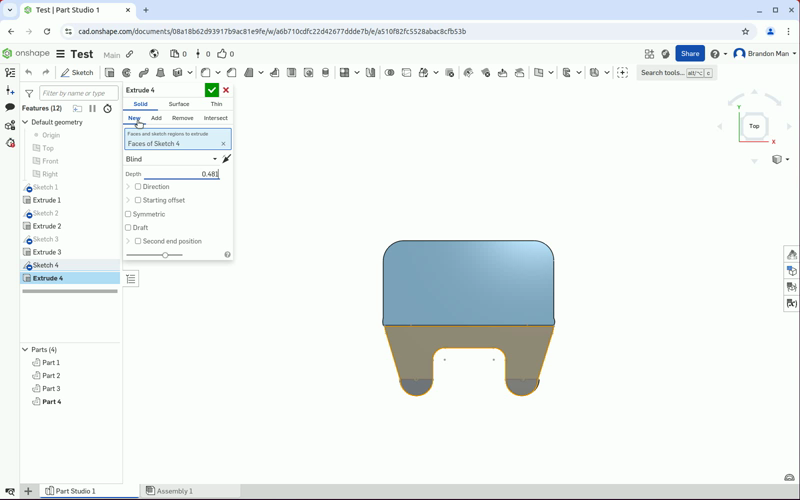
key(enter)
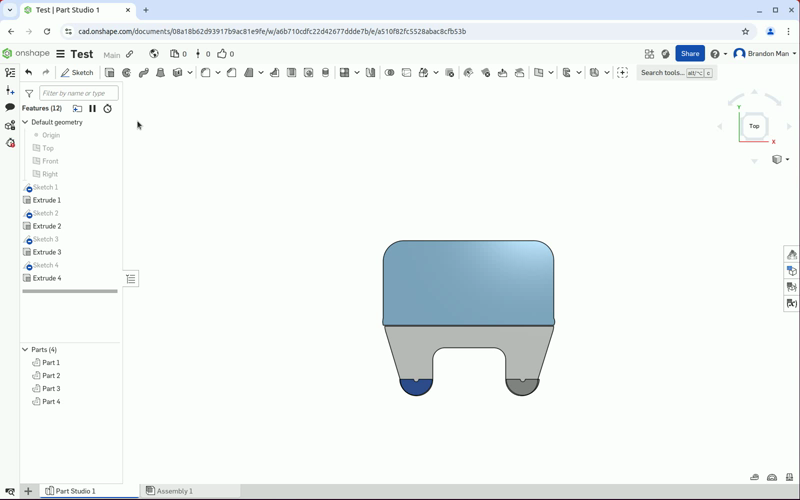
key(shift+h)
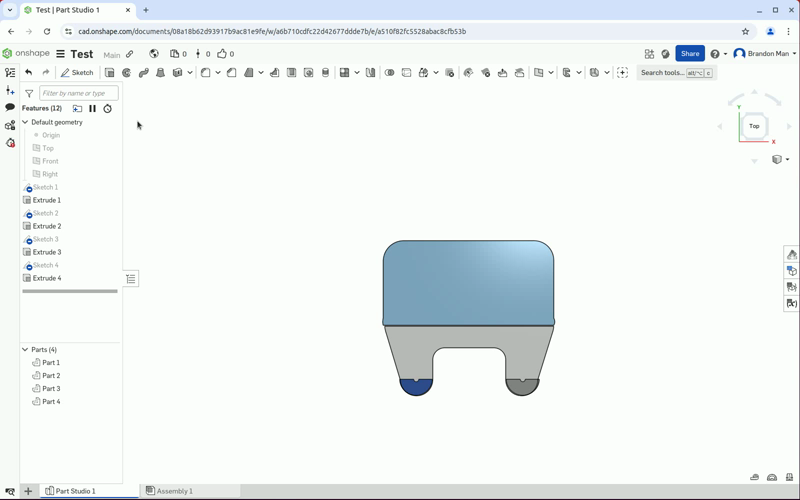
key(shift+h)
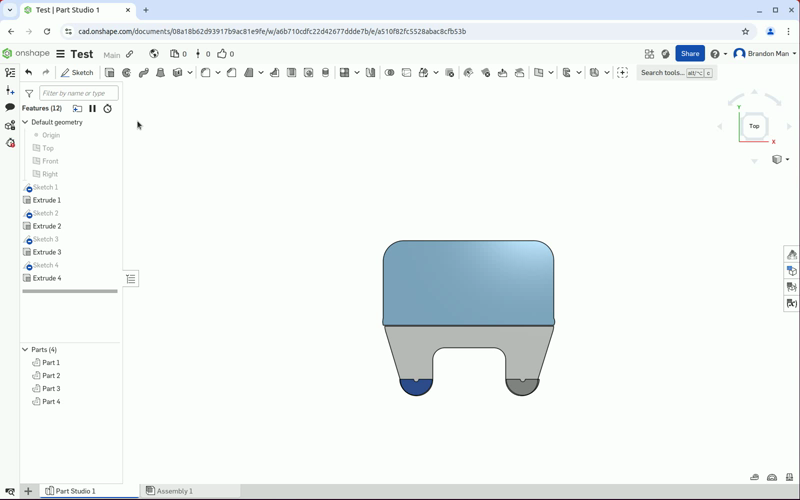
mouse_move(73, 189)
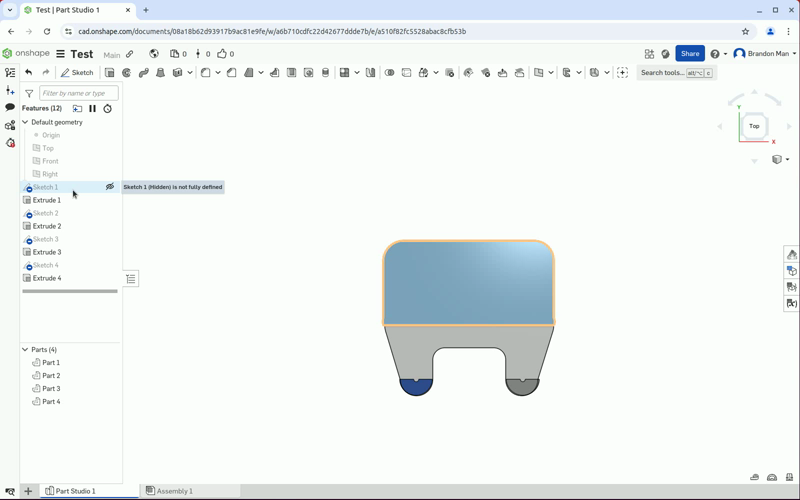
click(73, 189)
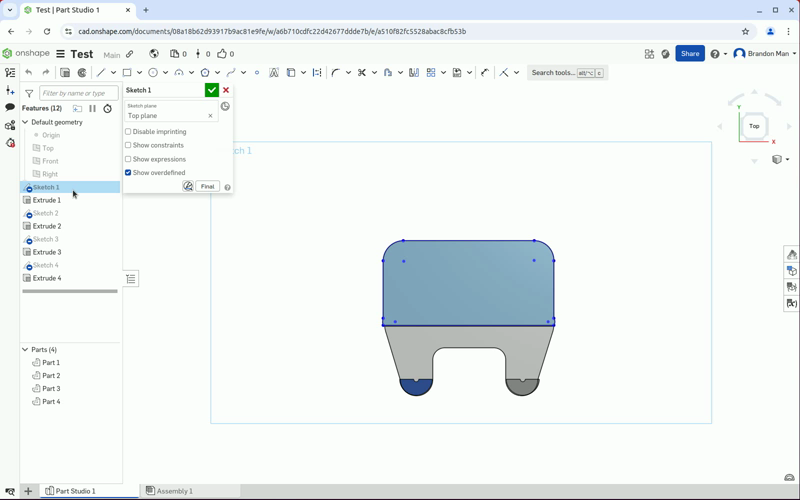
mouse_move(229, 92)
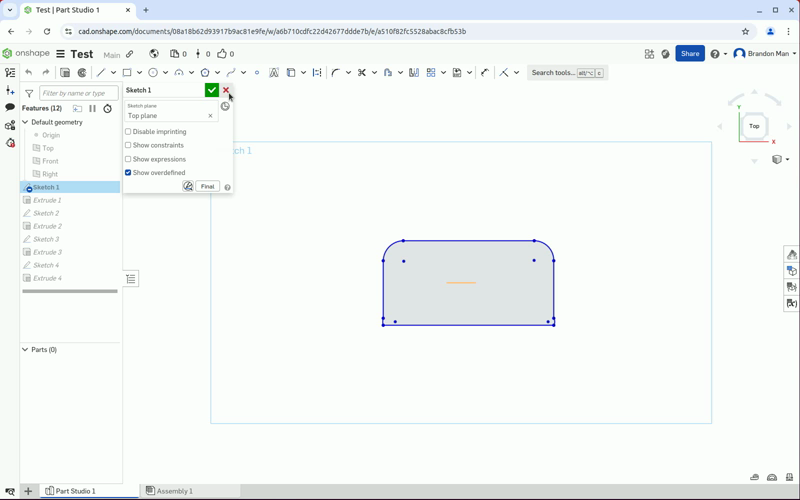
click(229, 92)
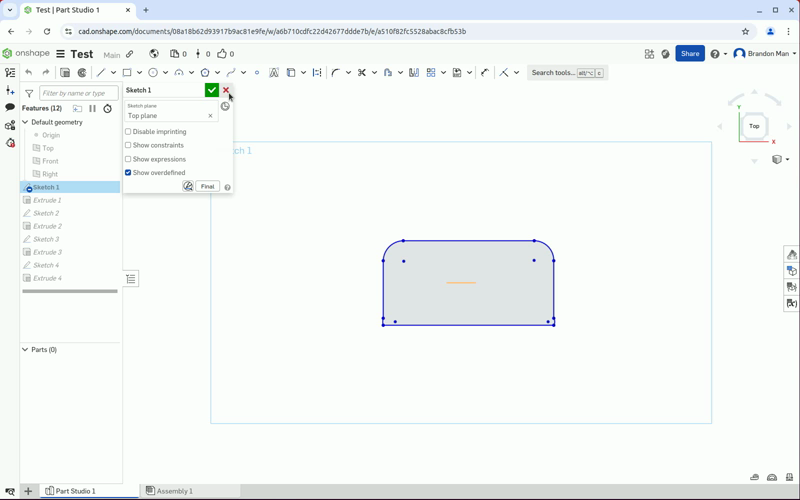
key(shift+s)
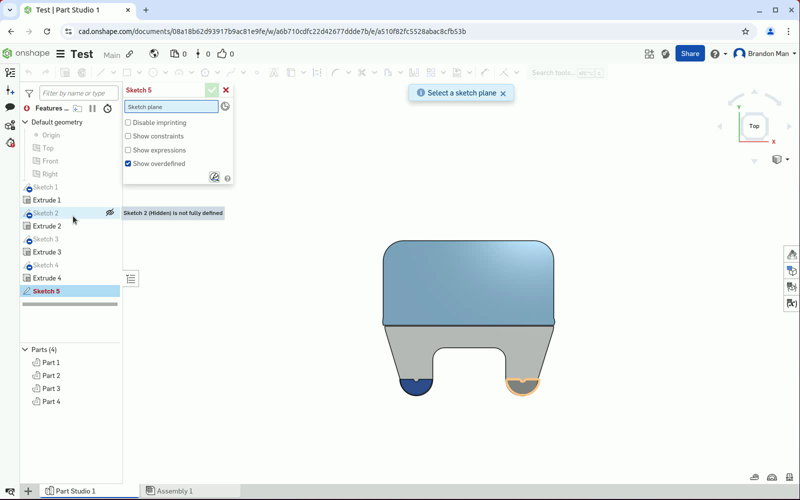
scroll(3)
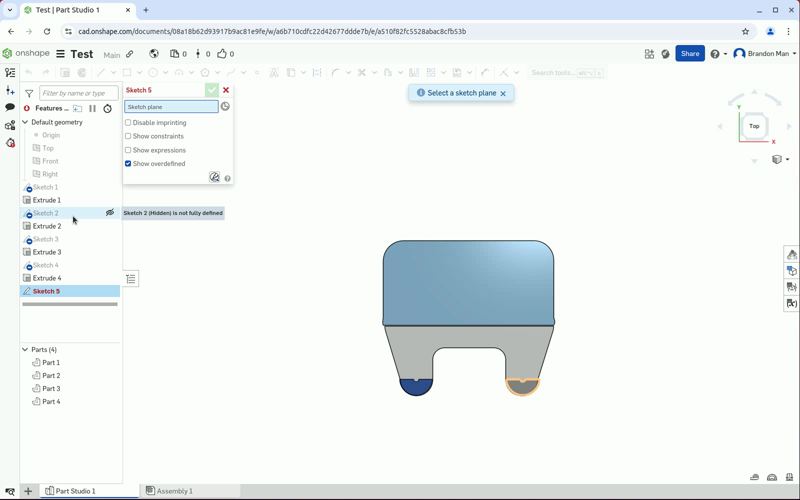
mouse_move(73, 150)
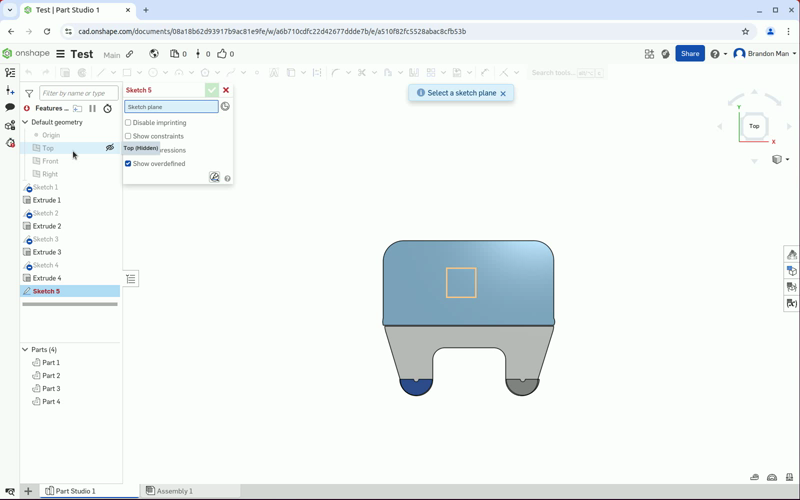
click(73, 150)
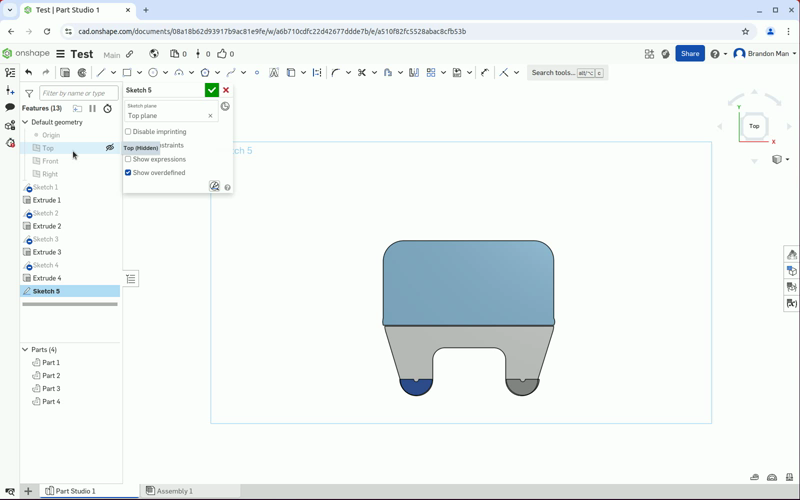
mouse_move(73, 352)
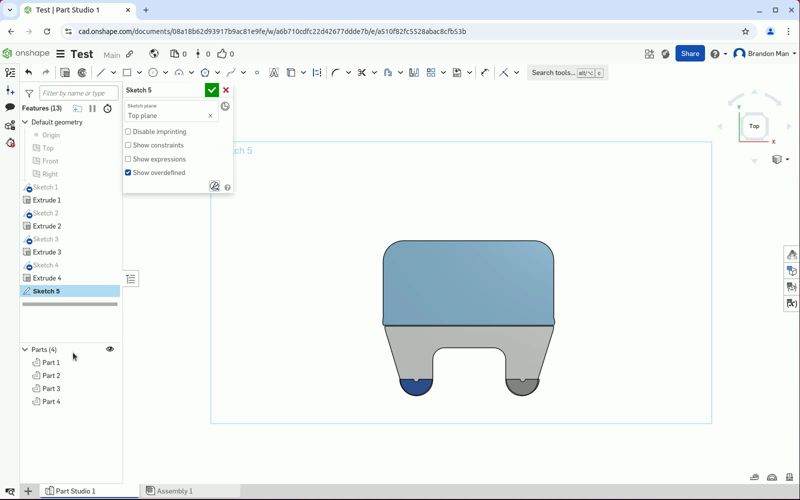
key(y)
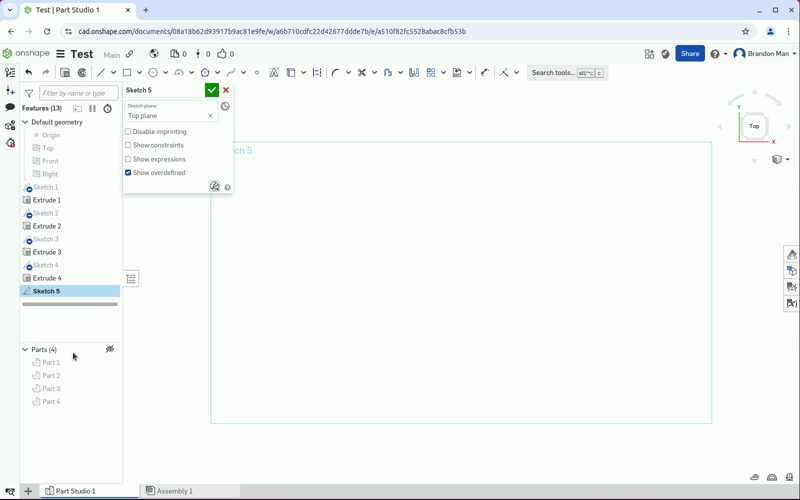
key(a)
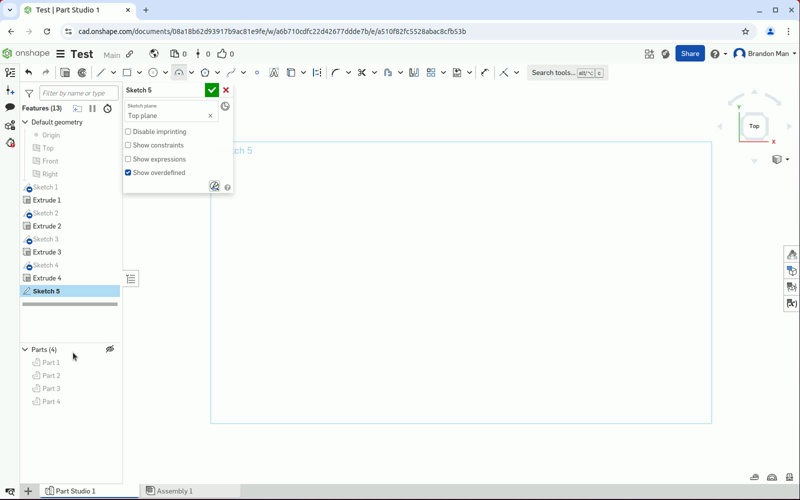
key_down(shift)
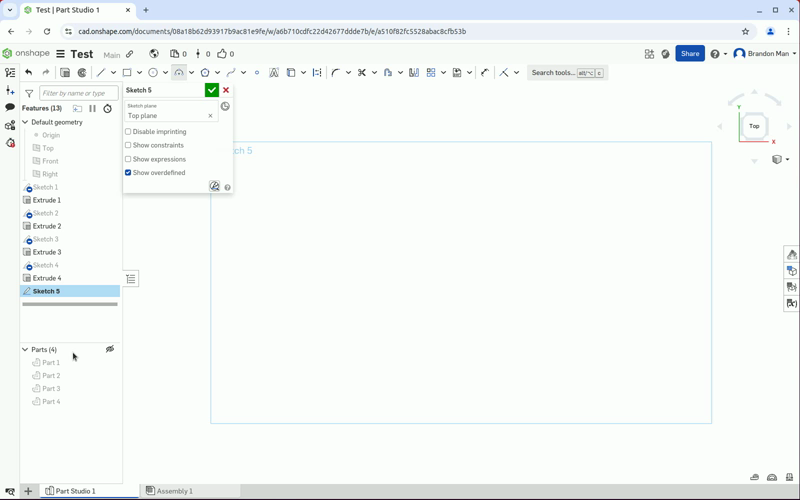
mouse_move(506, 379)
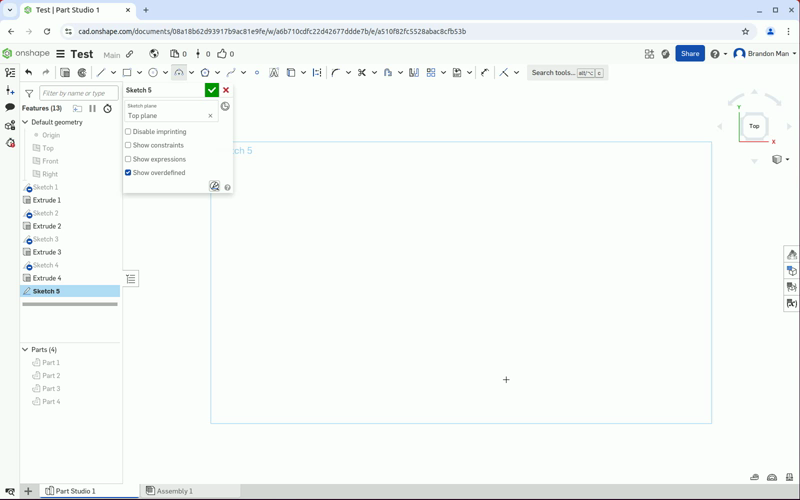
click(506, 379)
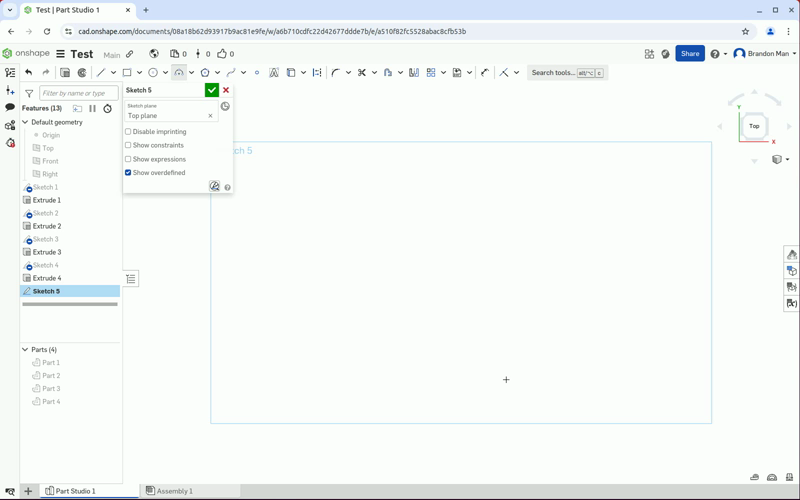
key_up(shift)
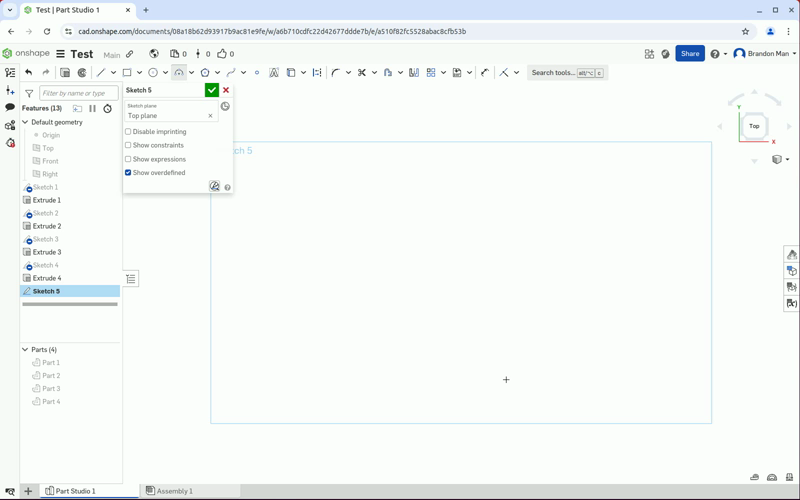
key_down(shift)
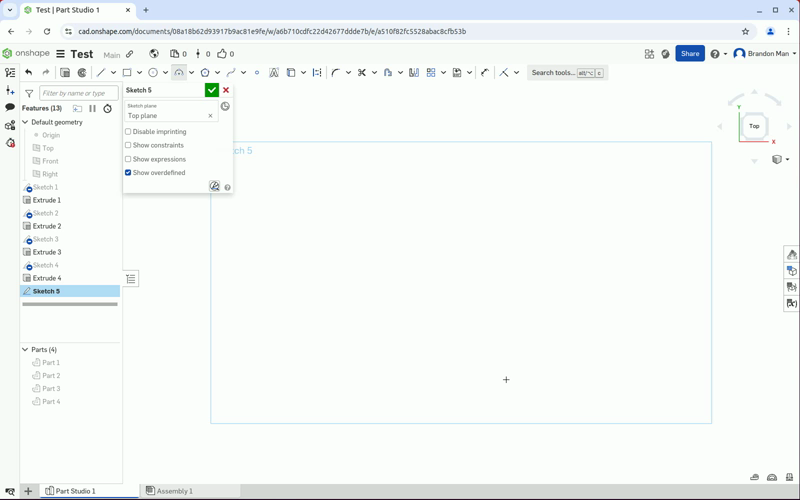
mouse_move(539, 379)
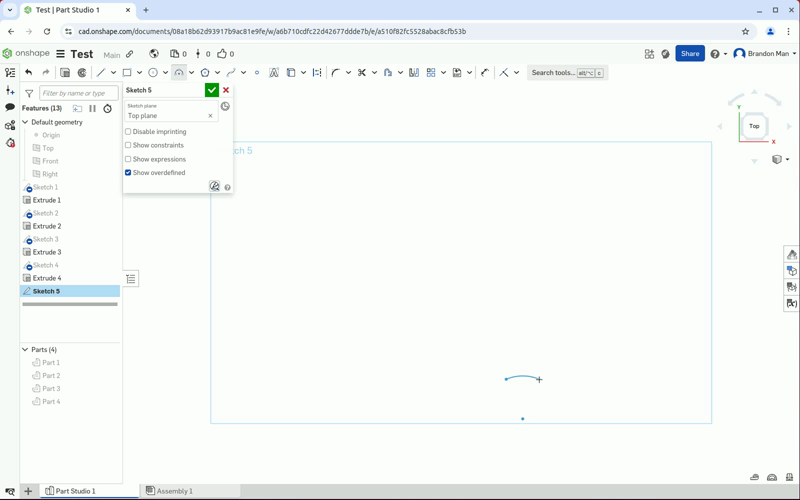
click(539, 379)
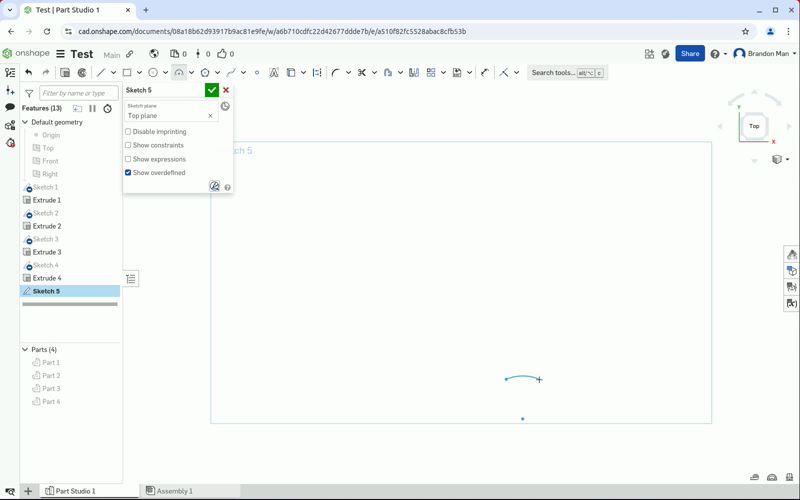
mouse_move(522, 395)
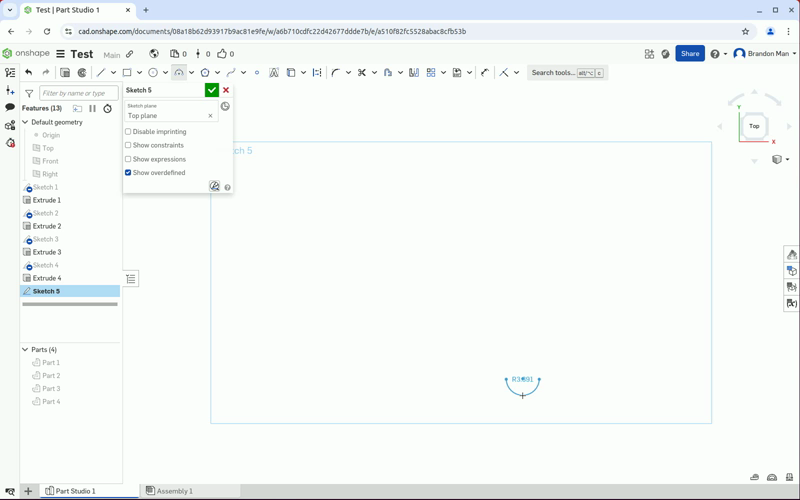
click(522, 395)
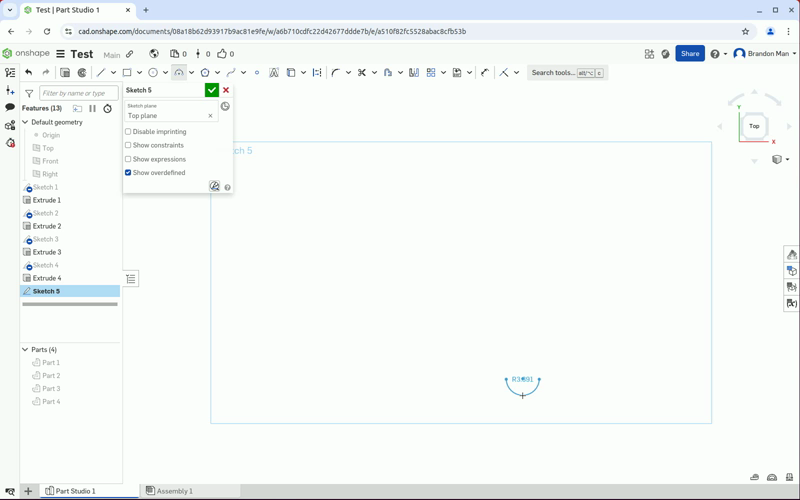
key_up(shift)
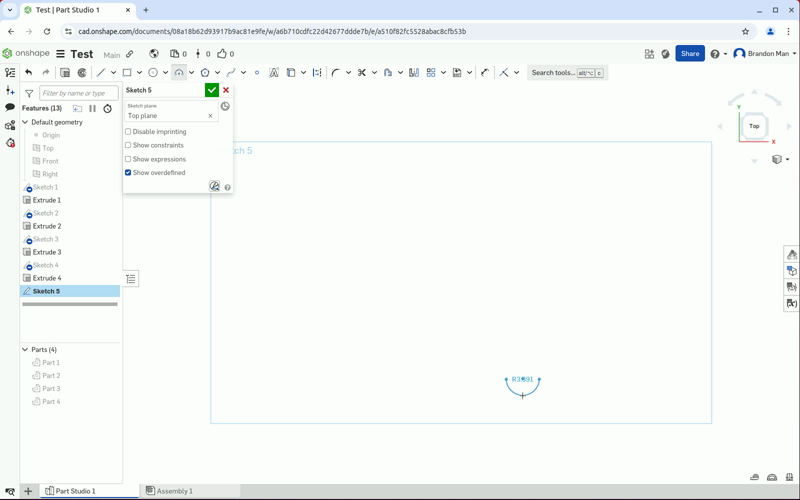
key(esc)
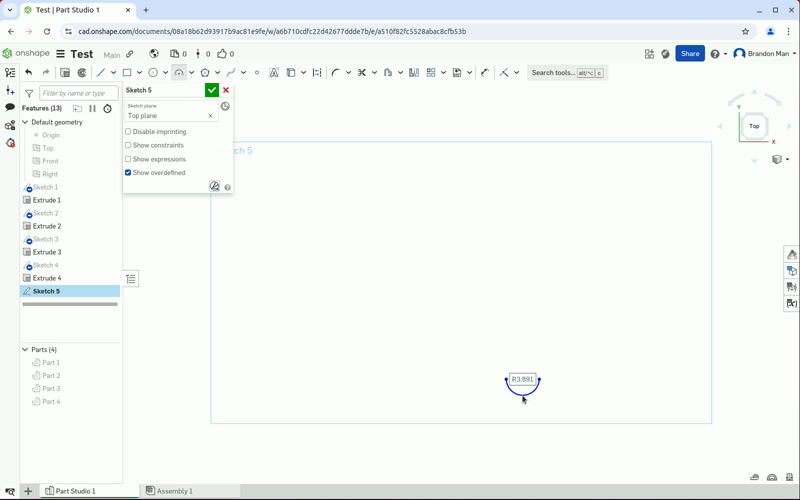
key(l)
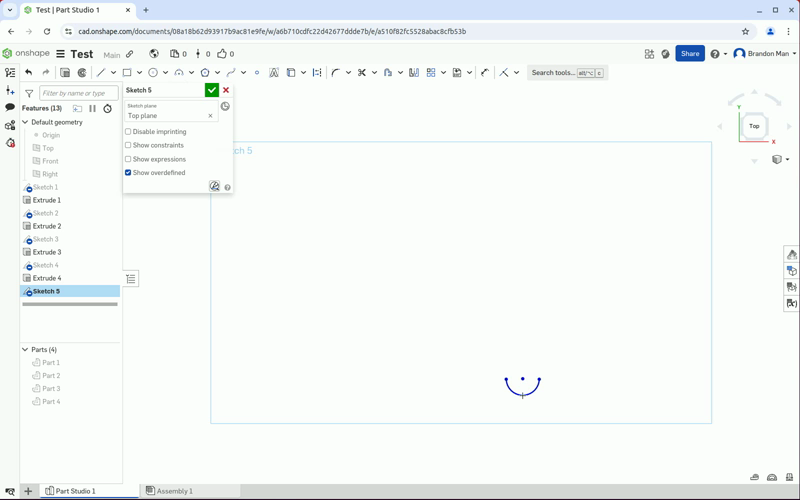
mouse_move(539, 379)
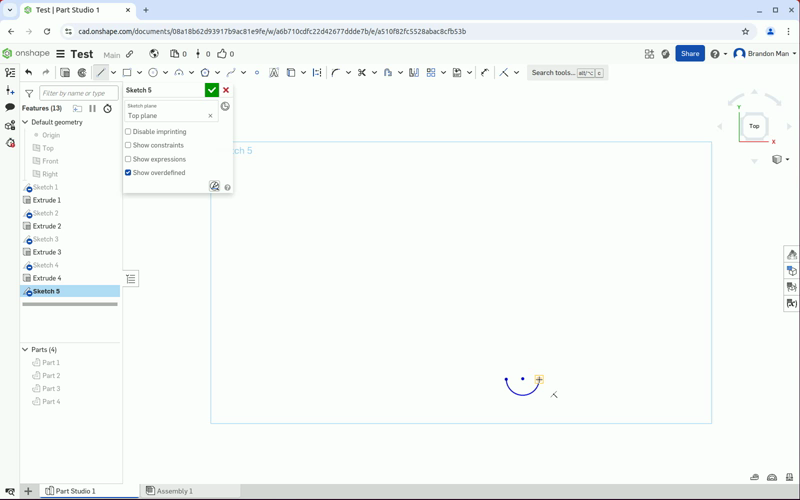
click(539, 379)
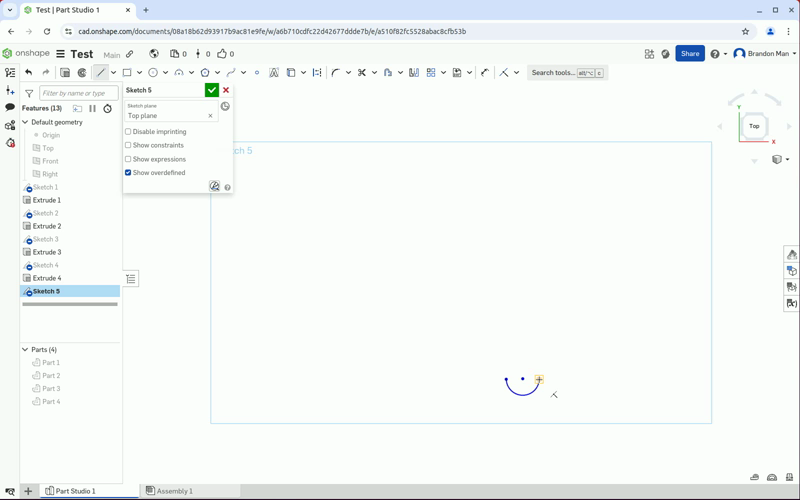
key_down(shift)
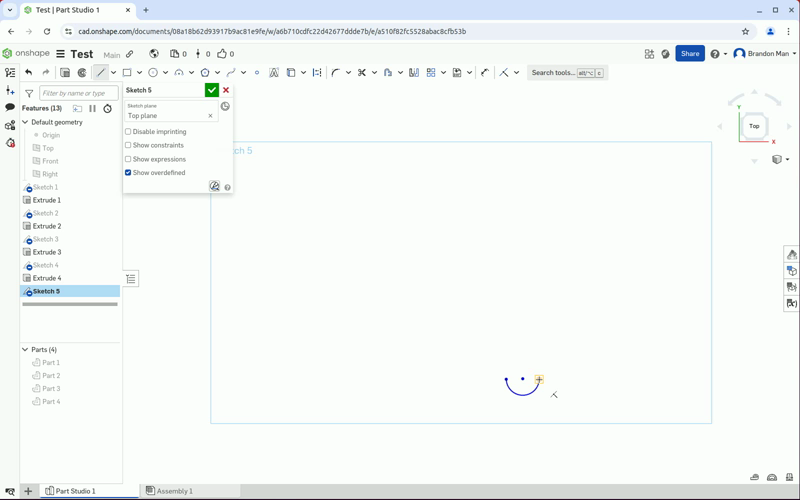
mouse_move(569, 379)
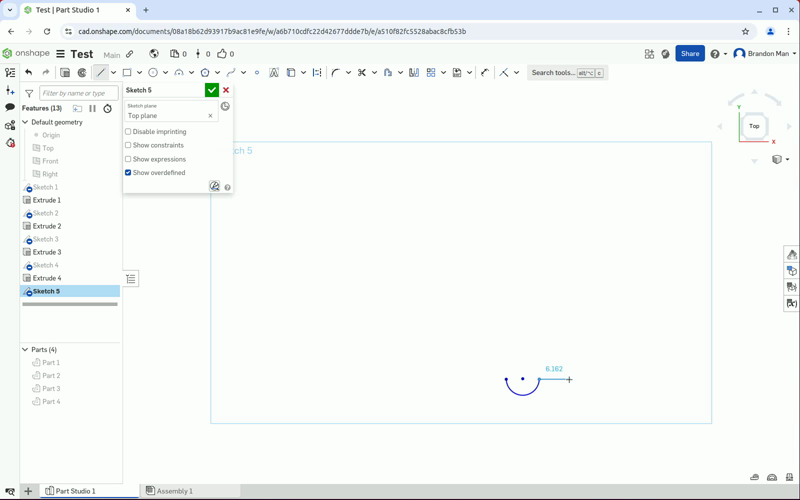
mouse_move(525, 379)
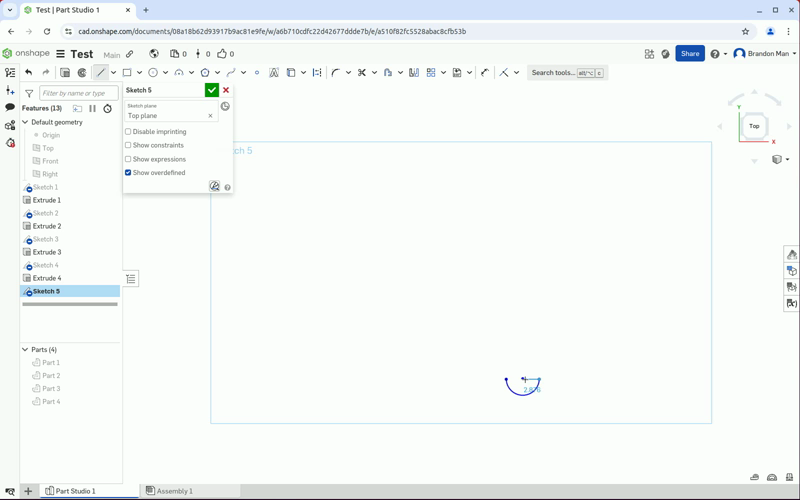
scroll(6)
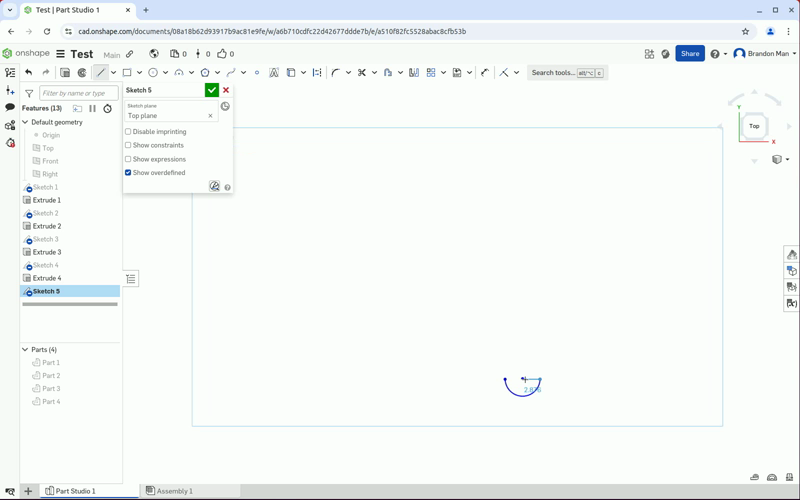
scroll(6)
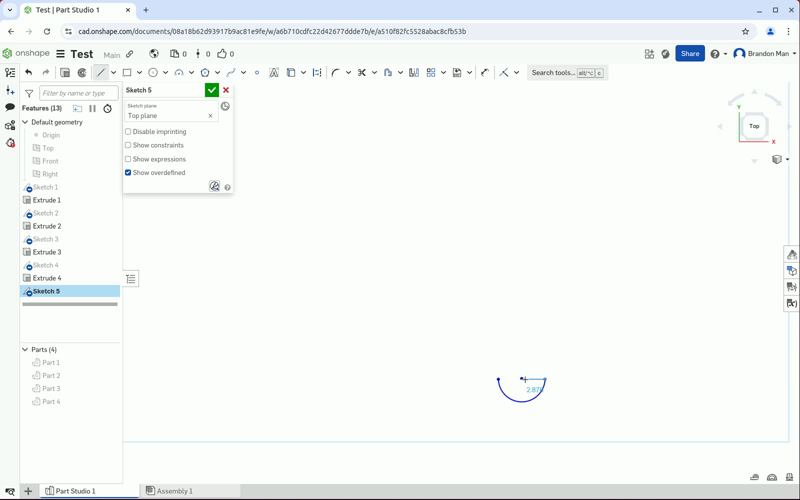
scroll(6)
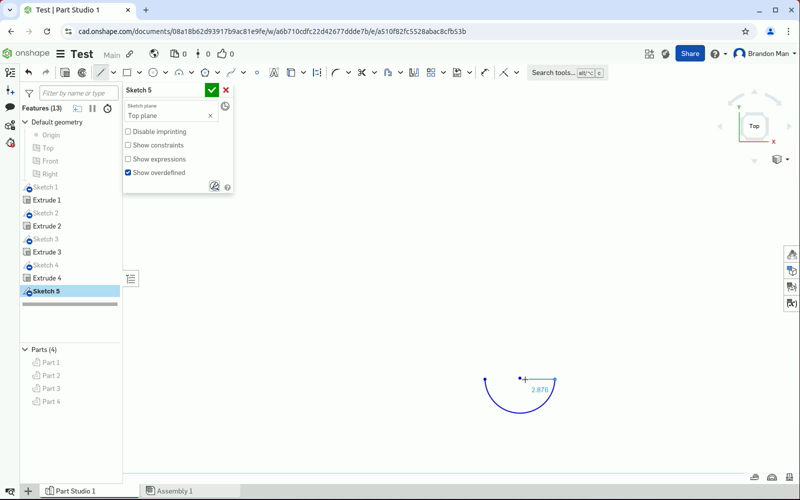
scroll(6)
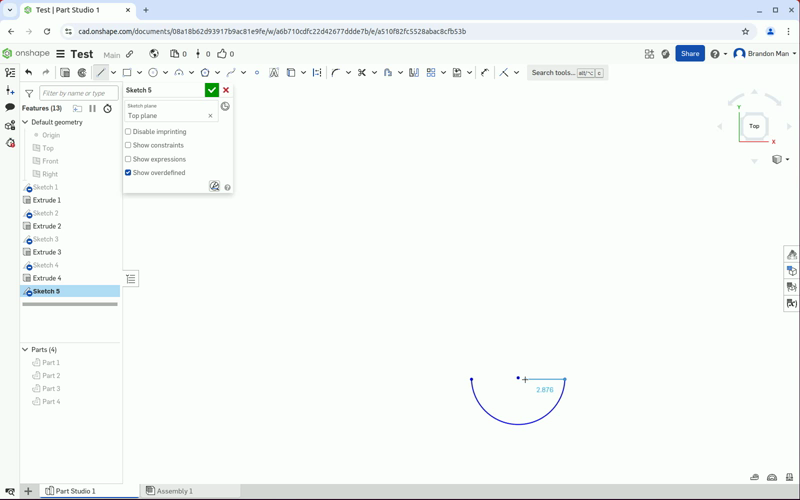
scroll(6)
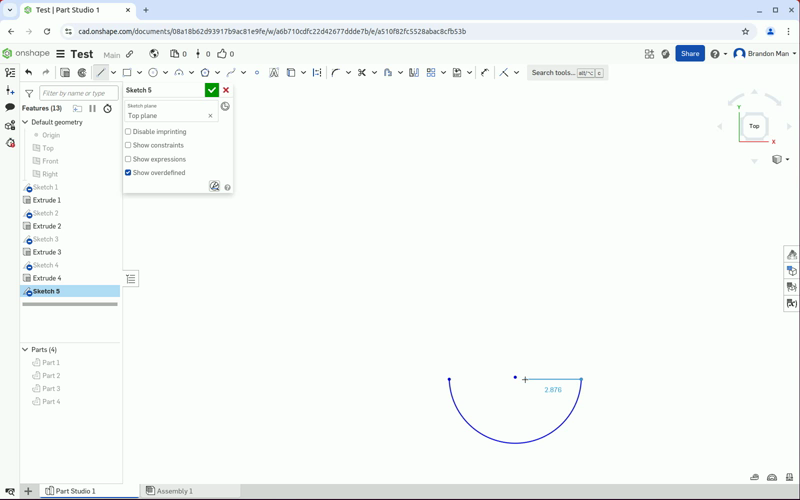
scroll(6)
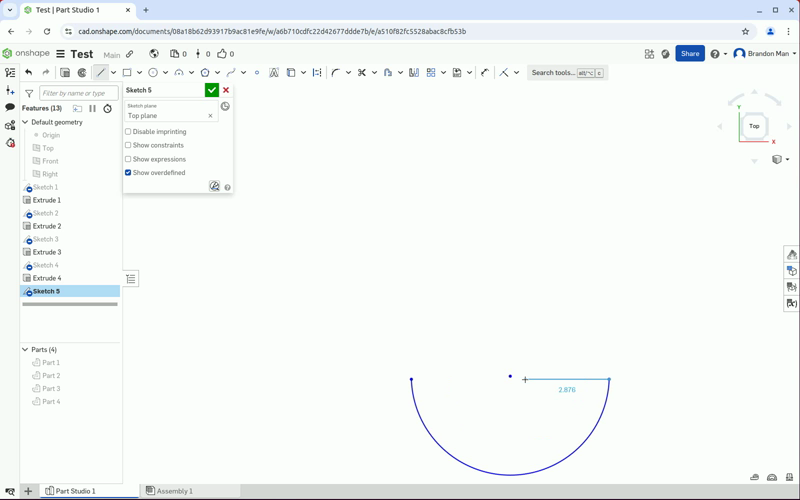
scroll(6)
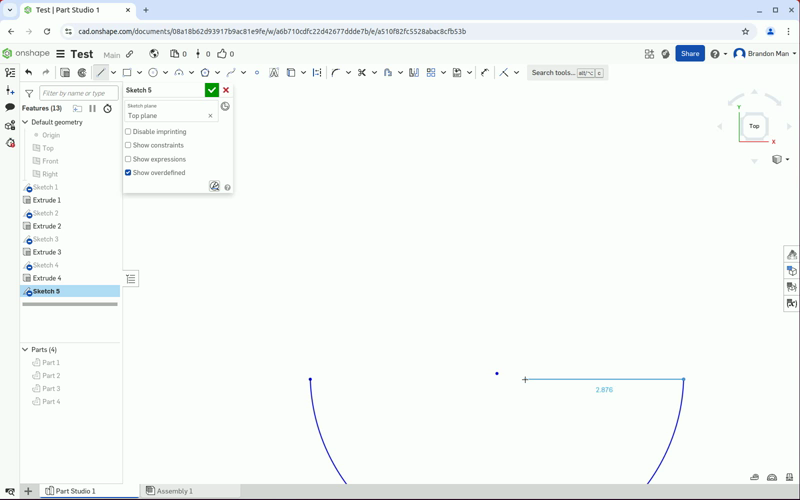
click(525, 379)
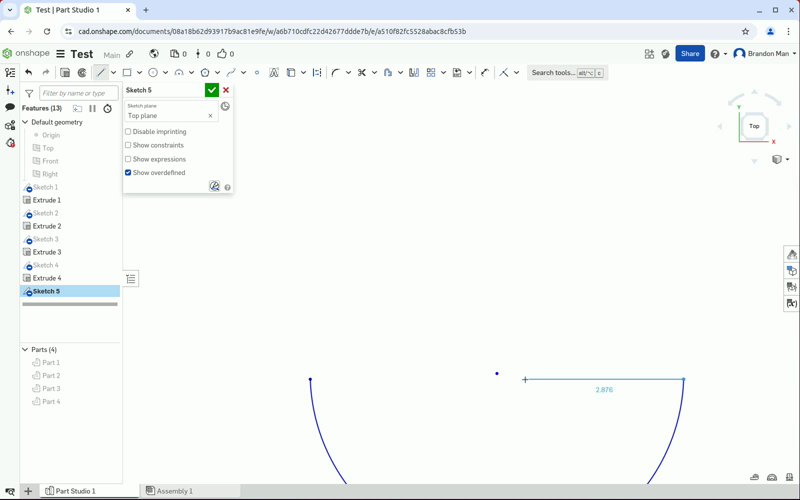
scroll(-6)
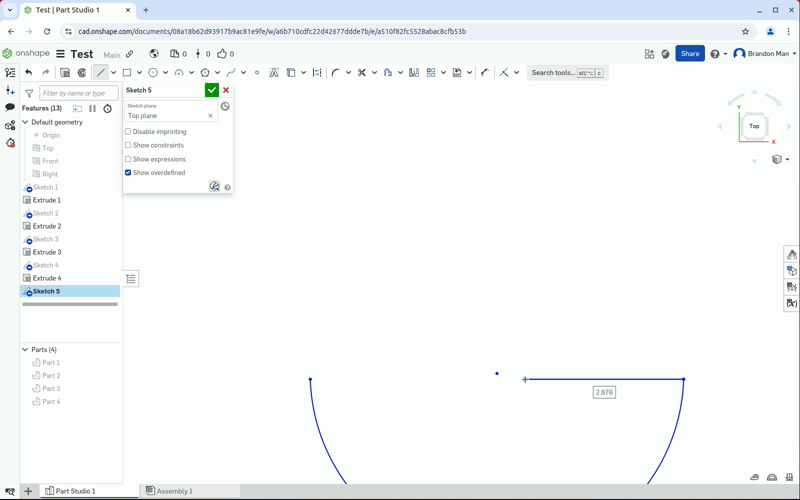
scroll(-6)
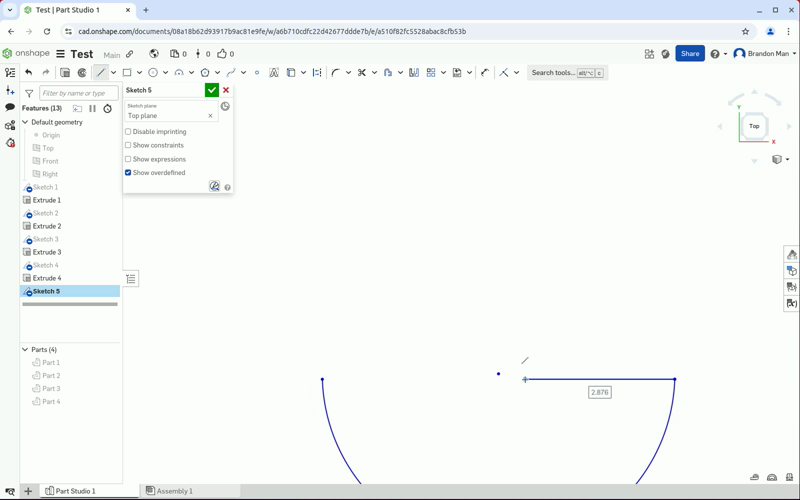
scroll(-6)
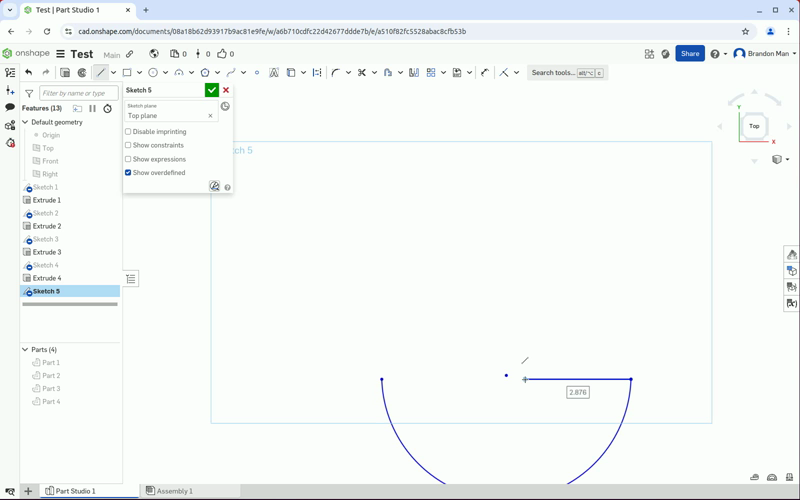
scroll(-6)
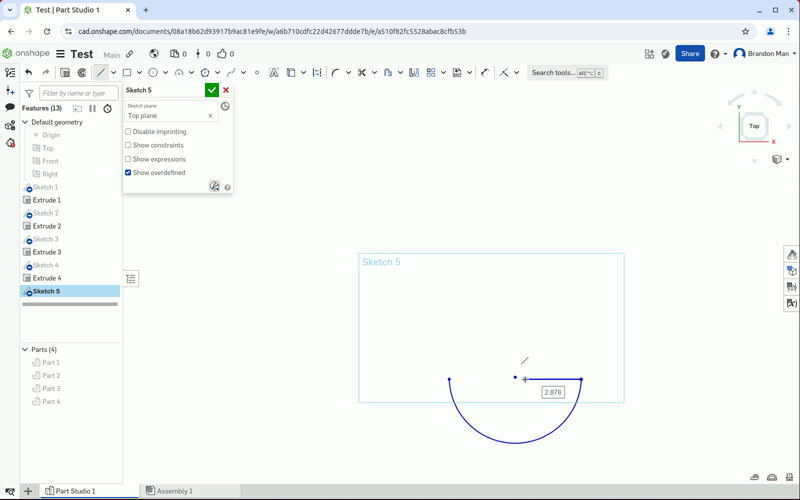
scroll(-6)
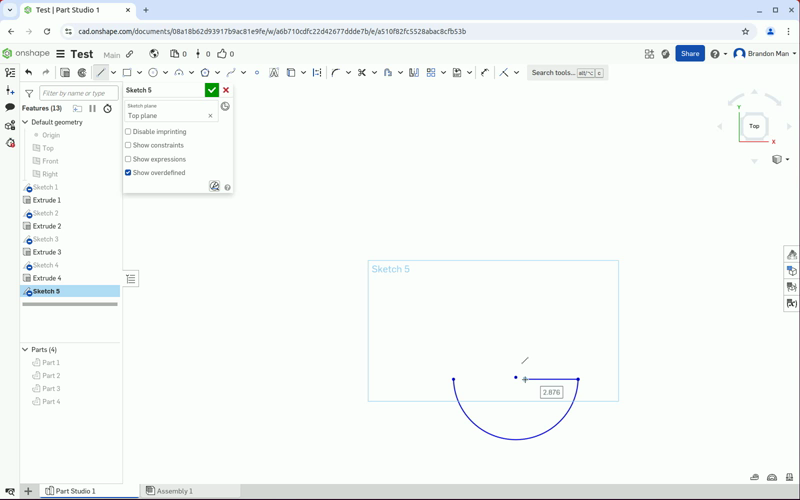
scroll(-6)
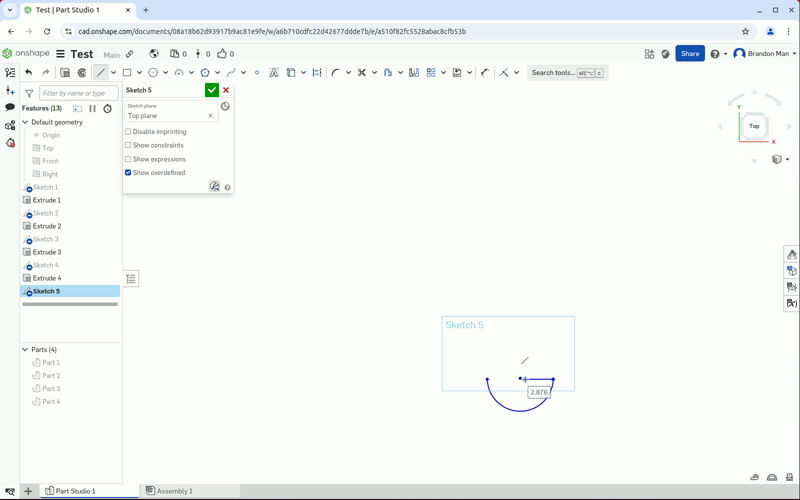
scroll(-6)
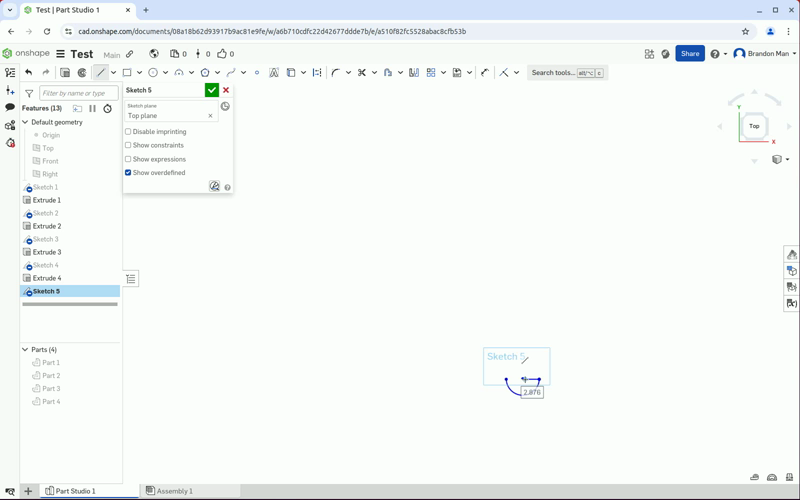
key_up(shift)
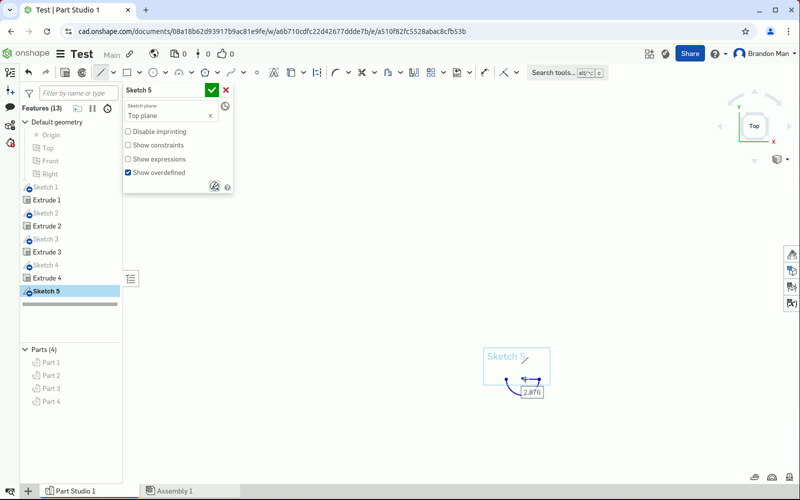
key(esc)
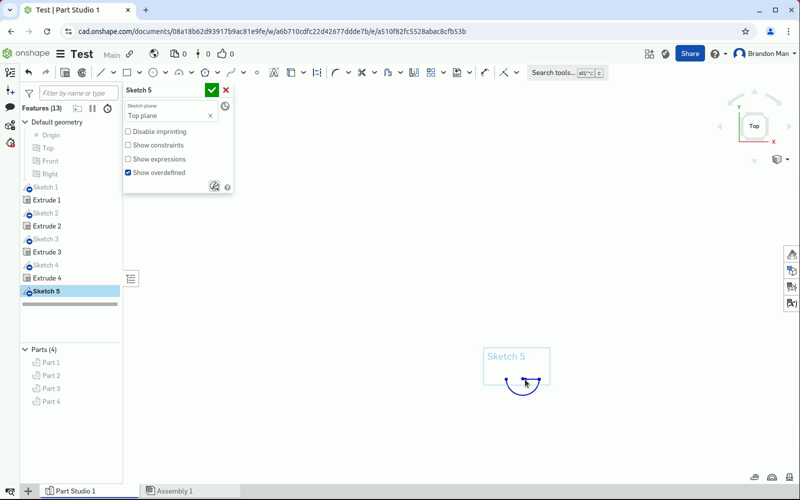
key(a)
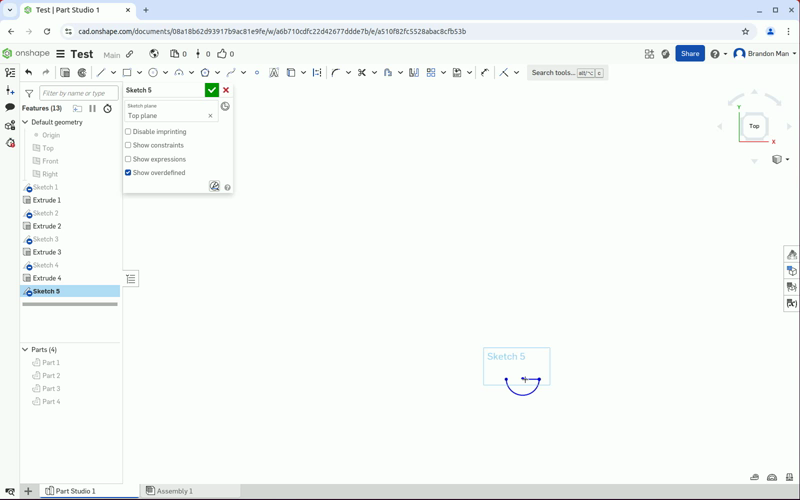
mouse_move(525, 379)
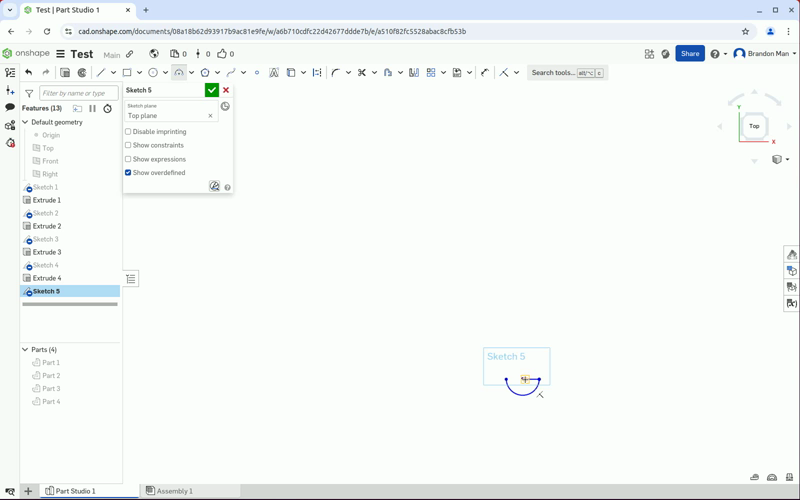
scroll(6)
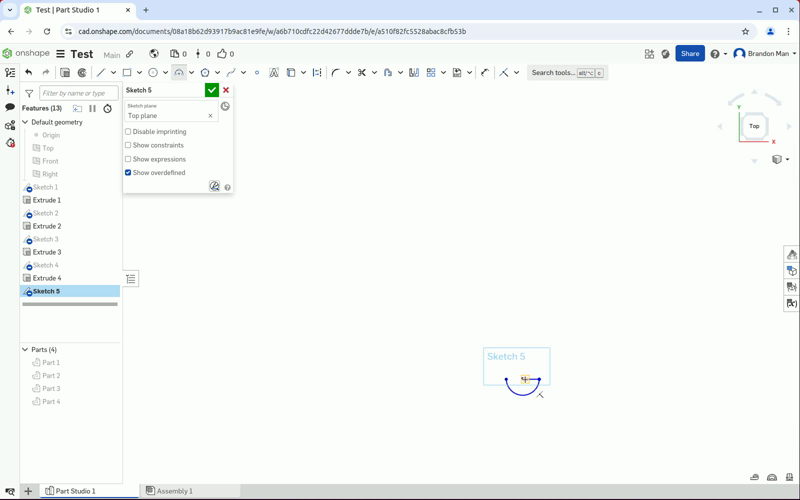
scroll(6)
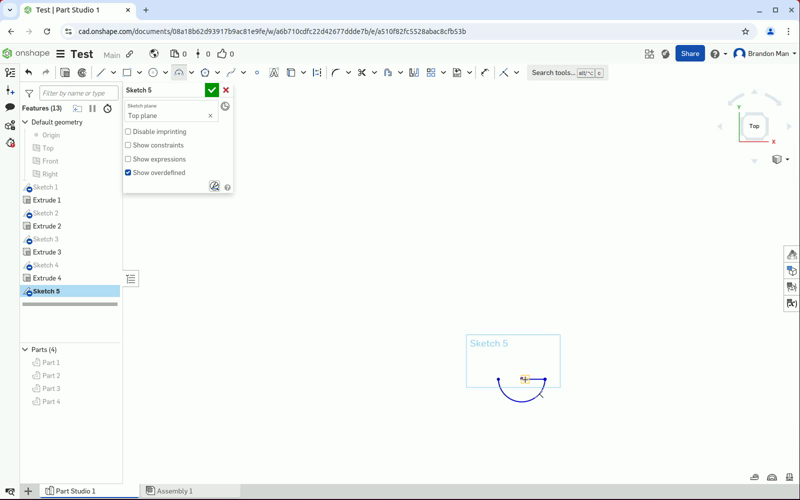
scroll(6)
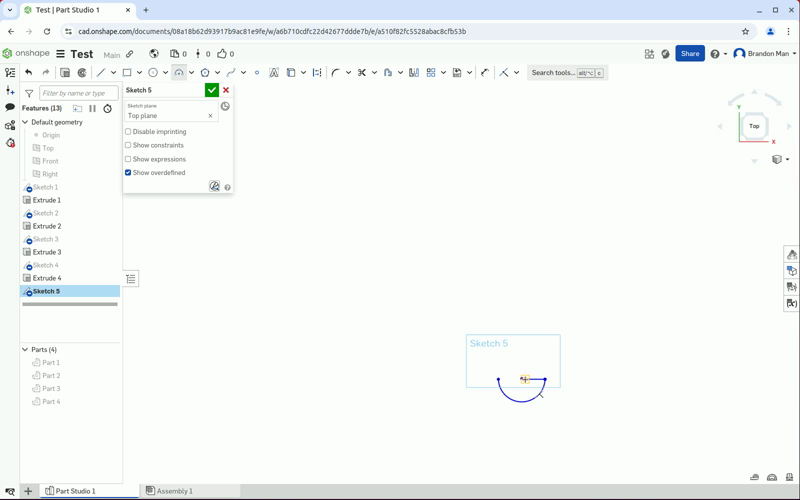
scroll(6)
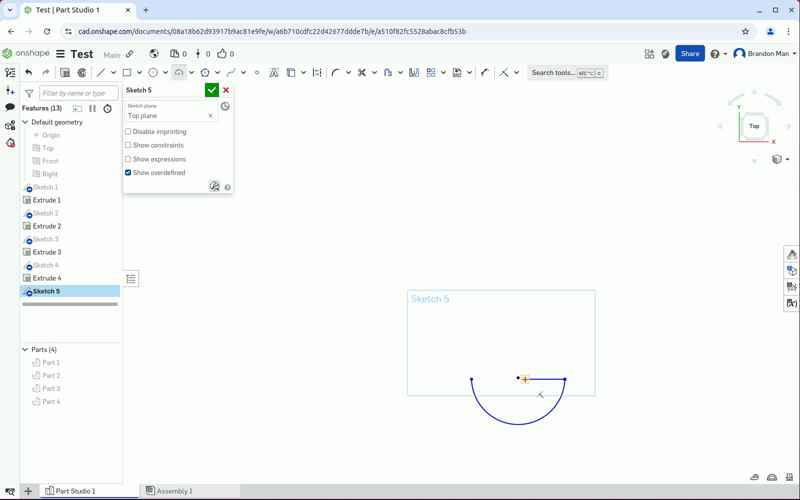
scroll(6)
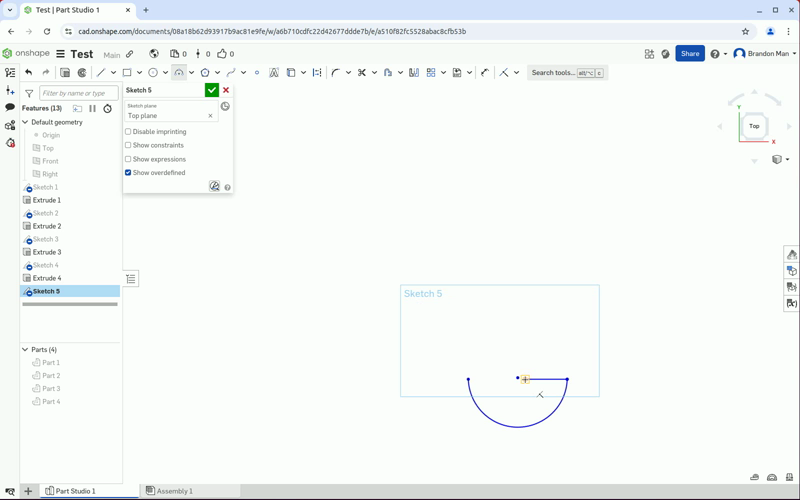
scroll(6)
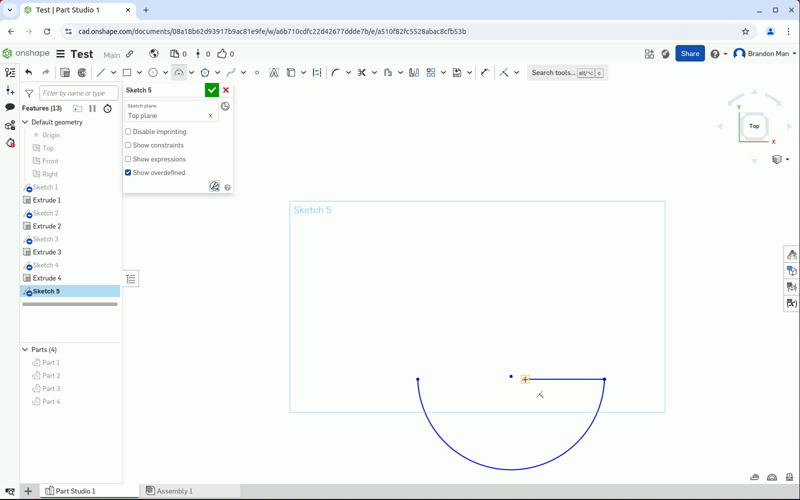
scroll(6)
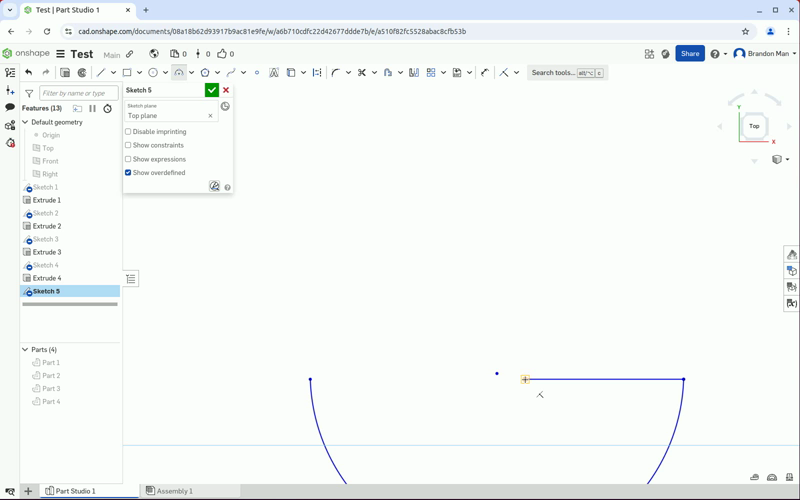
click(525, 379)
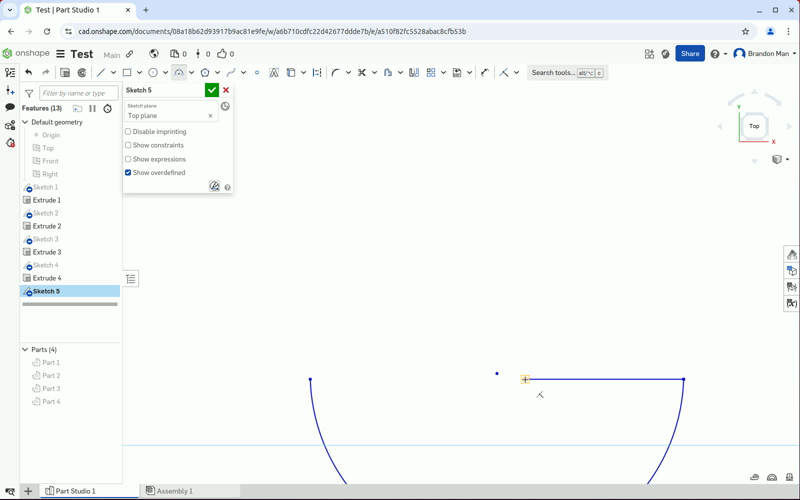
scroll(-6)
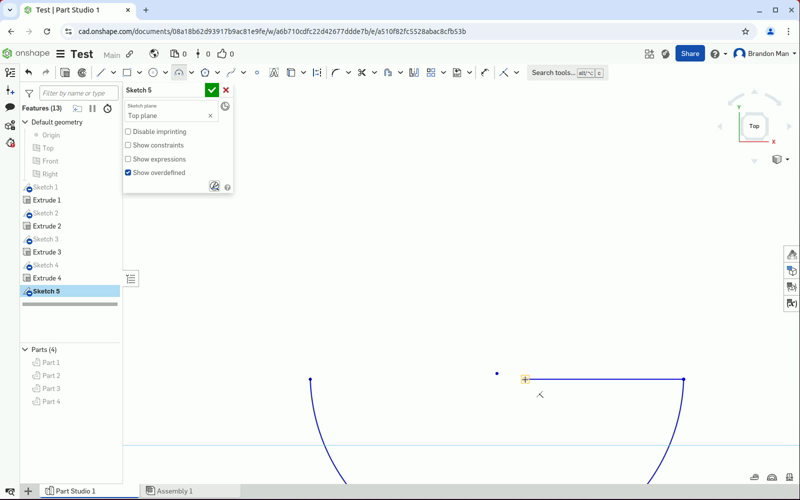
scroll(-6)
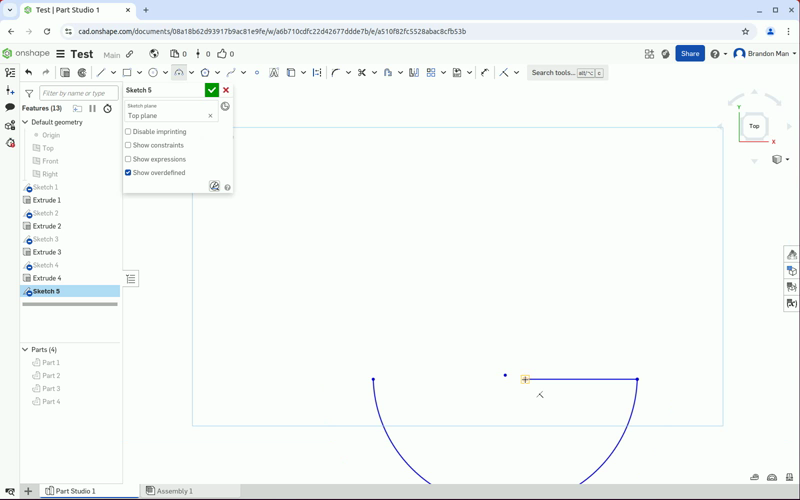
scroll(-6)
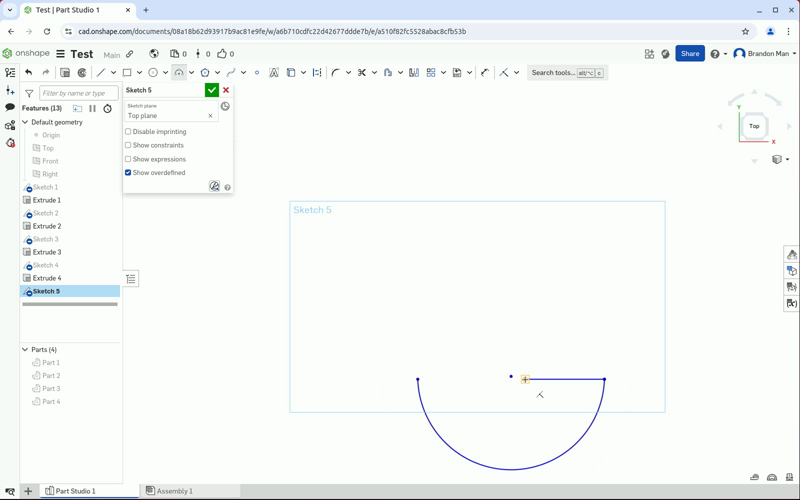
scroll(-6)
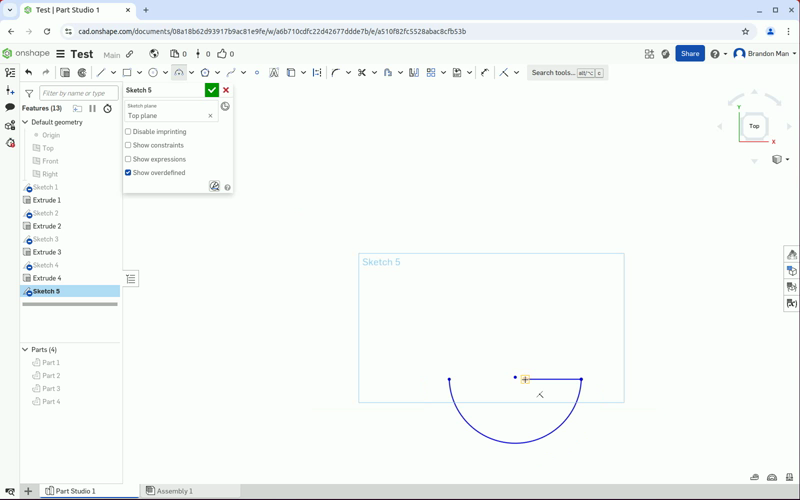
scroll(-6)
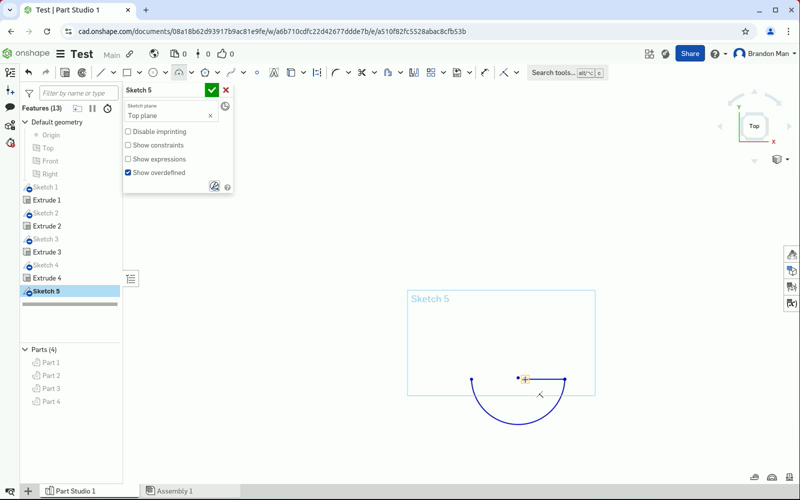
scroll(-6)
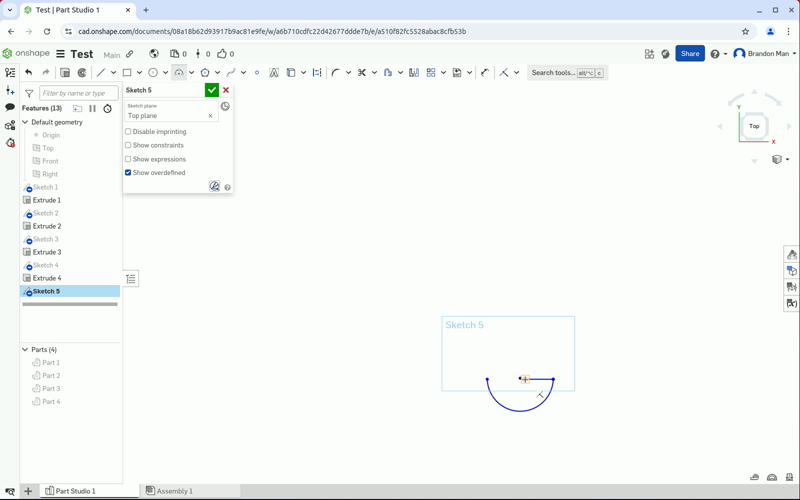
scroll(-6)
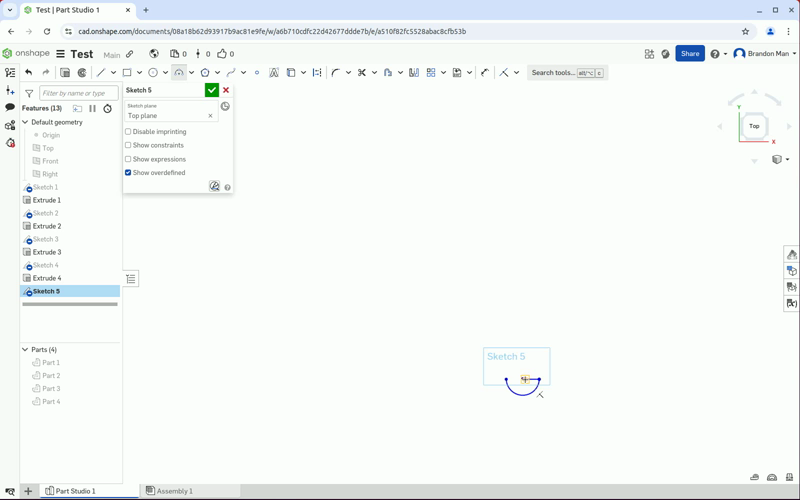
key_down(shift)
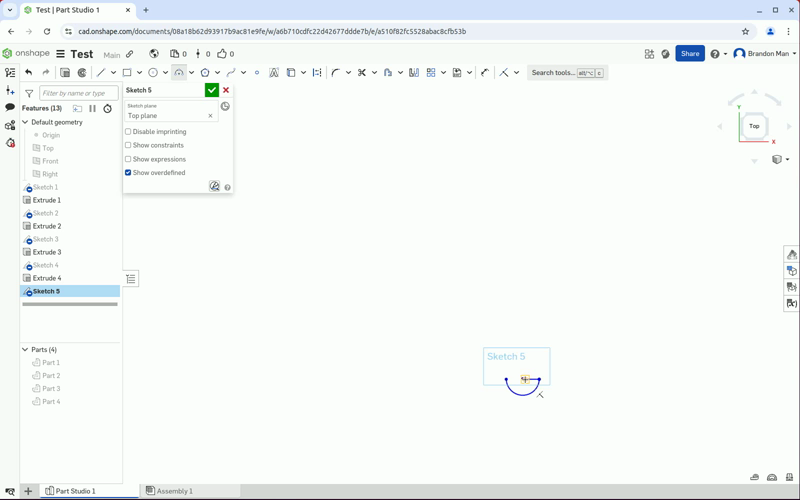
mouse_move(520, 379)
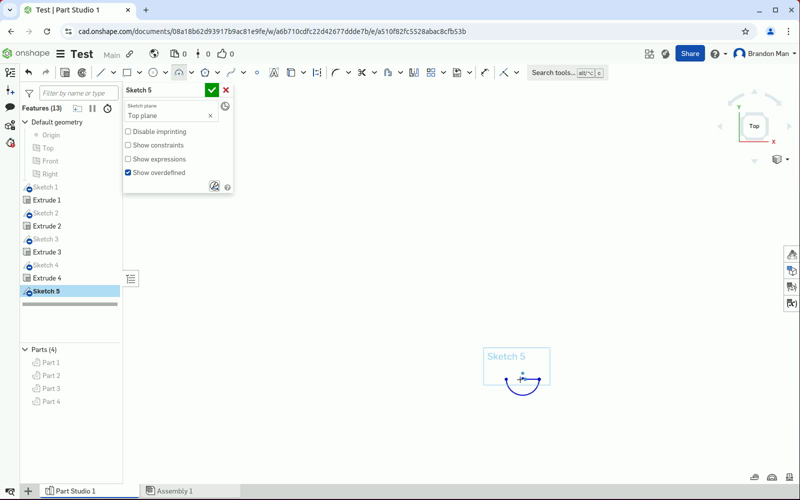
scroll(6)
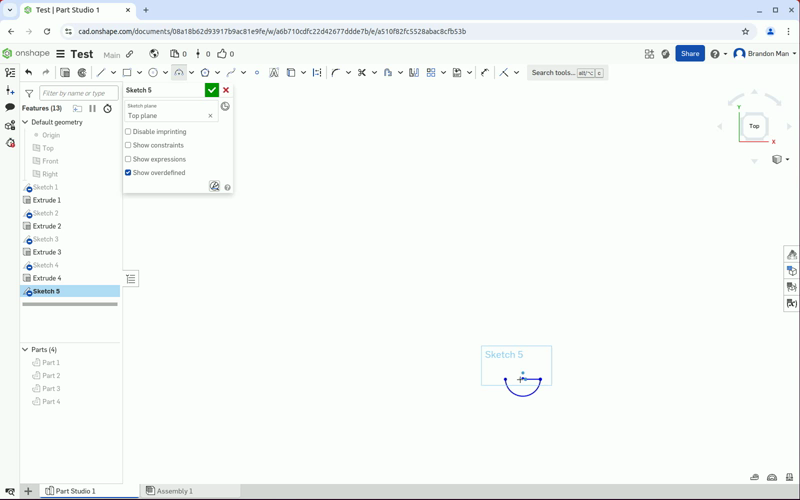
scroll(6)
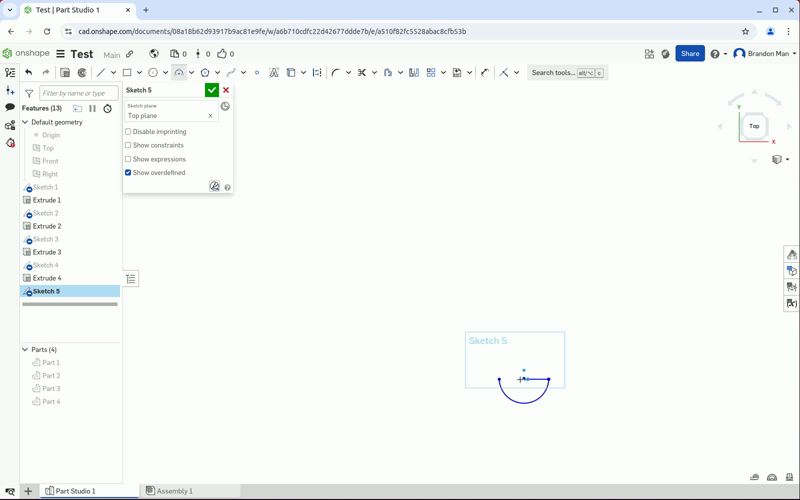
scroll(6)
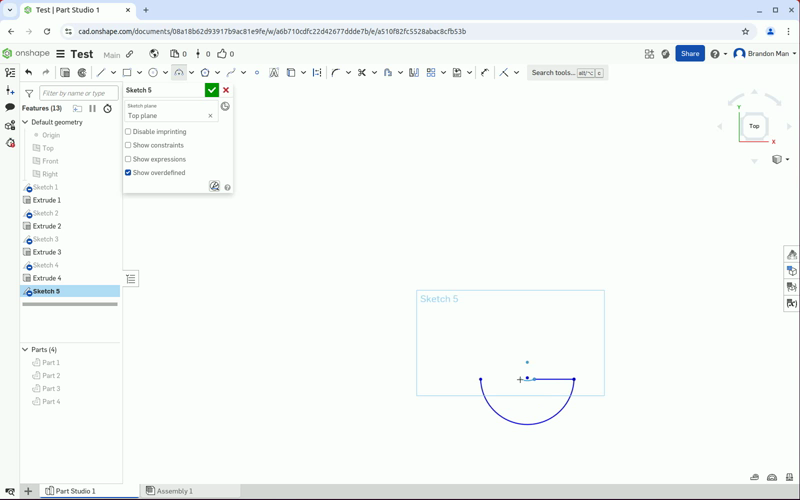
scroll(6)
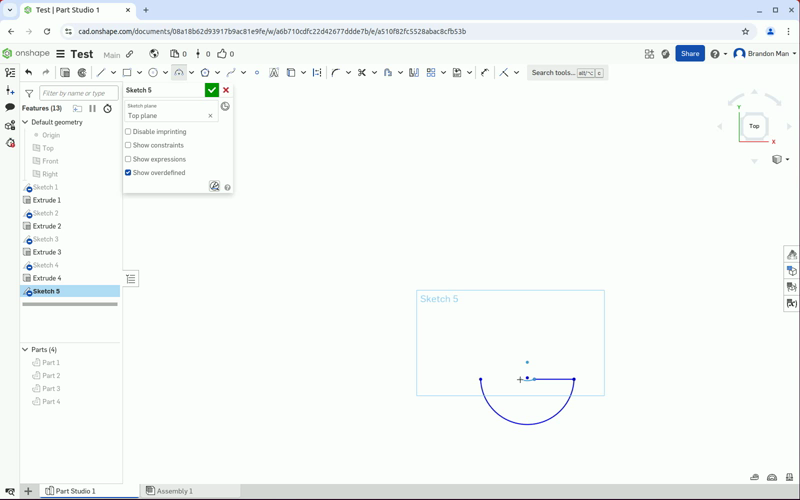
scroll(6)
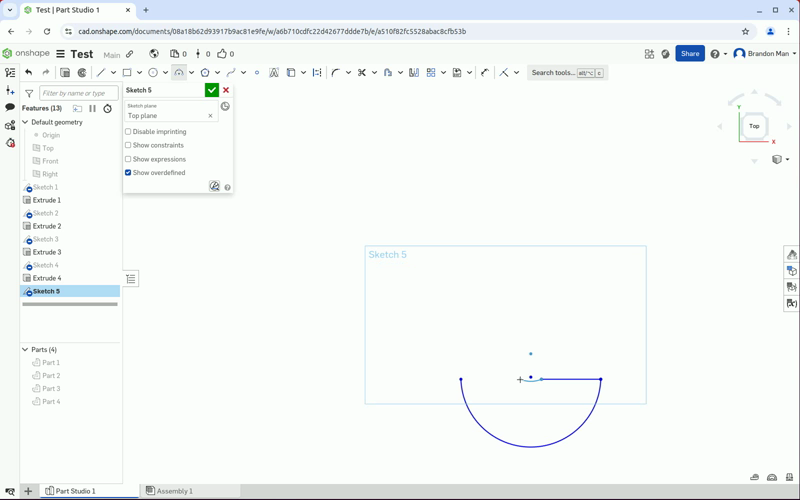
scroll(6)
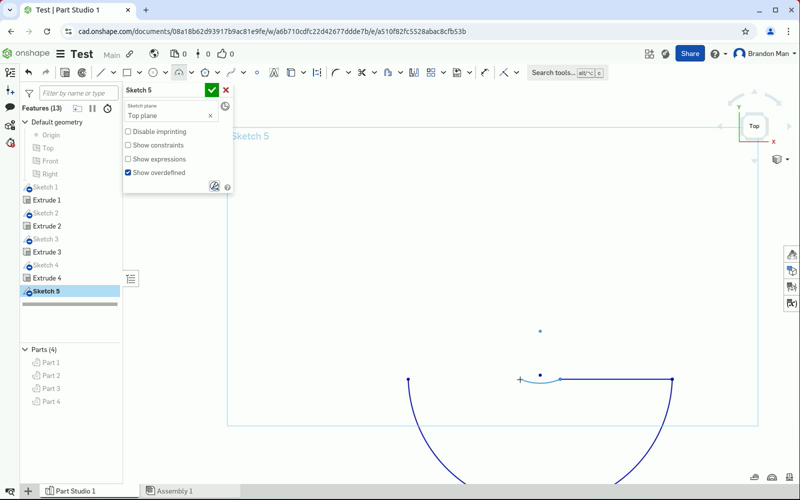
scroll(6)
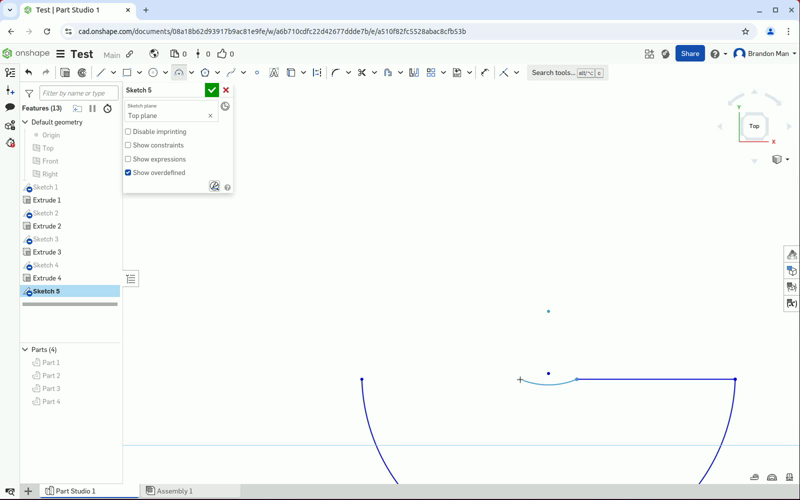
click(520, 379)
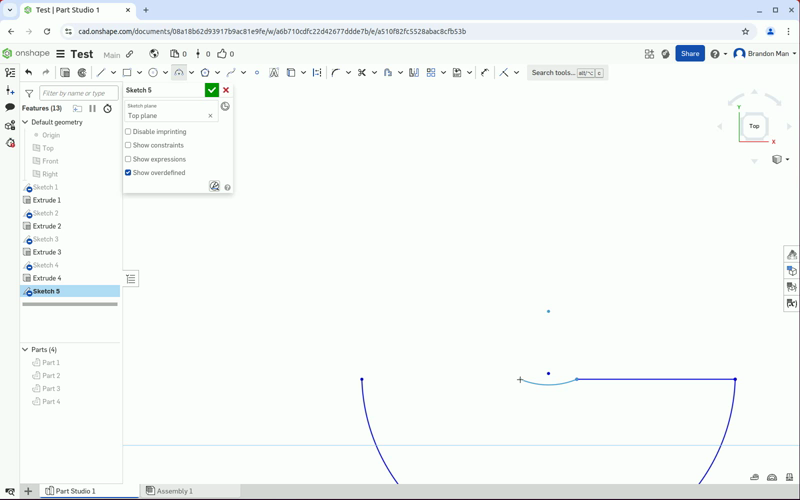
scroll(-6)
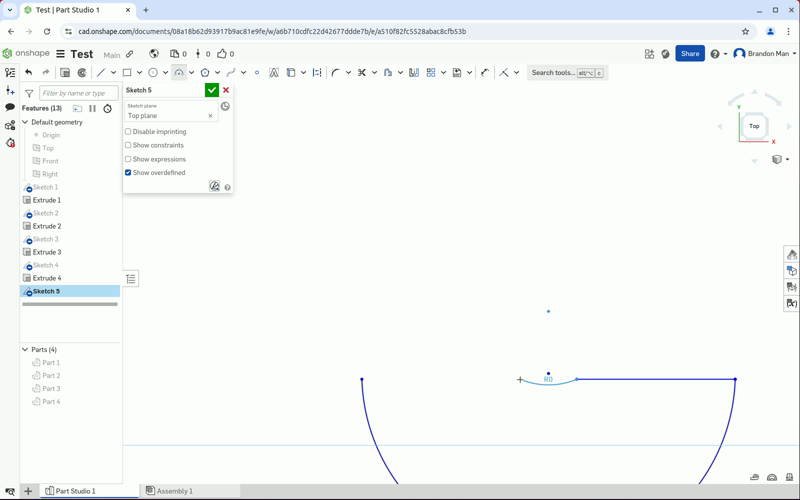
scroll(-6)
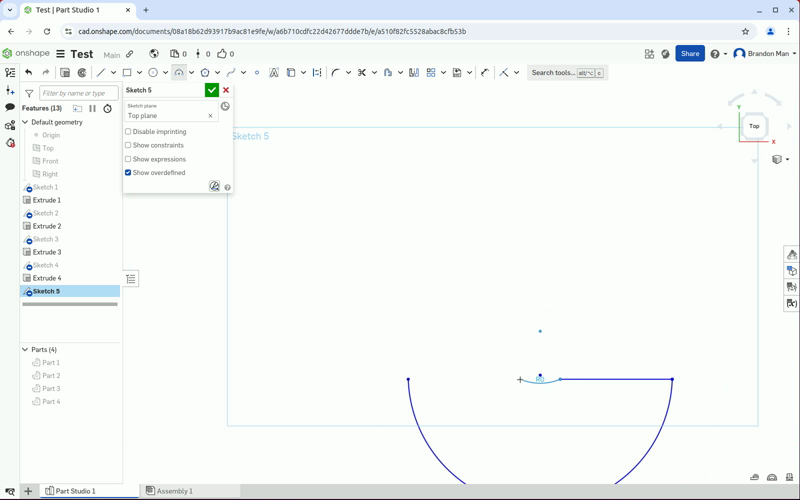
scroll(-6)
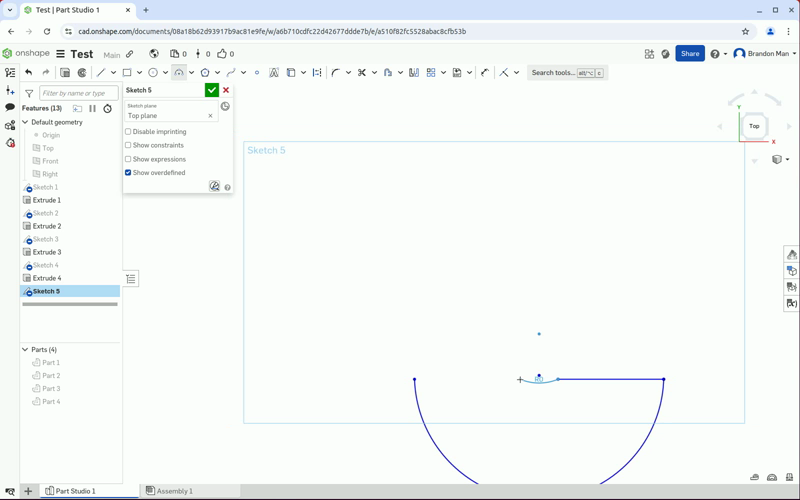
scroll(-6)
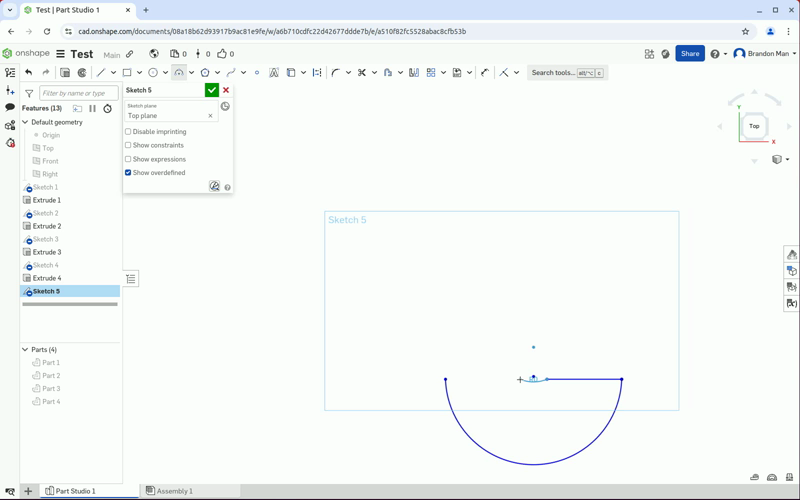
scroll(-6)
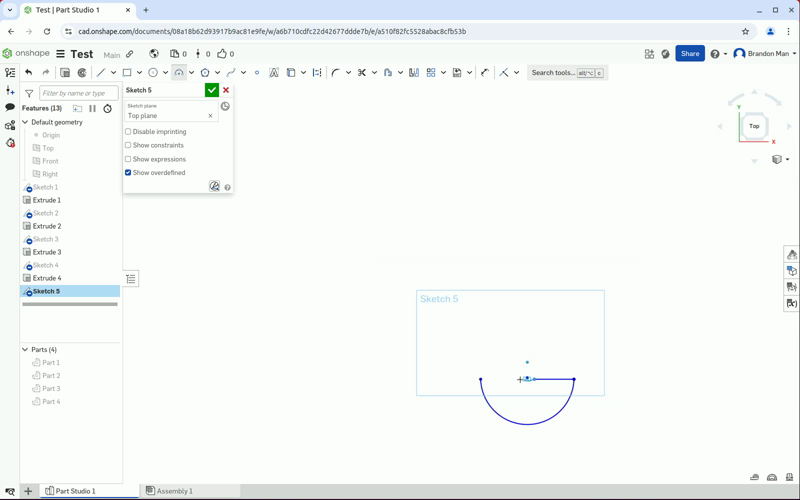
scroll(-6)
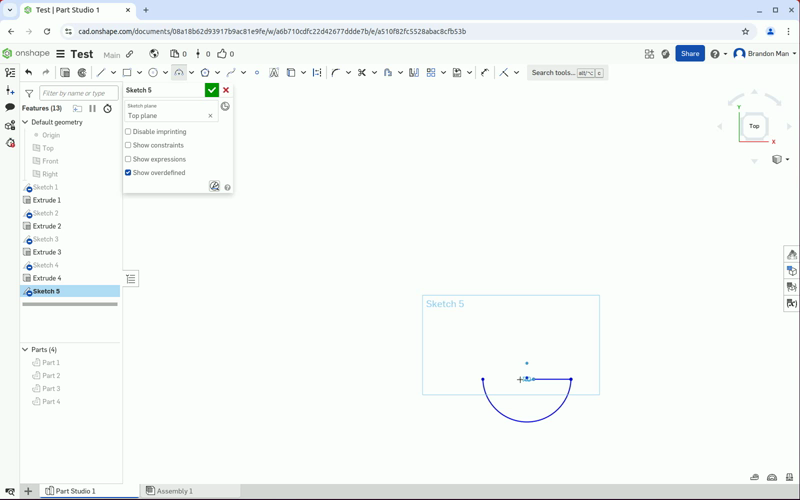
scroll(-6)
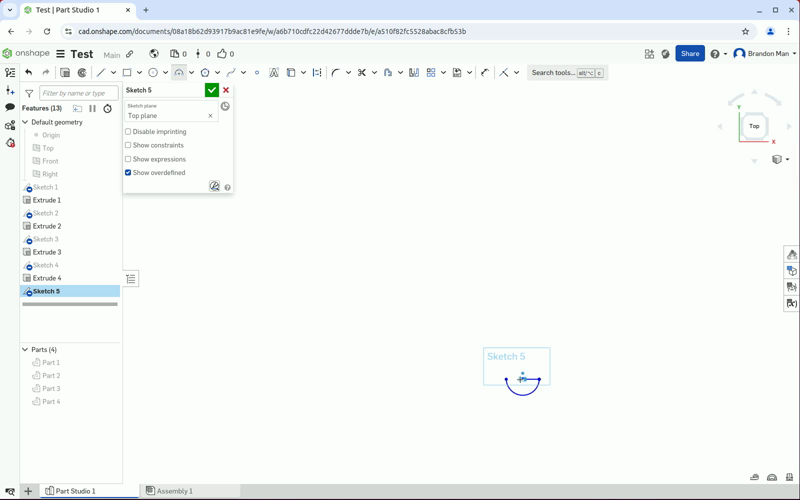
mouse_move(522, 381)
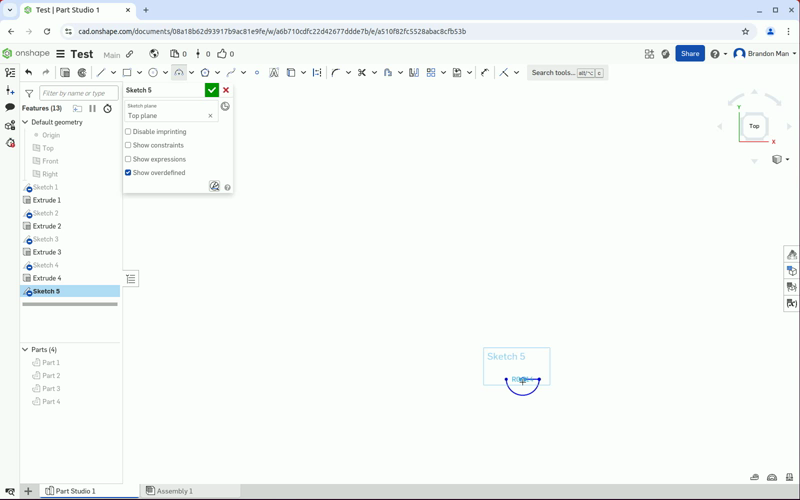
scroll(6)
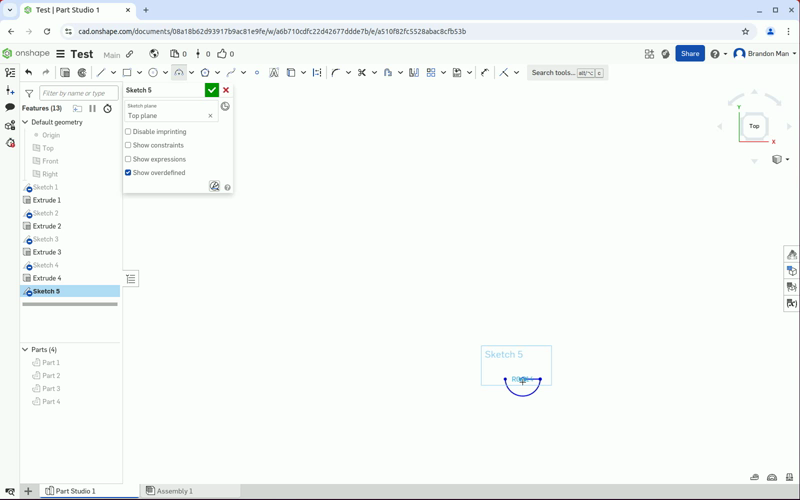
scroll(6)
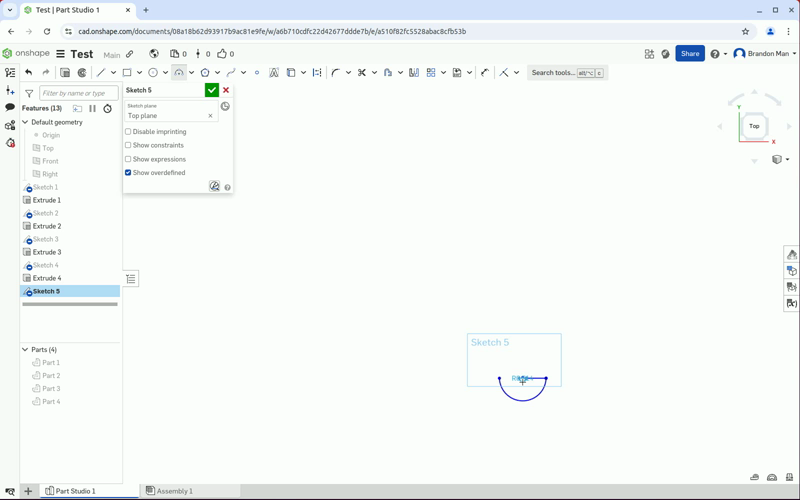
scroll(6)
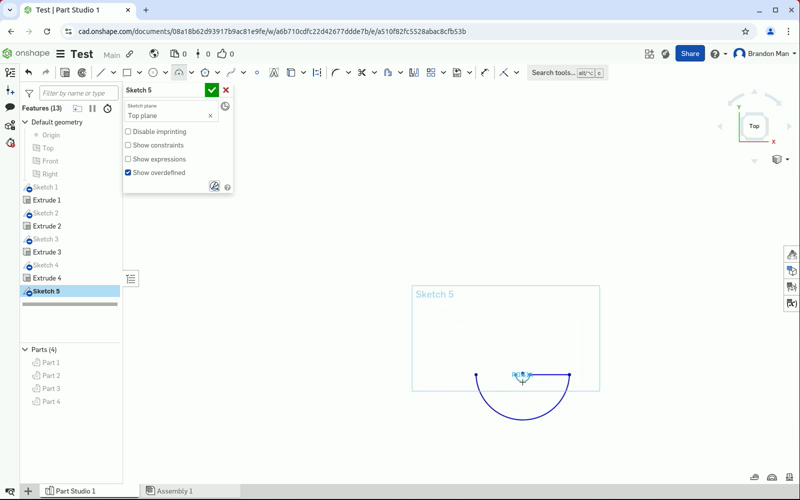
scroll(6)
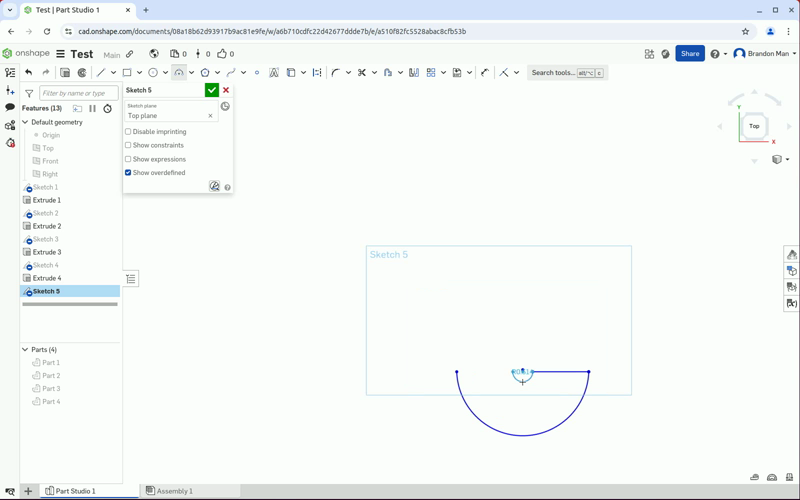
scroll(6)
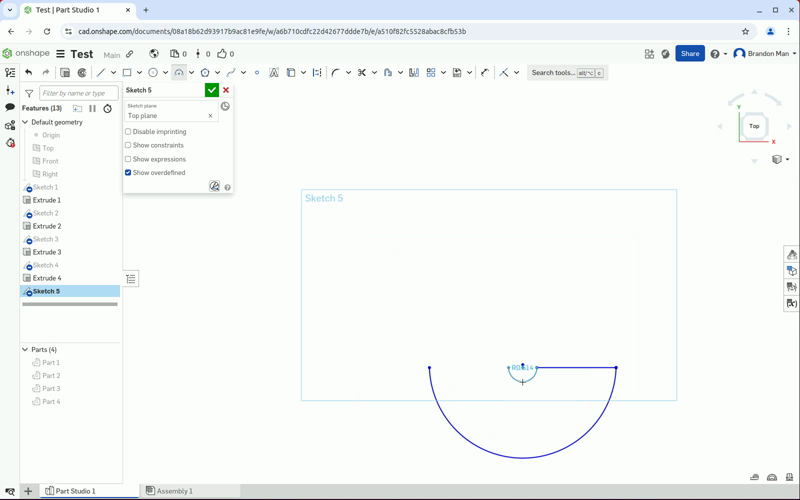
scroll(6)
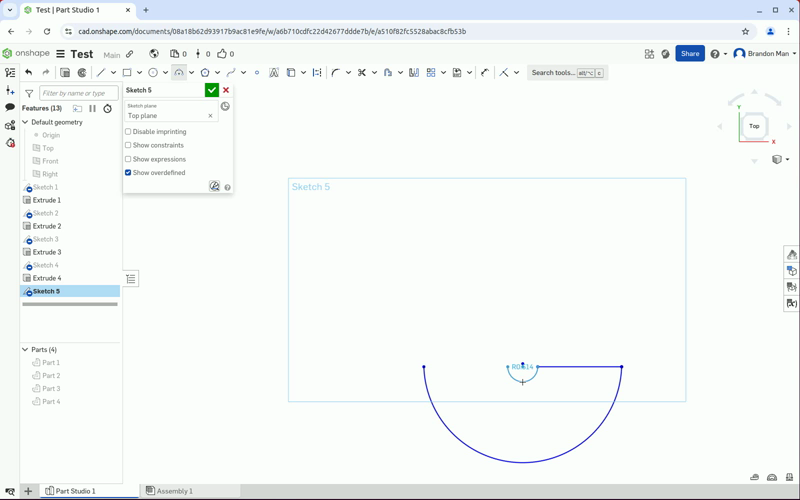
scroll(6)
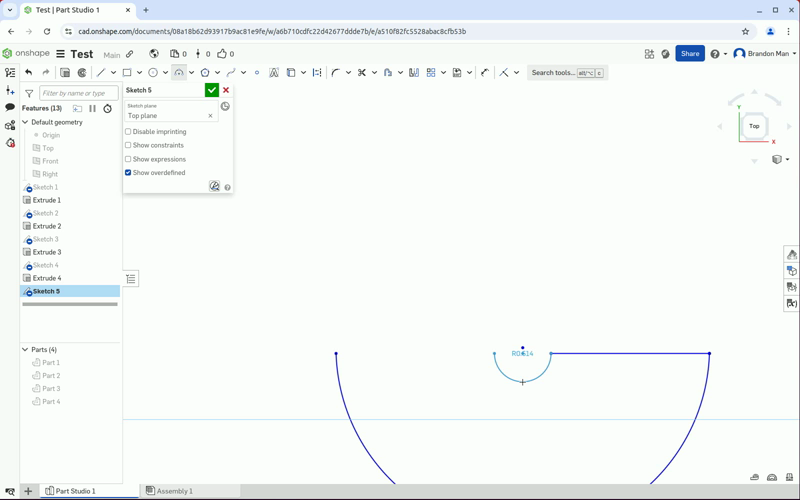
click(522, 381)
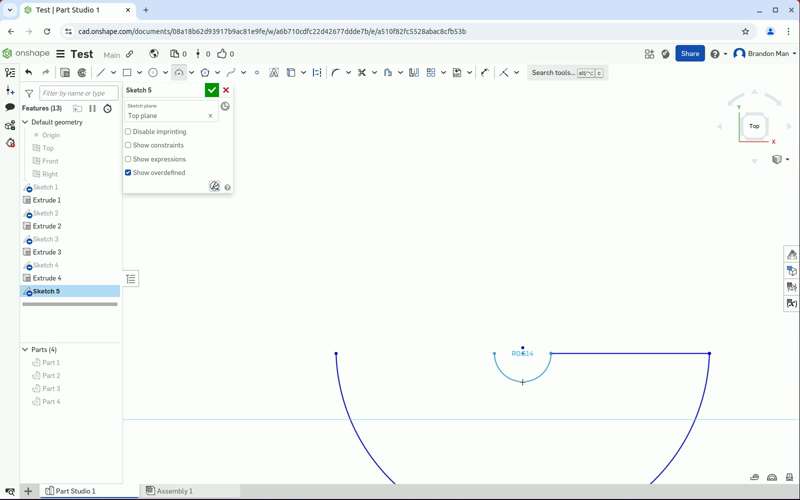
scroll(-6)
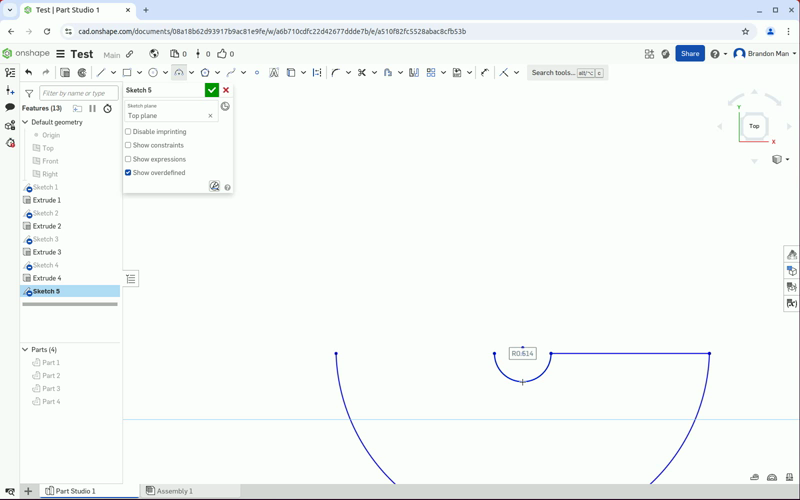
scroll(-6)
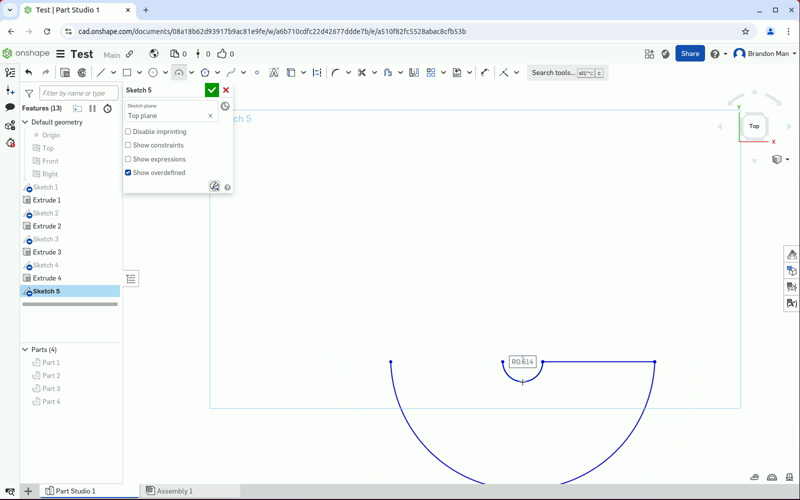
scroll(-6)
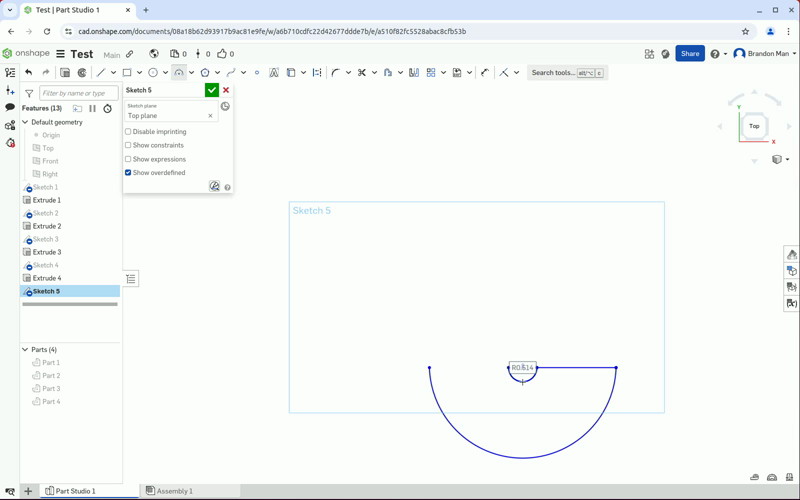
scroll(-6)
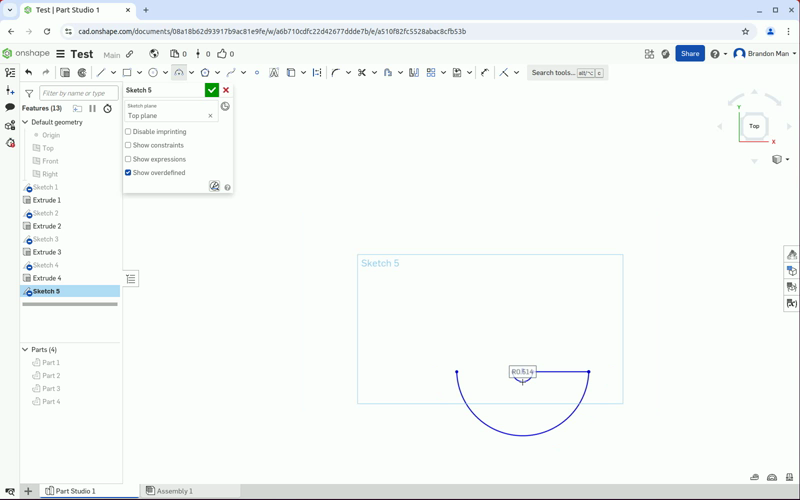
scroll(-6)
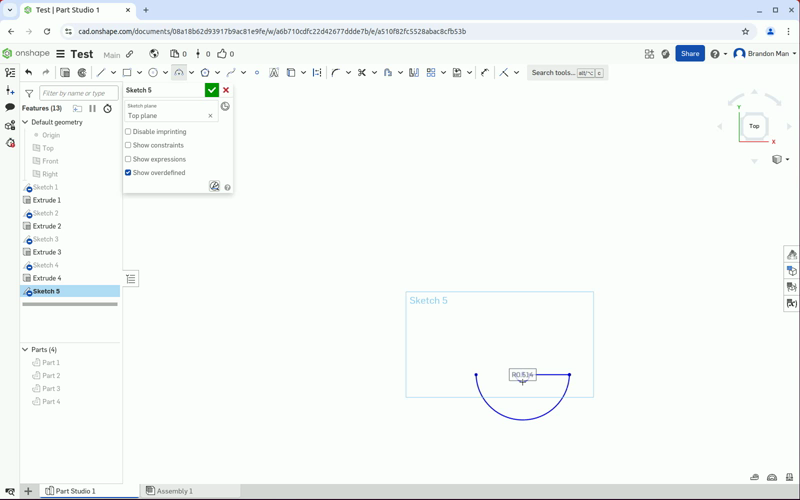
scroll(-6)
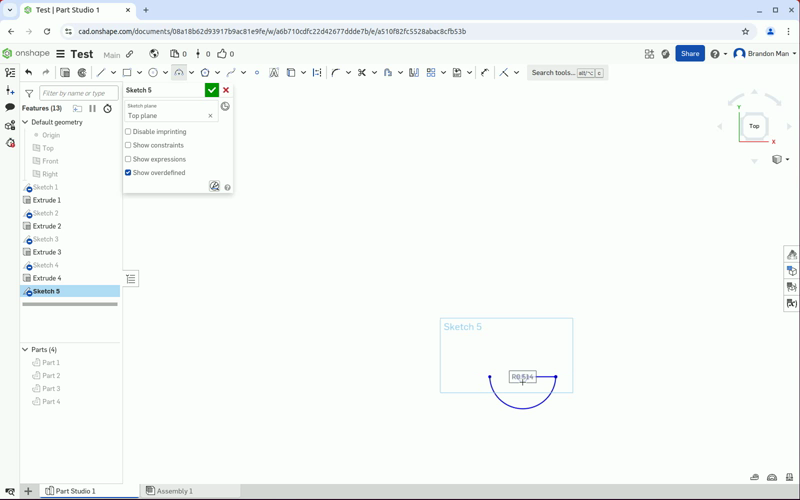
scroll(-6)
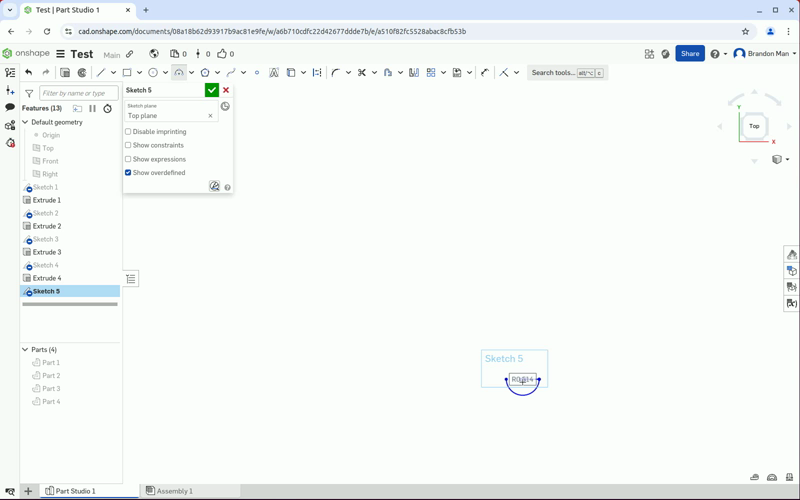
key_up(shift)
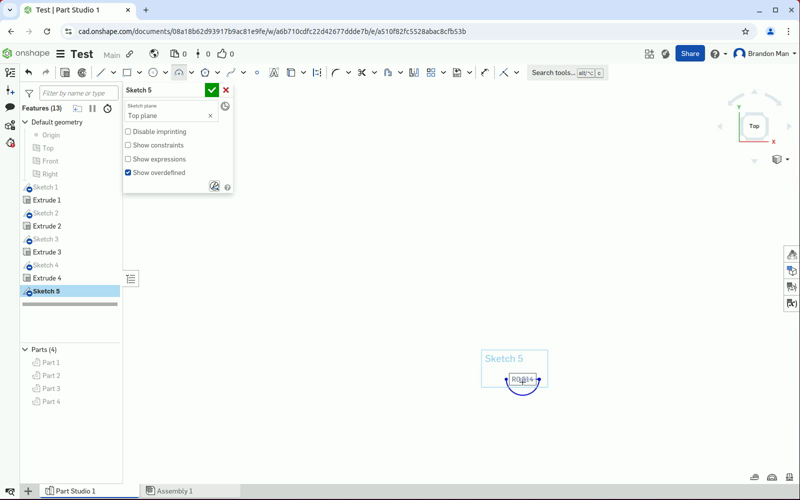
key(esc)
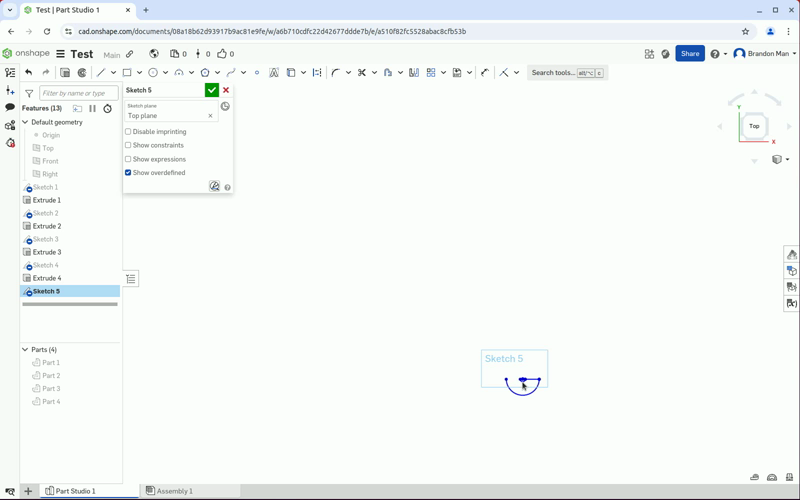
key(l)
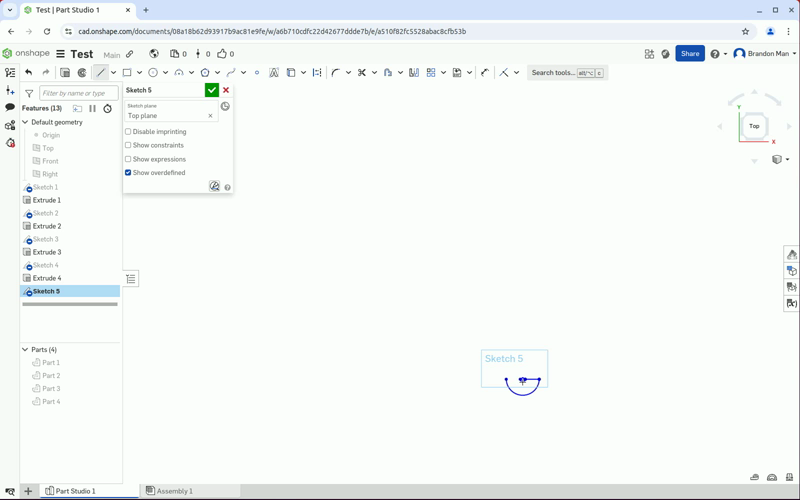
mouse_move(520, 379)
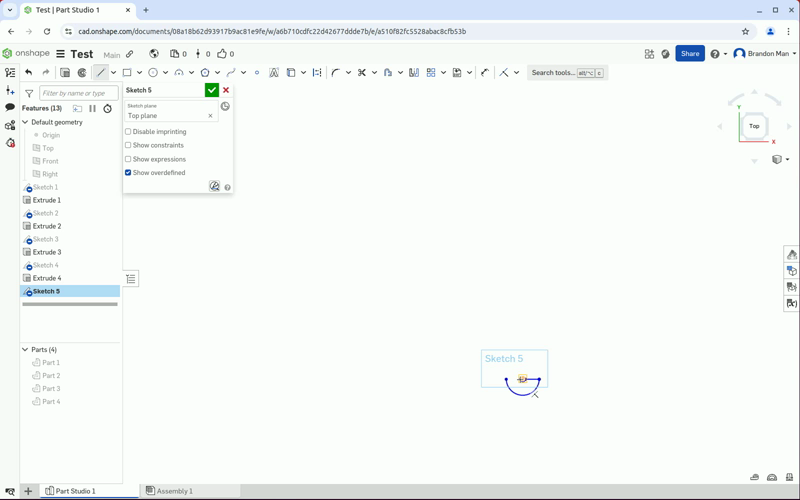
scroll(6)
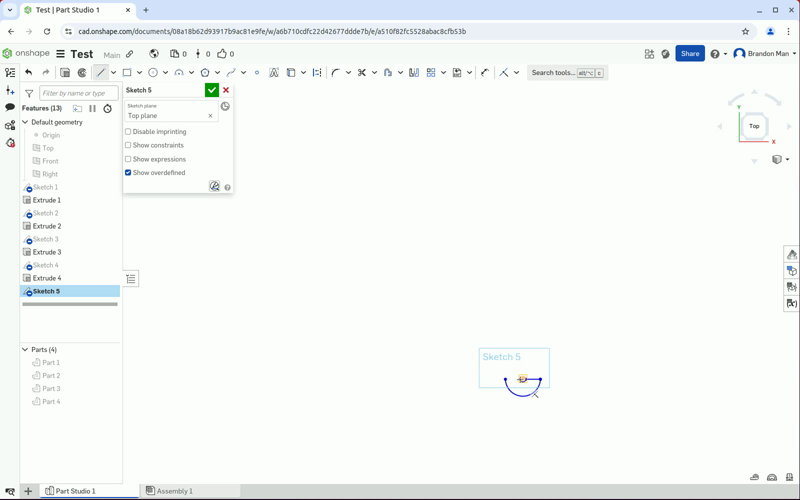
scroll(6)
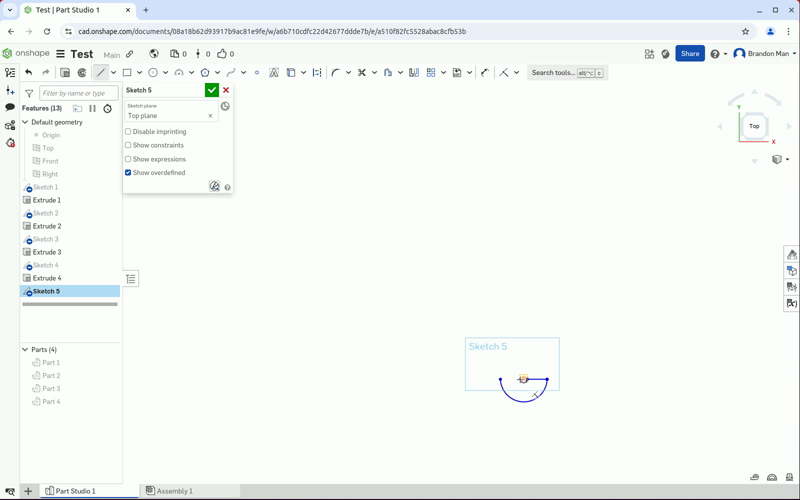
scroll(6)
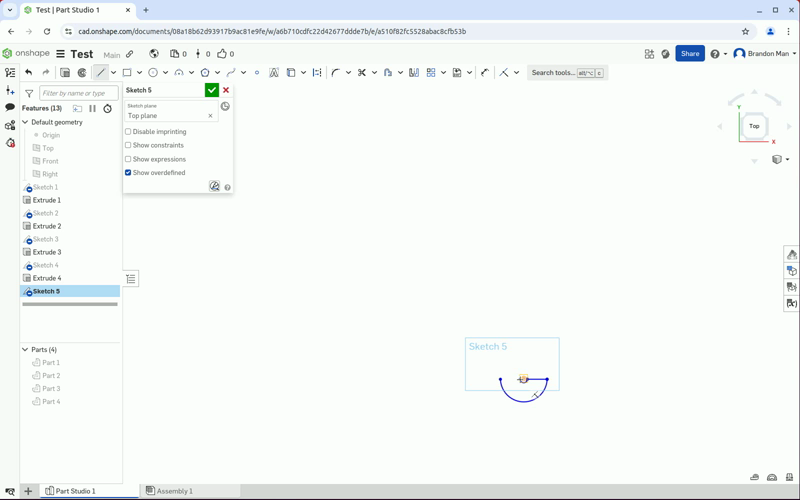
scroll(6)
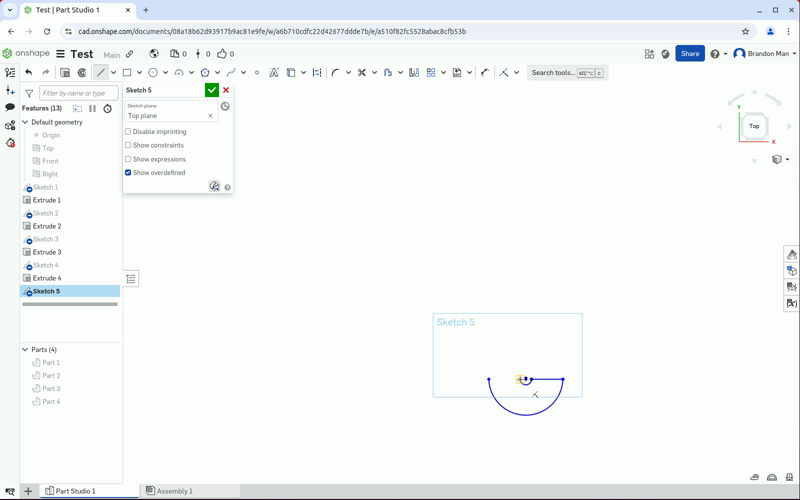
scroll(6)
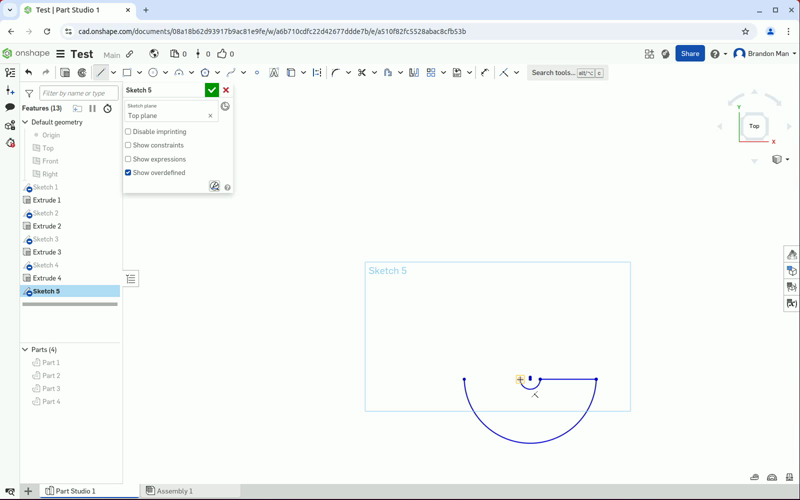
scroll(6)
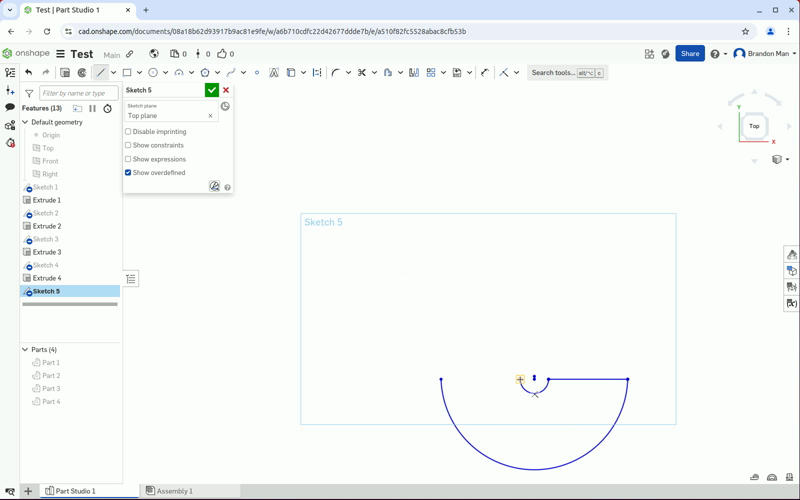
scroll(6)
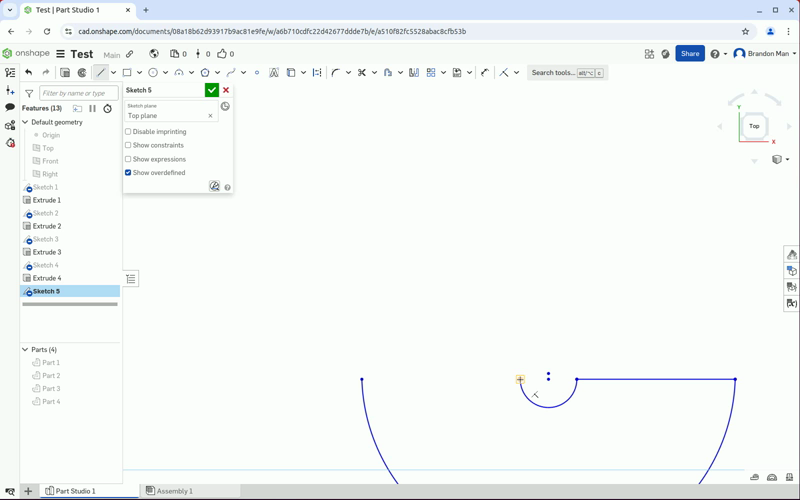
click(520, 379)
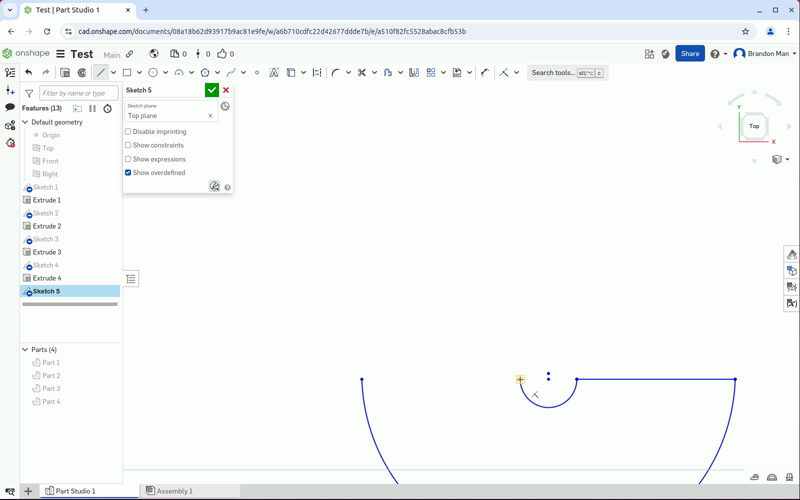
scroll(-6)
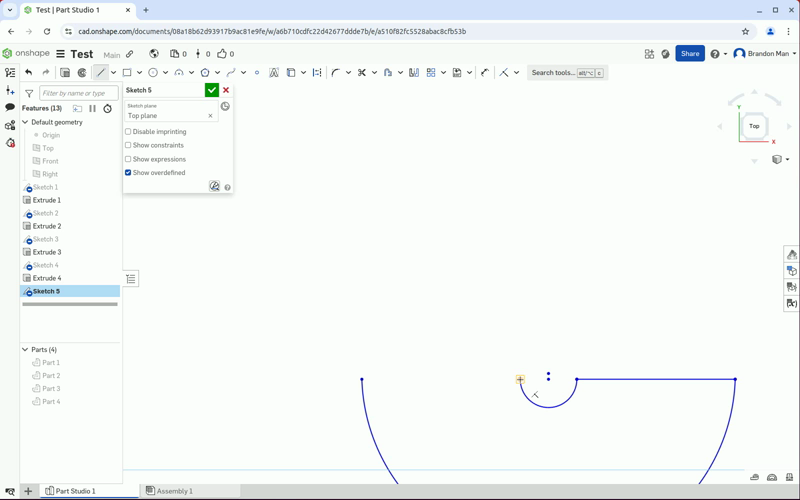
scroll(-6)
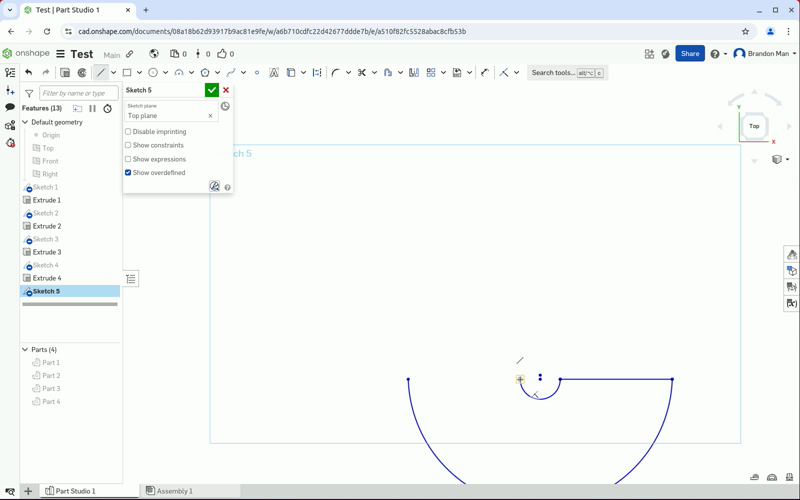
scroll(-6)
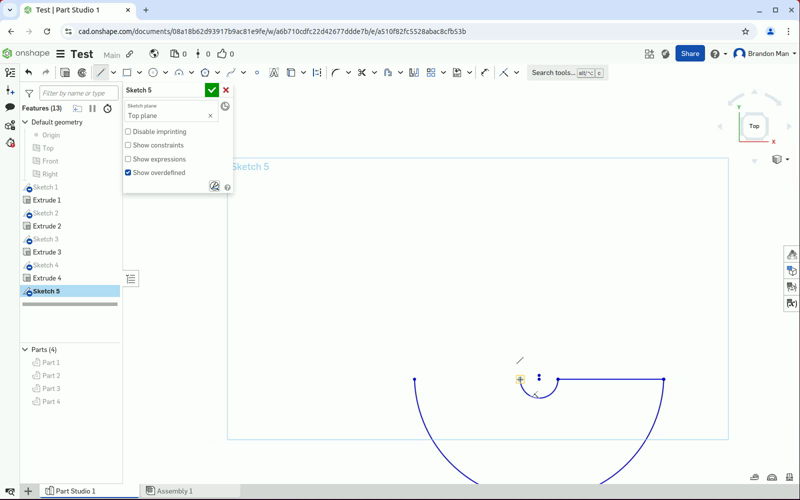
scroll(-6)
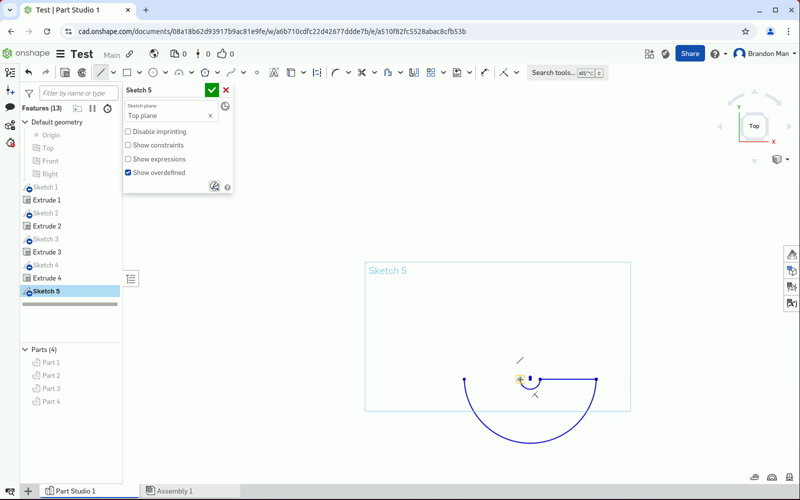
scroll(-6)
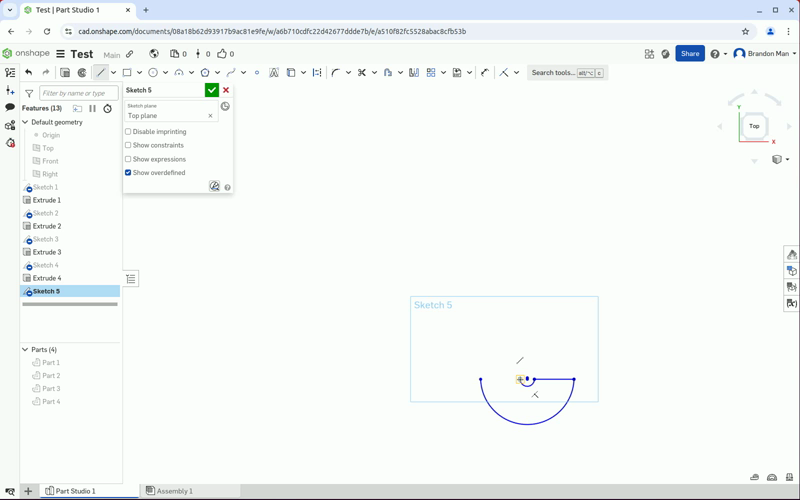
scroll(-6)
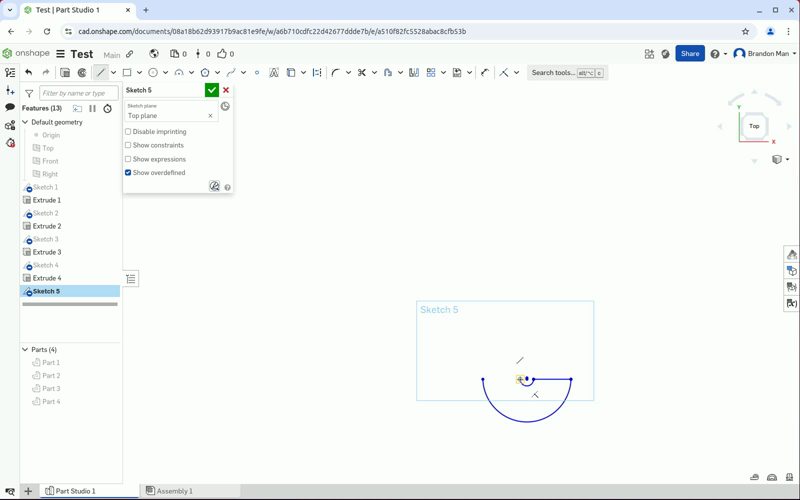
scroll(-6)
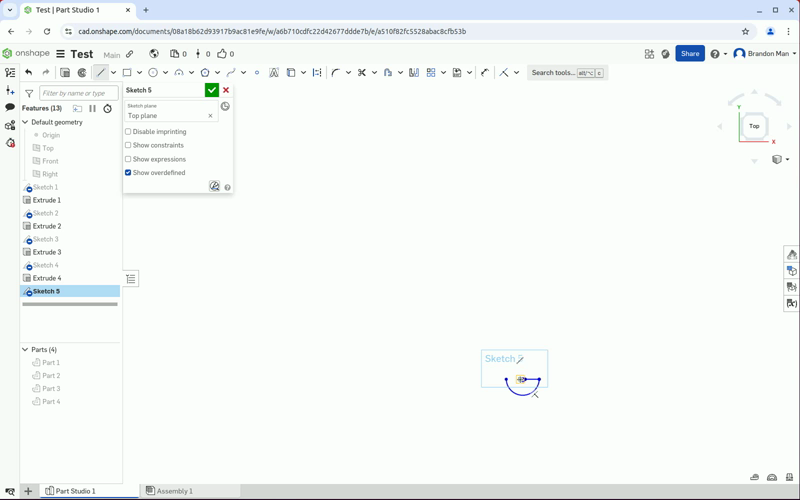
mouse_move(550, 379)
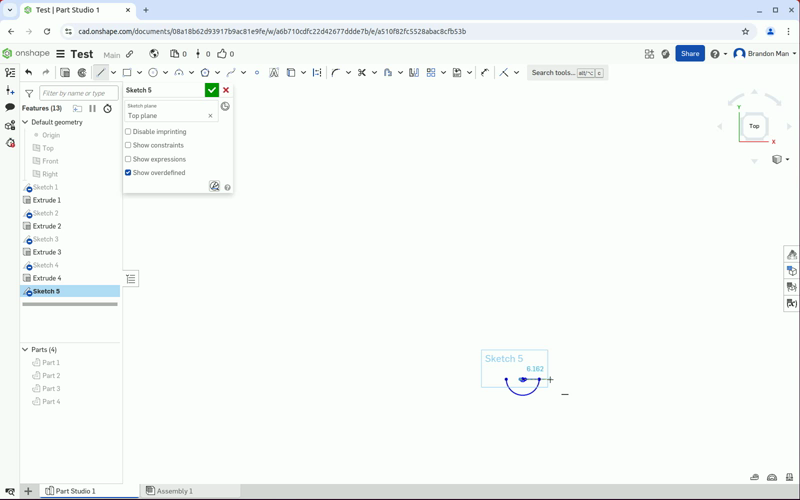
key_down(shift)
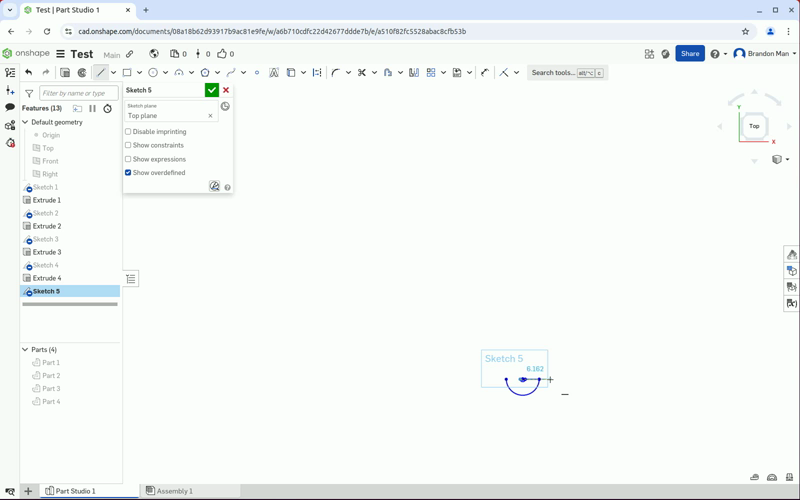
mouse_move(506, 379)
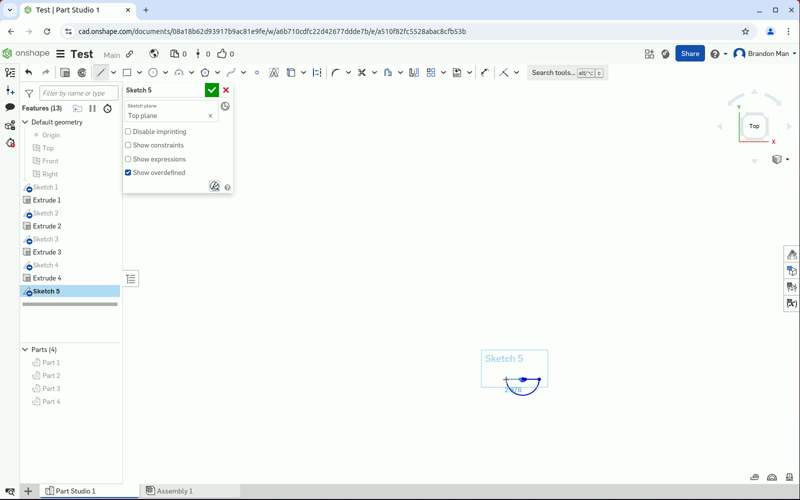
key_up(shift)
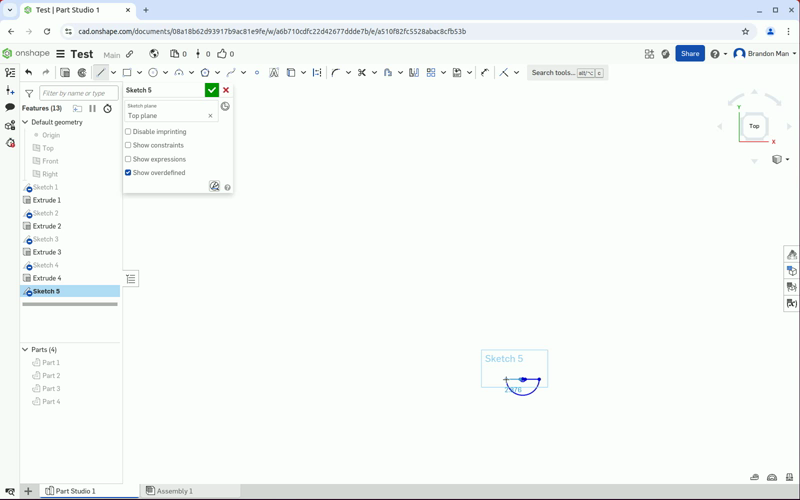
click(506, 379)
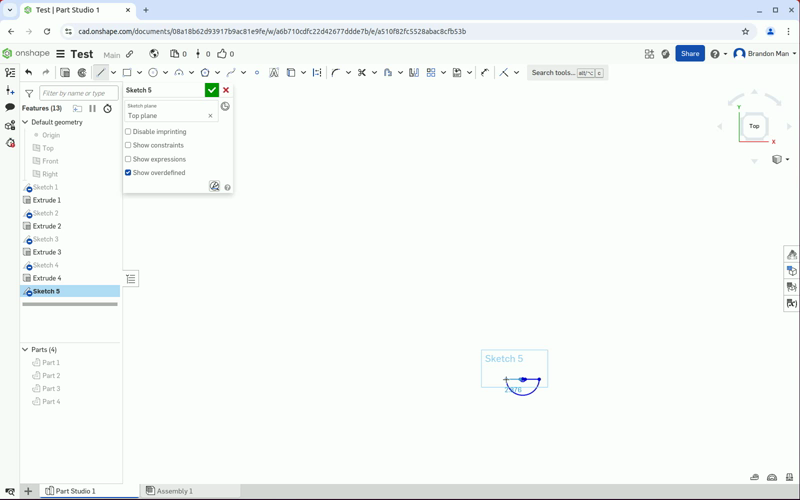
key(esc)
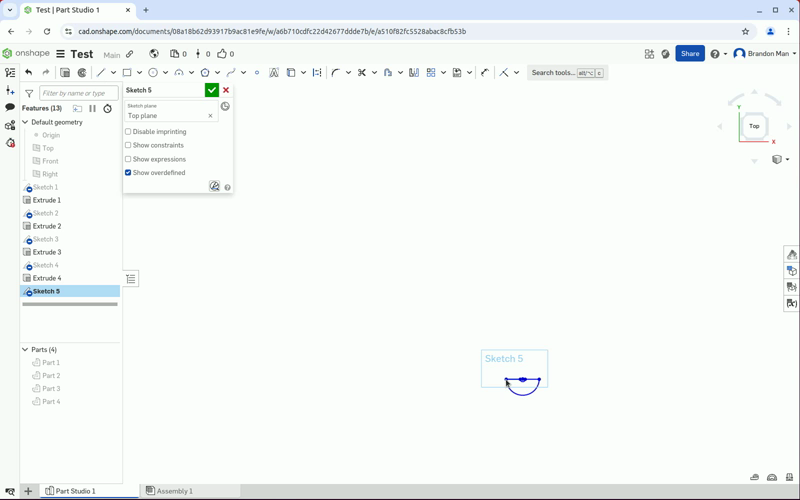
mouse_move(523, 386)
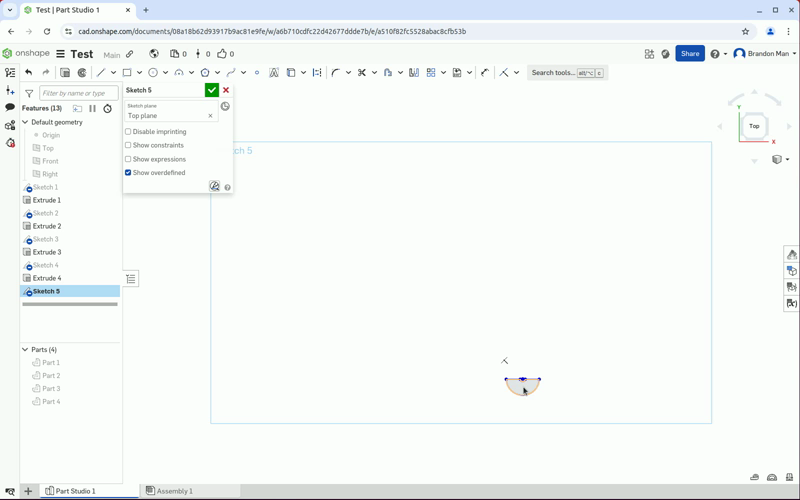
scroll(6)
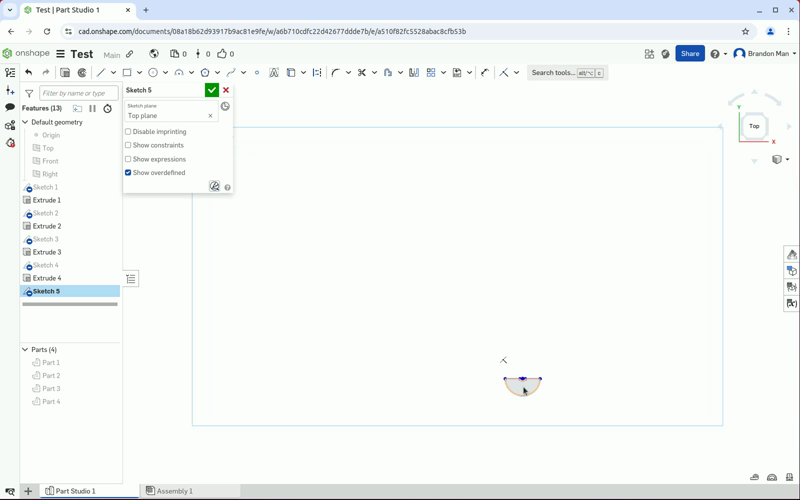
scroll(6)
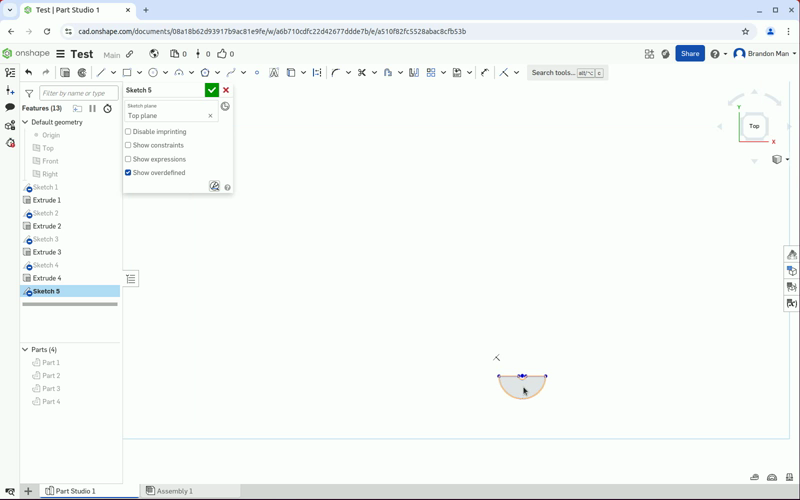
scroll(6)
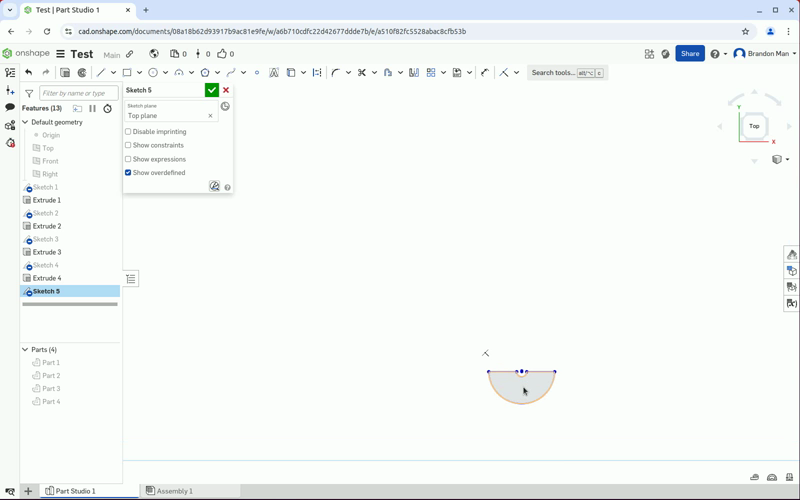
scroll(6)
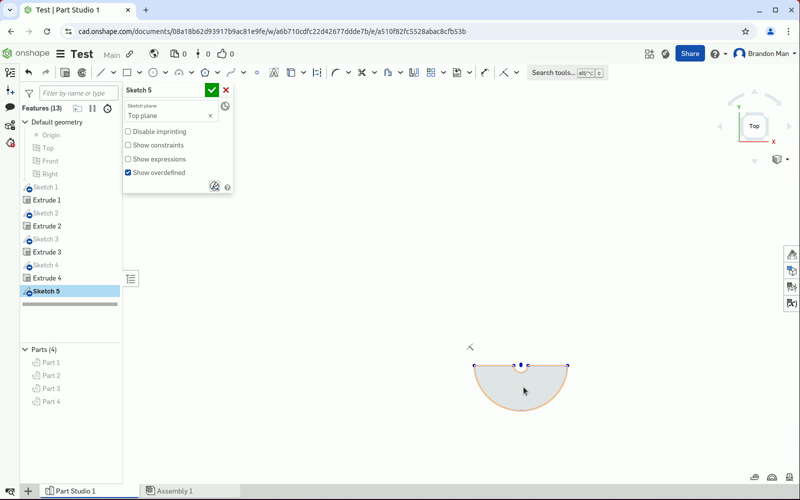
scroll(6)
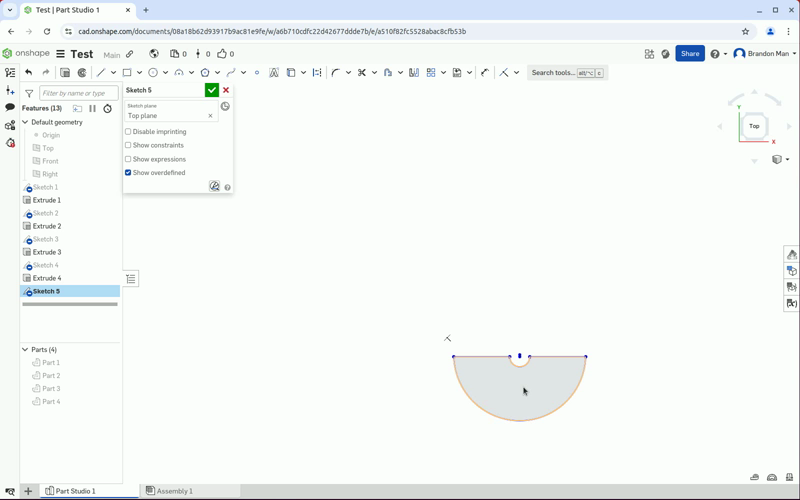
scroll(6)
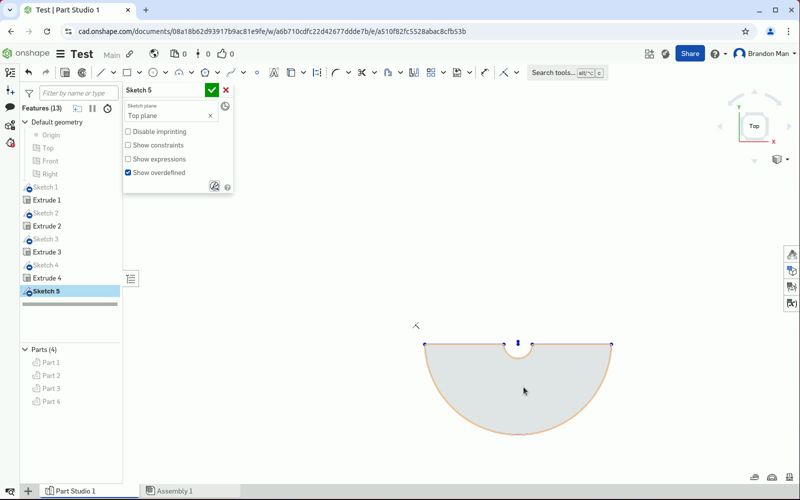
scroll(6)
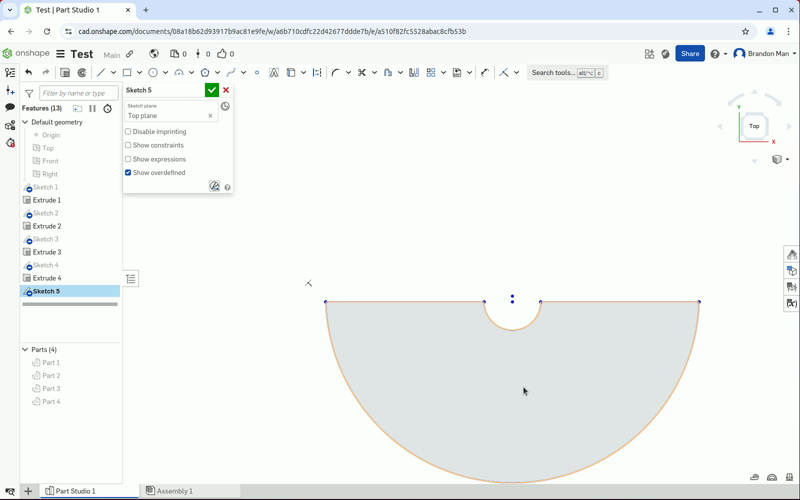
click(523, 386)
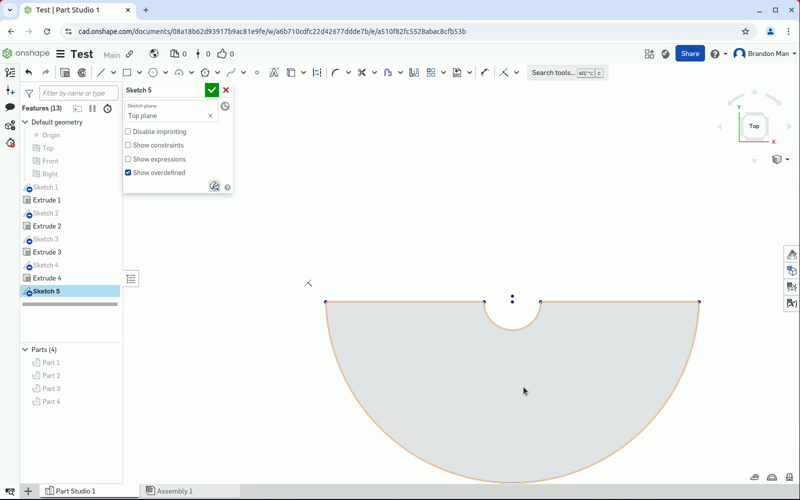
scroll(-6)
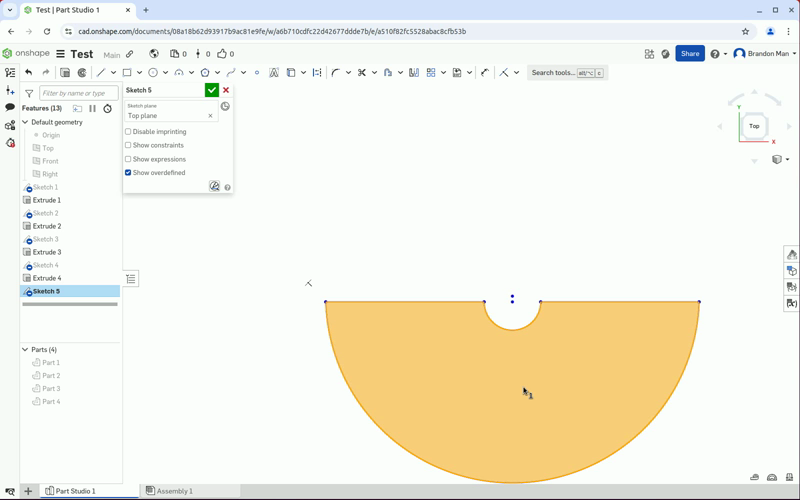
scroll(-6)
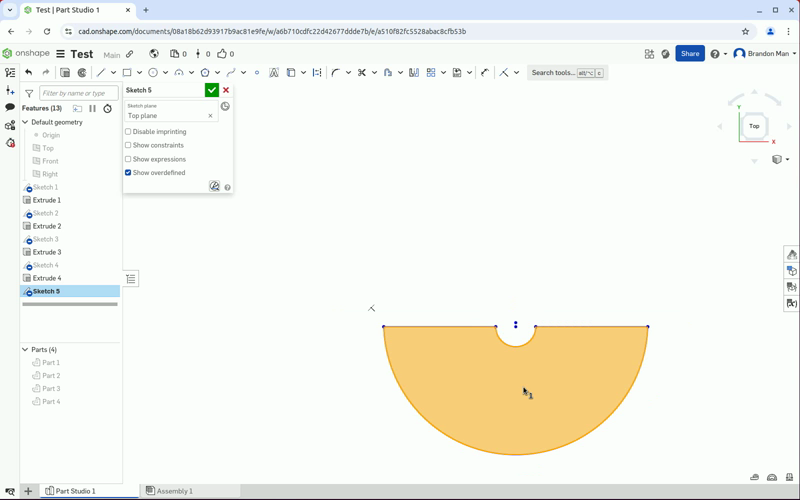
scroll(-6)
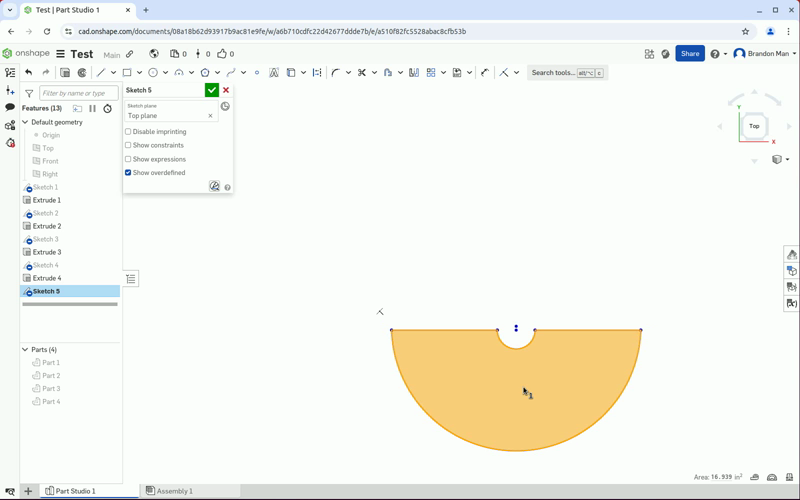
scroll(-6)
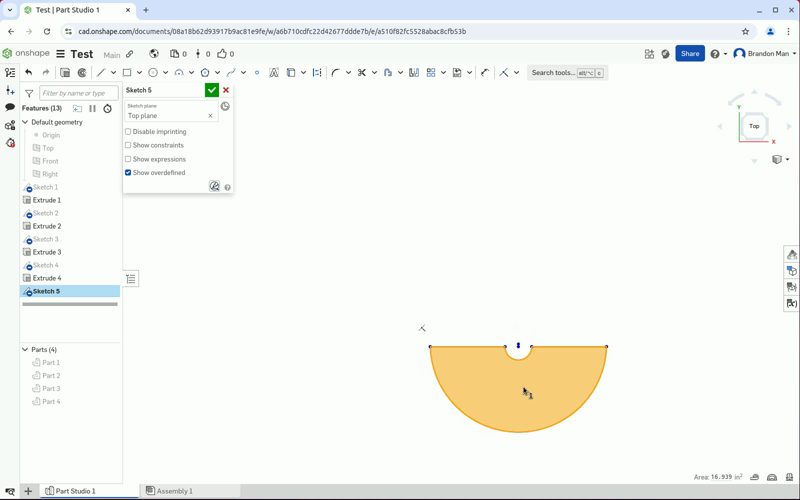
scroll(-6)
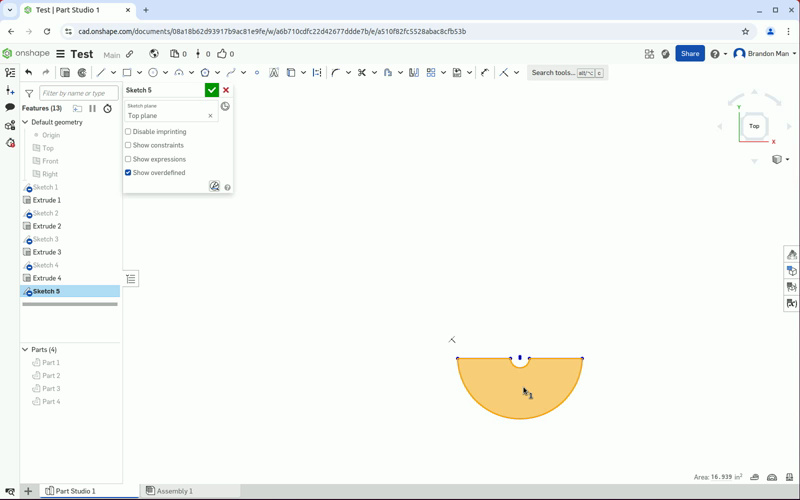
scroll(-6)
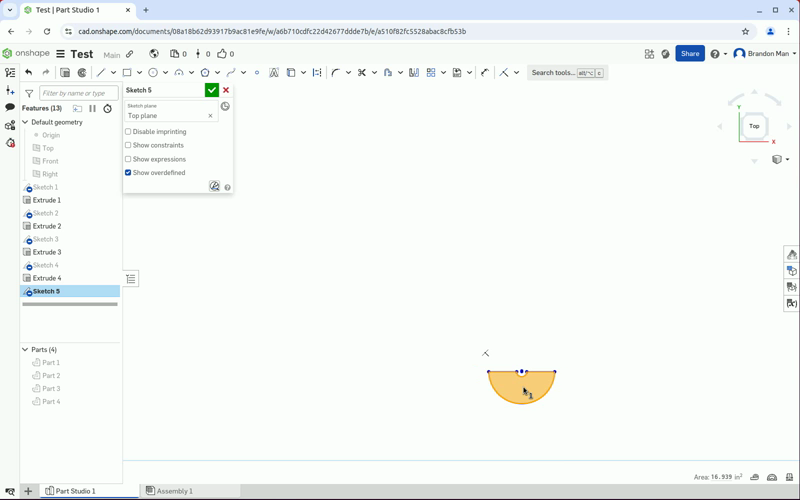
scroll(-6)
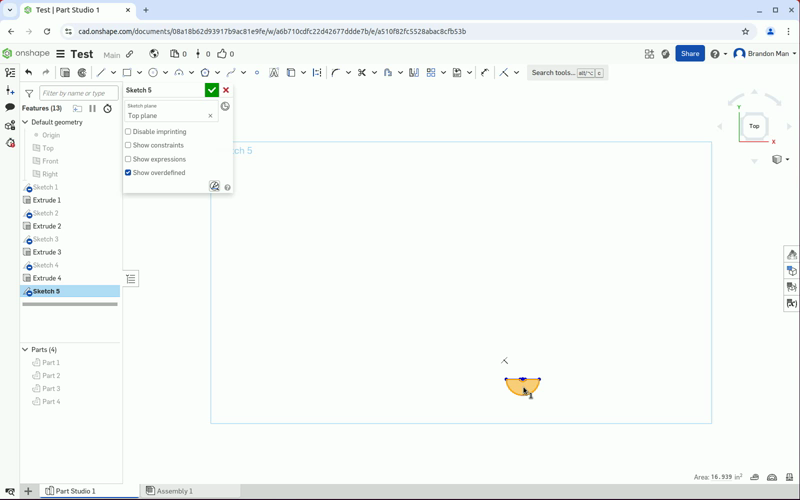
mouse_move(73, 352)
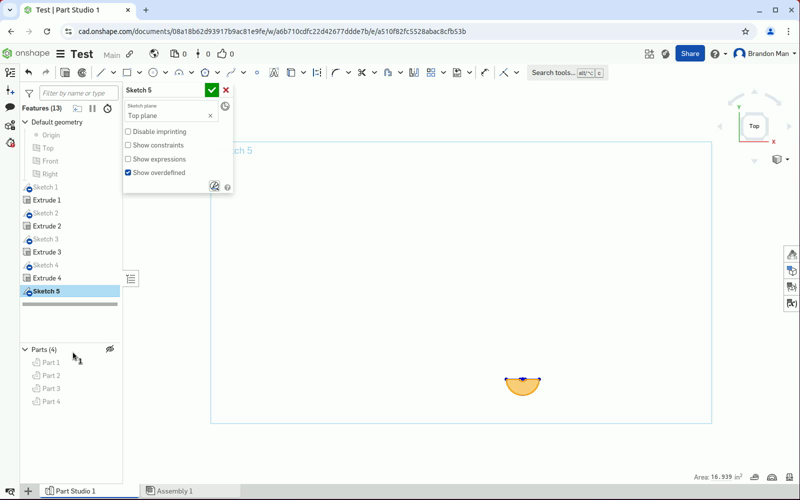
key(shift+y)
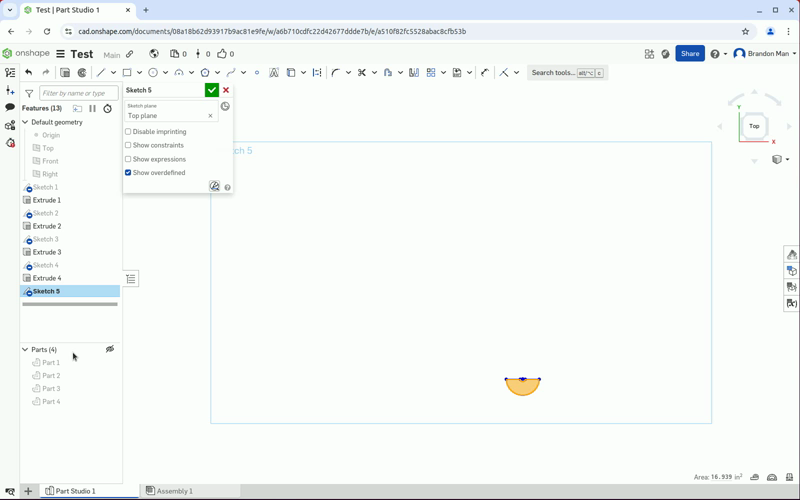
key(shift+e)
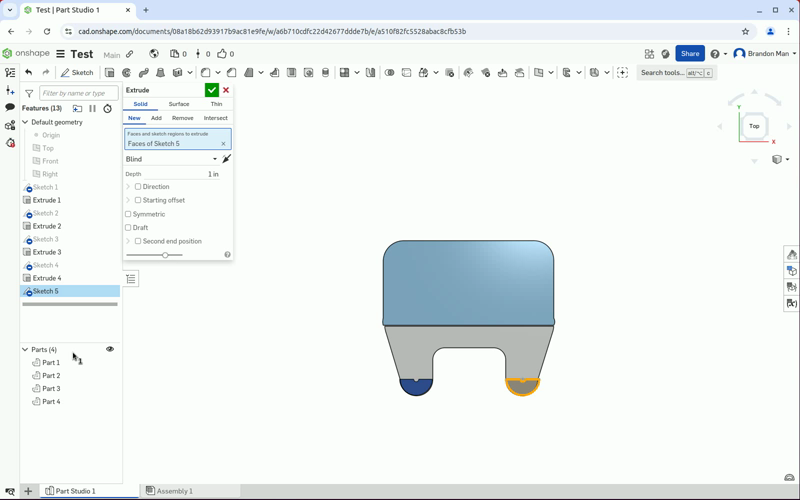
mouse_move(143, 106)
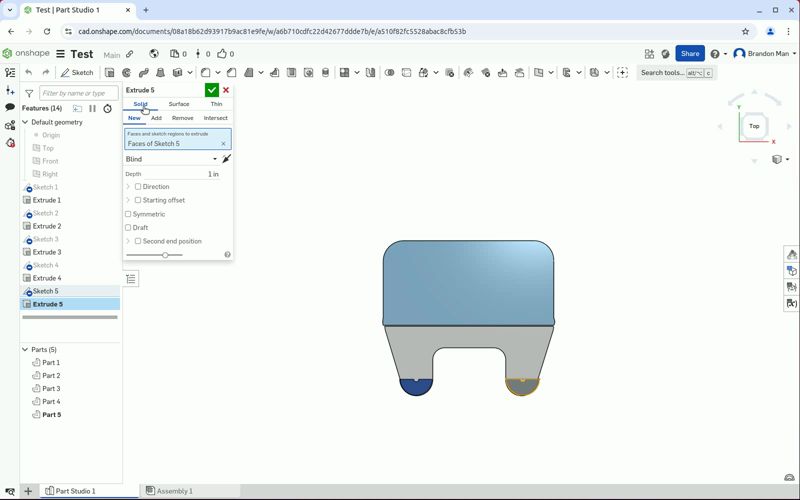
click(143, 106)
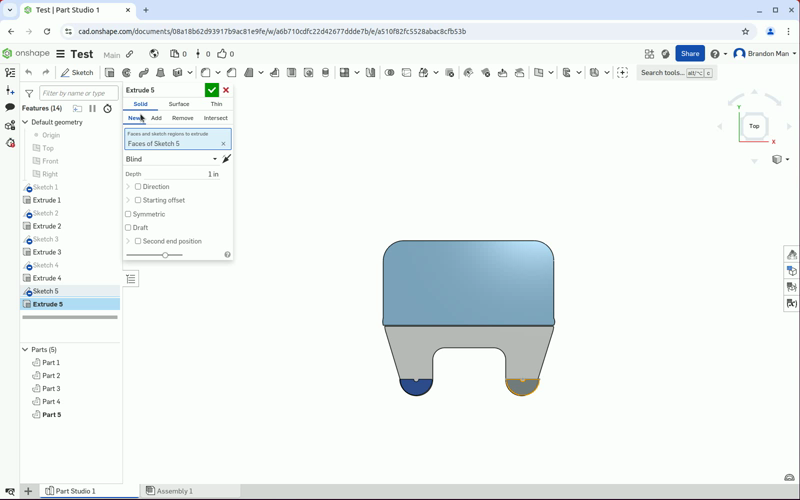
mouse_move(137, 120)
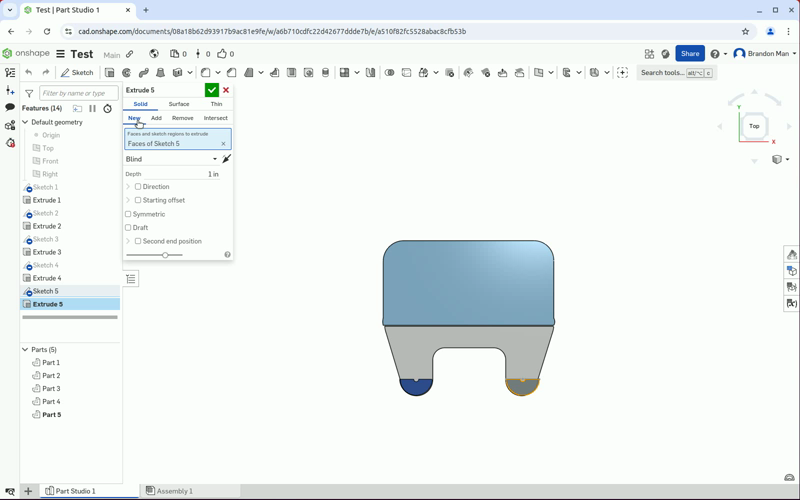
click(137, 120)
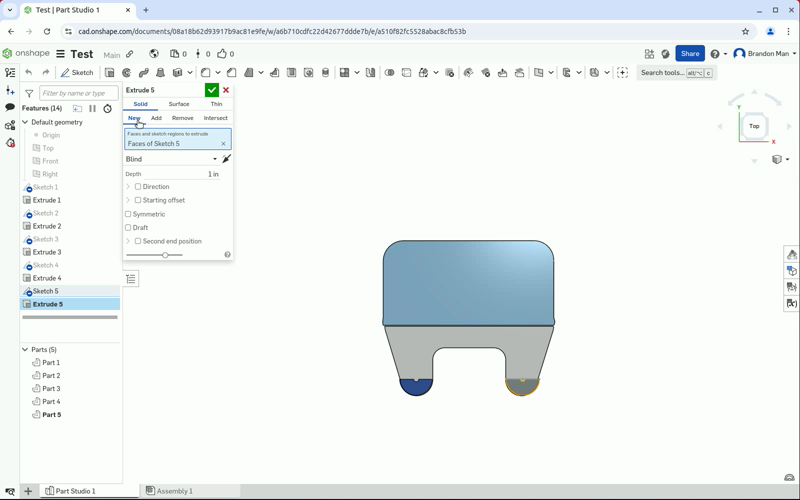
key(tab, 4)
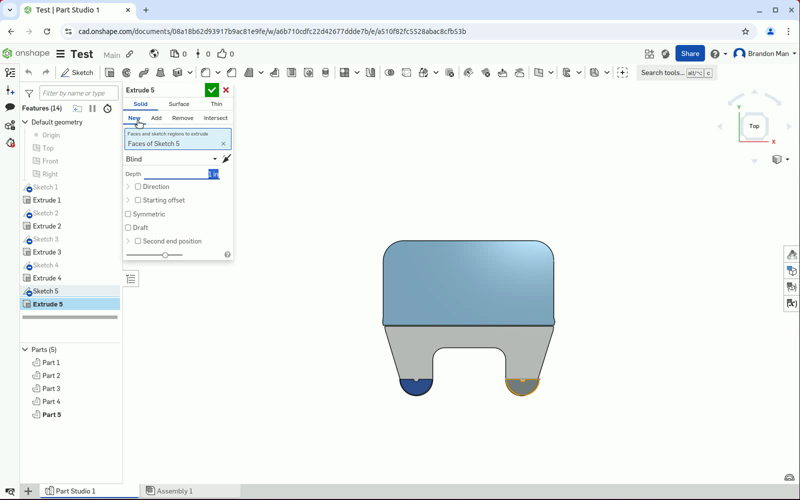
text(0.481)
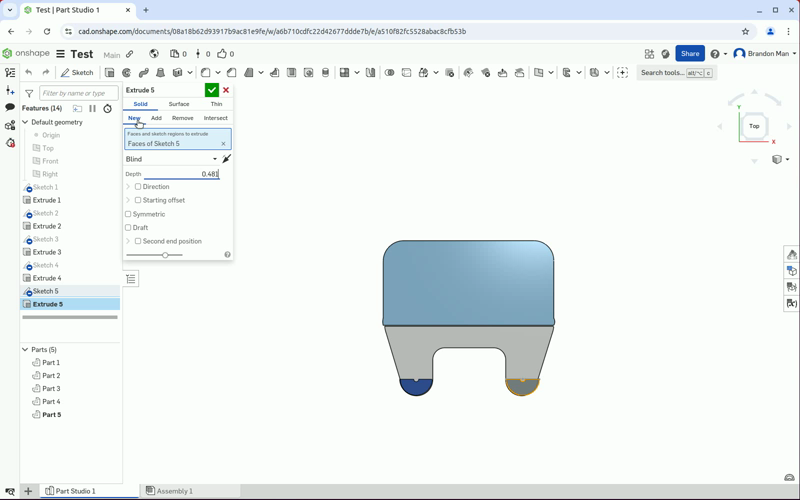
key(enter)
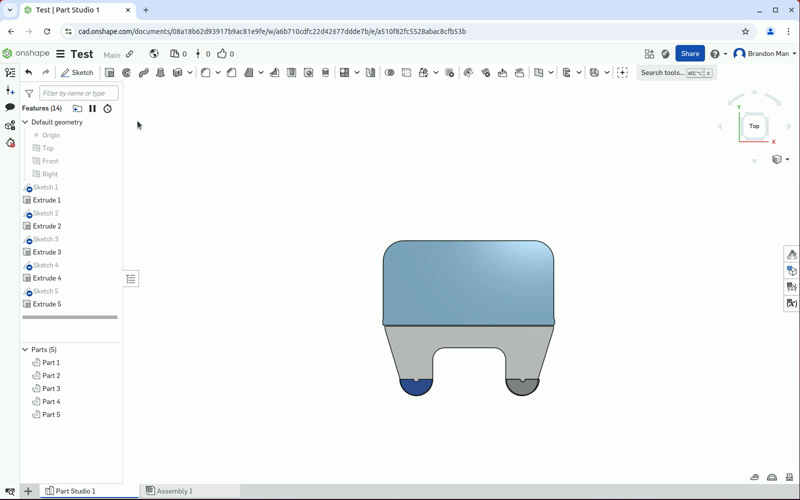
key(shift+h)
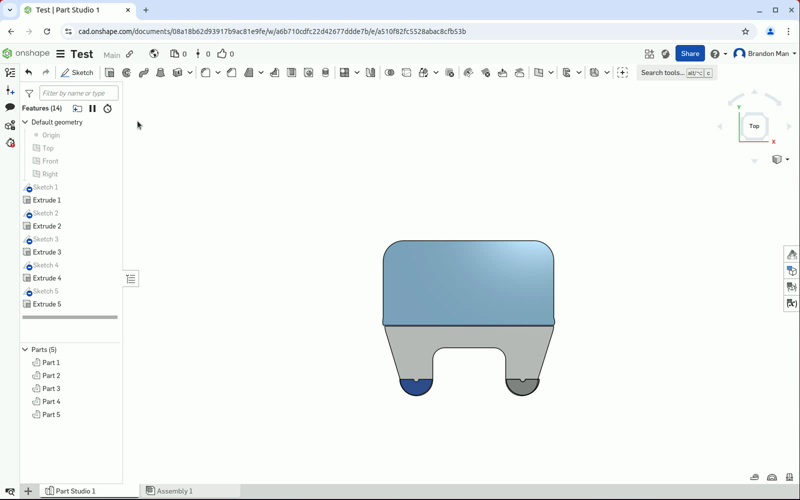
key(shift+h)
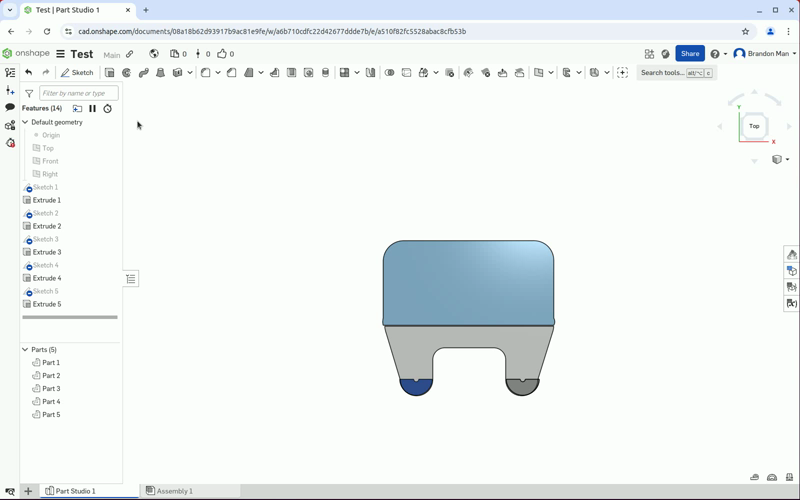
mouse_move(73, 189)
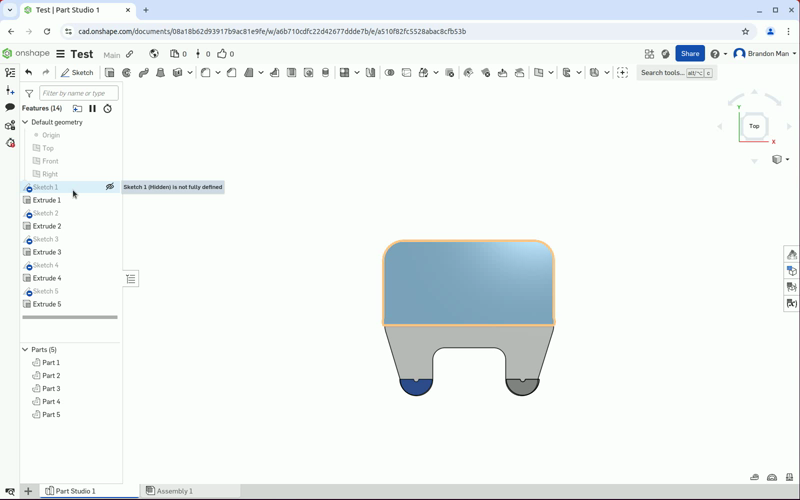
click(73, 189)
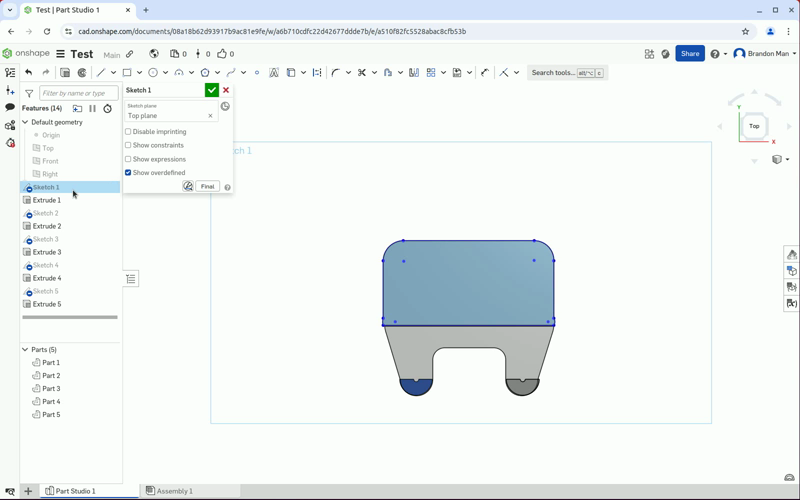
mouse_move(229, 92)
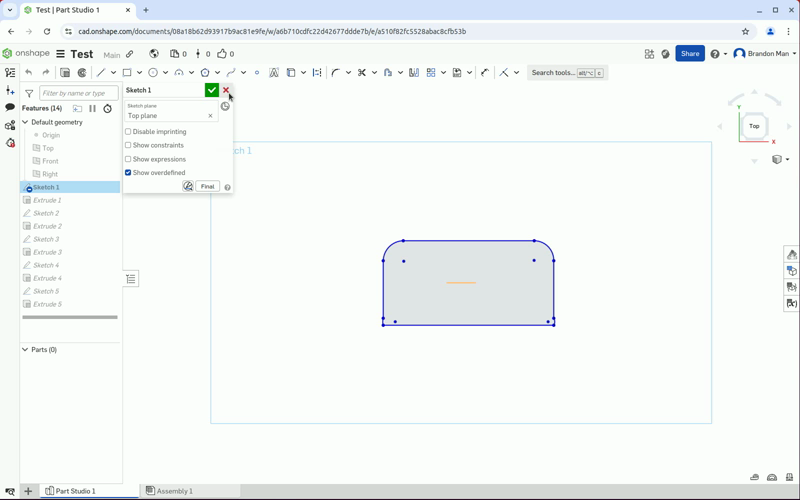
click(229, 92)
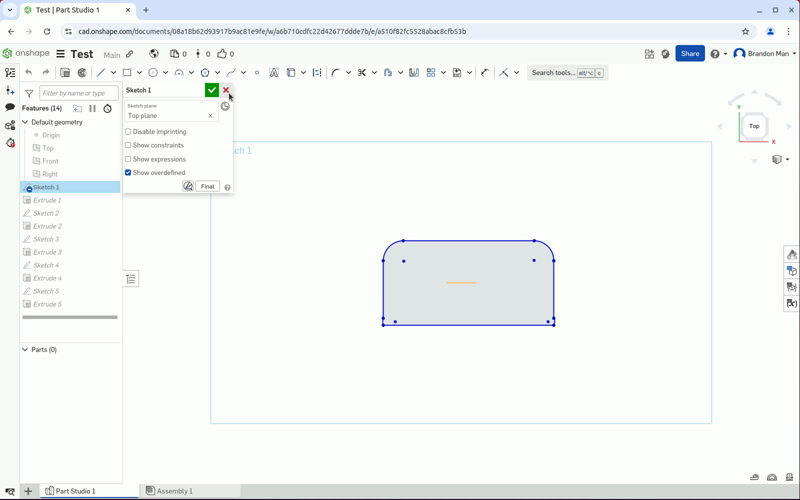
key(shift+s)
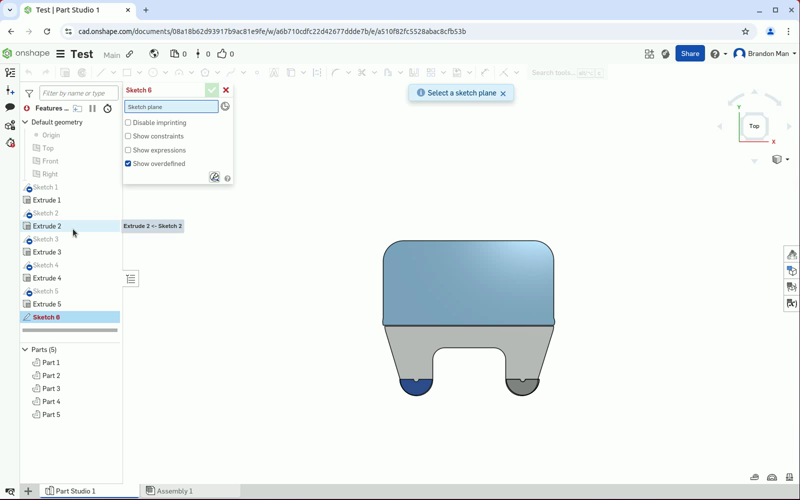
scroll(3)
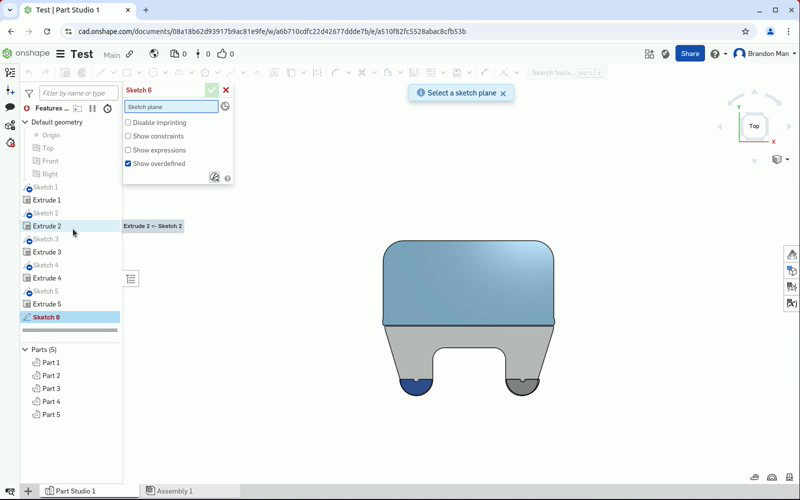
mouse_move(73, 150)
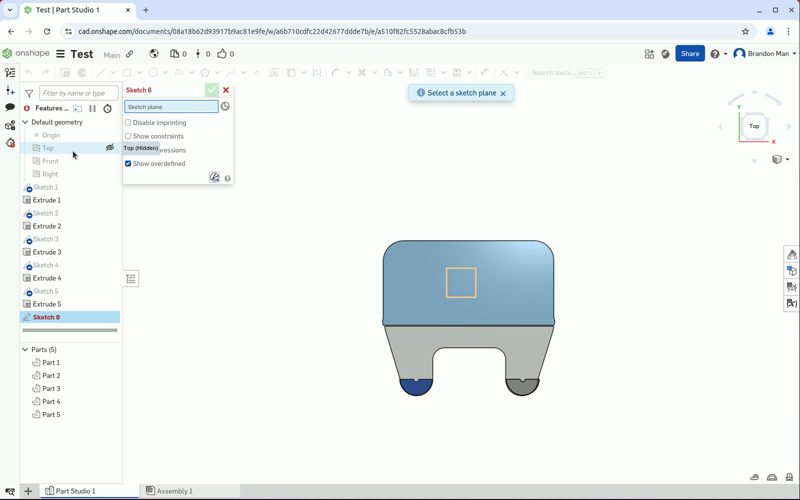
click(73, 150)
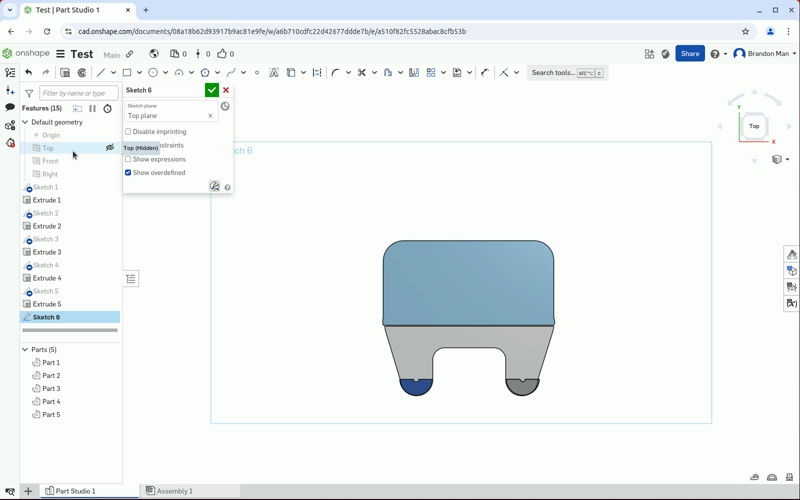
mouse_move(73, 352)
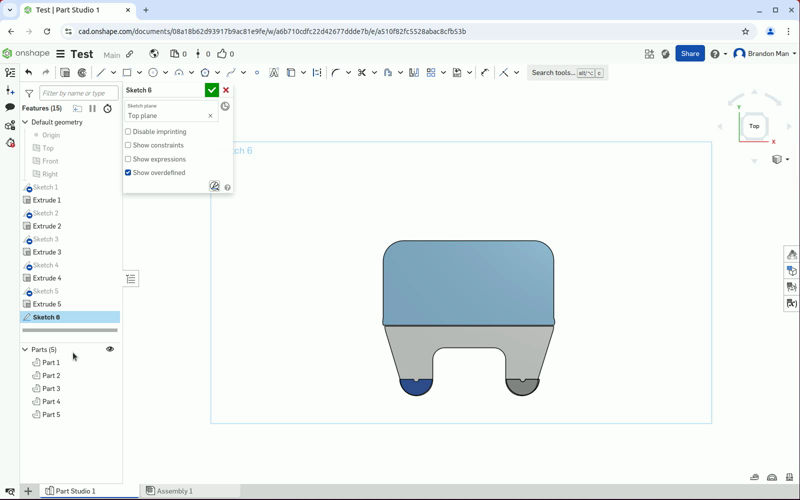
key(y)
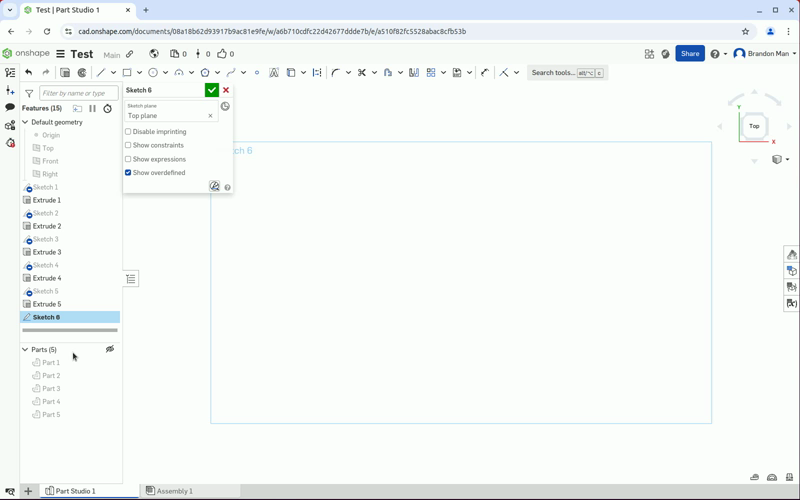
key(a)
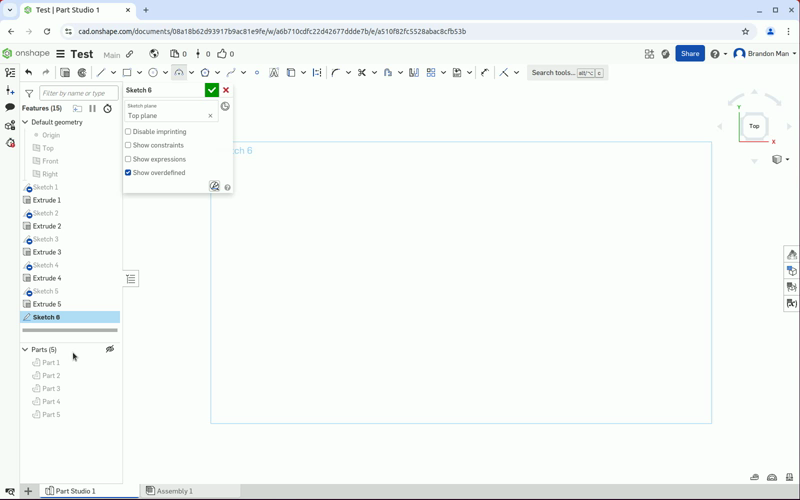
key_down(shift)
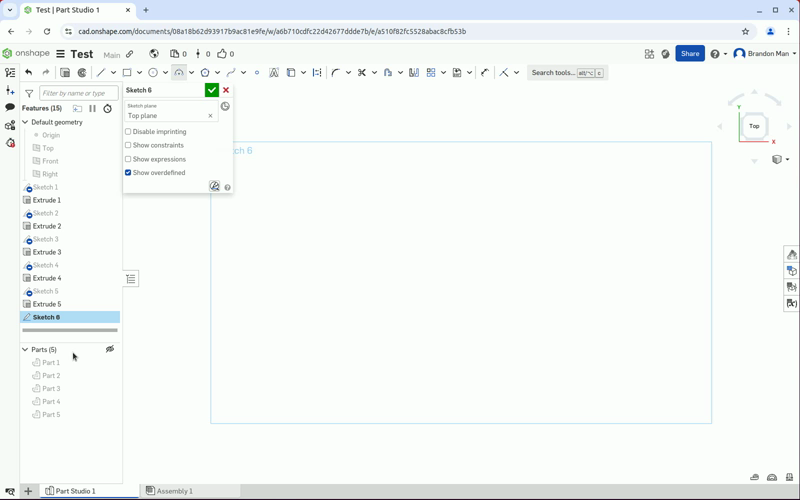
mouse_move(399, 379)
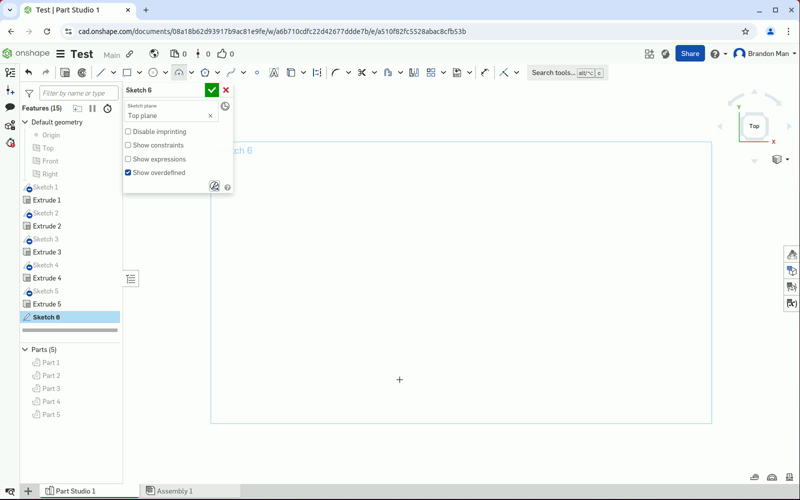
click(399, 379)
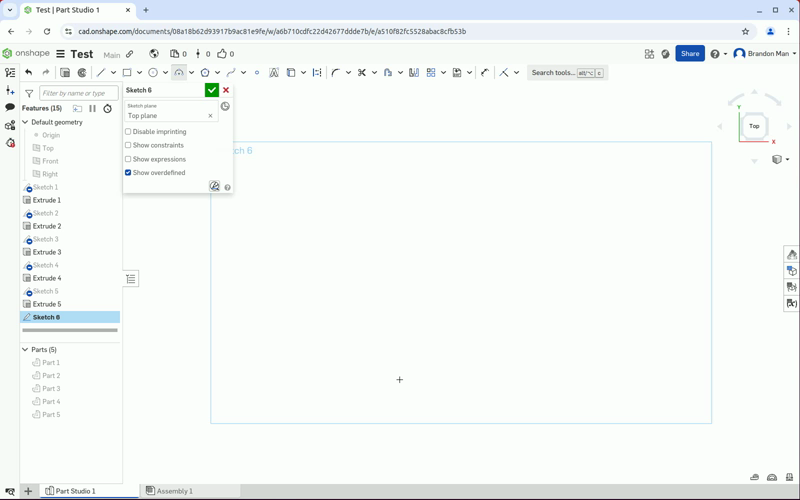
key_up(shift)
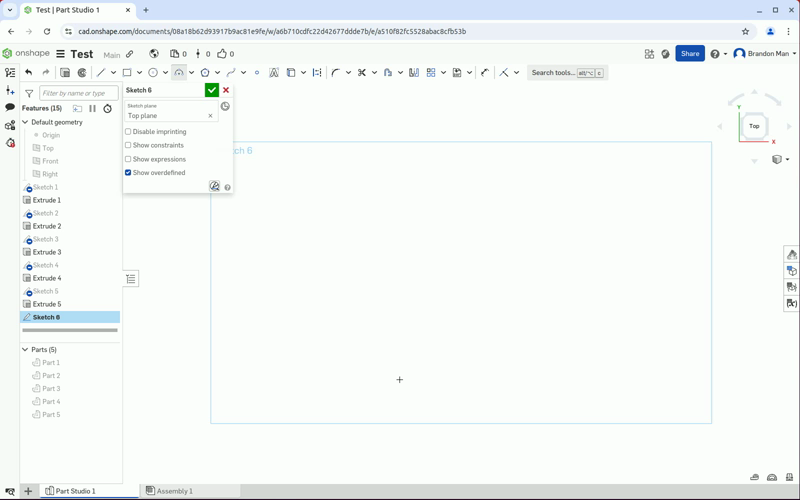
key_down(shift)
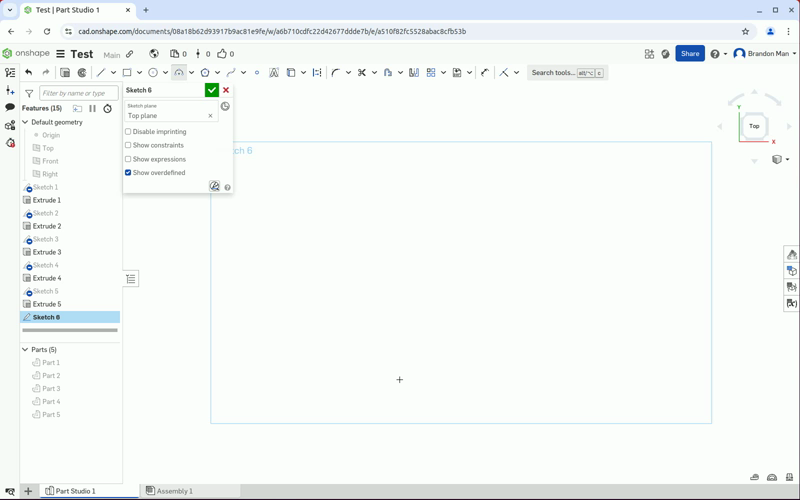
mouse_move(432, 379)
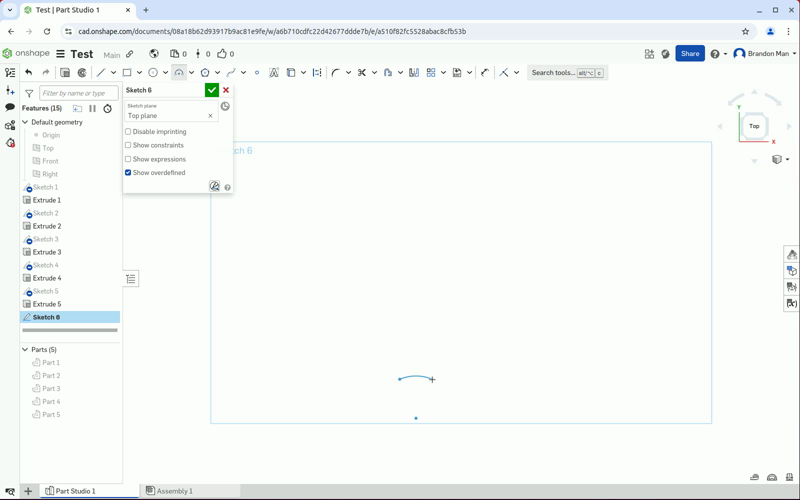
click(432, 379)
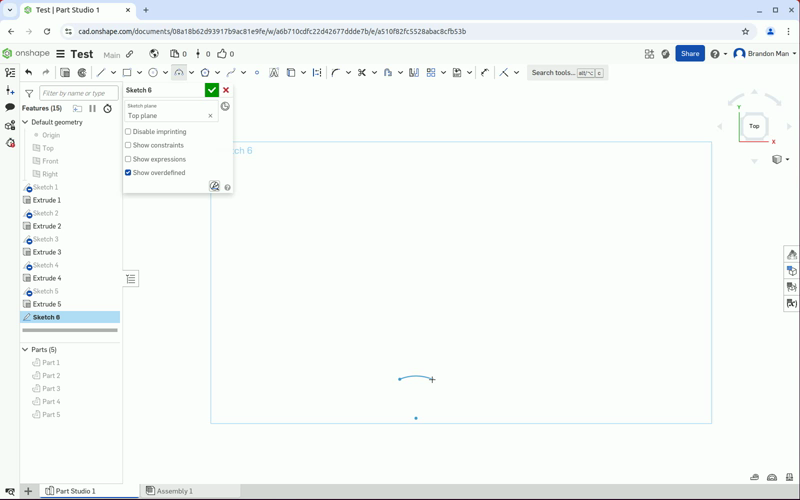
mouse_move(416, 395)
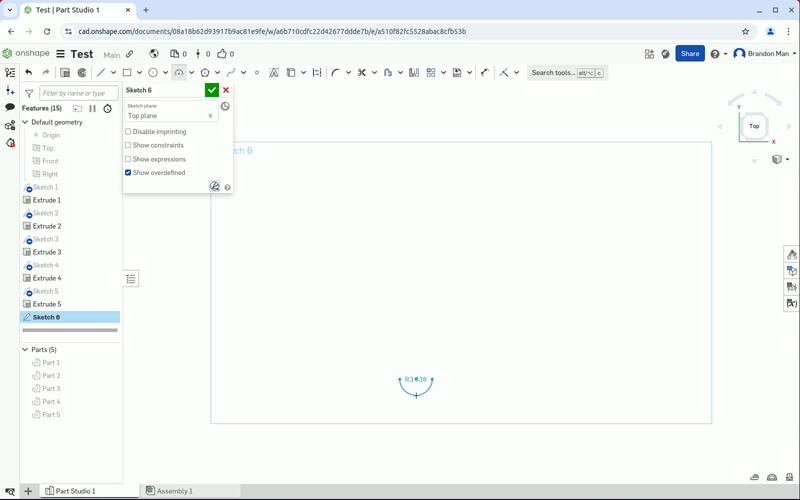
click(416, 395)
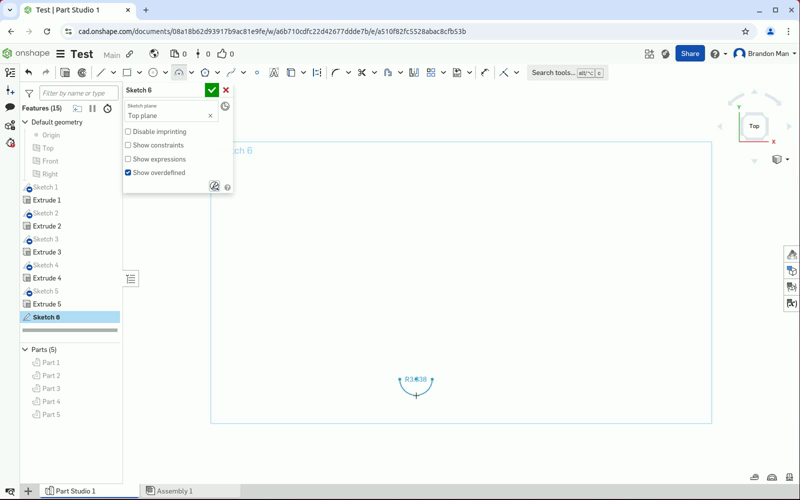
key_up(shift)
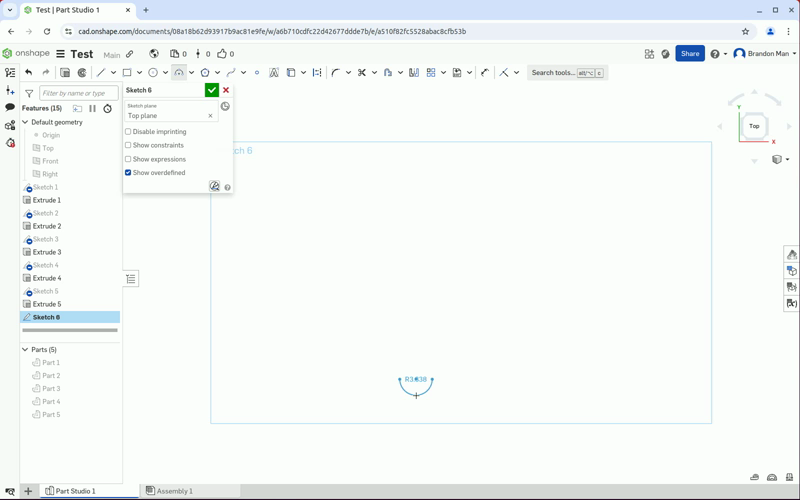
key(esc)
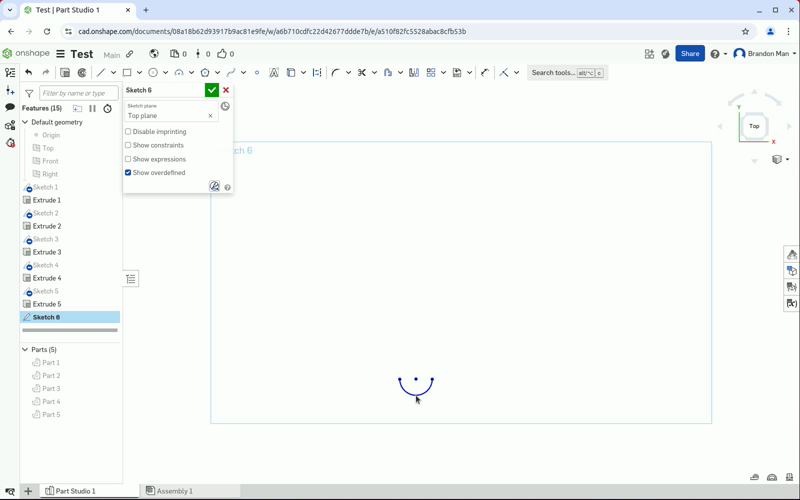
key(l)
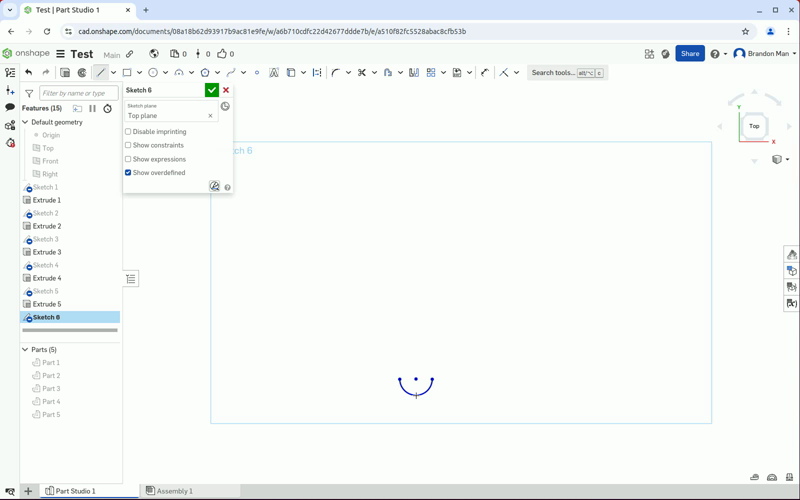
mouse_move(432, 379)
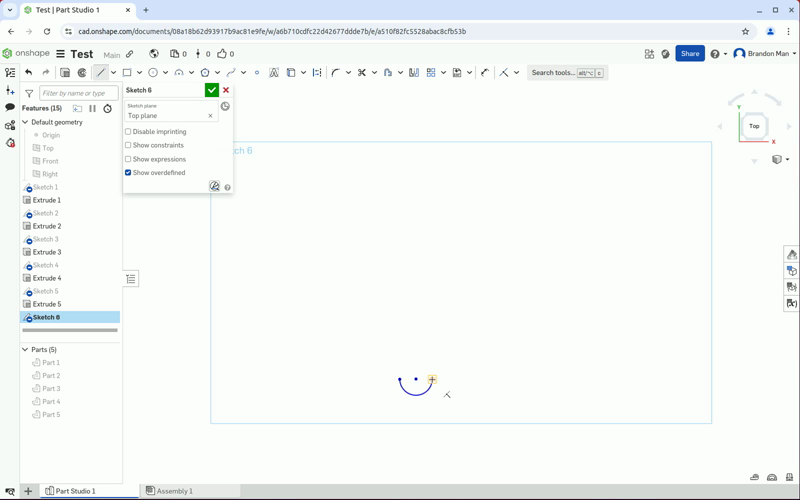
click(432, 379)
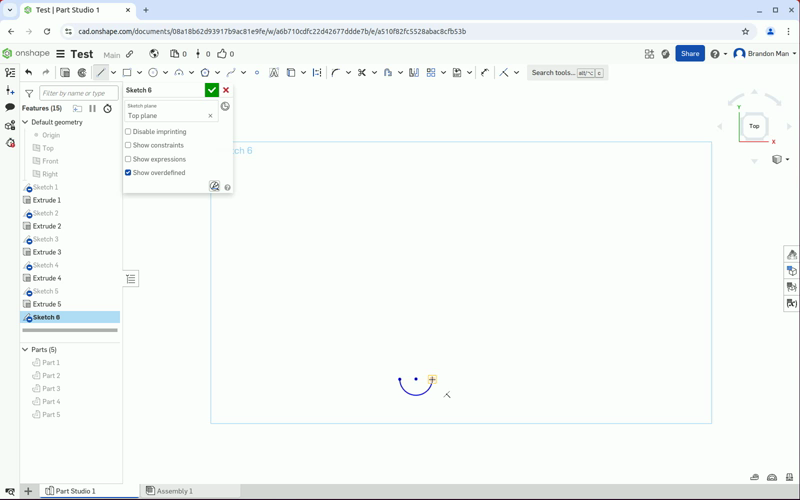
key_down(shift)
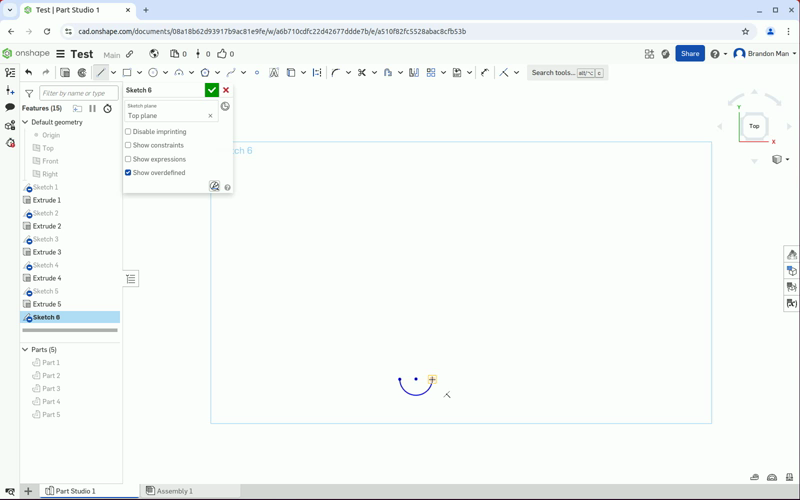
mouse_move(462, 379)
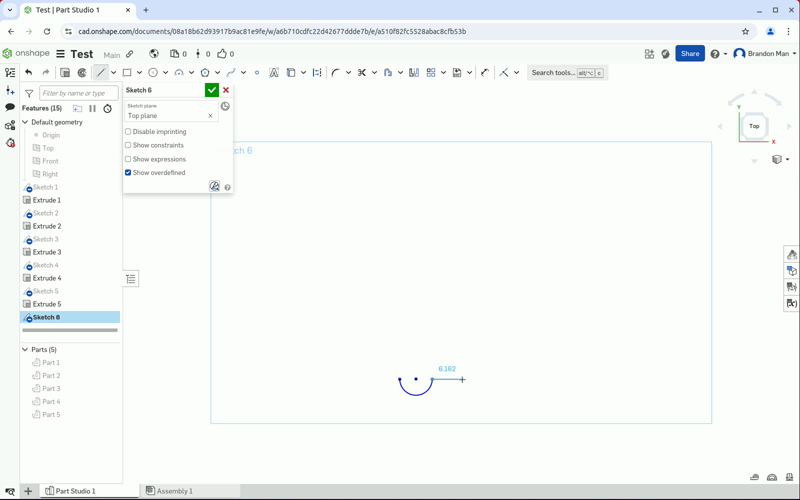
mouse_move(418, 379)
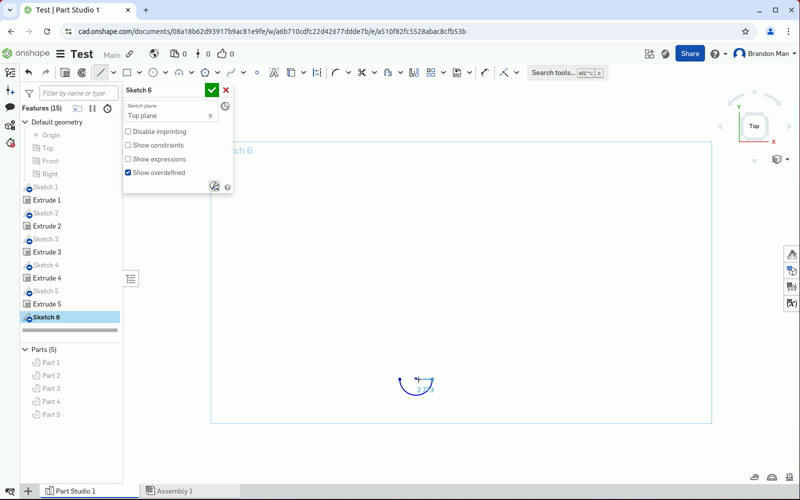
scroll(6)
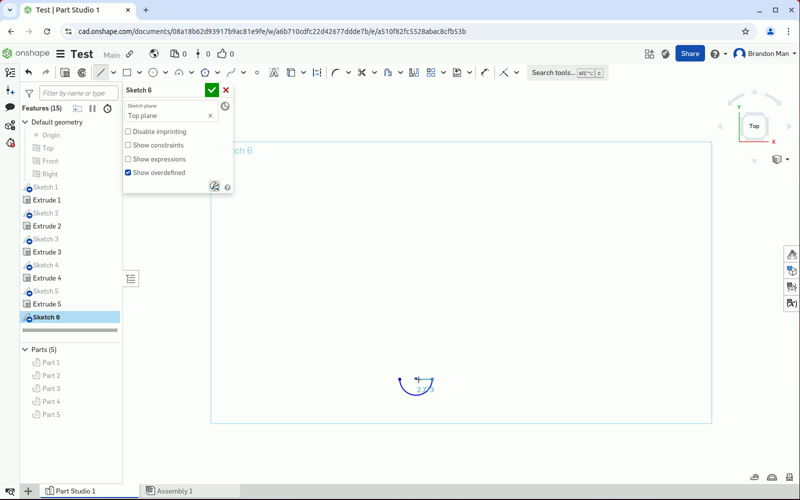
scroll(6)
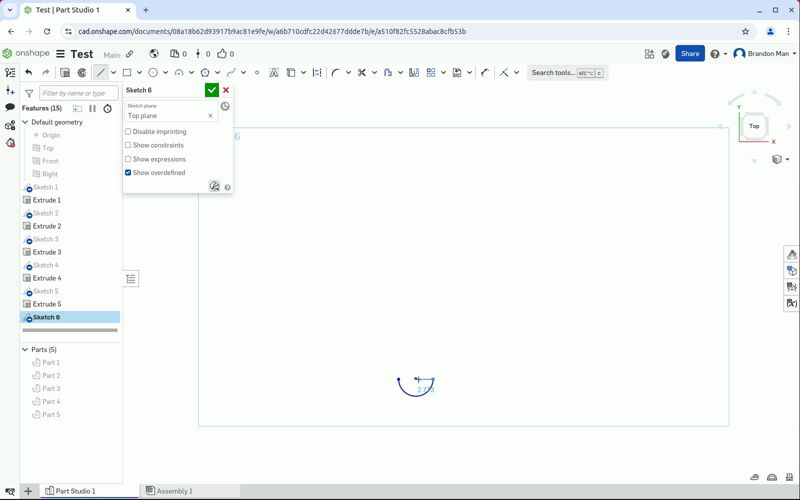
scroll(6)
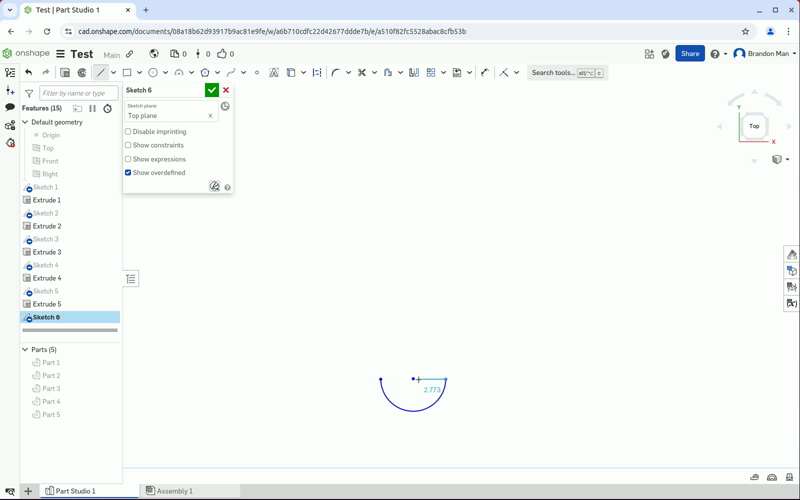
scroll(6)
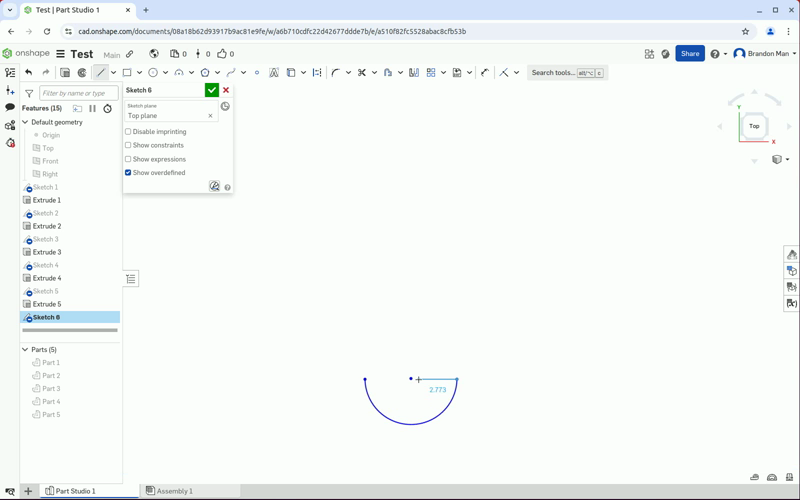
scroll(6)
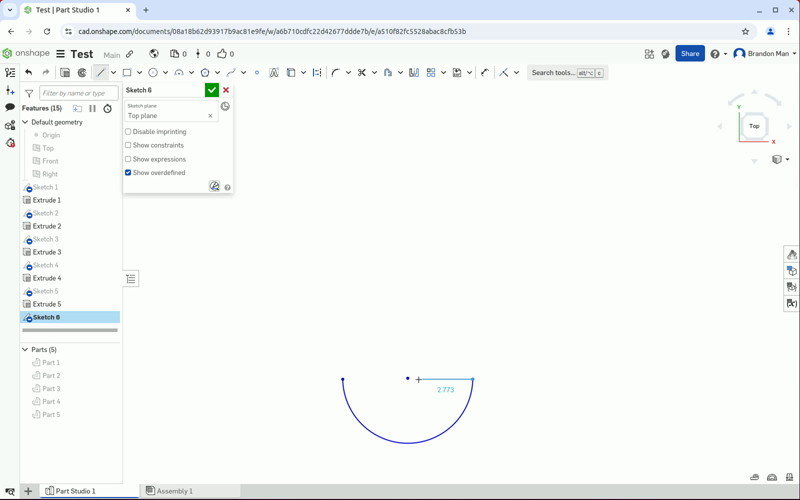
scroll(6)
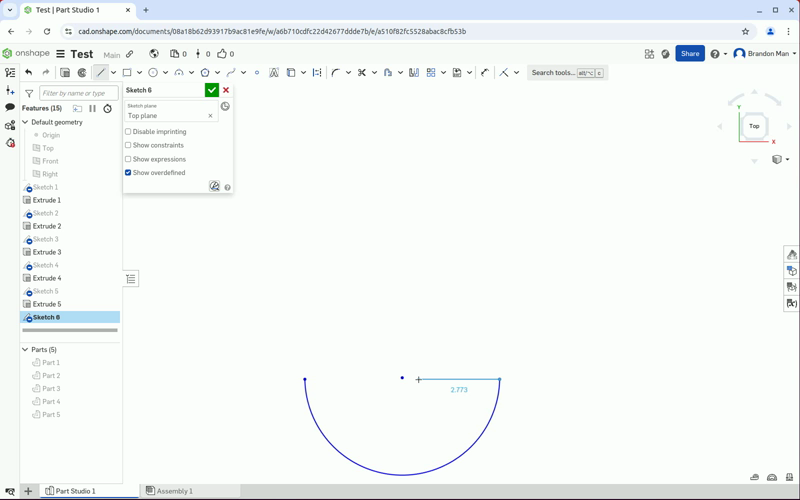
scroll(6)
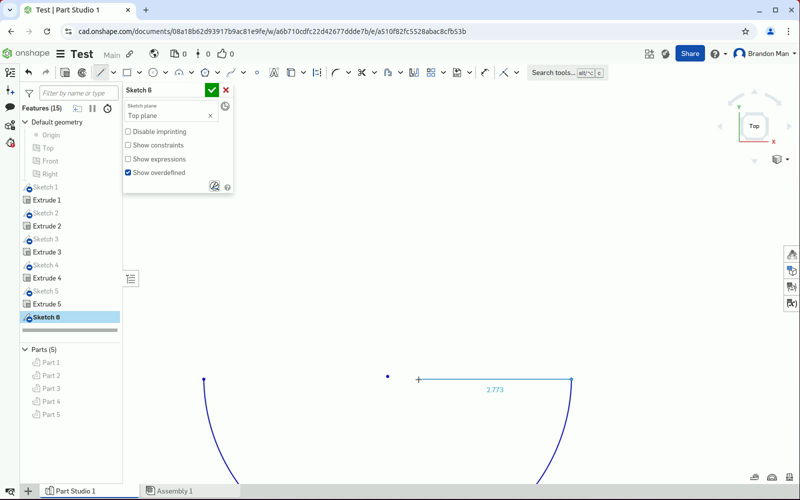
click(418, 379)
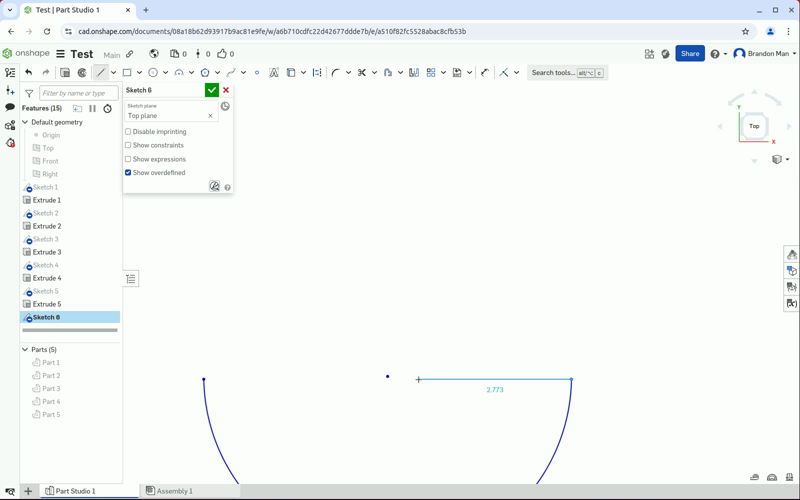
scroll(-6)
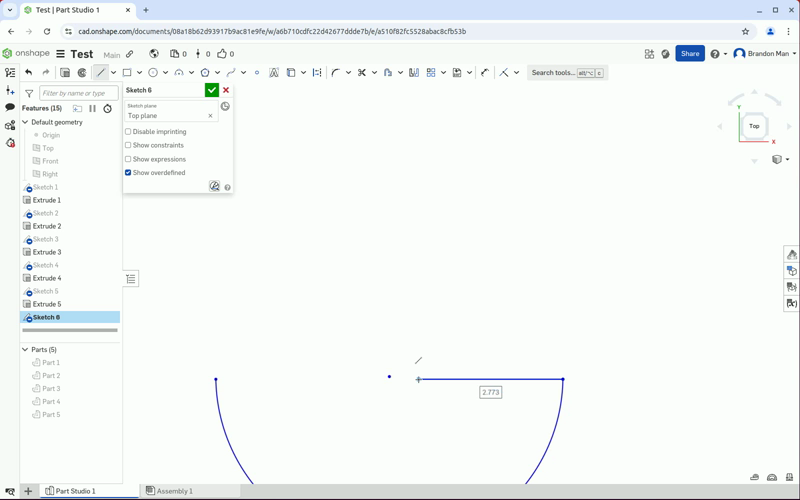
scroll(-6)
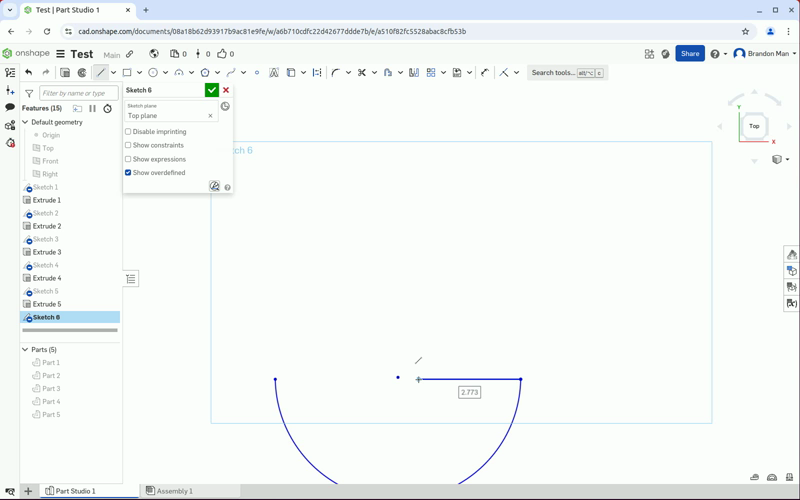
scroll(-6)
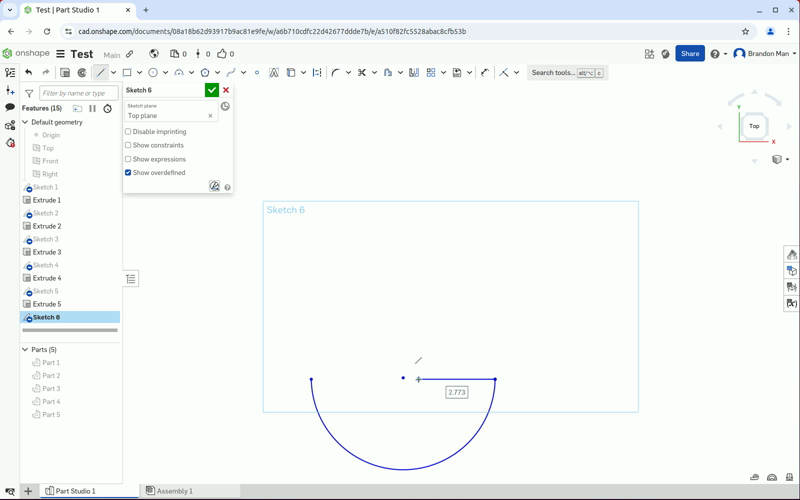
scroll(-6)
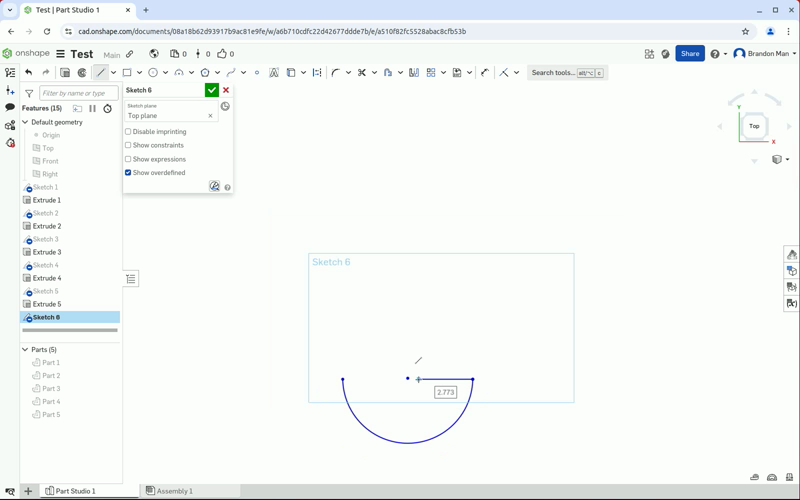
scroll(-6)
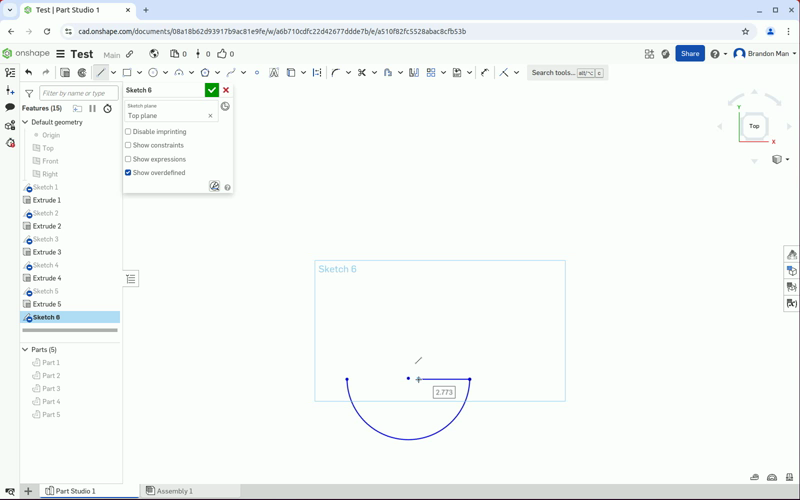
scroll(-6)
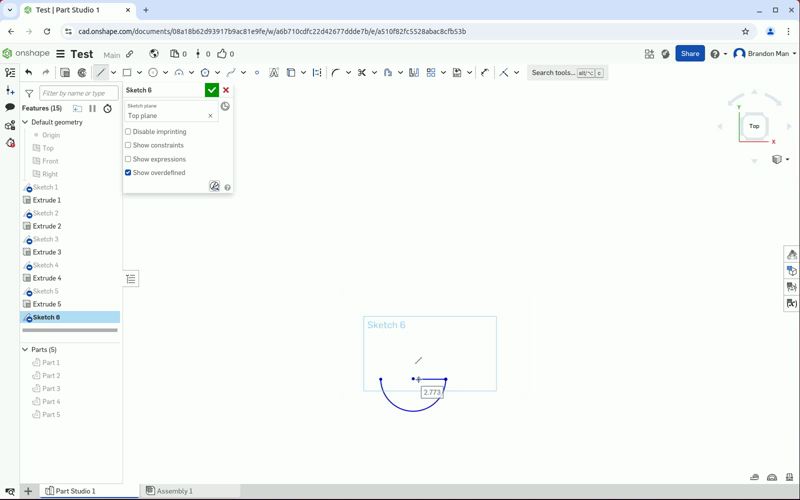
scroll(-6)
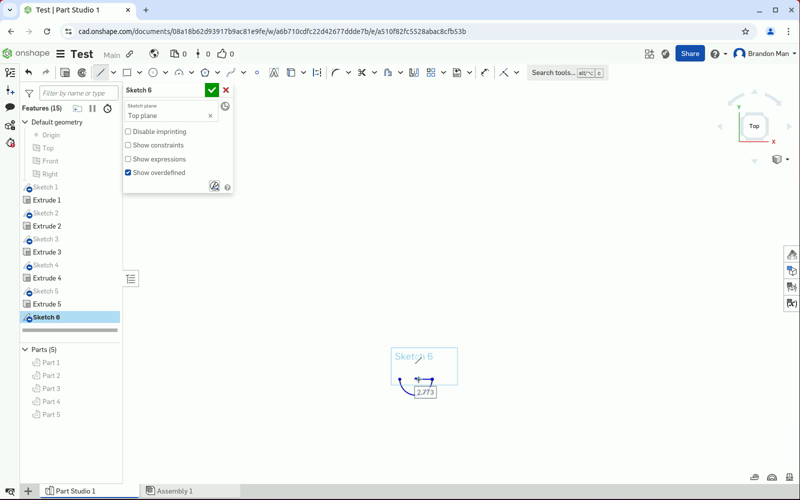
key_up(shift)
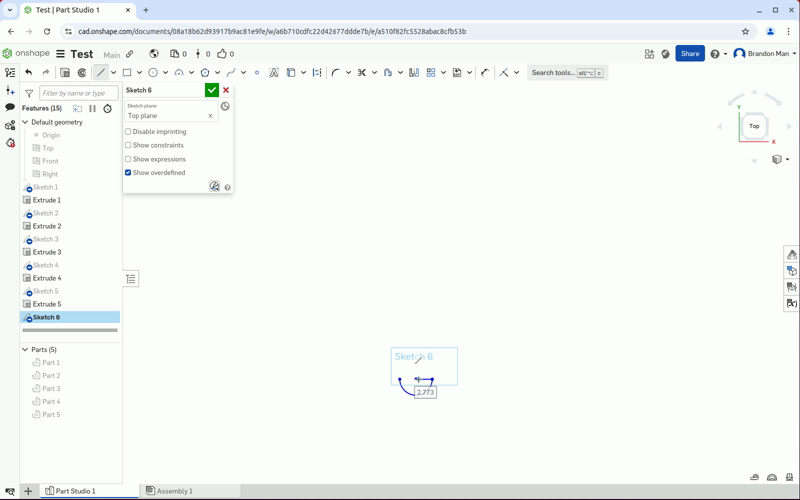
key(esc)
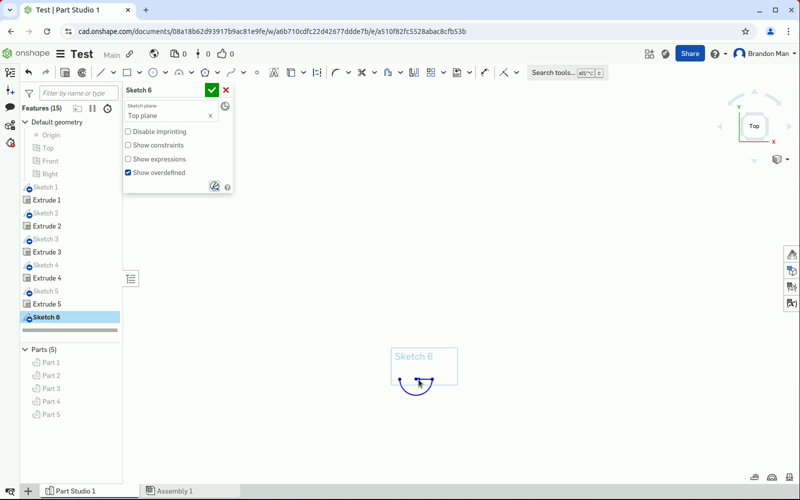
key(a)
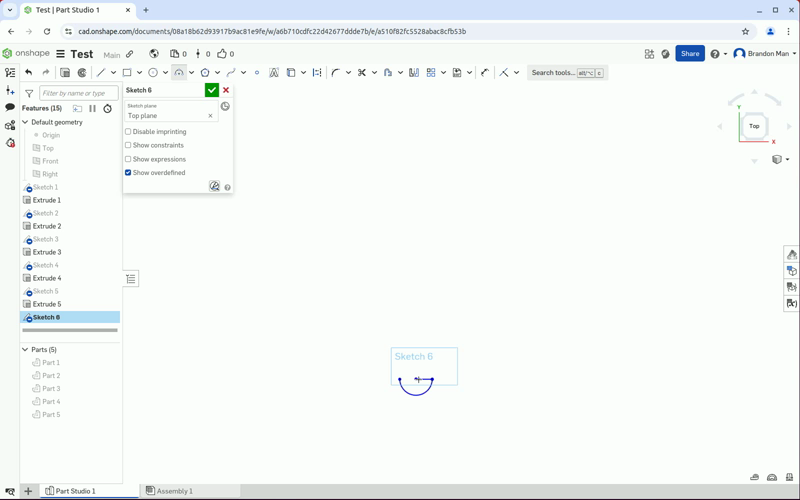
mouse_move(418, 379)
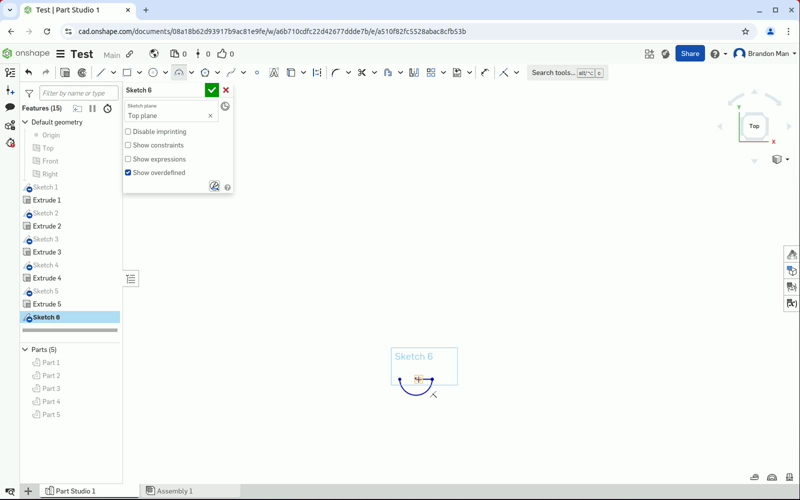
scroll(6)
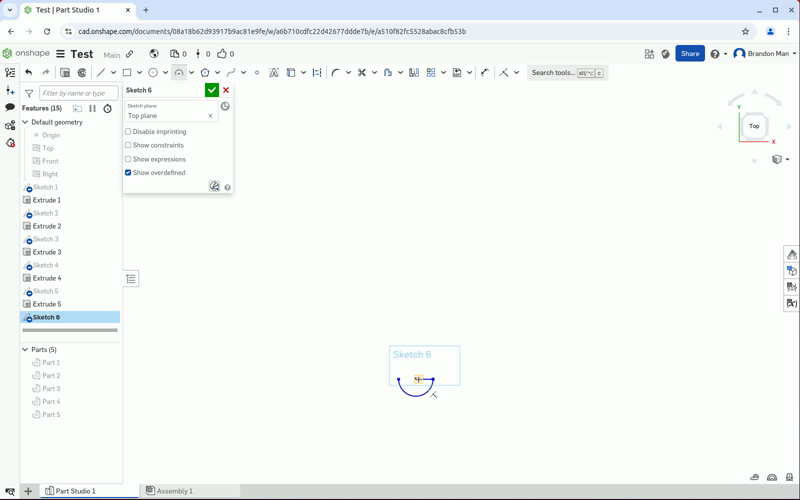
scroll(6)
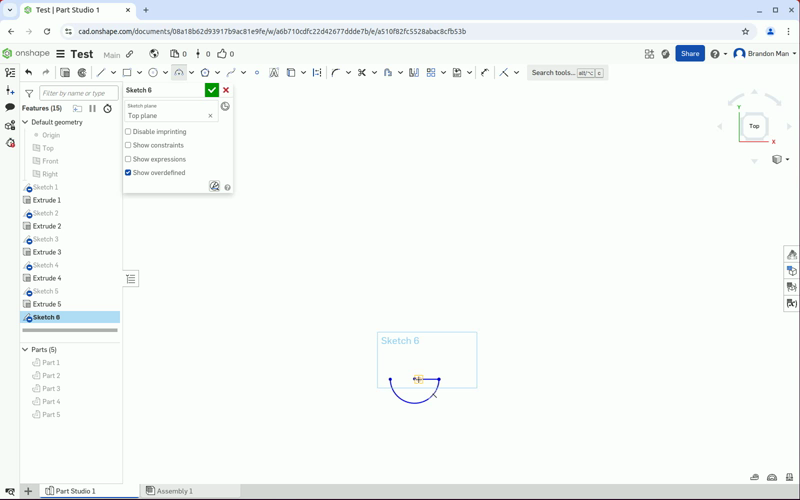
scroll(6)
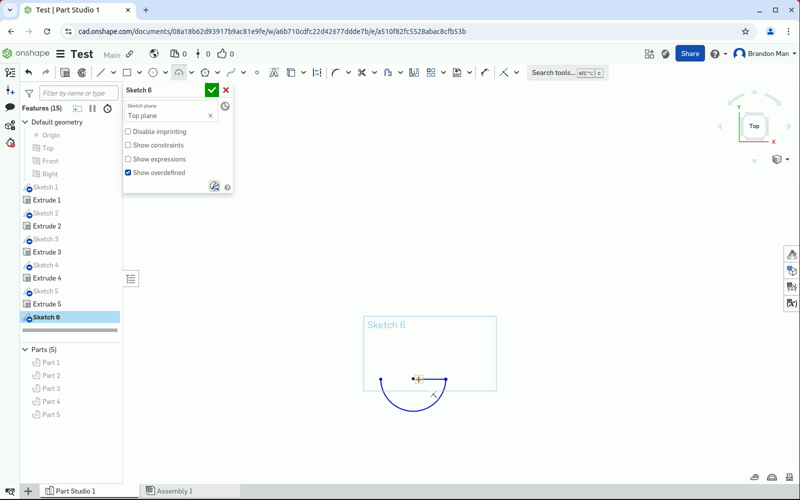
scroll(6)
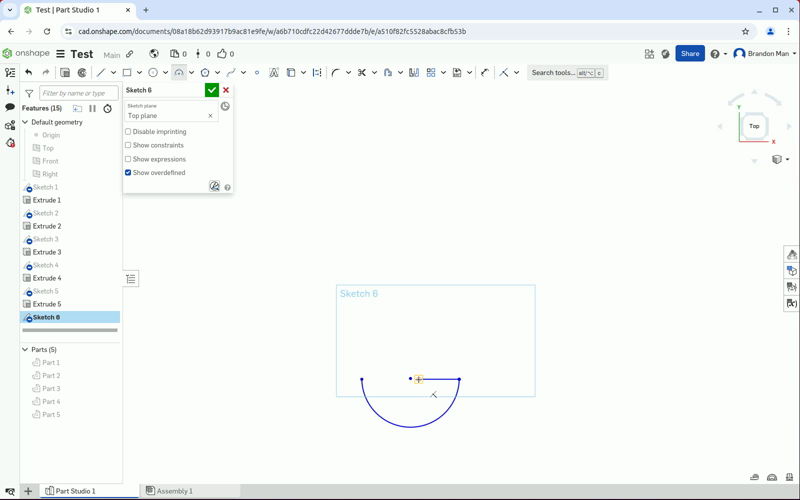
scroll(6)
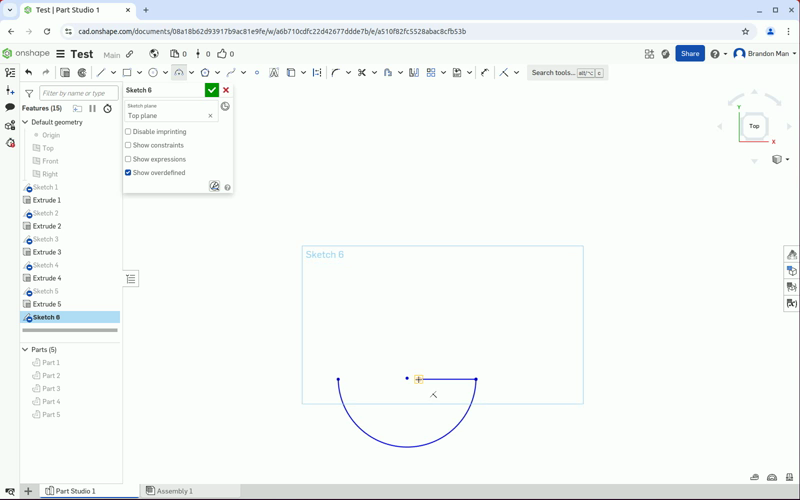
scroll(6)
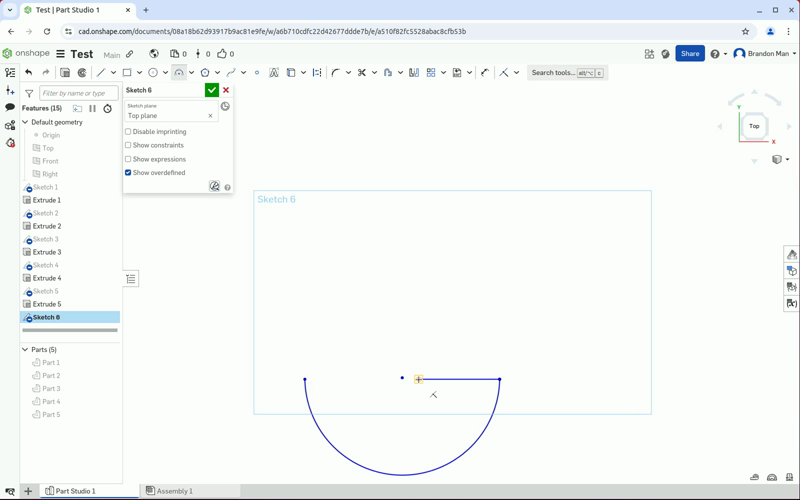
scroll(6)
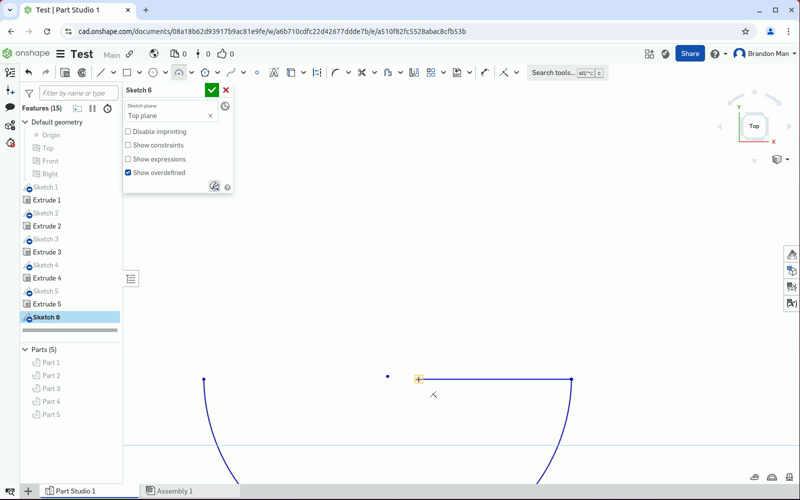
click(418, 379)
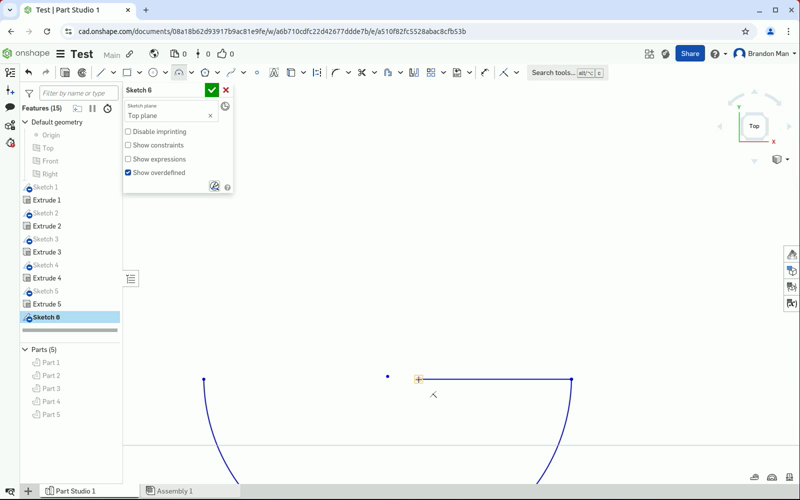
scroll(-6)
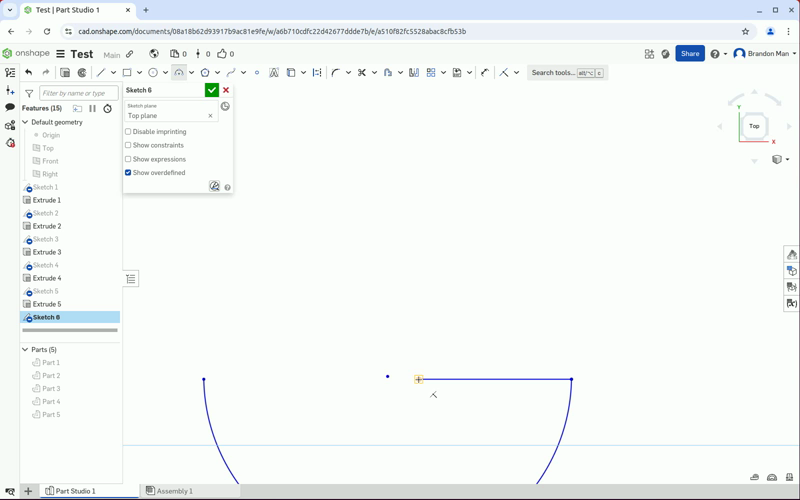
scroll(-6)
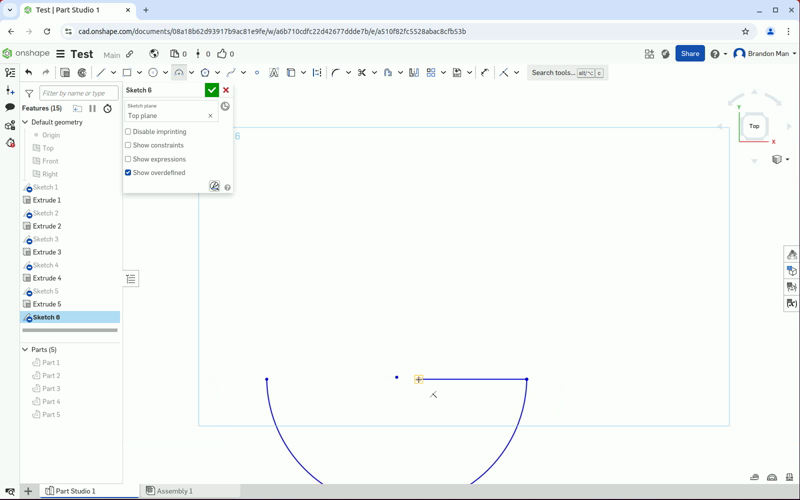
scroll(-6)
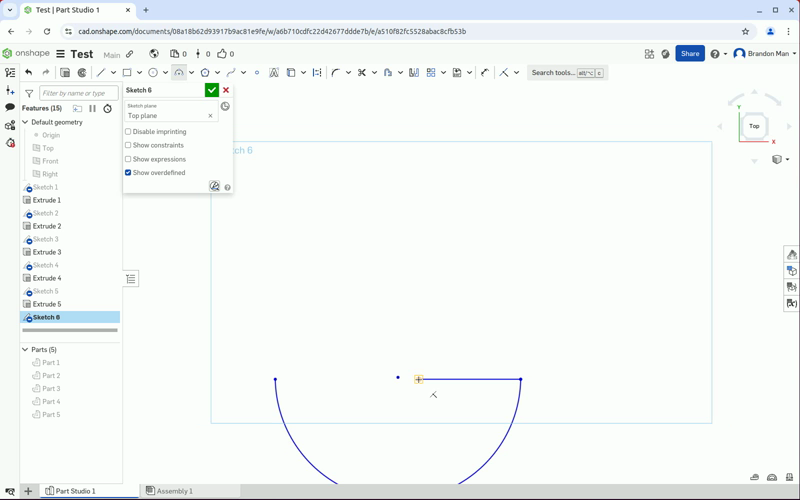
scroll(-6)
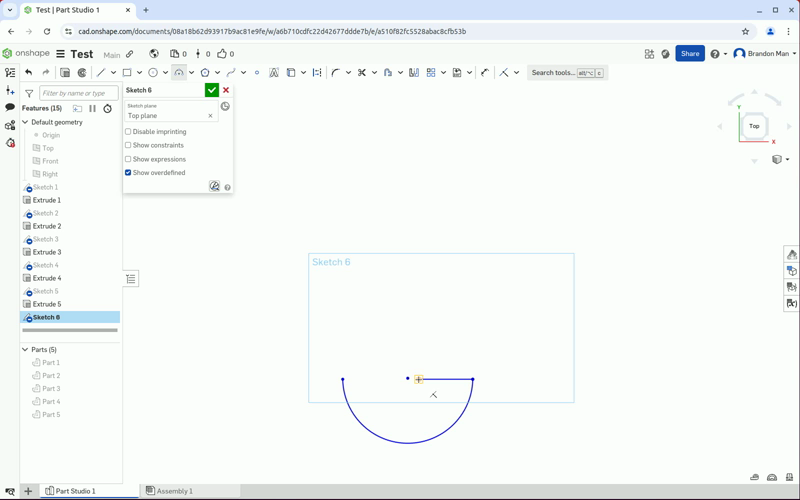
scroll(-6)
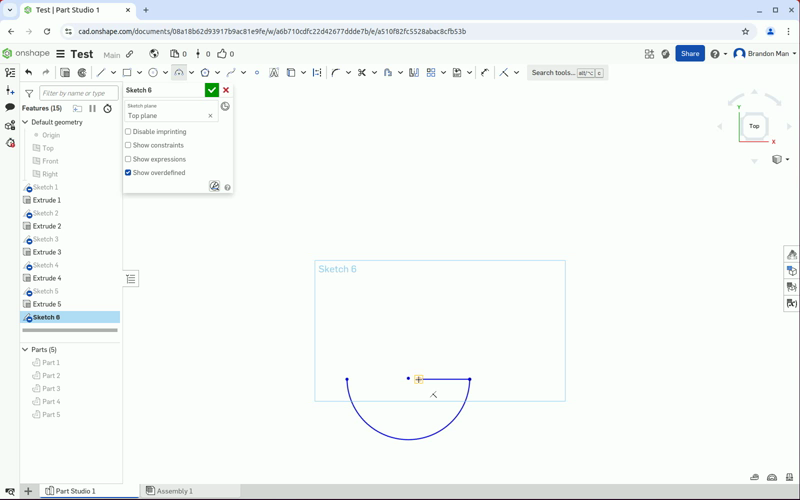
scroll(-6)
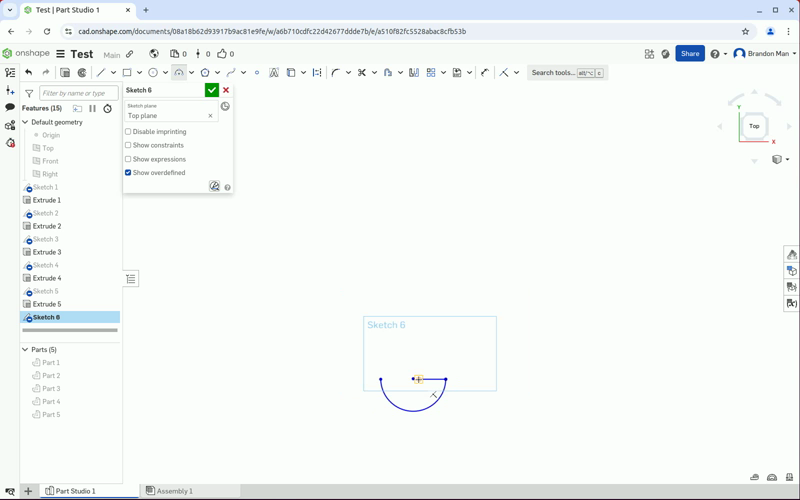
scroll(-6)
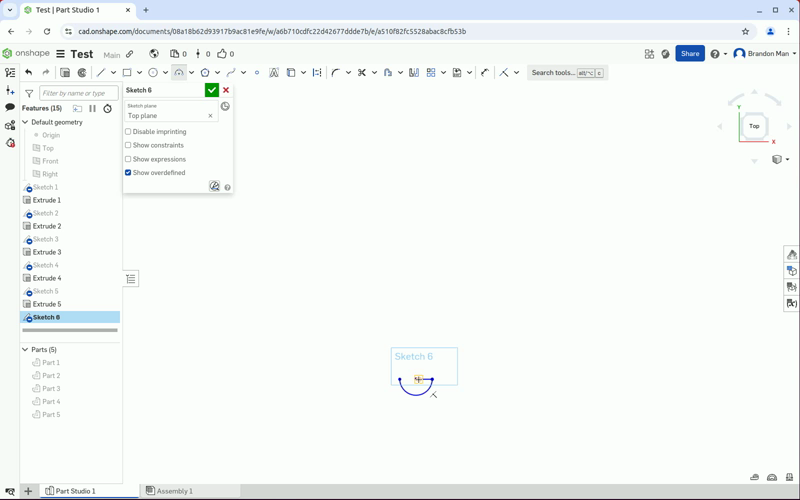
key_down(shift)
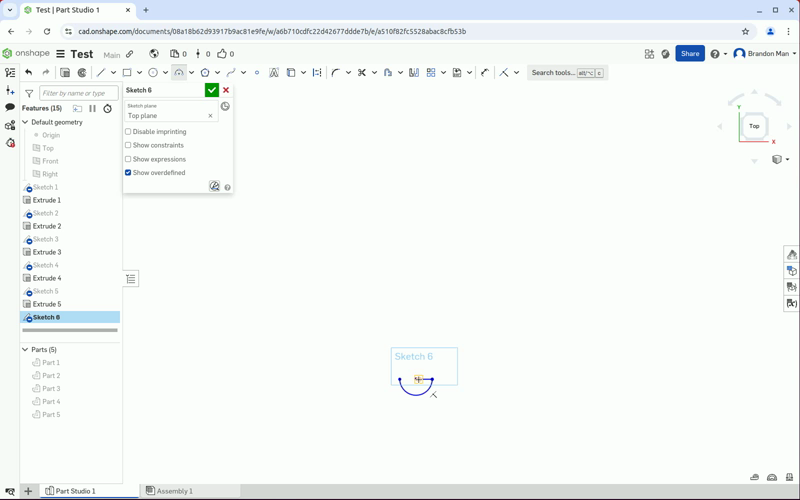
mouse_move(413, 379)
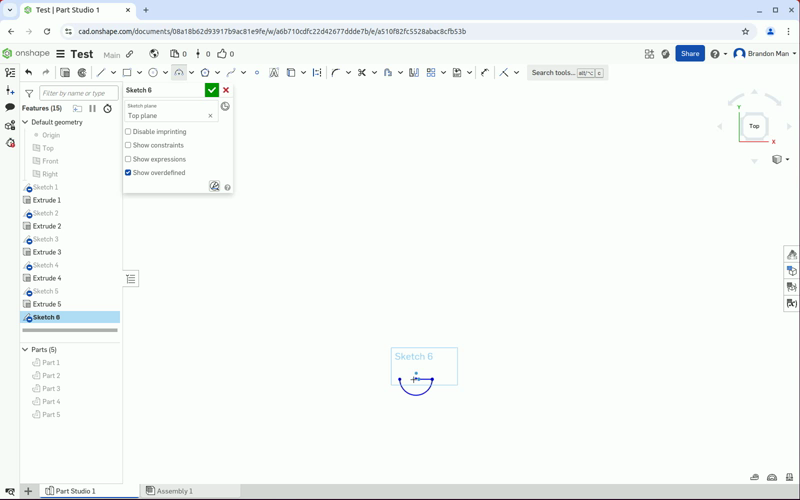
scroll(6)
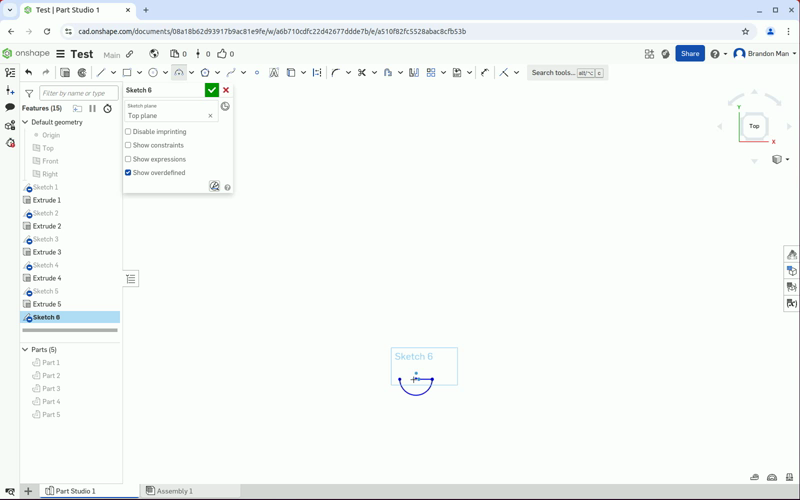
scroll(6)
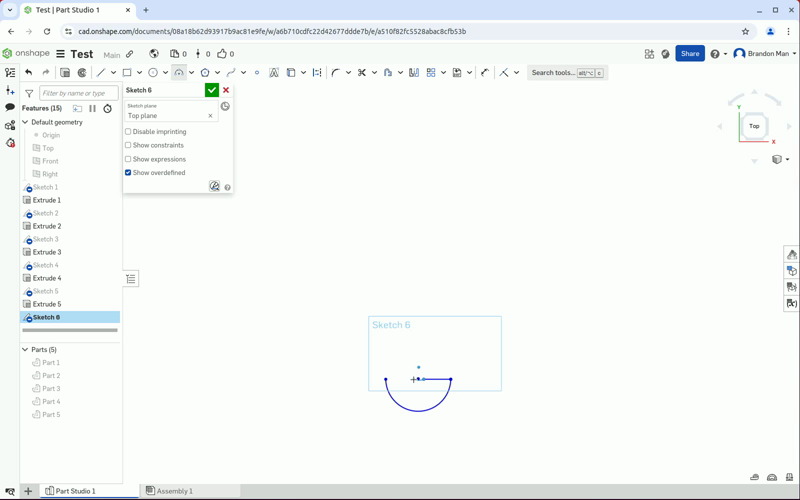
scroll(6)
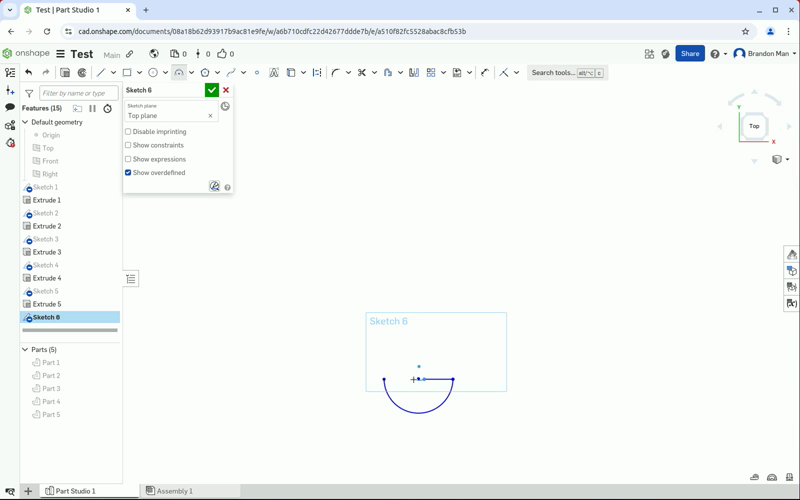
scroll(6)
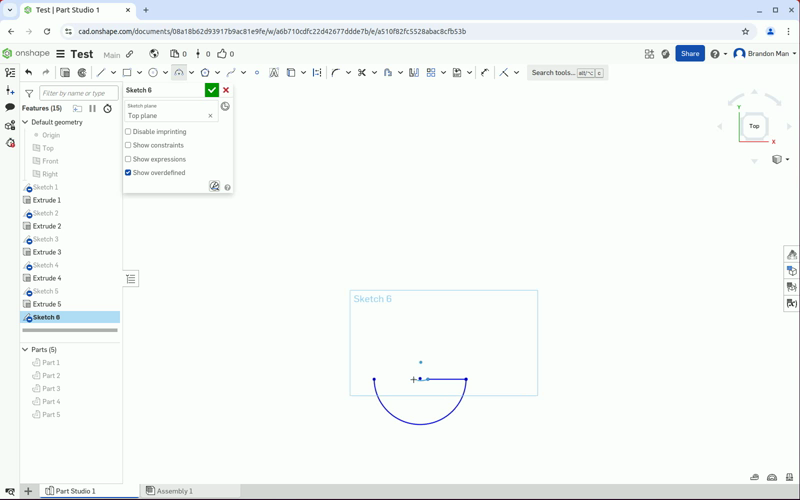
scroll(6)
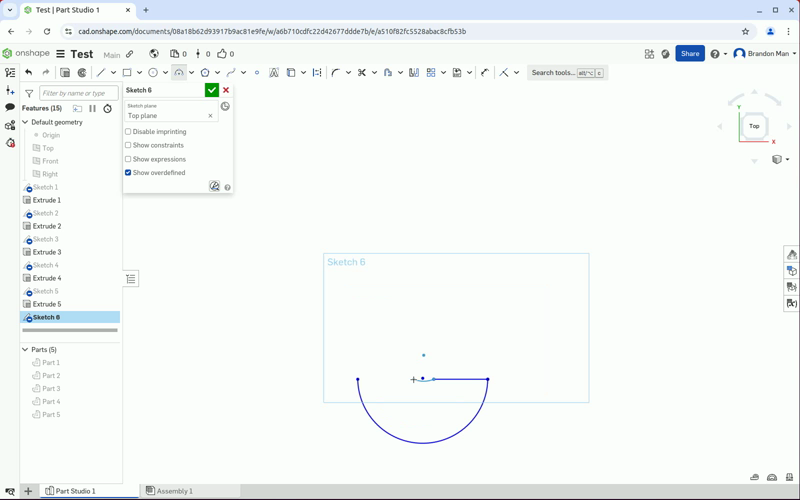
scroll(6)
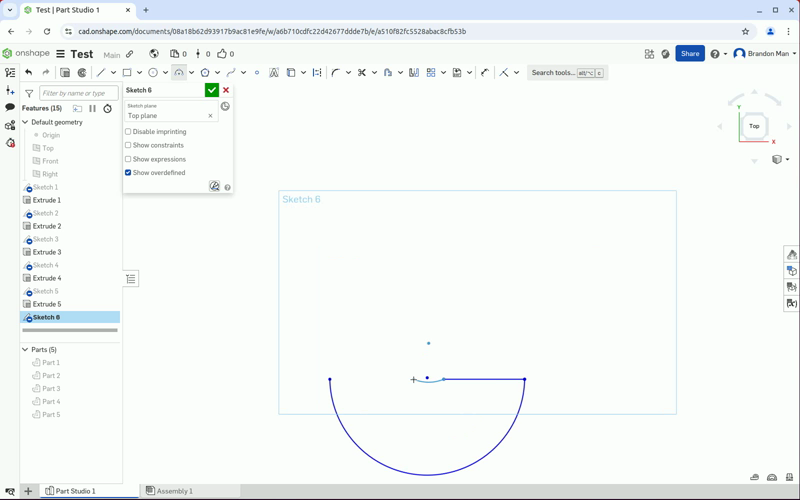
scroll(6)
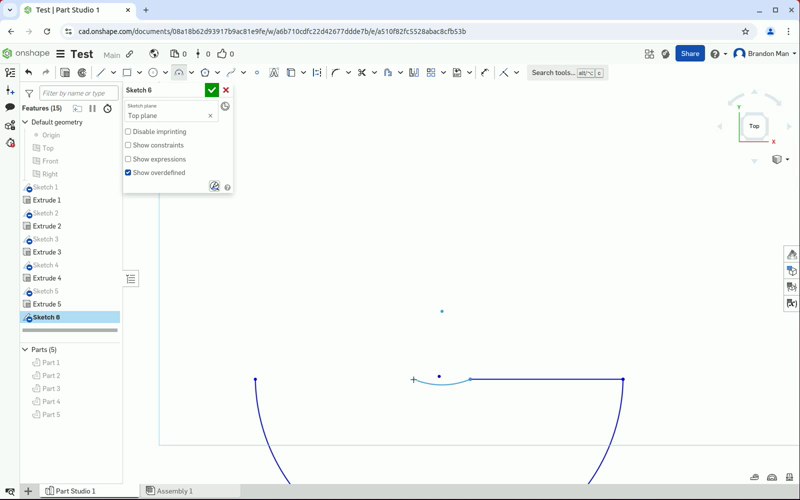
click(413, 379)
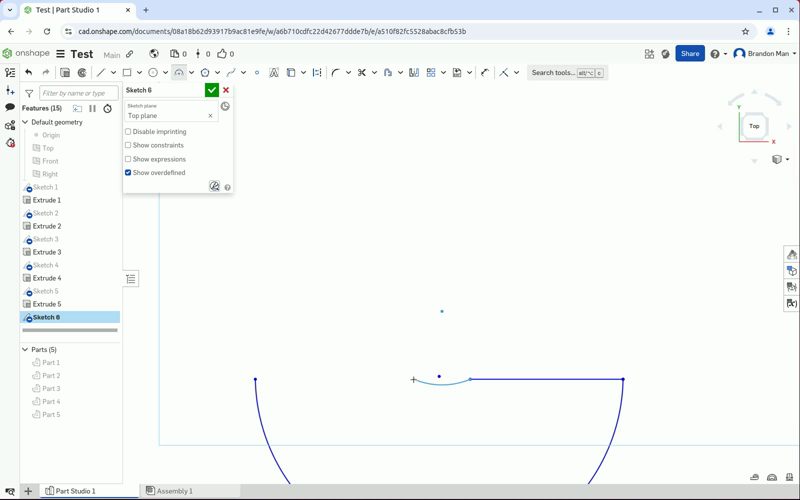
scroll(-6)
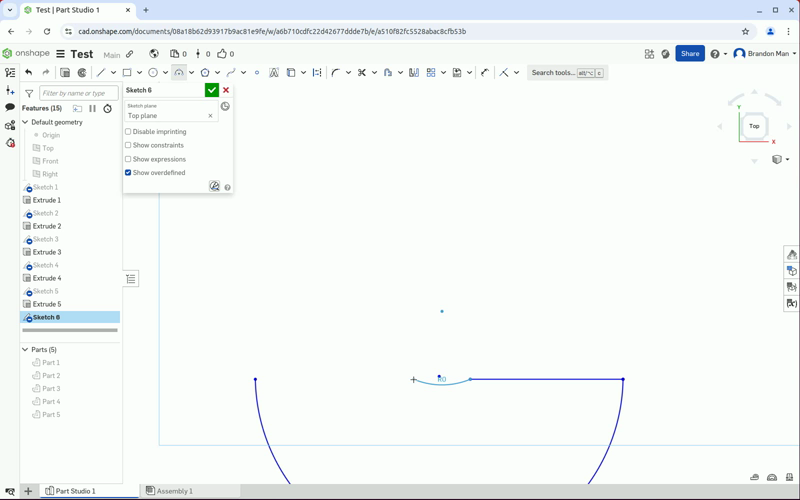
scroll(-6)
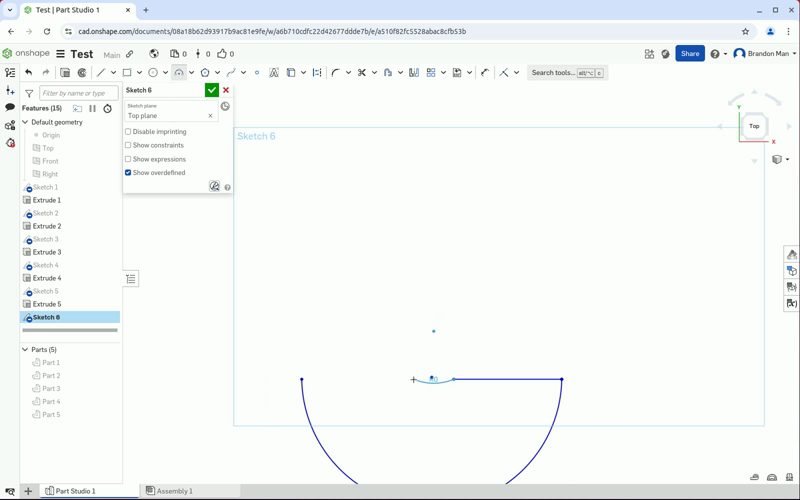
scroll(-6)
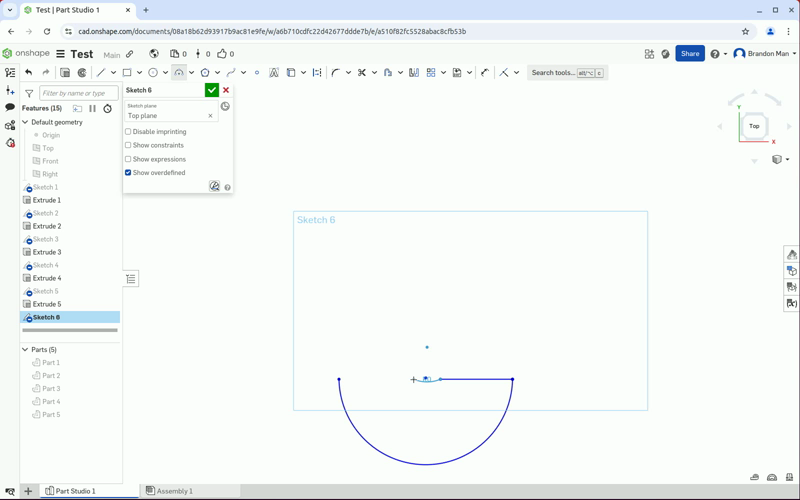
scroll(-6)
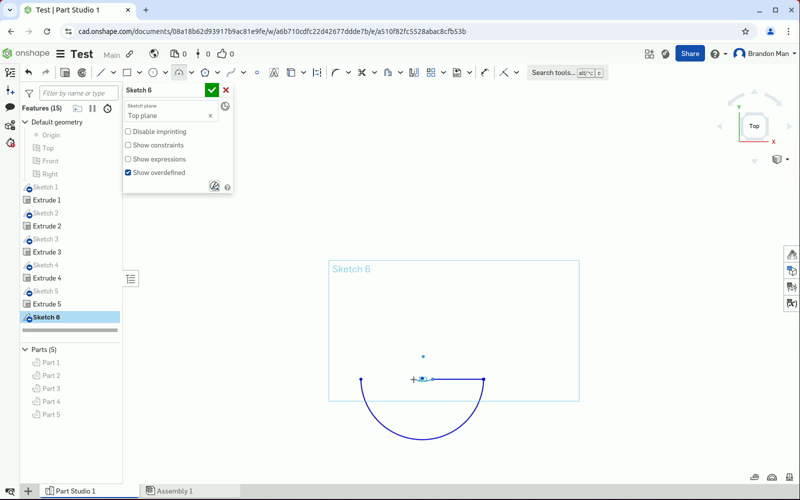
scroll(-6)
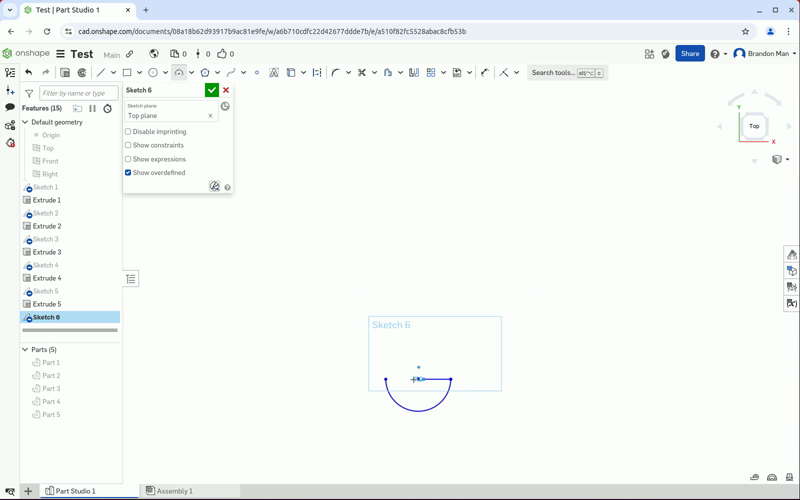
scroll(-6)
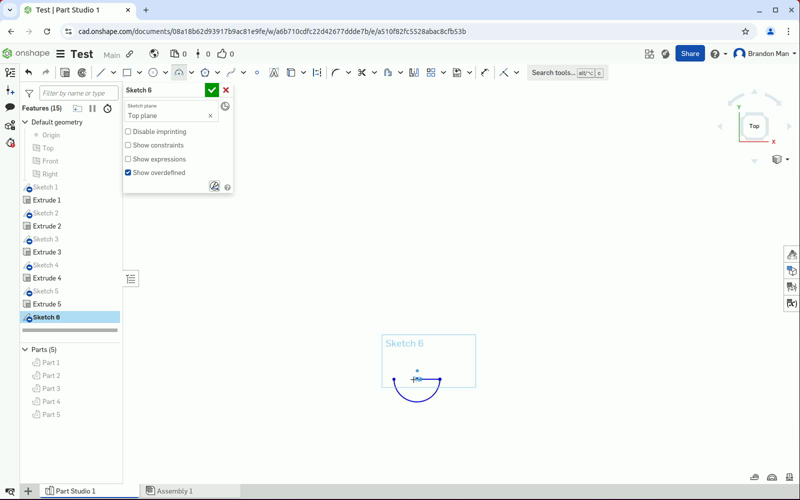
scroll(-6)
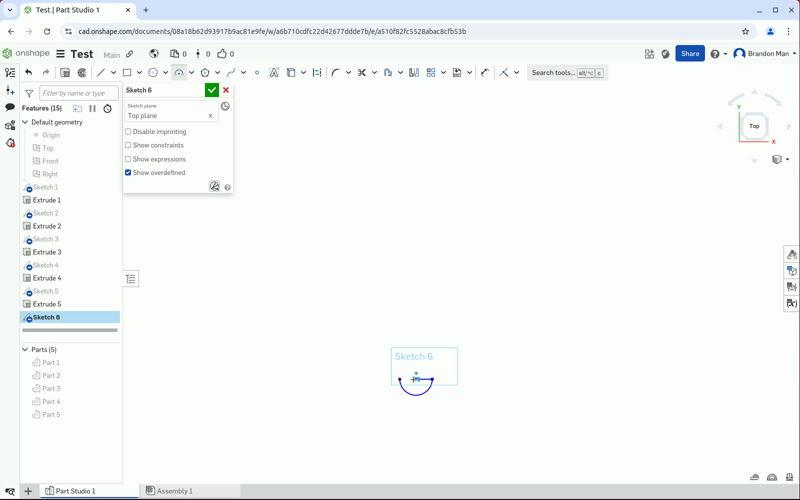
mouse_move(416, 381)
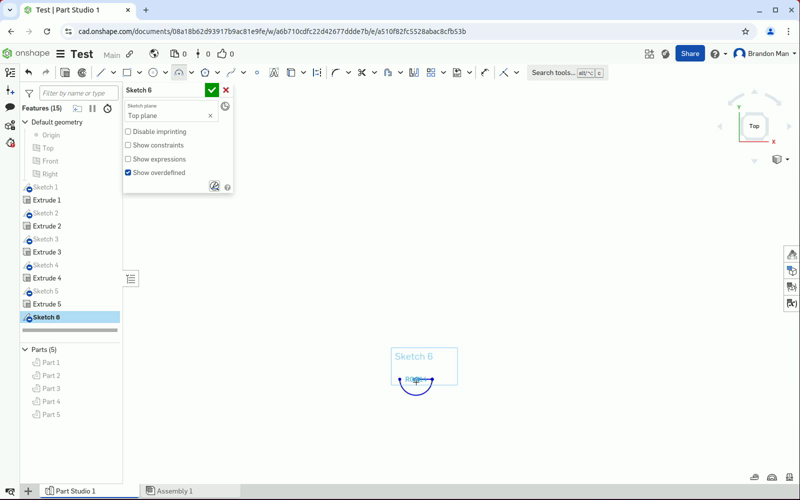
scroll(6)
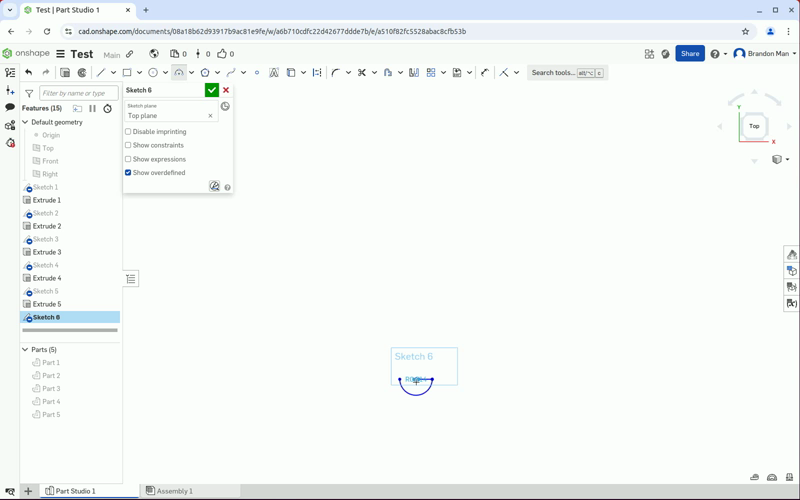
scroll(6)
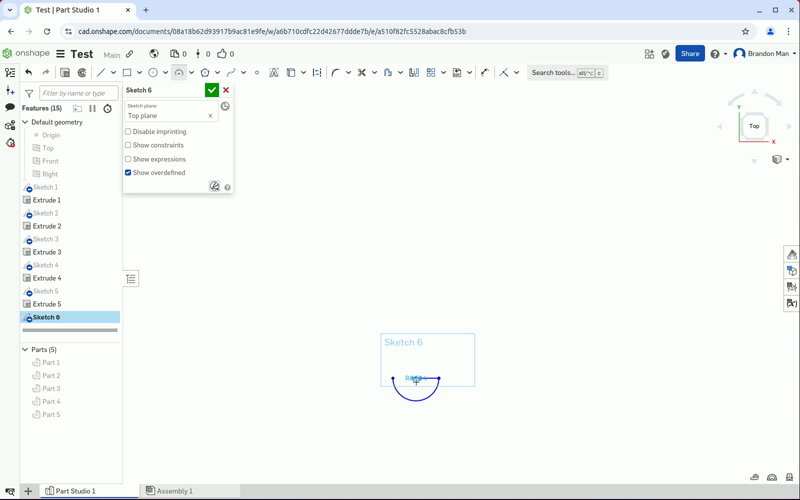
scroll(6)
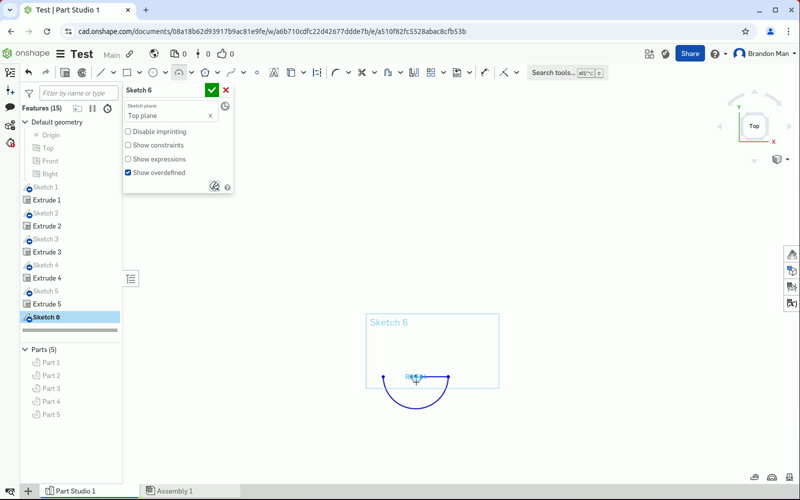
scroll(6)
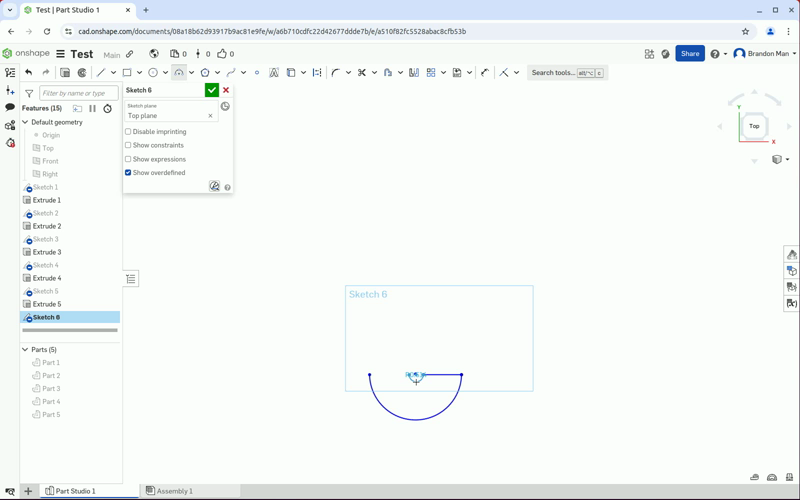
scroll(6)
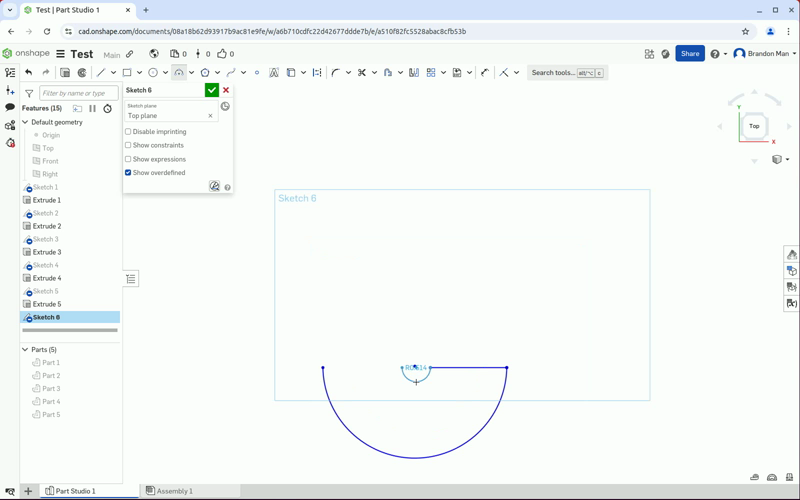
scroll(6)
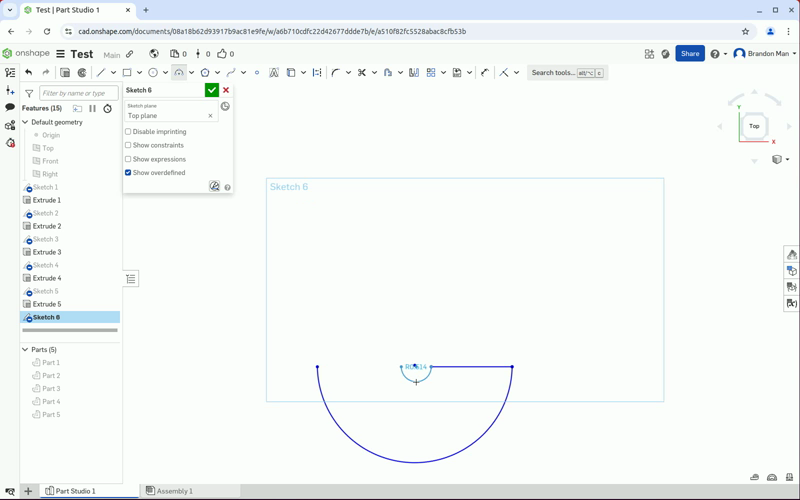
scroll(6)
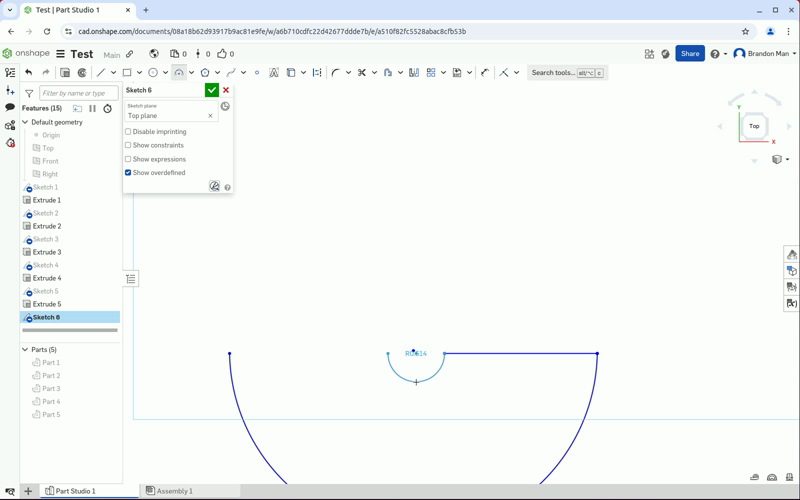
click(416, 381)
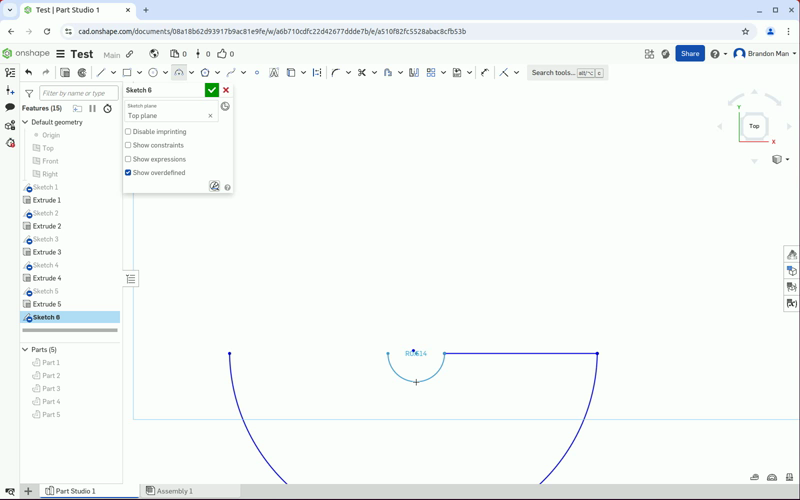
scroll(-6)
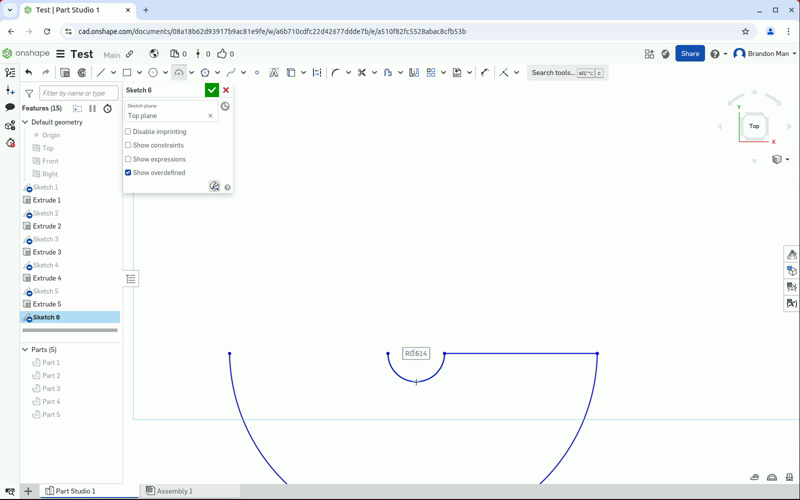
scroll(-6)
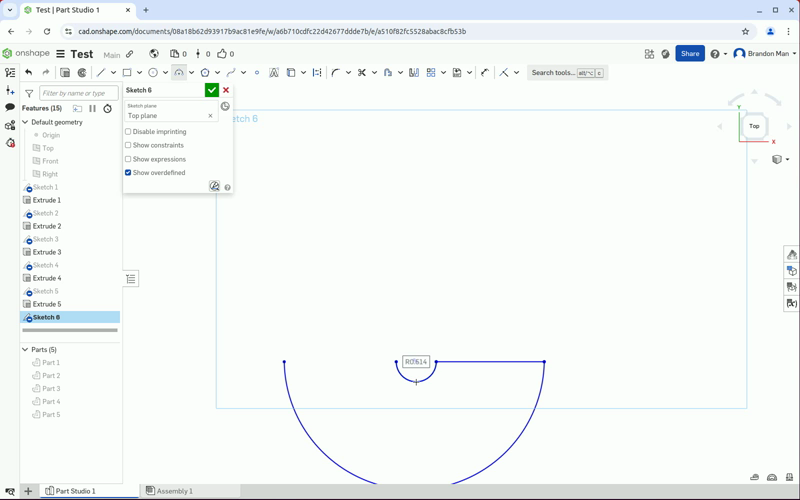
scroll(-6)
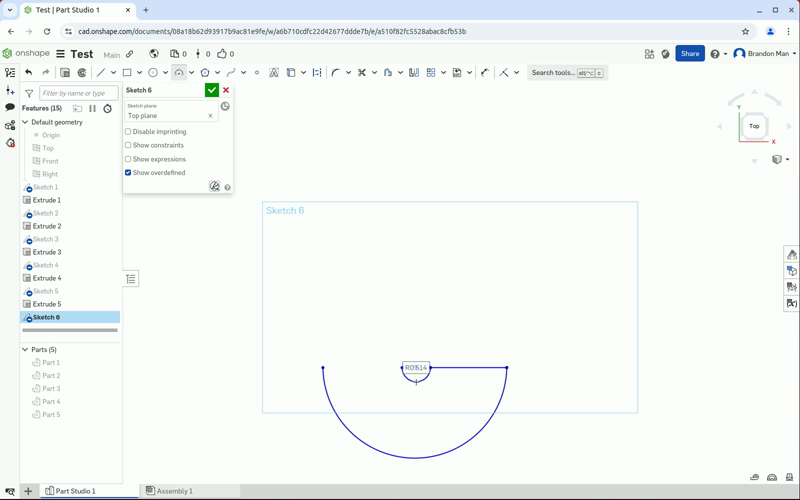
scroll(-6)
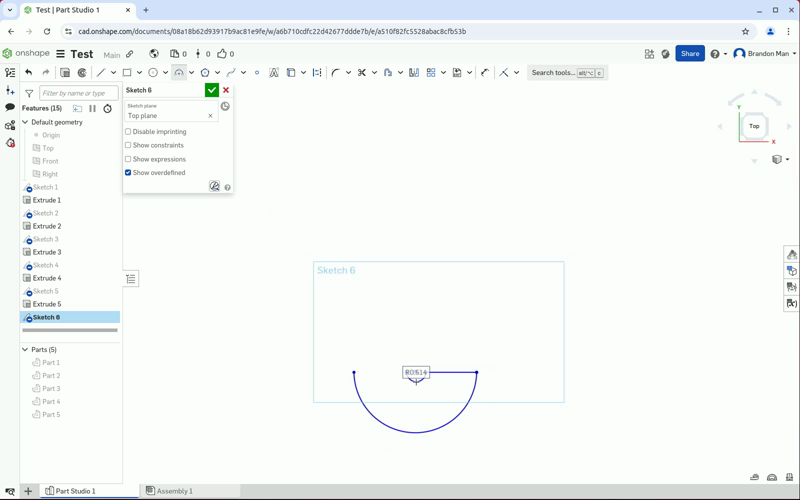
scroll(-6)
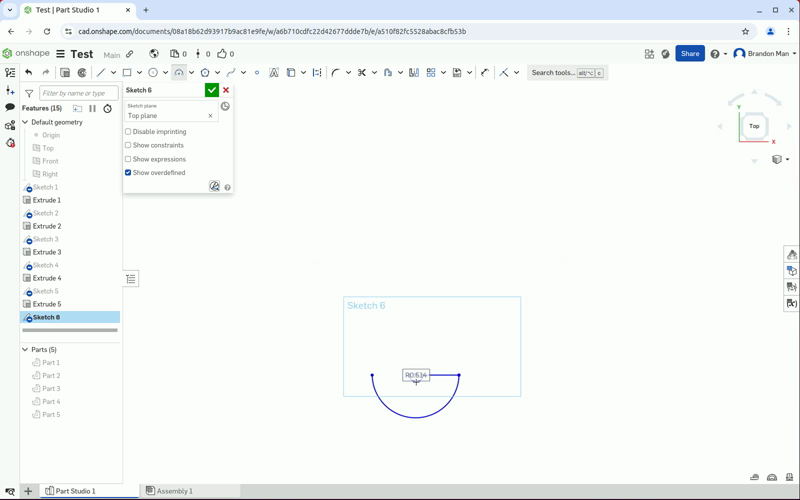
scroll(-6)
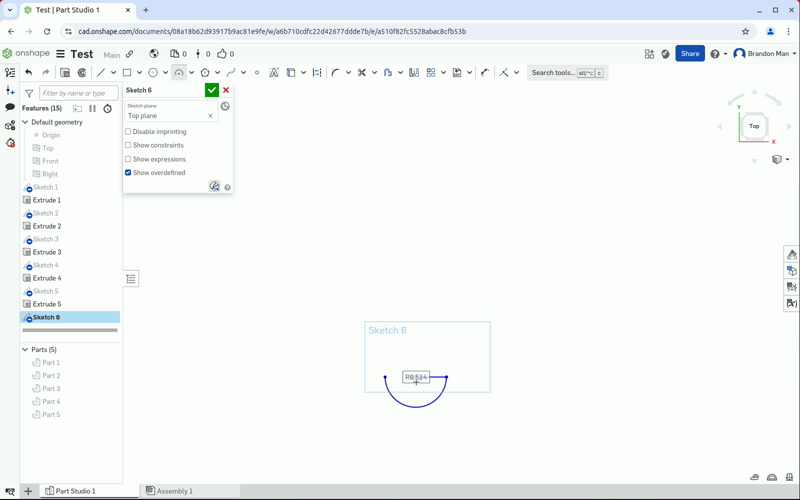
scroll(-6)
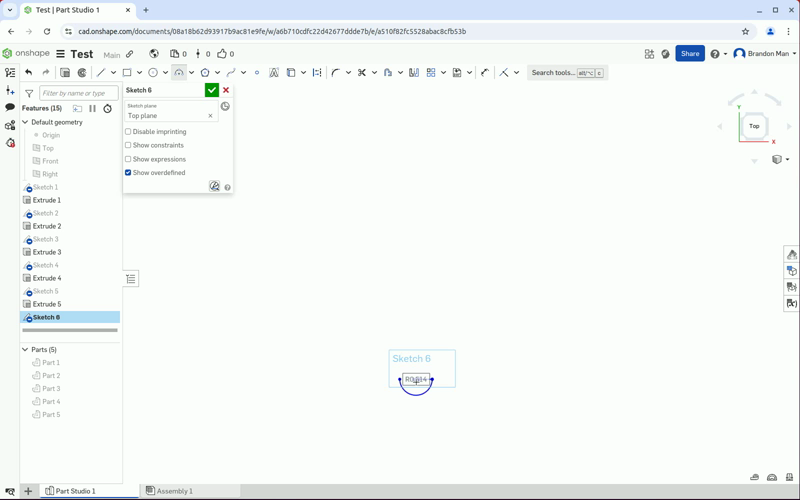
key_up(shift)
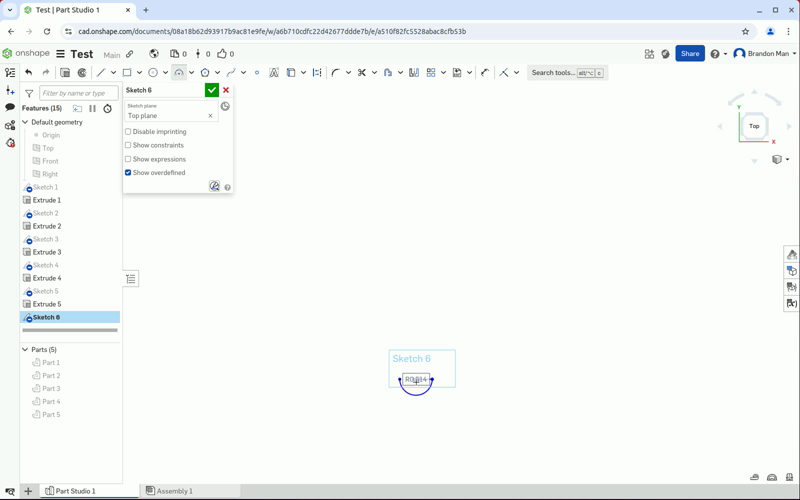
key(esc)
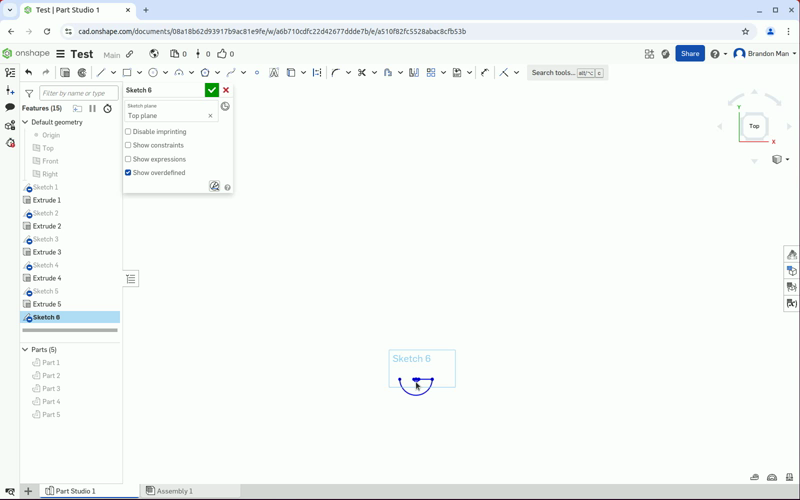
key(l)
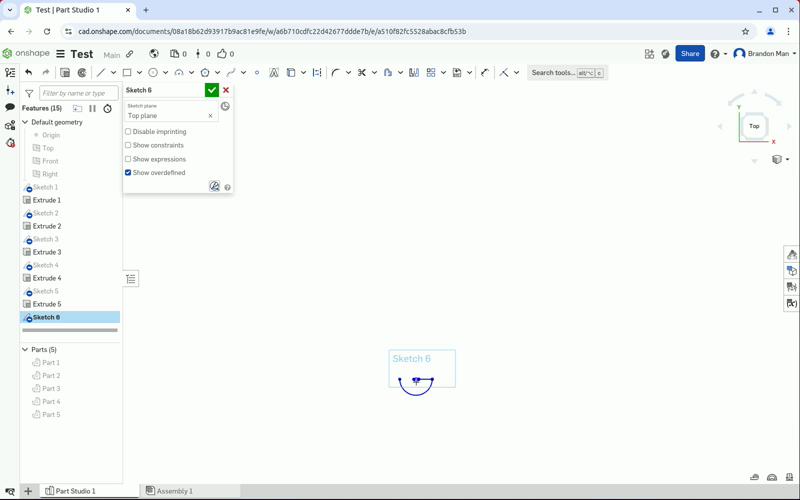
mouse_move(413, 379)
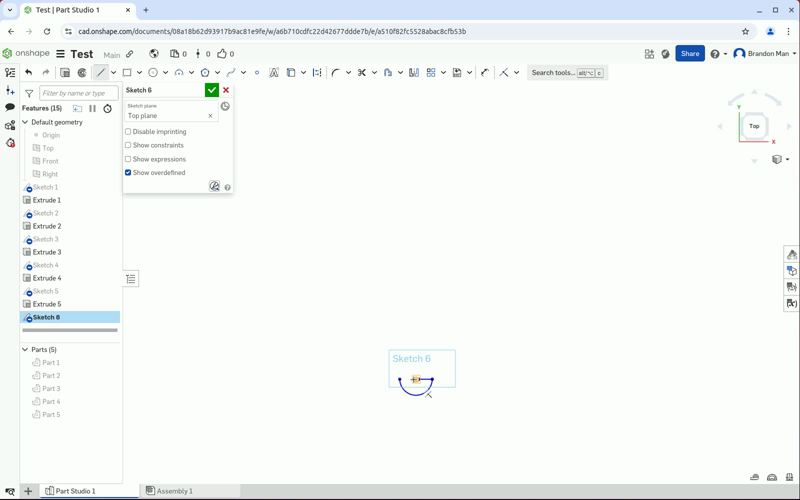
scroll(6)
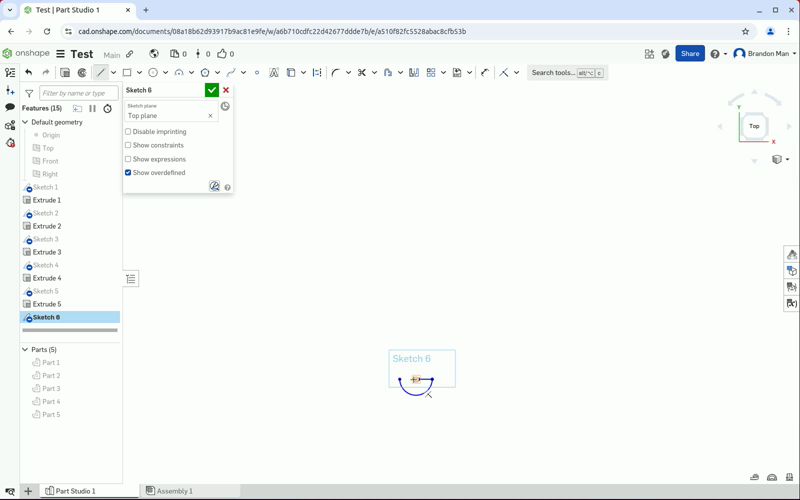
scroll(6)
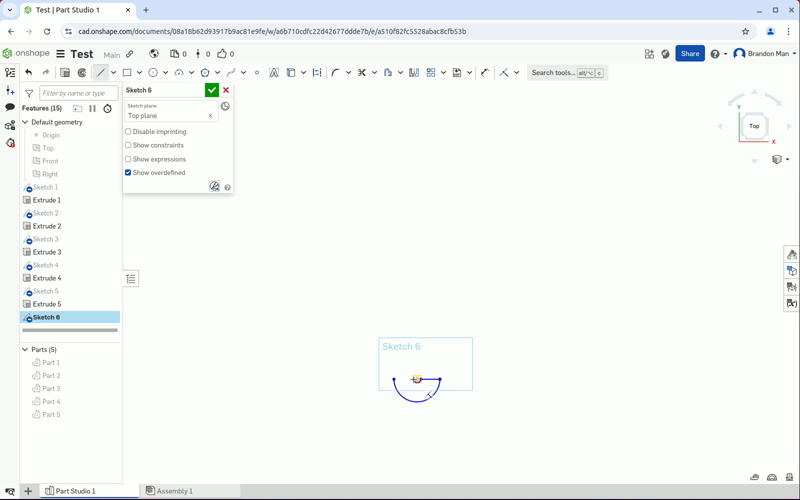
scroll(6)
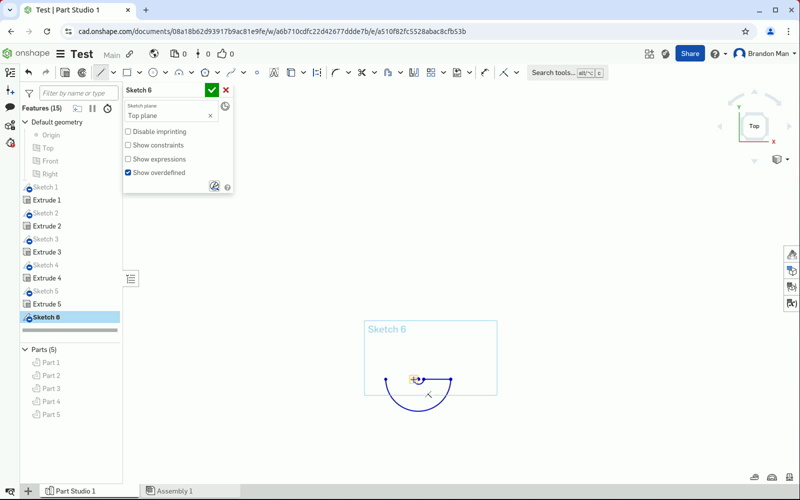
scroll(6)
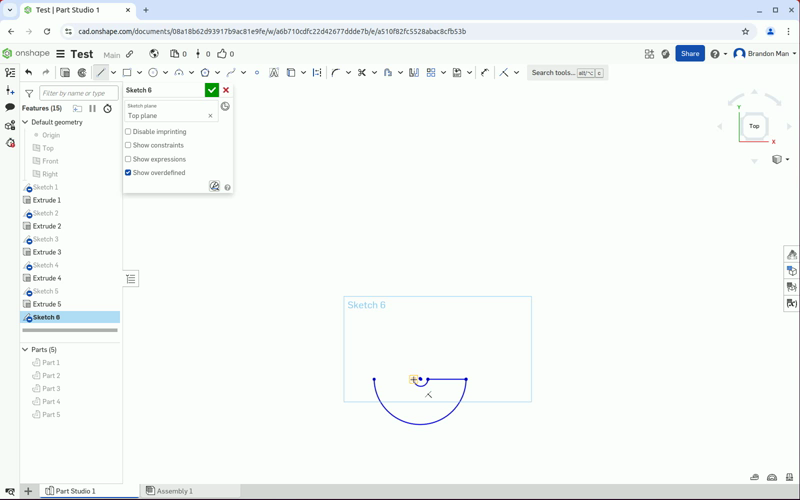
scroll(6)
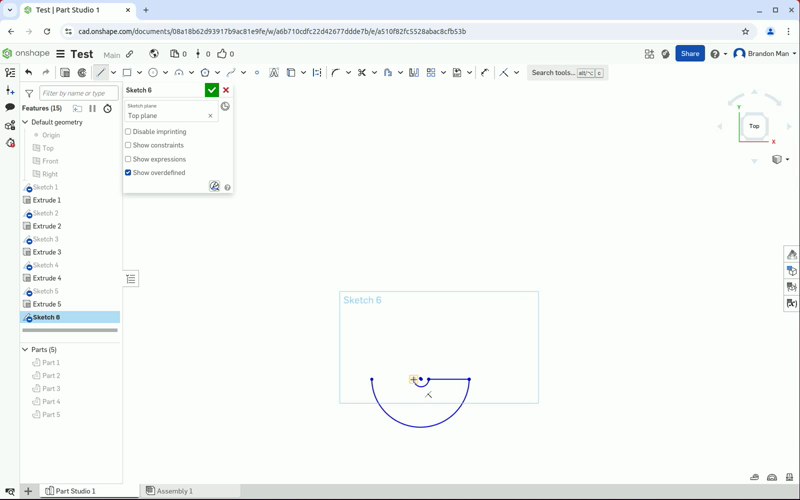
scroll(6)
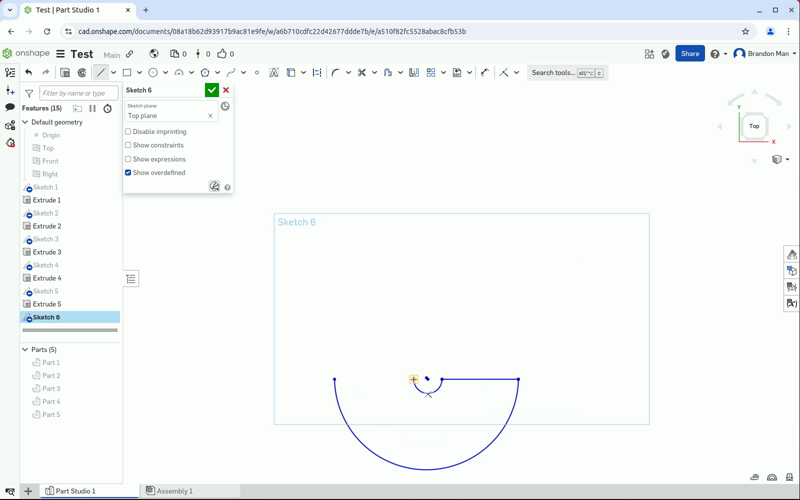
scroll(6)
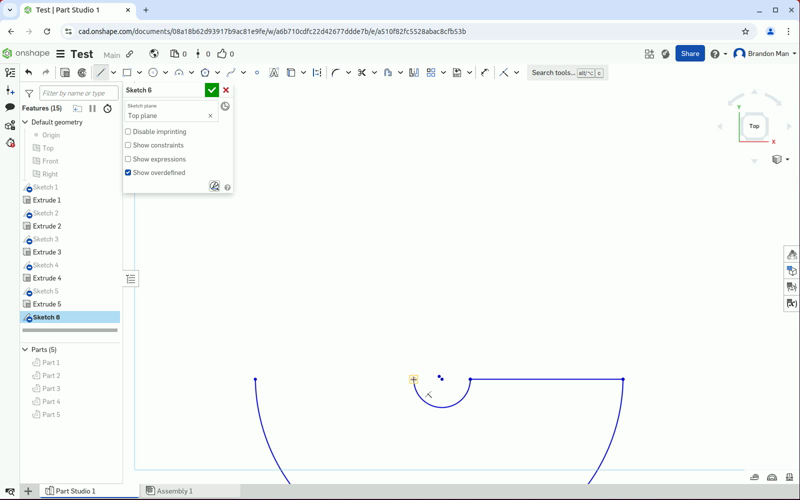
click(413, 379)
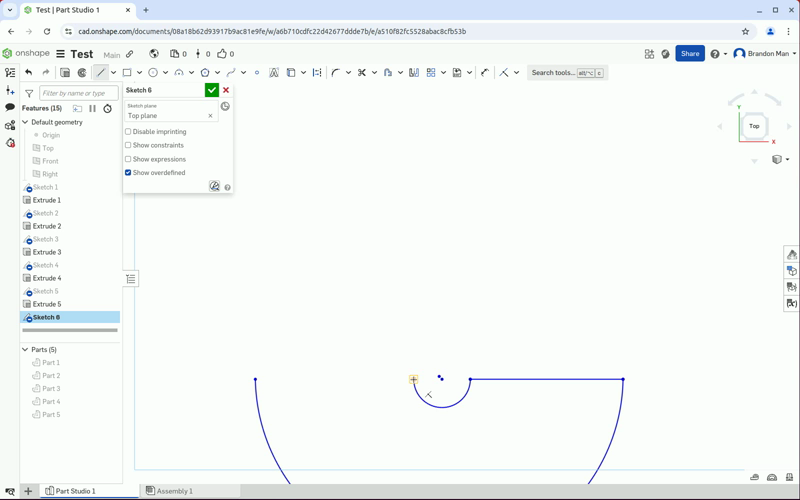
scroll(-6)
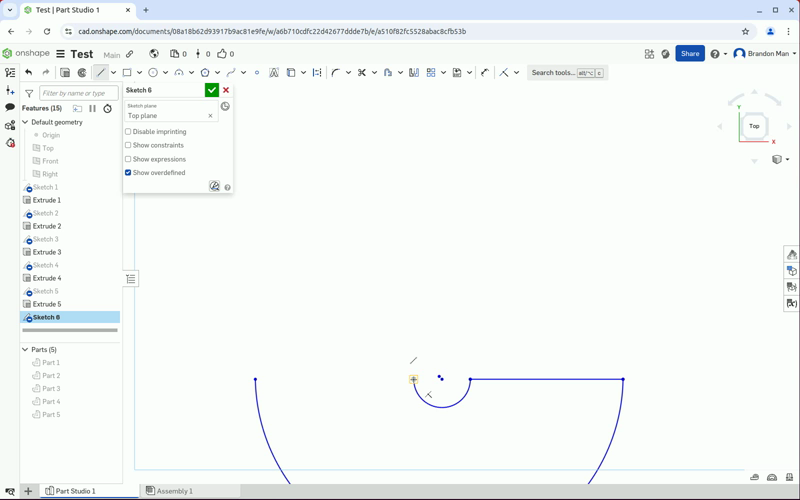
scroll(-6)
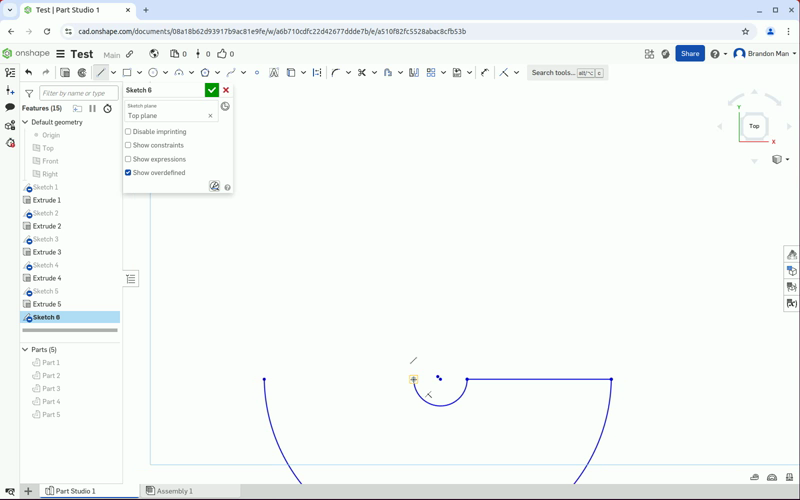
scroll(-6)
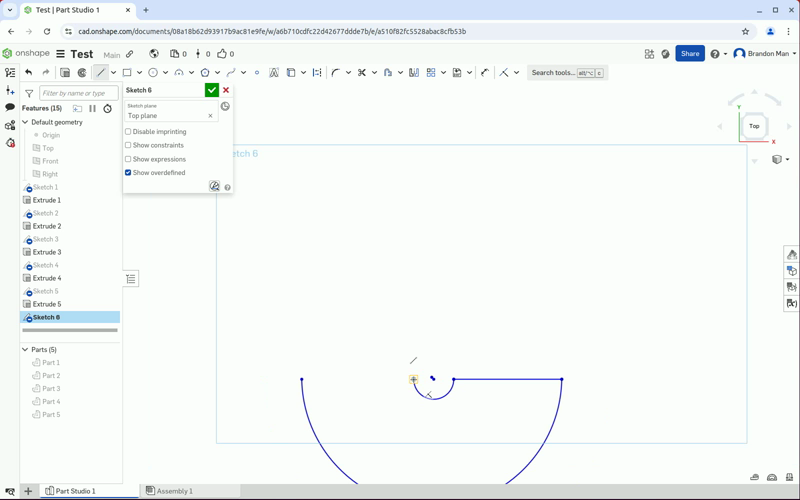
scroll(-6)
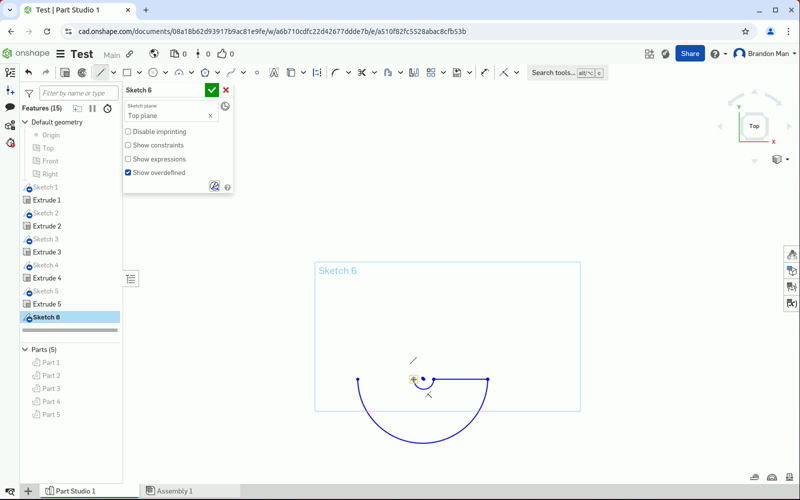
scroll(-6)
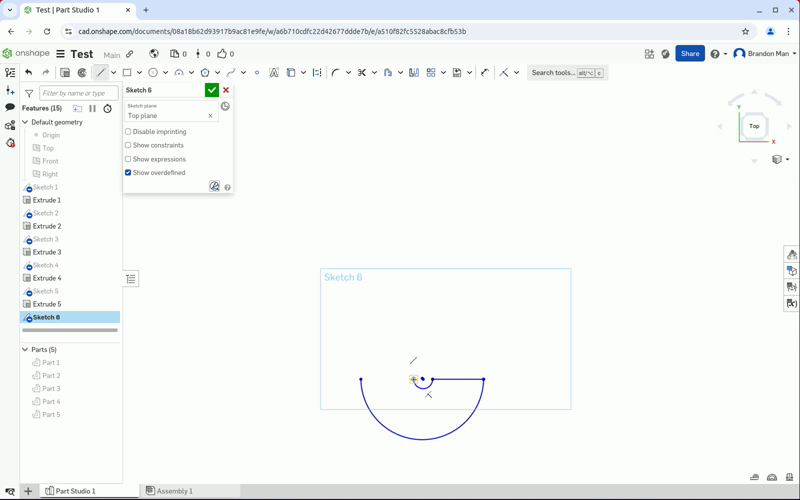
scroll(-6)
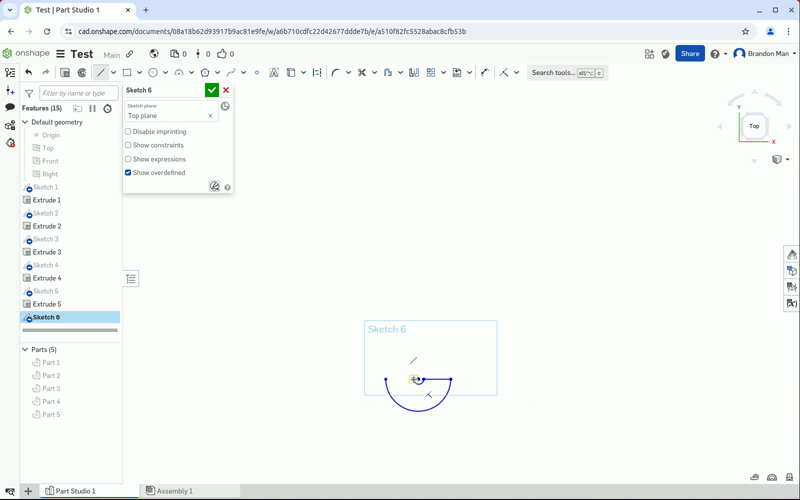
scroll(-6)
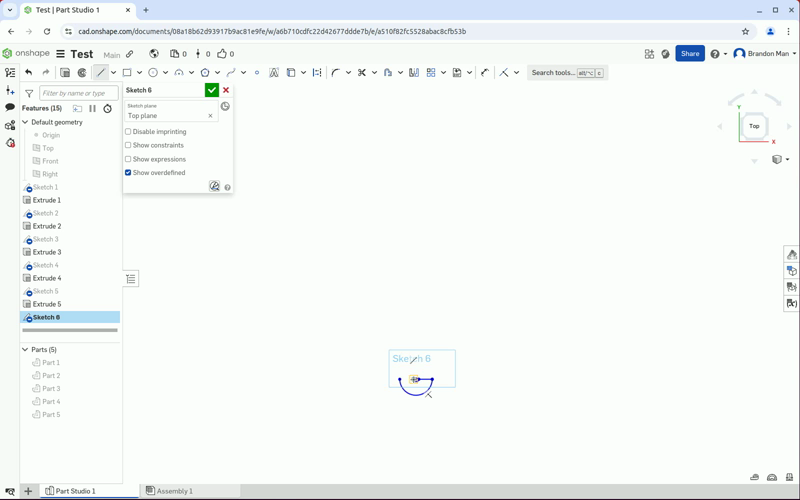
mouse_move(443, 379)
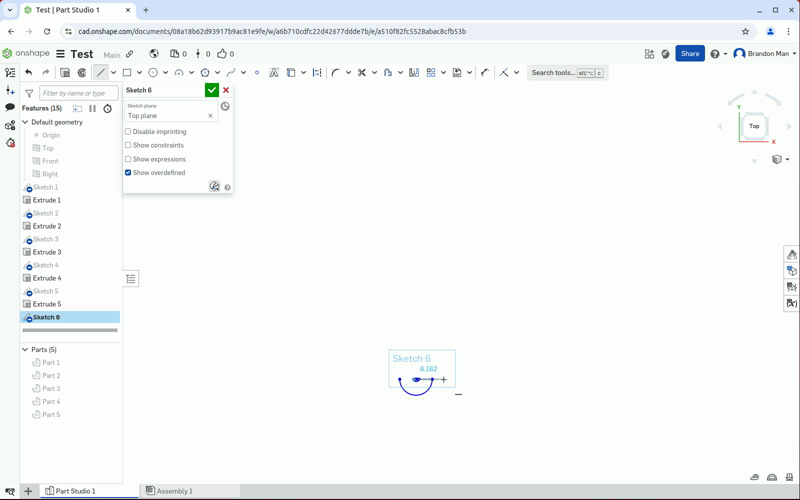
key_down(shift)
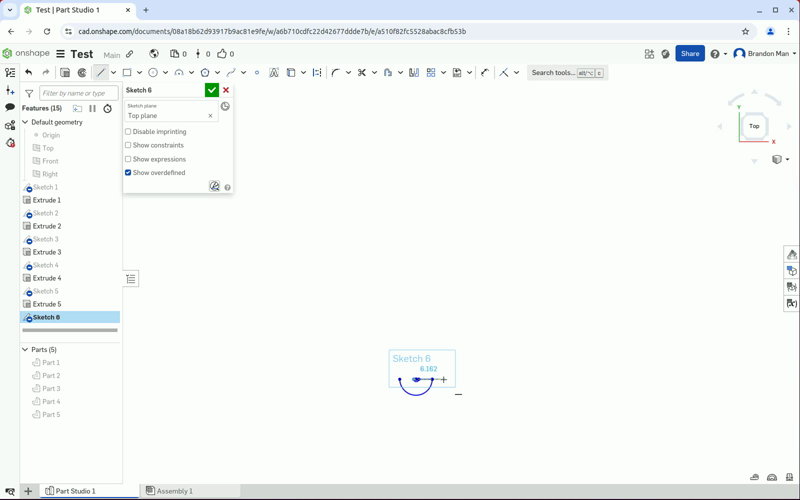
mouse_move(399, 379)
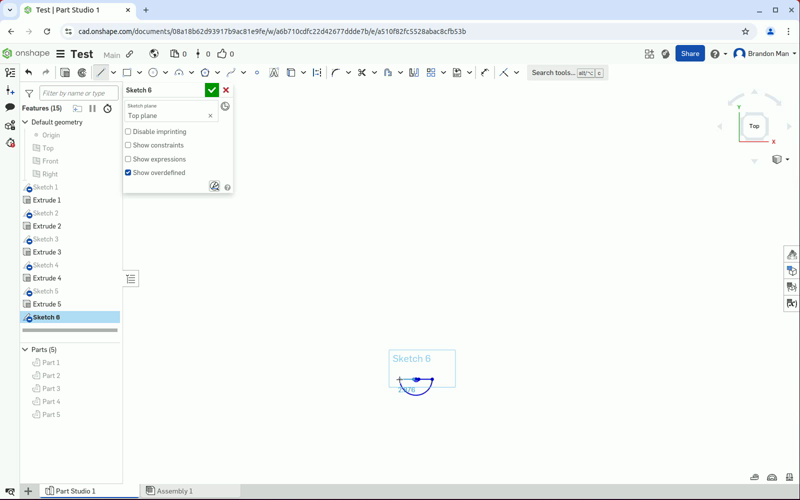
key_up(shift)
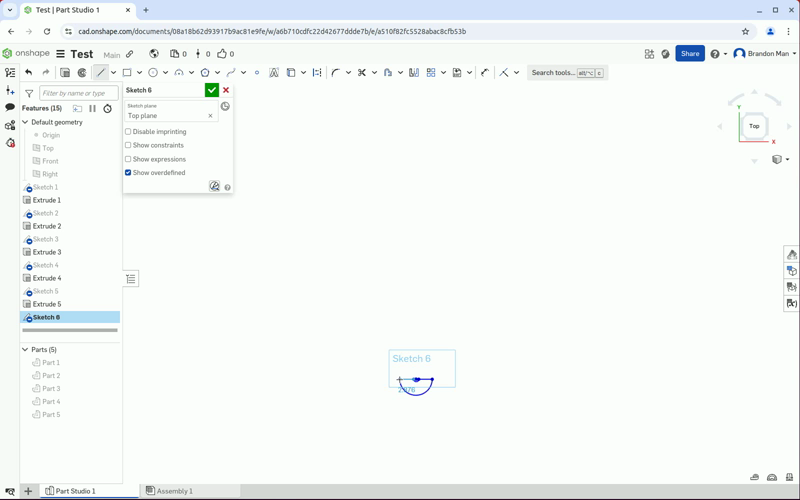
click(399, 379)
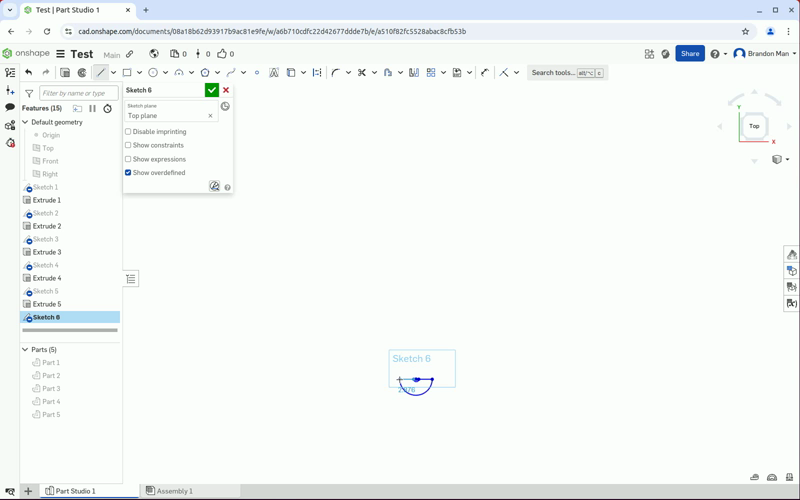
key(esc)
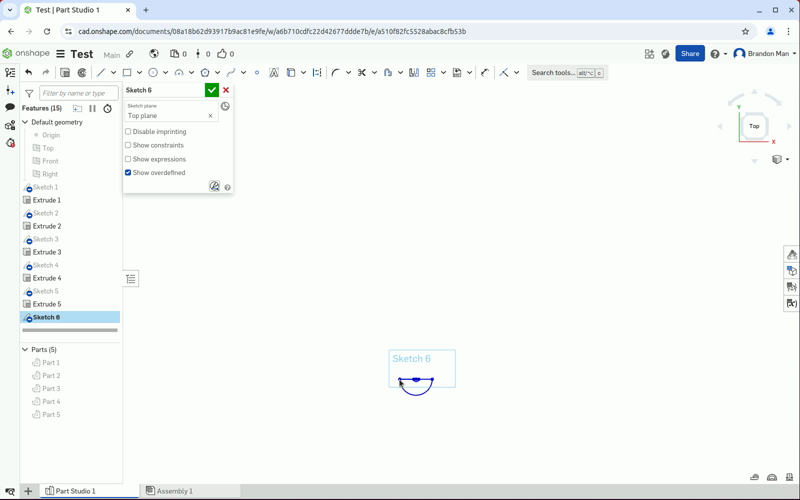
mouse_move(404, 387)
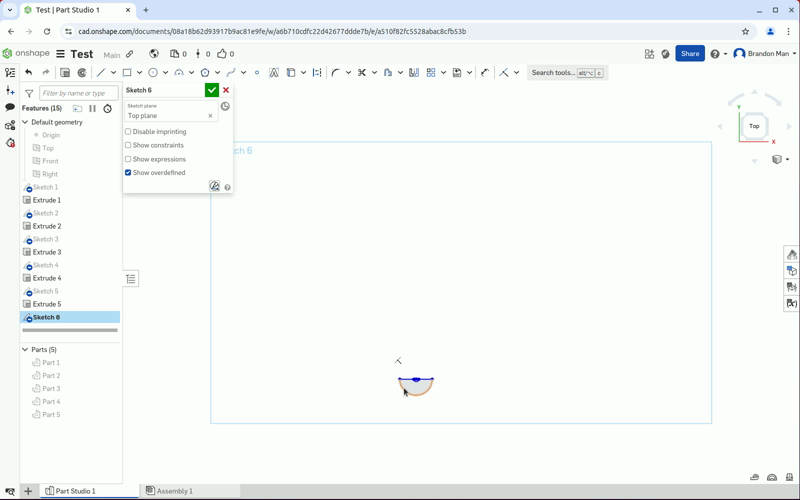
scroll(6)
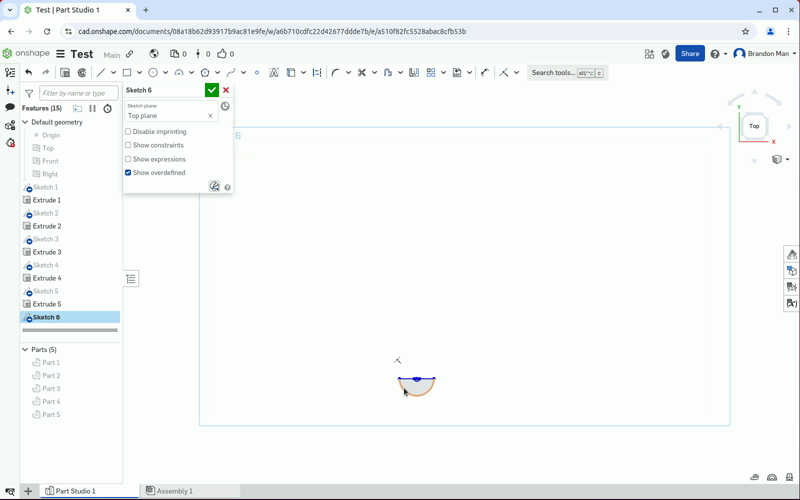
scroll(6)
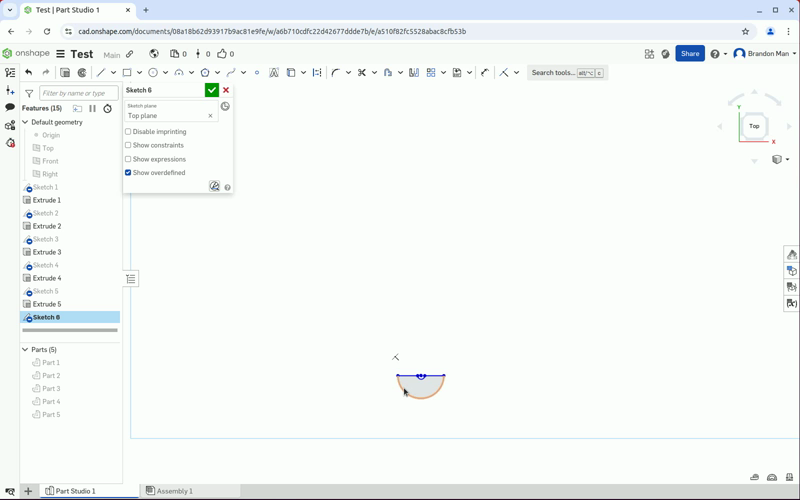
scroll(6)
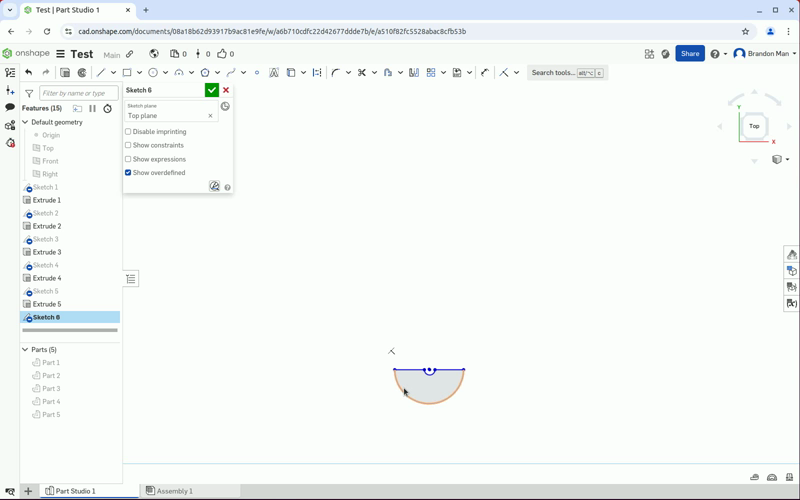
scroll(6)
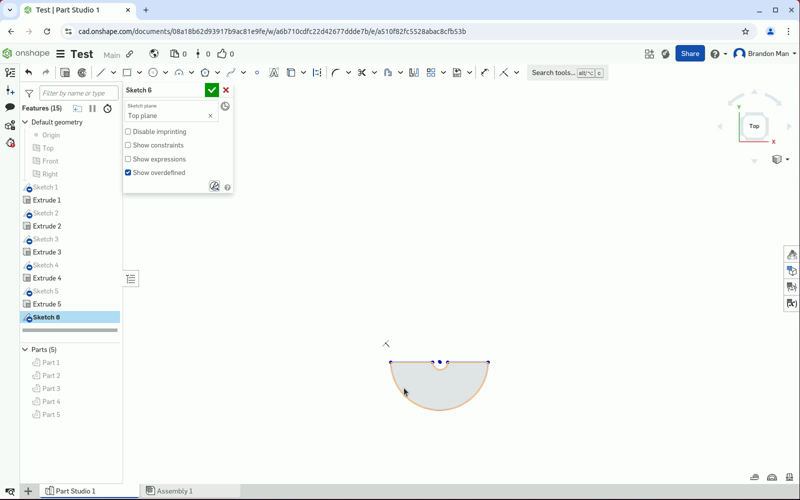
scroll(6)
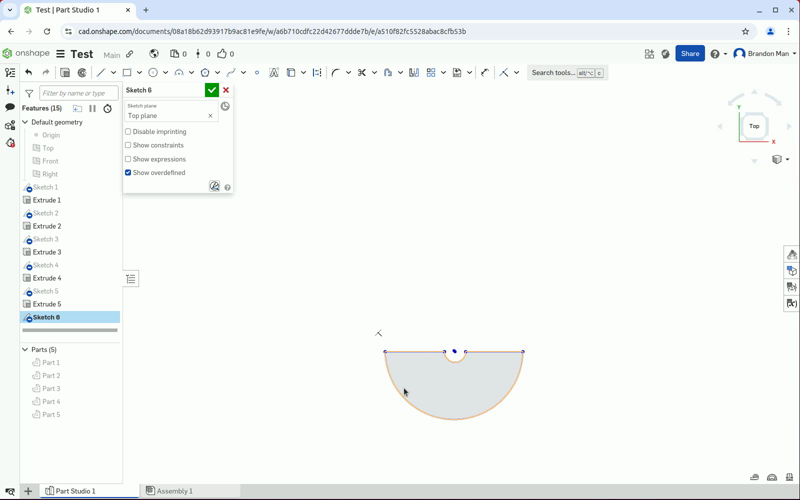
scroll(6)
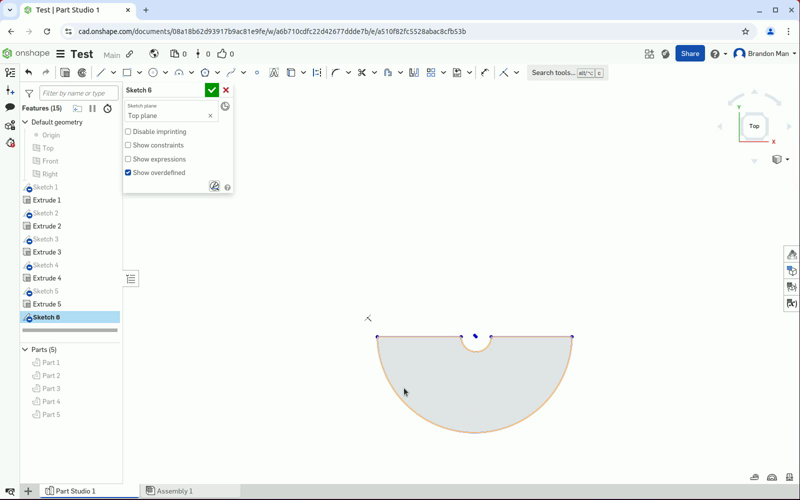
scroll(6)
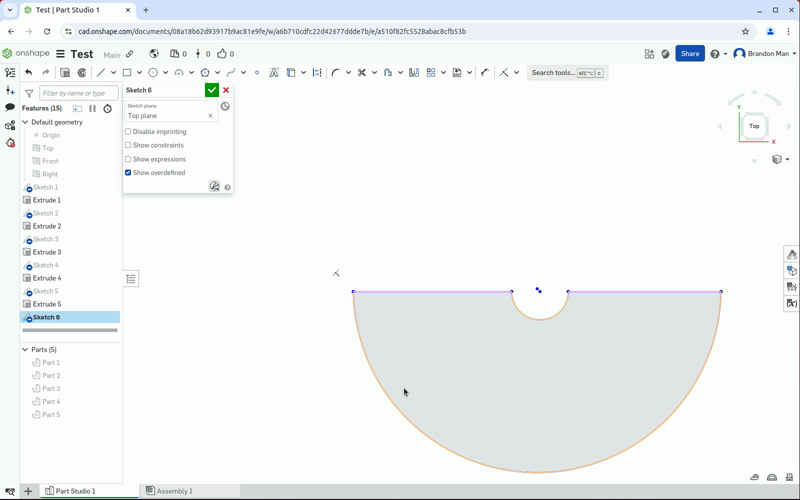
click(404, 387)
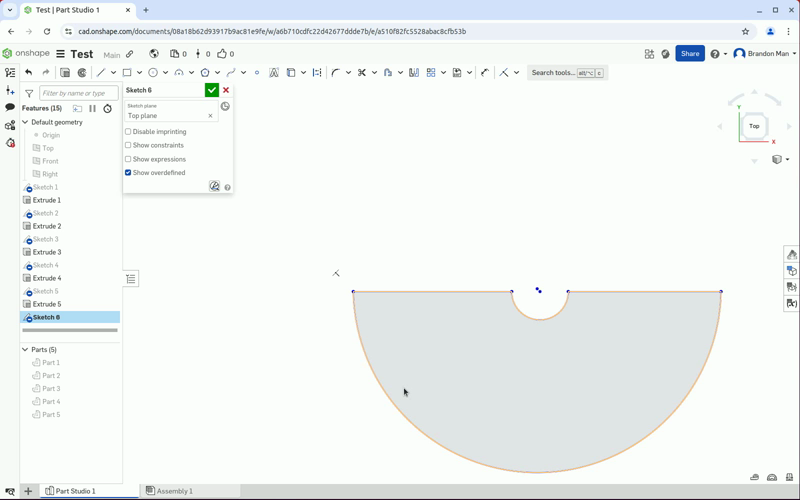
scroll(-6)
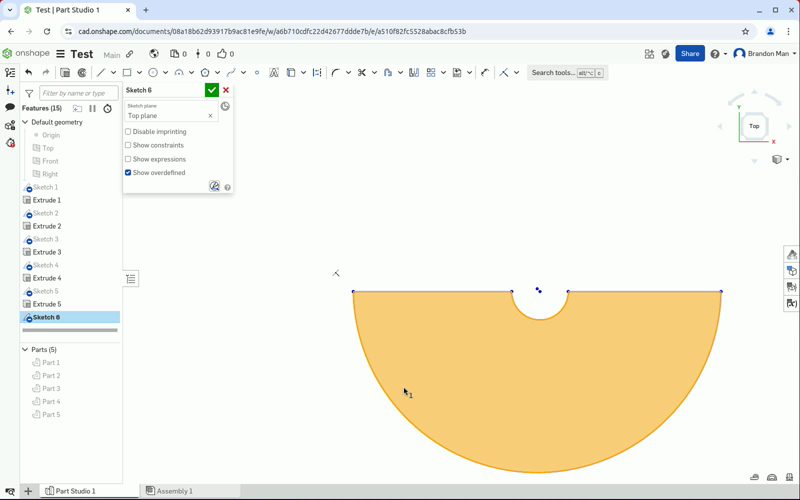
scroll(-6)
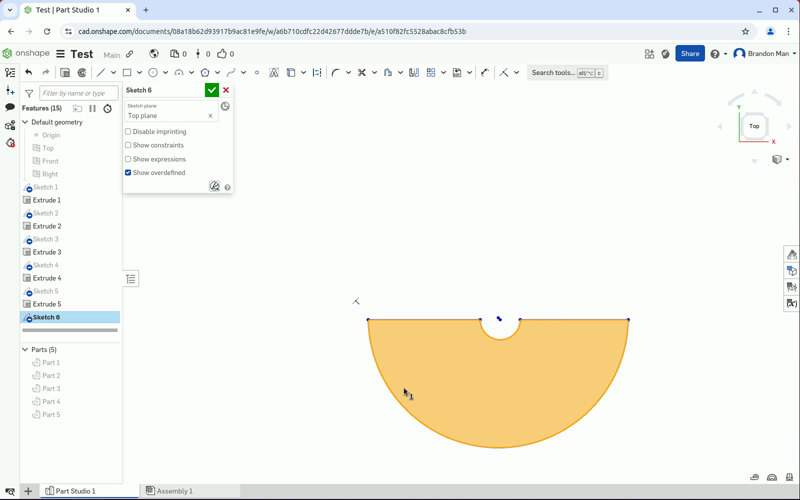
scroll(-6)
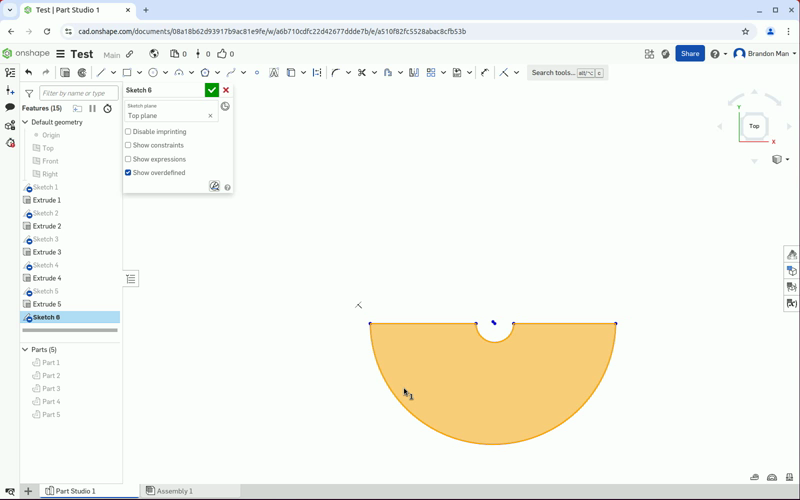
scroll(-6)
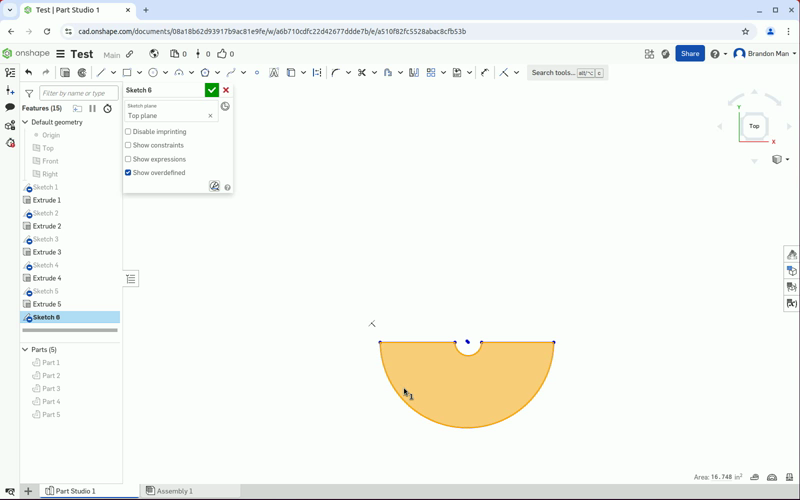
scroll(-6)
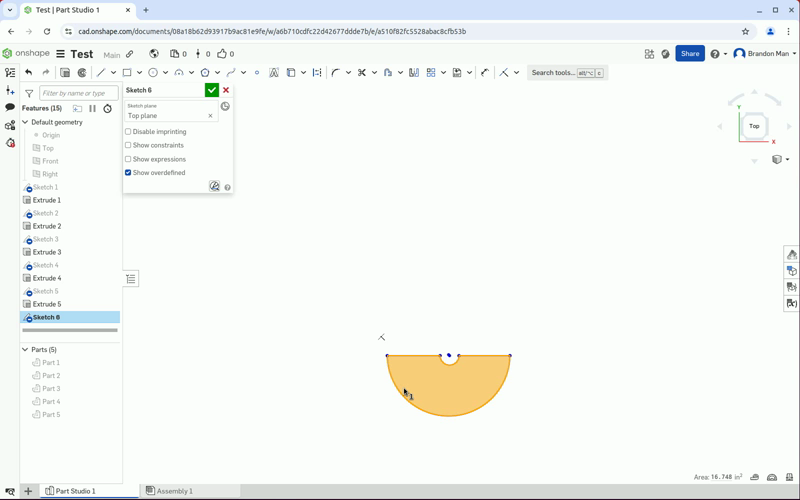
scroll(-6)
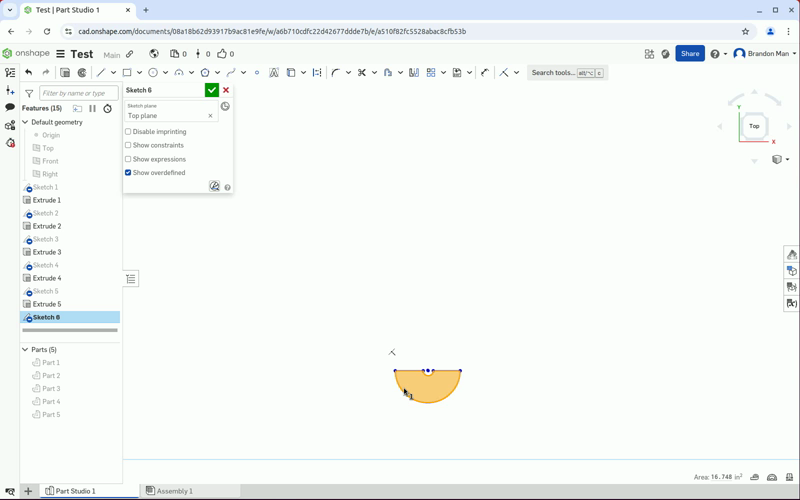
scroll(-6)
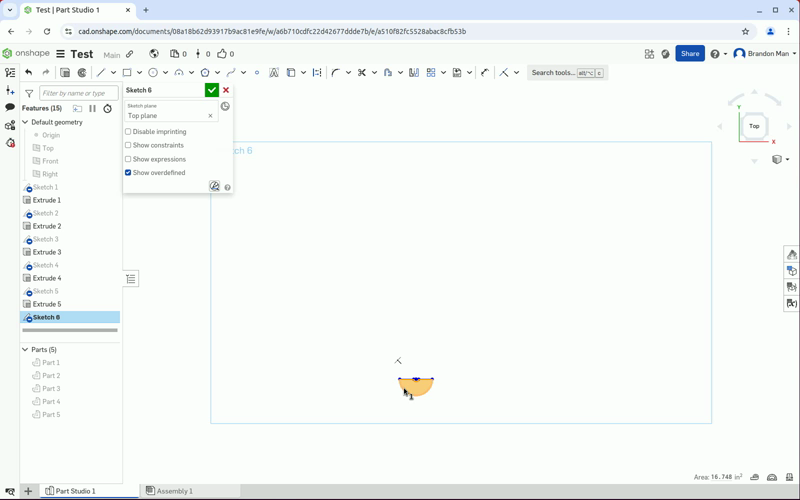
mouse_move(73, 352)
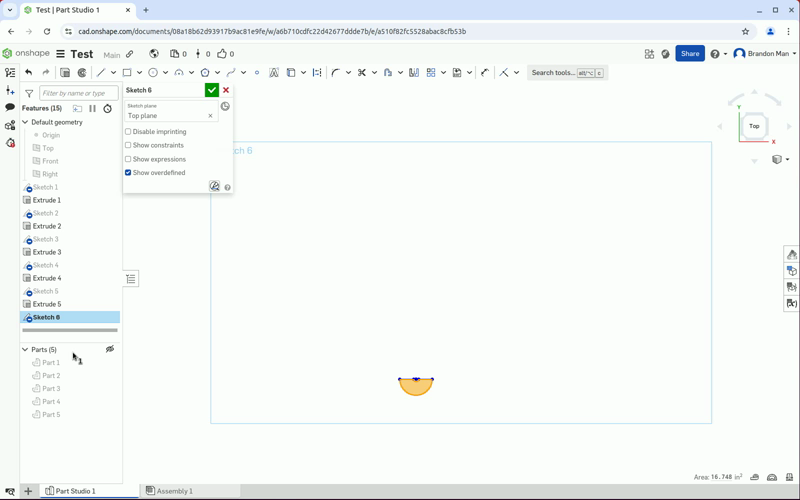
key(shift+y)
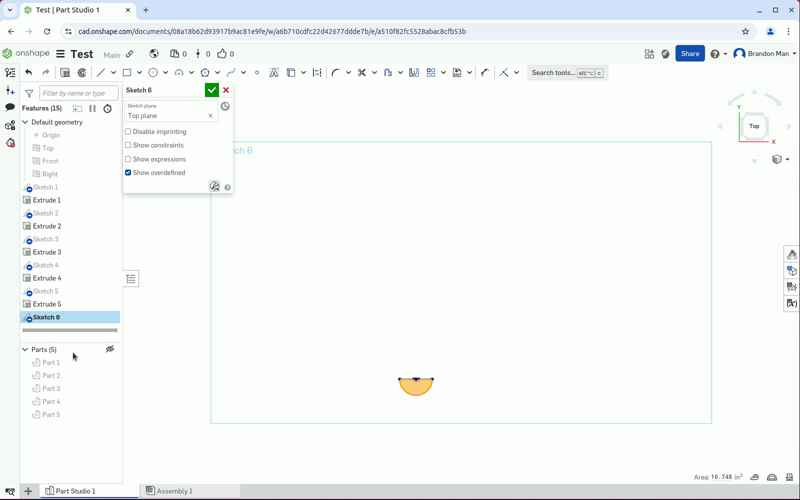
key(shift+e)
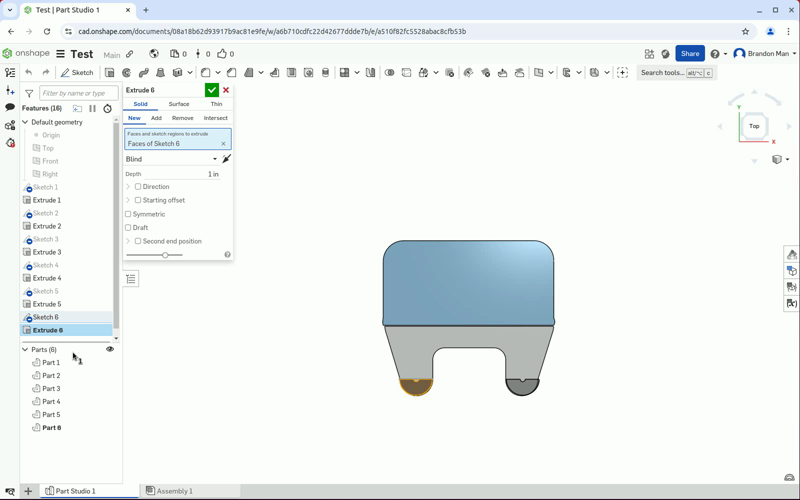
mouse_move(143, 106)
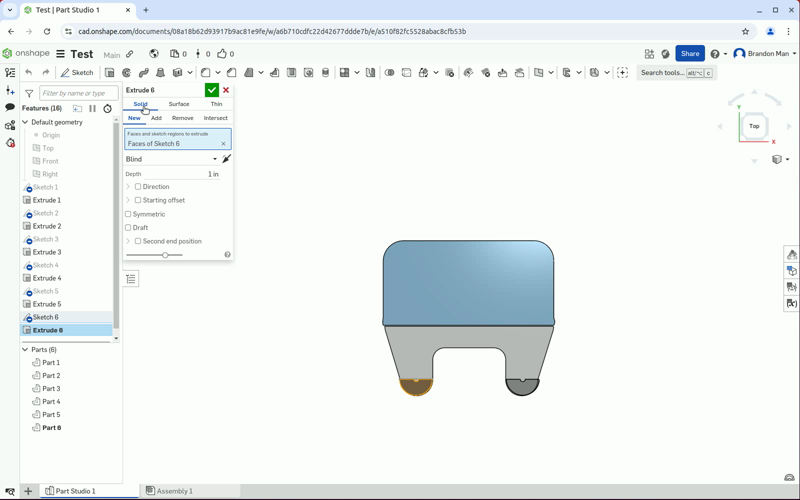
click(143, 106)
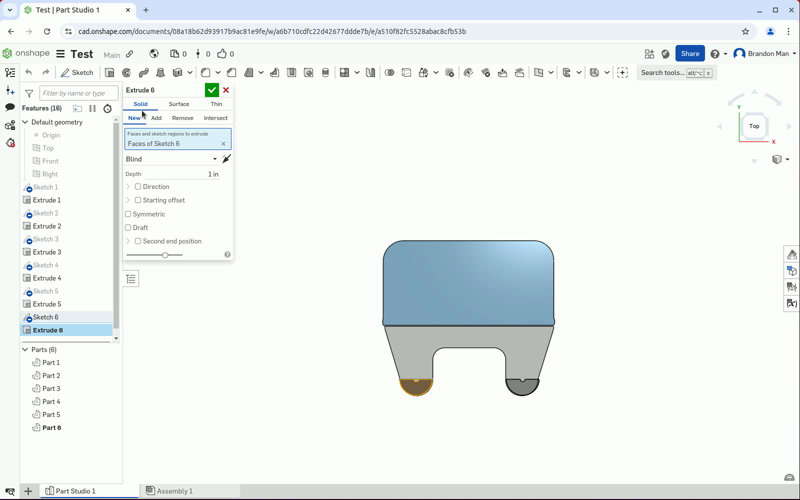
mouse_move(137, 120)
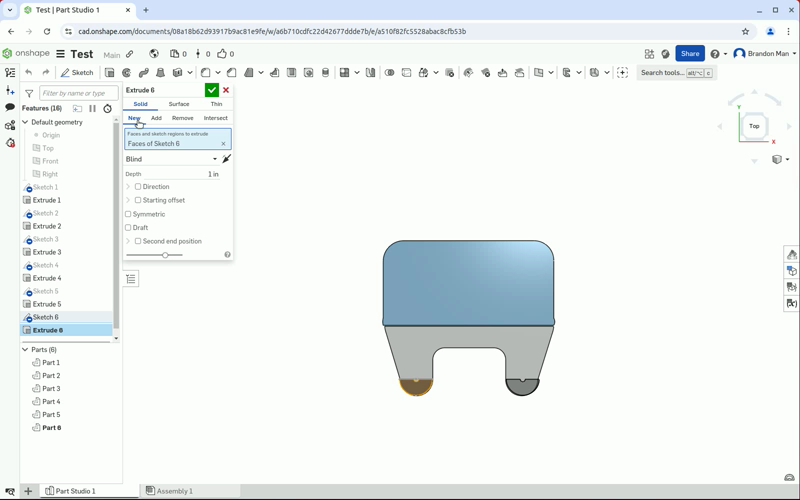
click(137, 120)
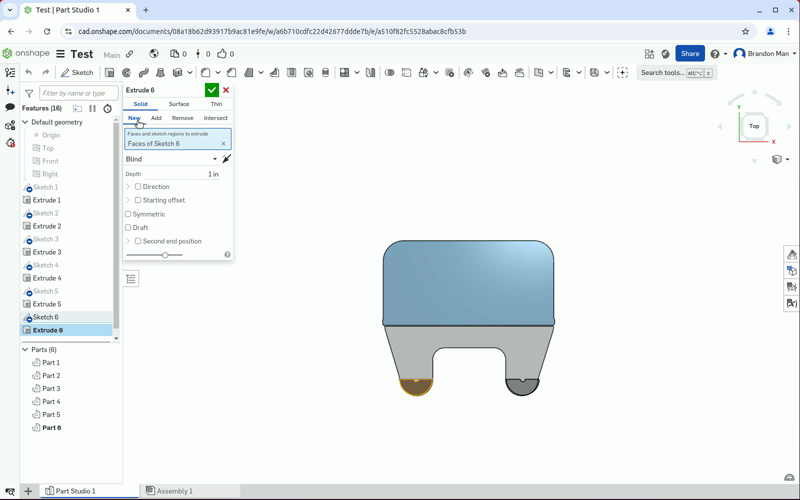
key(tab, 4)
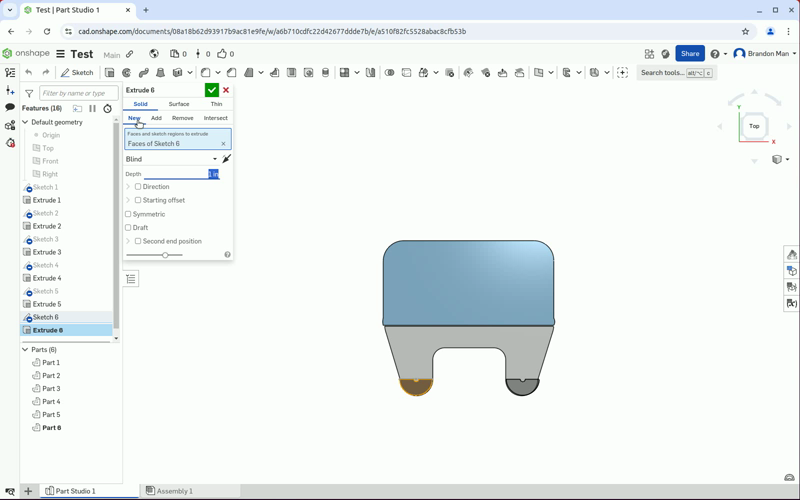
text(0.481)
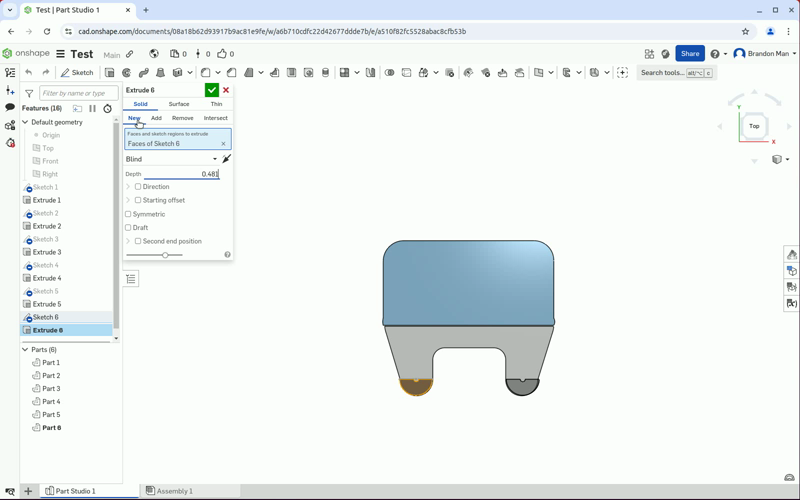
key(enter)
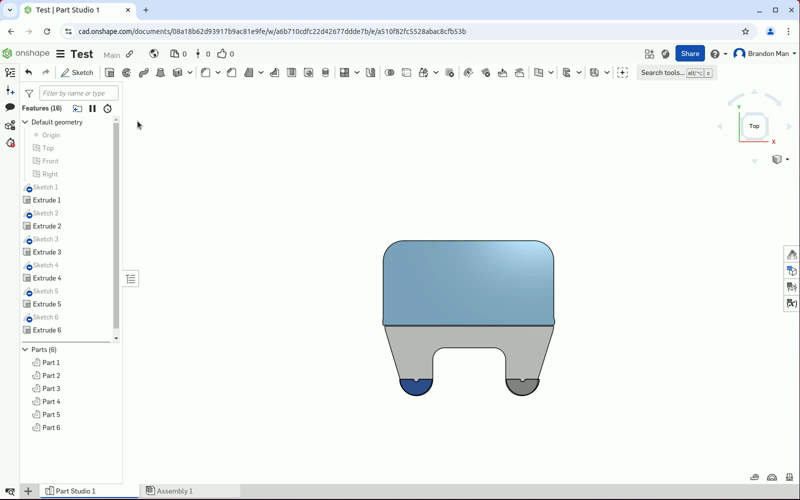
key(shift+h)
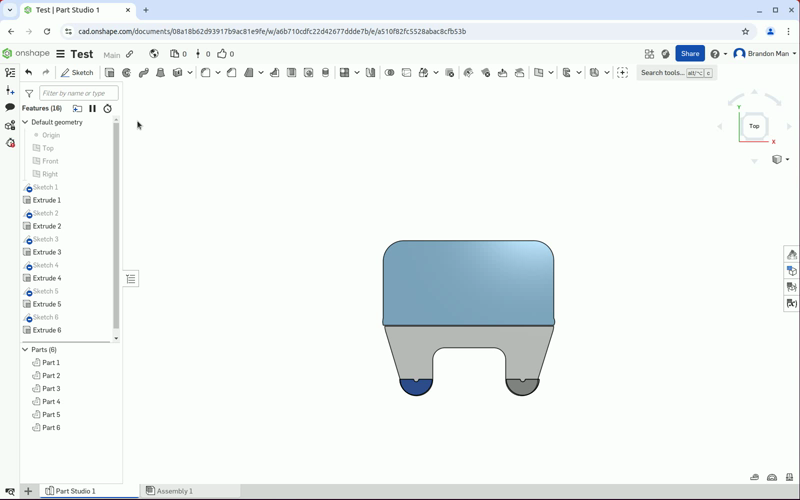
key(shift+h)
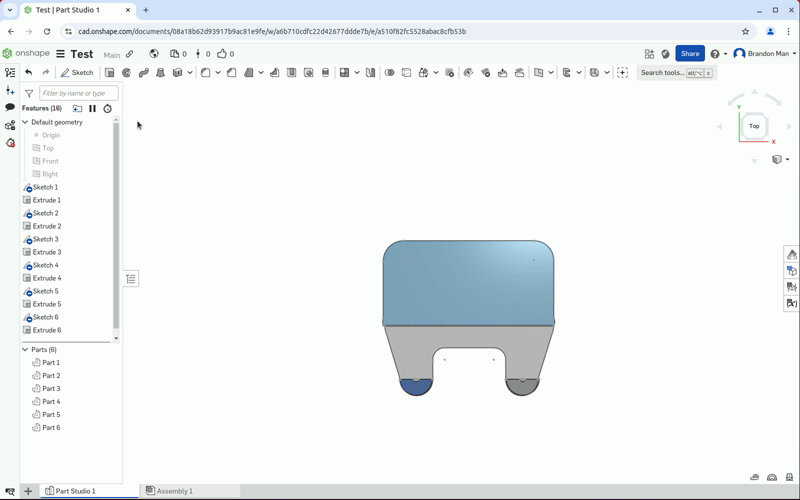
key(shift+7)
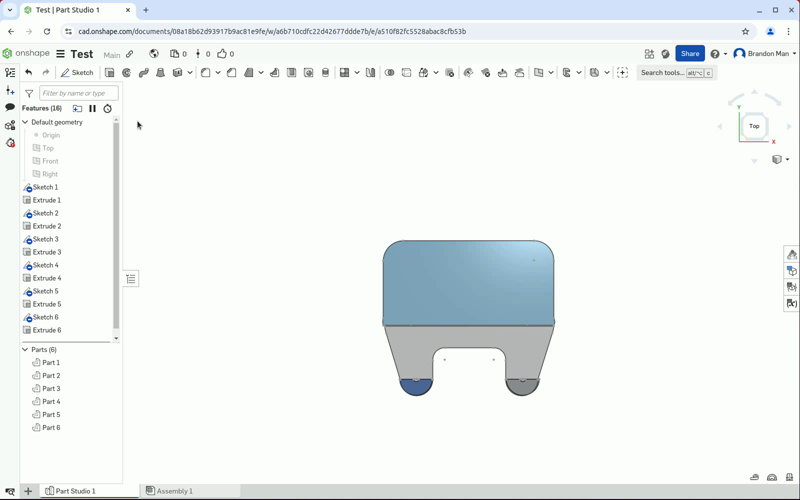
key(up, 3)
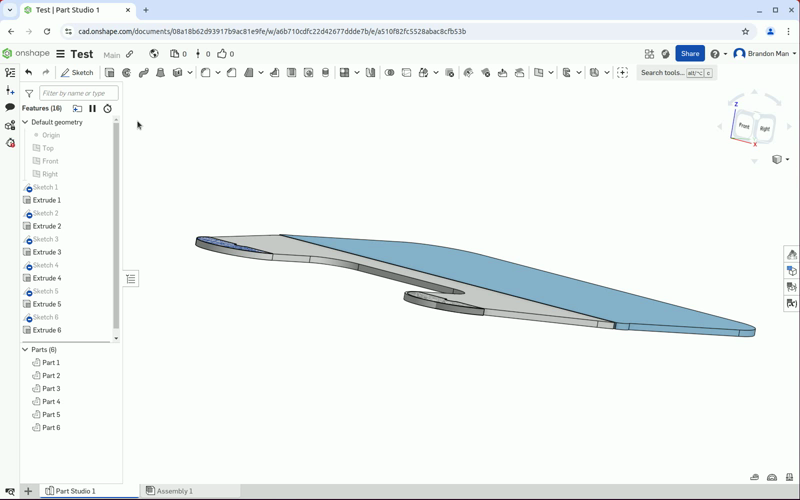
key(left, 3)
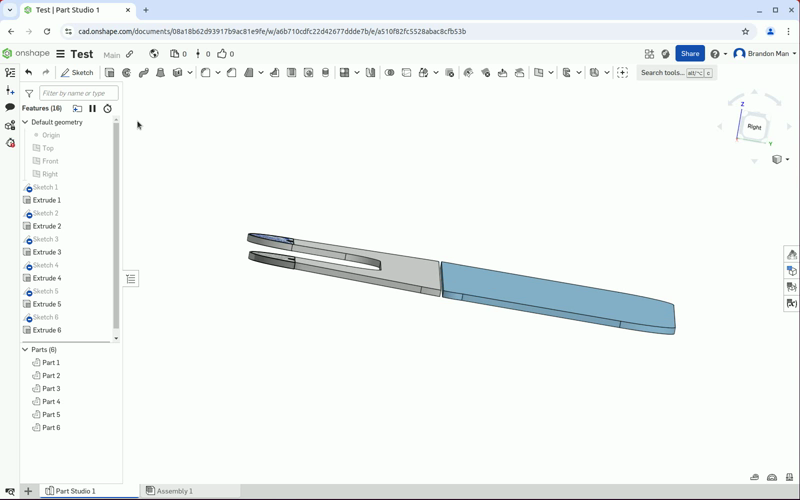
key(right, 3)
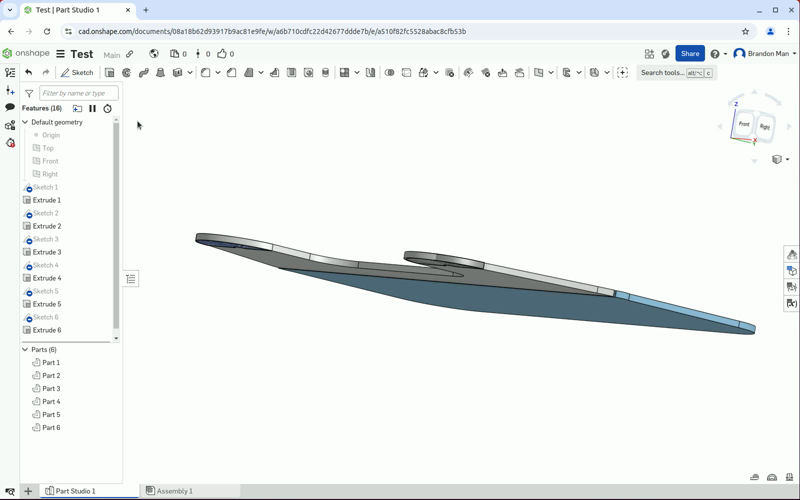
key(down, 3)
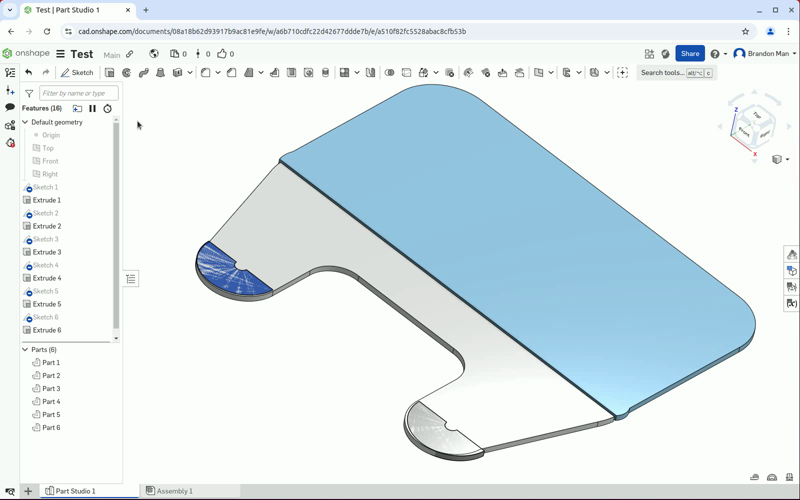
mouse_move(69, 189)
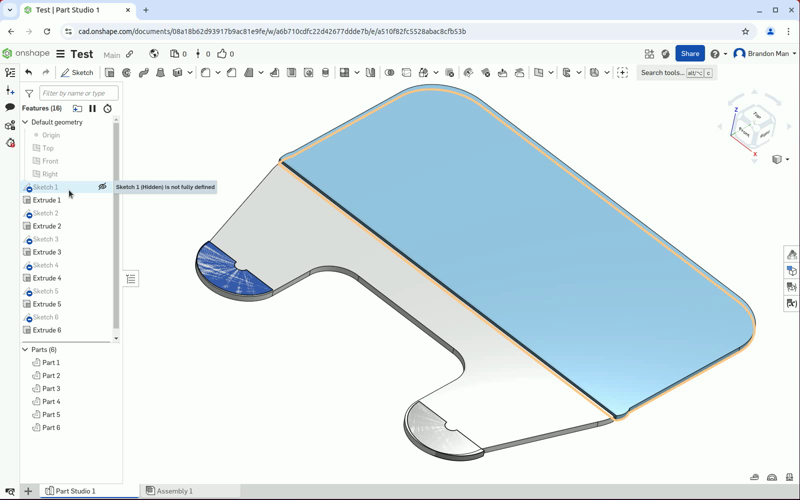
click(69, 189)